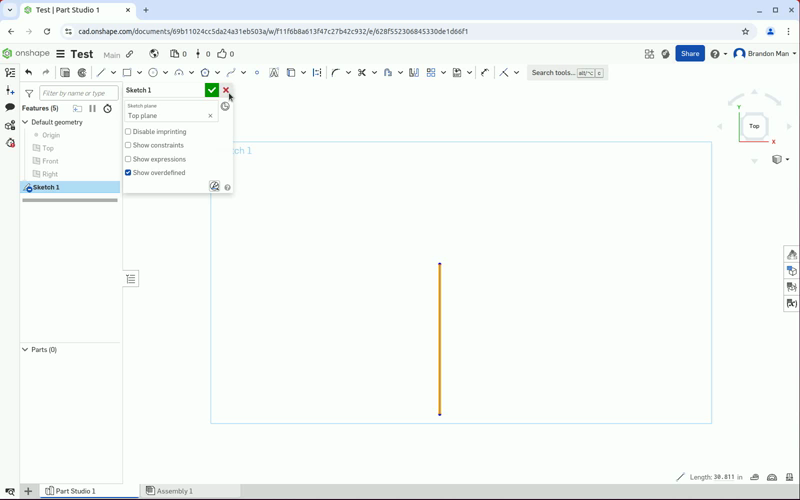
key(shift+h)
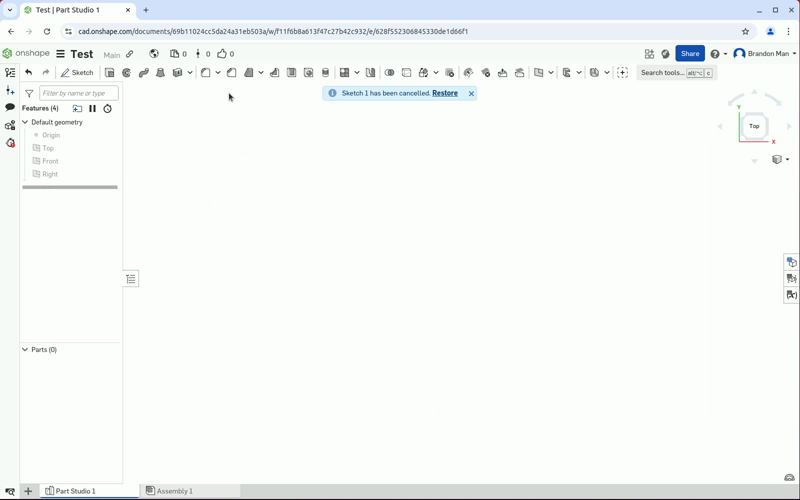
mouse_move(73, 352)
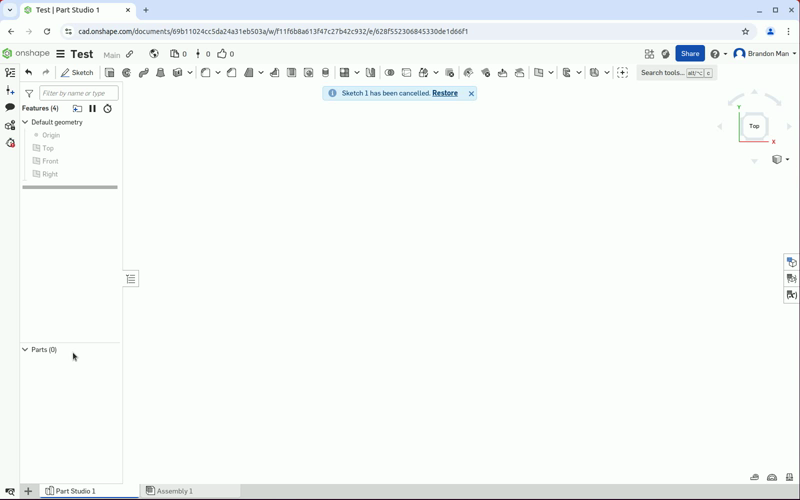
key(y)
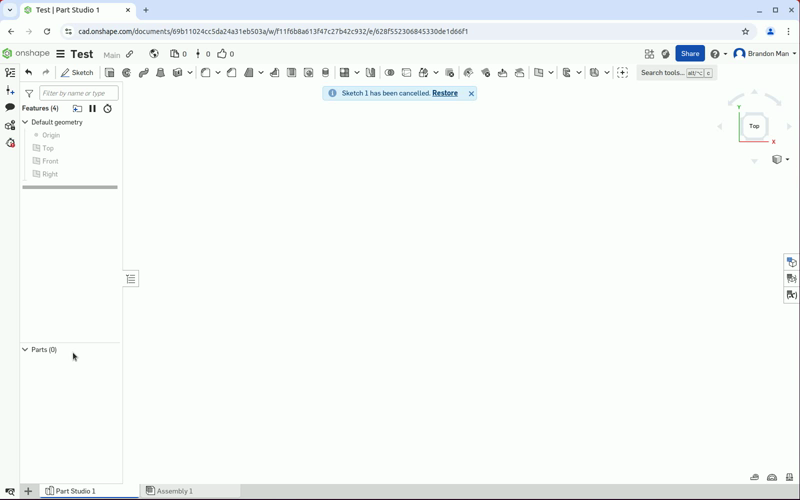
key(shift+p)
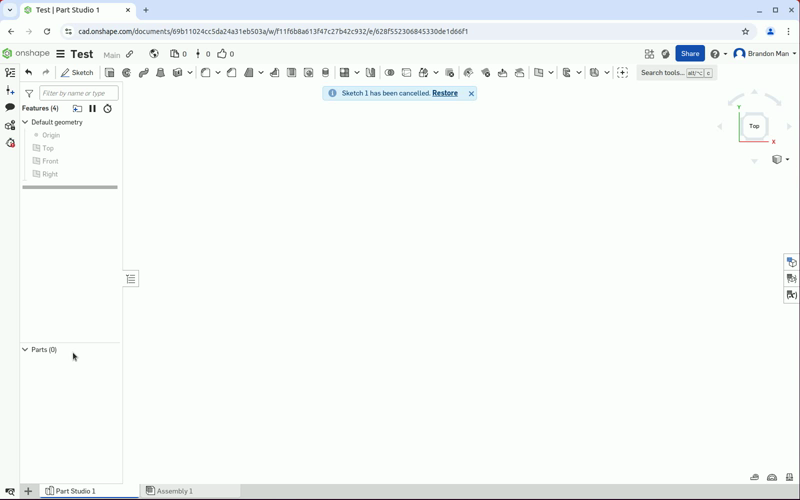
key(space)
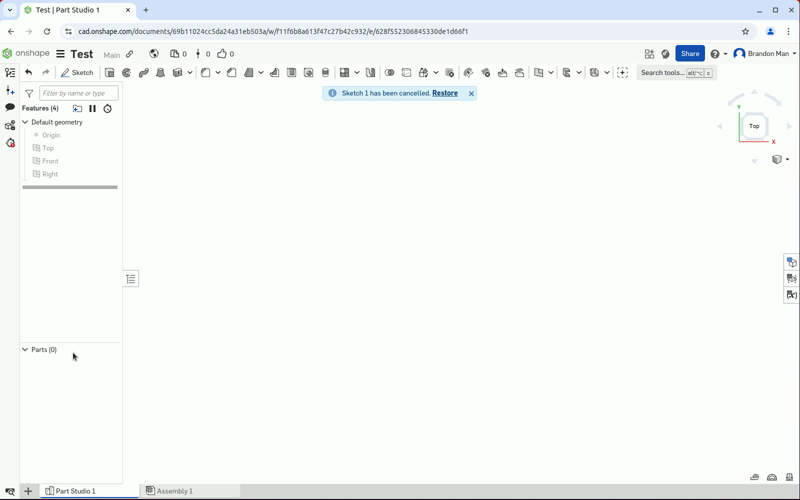
key_down(shift)
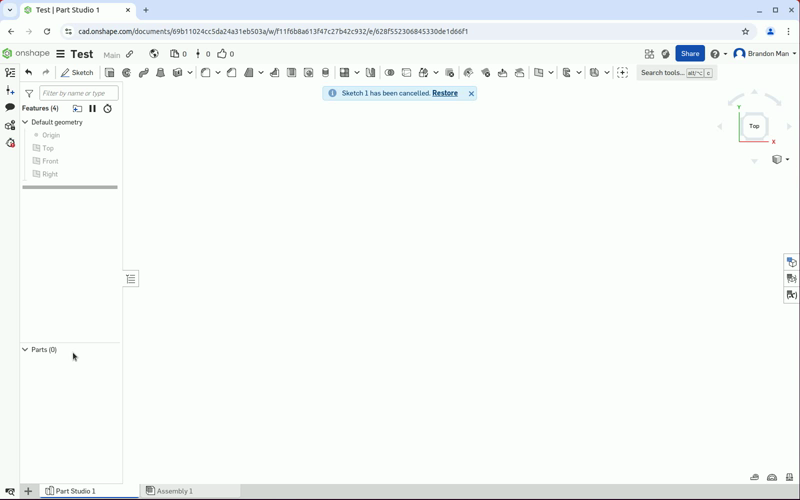
key(up)
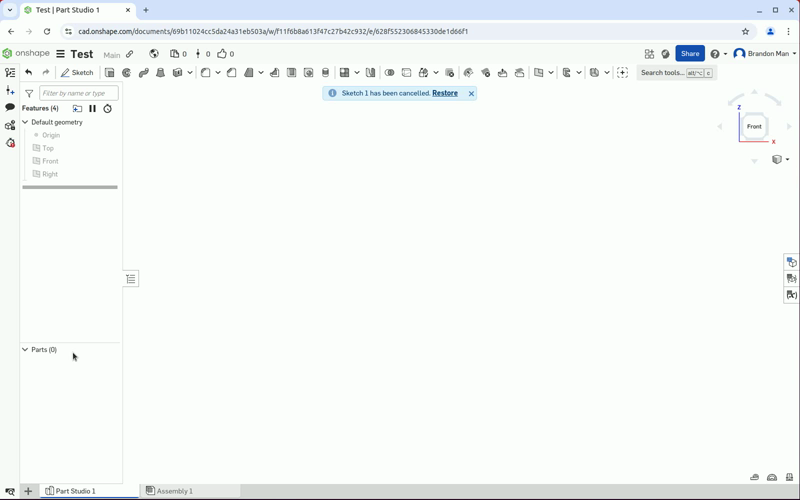
key_up(shift)
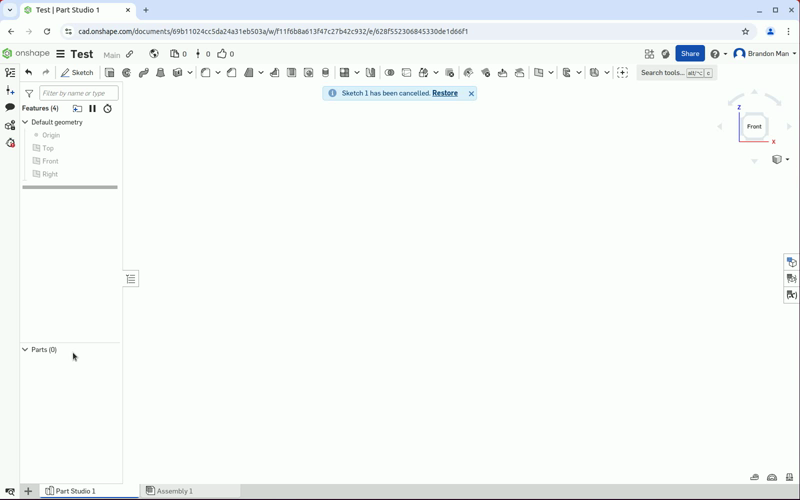
mouse_move(73, 352)
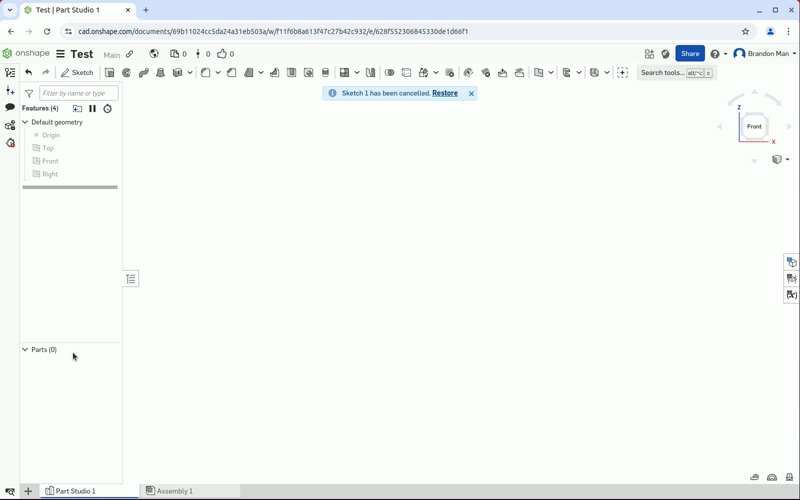
key(shift+y)
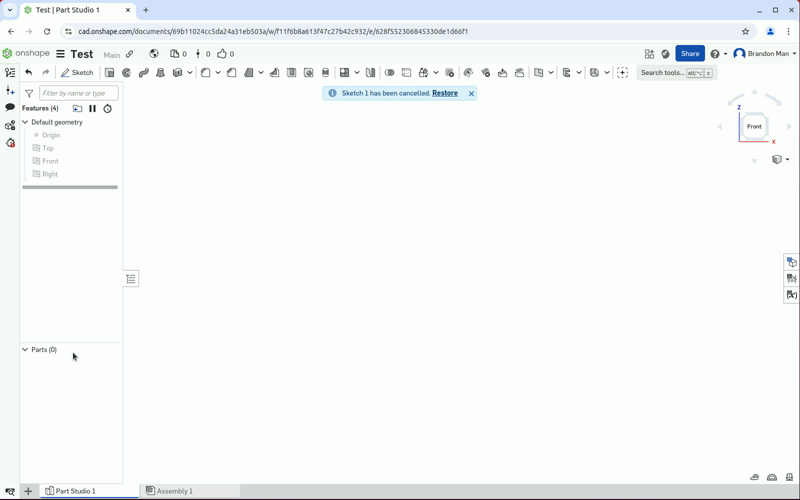
key(shift+s)
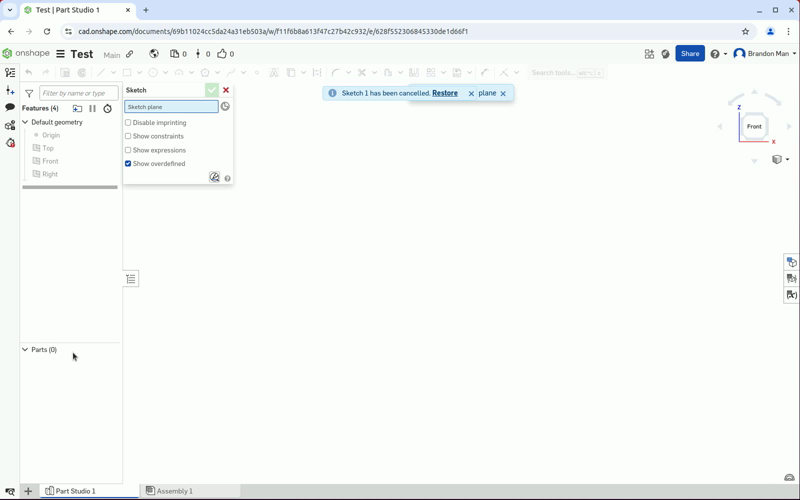
mouse_move(73, 163)
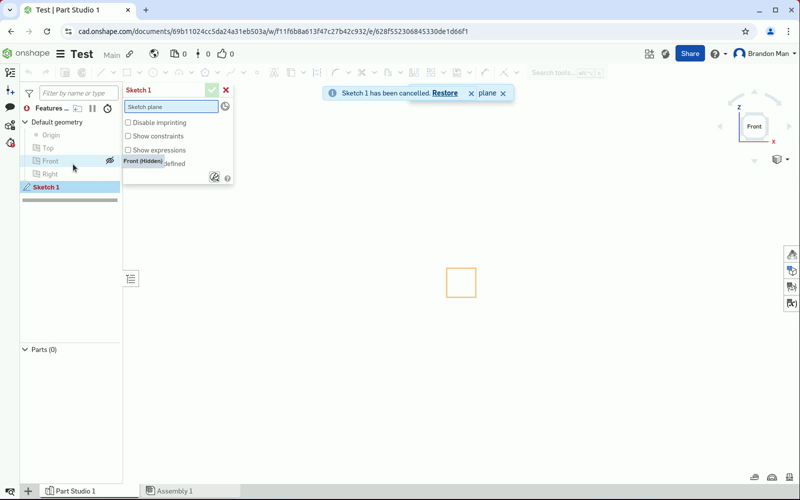
click(73, 163)
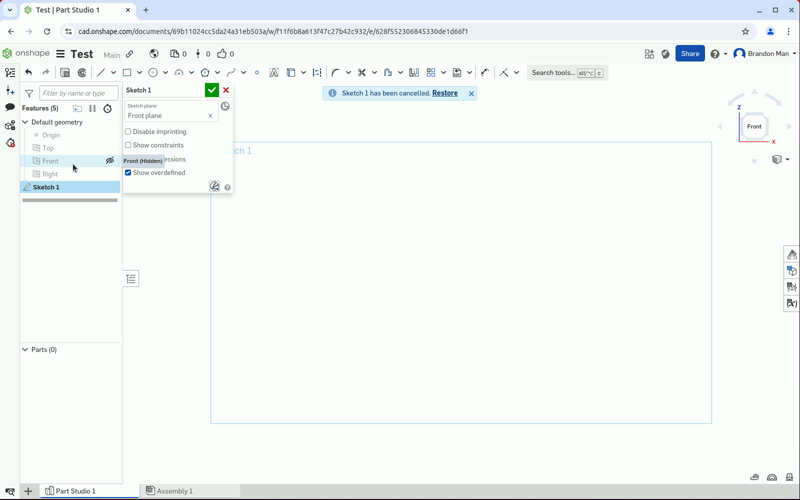
mouse_move(73, 352)
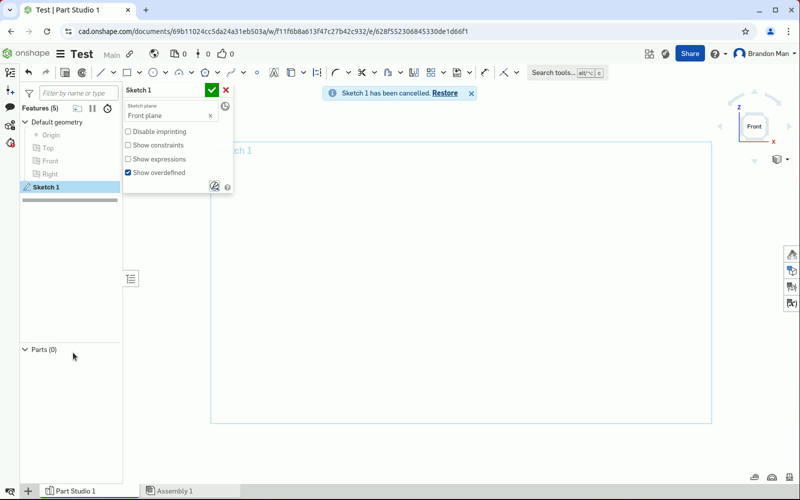
key(y)
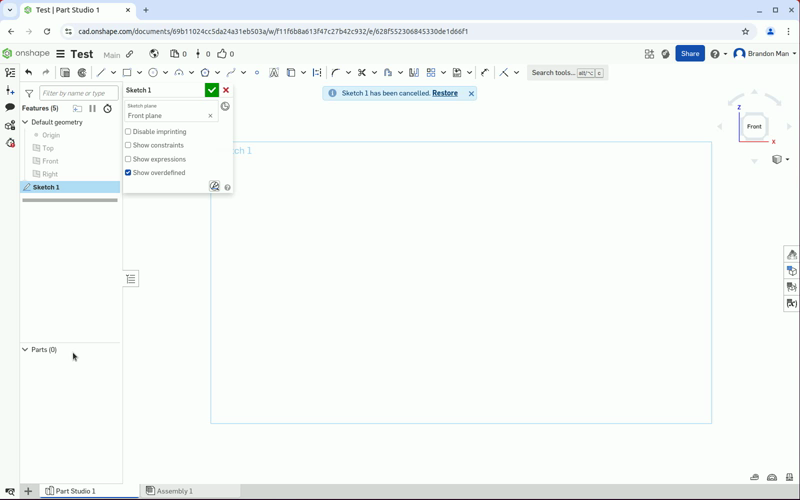
key(l)
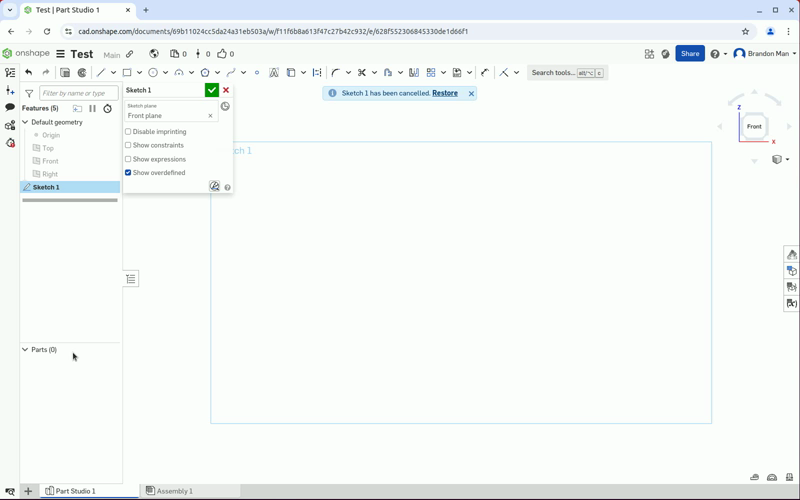
key_down(shift)
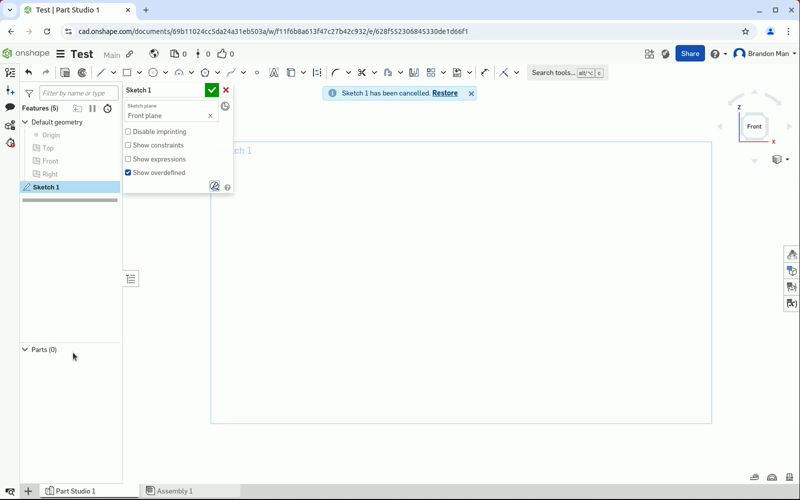
mouse_move(460, 346)
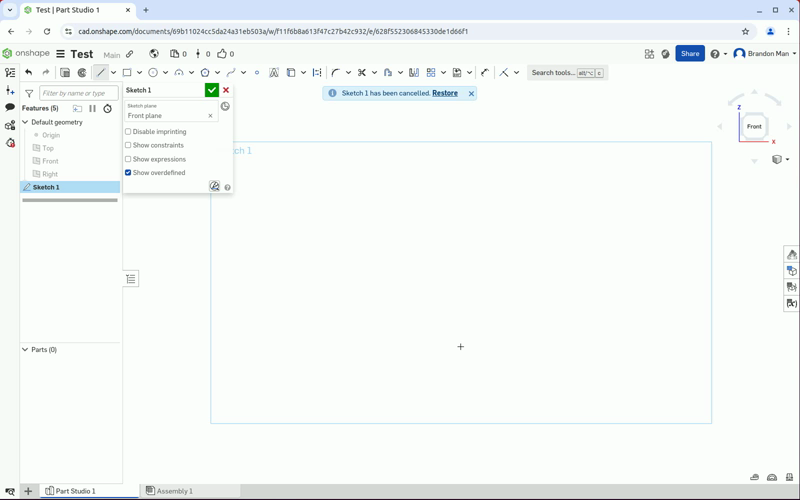
click(460, 346)
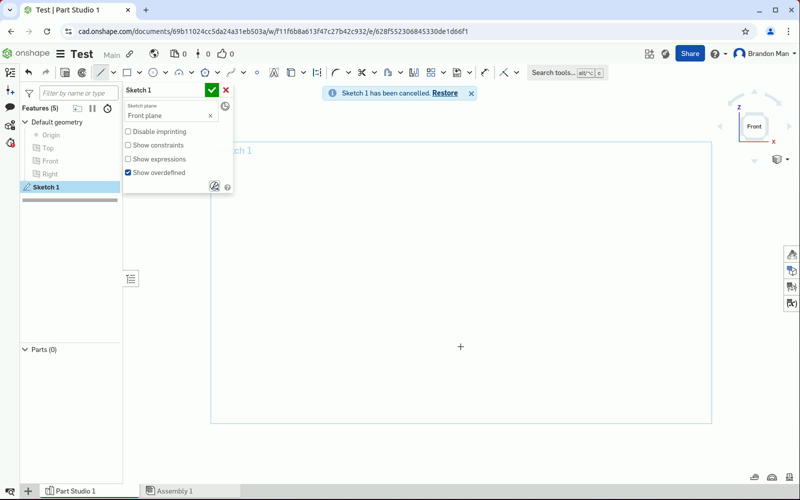
key_up(shift)
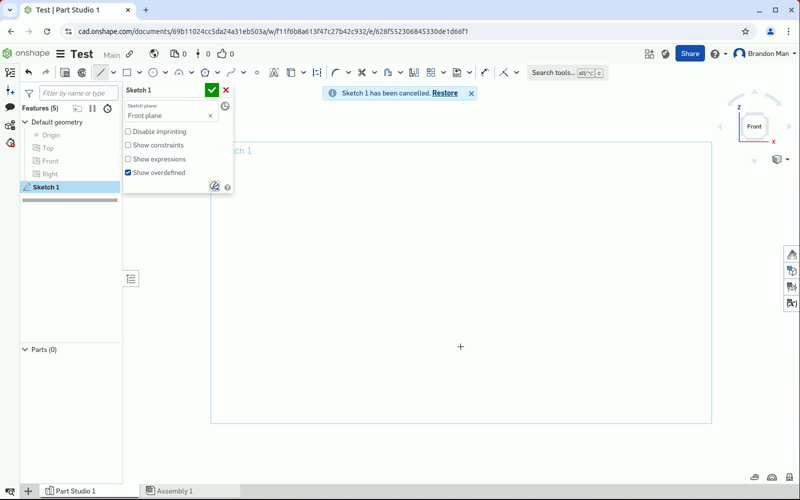
key_down(shift)
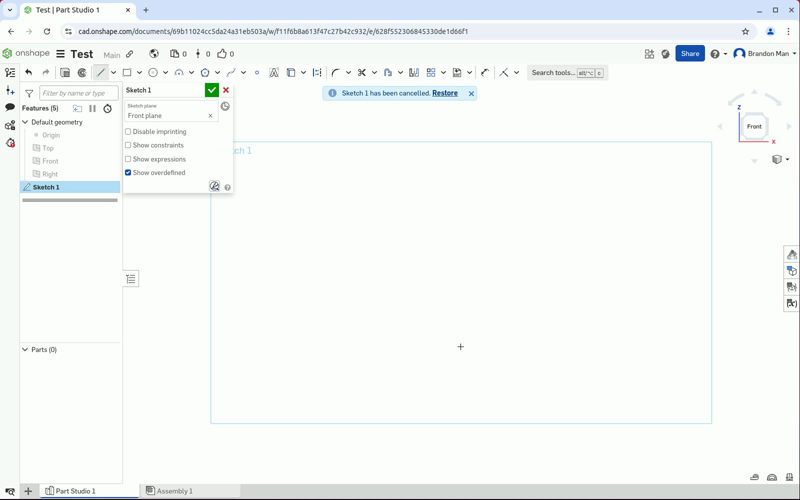
mouse_move(545, 346)
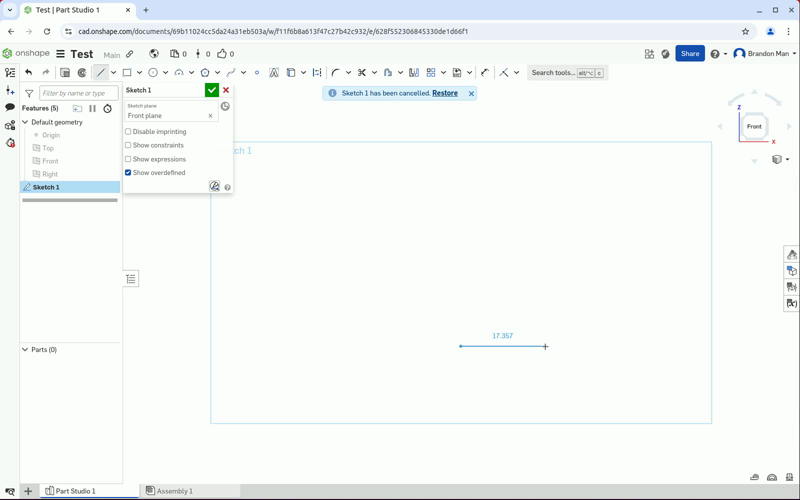
click(545, 346)
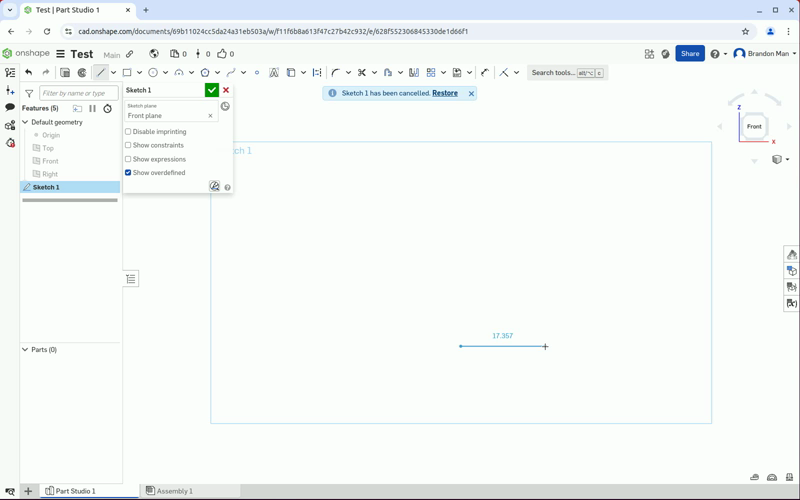
key_up(shift)
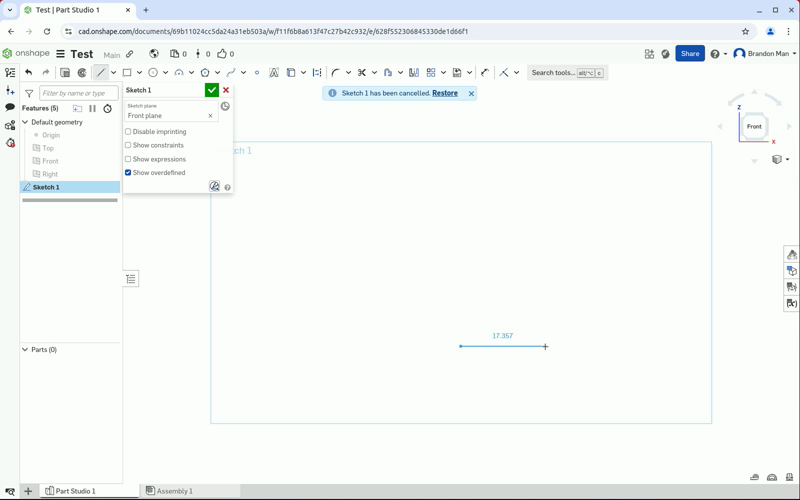
key(esc)
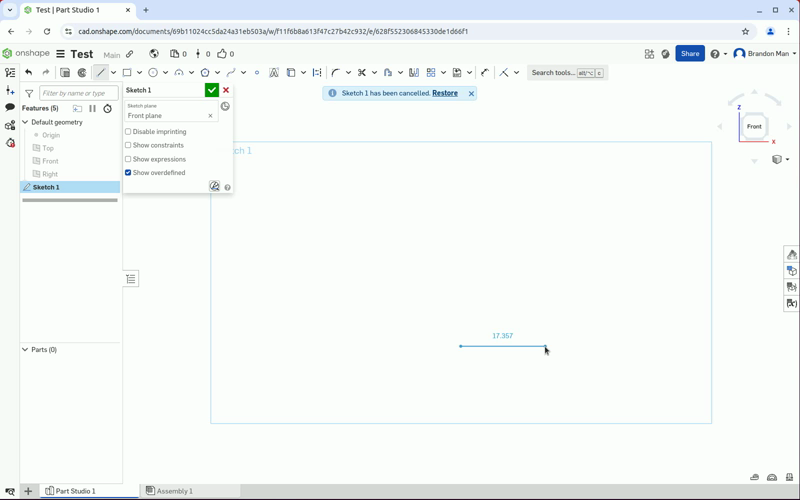
key(a)
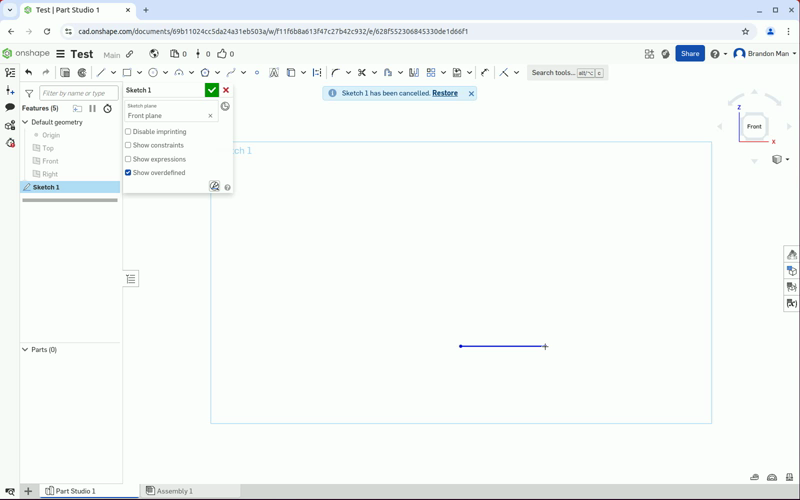
mouse_move(545, 346)
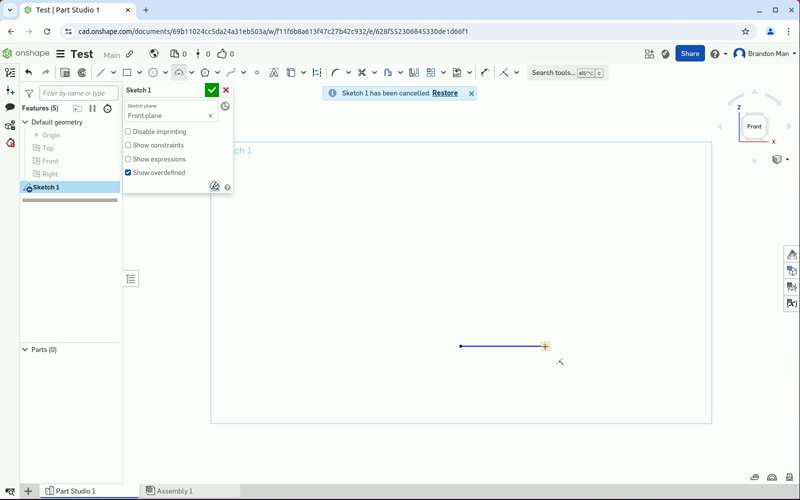
click(545, 346)
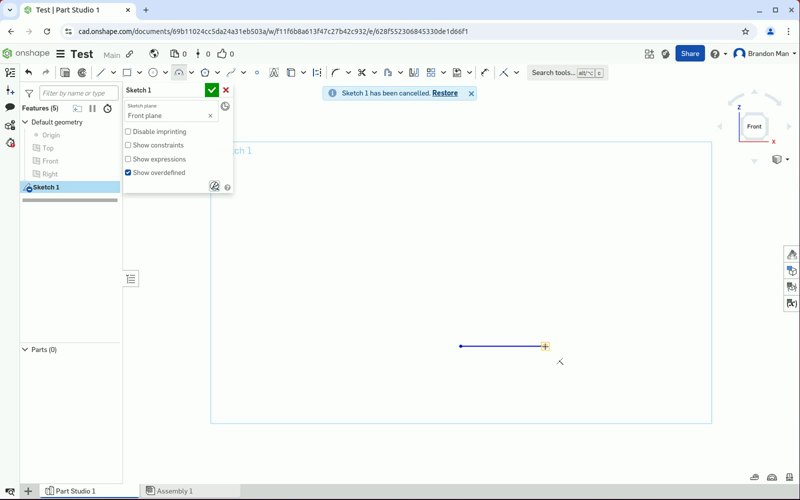
key_down(shift)
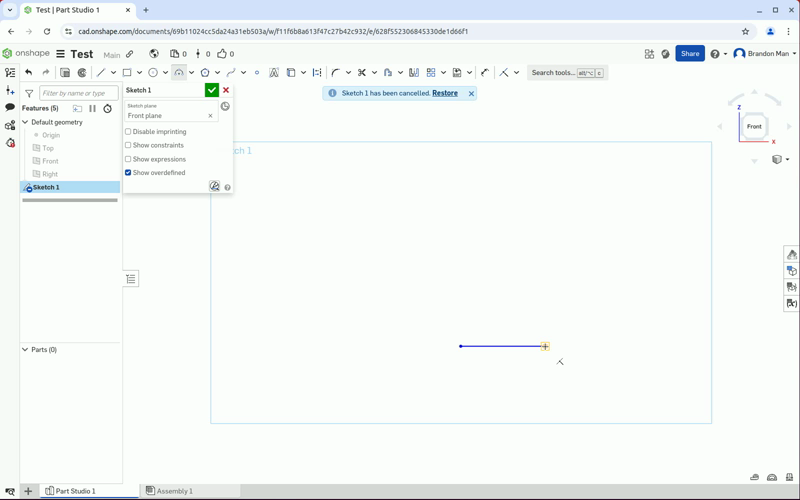
mouse_move(572, 319)
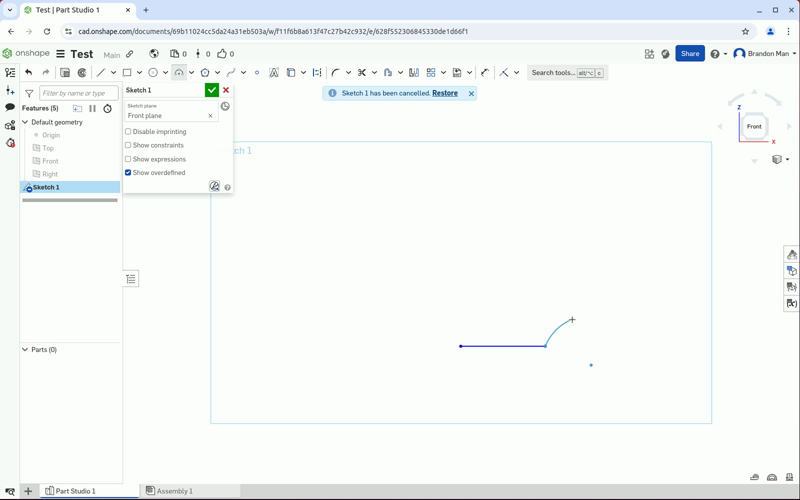
click(572, 319)
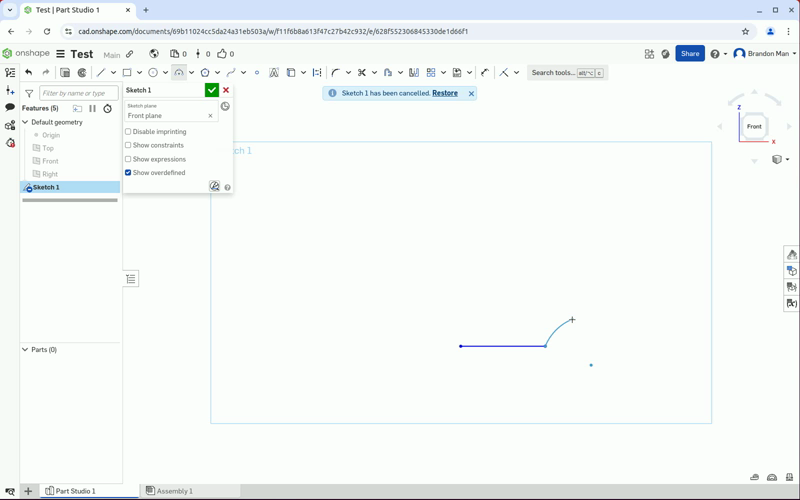
mouse_move(564, 338)
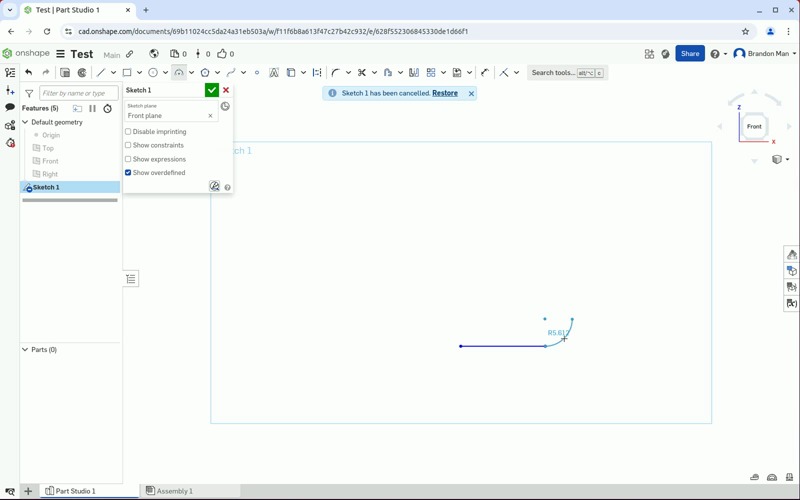
click(564, 338)
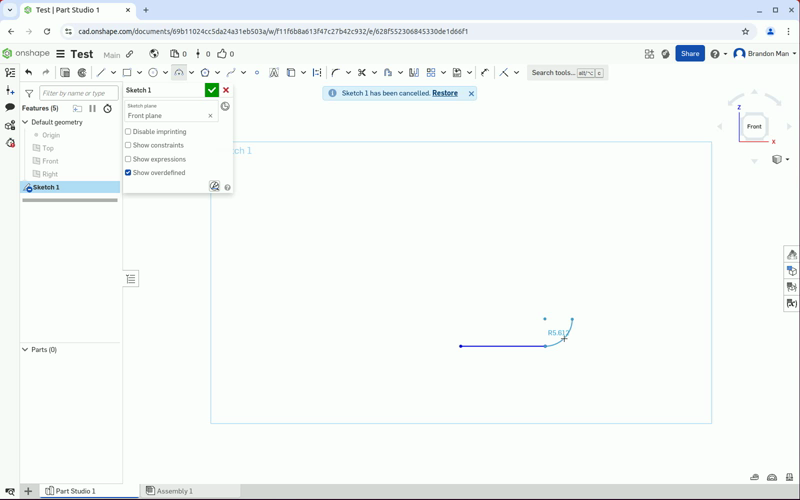
key_up(shift)
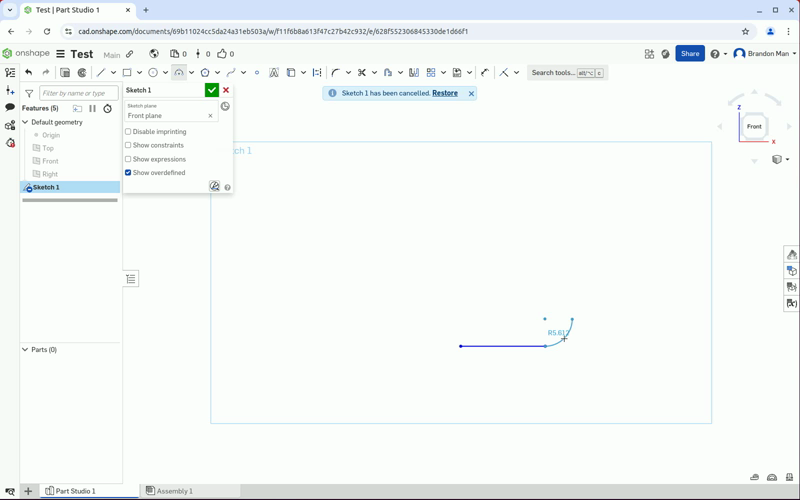
key(esc)
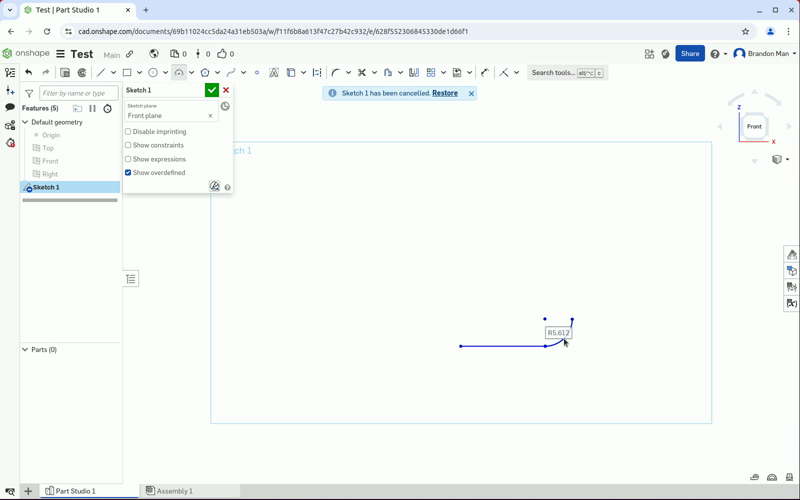
key(l)
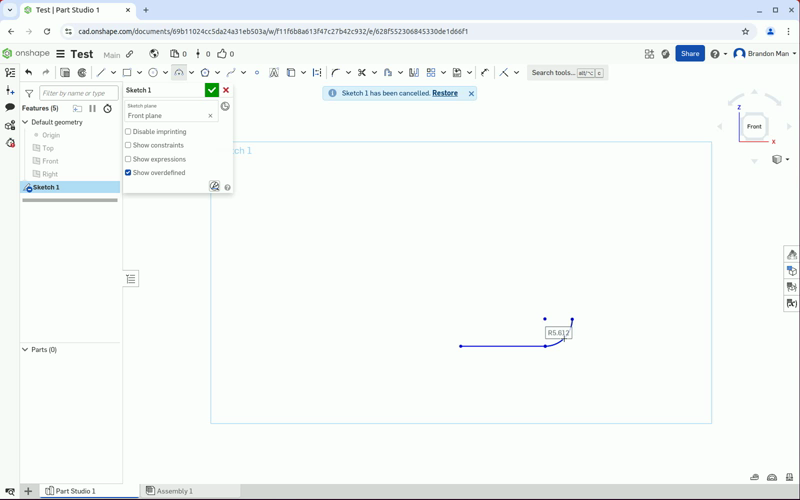
mouse_move(572, 319)
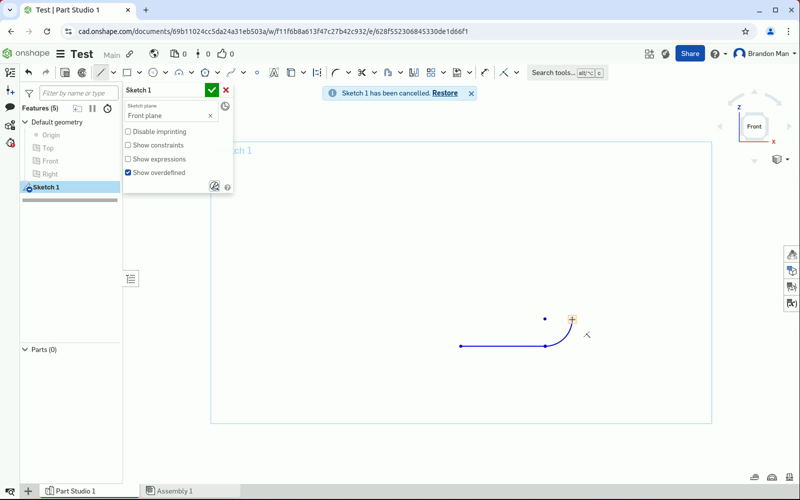
click(572, 319)
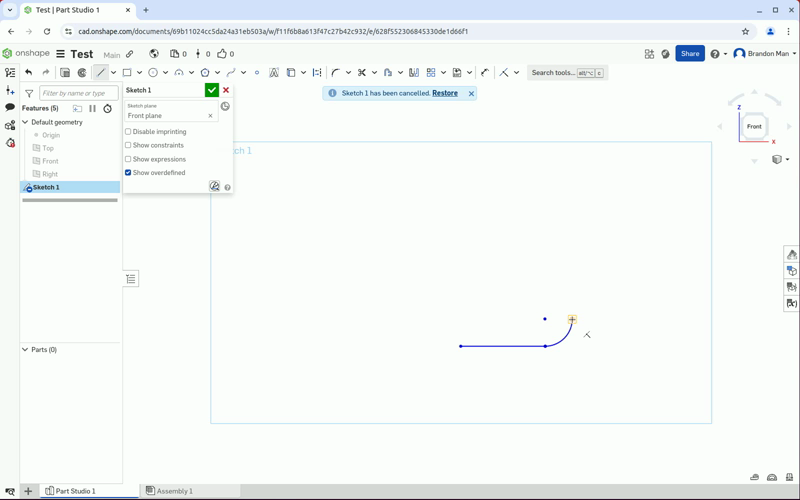
key_down(shift)
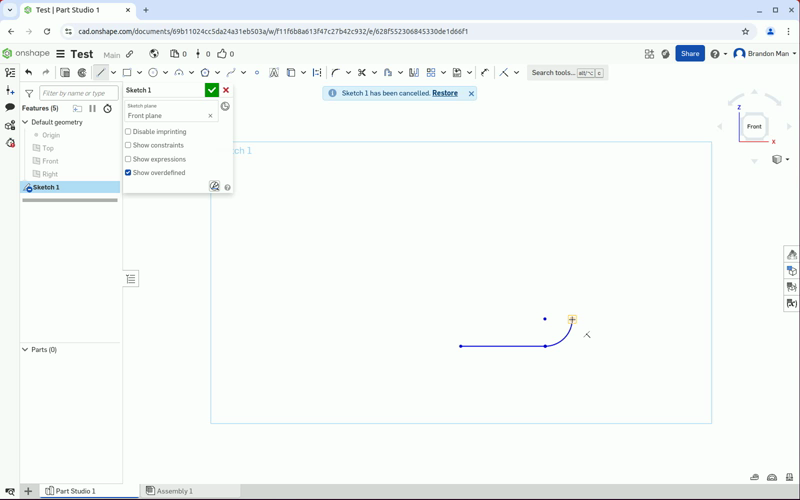
mouse_move(589, 319)
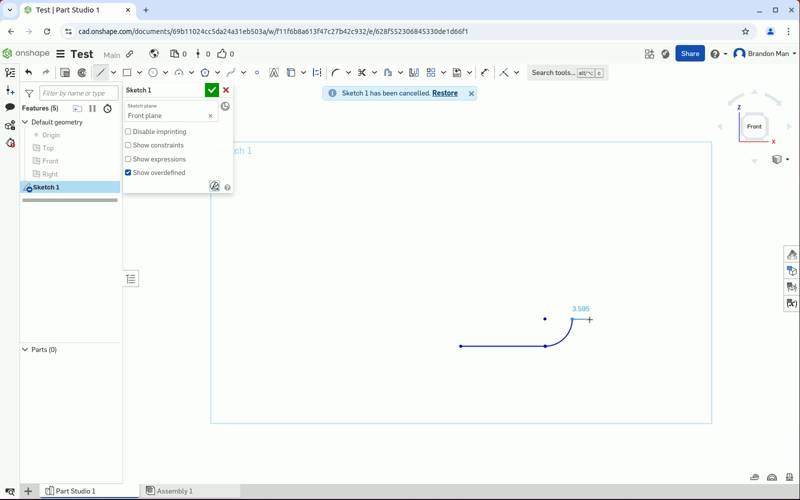
mouse_move(572, 293)
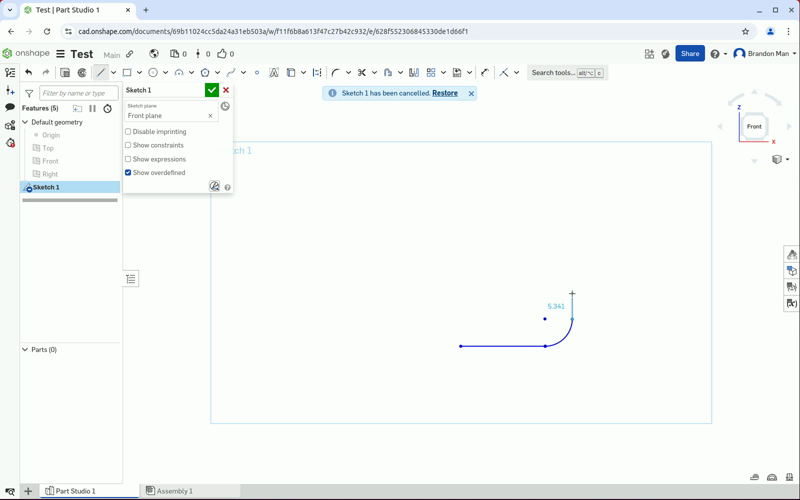
click(572, 293)
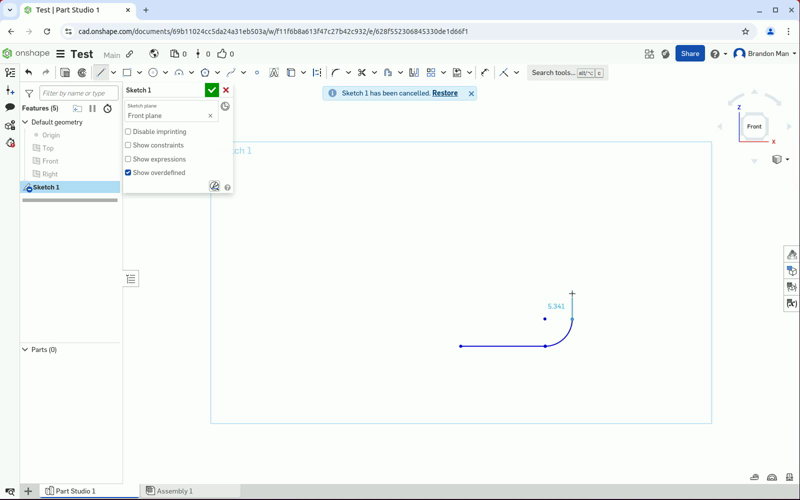
key_up(shift)
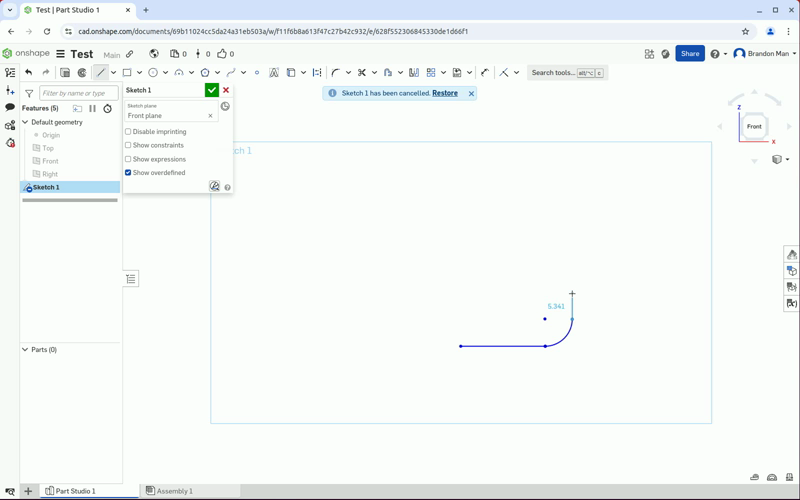
key(esc)
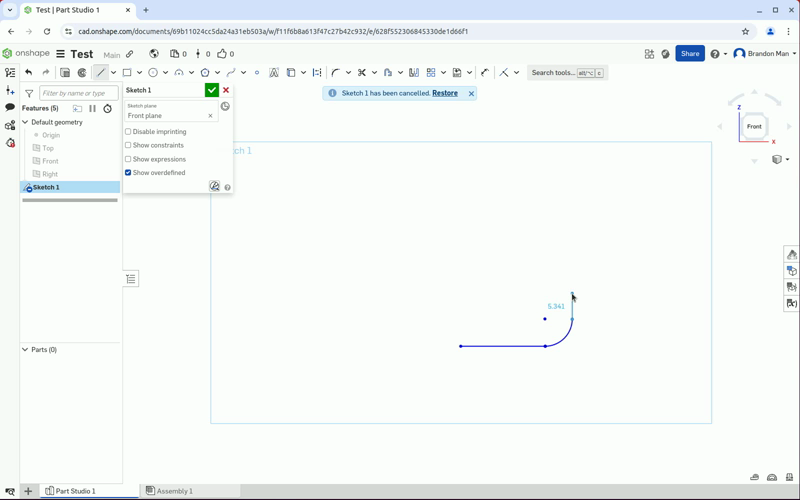
key(a)
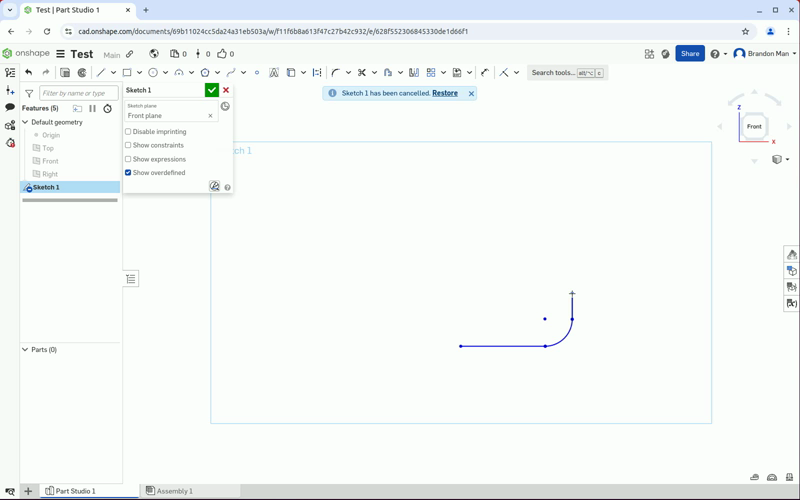
mouse_move(572, 293)
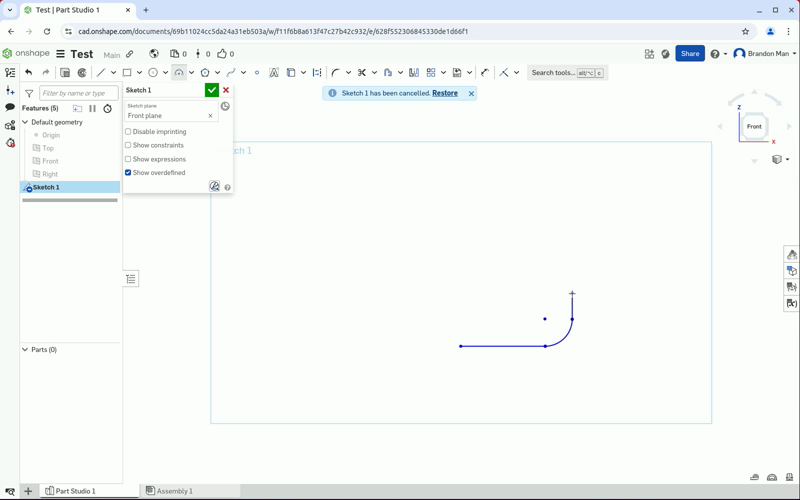
click(572, 293)
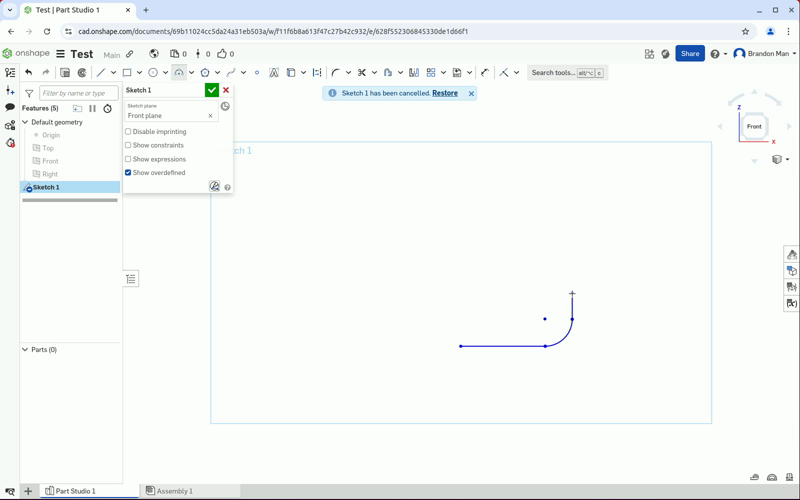
key_down(shift)
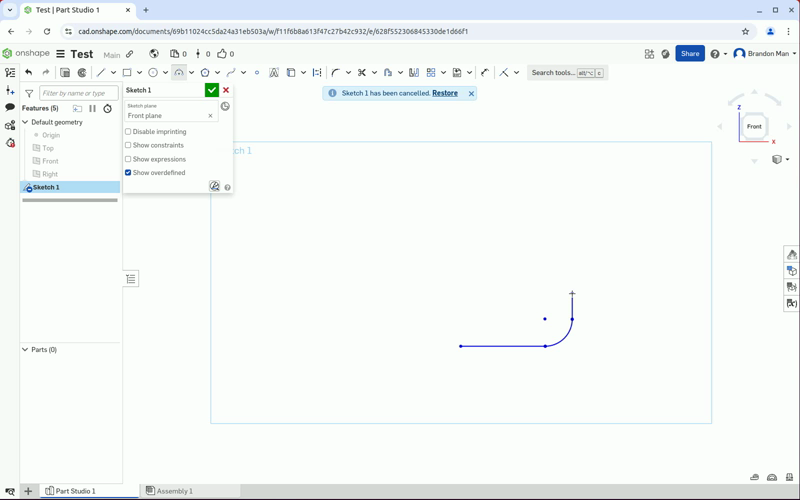
mouse_move(561, 282)
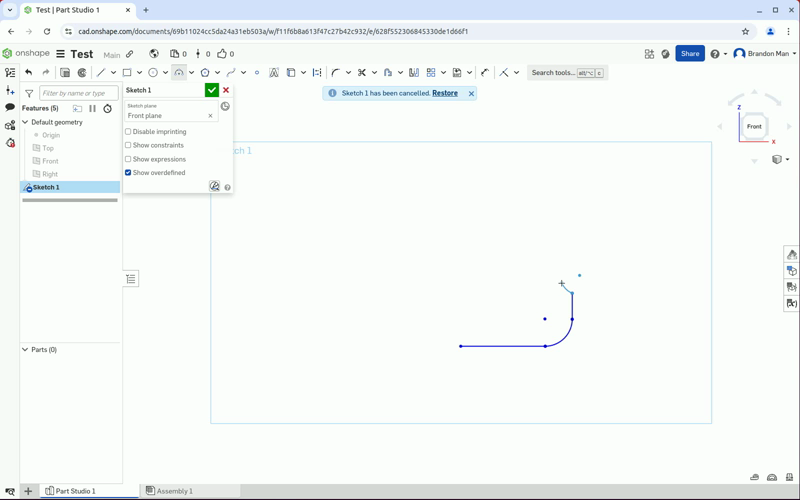
click(561, 282)
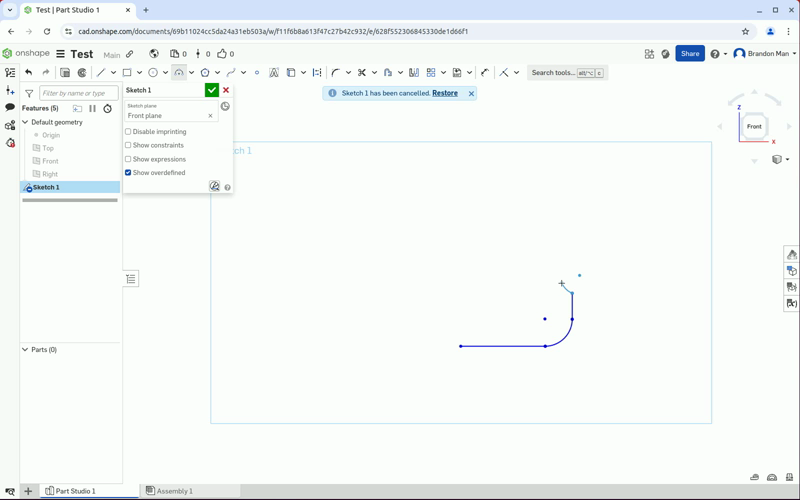
mouse_move(569, 285)
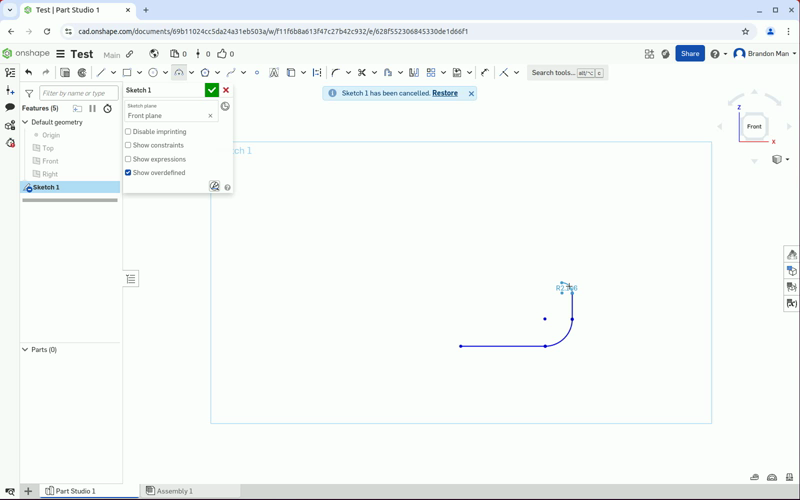
click(569, 285)
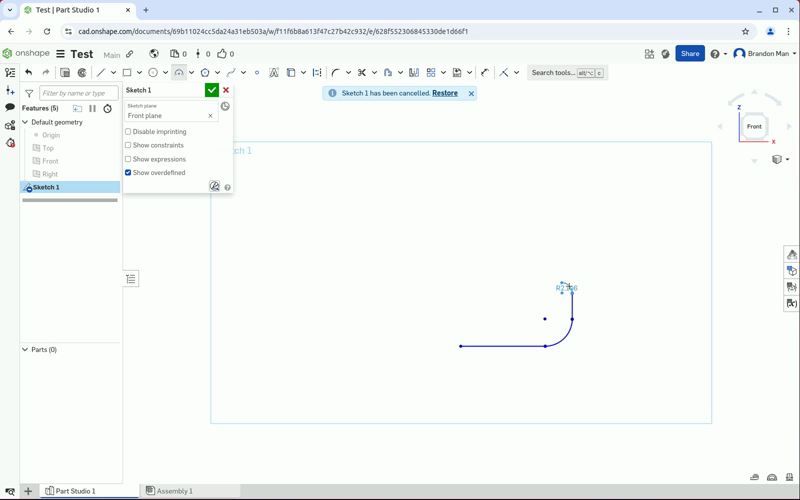
key_up(shift)
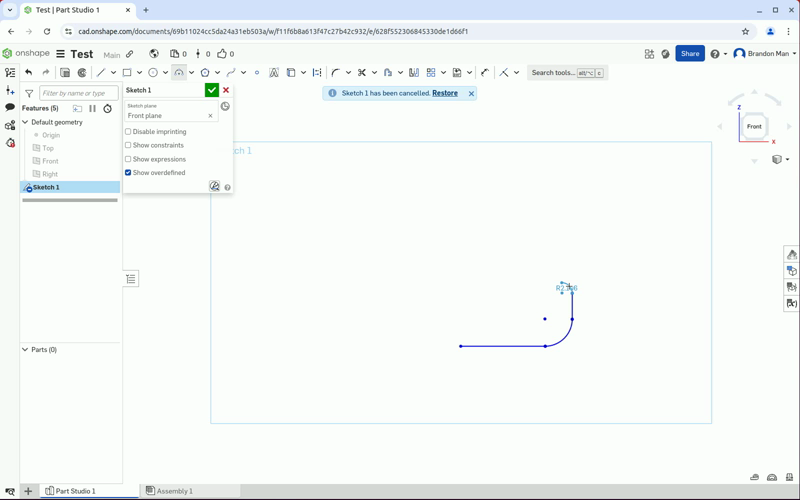
key(esc)
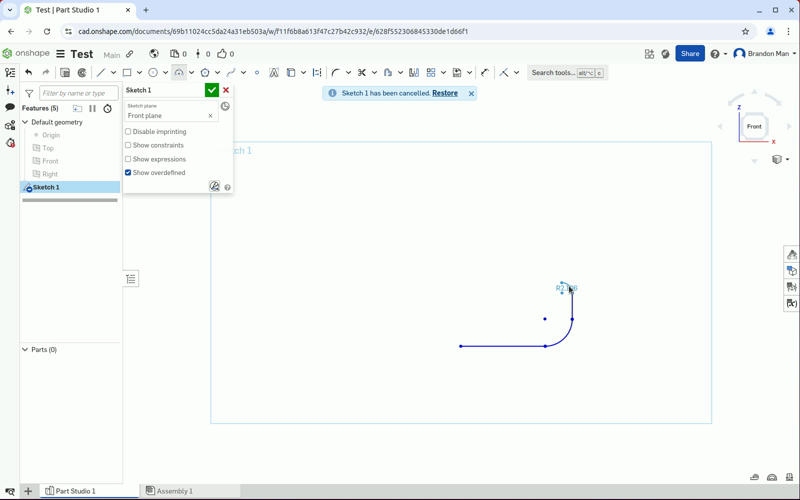
key(l)
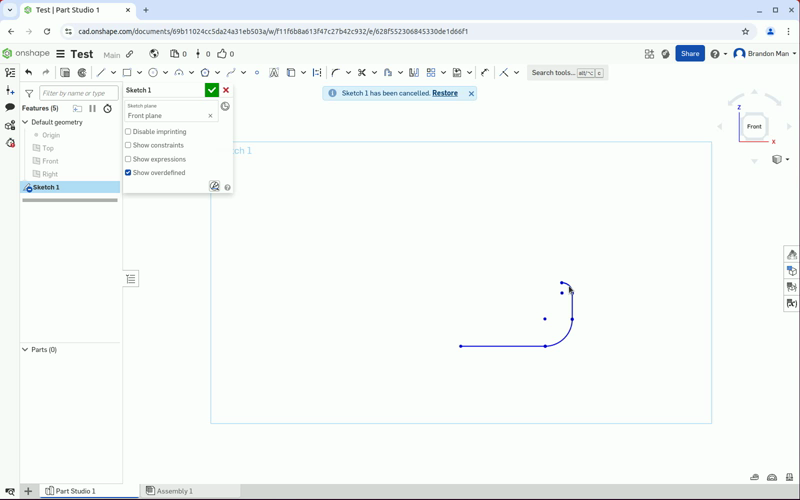
mouse_move(561, 282)
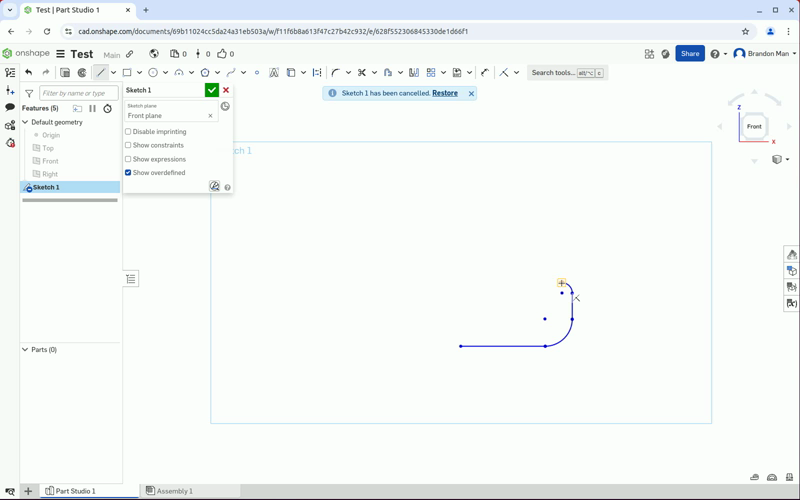
click(561, 282)
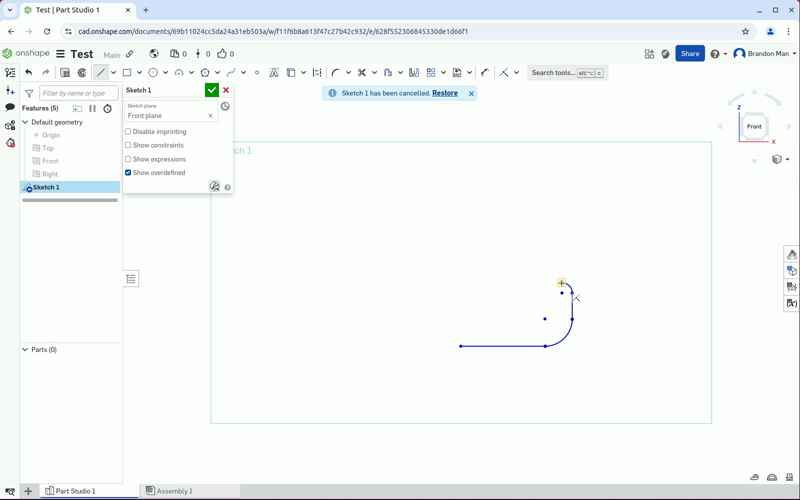
key_down(shift)
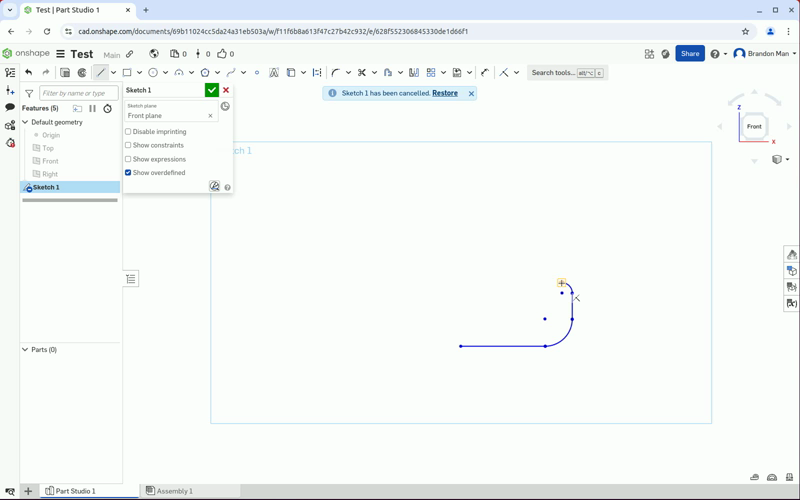
mouse_move(460, 282)
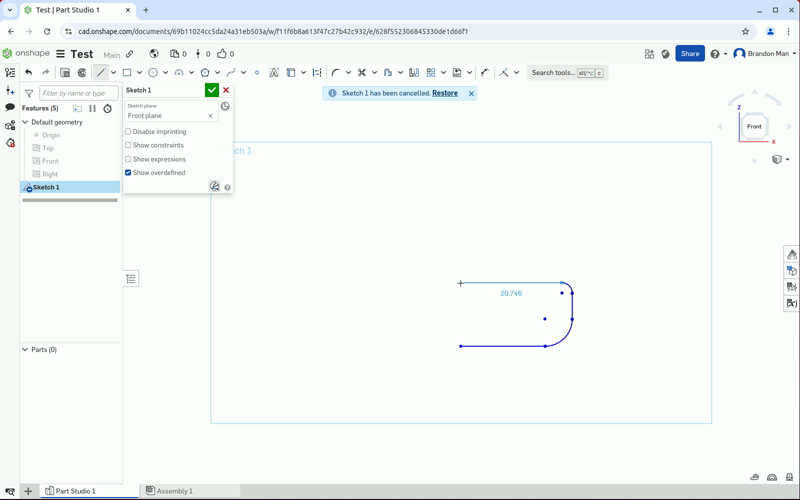
click(460, 282)
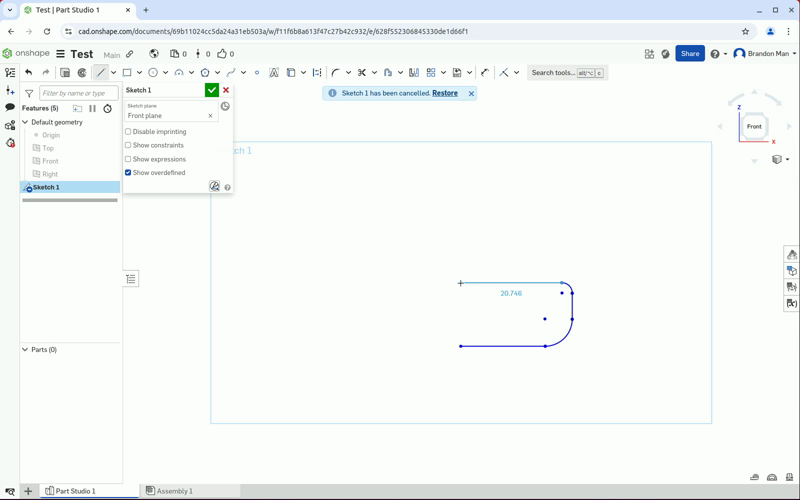
key_up(shift)
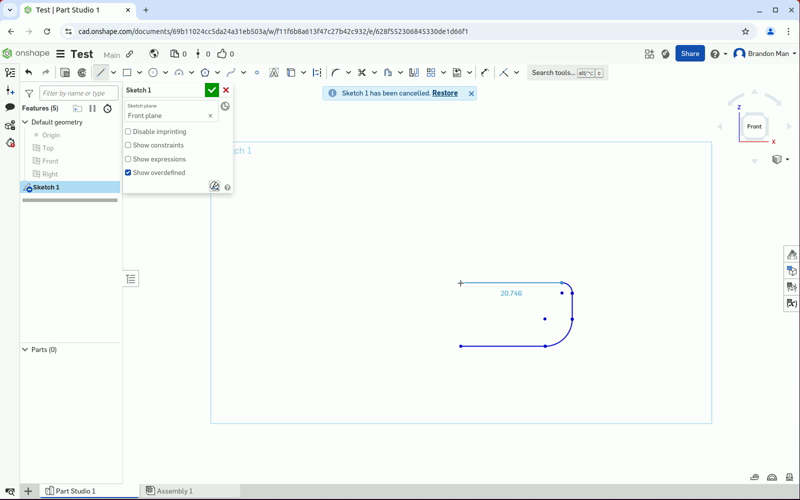
key_down(shift)
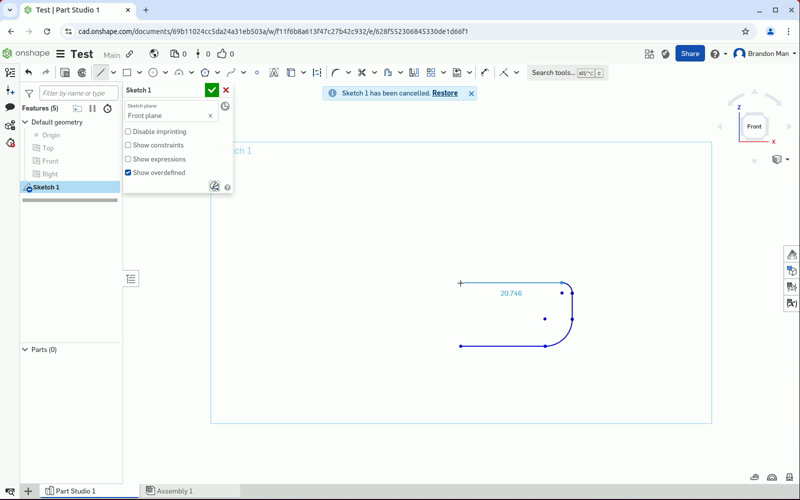
mouse_move(460, 346)
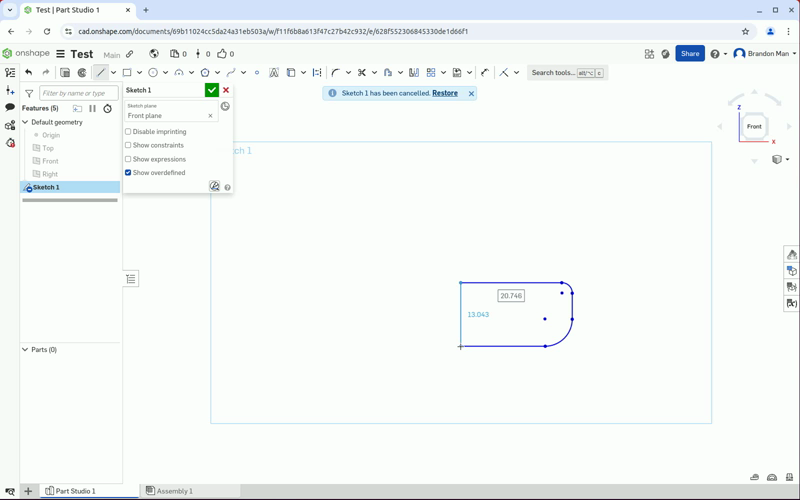
key_up(shift)
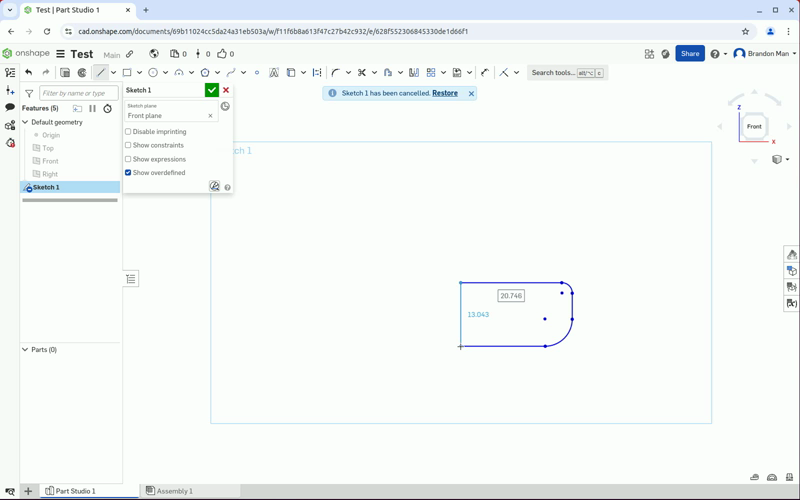
click(460, 346)
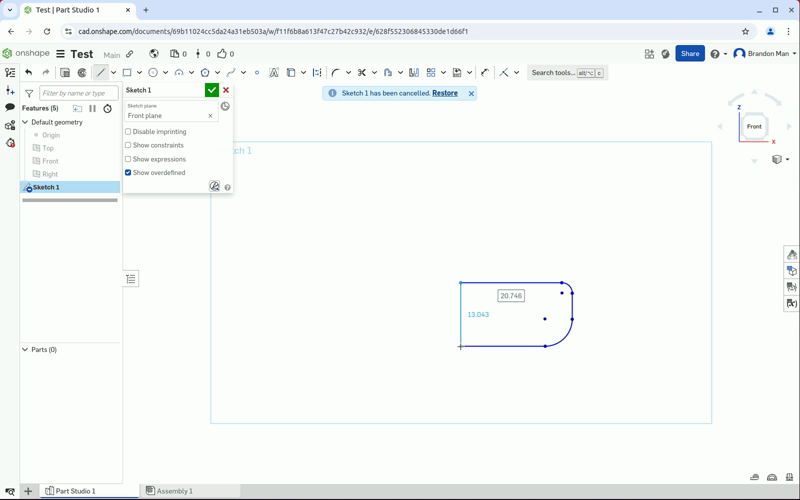
key(esc)
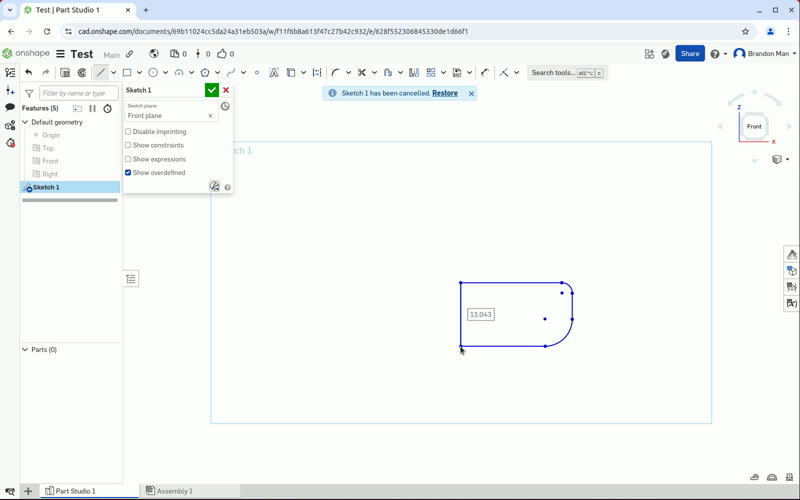
mouse_move(491, 300)
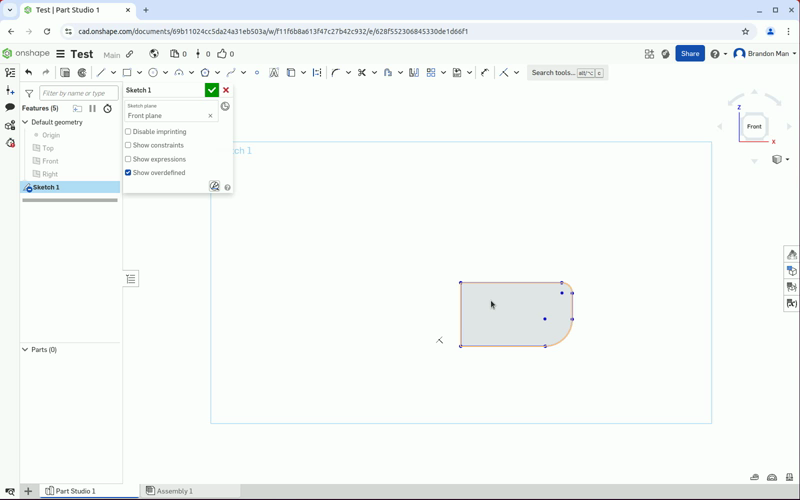
click(491, 300)
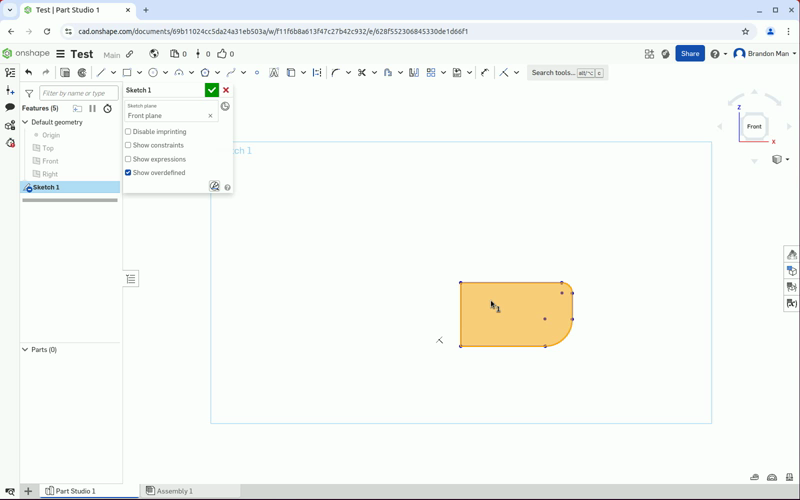
mouse_move(73, 352)
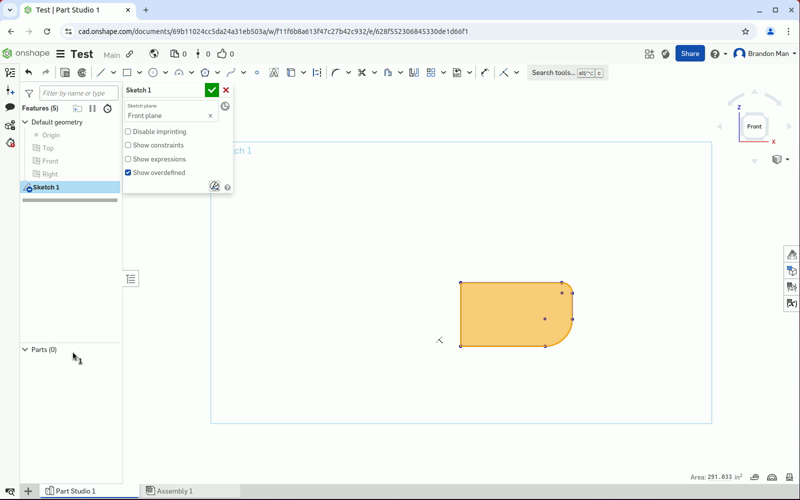
key(shift+y)
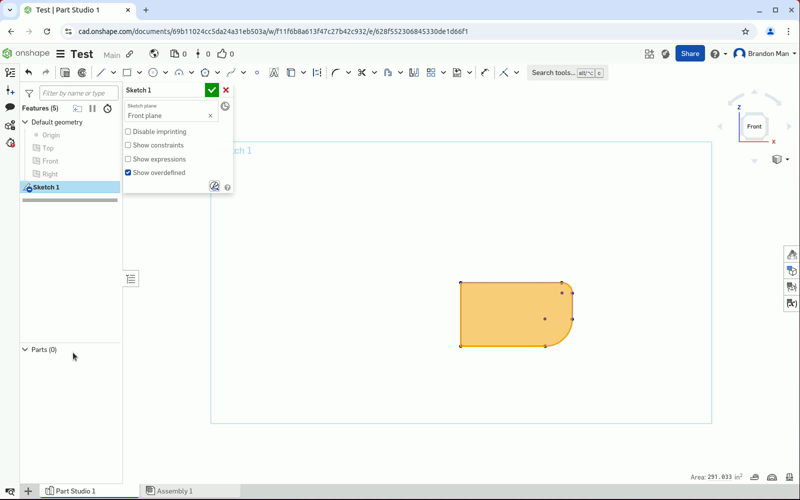
key(shift+e)
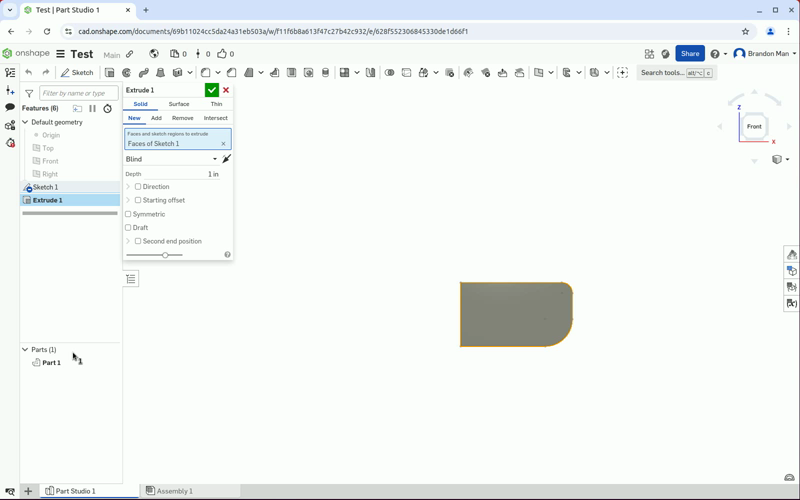
mouse_move(143, 106)
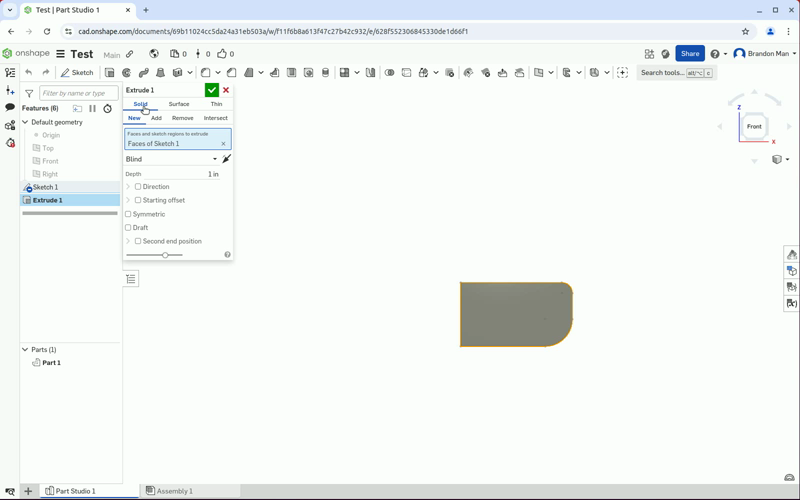
click(143, 106)
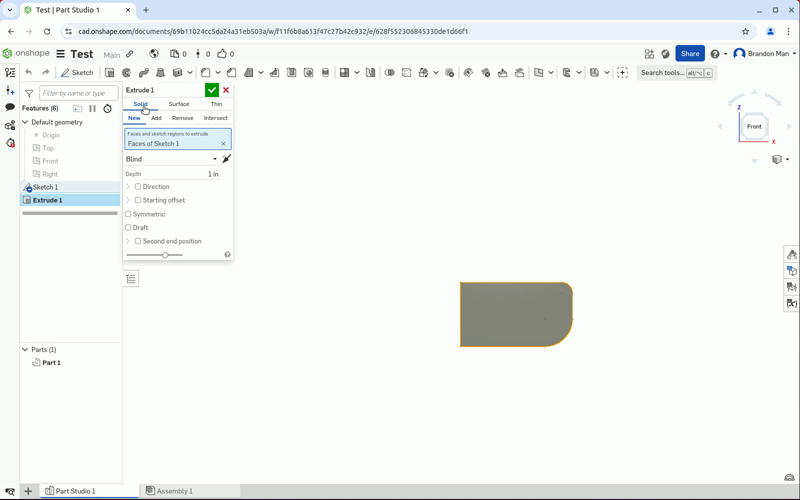
mouse_move(137, 120)
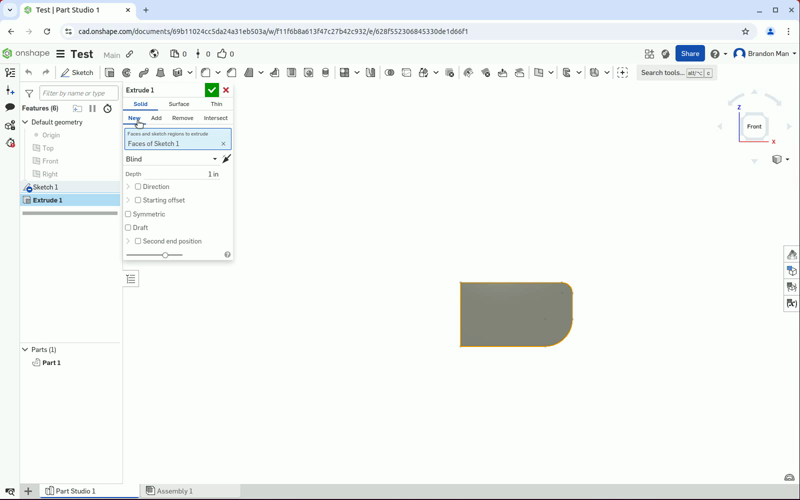
click(137, 120)
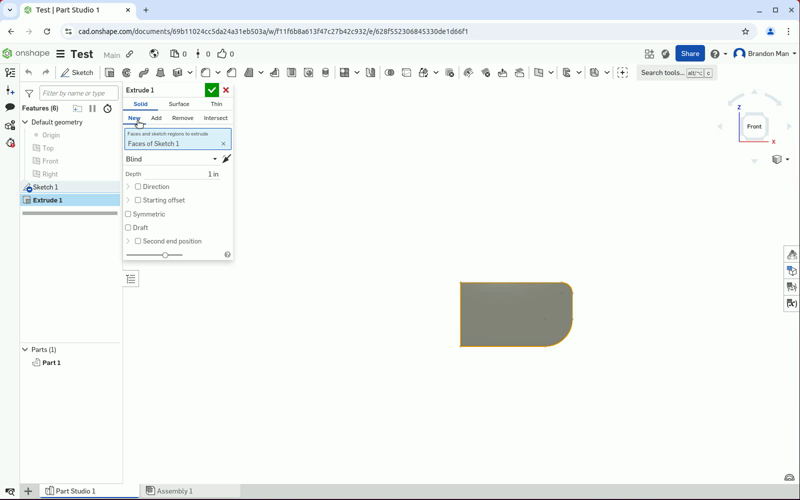
key(tab, 4)
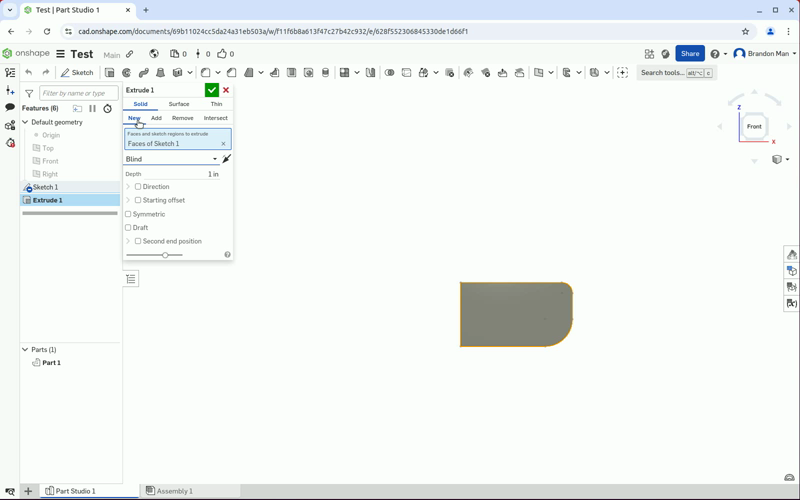
text(0.482)
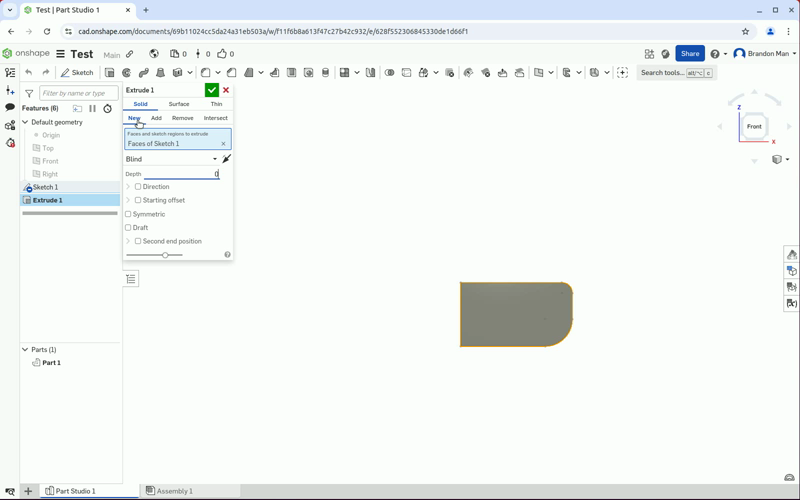
key(tab, 3)
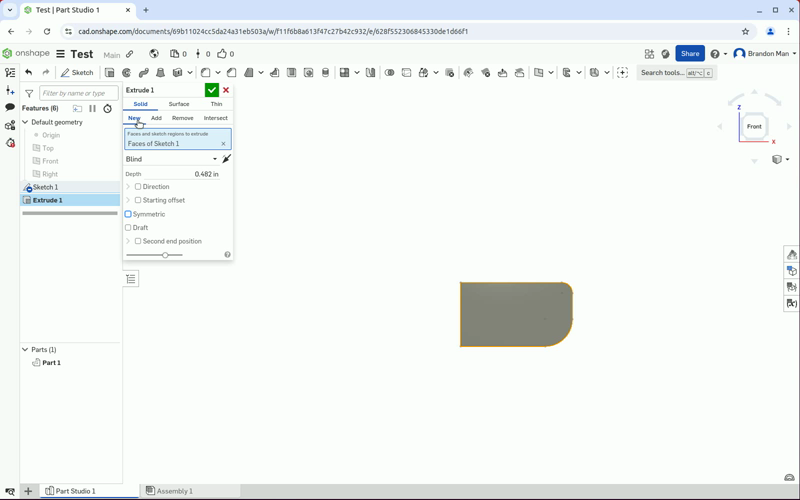
key(space)
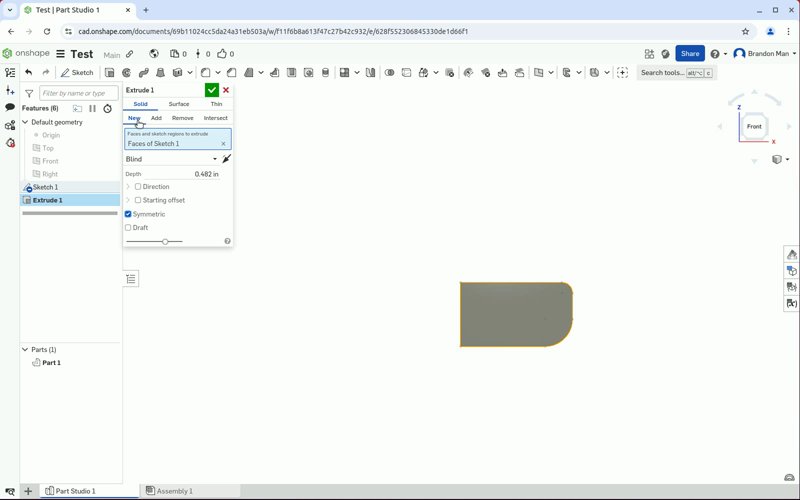
key(enter)
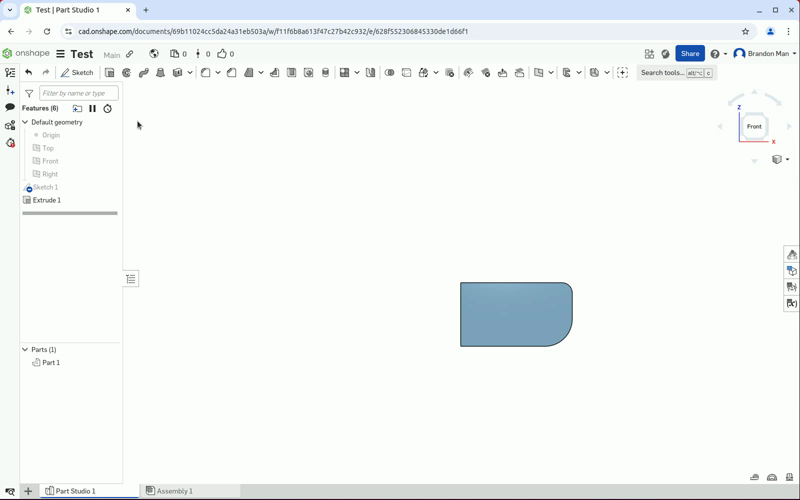
key(shift+h)
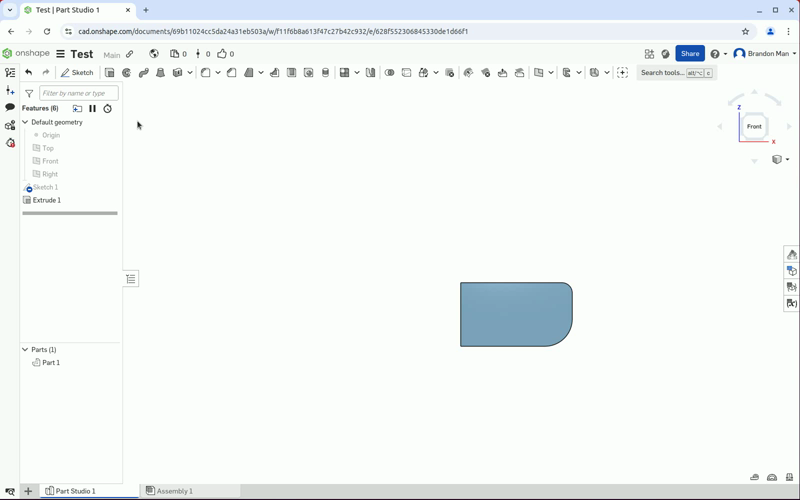
key(shift+h)
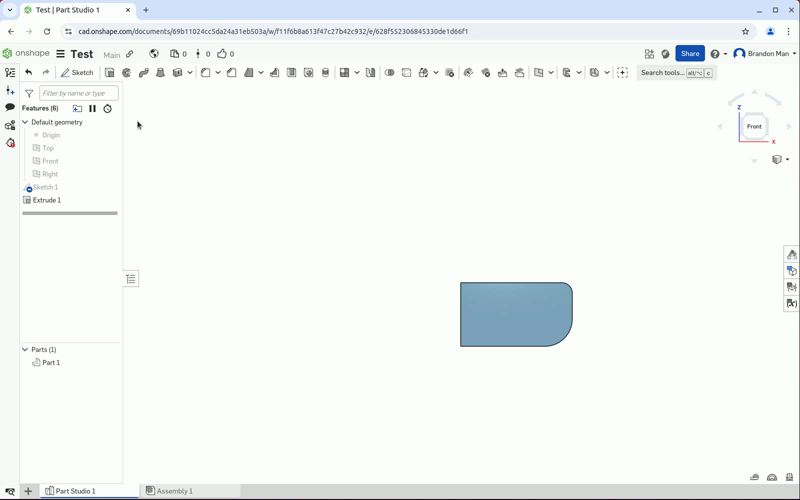
mouse_move(73, 189)
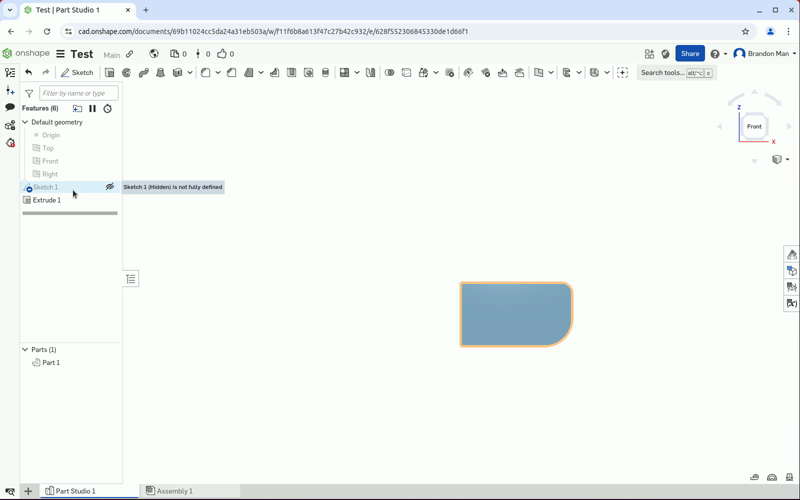
click(73, 189)
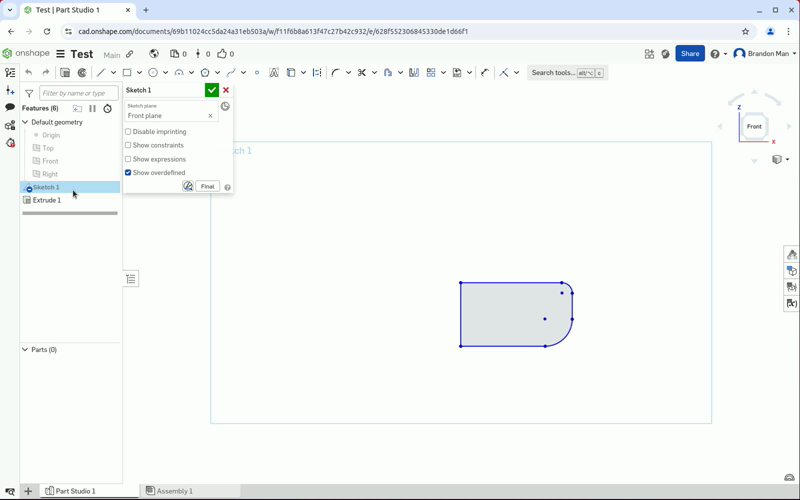
mouse_move(229, 92)
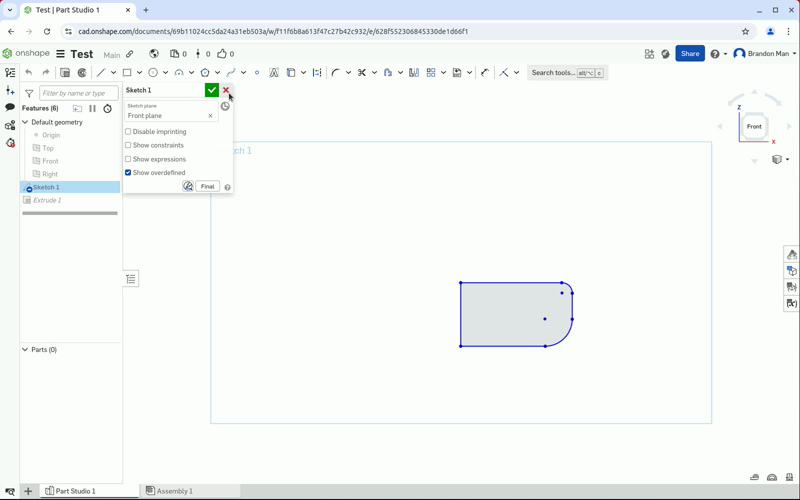
click(229, 92)
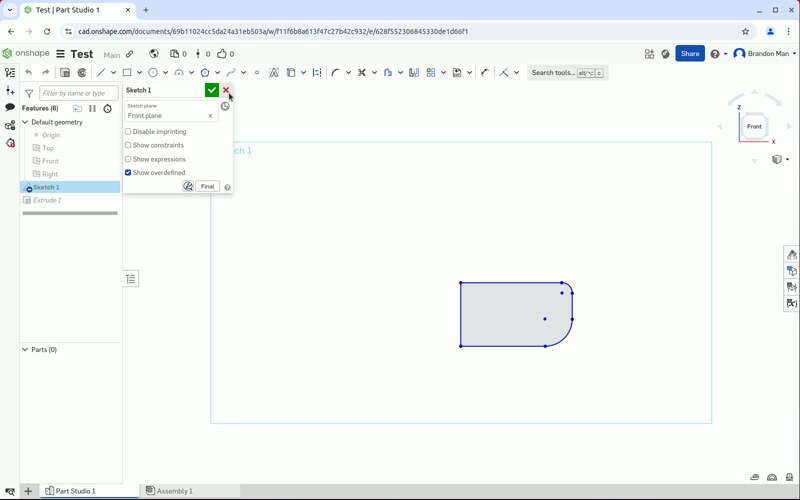
key(shift+s)
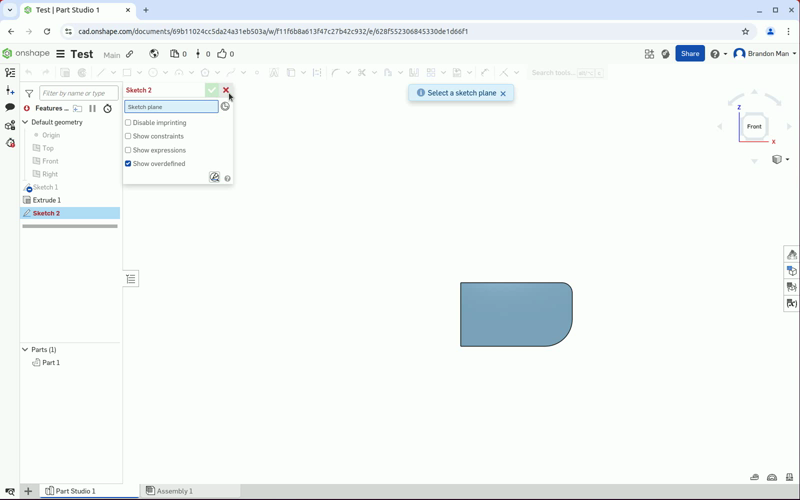
mouse_move(73, 163)
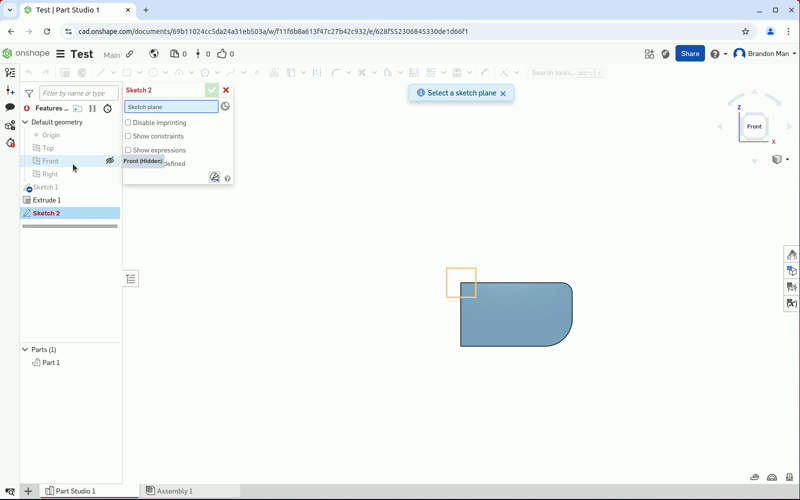
click(73, 163)
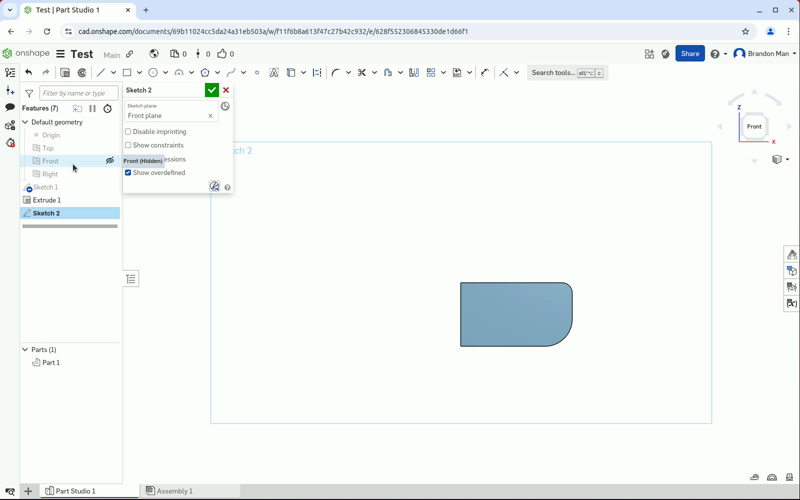
mouse_move(73, 352)
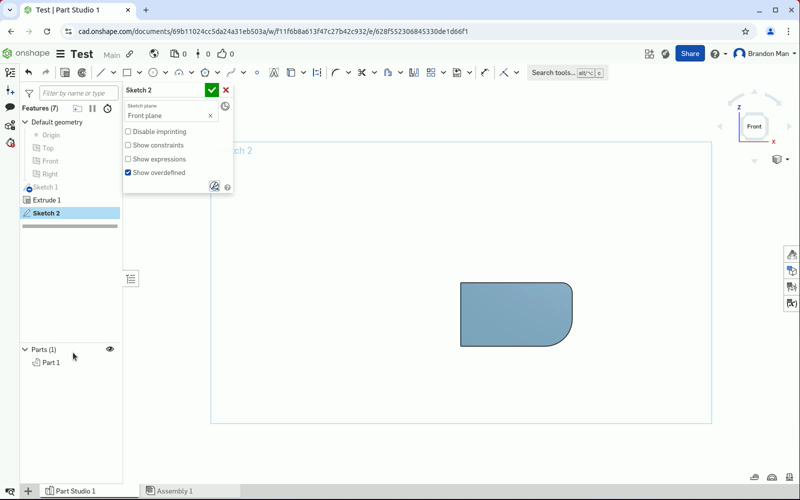
key(y)
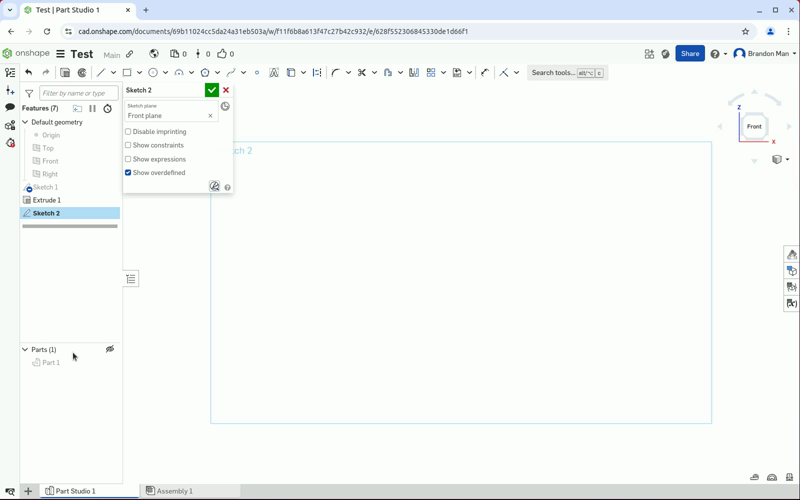
key(l)
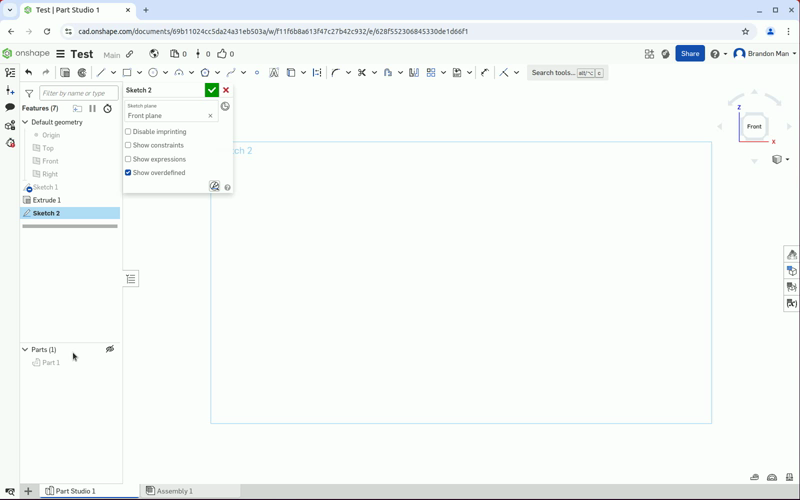
key_down(shift)
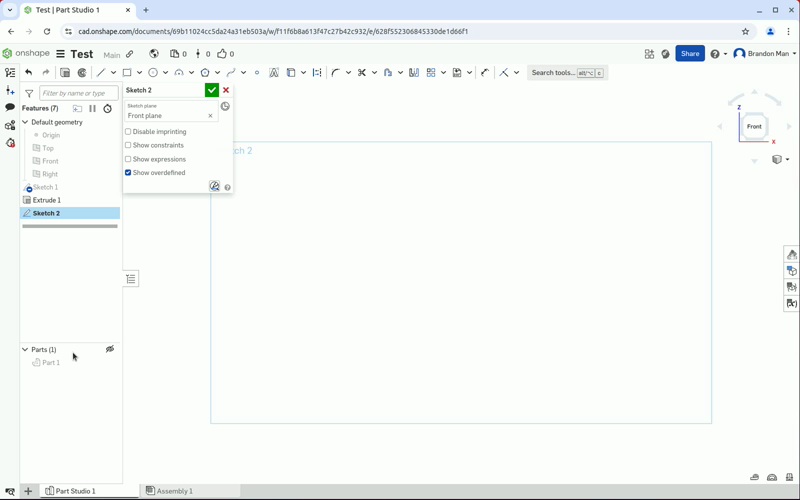
mouse_move(459, 347)
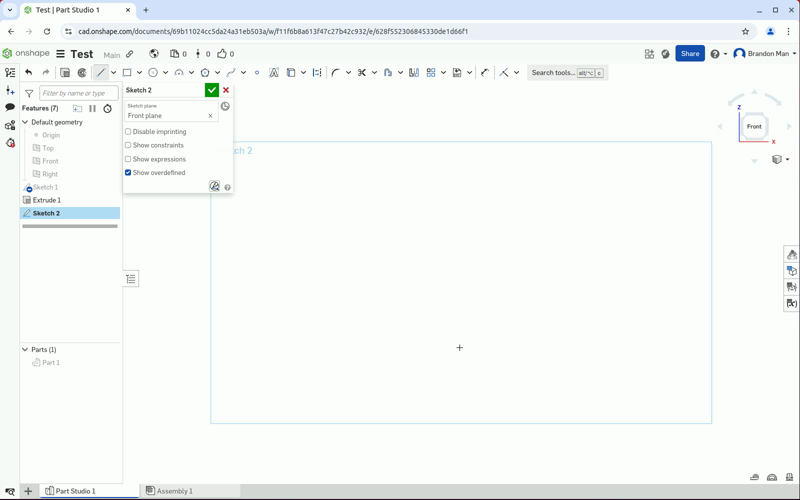
click(459, 347)
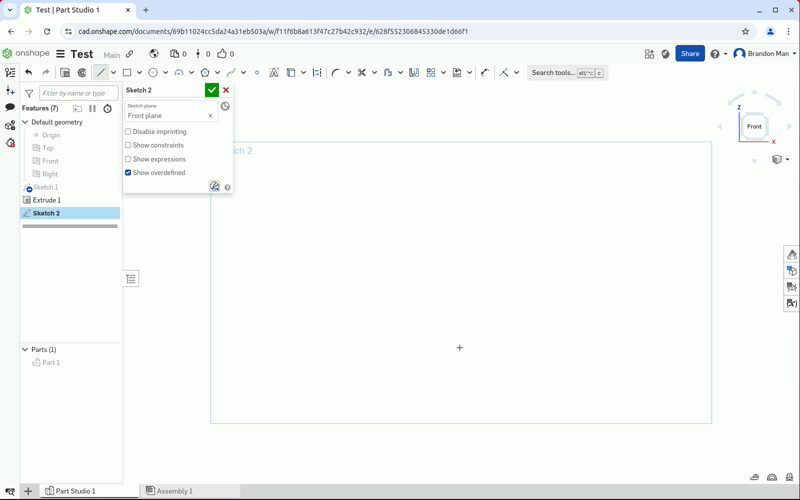
key_up(shift)
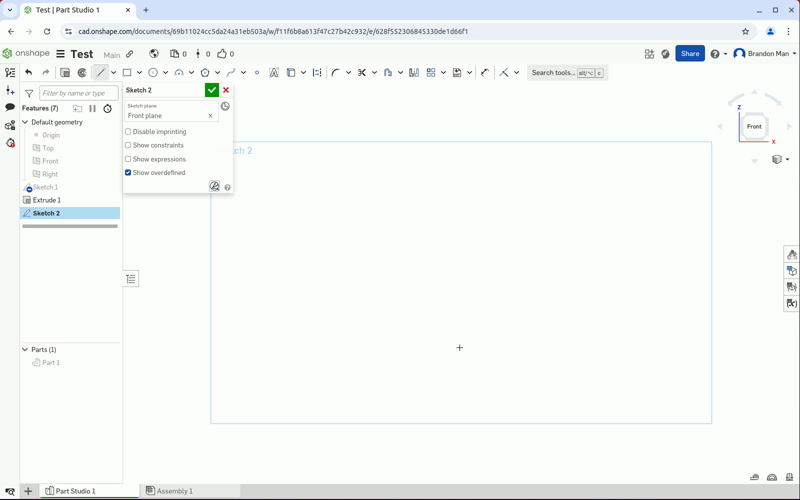
key_down(shift)
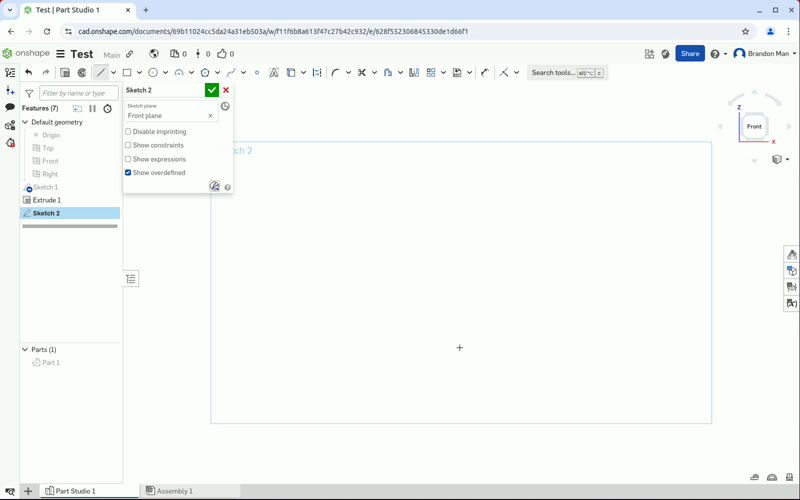
mouse_move(545, 347)
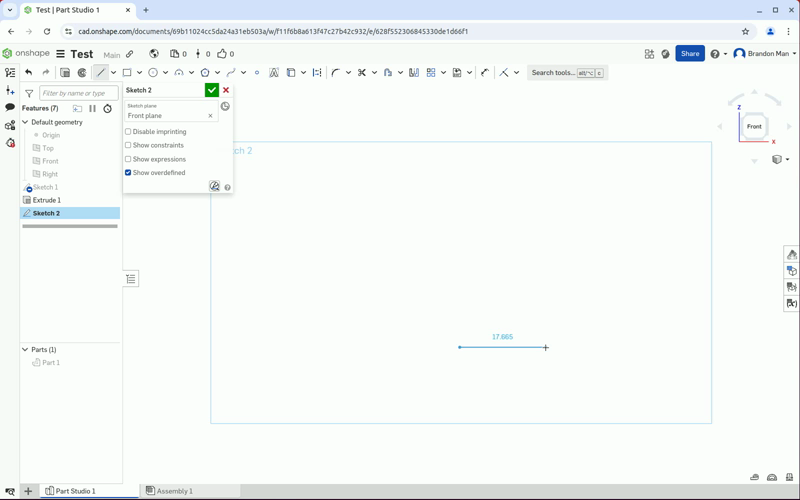
click(545, 347)
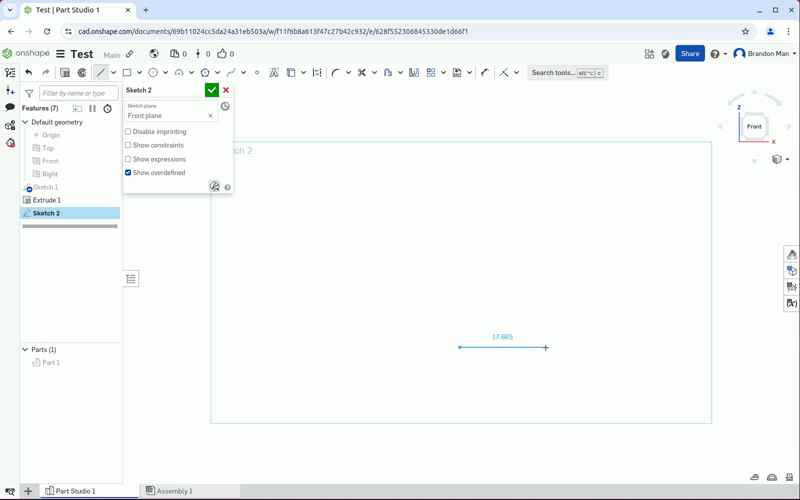
key_up(shift)
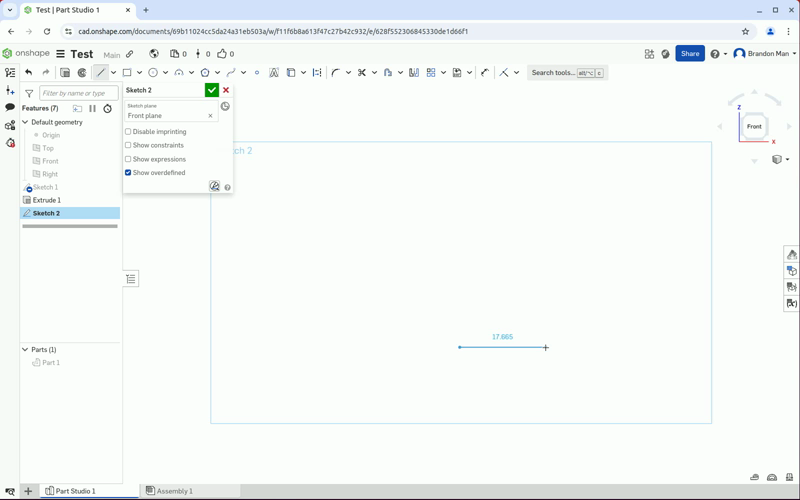
key(esc)
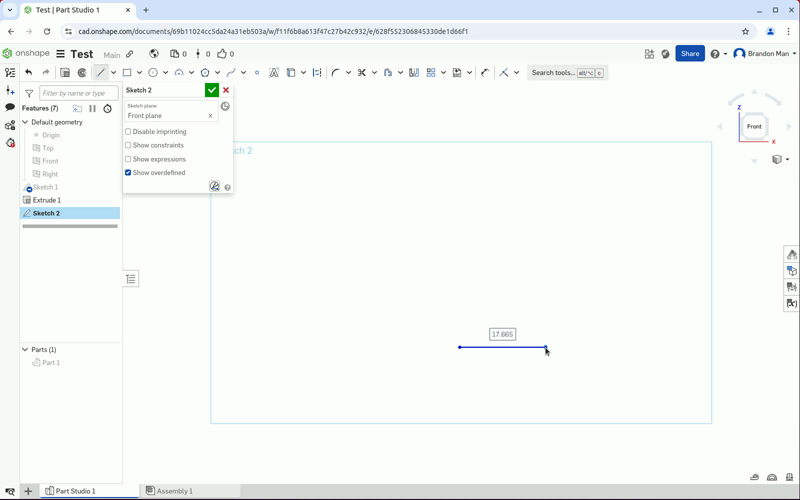
key(a)
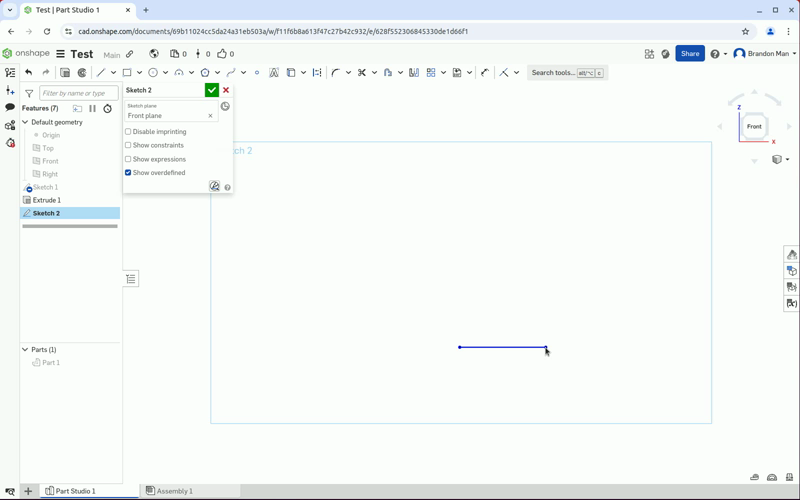
mouse_move(545, 347)
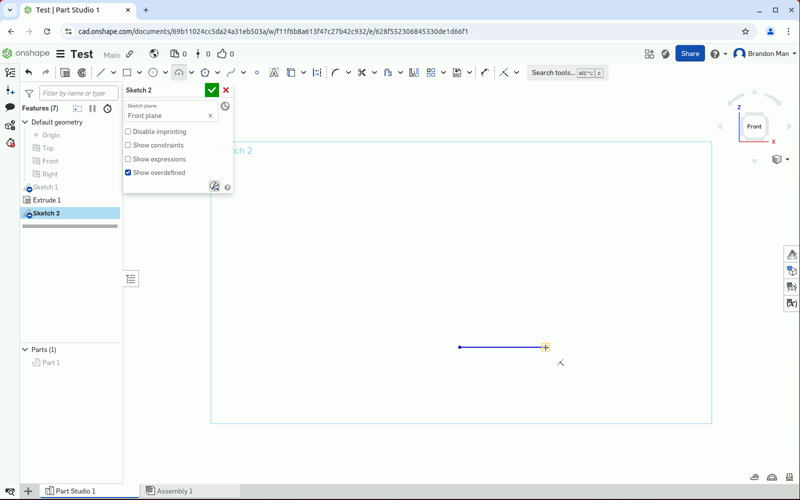
click(545, 347)
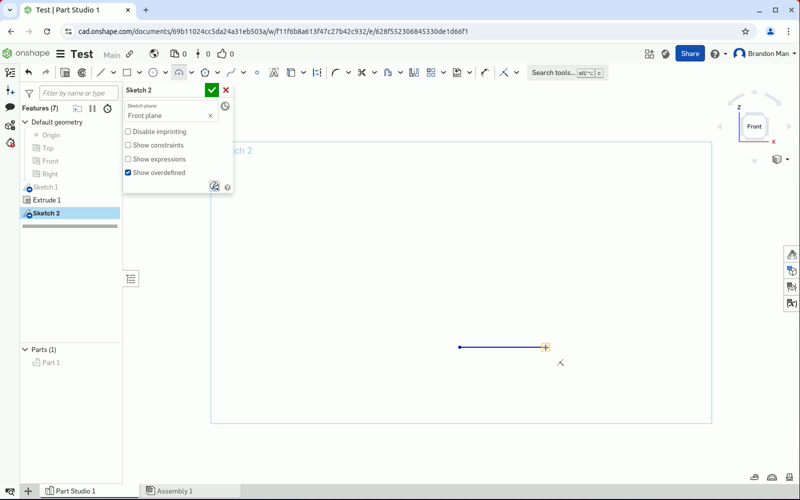
key_down(shift)
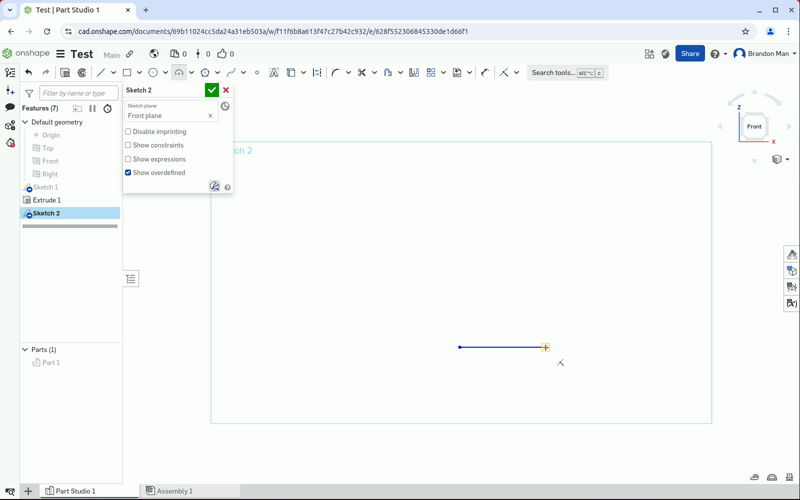
mouse_move(573, 319)
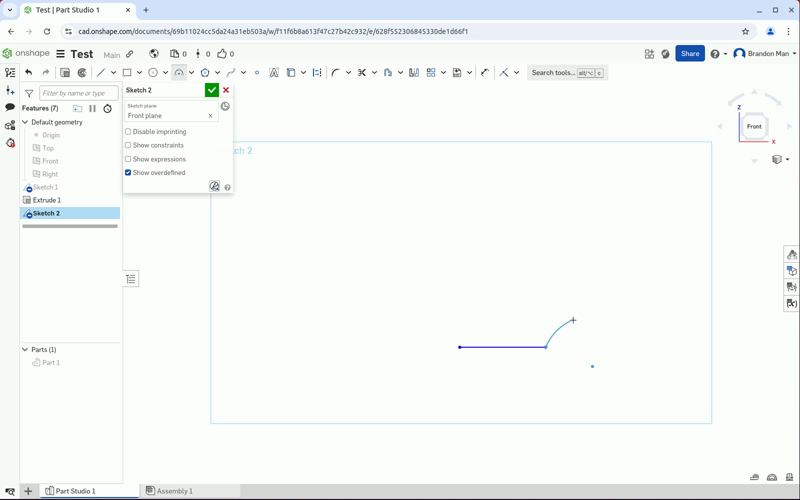
click(573, 319)
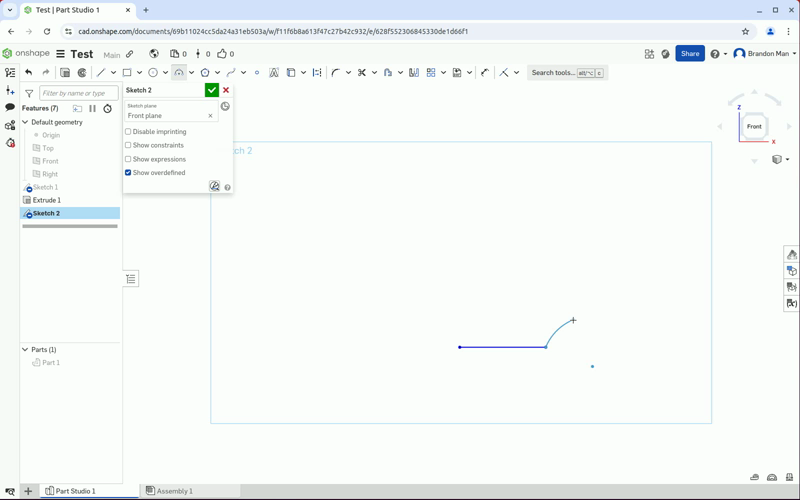
mouse_move(565, 339)
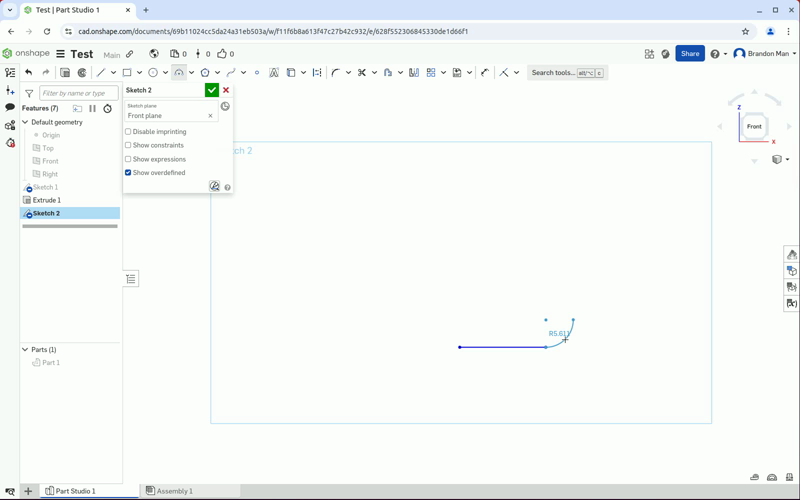
click(565, 339)
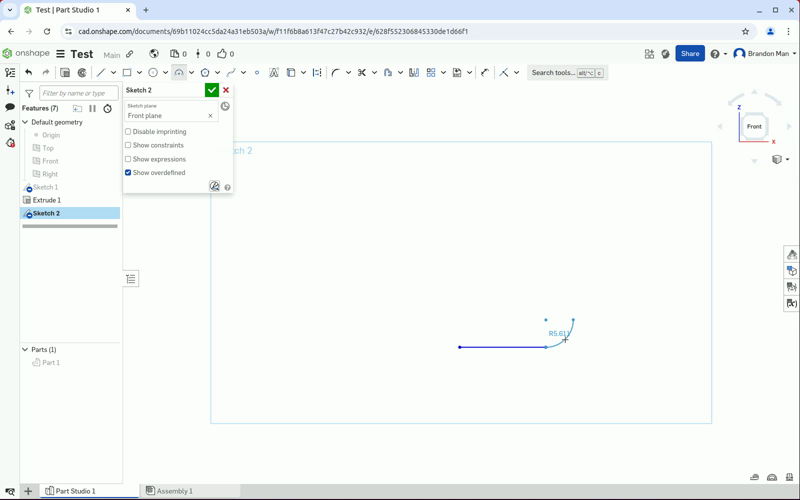
key_up(shift)
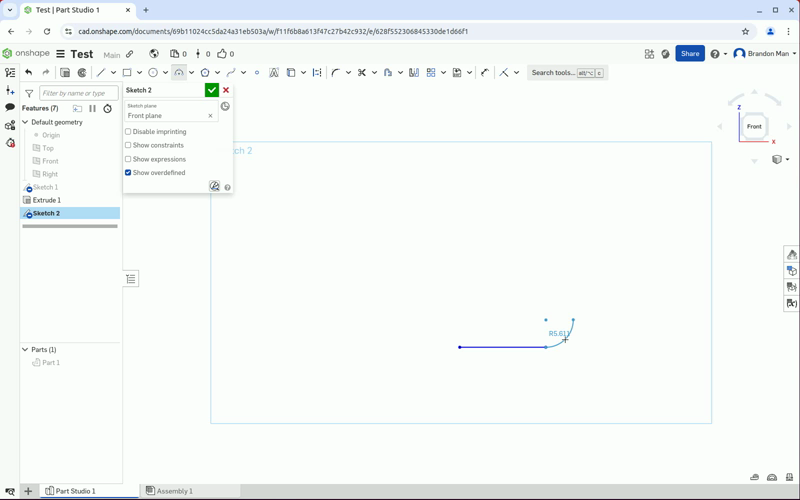
key(esc)
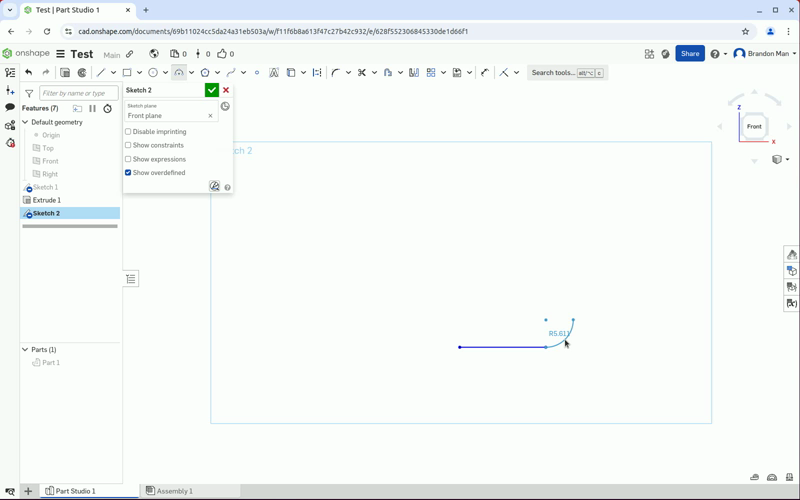
key(l)
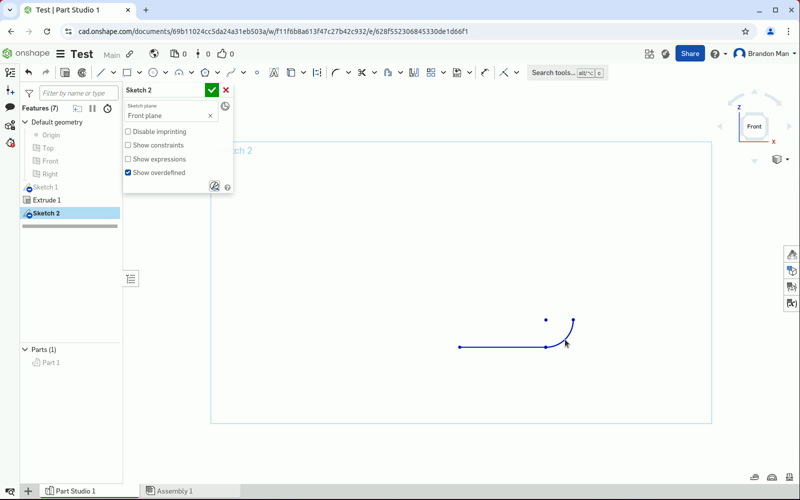
mouse_move(573, 319)
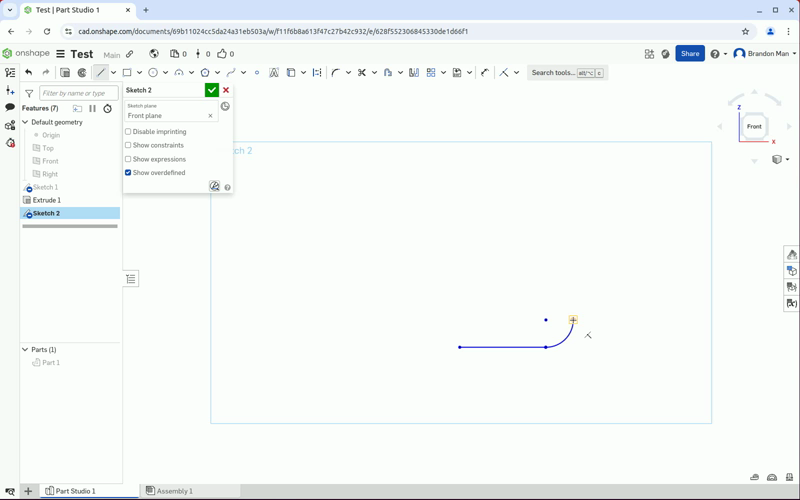
click(573, 319)
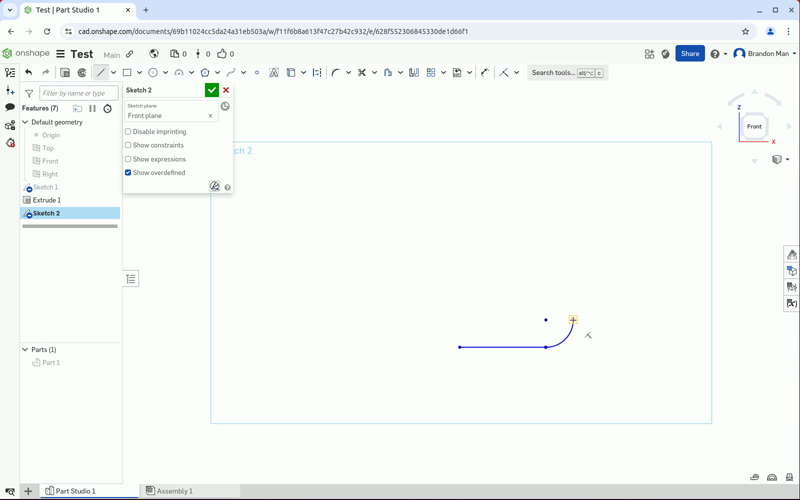
key_down(shift)
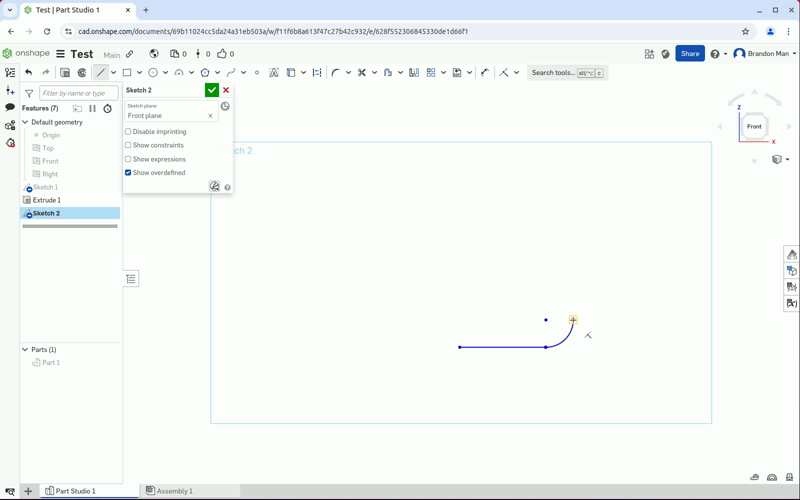
mouse_move(589, 319)
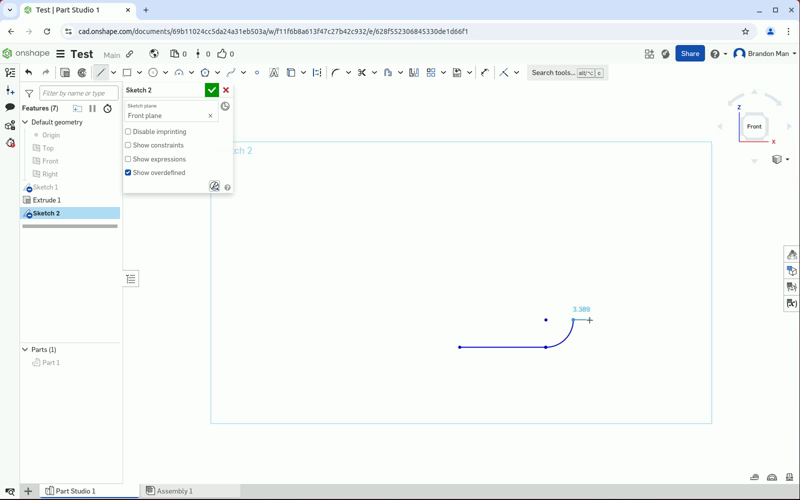
mouse_move(573, 293)
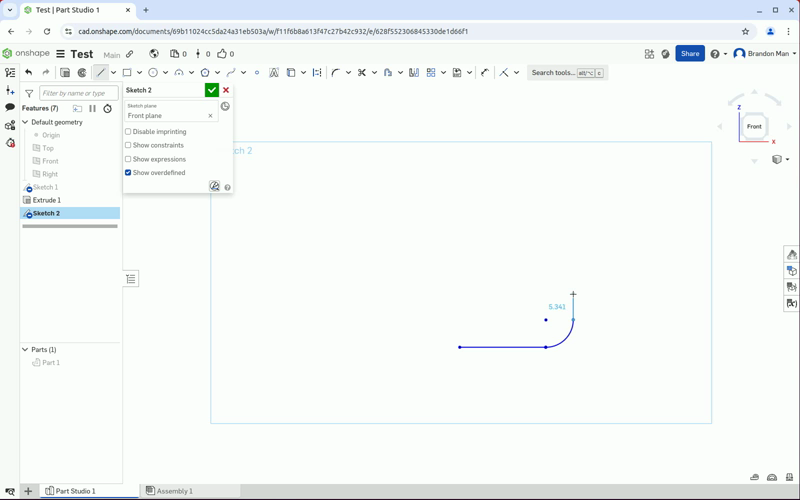
click(573, 293)
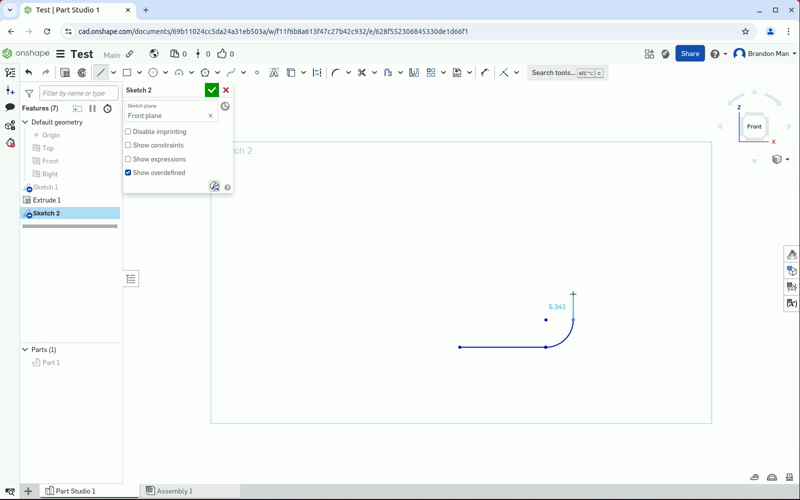
key_up(shift)
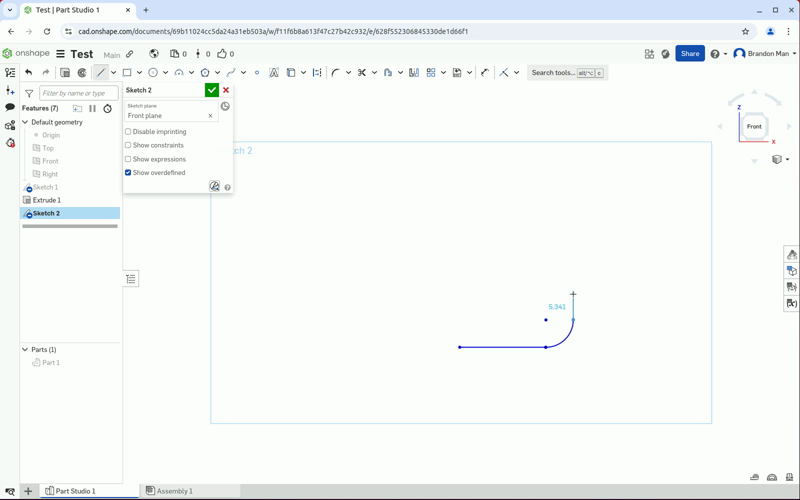
key(esc)
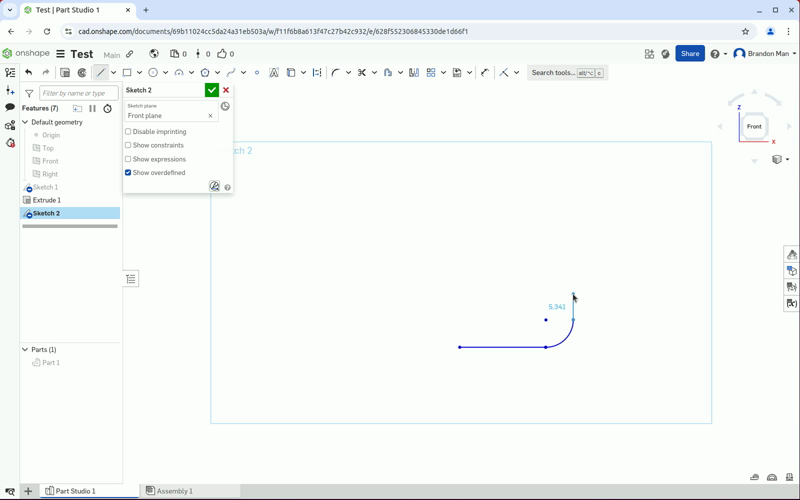
key(a)
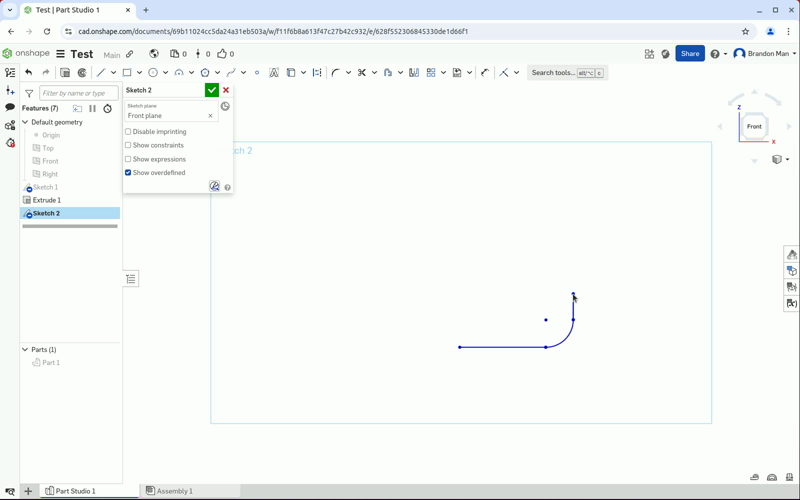
mouse_move(573, 293)
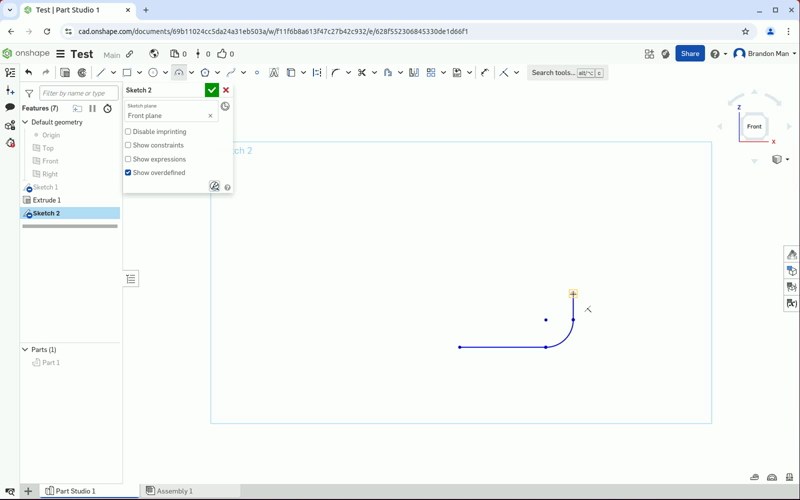
click(573, 293)
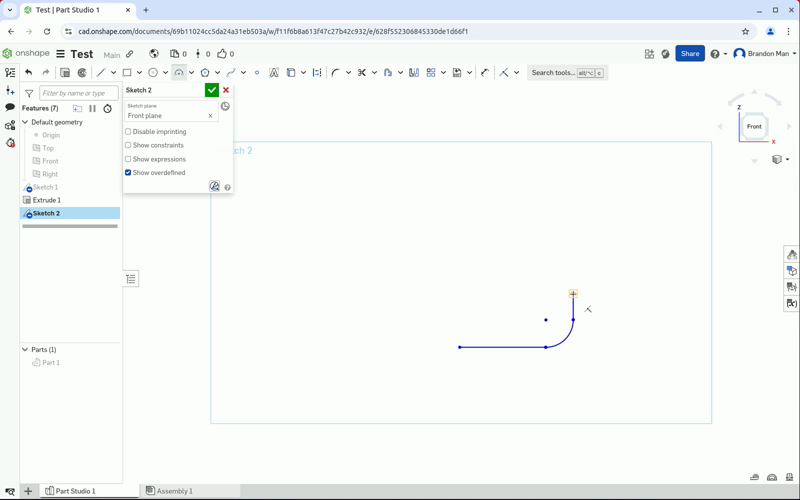
key_down(shift)
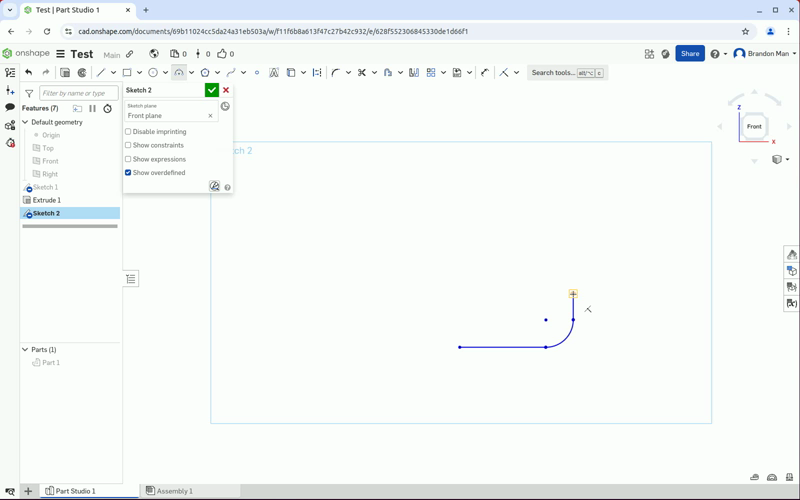
mouse_move(561, 281)
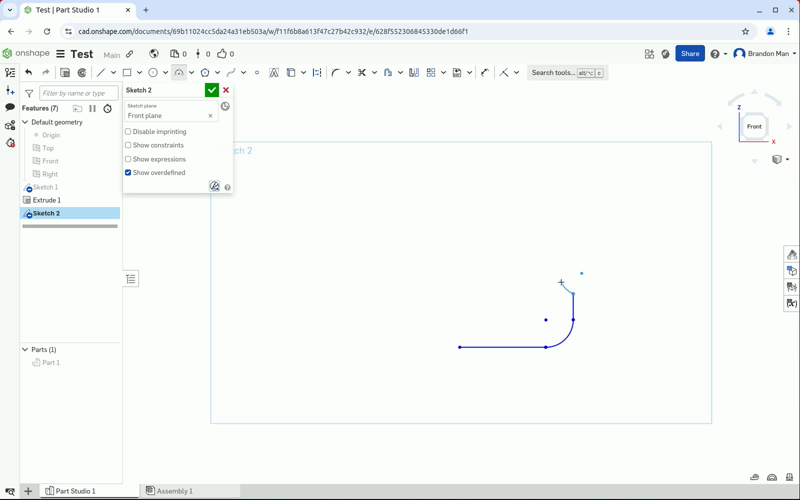
click(561, 281)
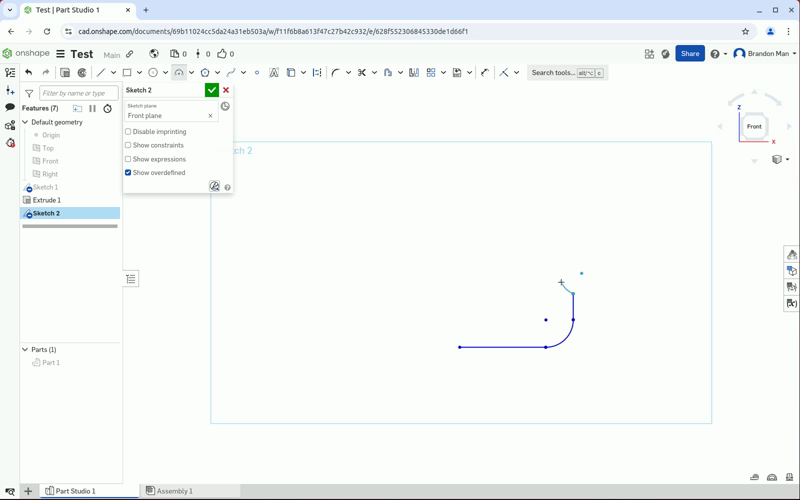
mouse_move(569, 285)
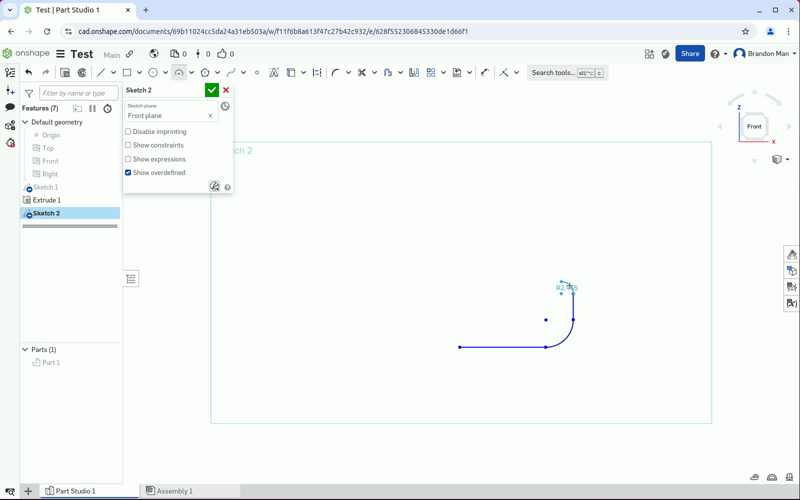
click(569, 285)
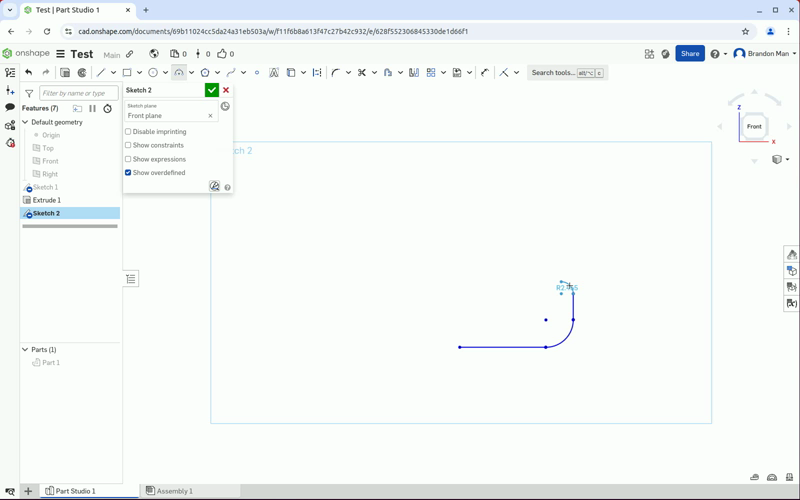
key_up(shift)
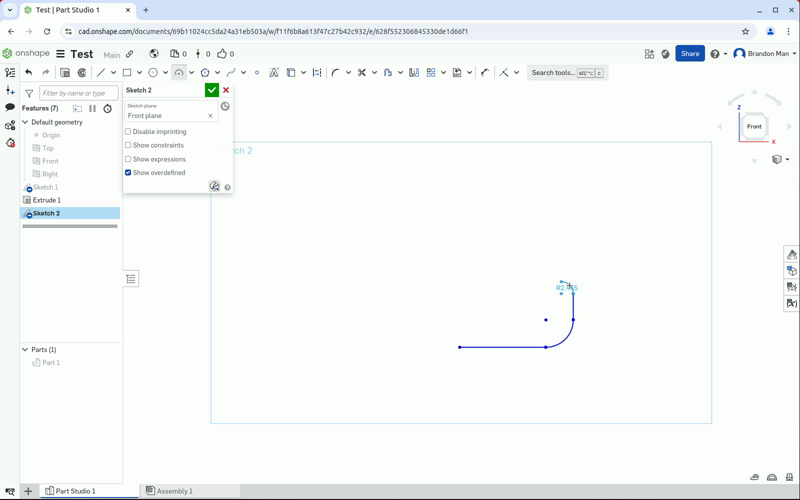
key(esc)
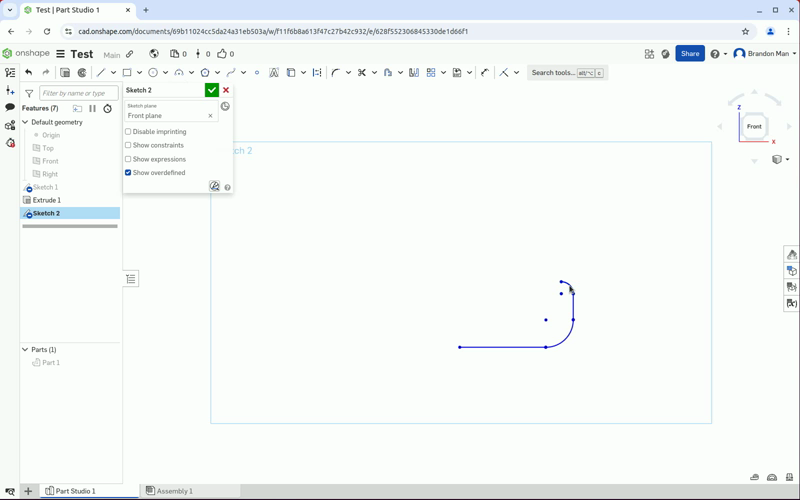
key(l)
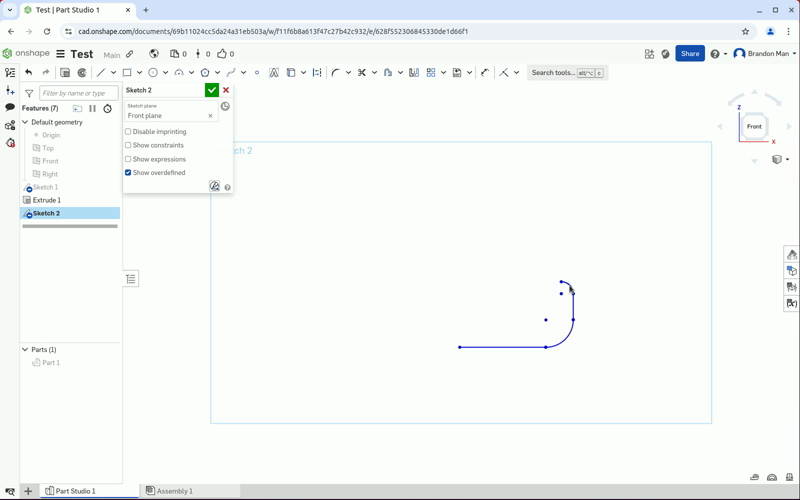
mouse_move(561, 281)
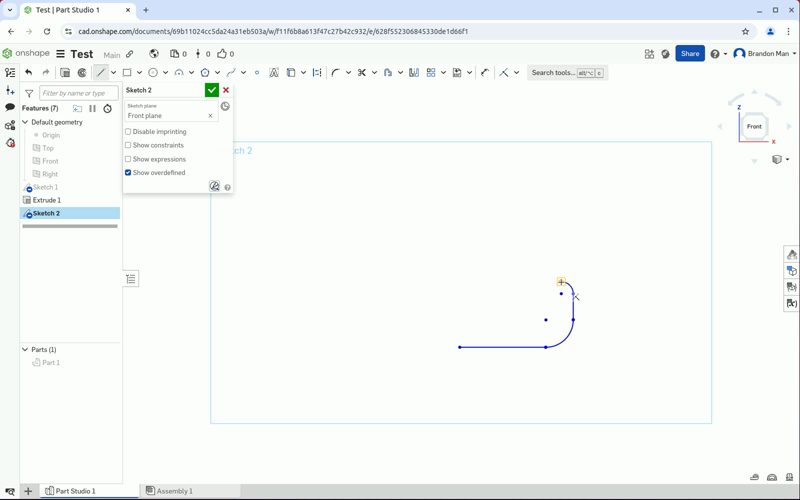
click(561, 281)
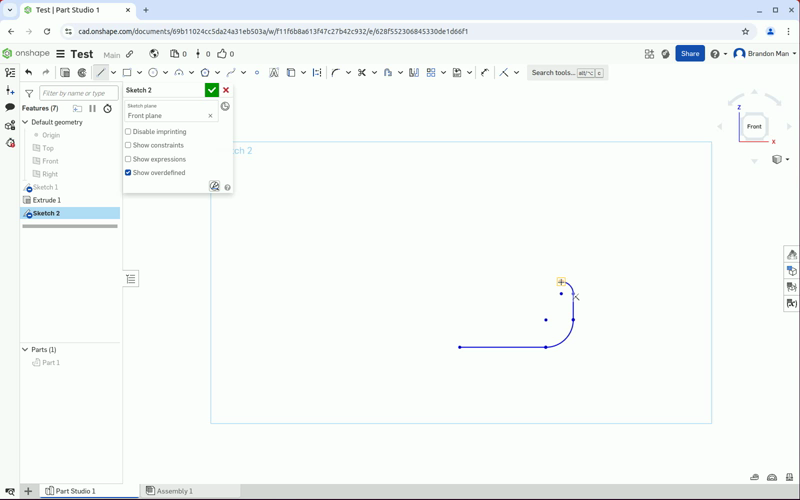
key_down(shift)
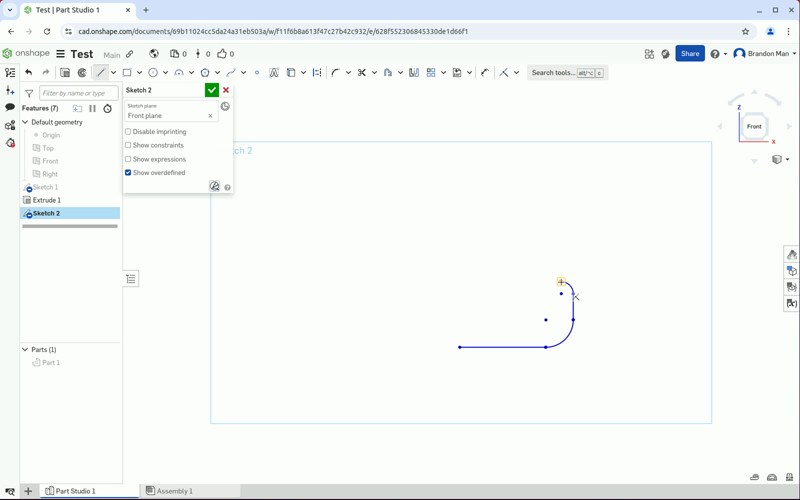
mouse_move(459, 281)
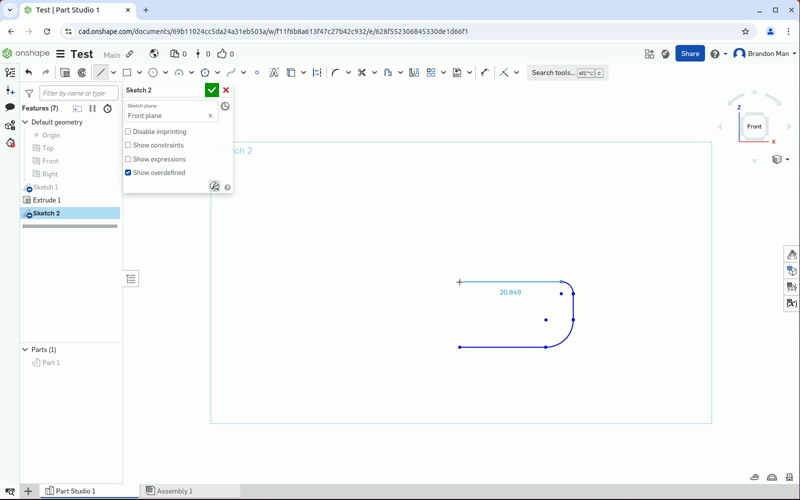
click(459, 281)
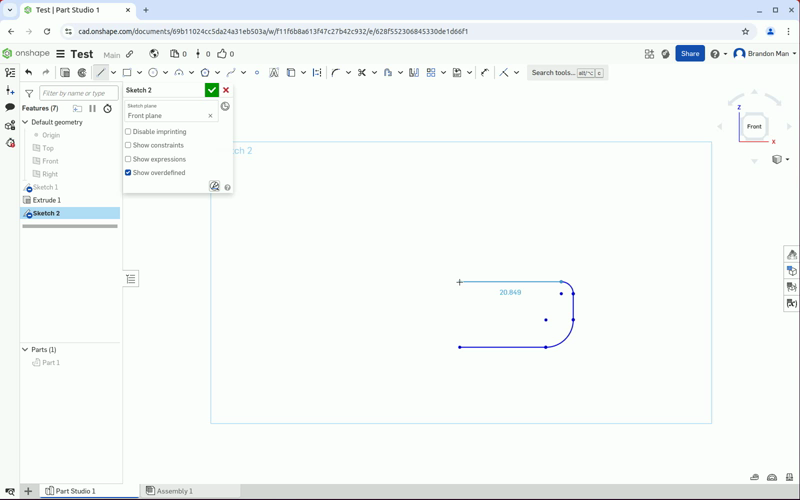
key_up(shift)
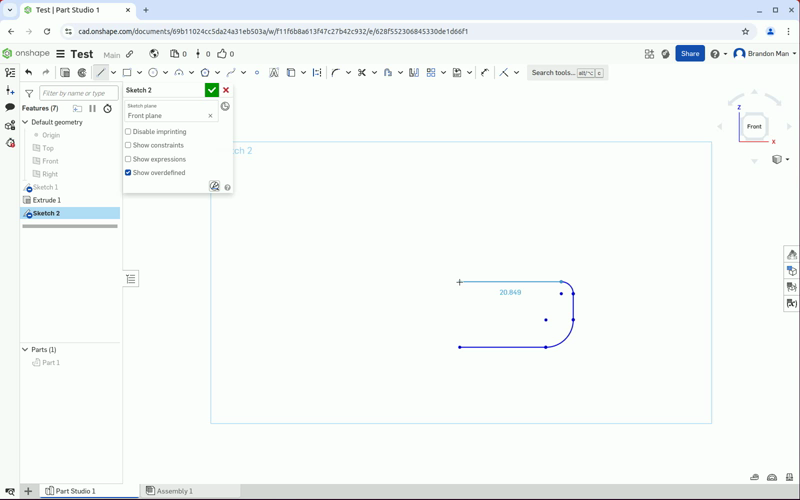
key_down(shift)
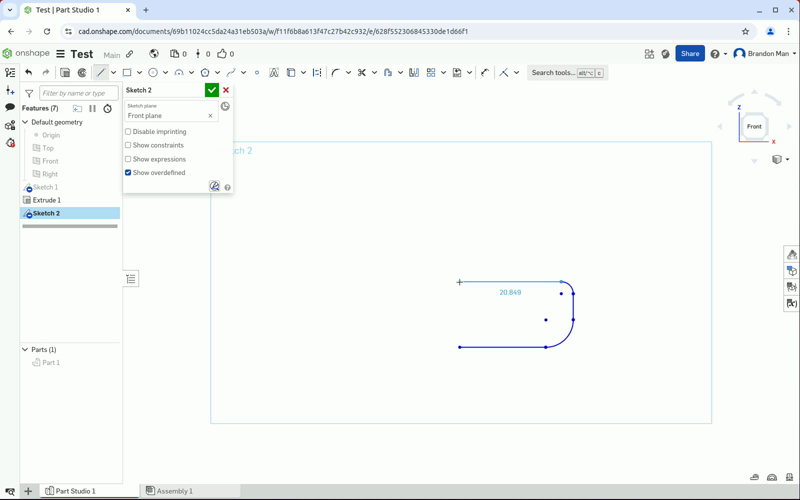
mouse_move(459, 347)
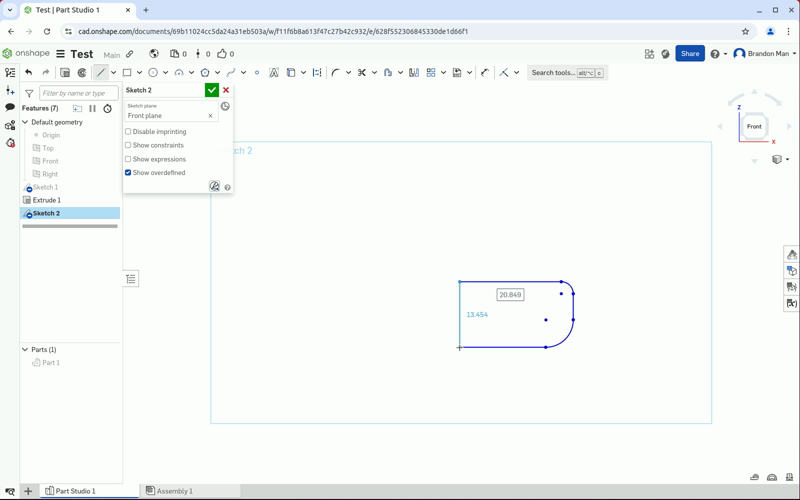
key_up(shift)
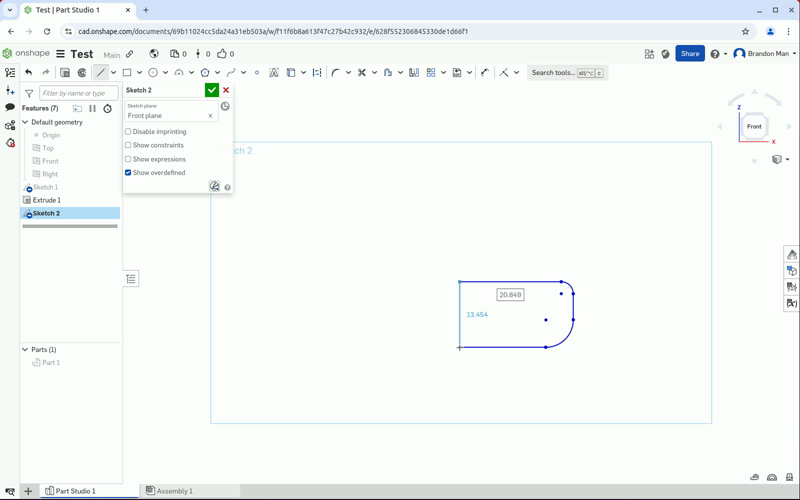
click(459, 347)
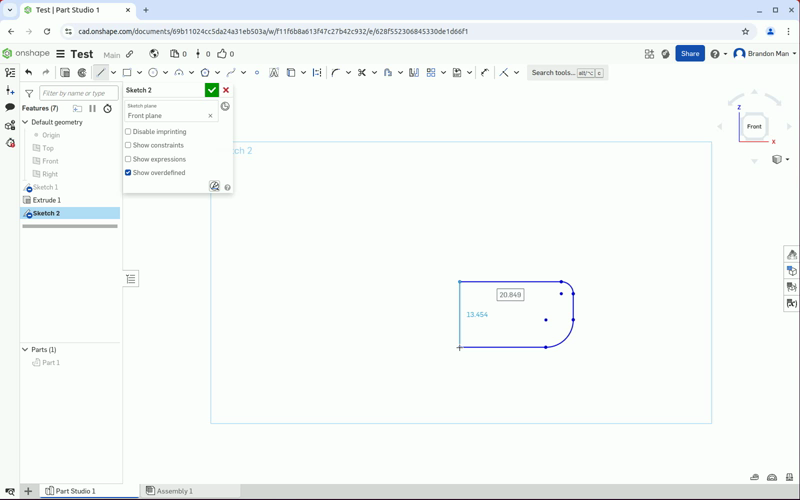
key(esc)
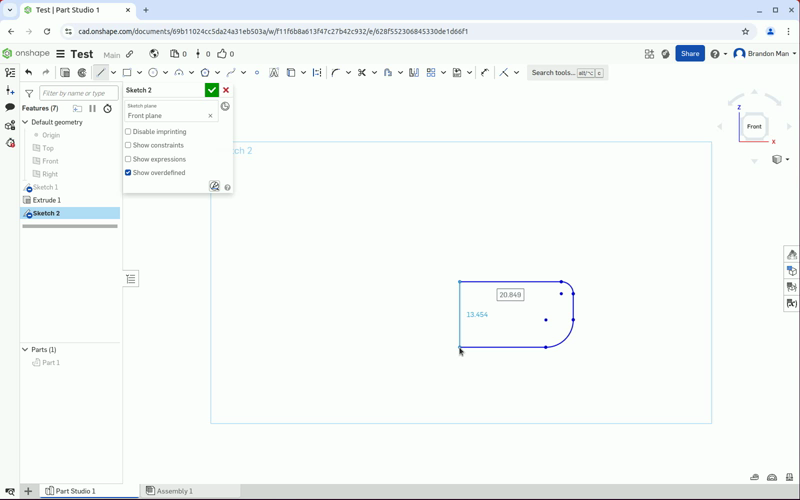
key(l)
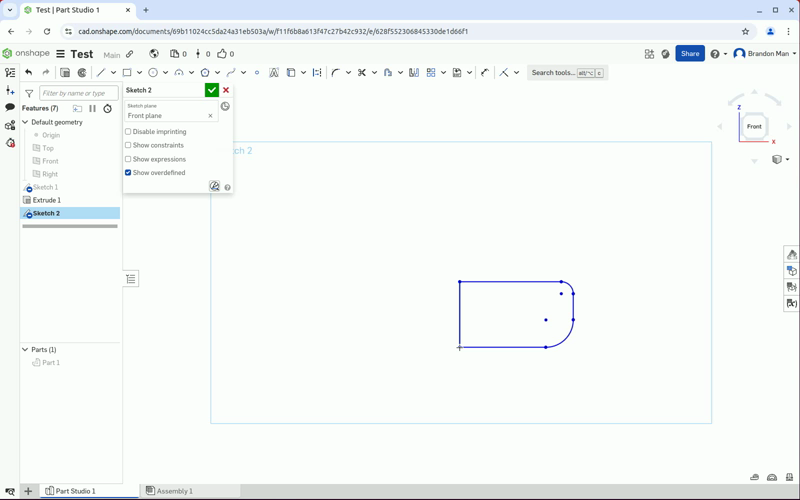
key_down(shift)
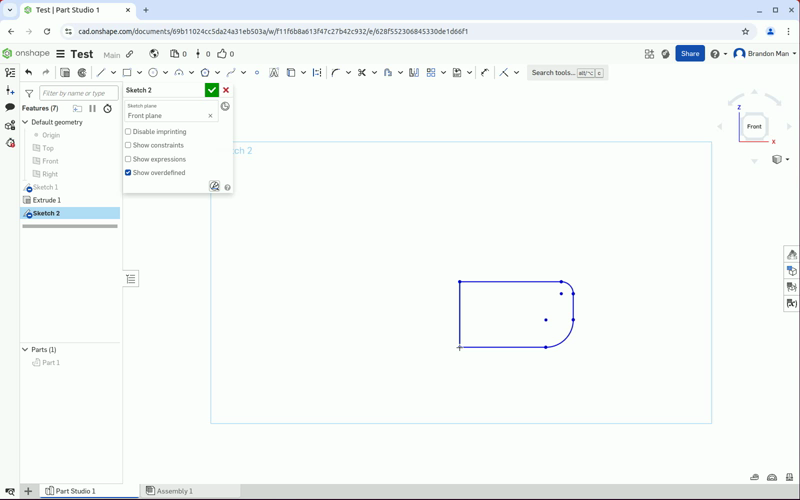
mouse_move(460, 346)
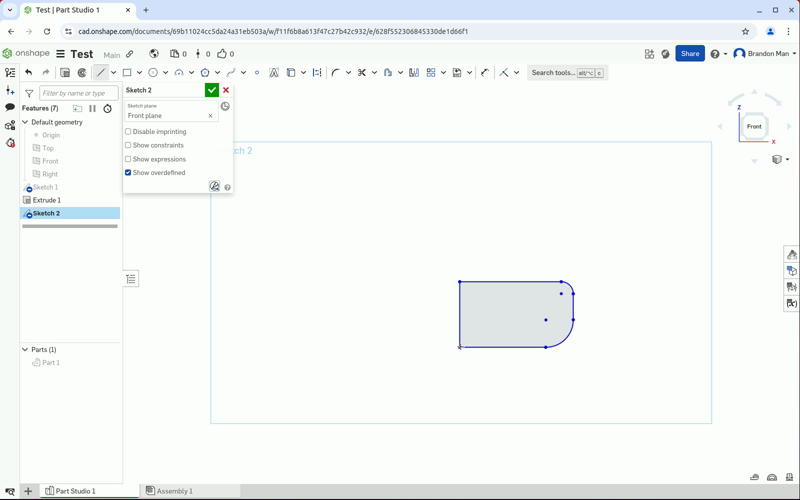
scroll(6)
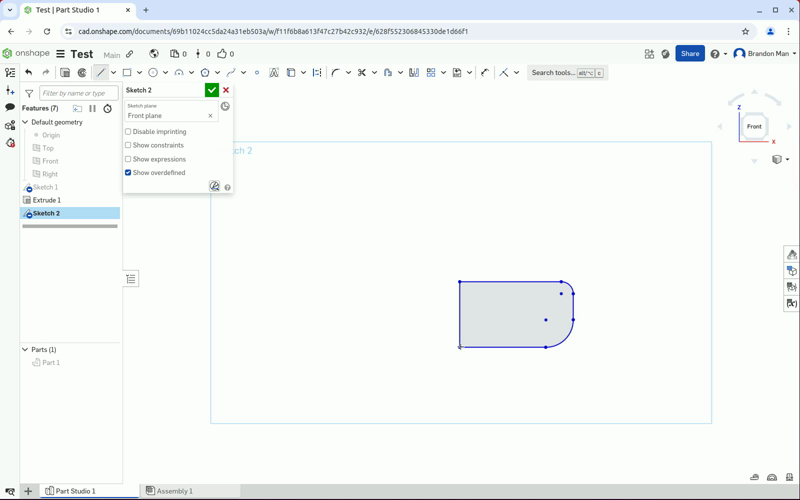
scroll(6)
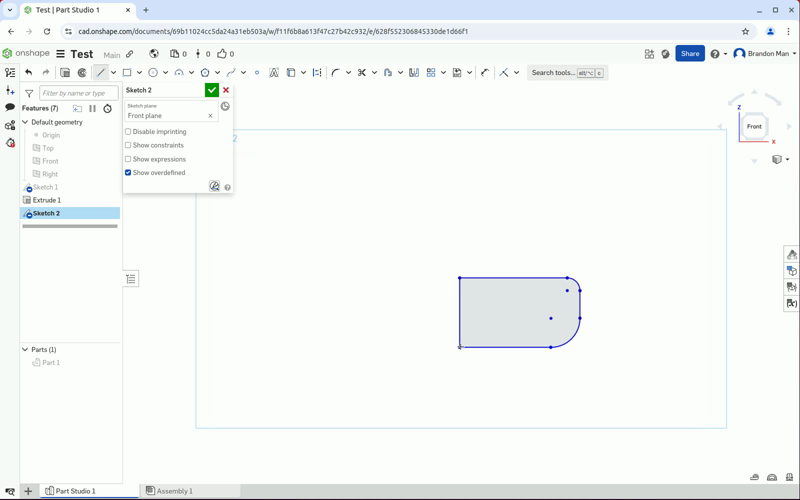
scroll(6)
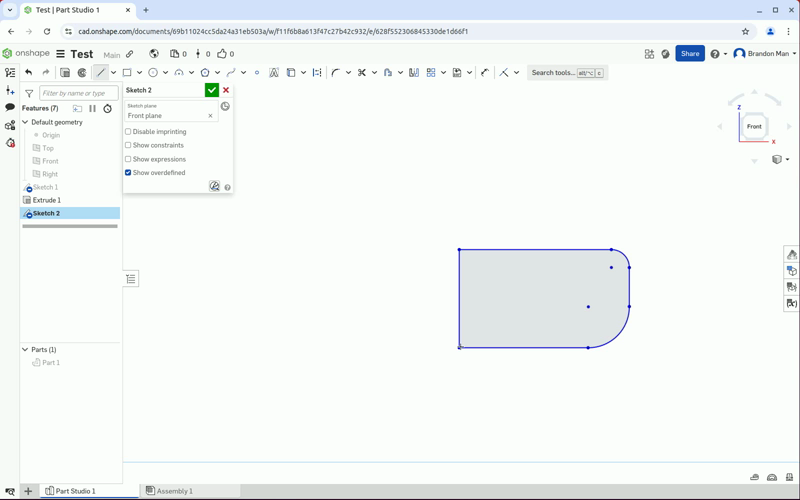
scroll(6)
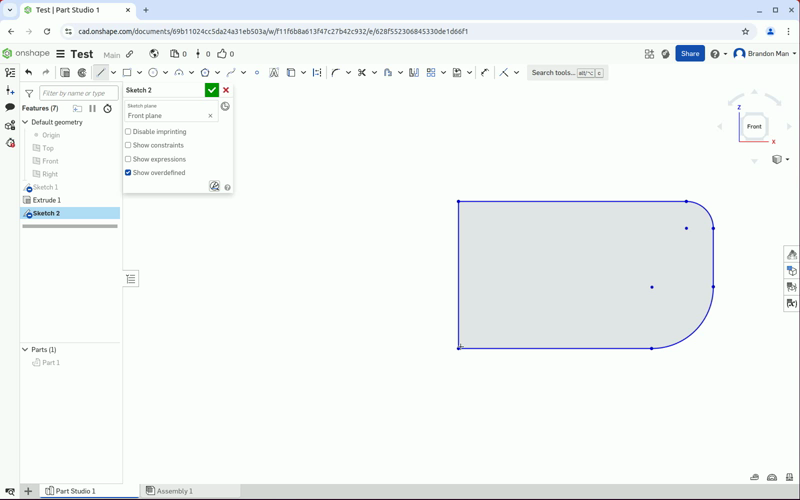
scroll(6)
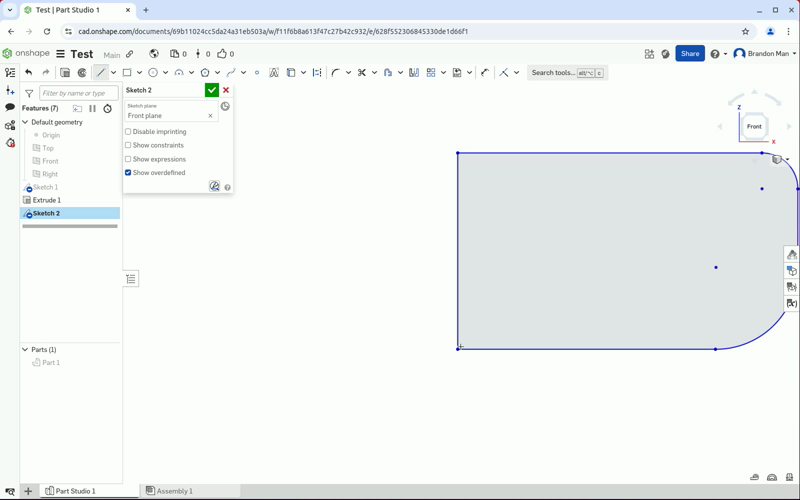
scroll(6)
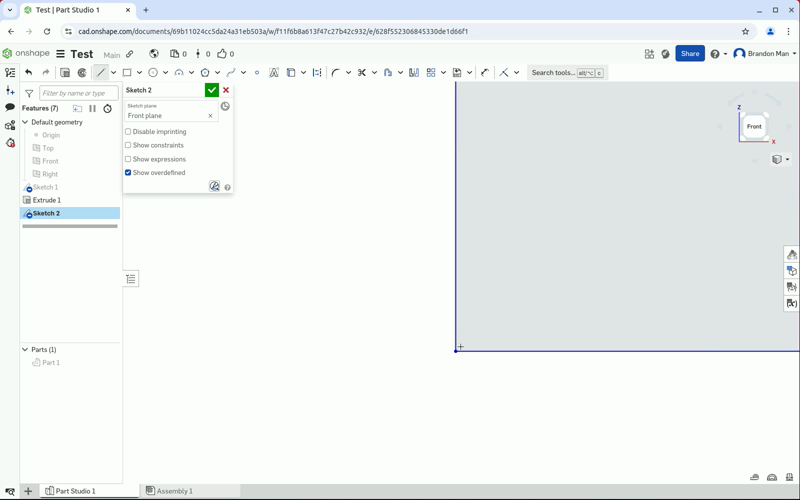
scroll(6)
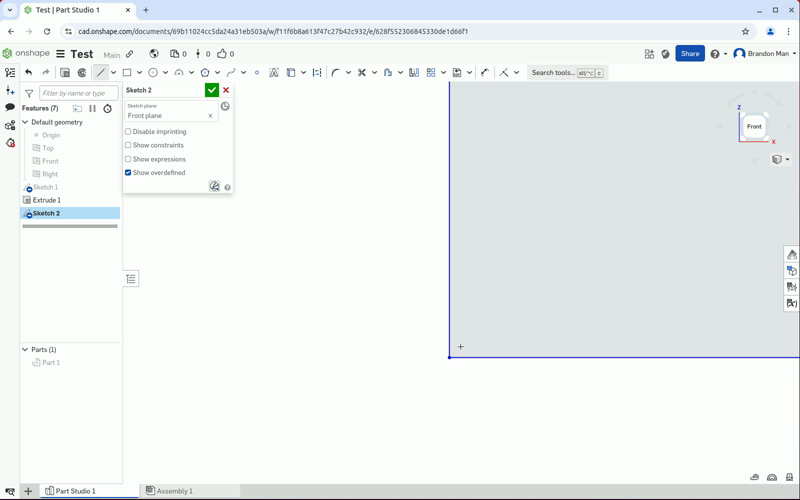
click(460, 346)
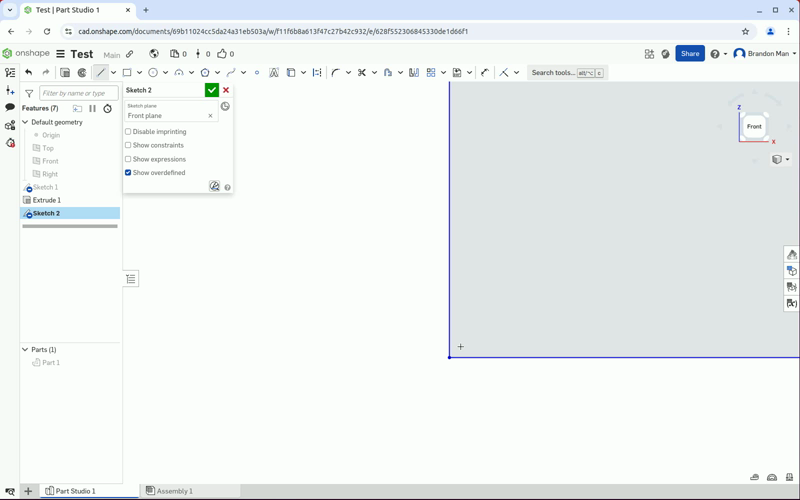
scroll(-6)
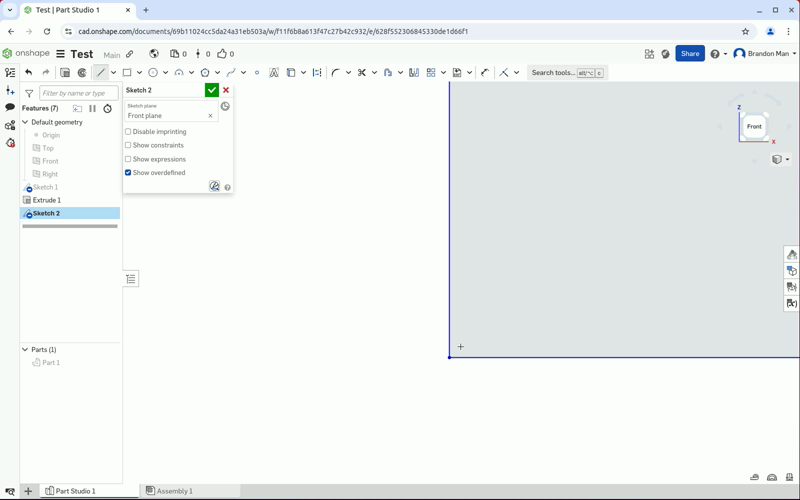
scroll(-6)
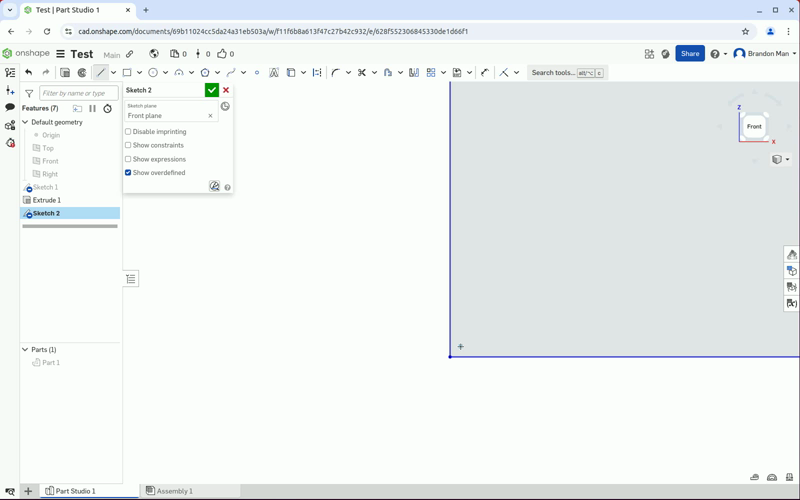
scroll(-6)
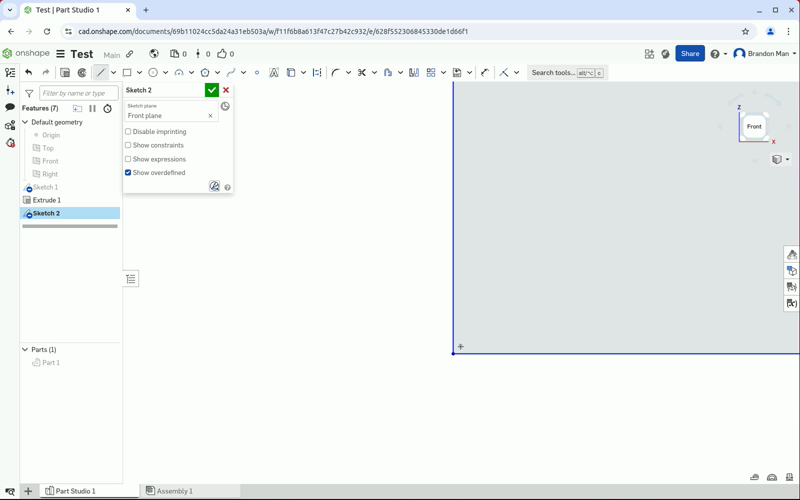
scroll(-6)
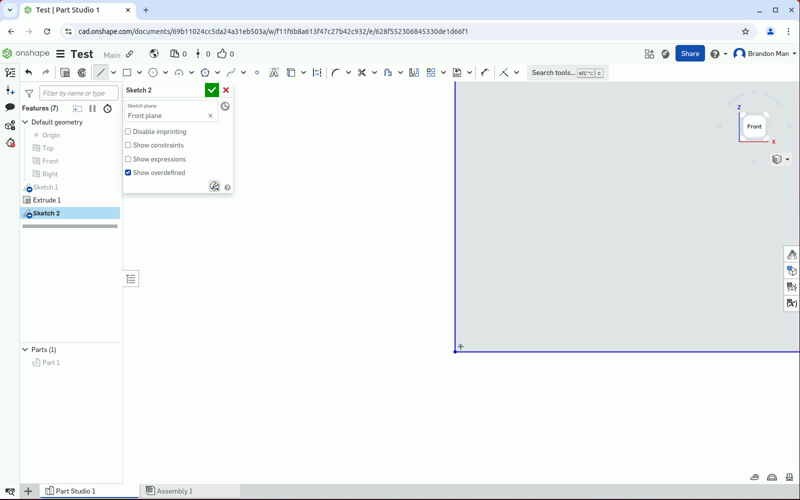
scroll(-6)
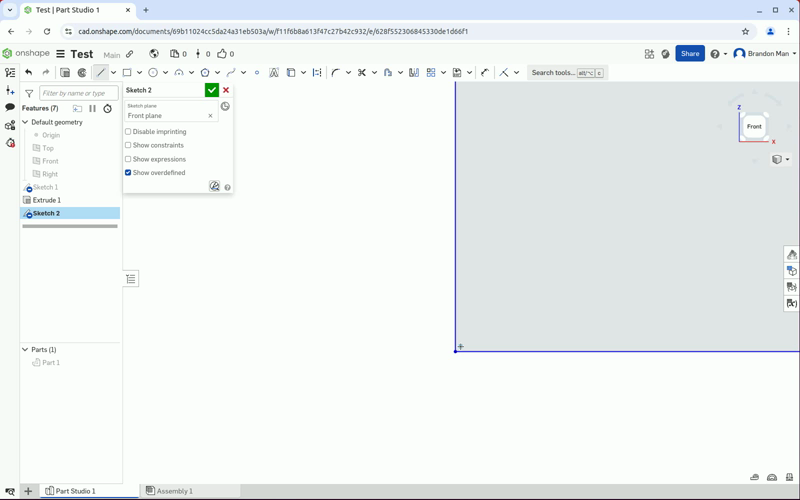
scroll(-6)
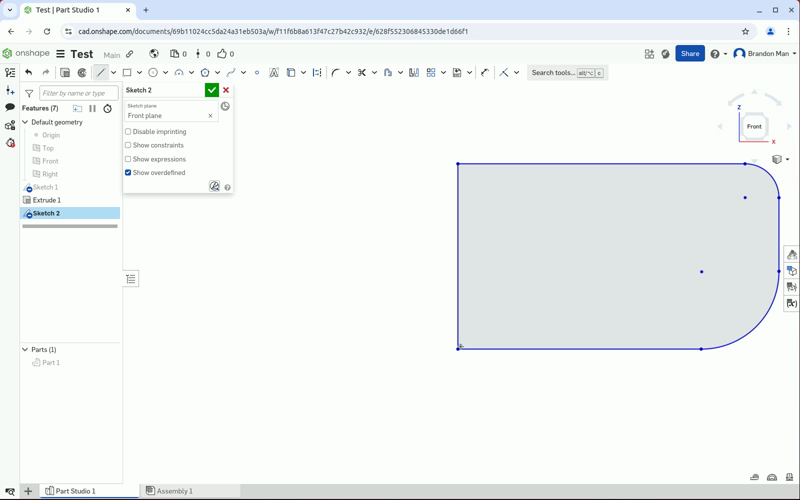
scroll(-6)
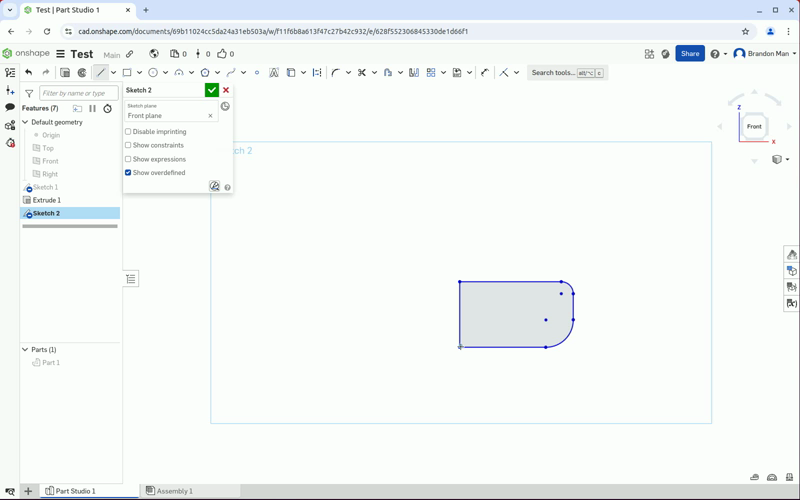
key_up(shift)
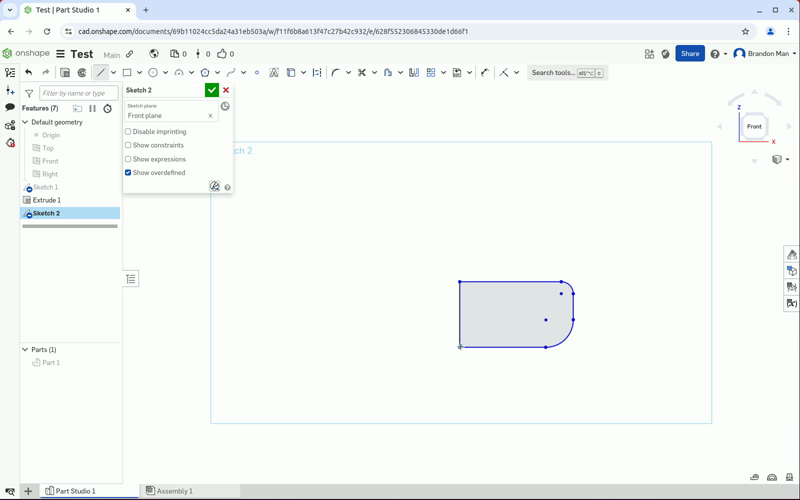
key_down(shift)
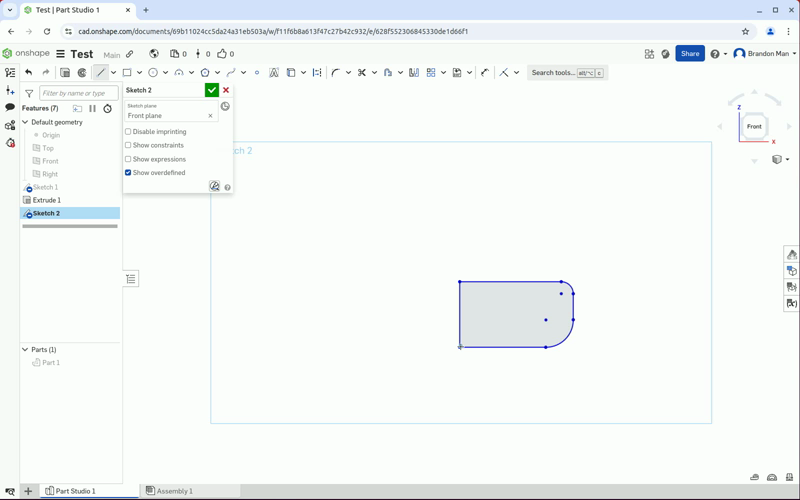
mouse_move(545, 346)
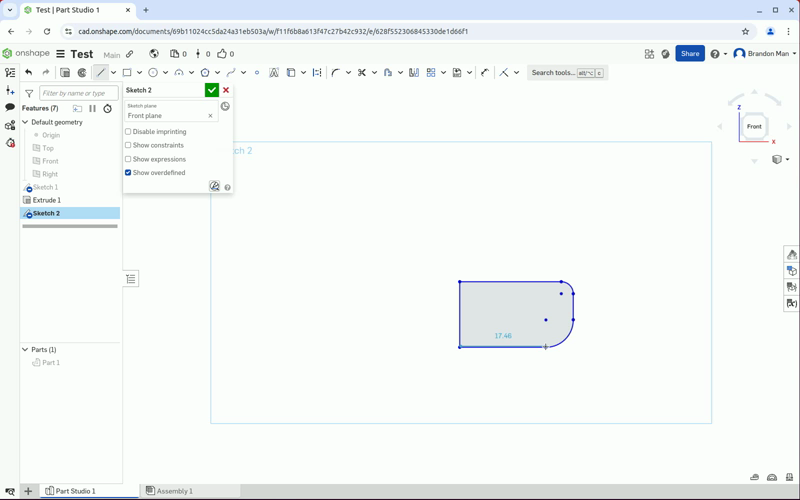
scroll(6)
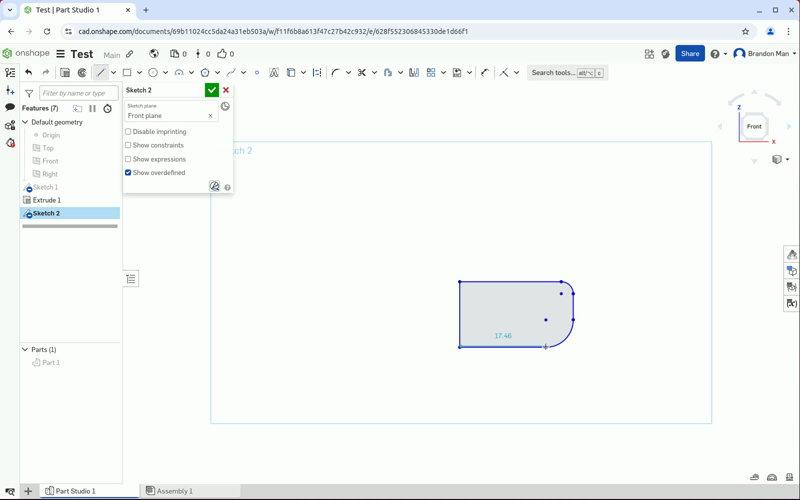
scroll(6)
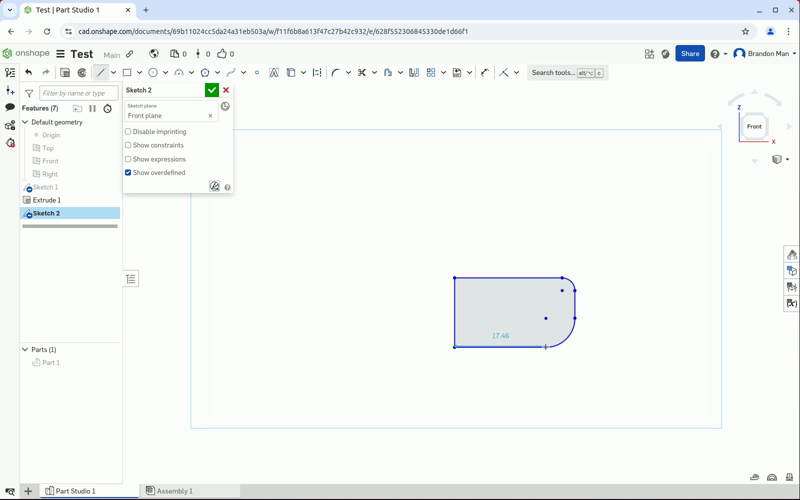
scroll(6)
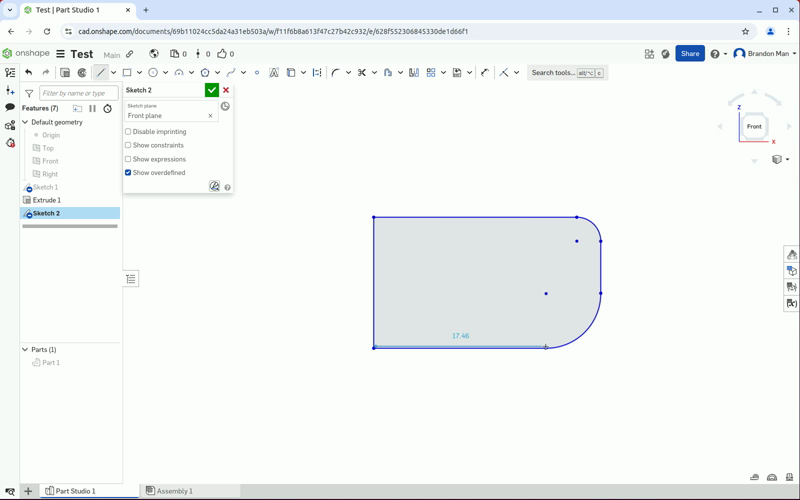
scroll(6)
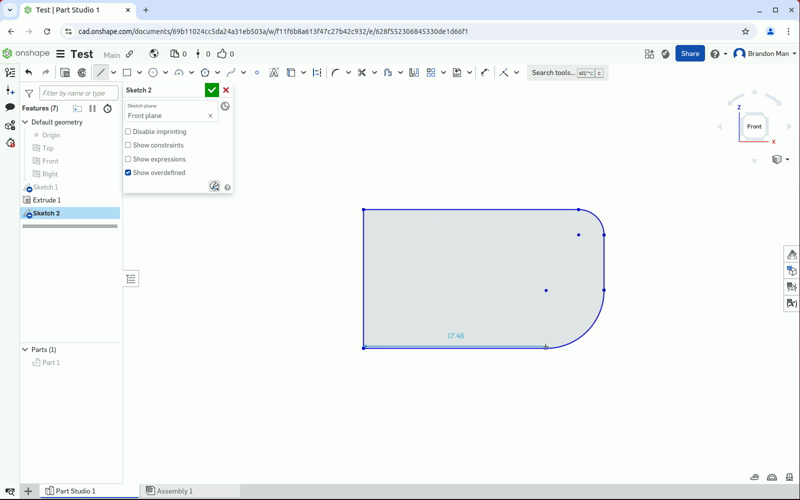
scroll(6)
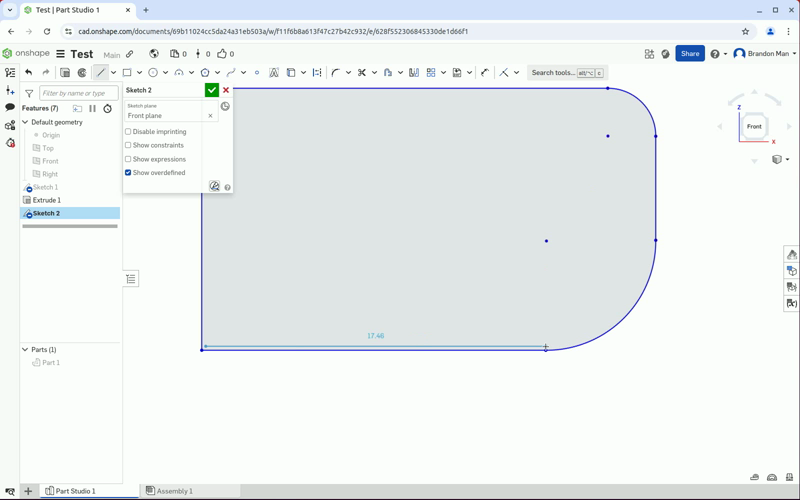
scroll(6)
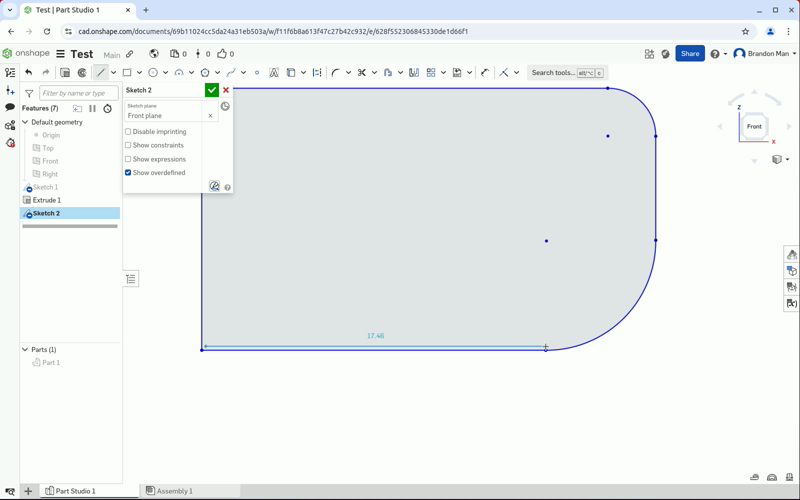
scroll(6)
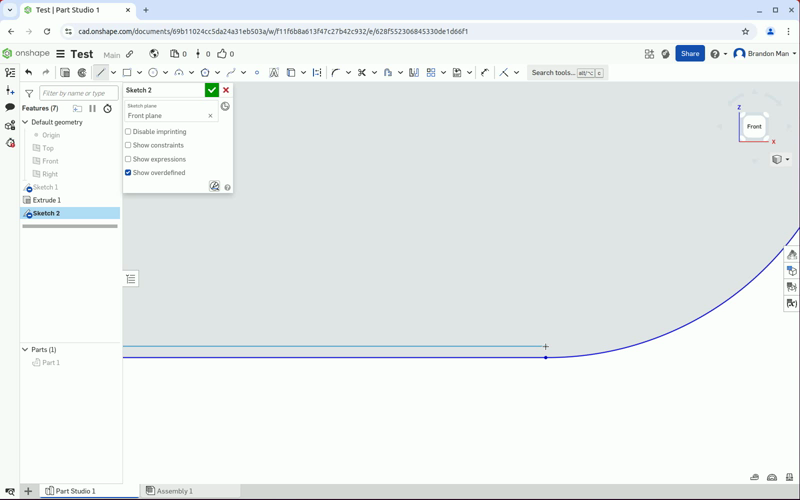
click(545, 346)
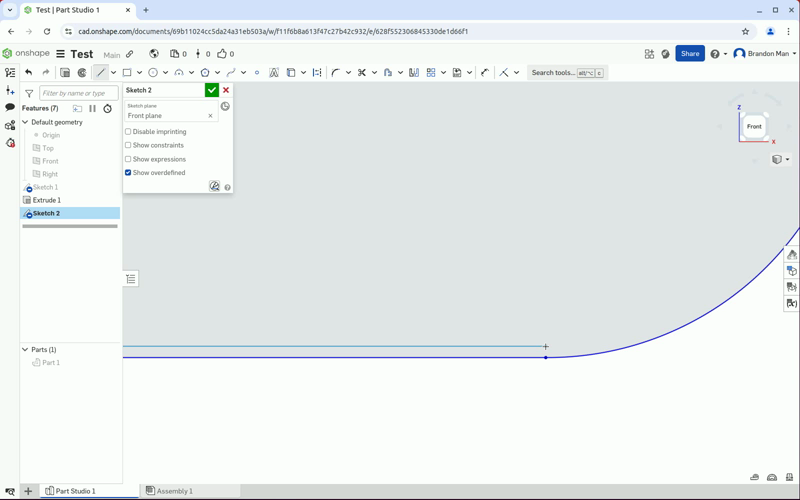
scroll(-6)
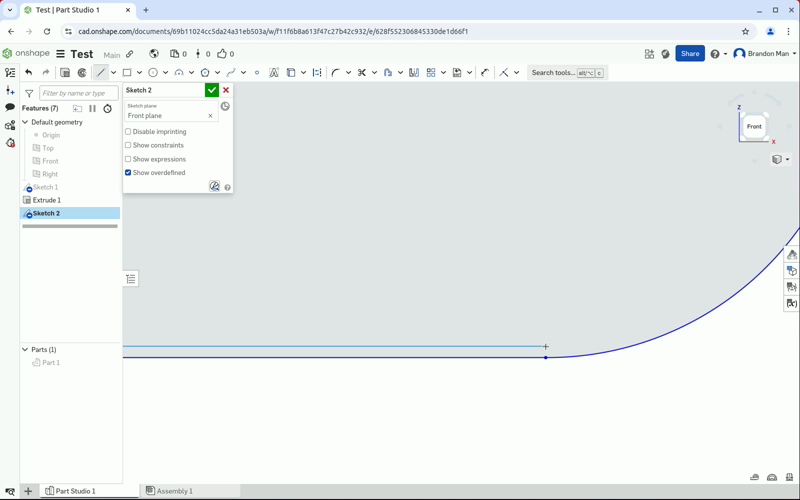
scroll(-6)
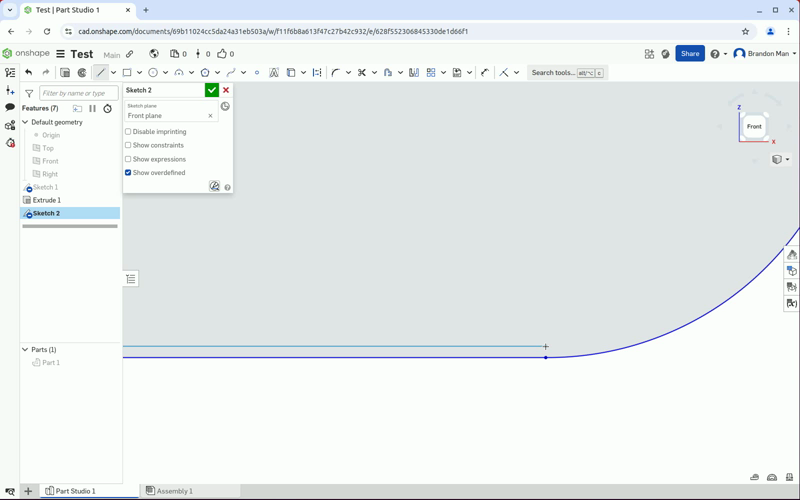
scroll(-6)
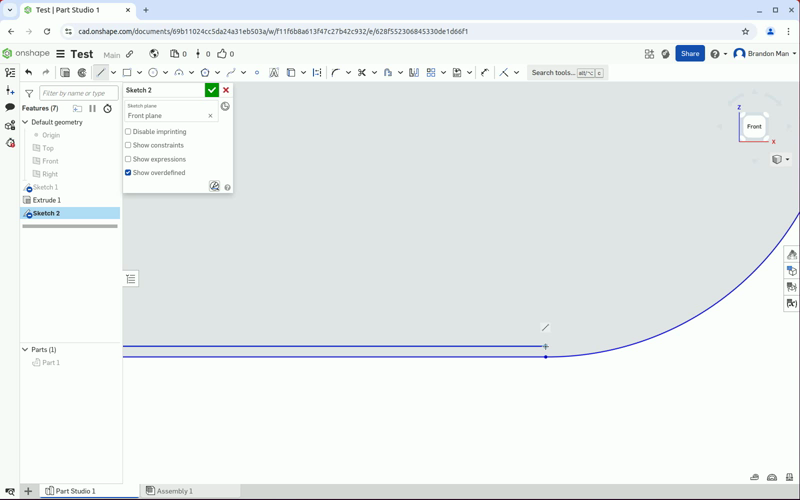
scroll(-6)
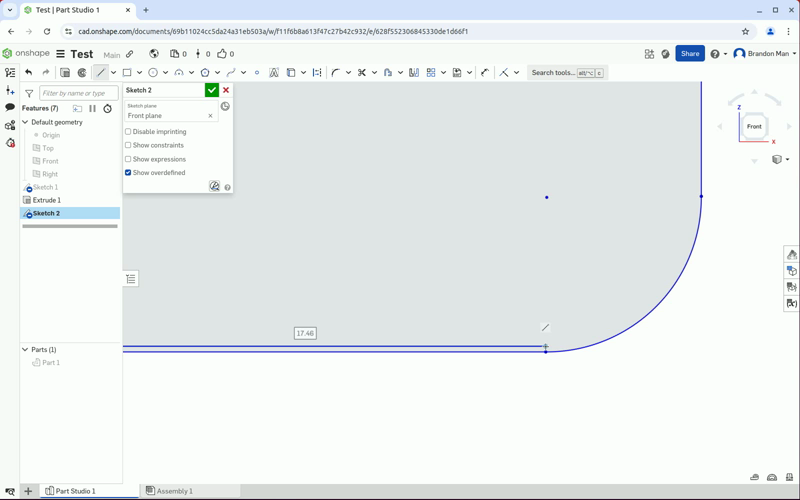
scroll(-6)
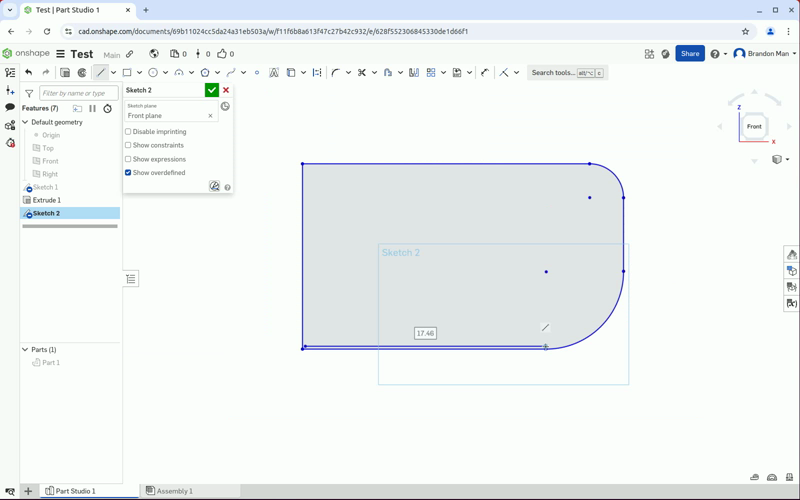
scroll(-6)
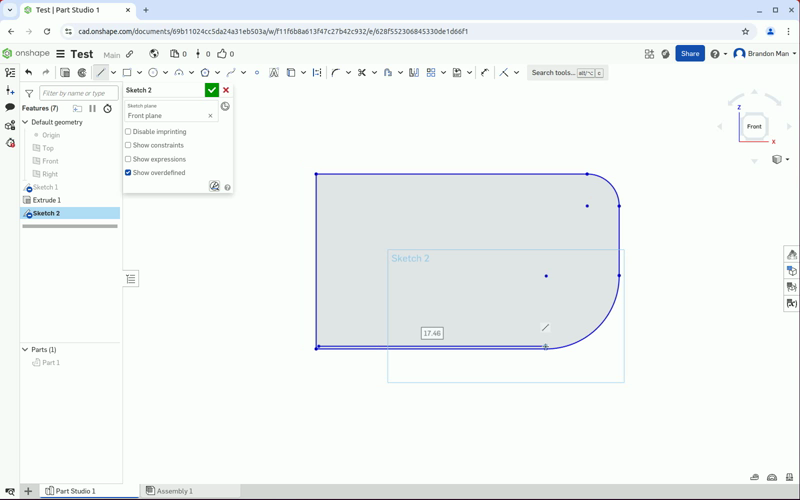
scroll(-6)
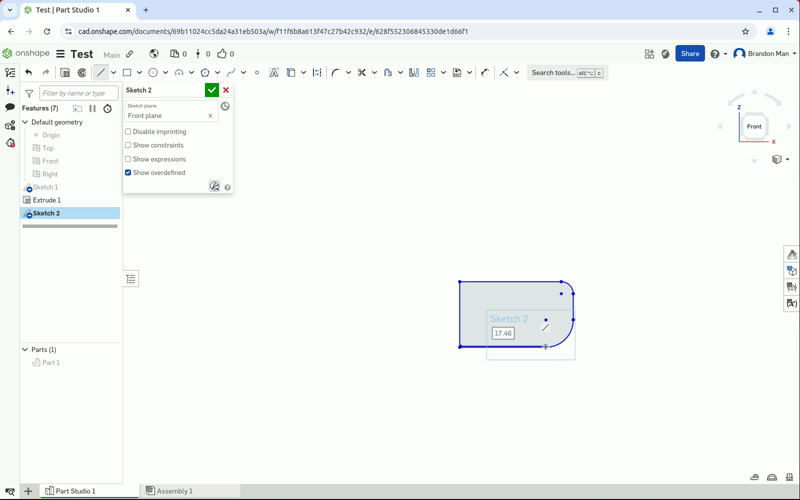
key_up(shift)
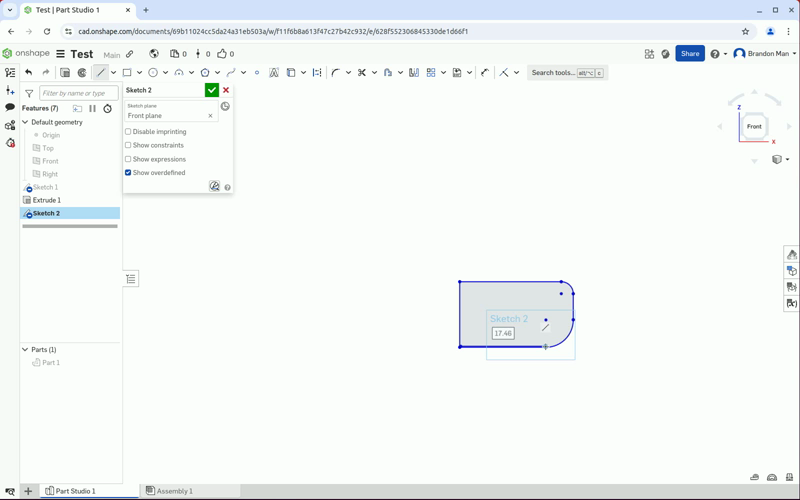
key(esc)
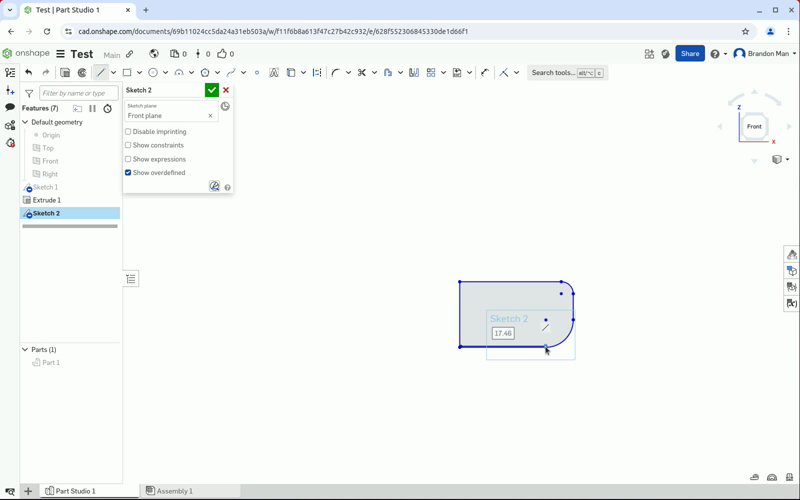
key(a)
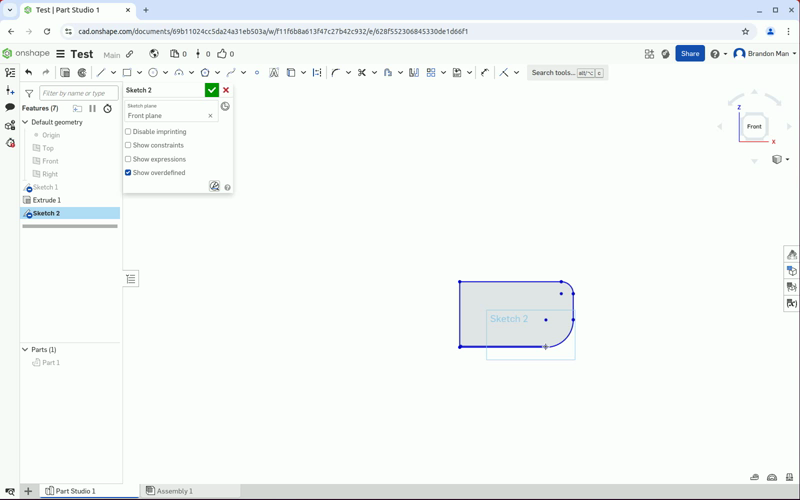
mouse_move(545, 346)
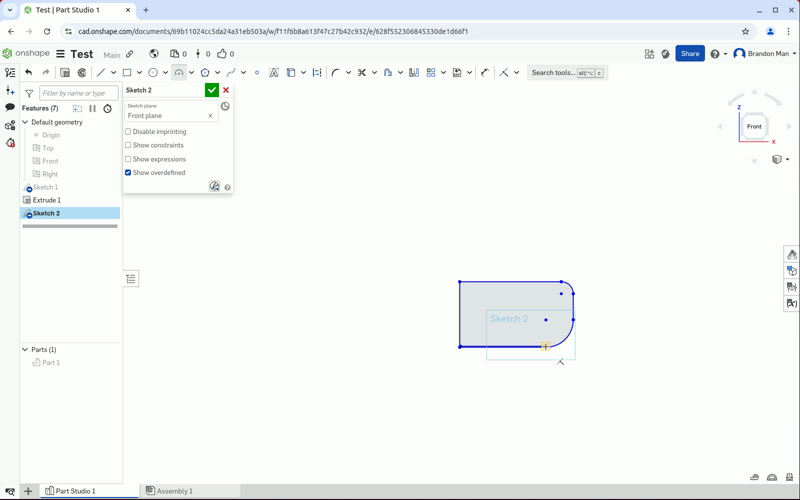
scroll(6)
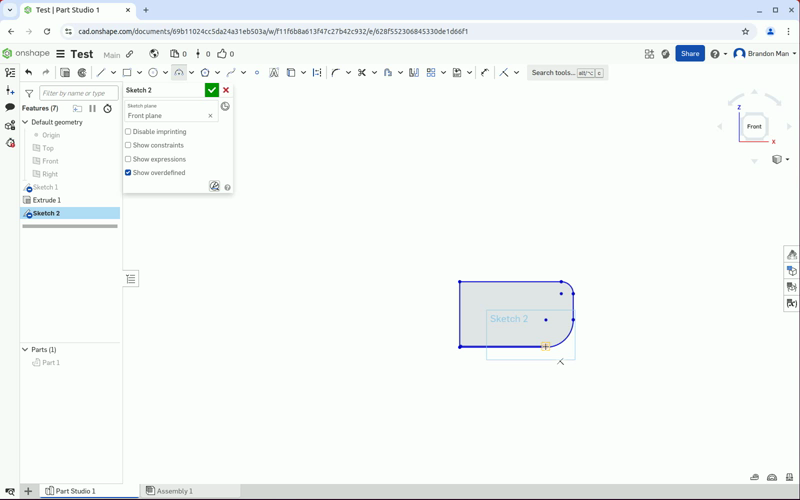
scroll(6)
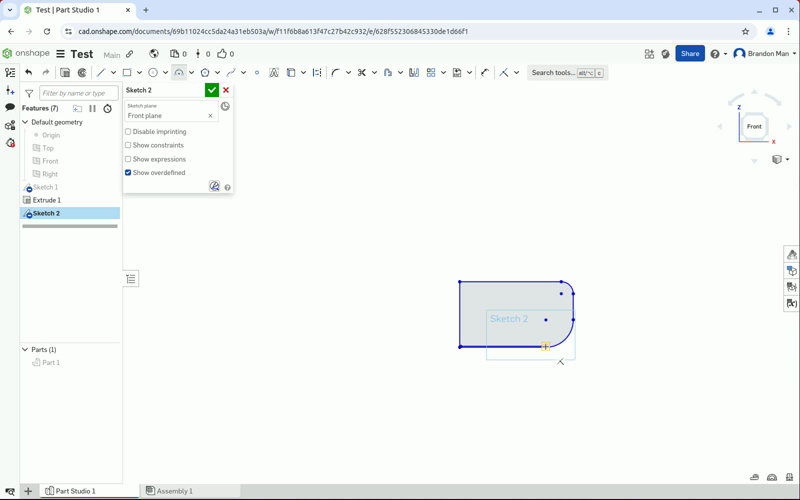
scroll(6)
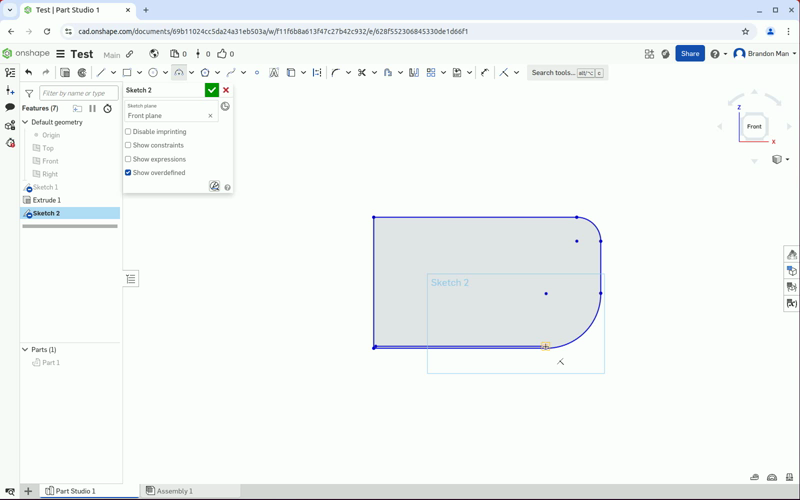
scroll(6)
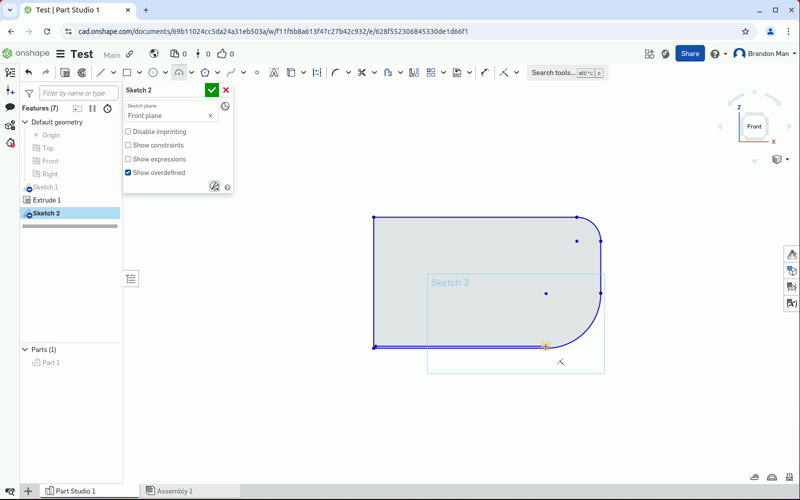
scroll(6)
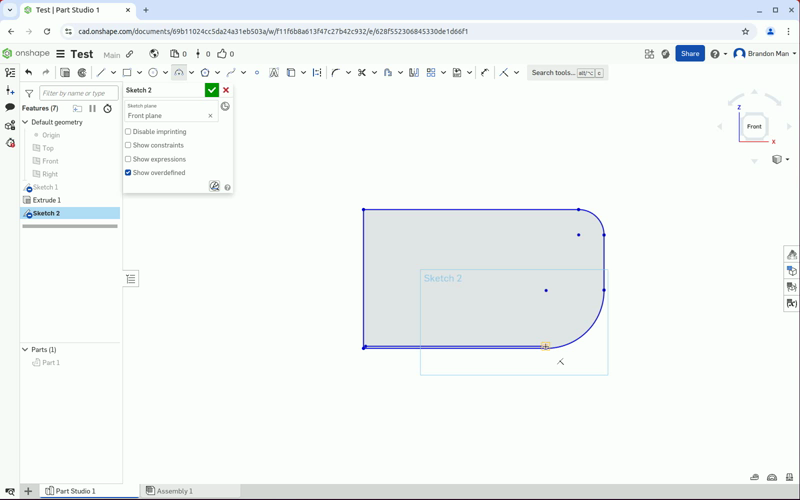
scroll(6)
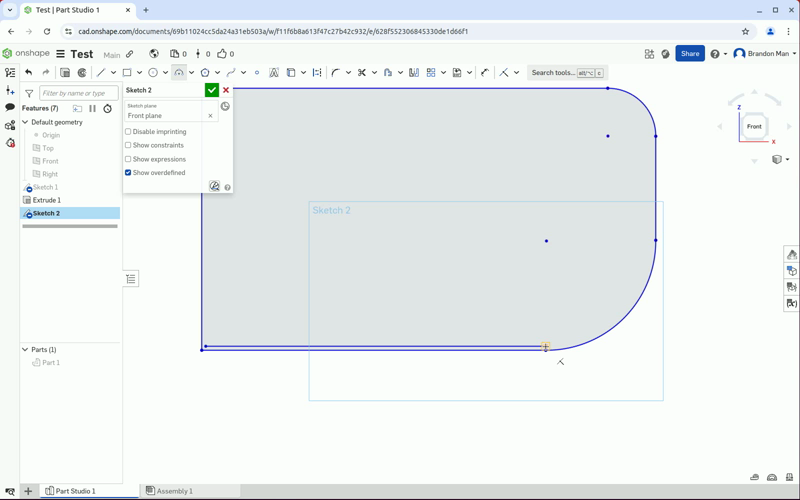
scroll(6)
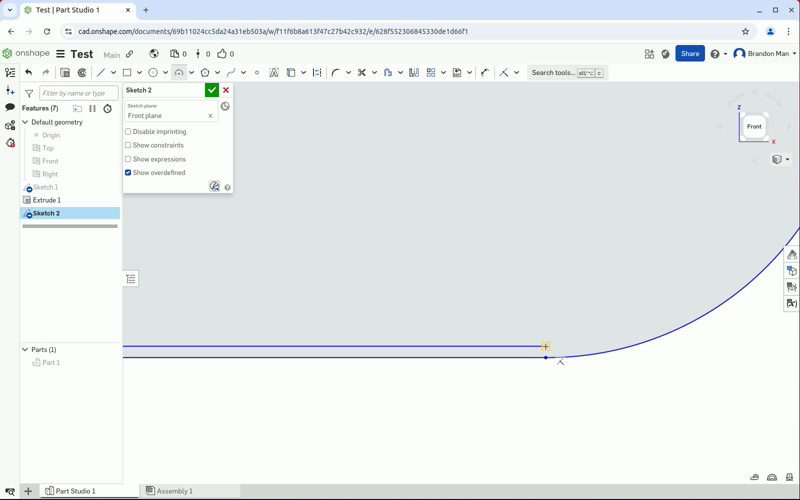
click(545, 346)
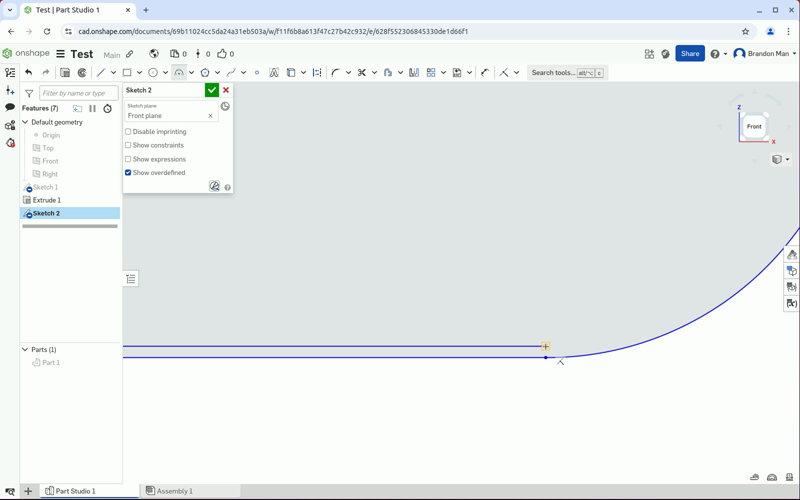
scroll(-6)
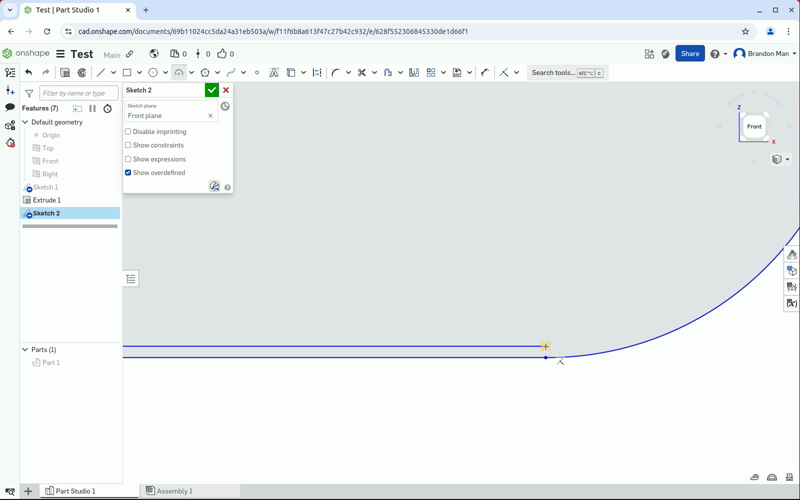
scroll(-6)
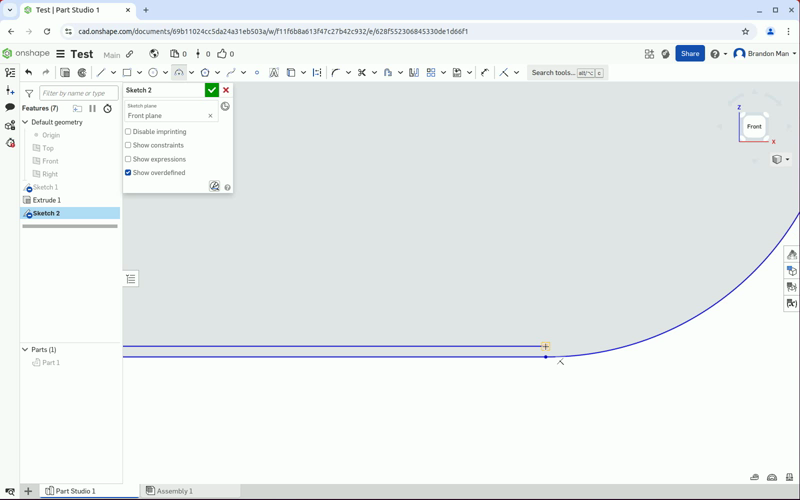
scroll(-6)
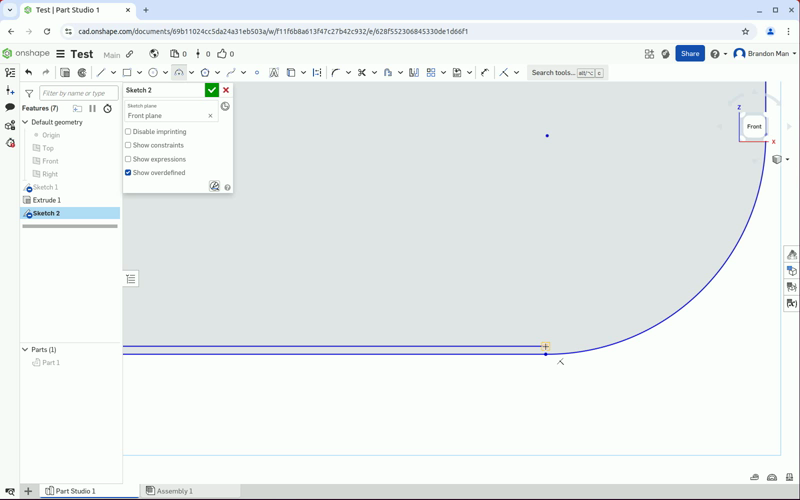
scroll(-6)
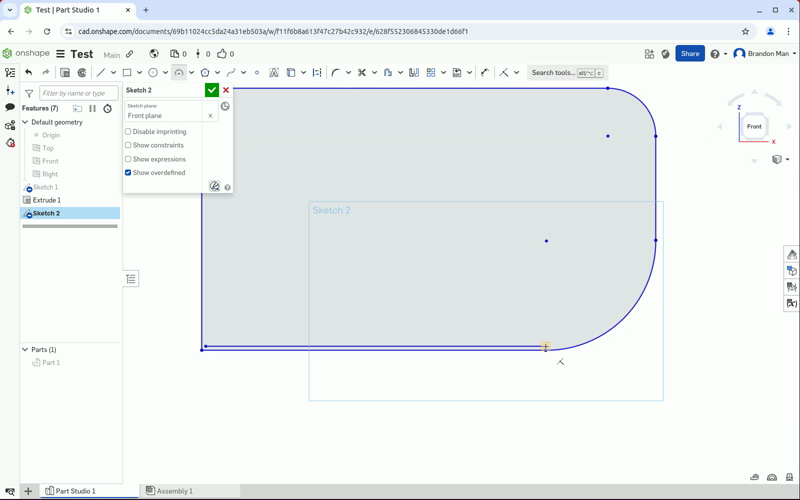
scroll(-6)
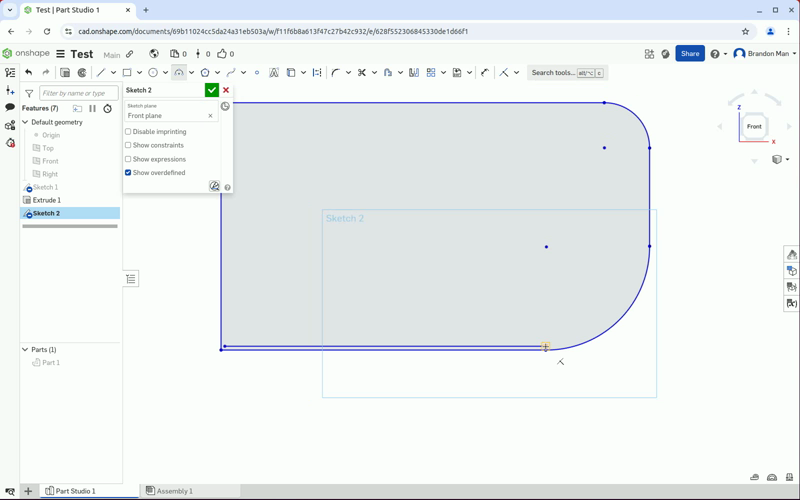
scroll(-6)
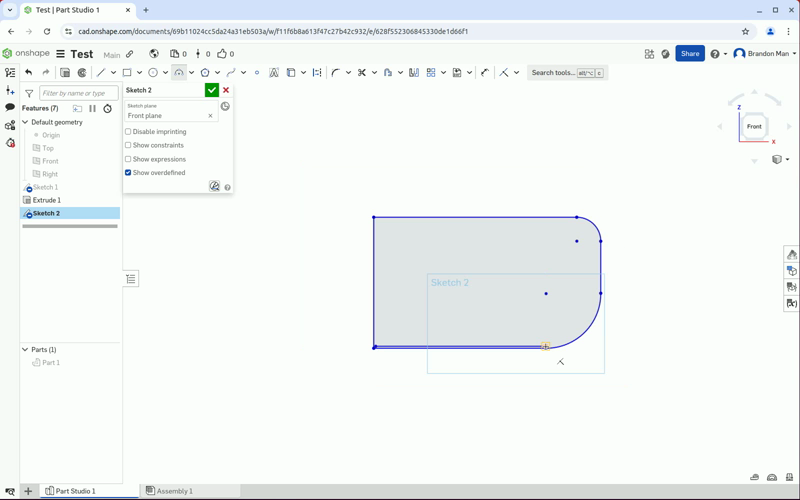
scroll(-6)
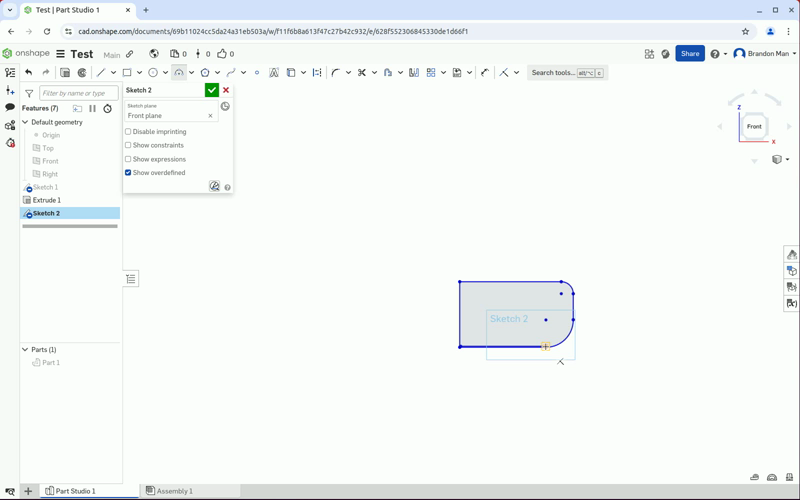
key_down(shift)
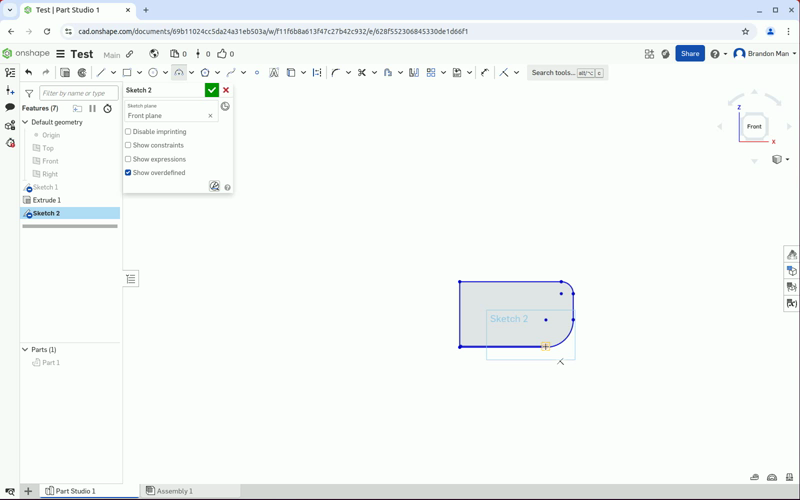
mouse_move(572, 319)
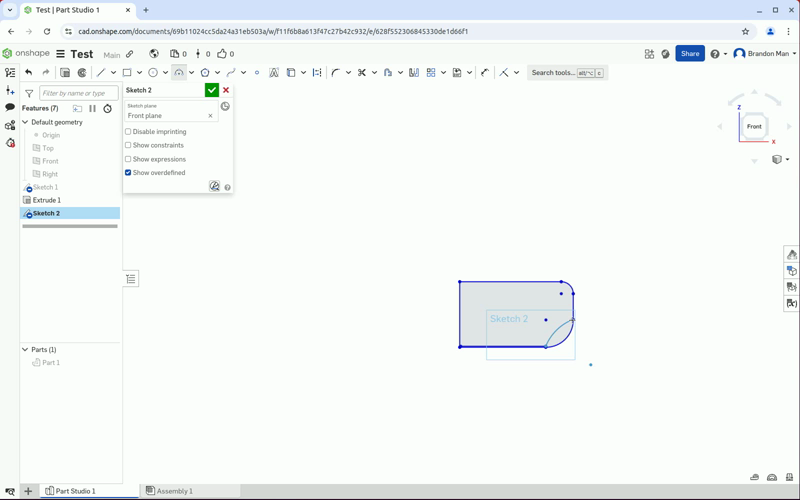
scroll(6)
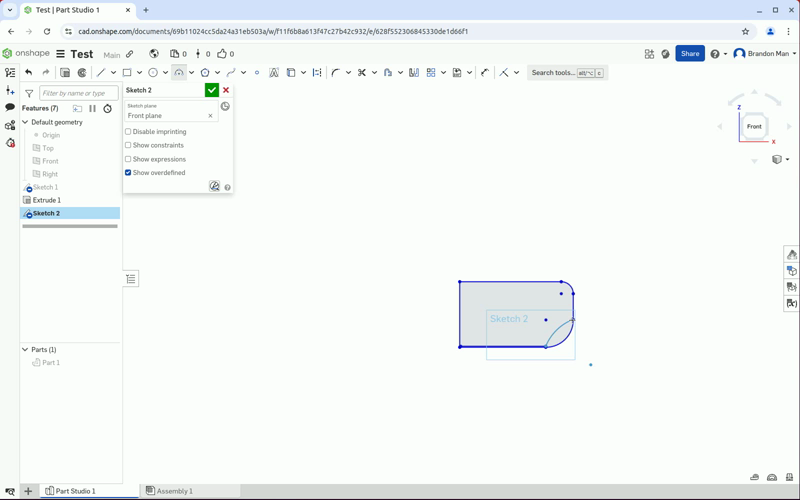
scroll(6)
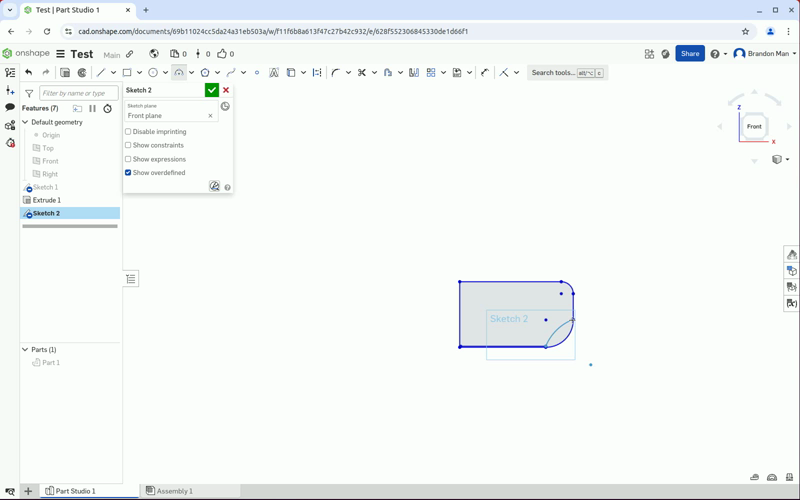
scroll(6)
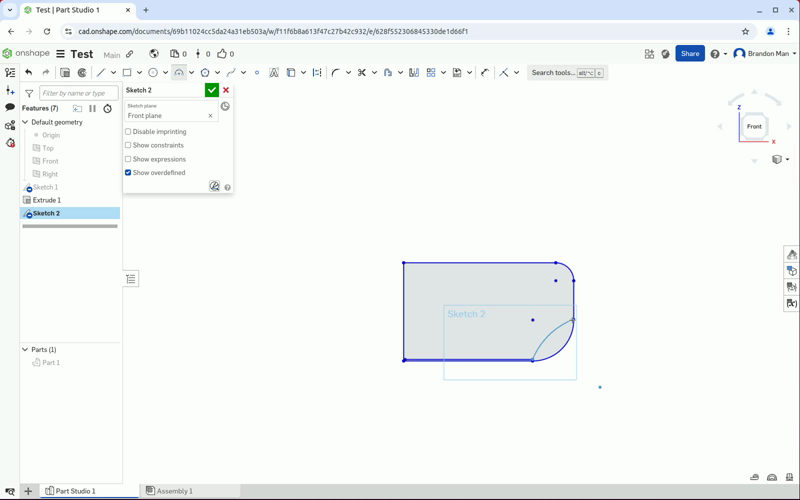
scroll(6)
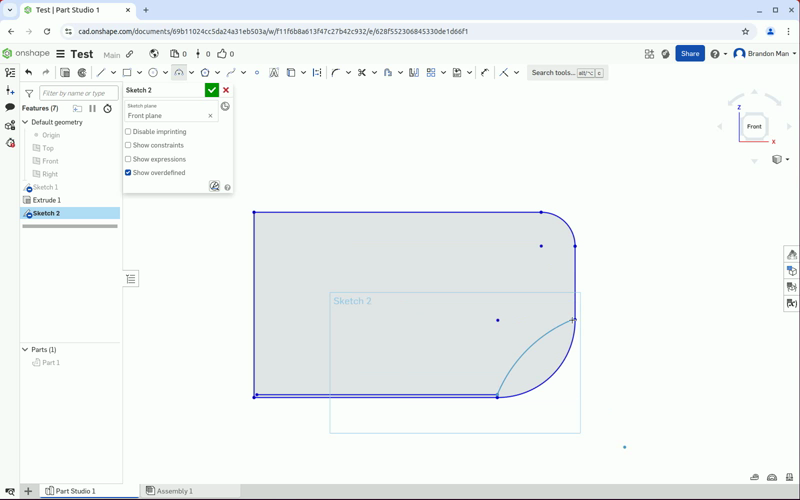
scroll(6)
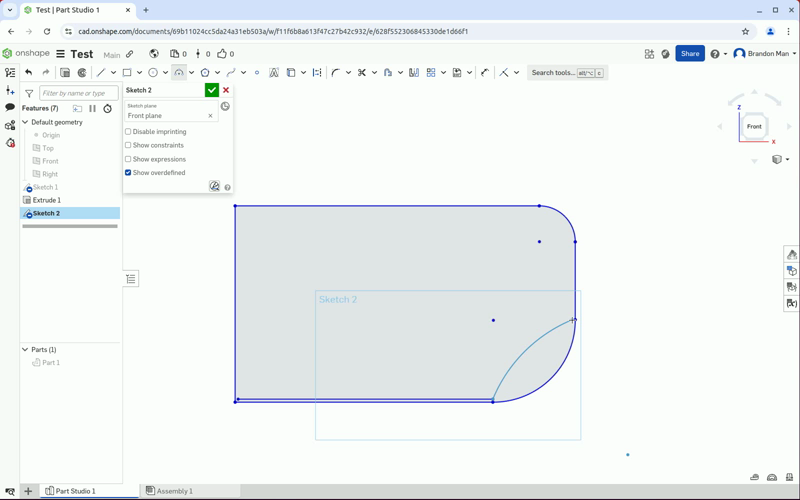
scroll(6)
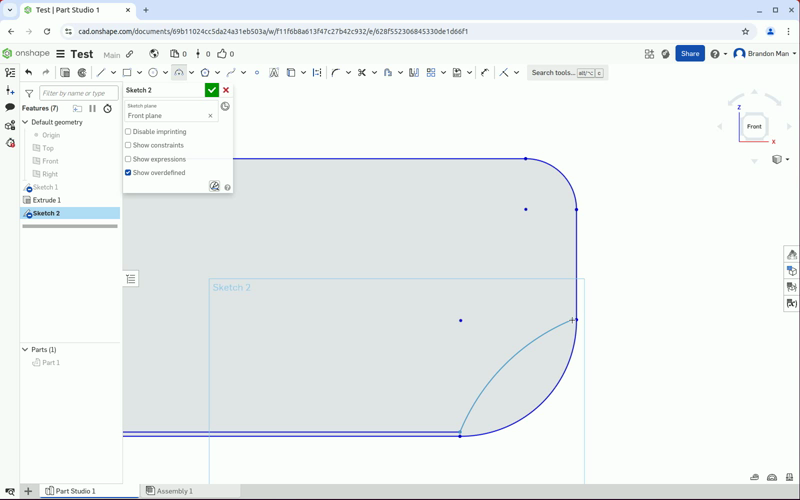
scroll(6)
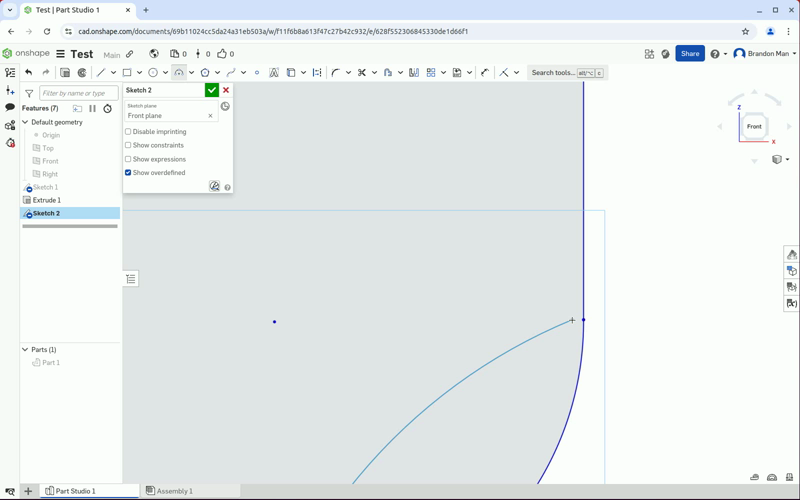
click(572, 319)
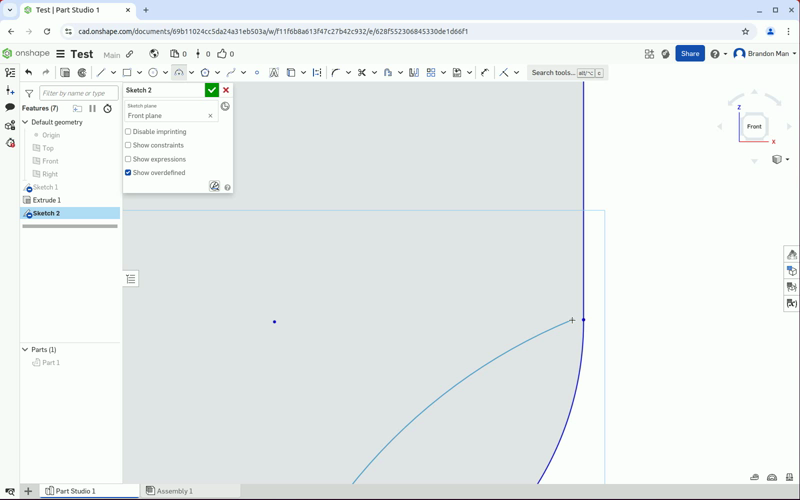
scroll(-6)
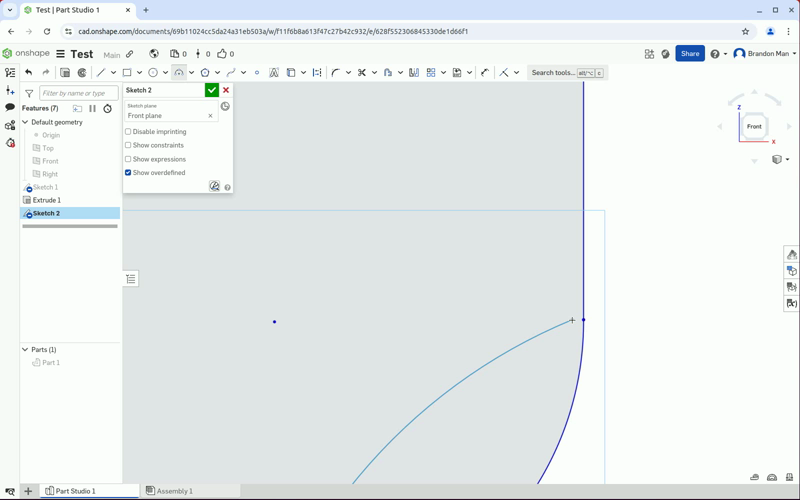
scroll(-6)
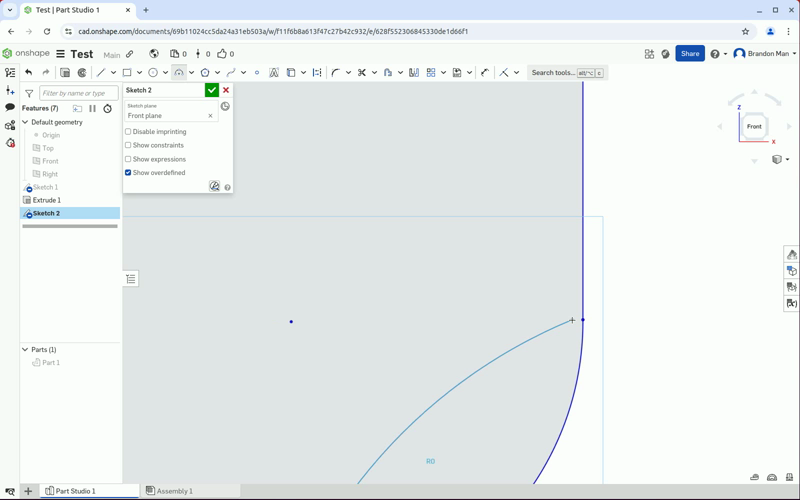
scroll(-6)
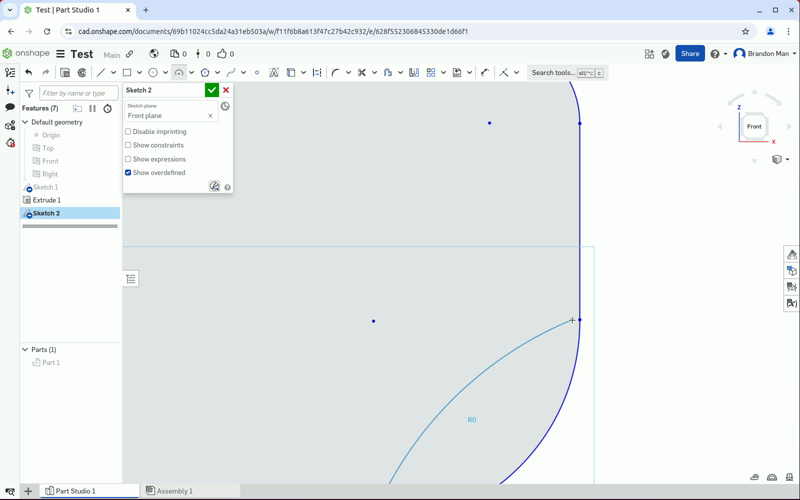
scroll(-6)
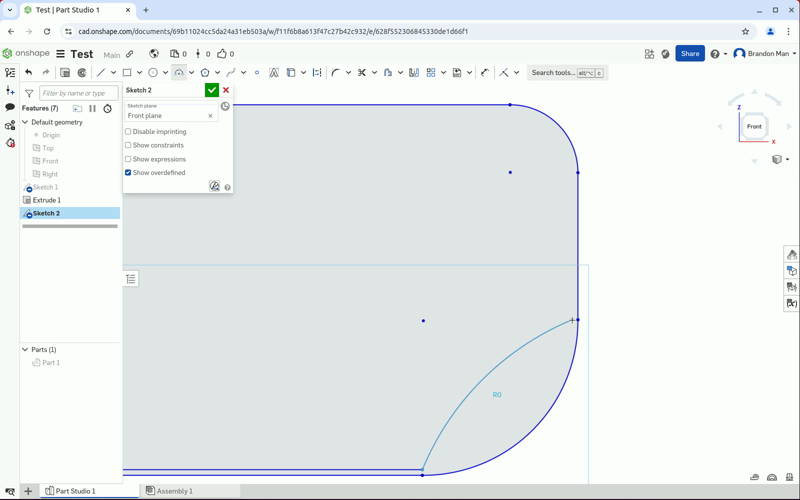
scroll(-6)
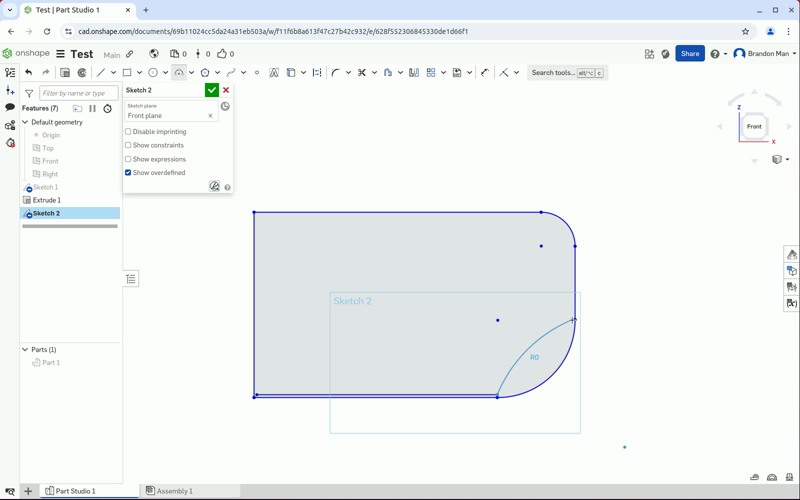
scroll(-6)
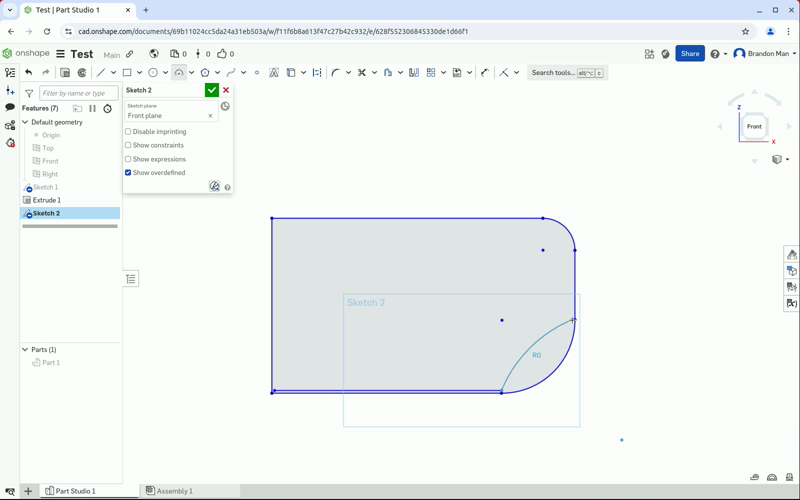
scroll(-6)
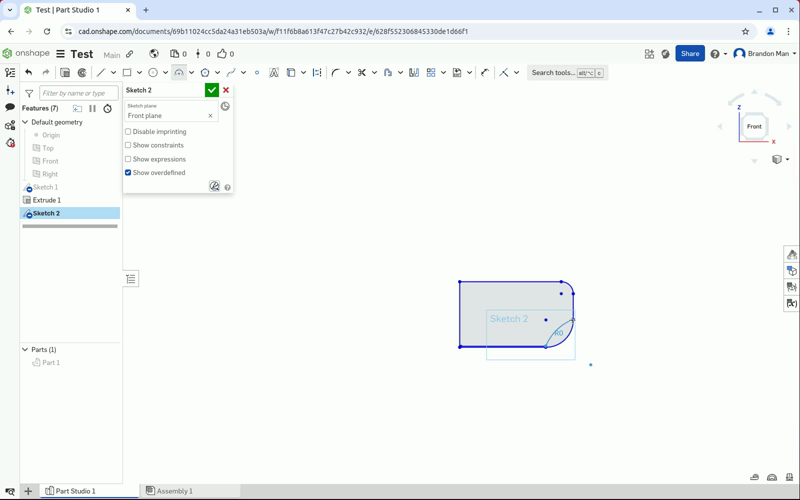
mouse_move(564, 338)
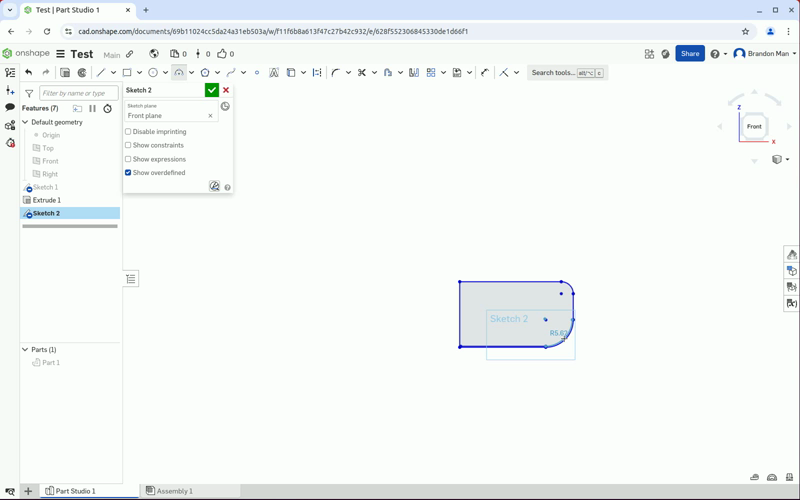
scroll(6)
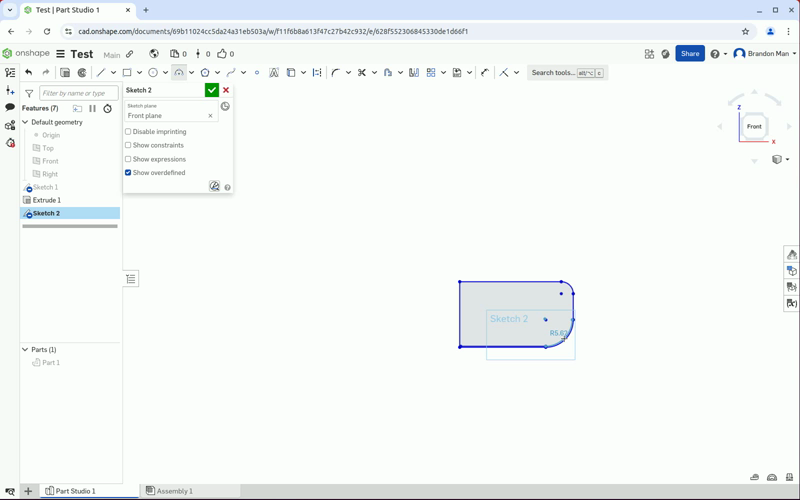
scroll(6)
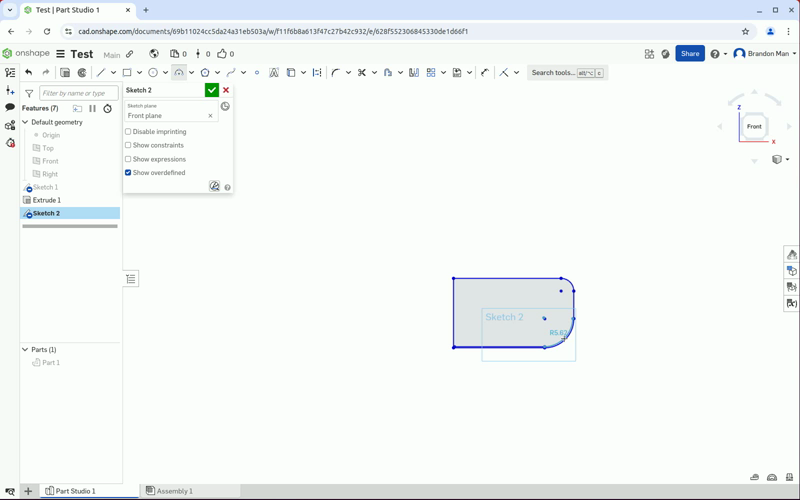
scroll(6)
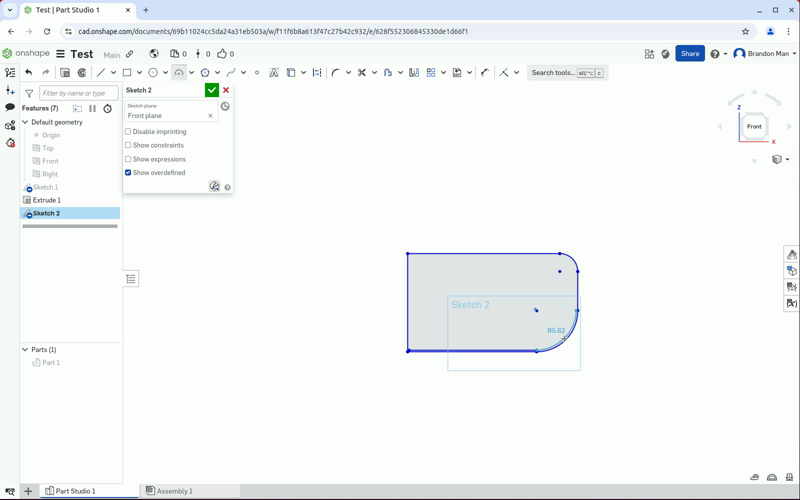
scroll(6)
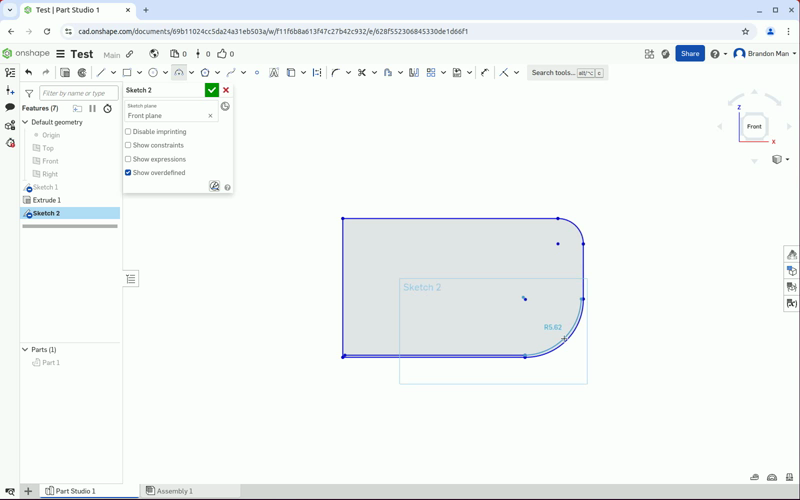
scroll(6)
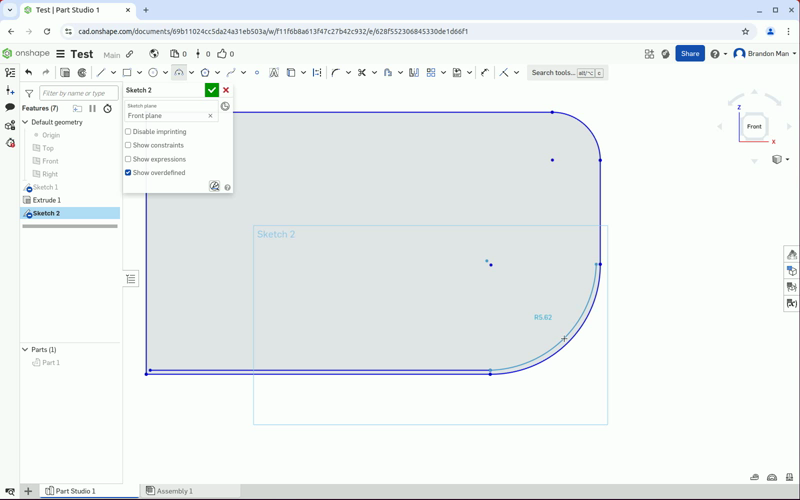
scroll(6)
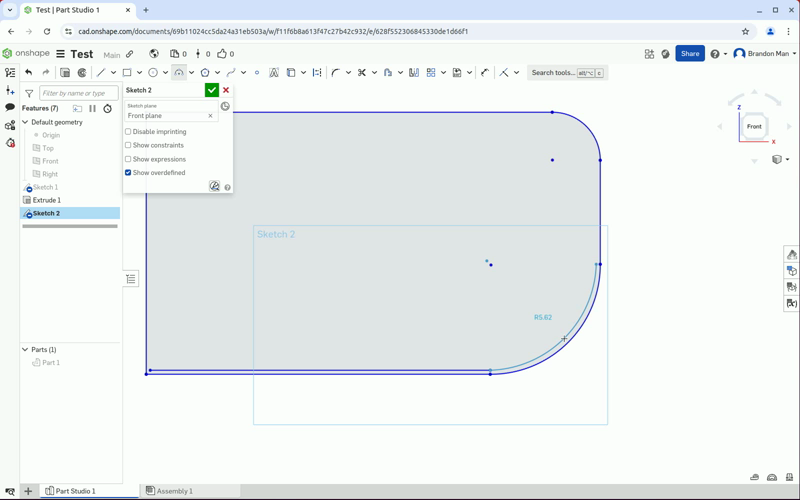
scroll(6)
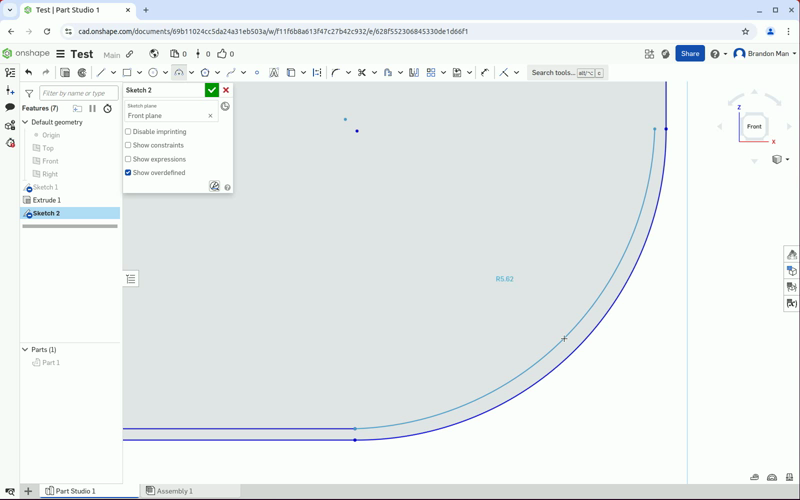
click(564, 338)
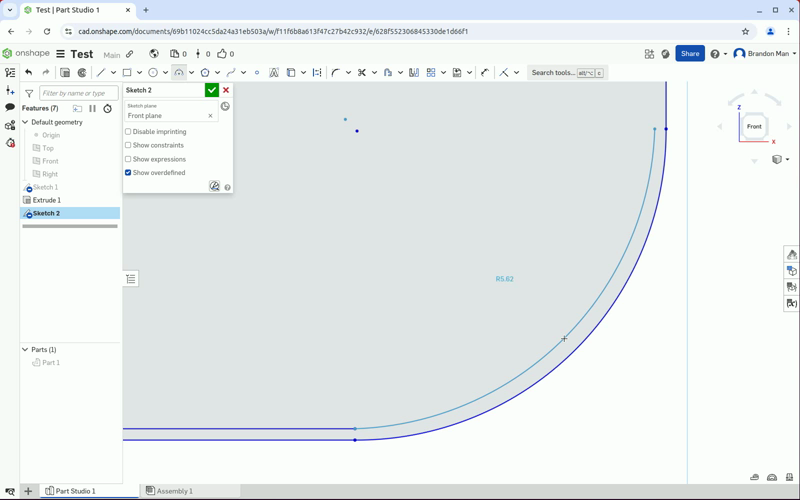
scroll(-6)
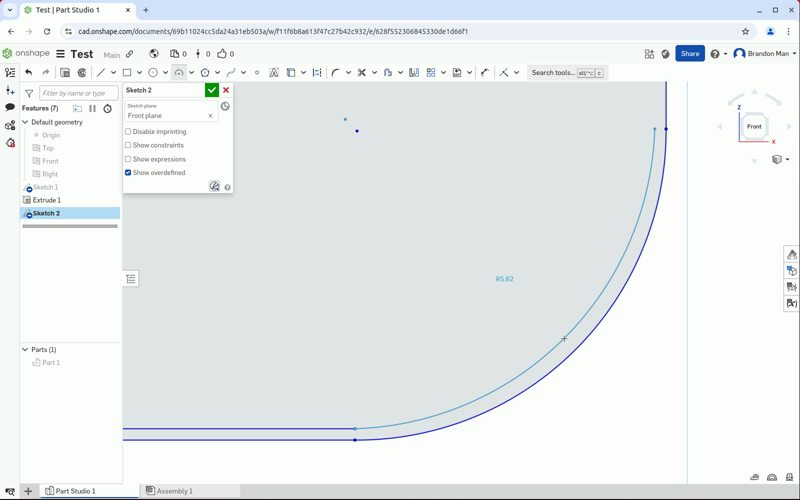
scroll(-6)
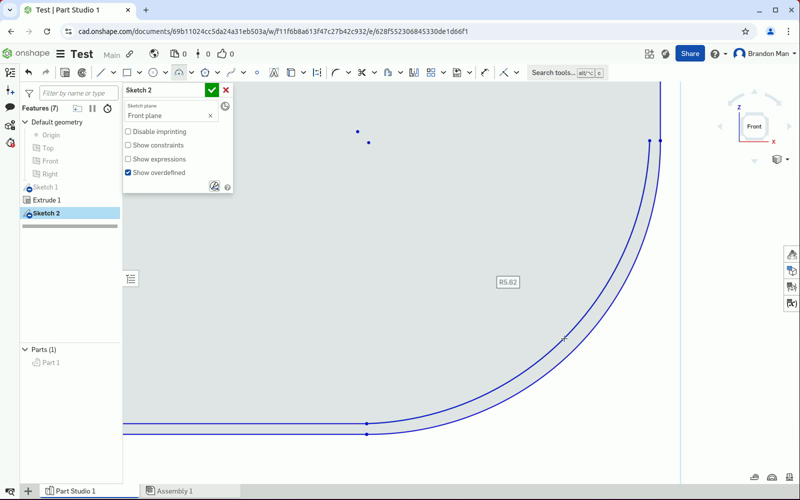
scroll(-6)
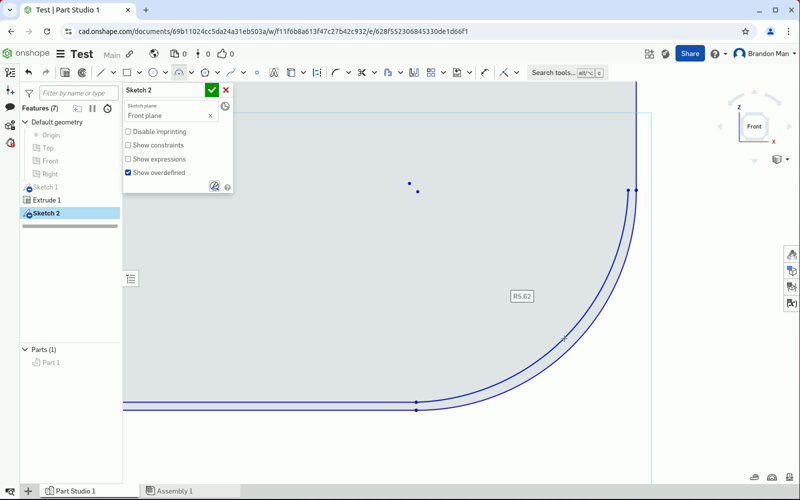
scroll(-6)
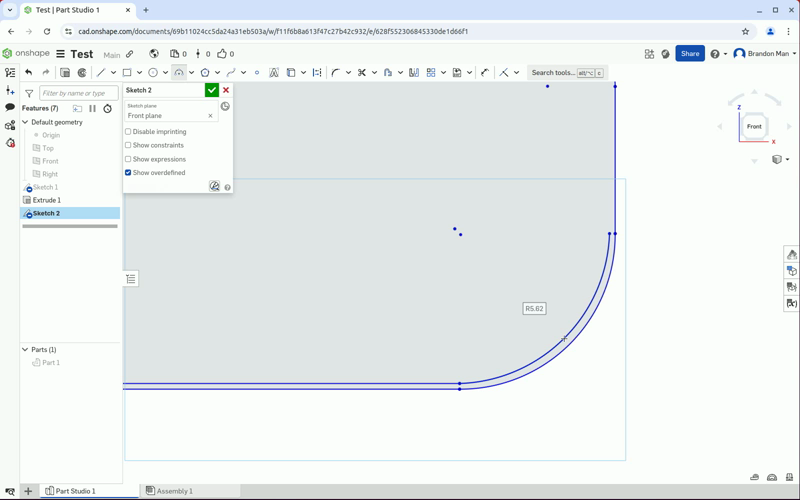
scroll(-6)
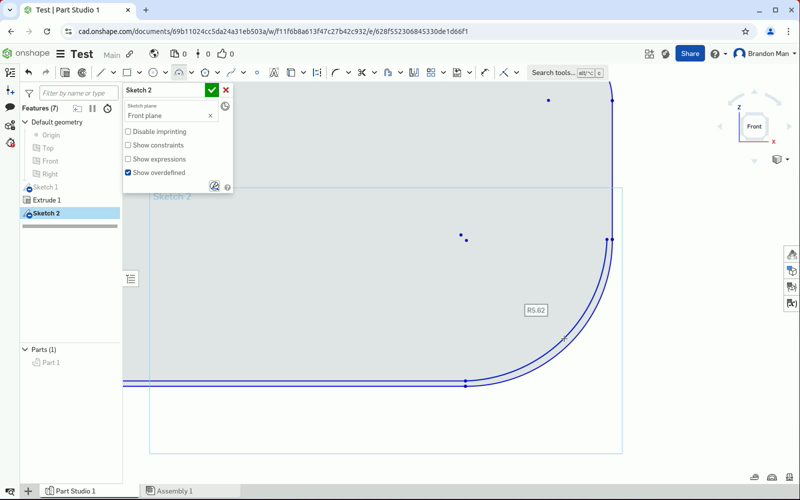
scroll(-6)
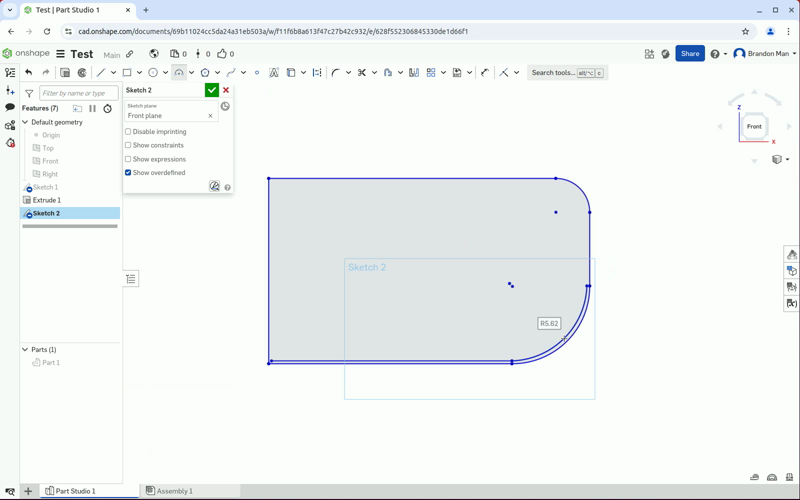
scroll(-6)
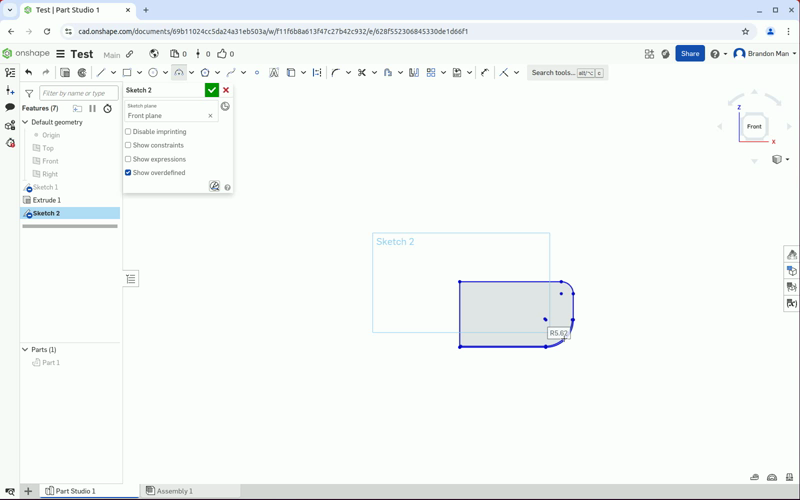
key_up(shift)
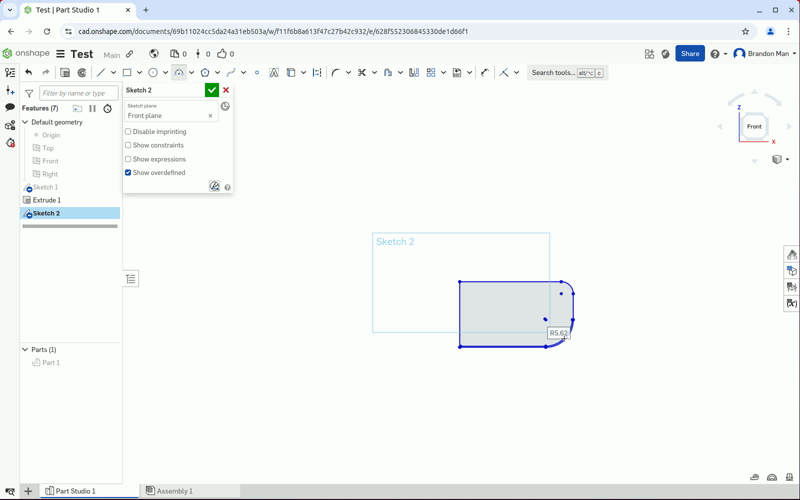
key(esc)
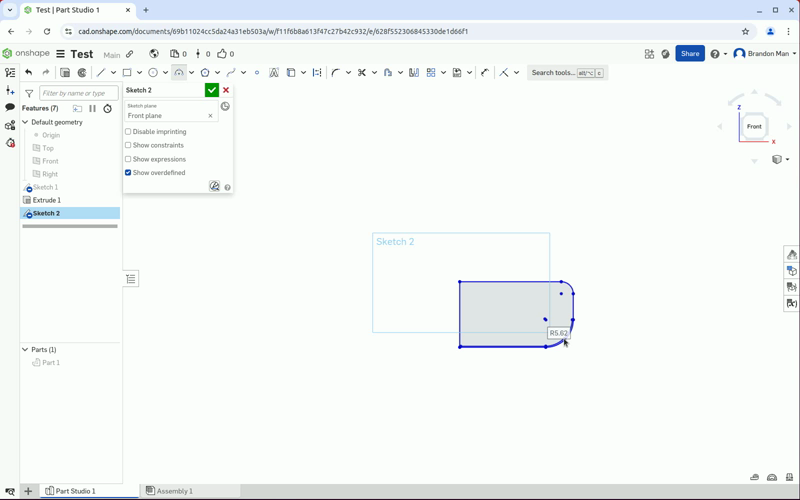
key(l)
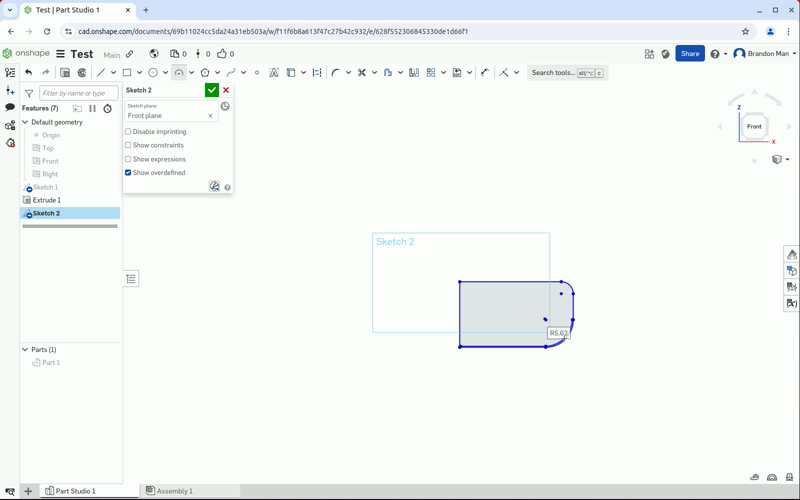
mouse_move(572, 319)
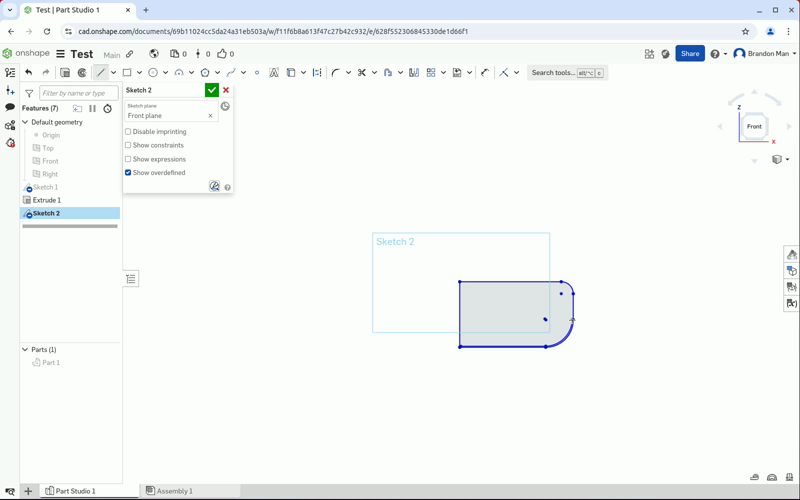
scroll(6)
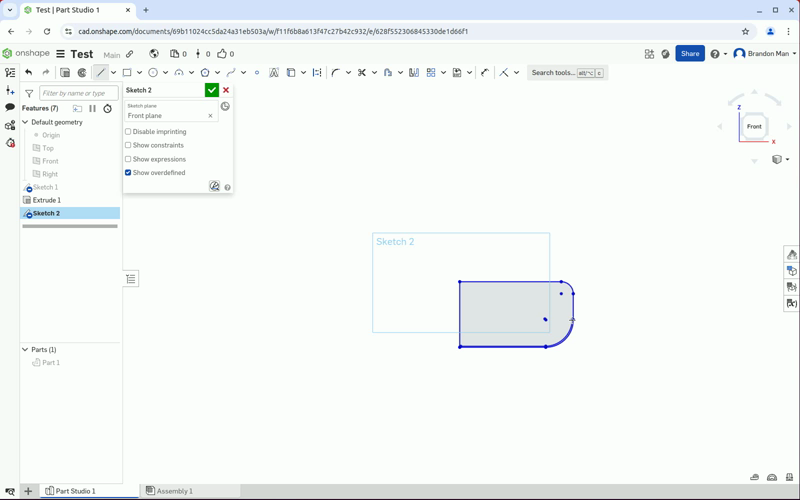
scroll(6)
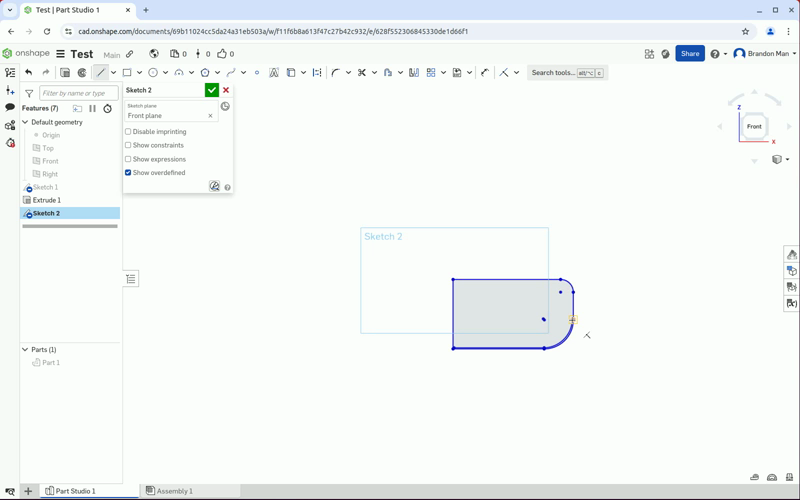
scroll(6)
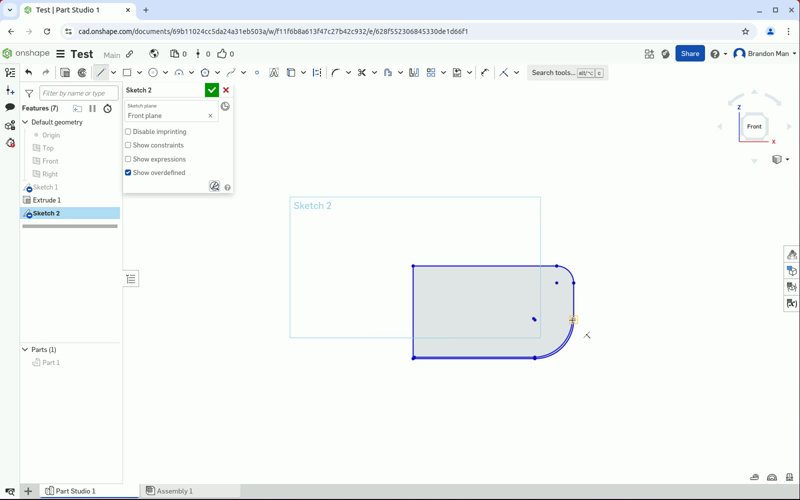
scroll(6)
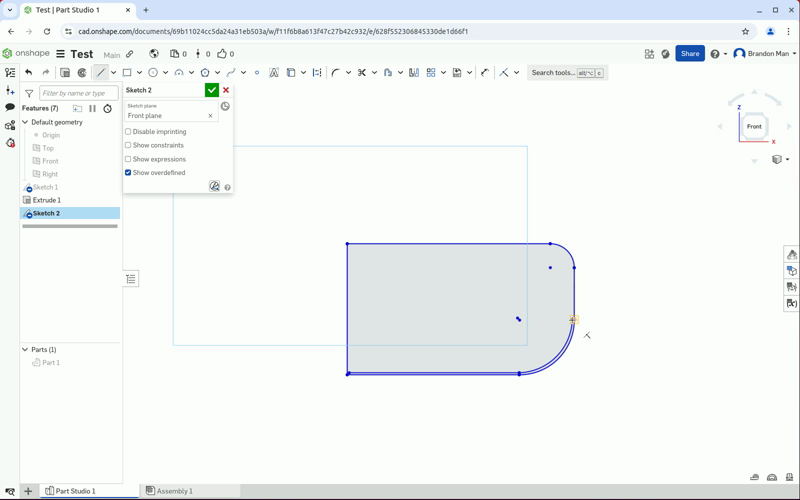
scroll(6)
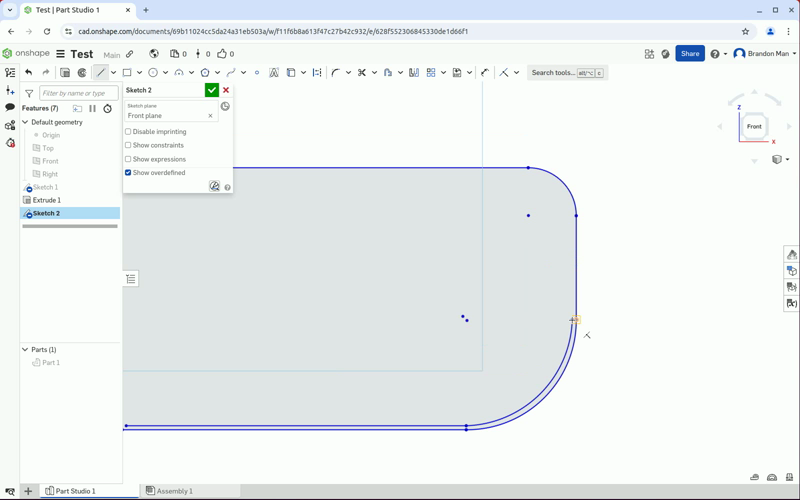
scroll(6)
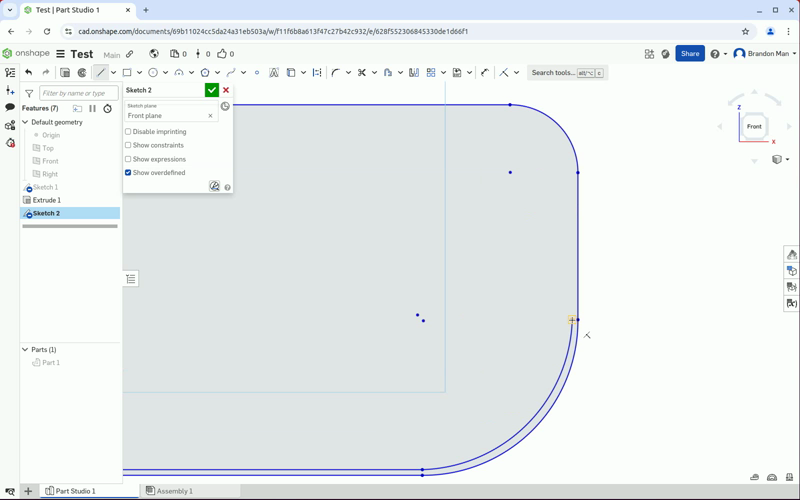
scroll(6)
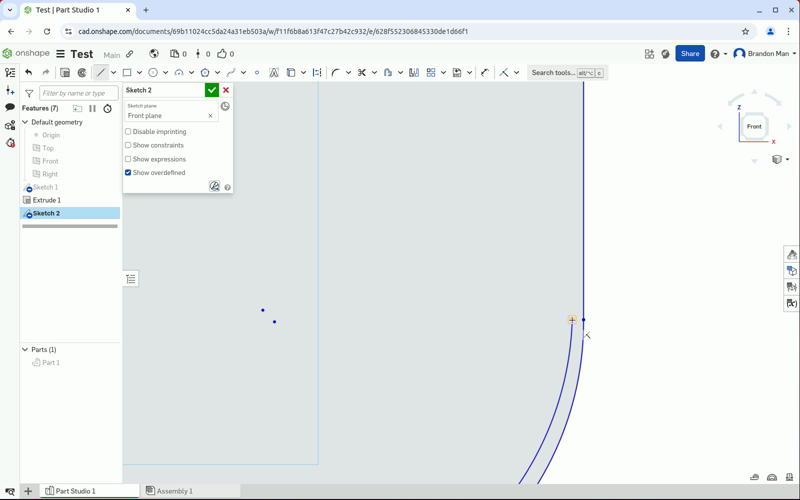
click(572, 319)
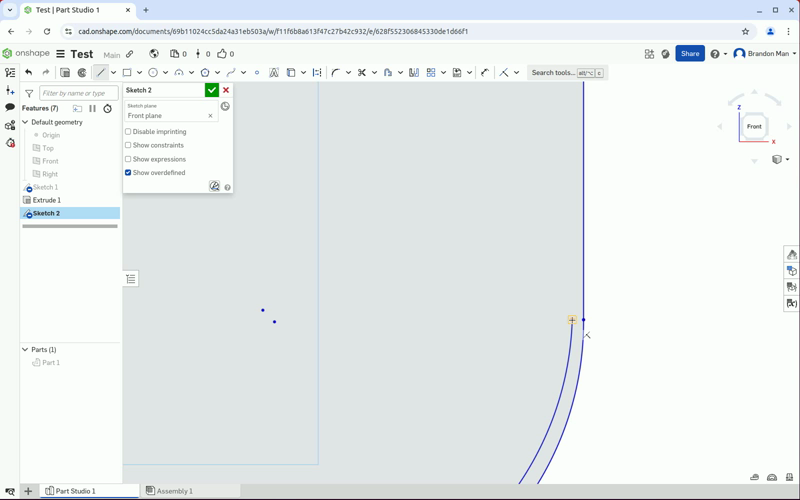
scroll(-6)
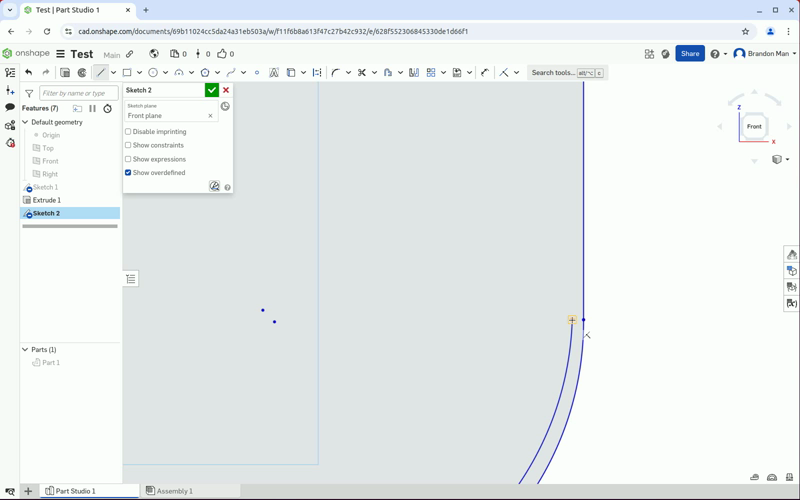
scroll(-6)
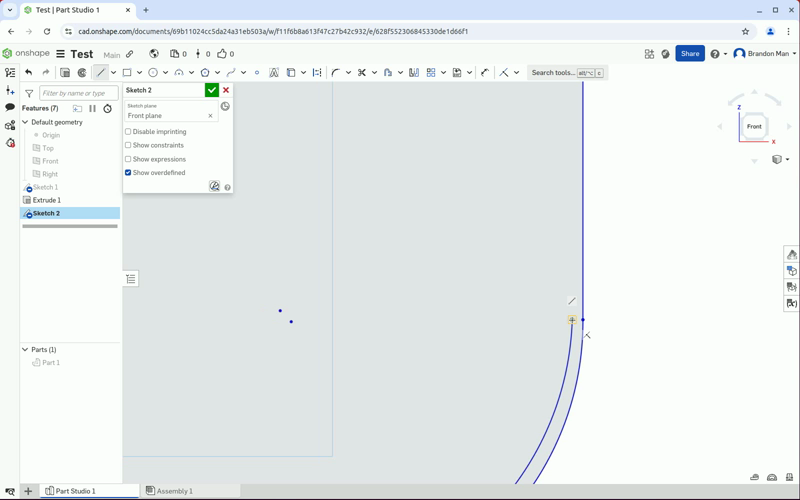
scroll(-6)
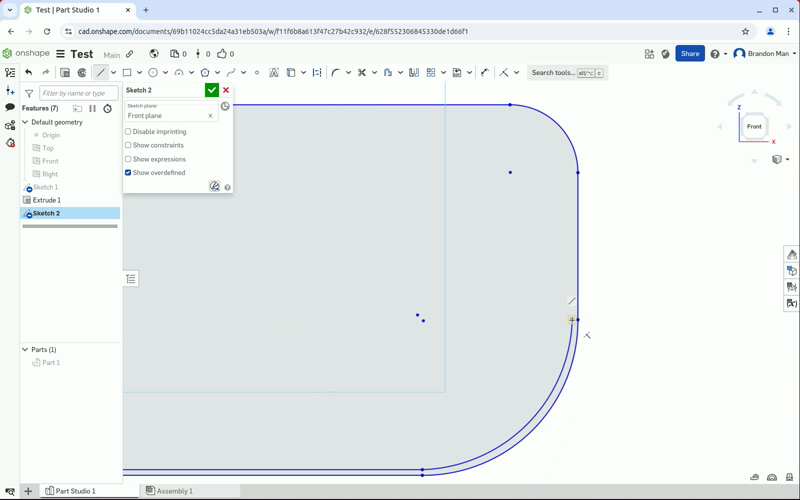
scroll(-6)
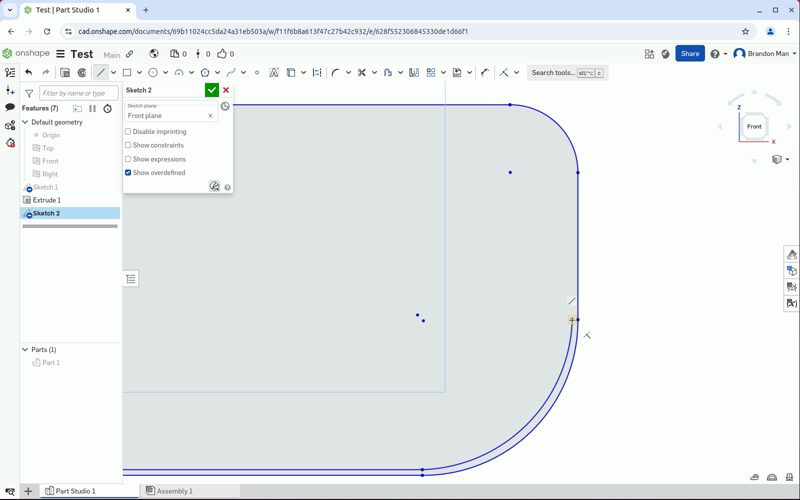
scroll(-6)
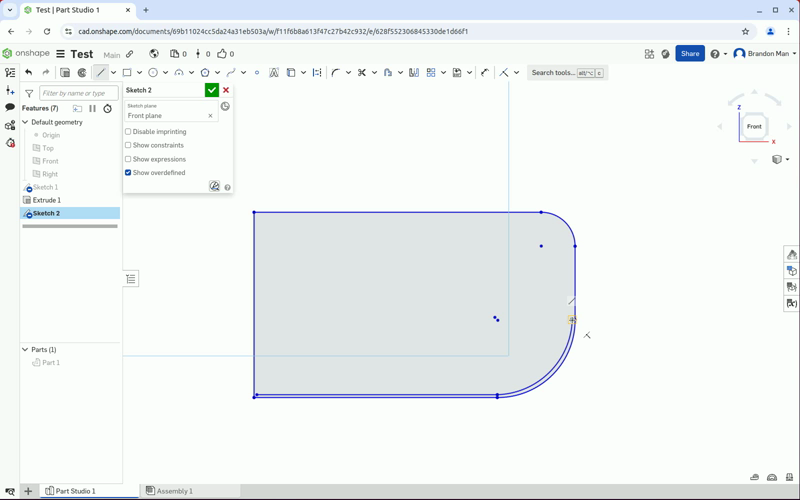
scroll(-6)
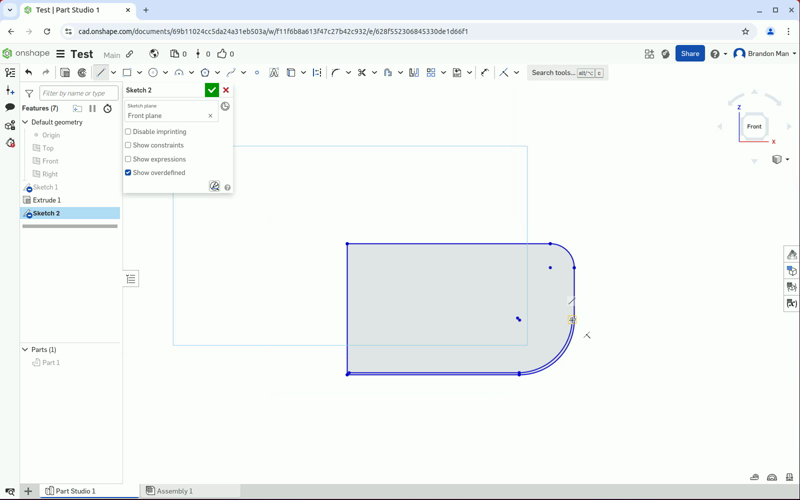
scroll(-6)
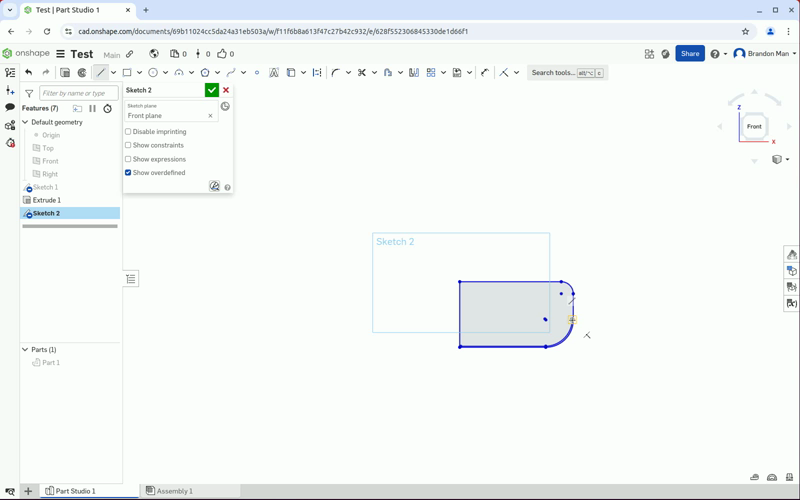
key_down(shift)
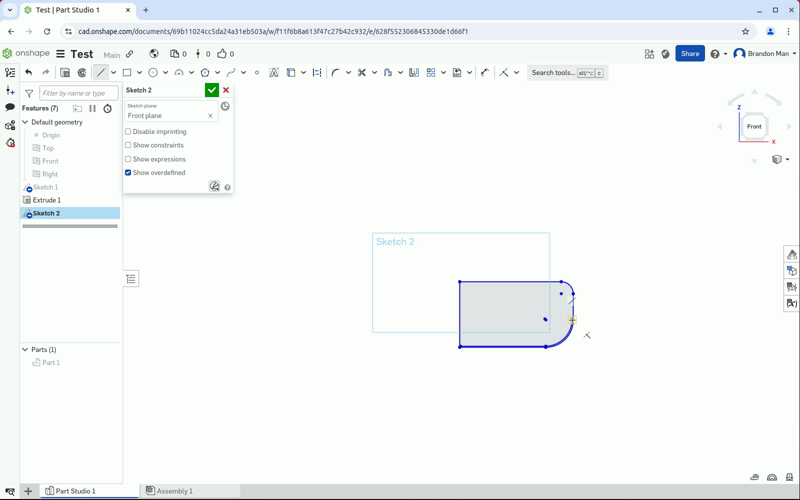
mouse_move(589, 319)
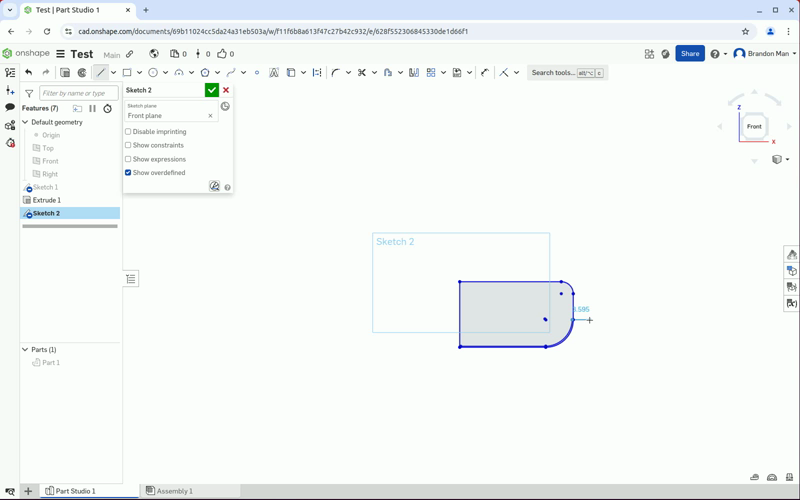
mouse_move(572, 293)
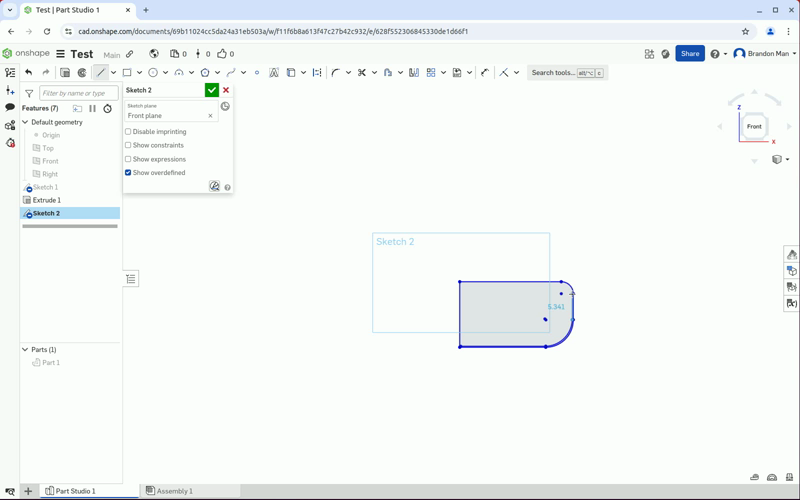
scroll(6)
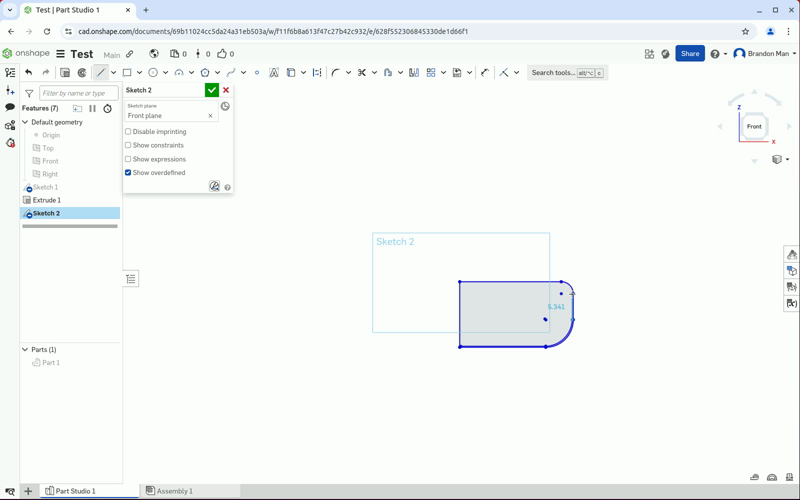
scroll(6)
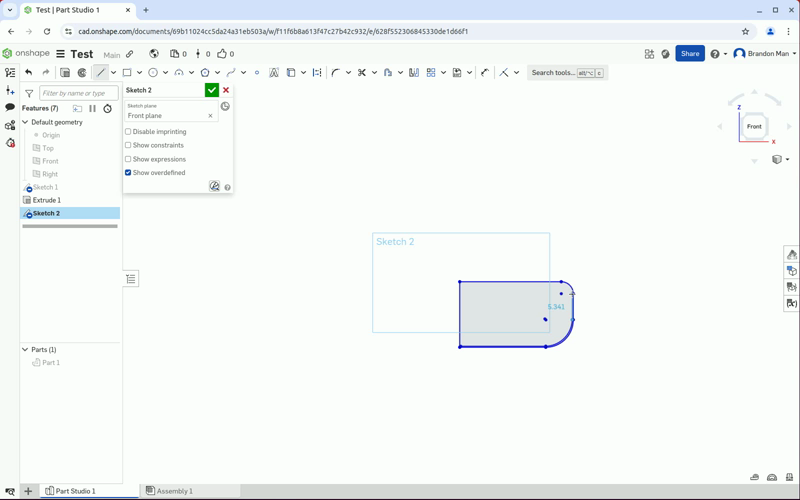
scroll(6)
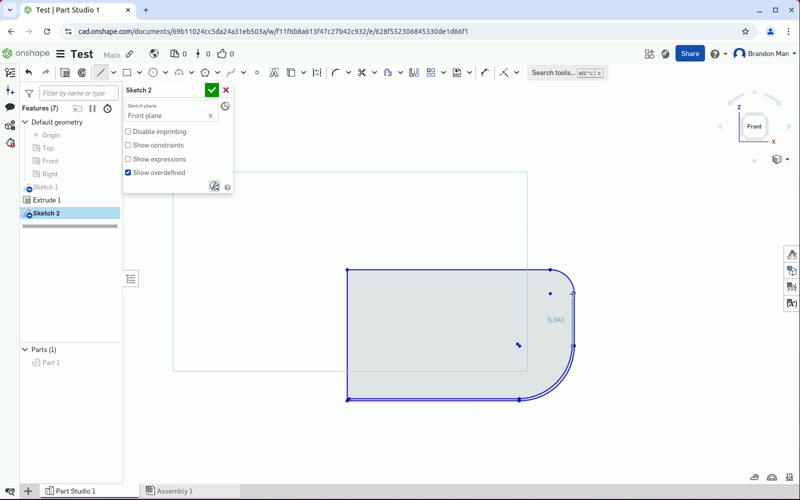
scroll(6)
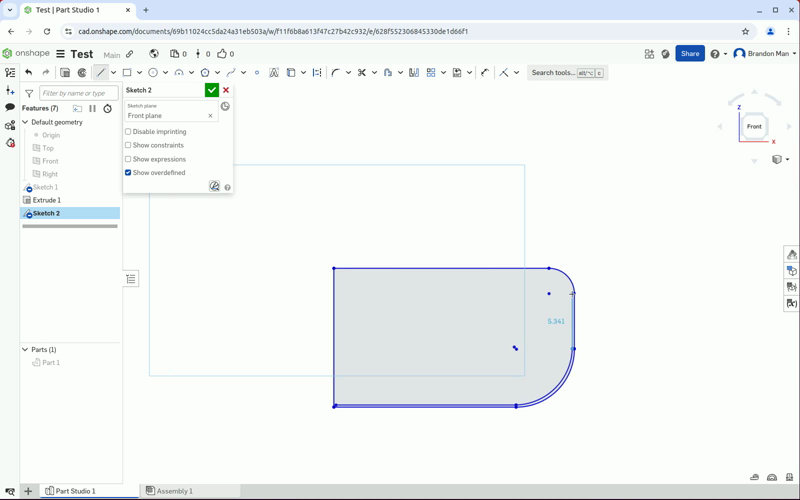
scroll(6)
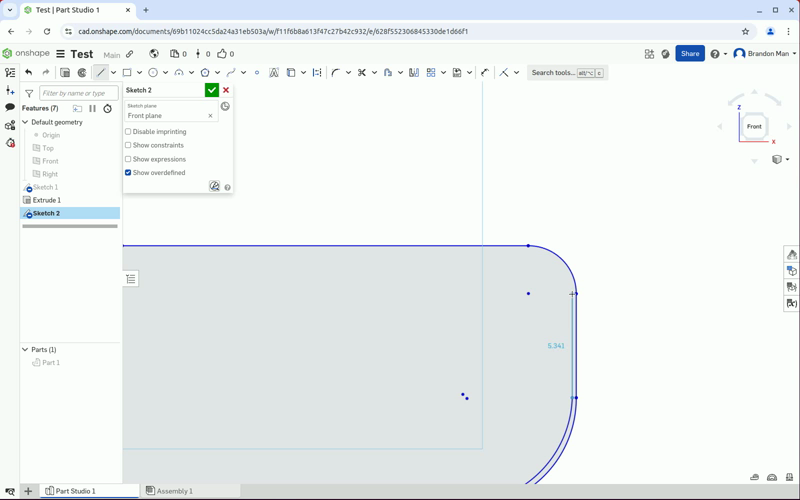
scroll(6)
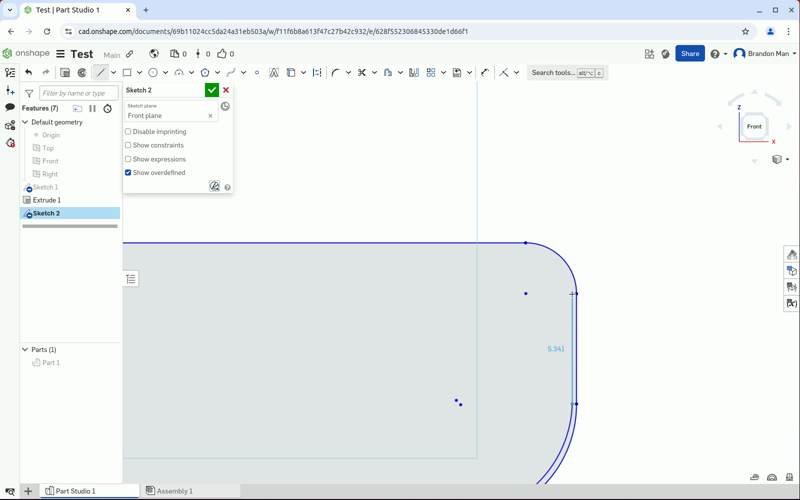
scroll(6)
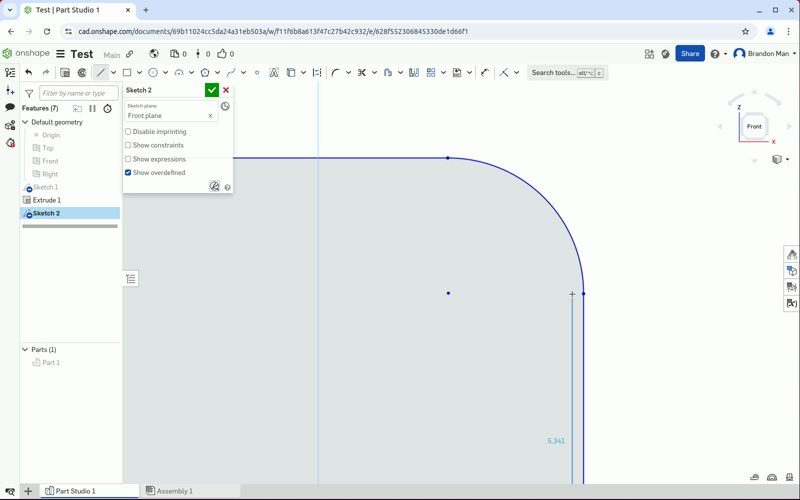
click(572, 293)
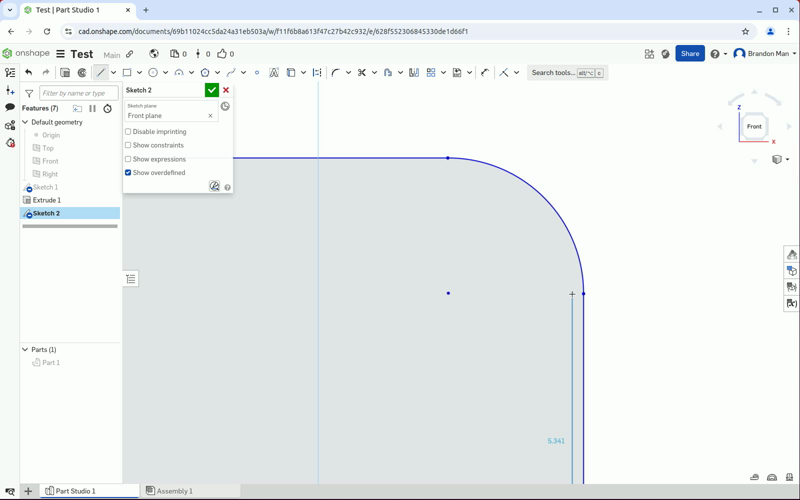
scroll(-6)
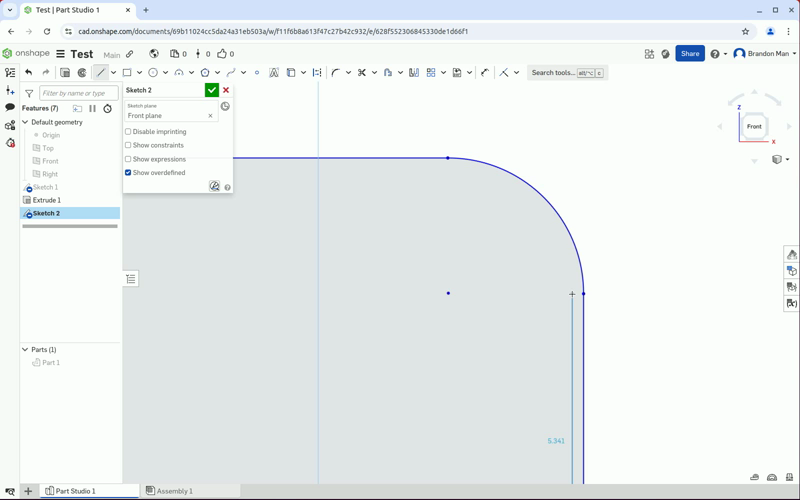
scroll(-6)
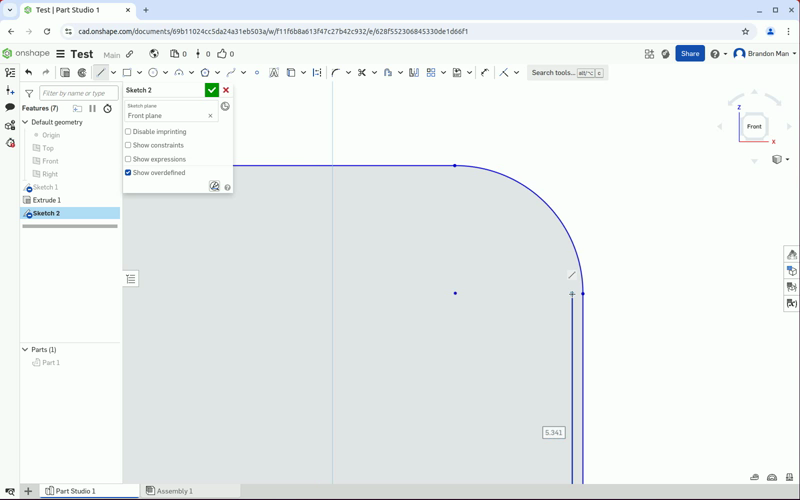
scroll(-6)
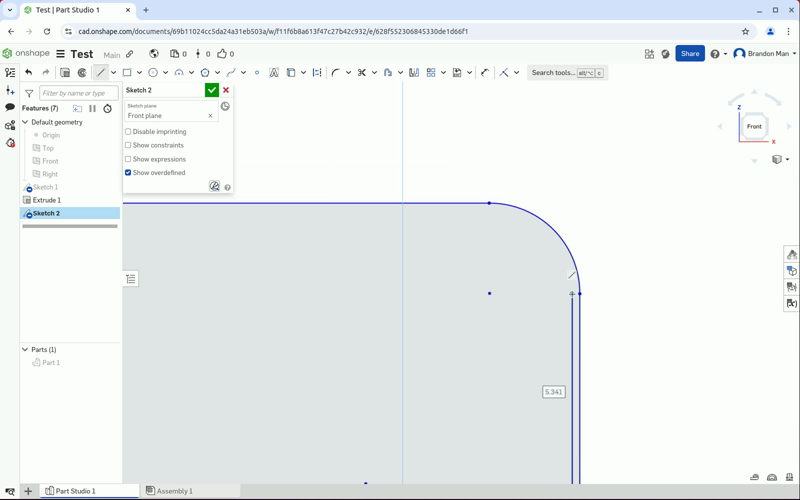
scroll(-6)
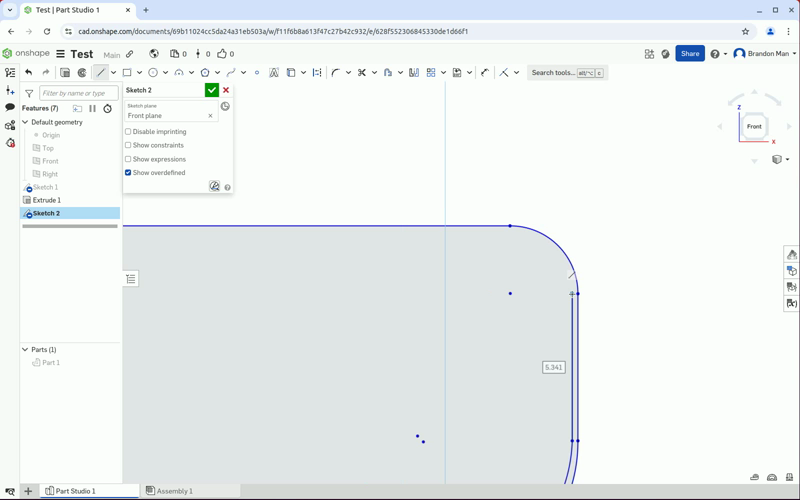
scroll(-6)
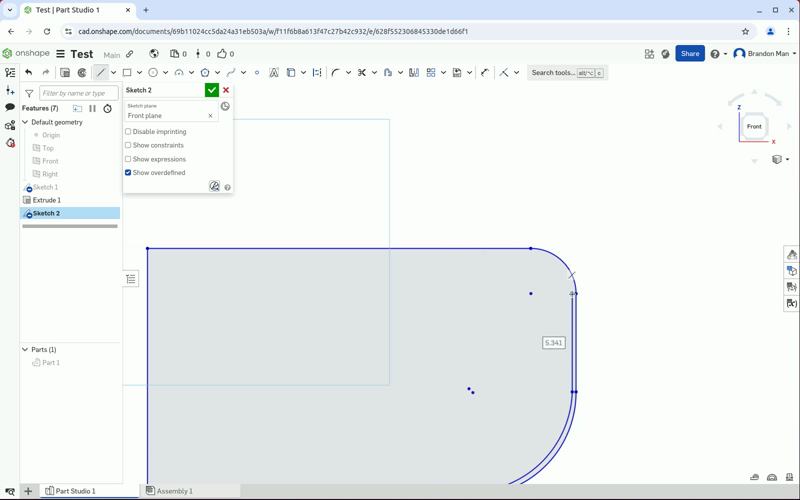
scroll(-6)
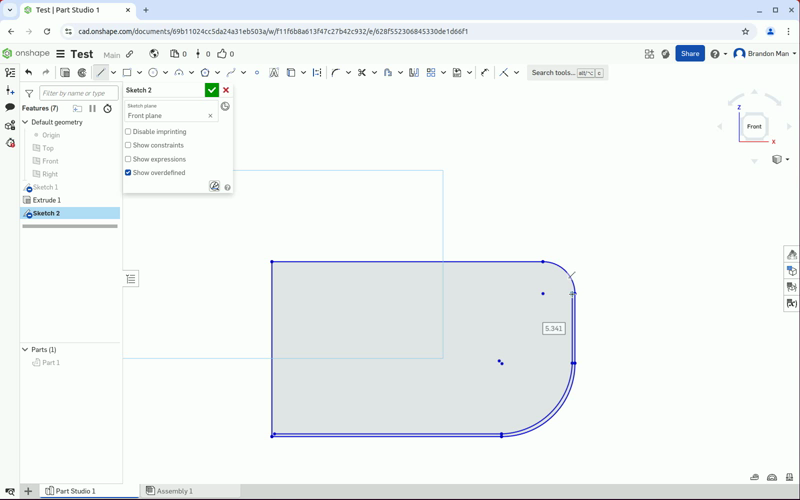
scroll(-6)
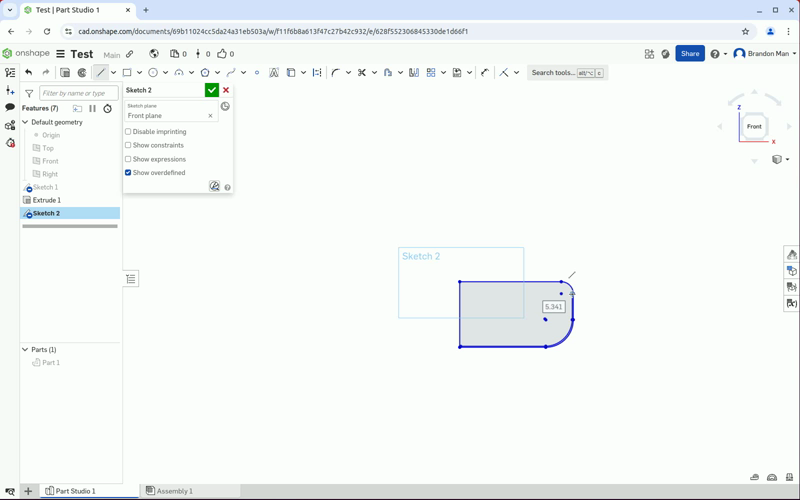
key_up(shift)
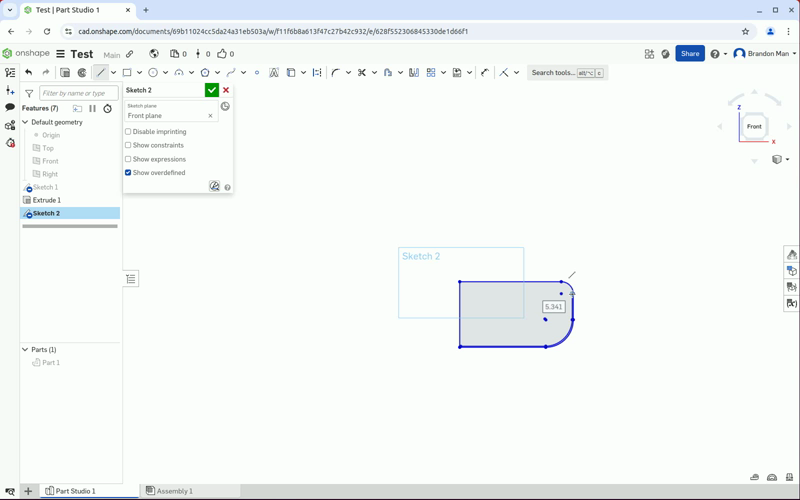
key(esc)
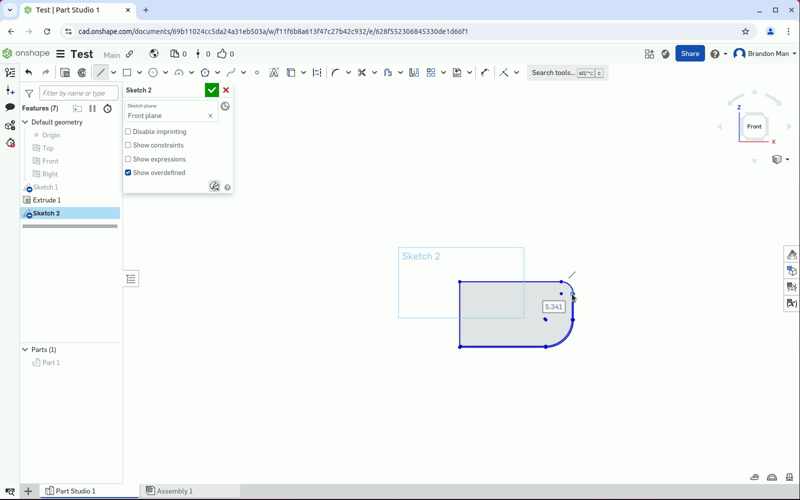
key(a)
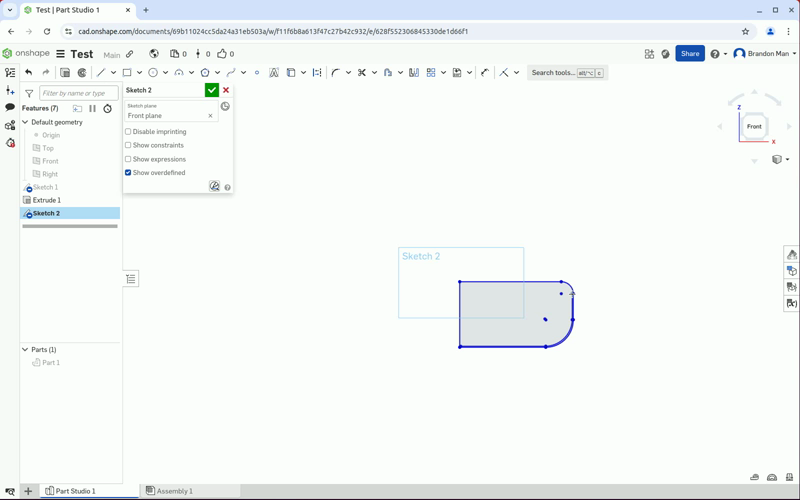
mouse_move(572, 293)
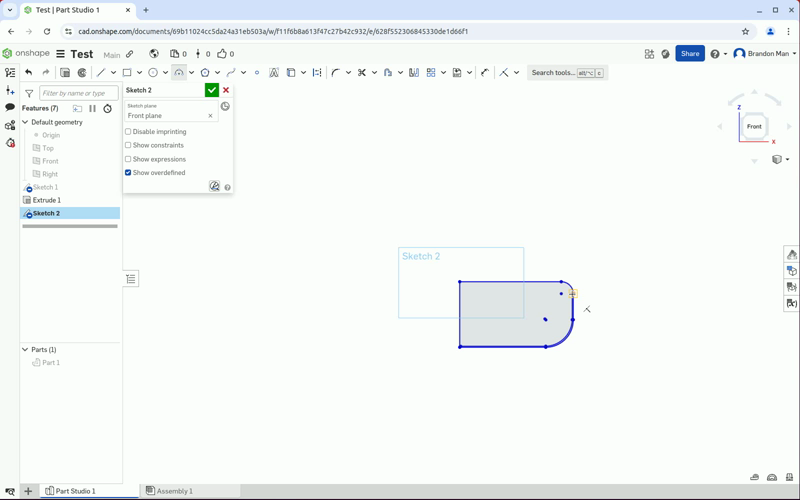
scroll(6)
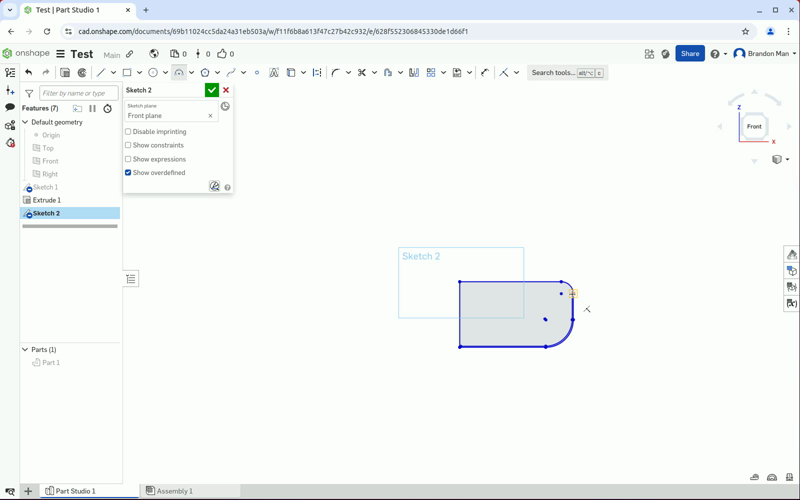
scroll(6)
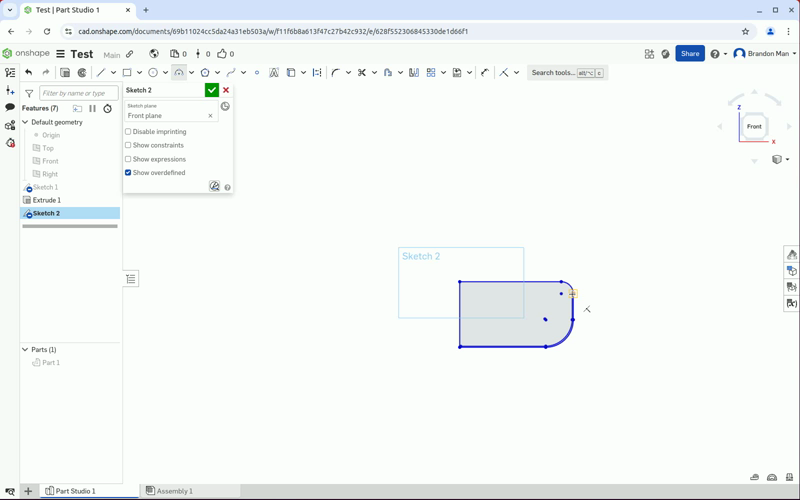
scroll(6)
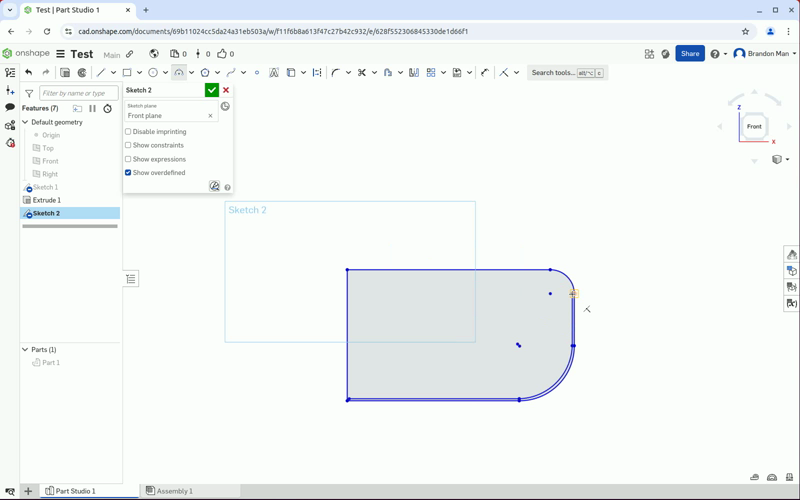
scroll(6)
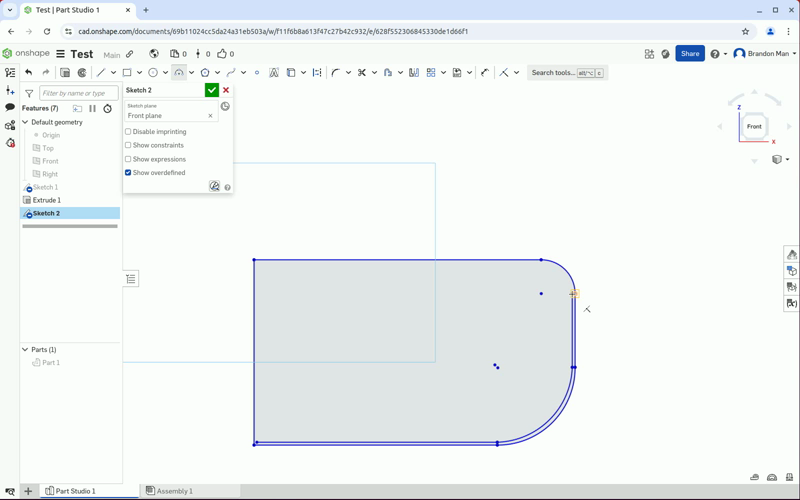
scroll(6)
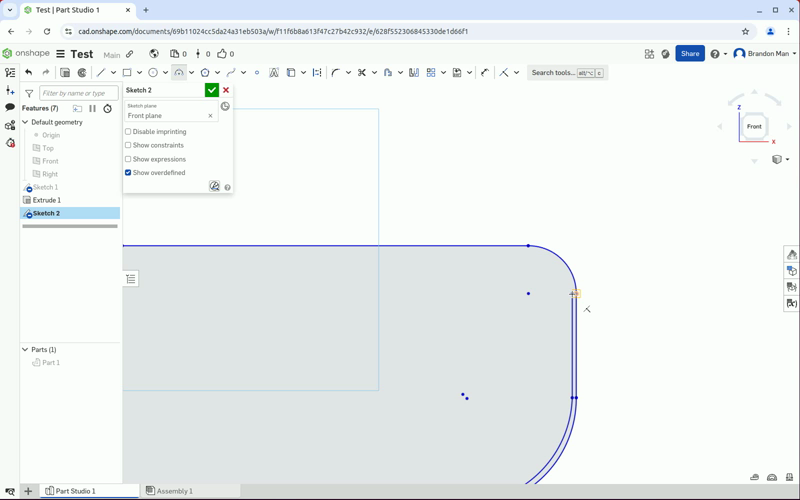
scroll(6)
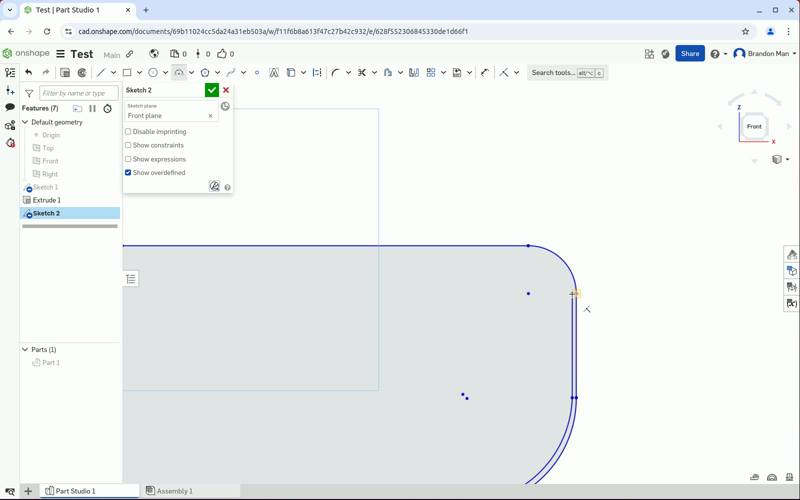
scroll(6)
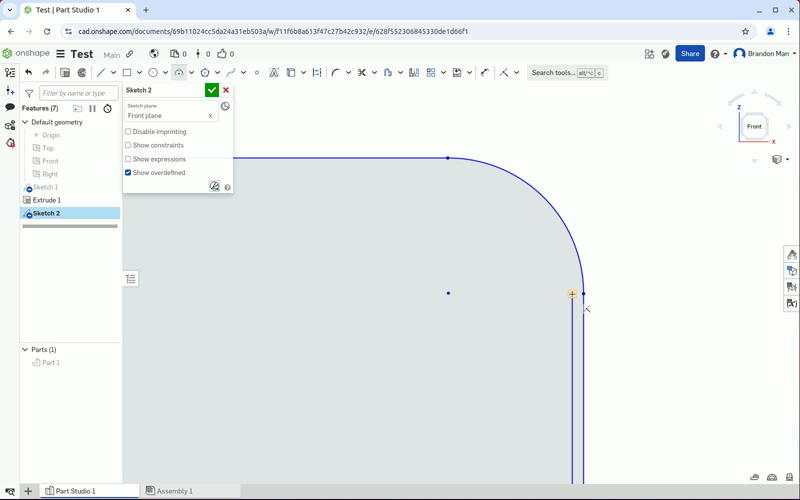
click(572, 293)
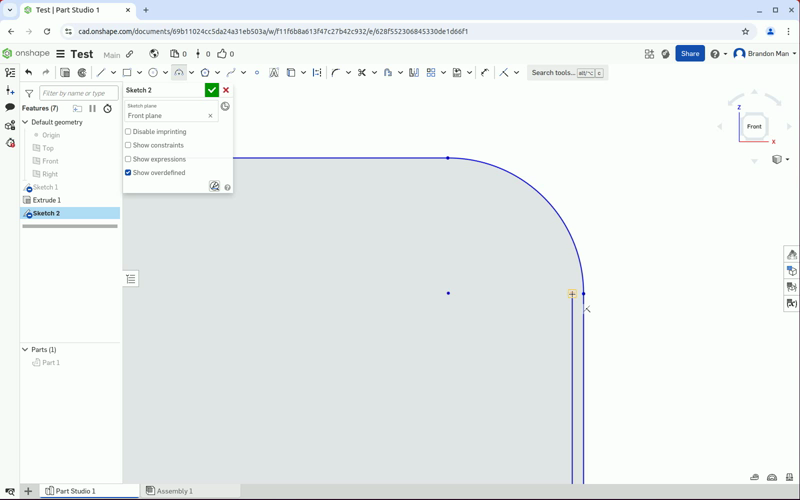
scroll(-6)
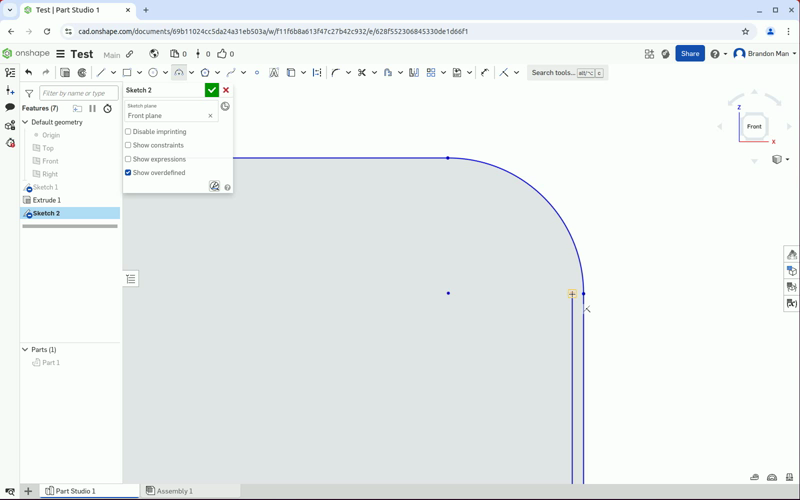
scroll(-6)
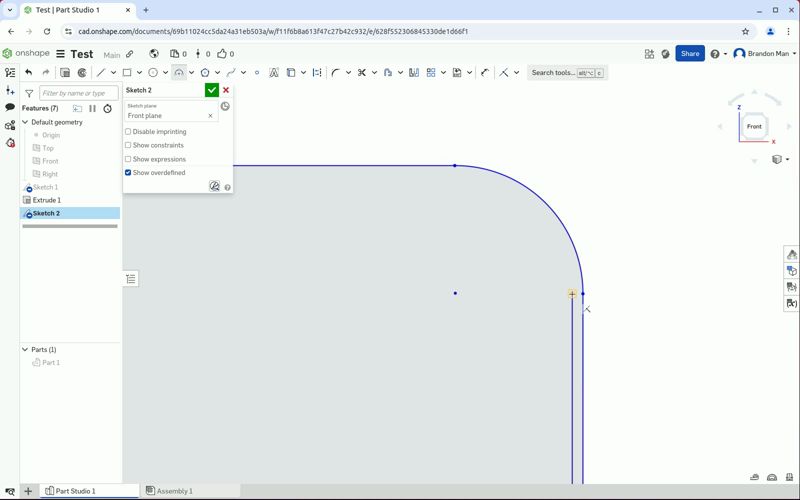
scroll(-6)
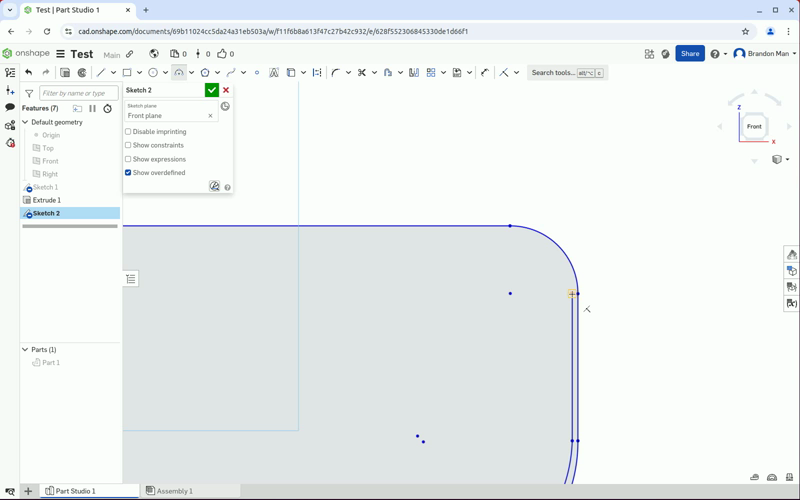
scroll(-6)
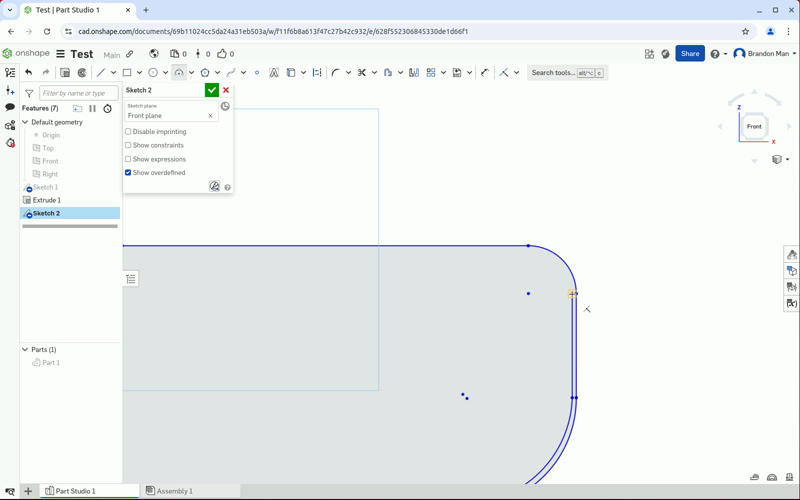
scroll(-6)
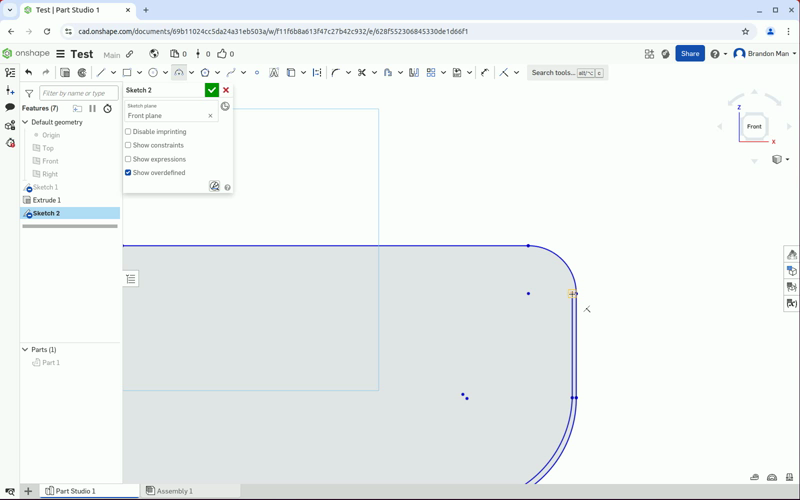
scroll(-6)
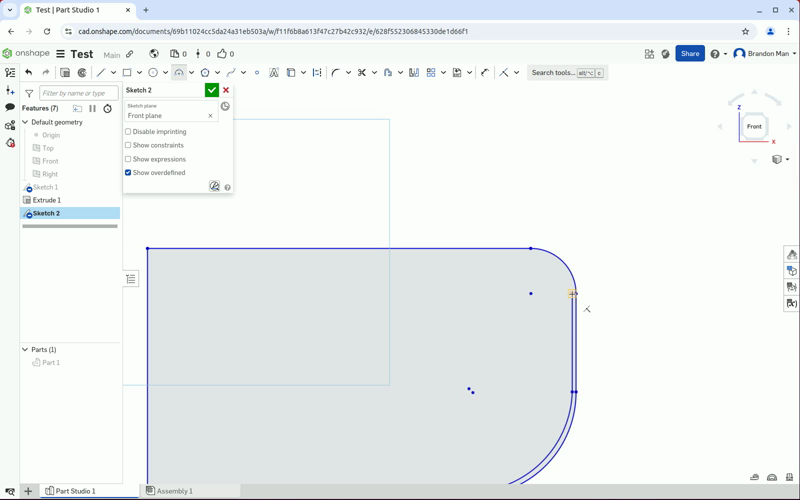
scroll(-6)
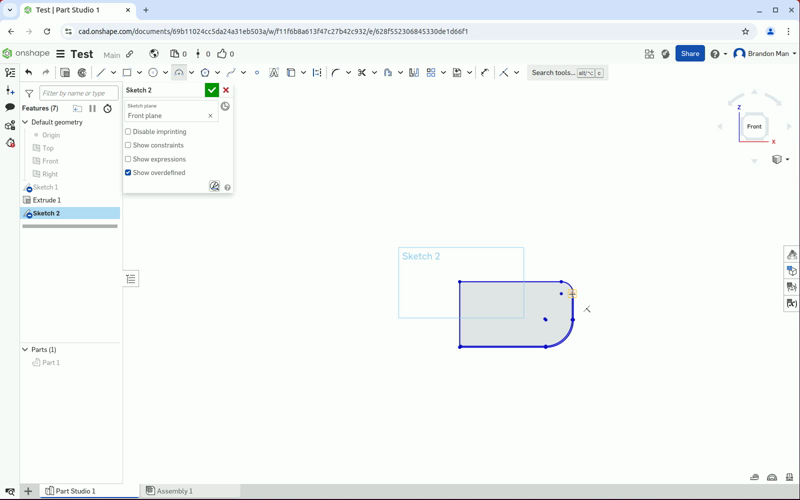
key_down(shift)
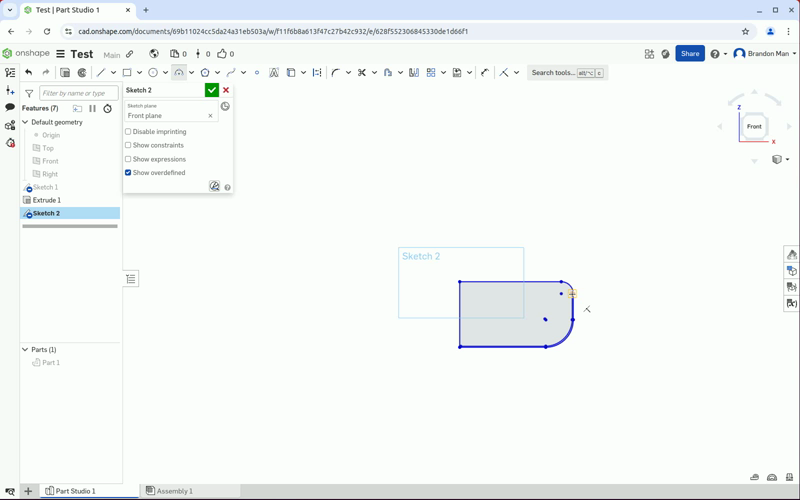
mouse_move(561, 282)
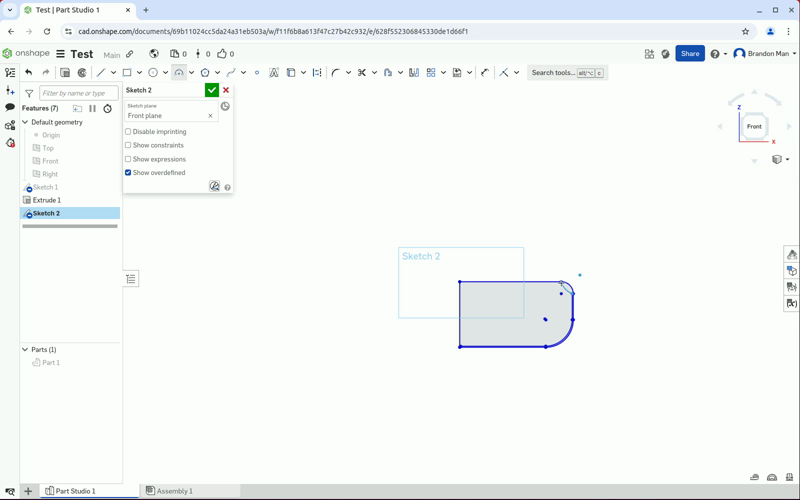
scroll(6)
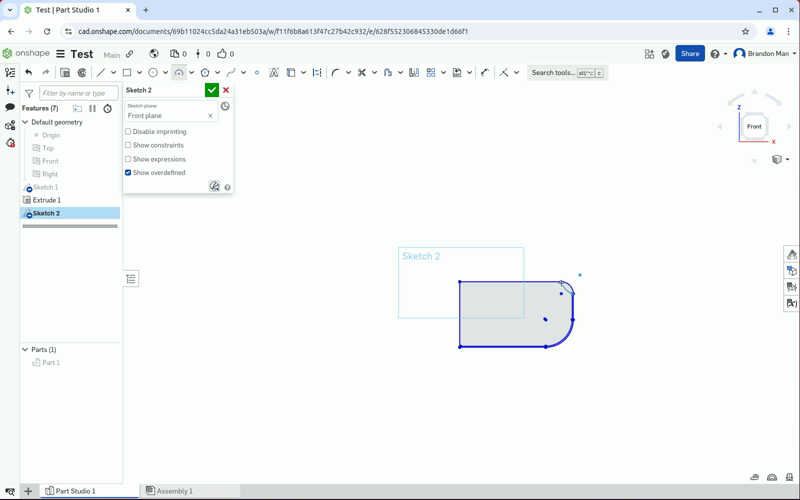
scroll(6)
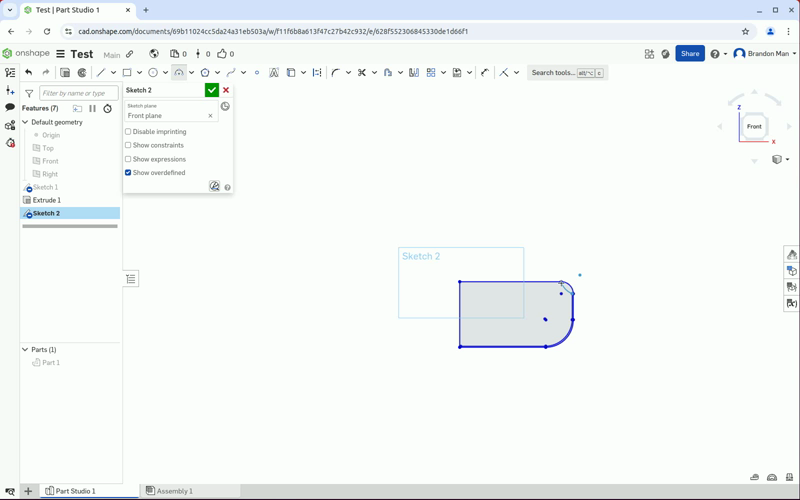
scroll(6)
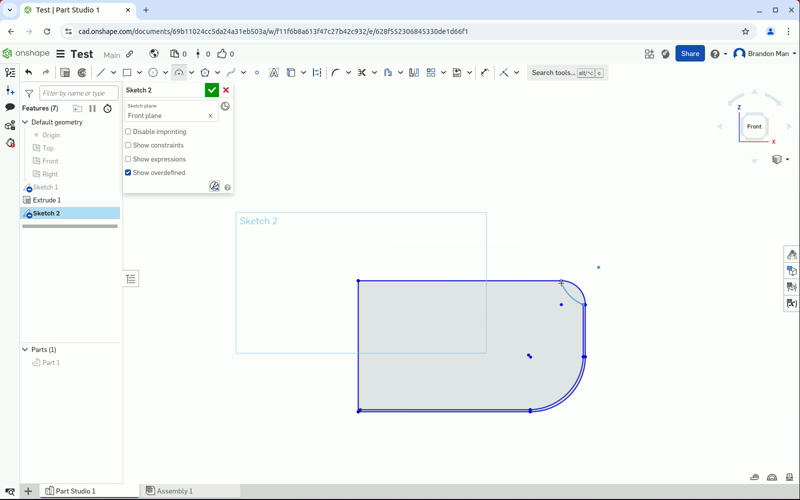
scroll(6)
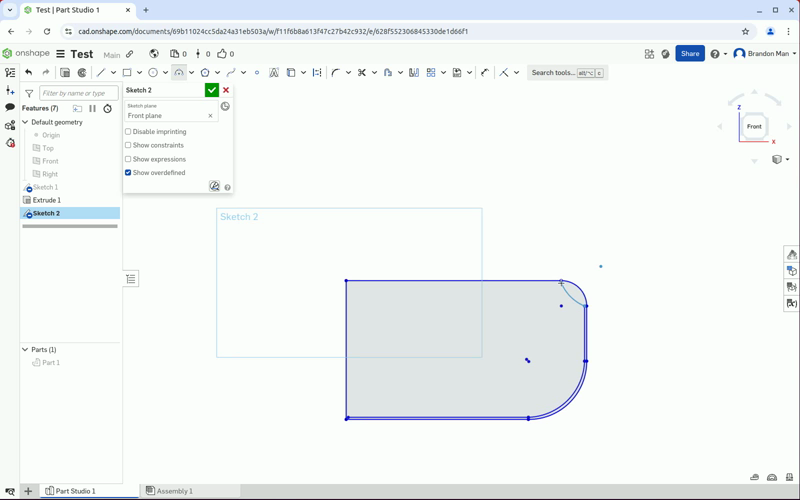
scroll(6)
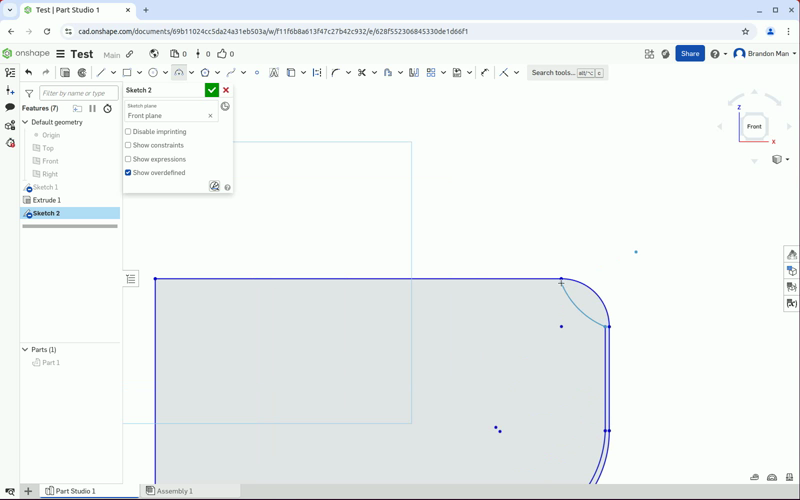
scroll(6)
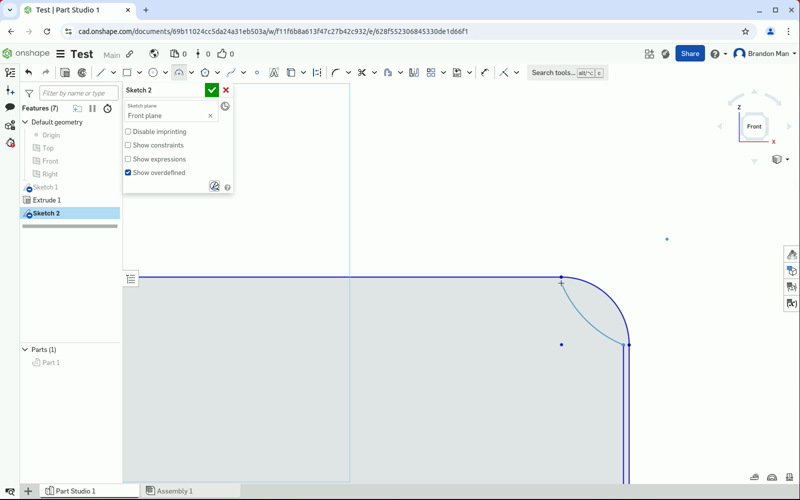
scroll(6)
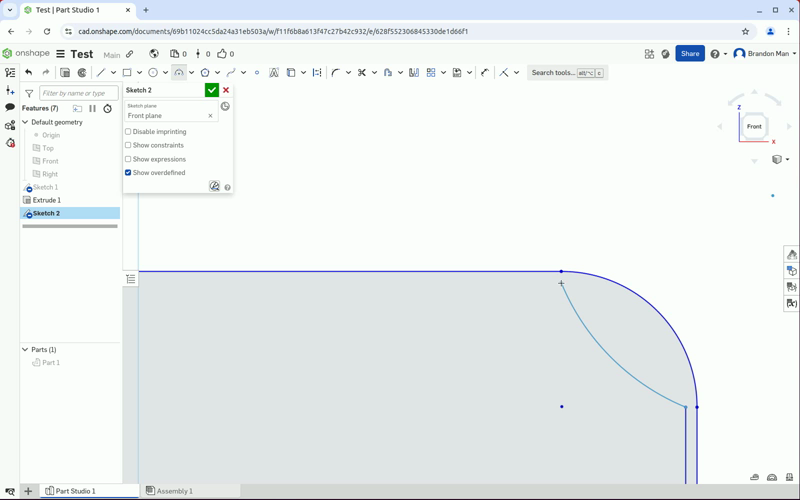
click(561, 282)
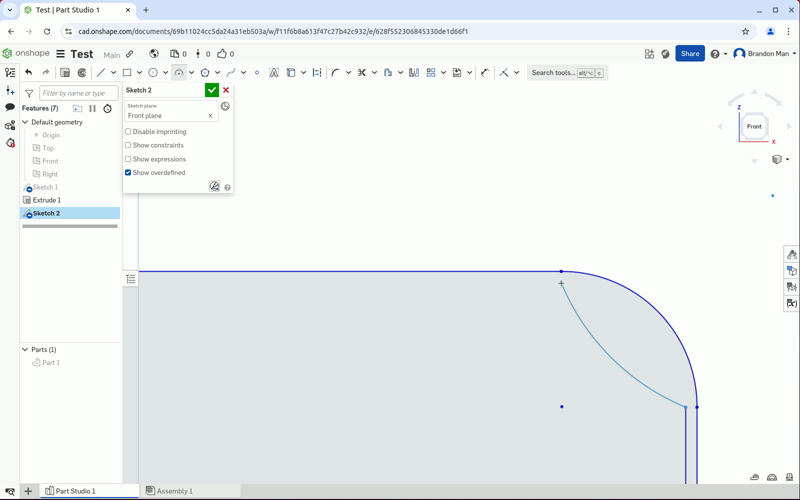
scroll(-6)
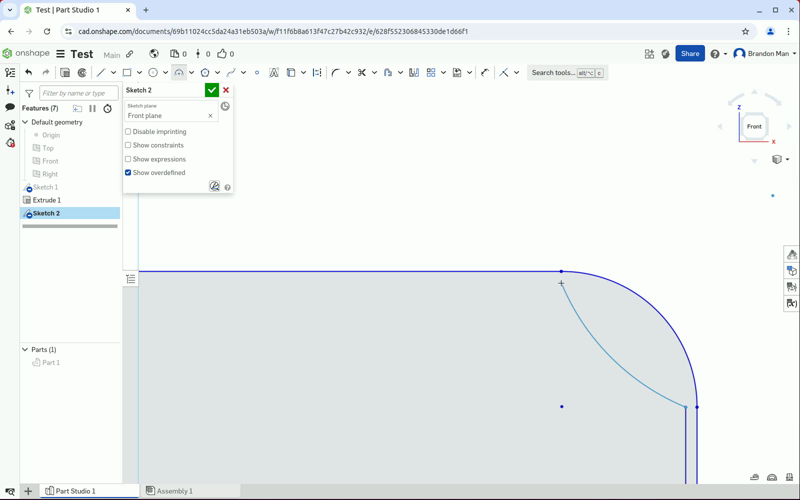
scroll(-6)
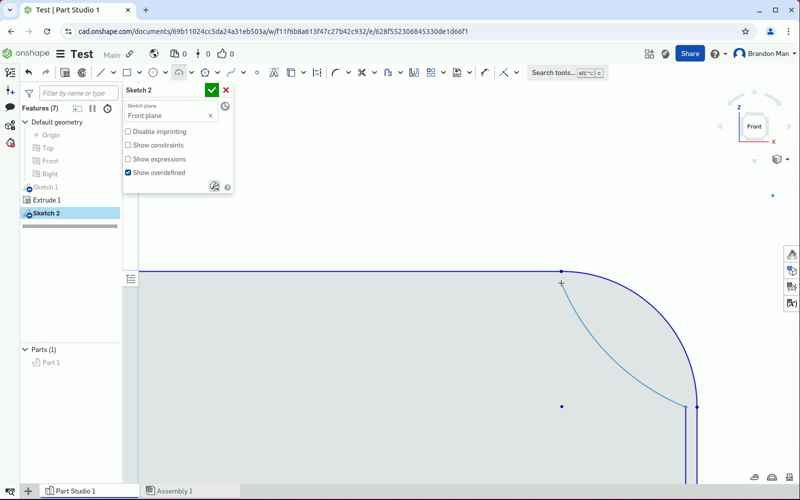
scroll(-6)
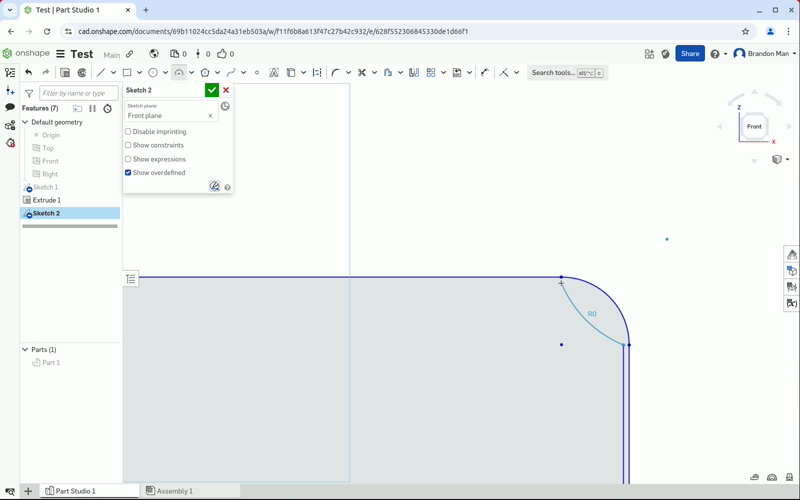
scroll(-6)
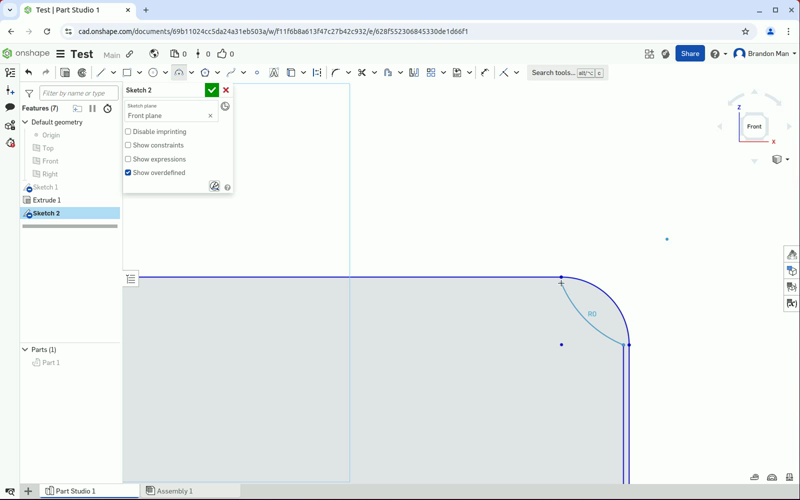
scroll(-6)
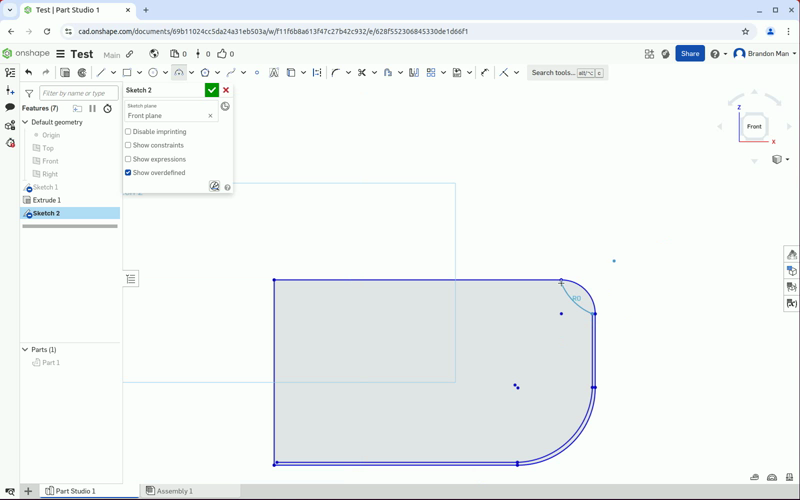
scroll(-6)
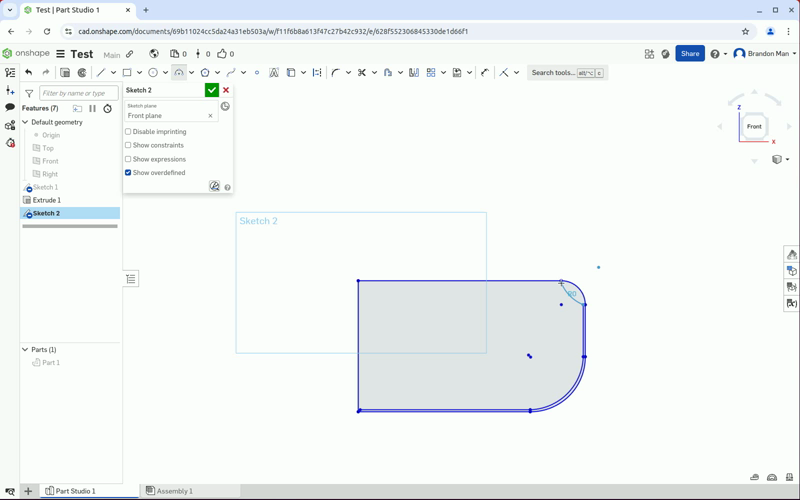
scroll(-6)
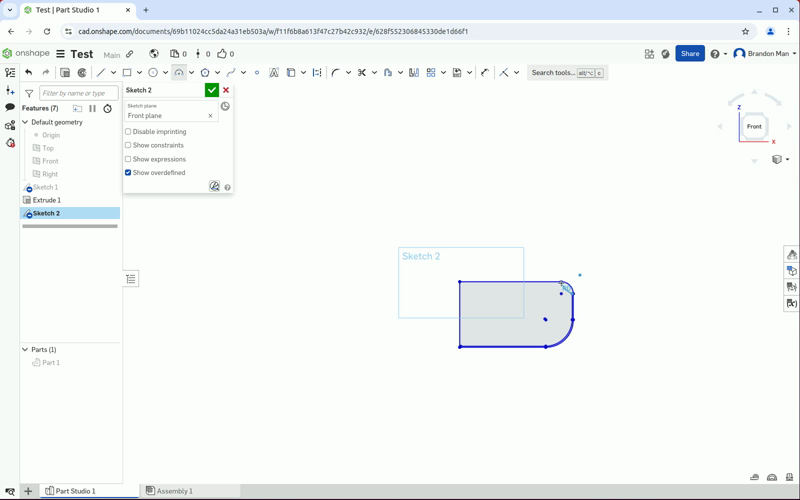
mouse_move(568, 285)
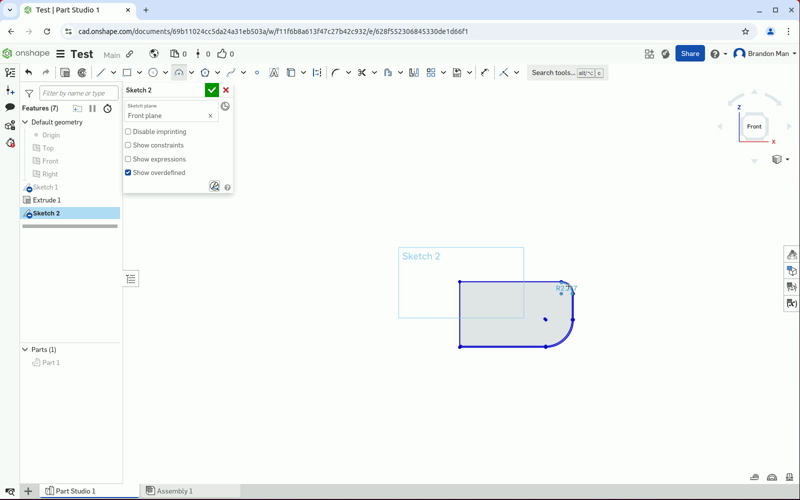
scroll(6)
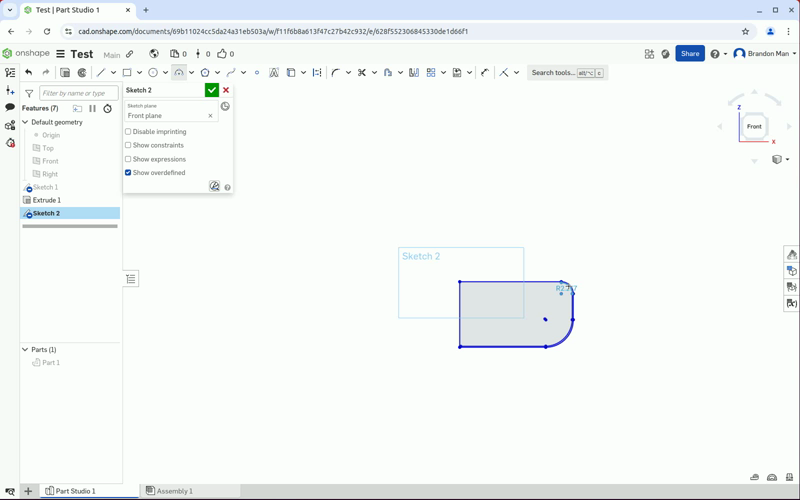
scroll(6)
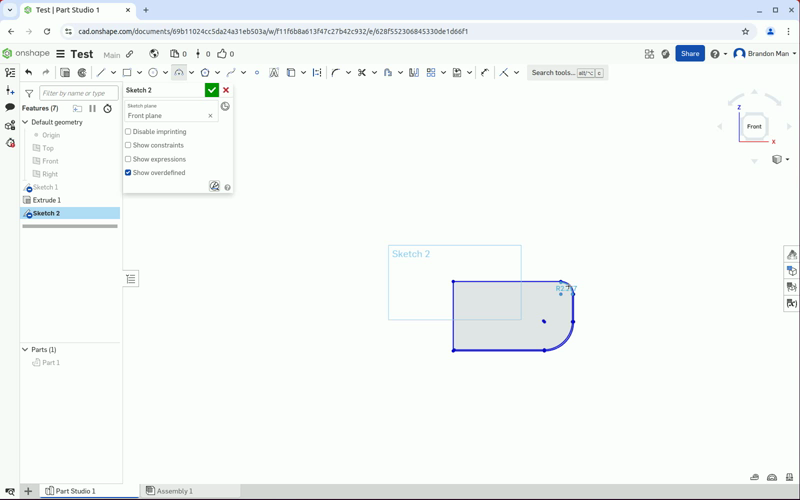
scroll(6)
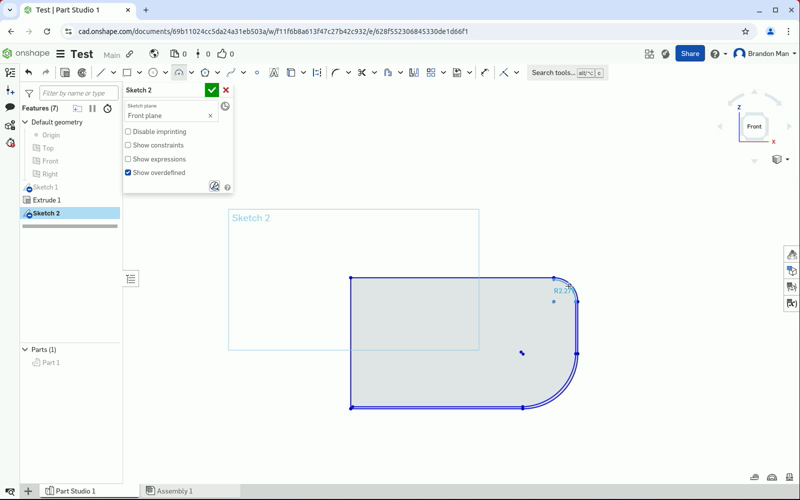
scroll(6)
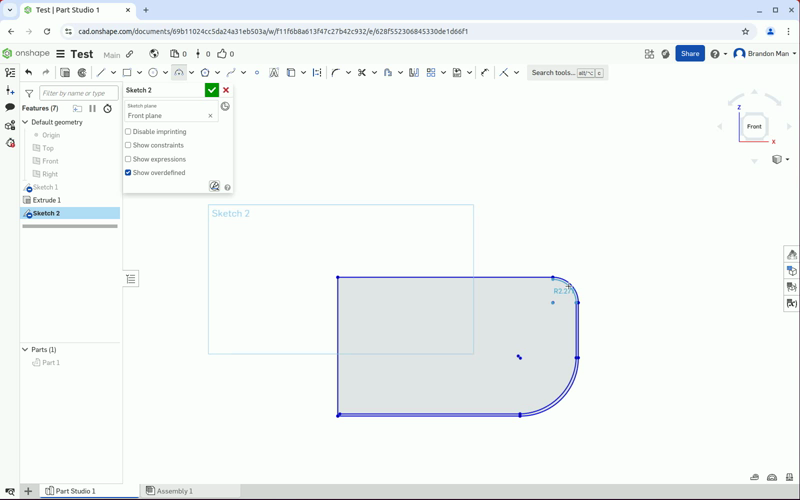
scroll(6)
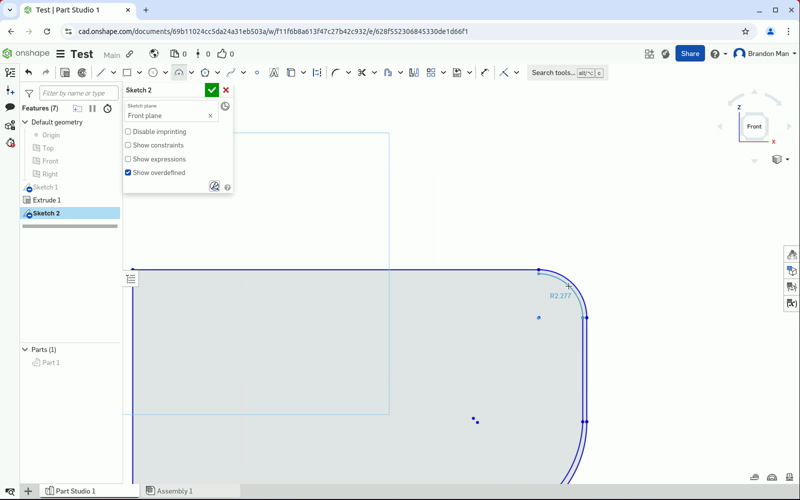
scroll(6)
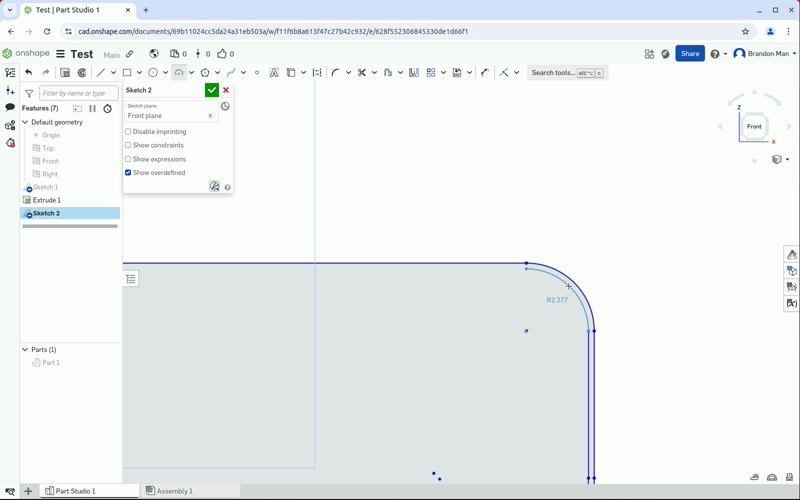
scroll(6)
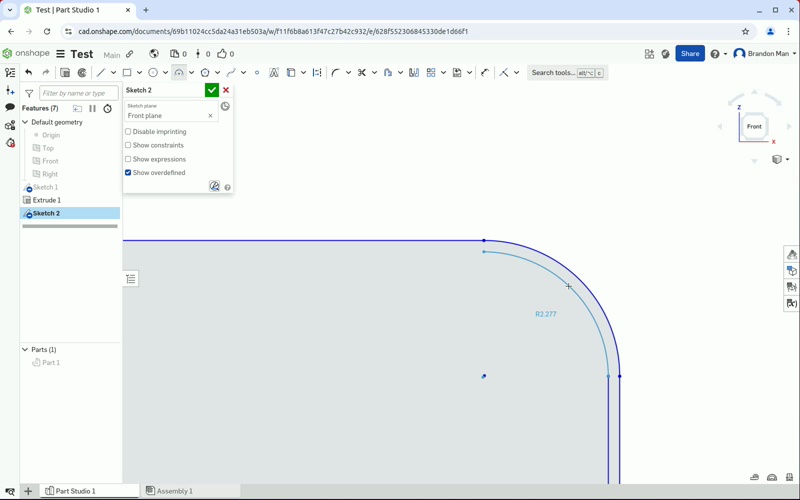
click(568, 285)
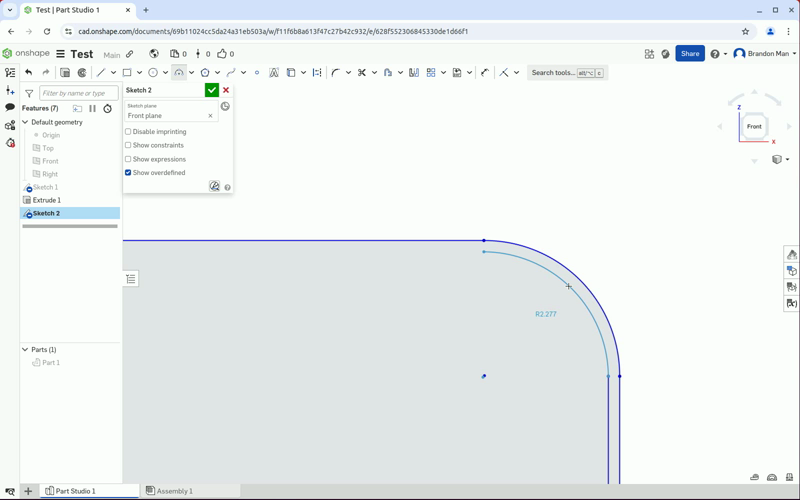
scroll(-6)
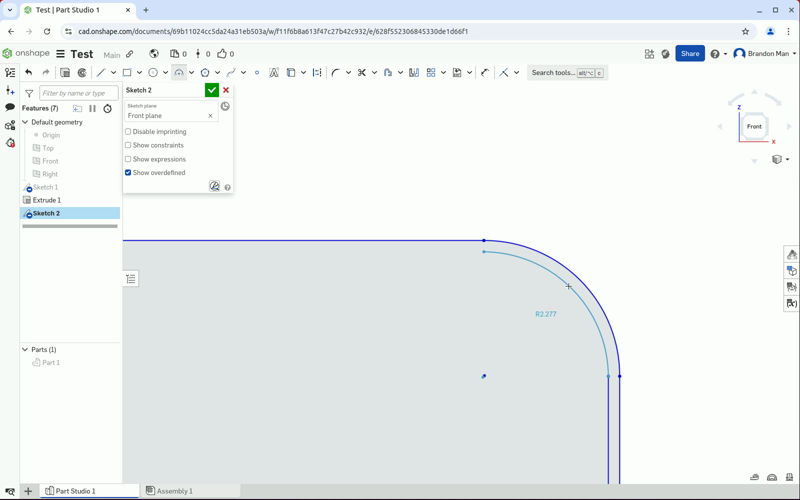
scroll(-6)
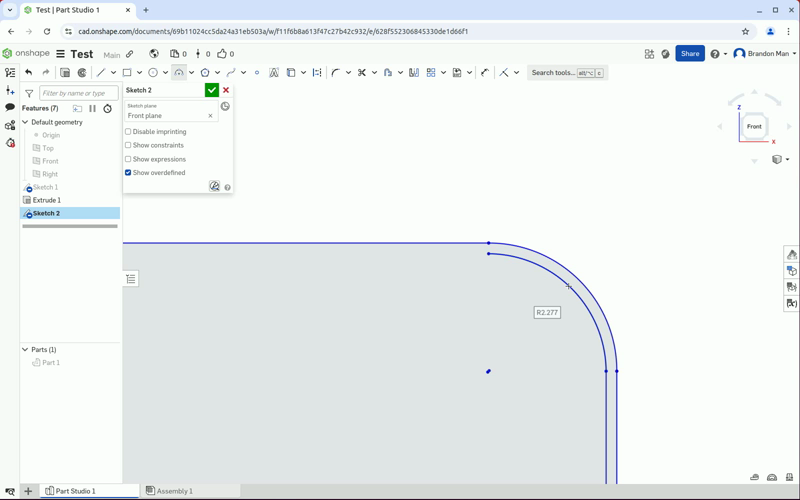
scroll(-6)
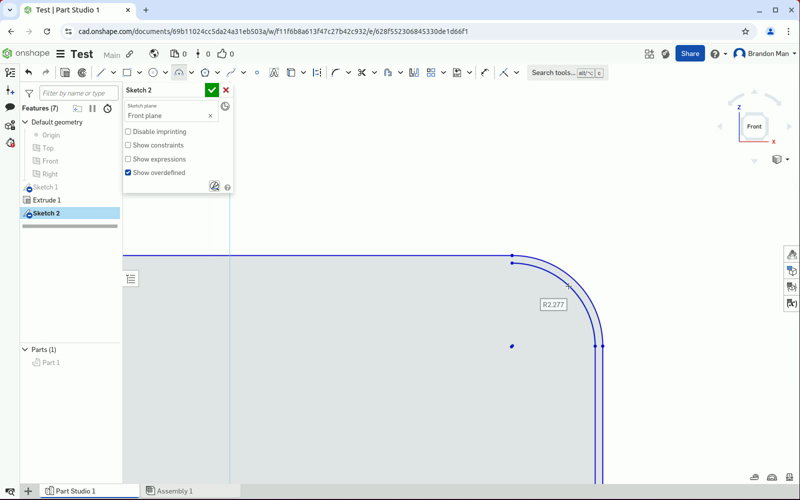
scroll(-6)
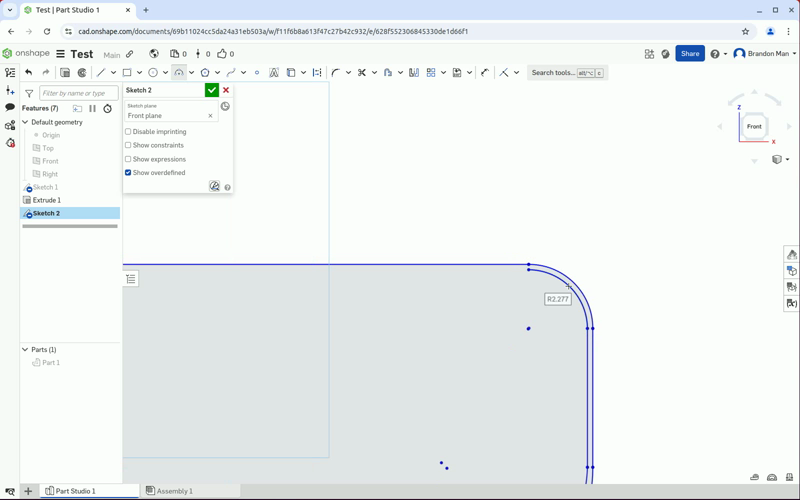
scroll(-6)
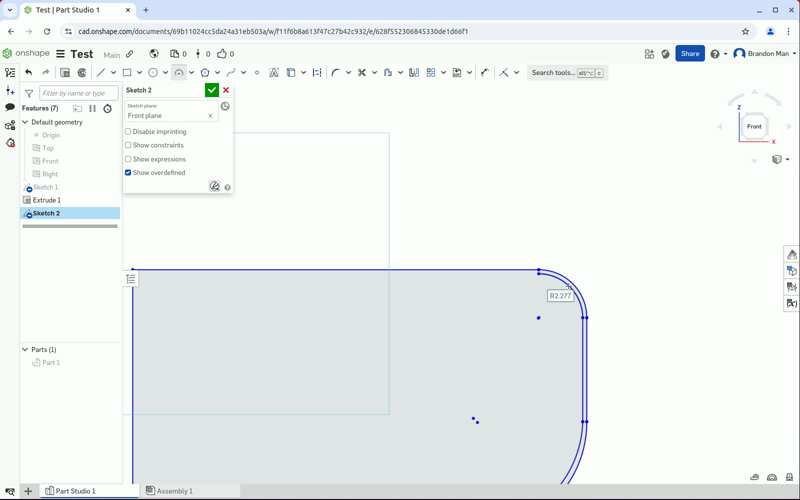
scroll(-6)
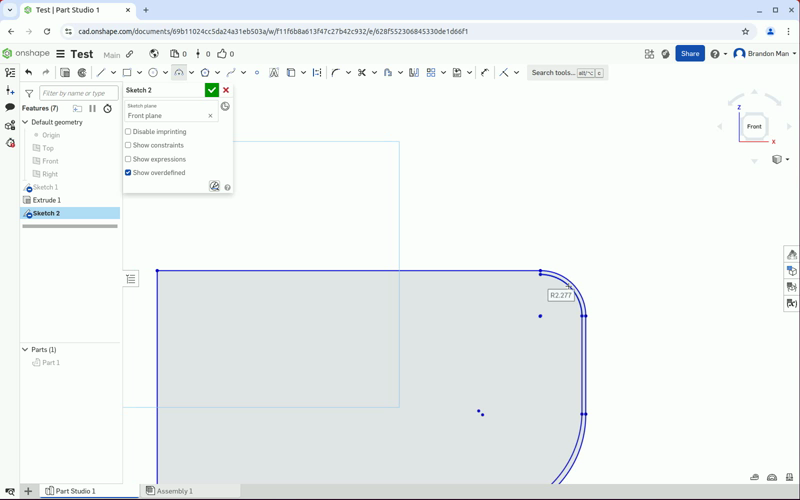
scroll(-6)
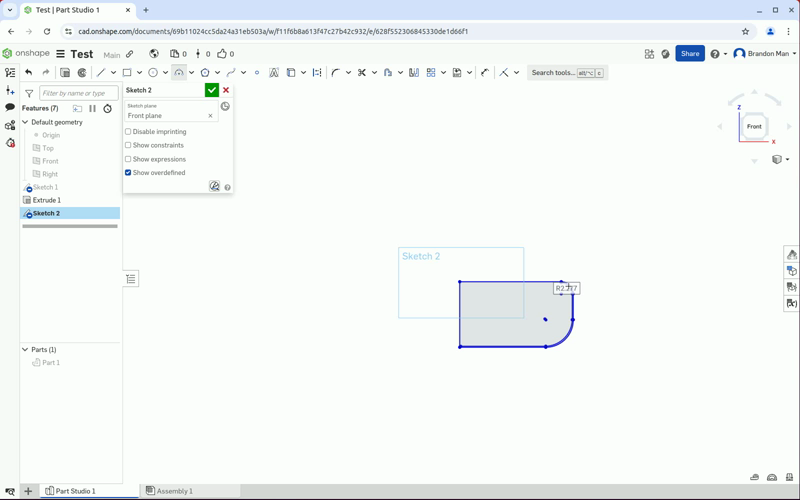
key_up(shift)
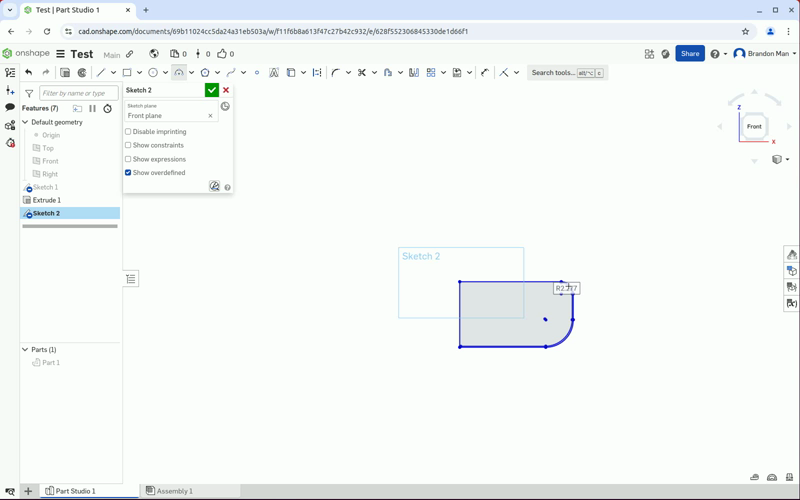
key(esc)
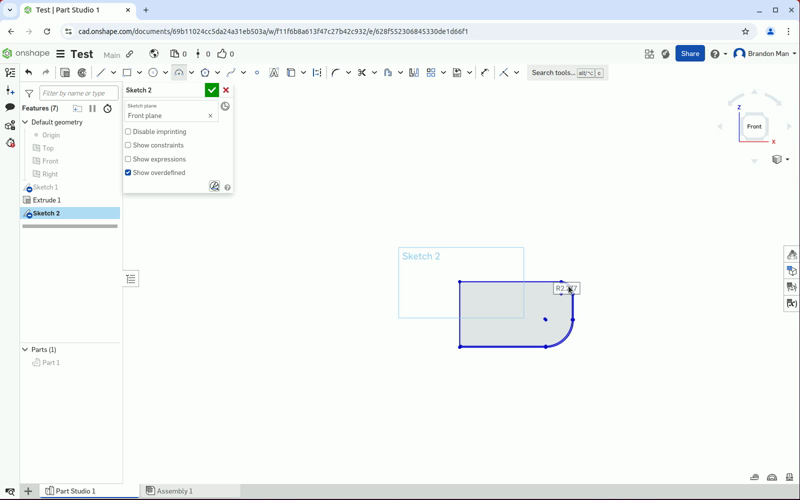
key(l)
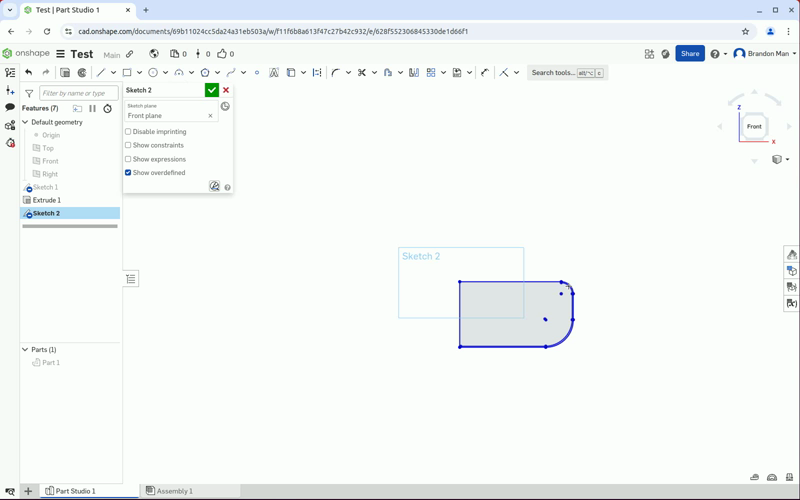
mouse_move(561, 282)
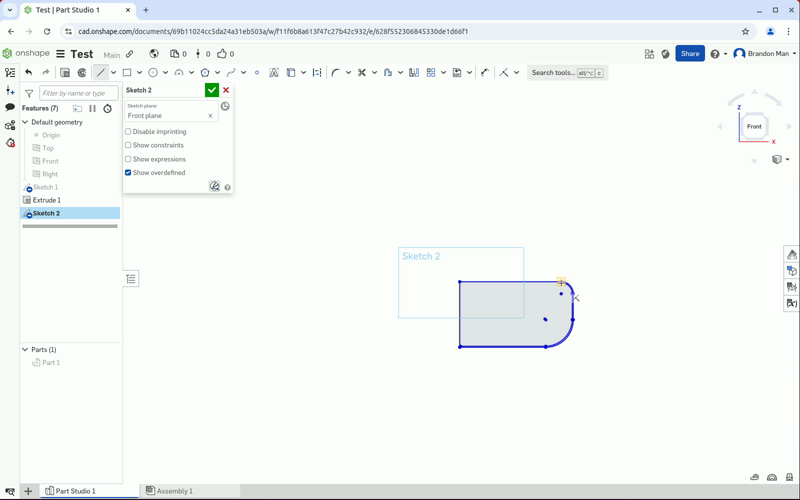
scroll(6)
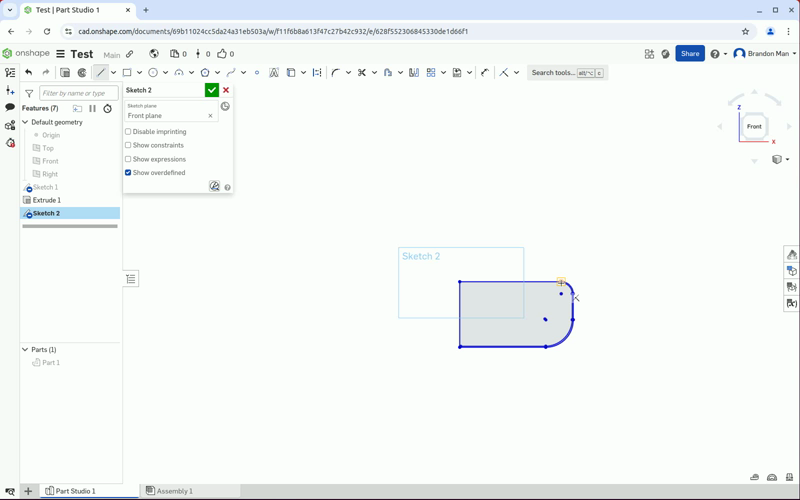
scroll(6)
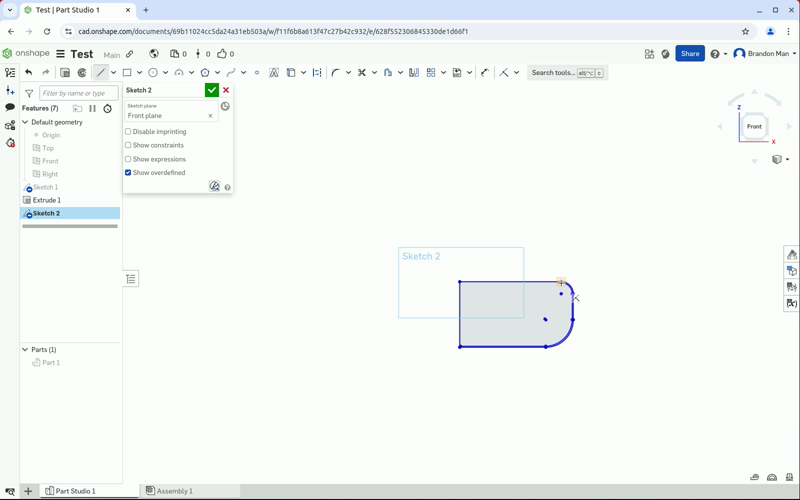
scroll(6)
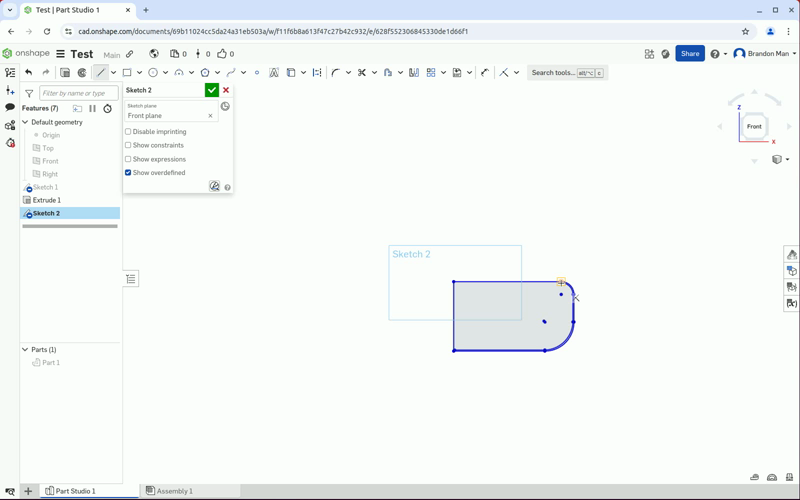
scroll(6)
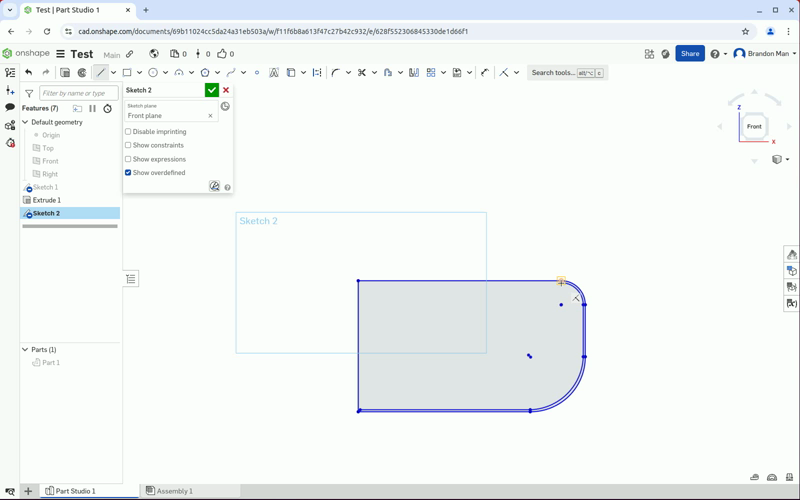
scroll(6)
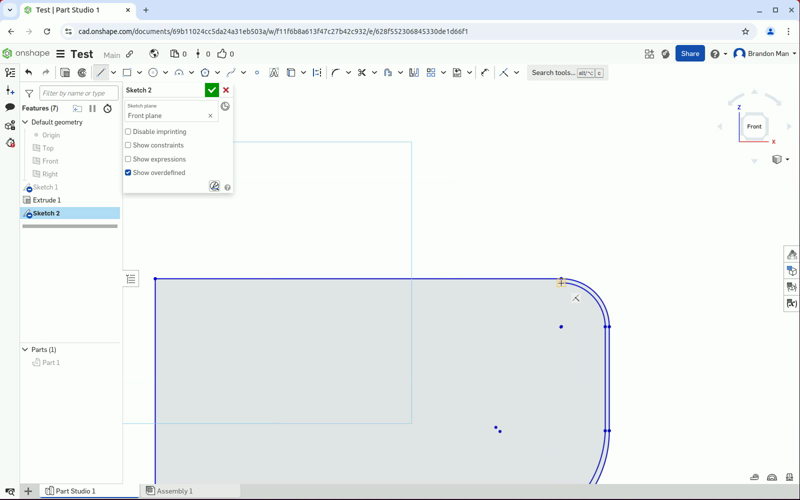
scroll(6)
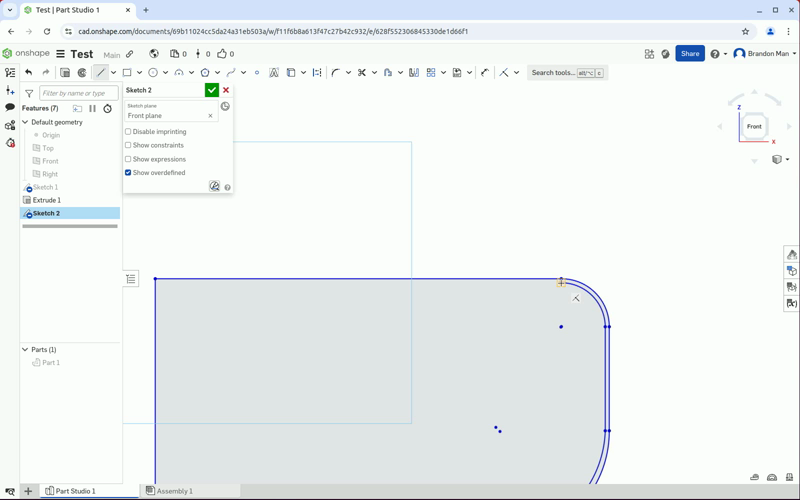
scroll(6)
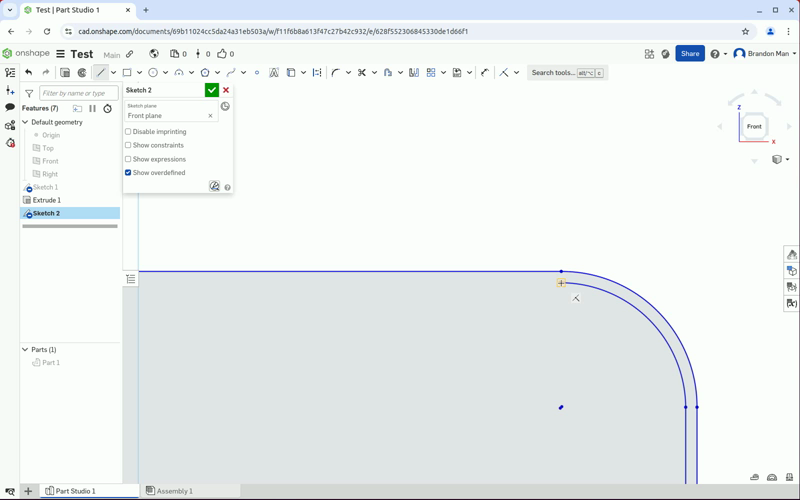
click(561, 282)
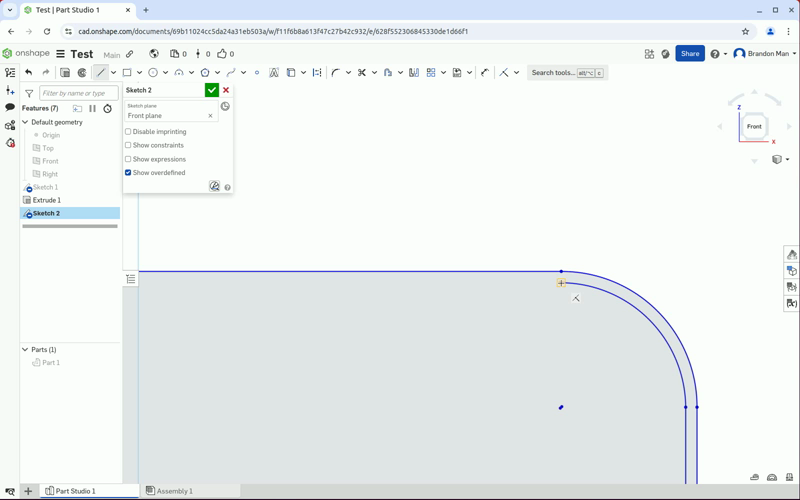
scroll(-6)
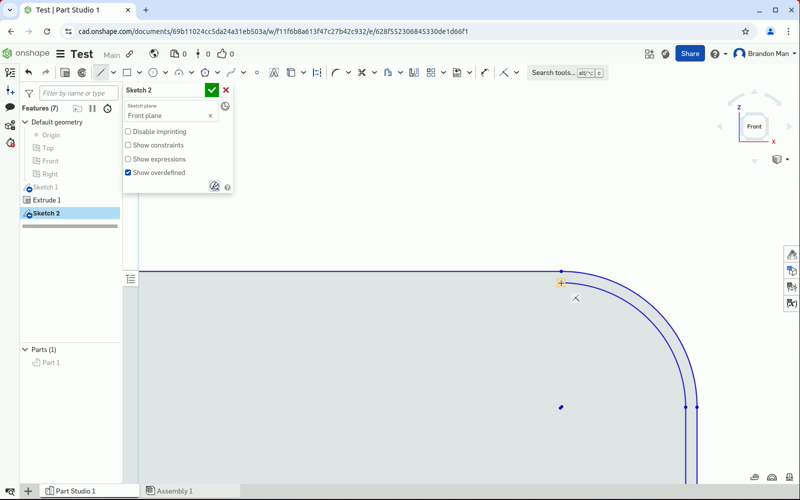
scroll(-6)
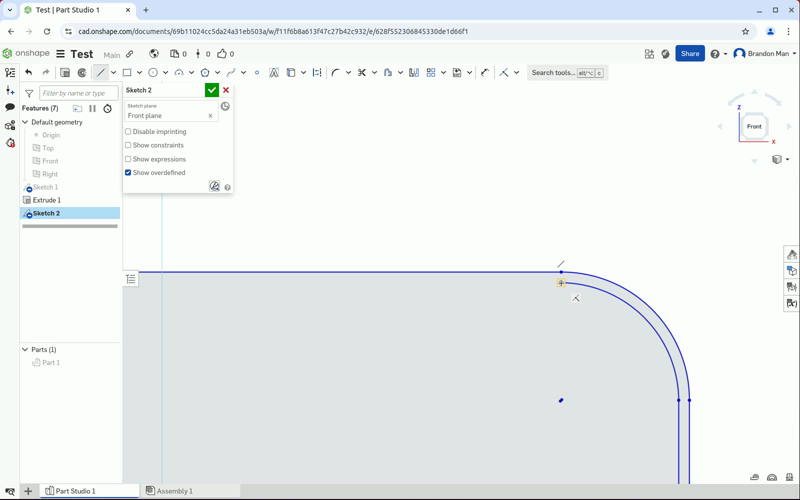
scroll(-6)
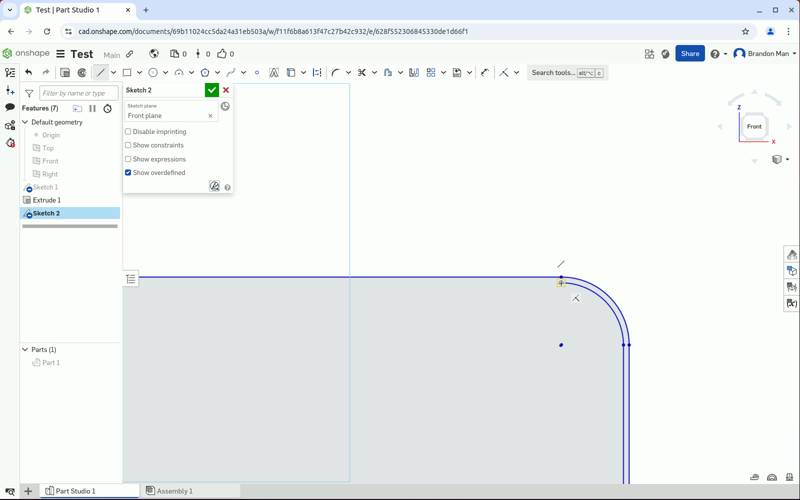
scroll(-6)
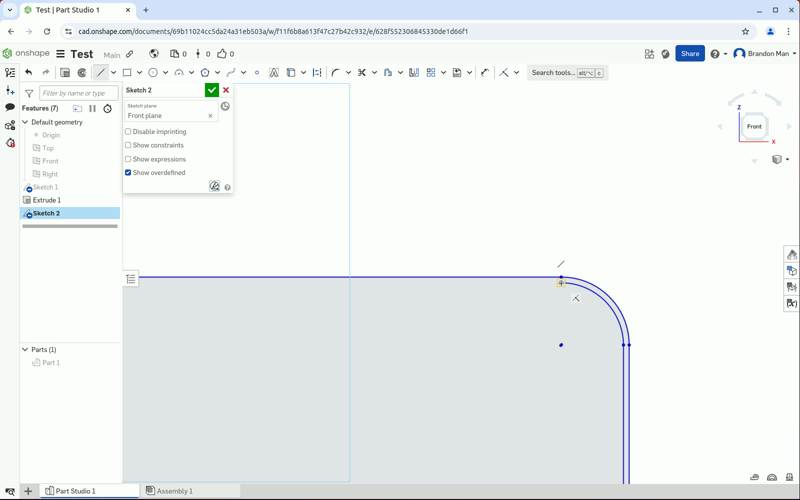
scroll(-6)
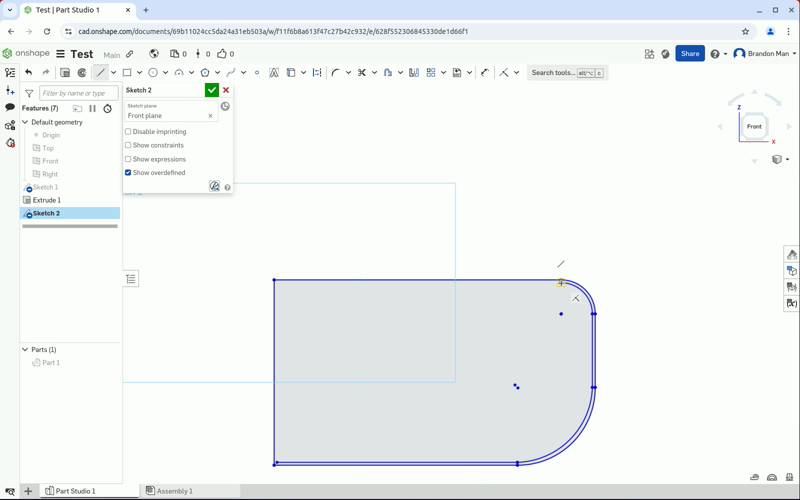
scroll(-6)
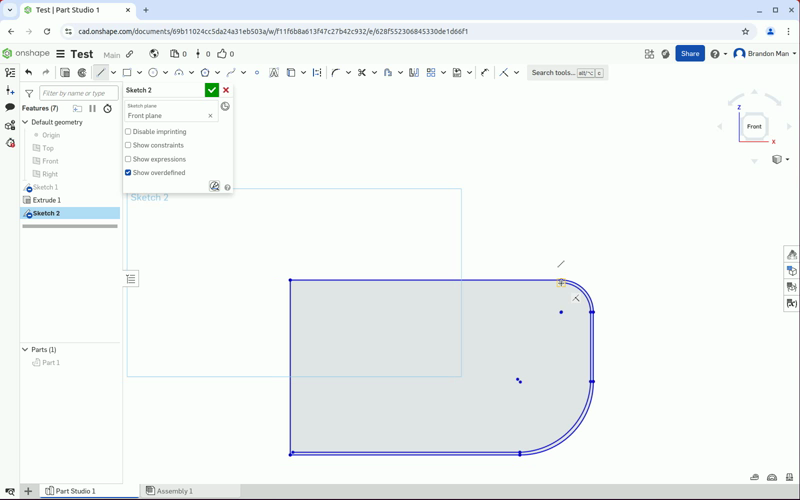
scroll(-6)
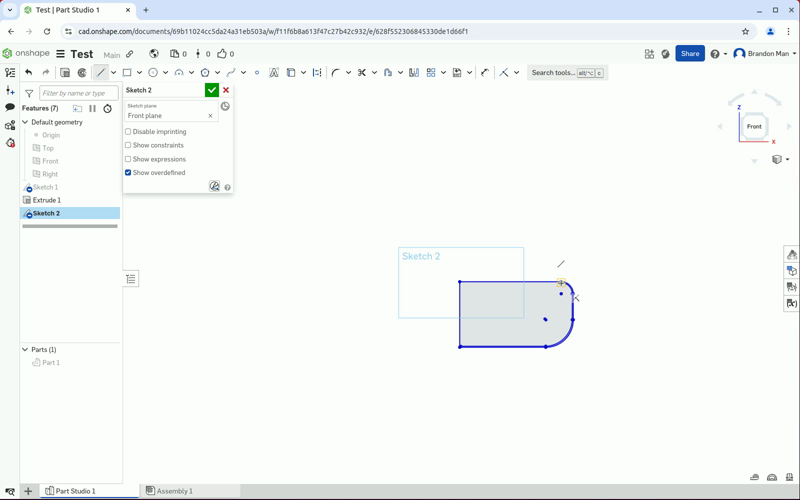
key_down(shift)
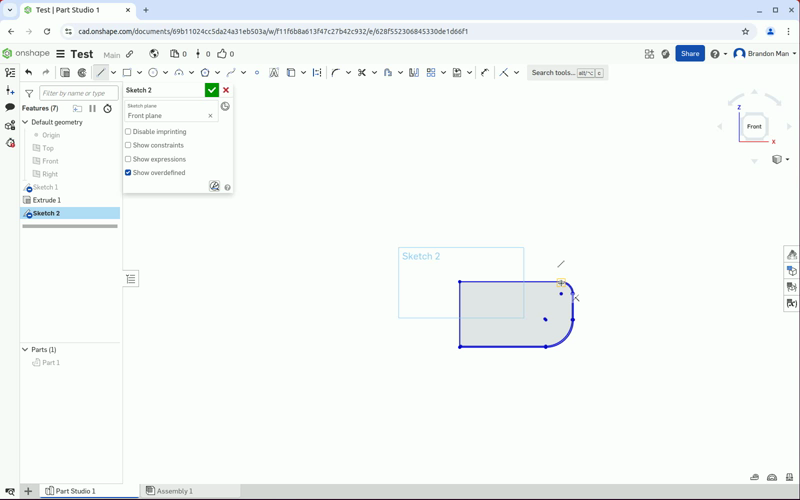
mouse_move(460, 282)
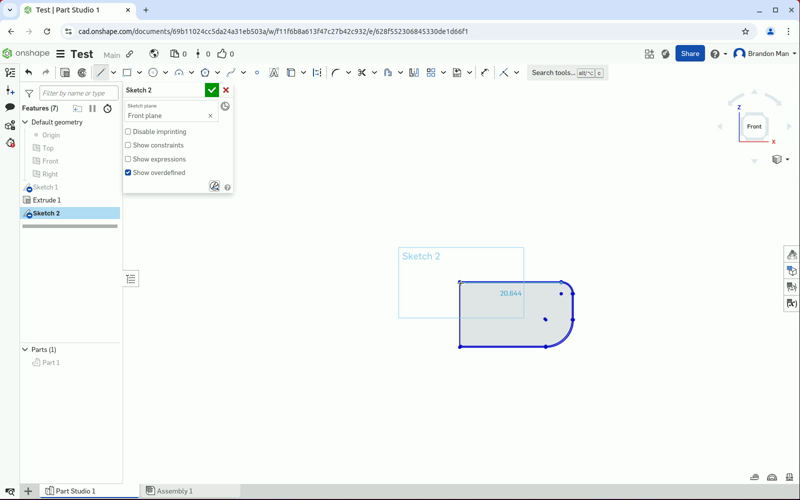
scroll(6)
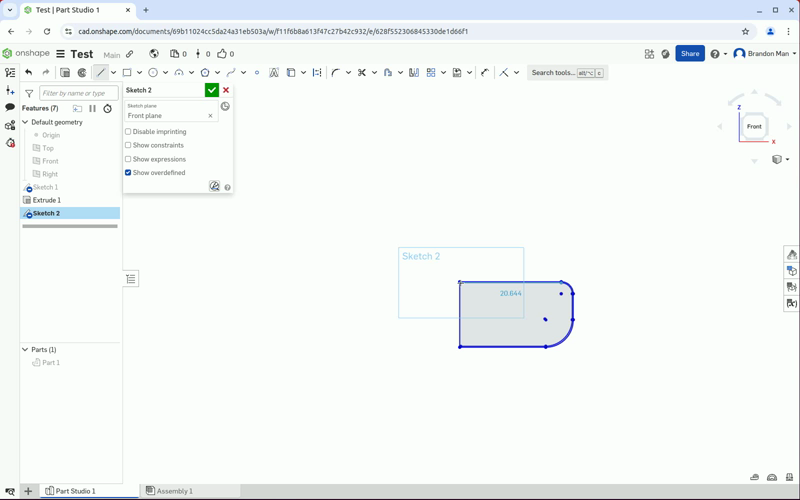
scroll(6)
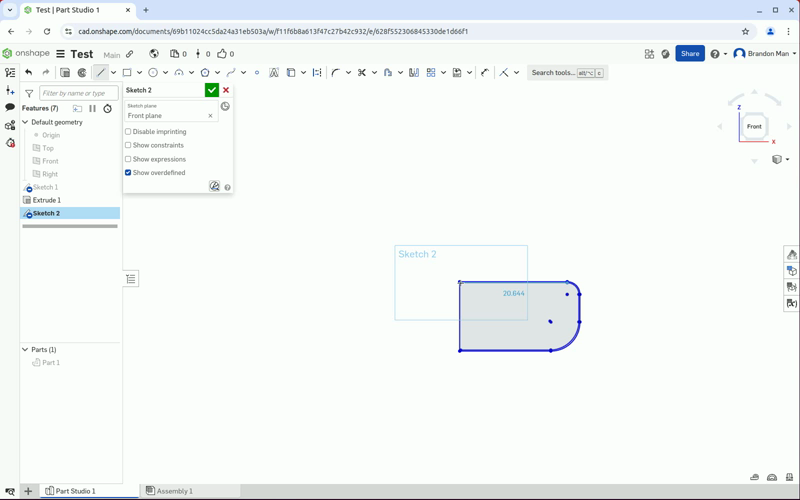
scroll(6)
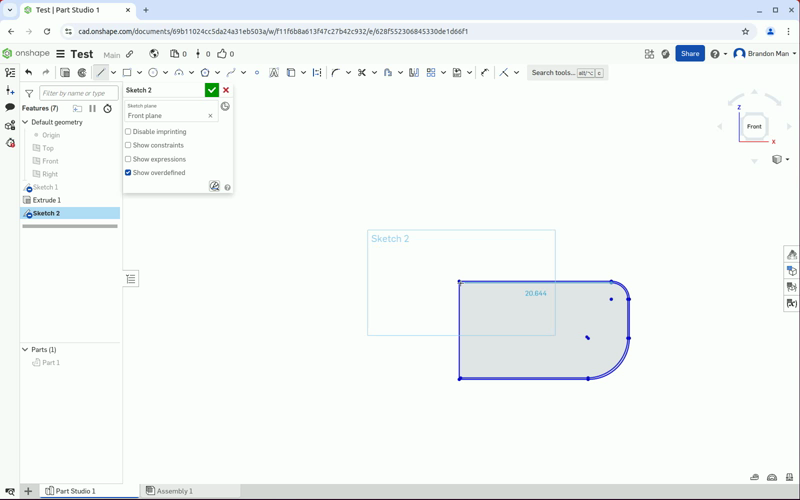
scroll(6)
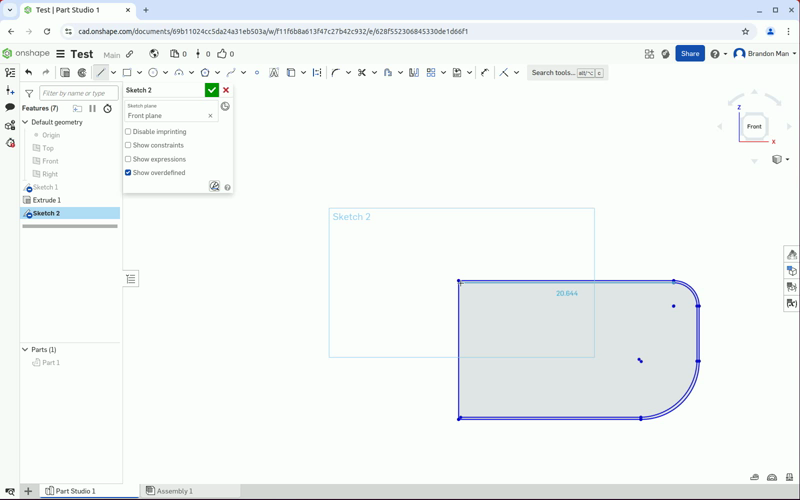
scroll(6)
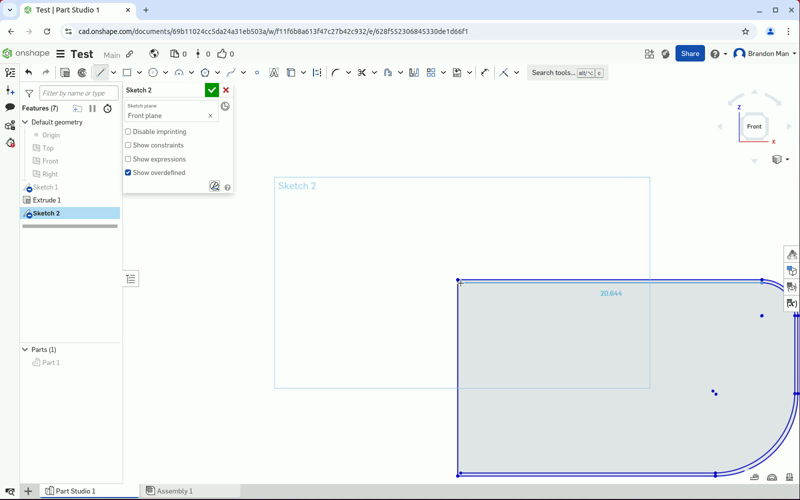
scroll(6)
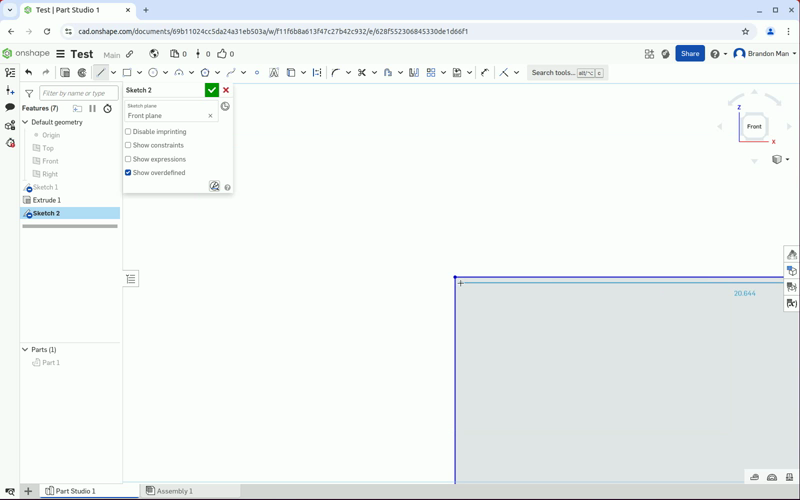
scroll(6)
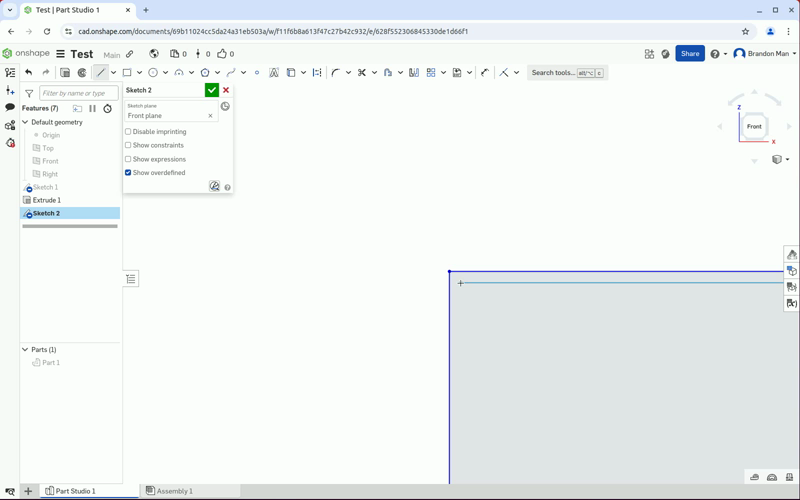
click(460, 282)
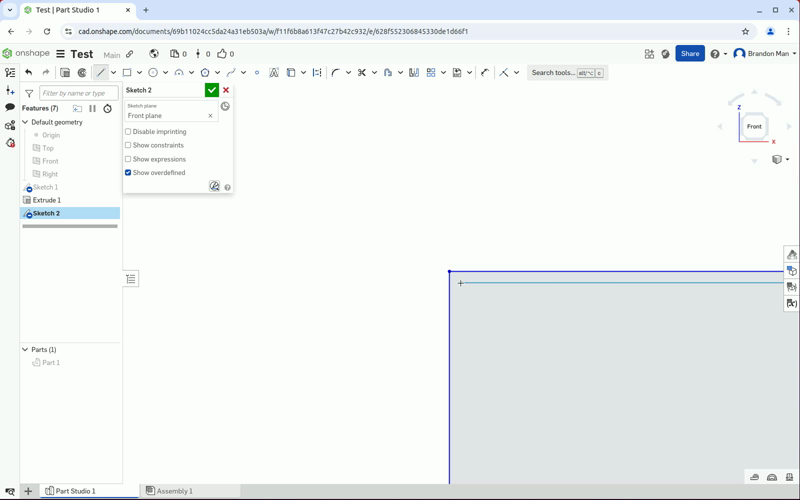
scroll(-6)
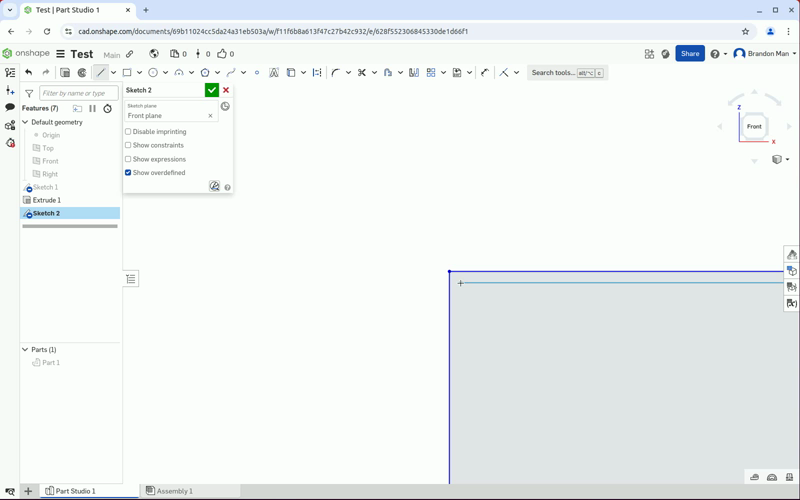
scroll(-6)
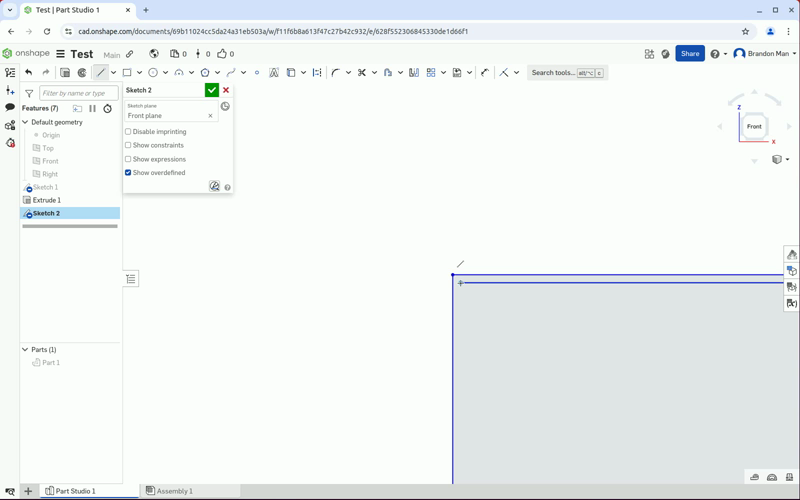
scroll(-6)
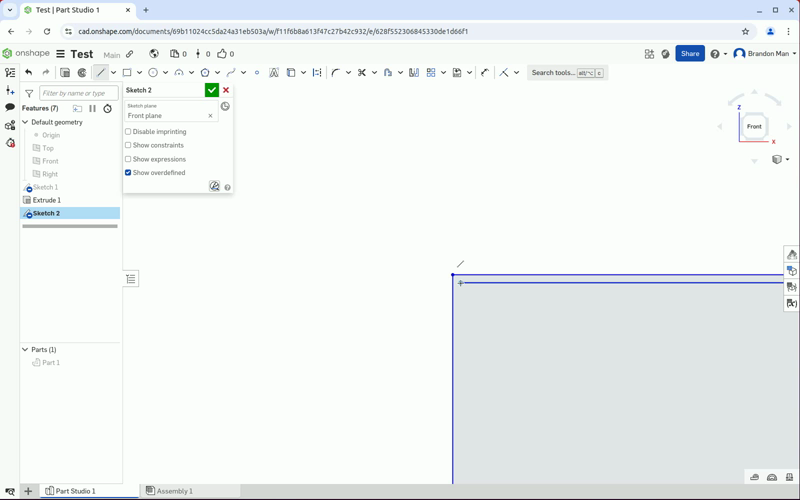
scroll(-6)
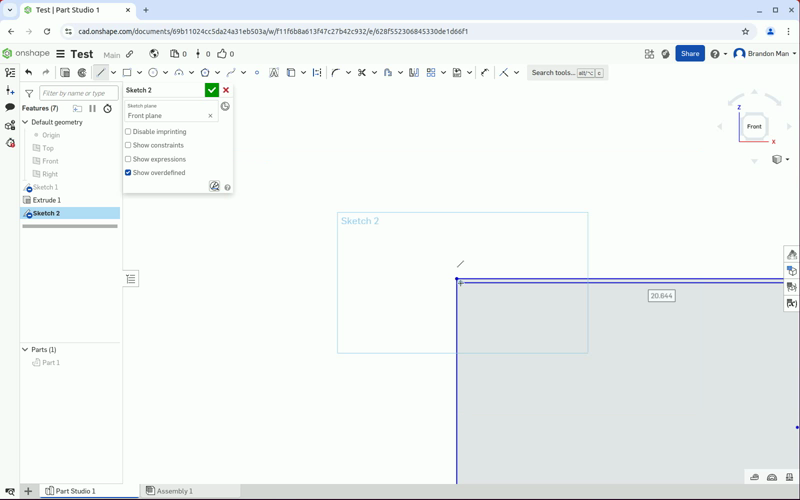
scroll(-6)
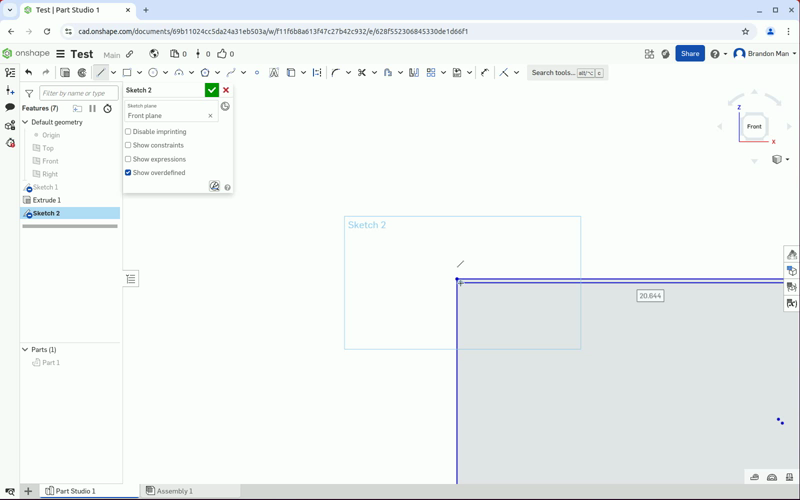
scroll(-6)
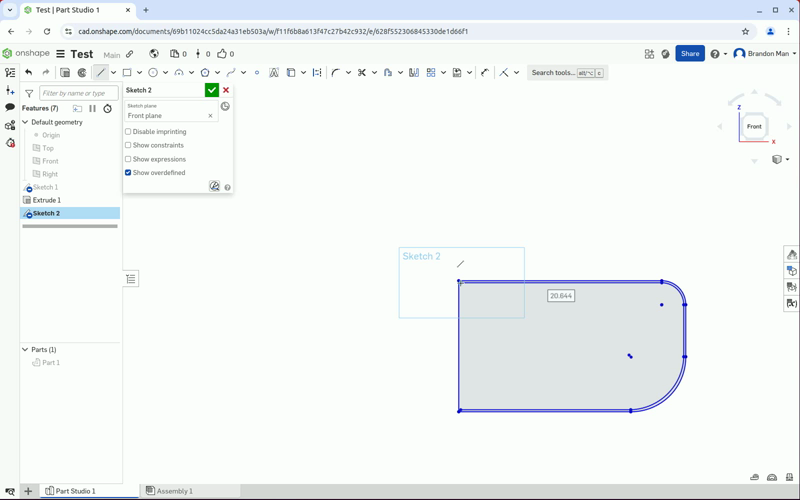
scroll(-6)
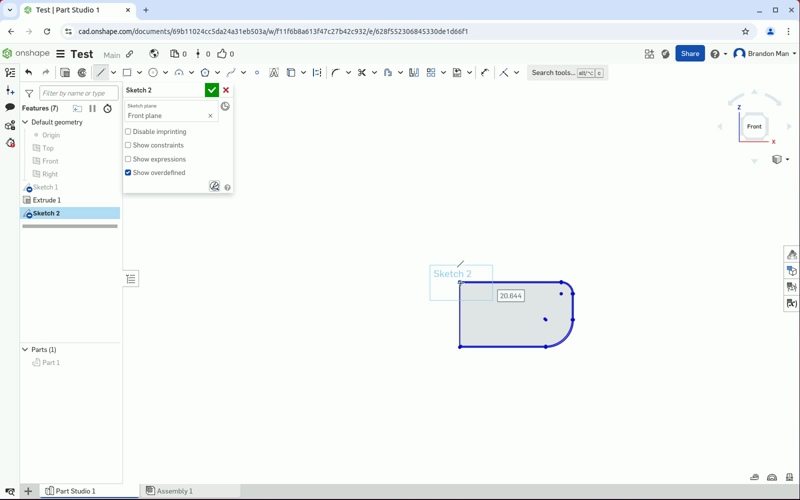
key_up(shift)
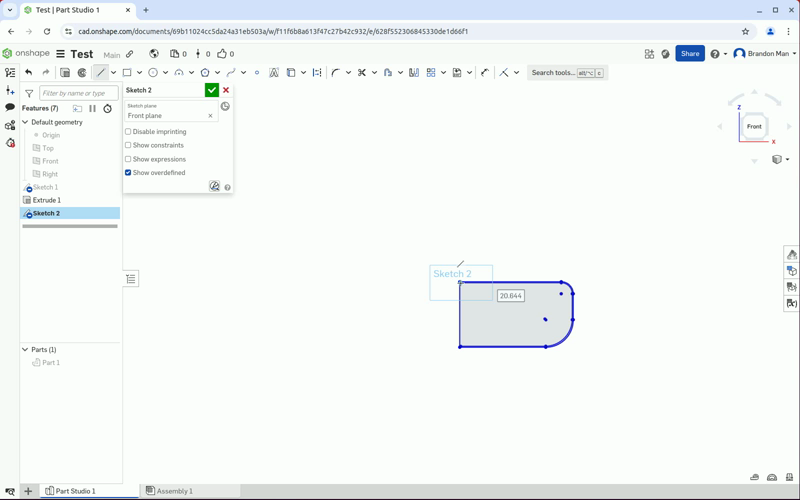
key_down(shift)
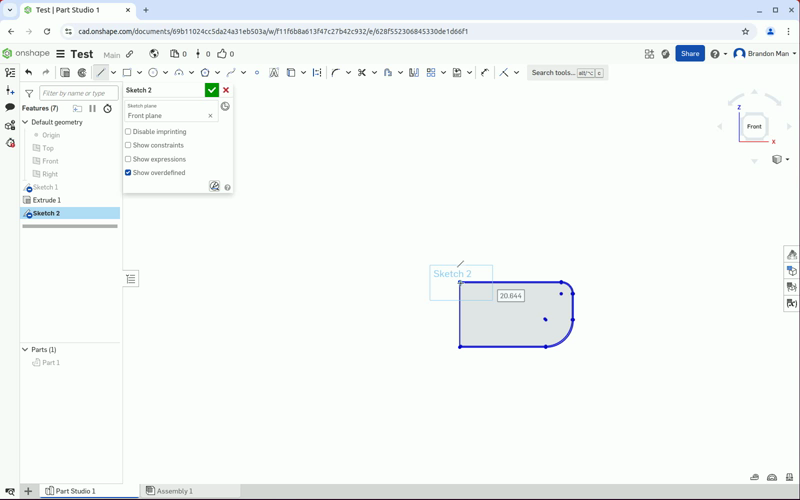
mouse_move(460, 346)
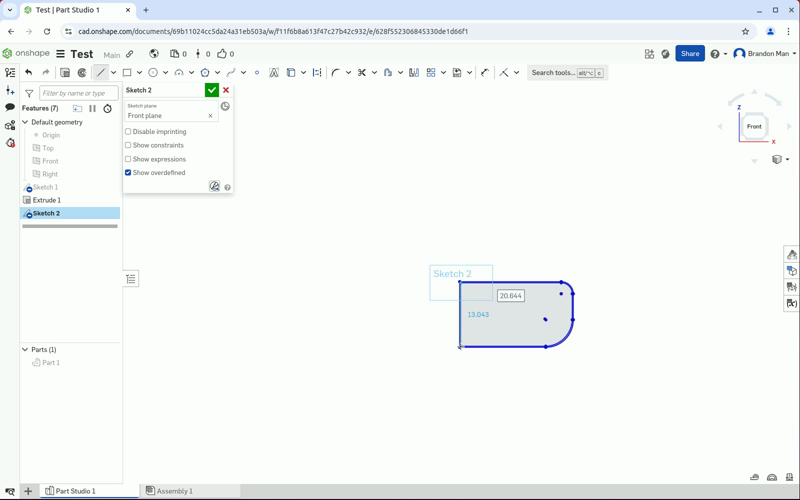
scroll(6)
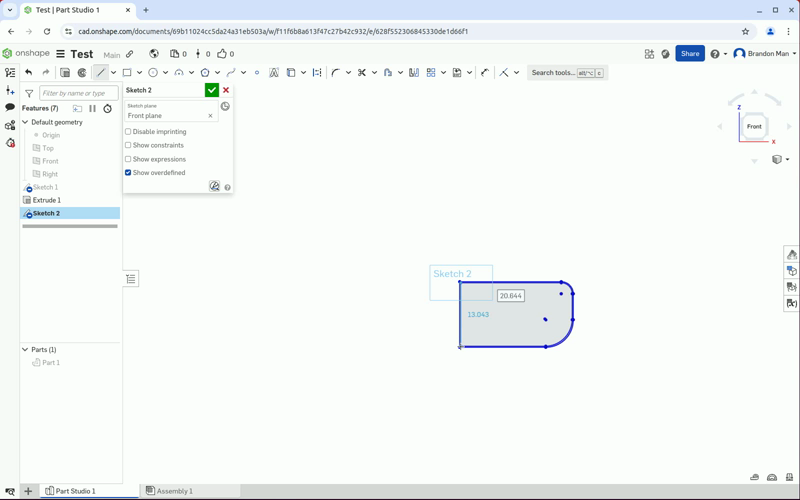
scroll(6)
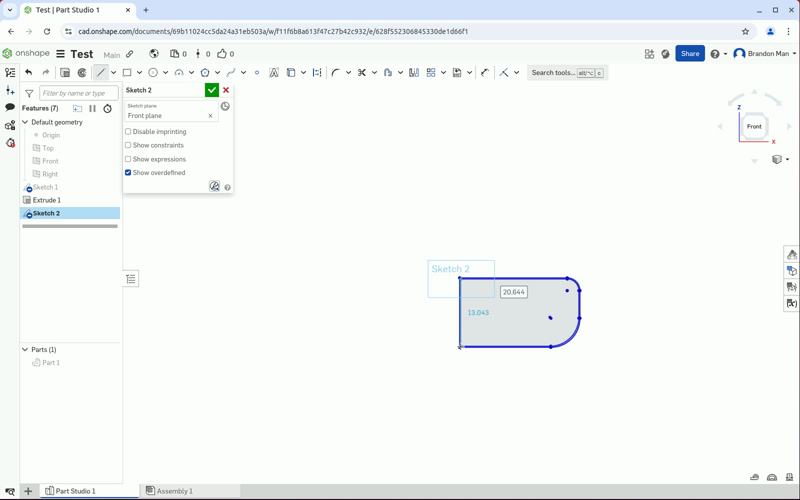
scroll(6)
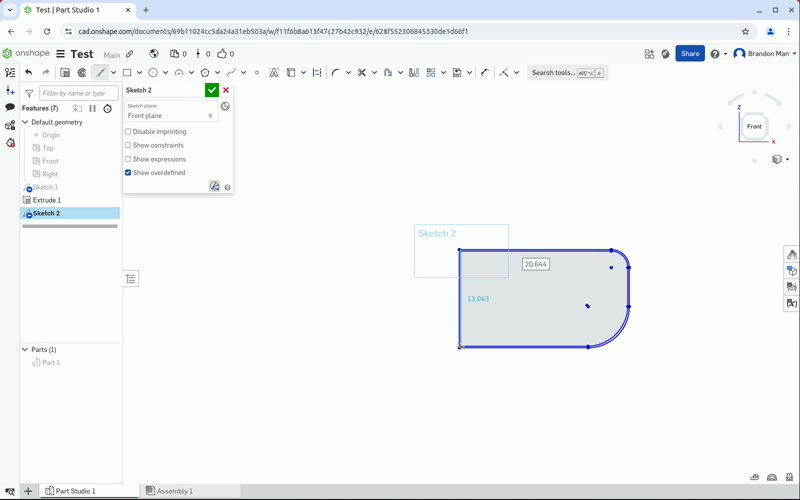
scroll(6)
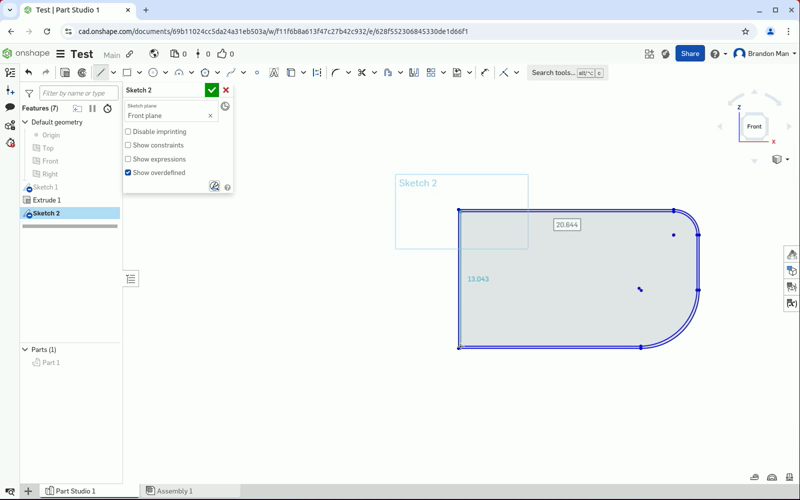
scroll(6)
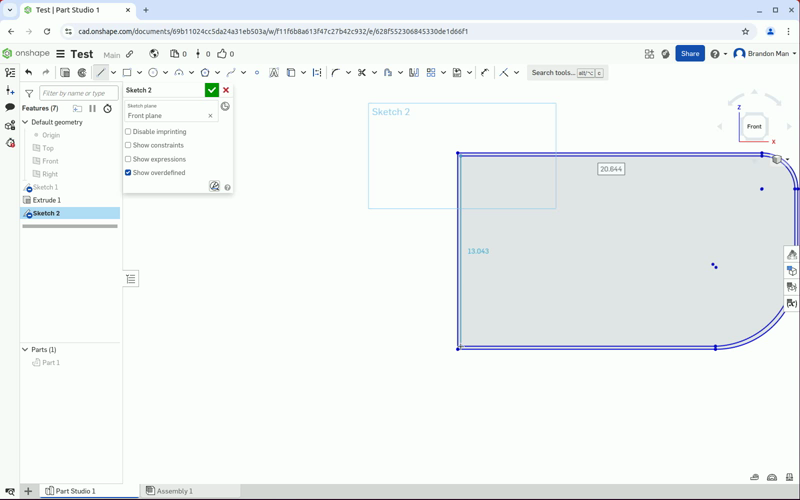
scroll(6)
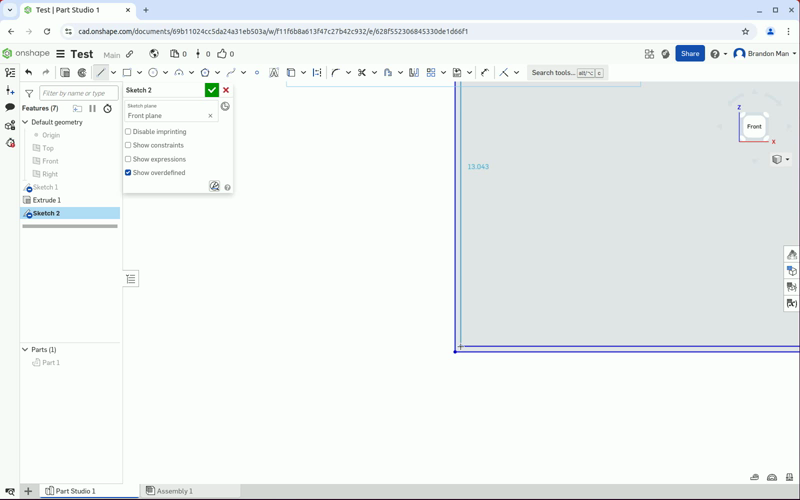
scroll(6)
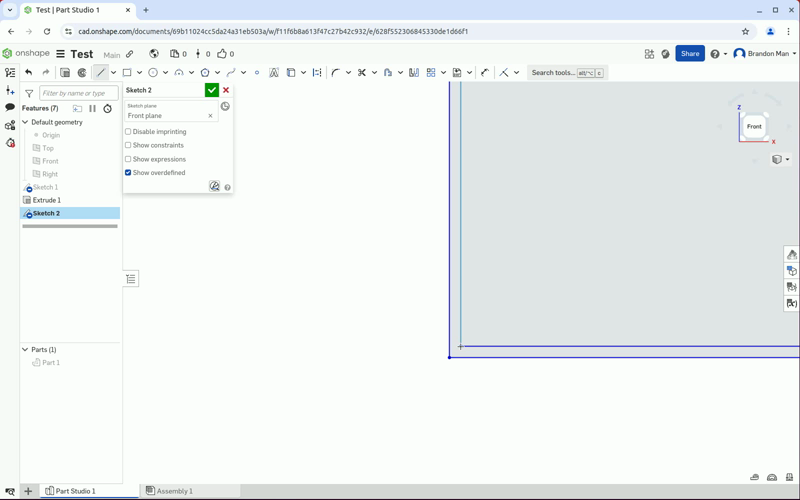
key_up(shift)
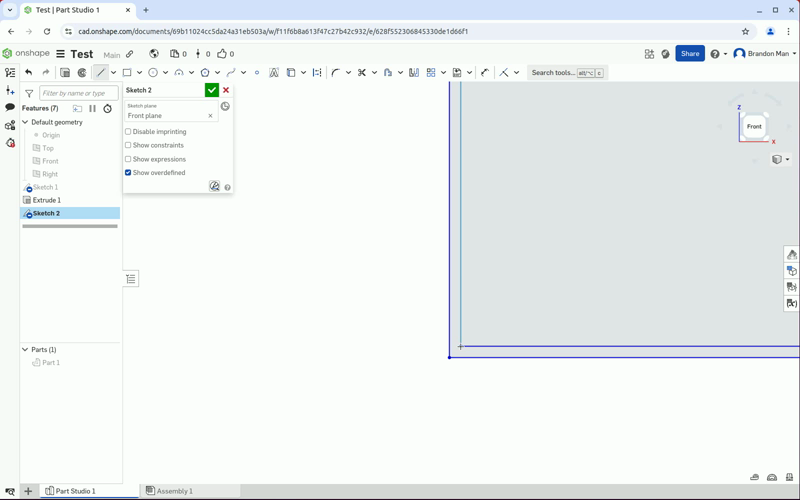
click(460, 346)
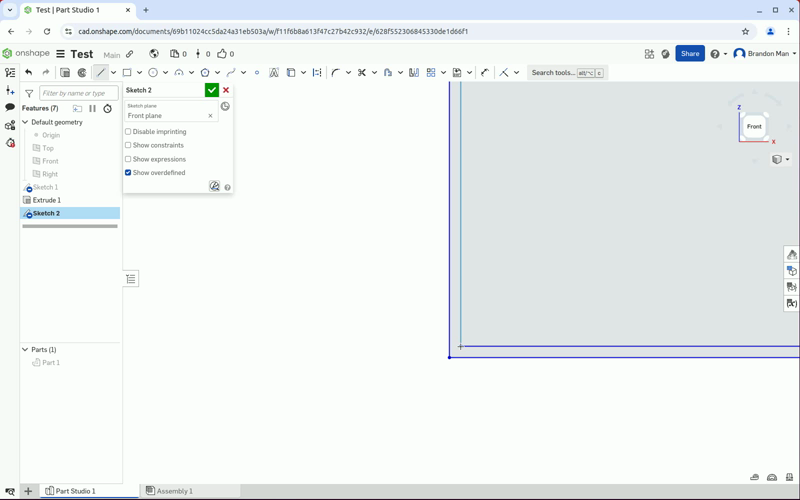
scroll(-6)
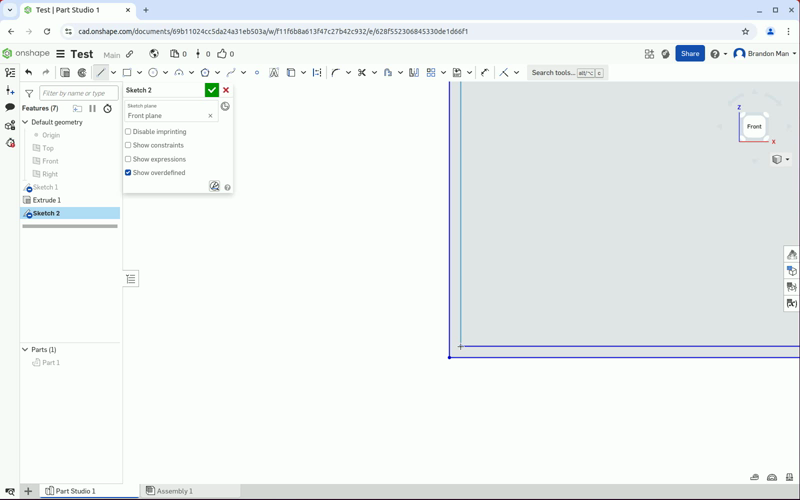
scroll(-6)
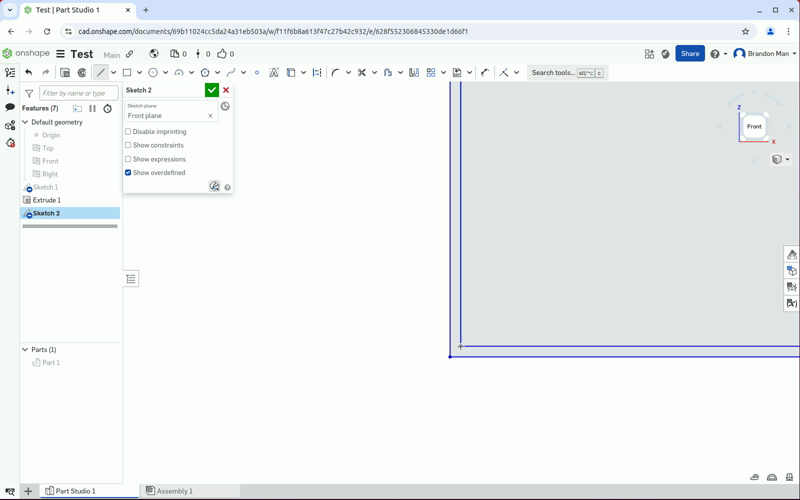
scroll(-6)
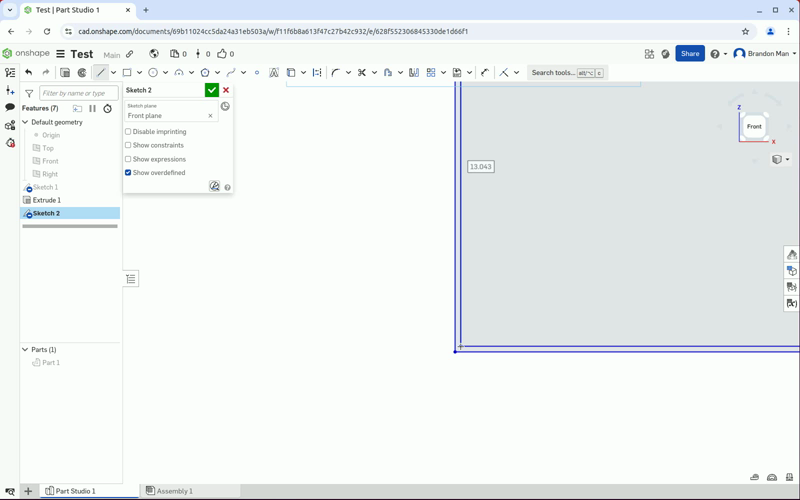
scroll(-6)
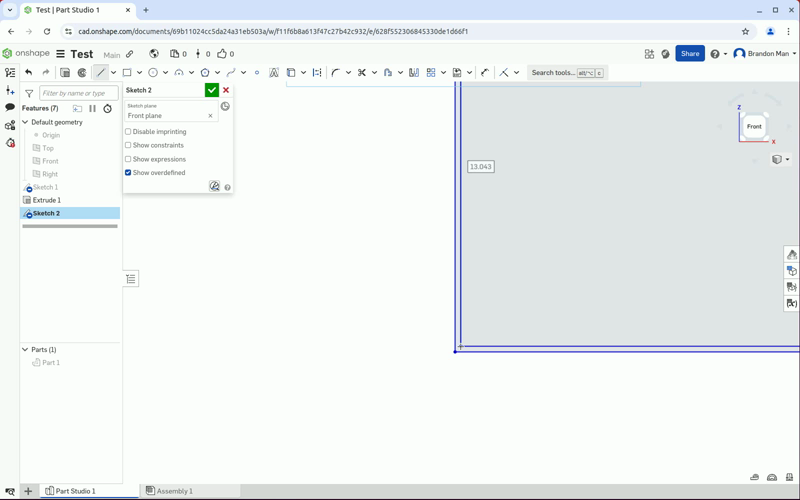
scroll(-6)
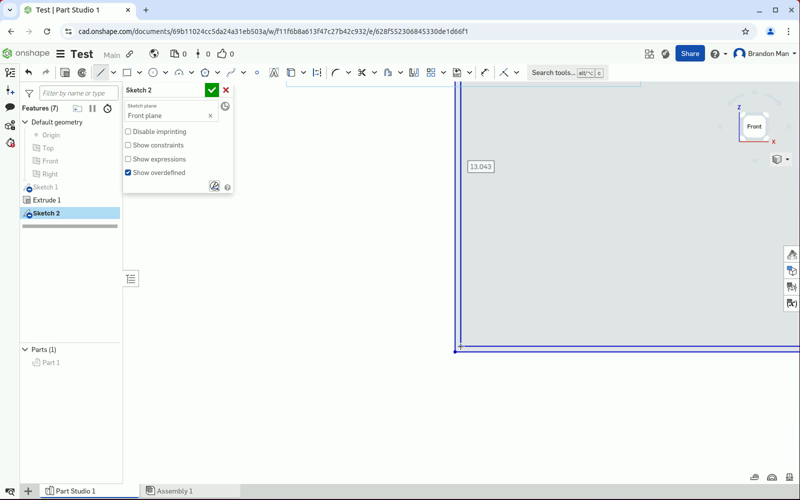
scroll(-6)
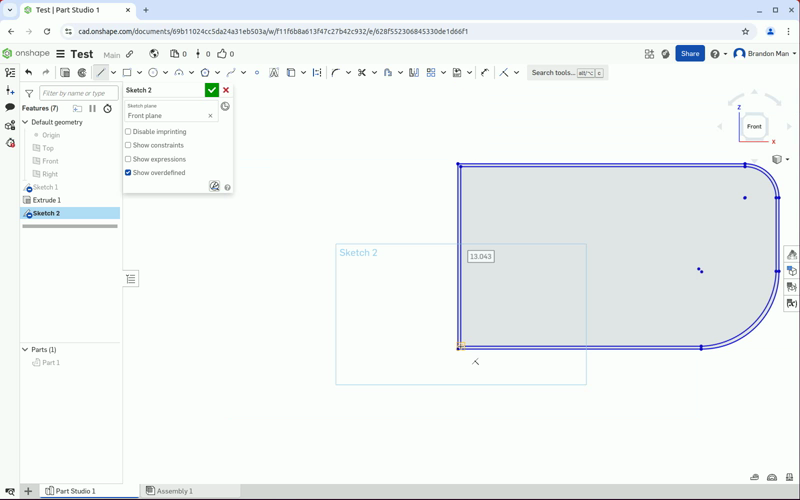
scroll(-6)
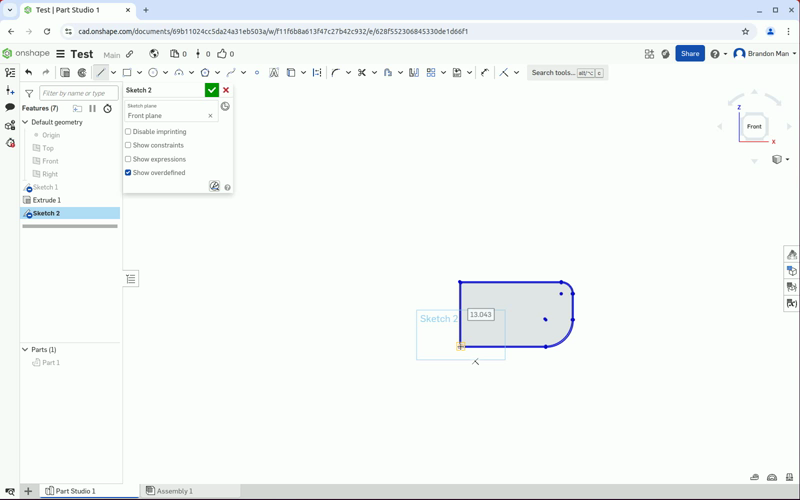
key(esc)
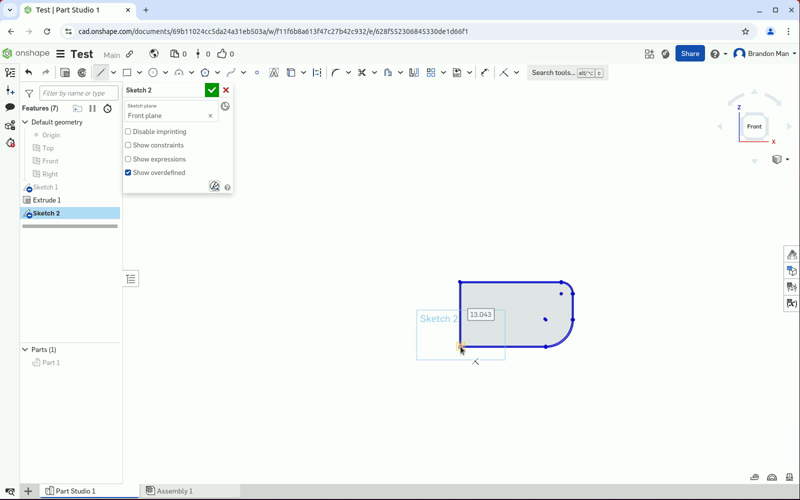
mouse_move(493, 282)
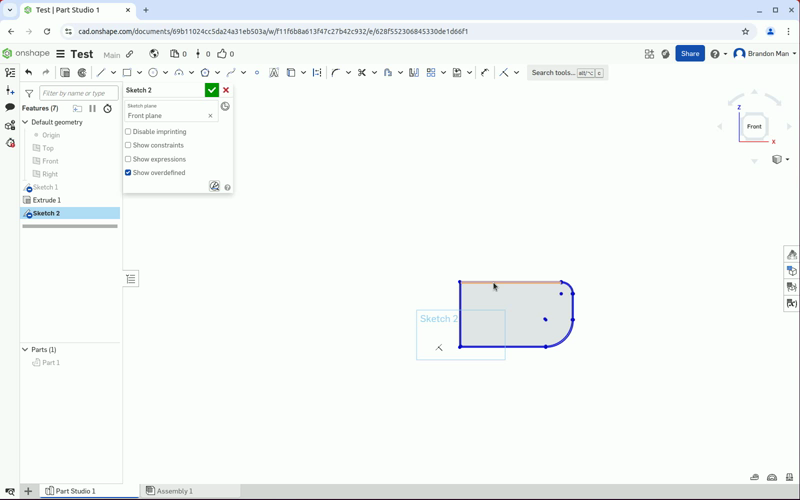
scroll(6)
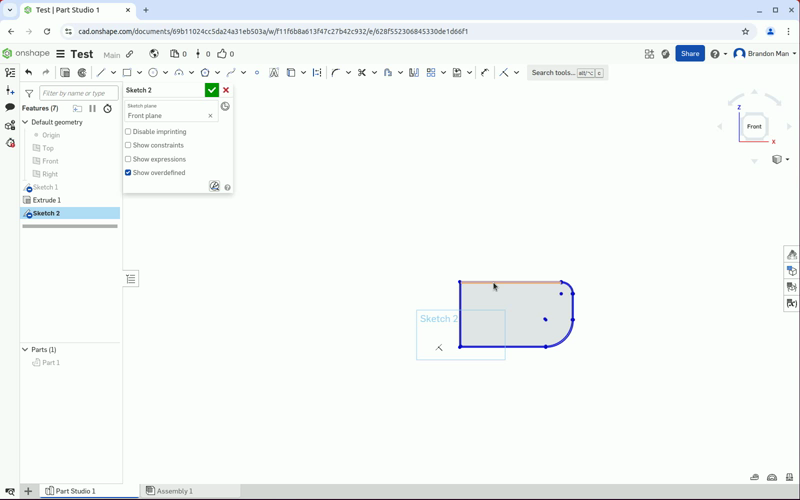
scroll(6)
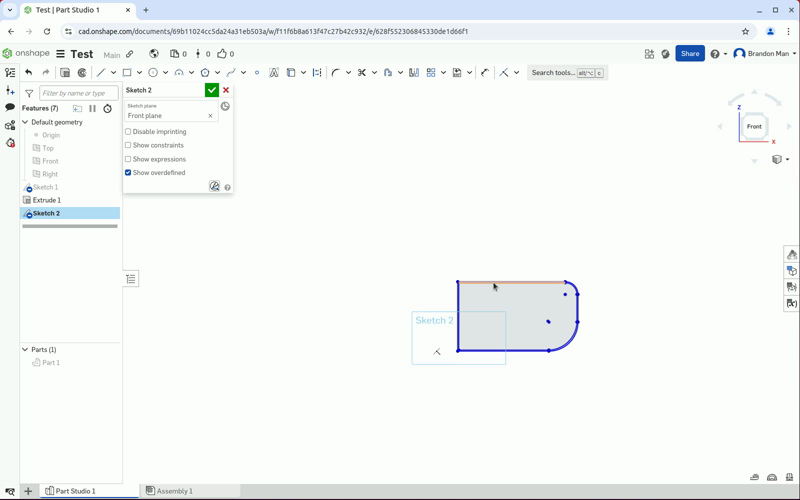
scroll(6)
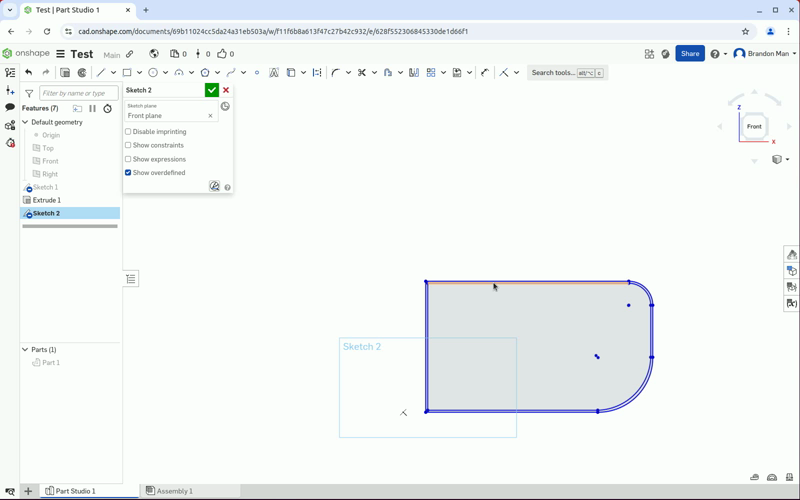
scroll(6)
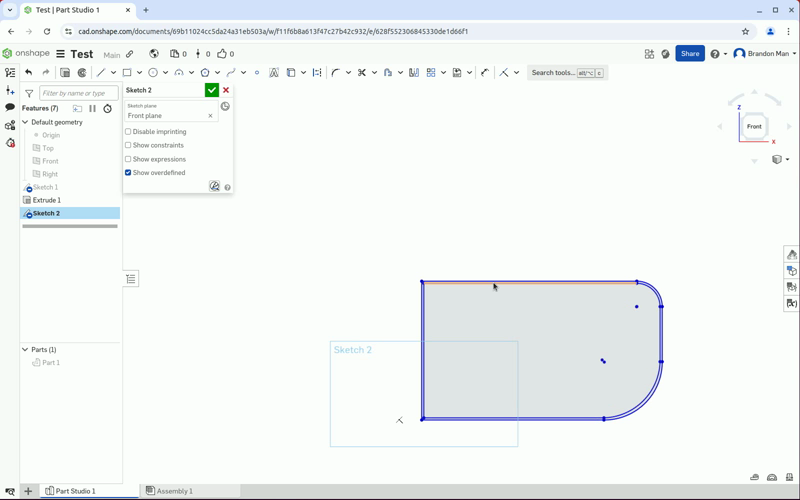
scroll(6)
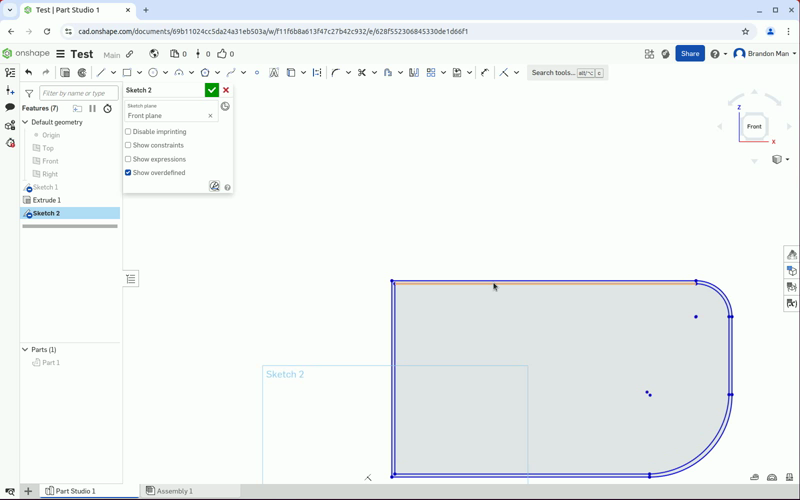
scroll(6)
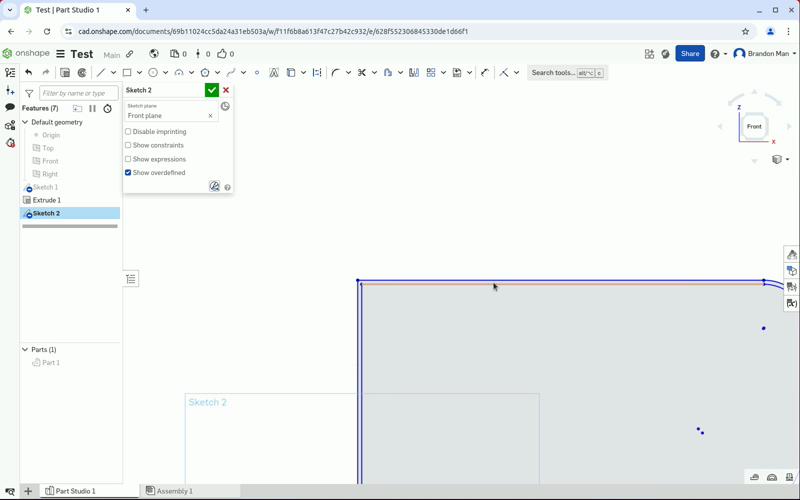
scroll(6)
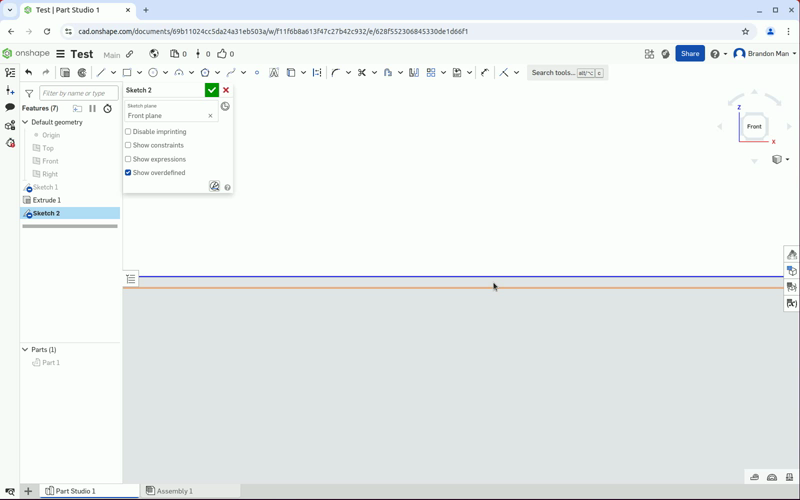
click(493, 282)
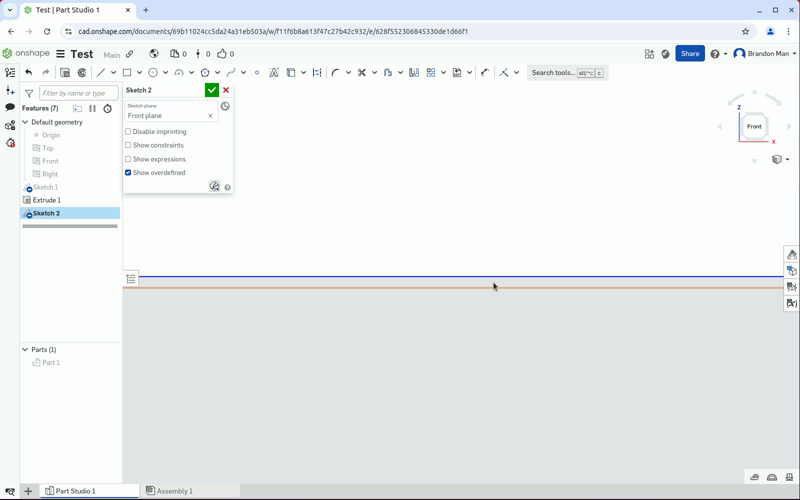
scroll(-6)
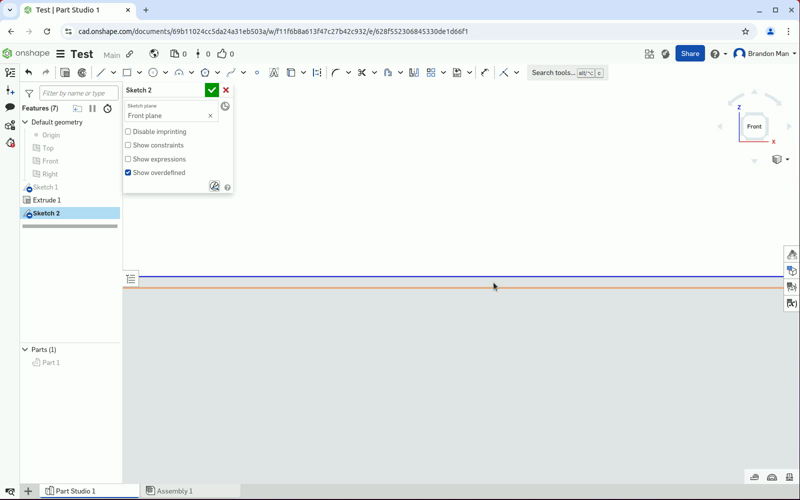
scroll(-6)
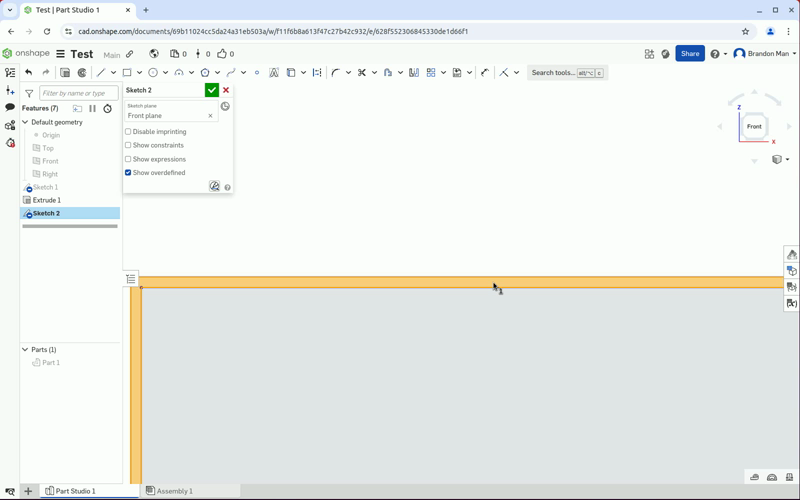
scroll(-6)
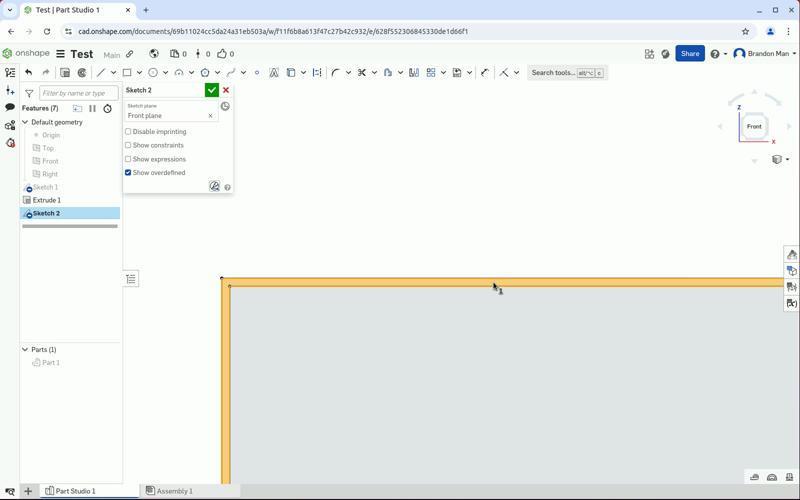
scroll(-6)
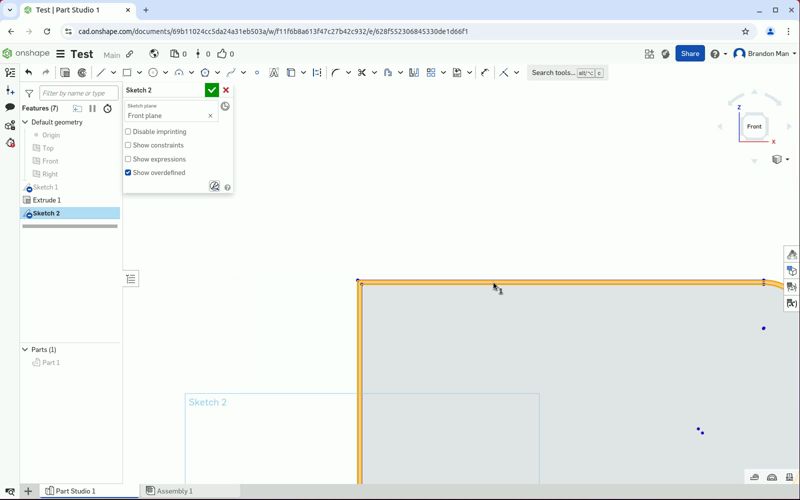
scroll(-6)
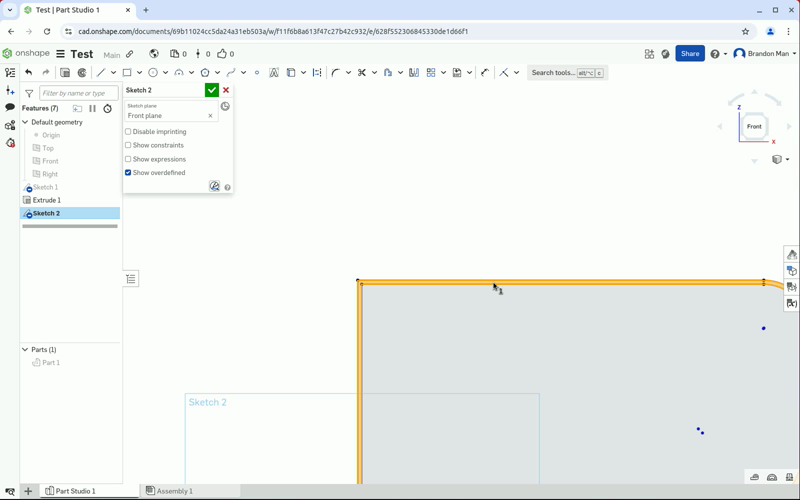
scroll(-6)
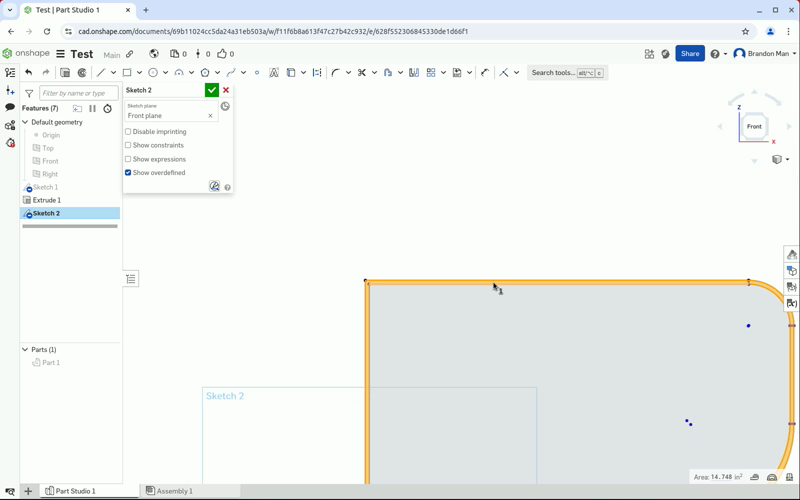
scroll(-6)
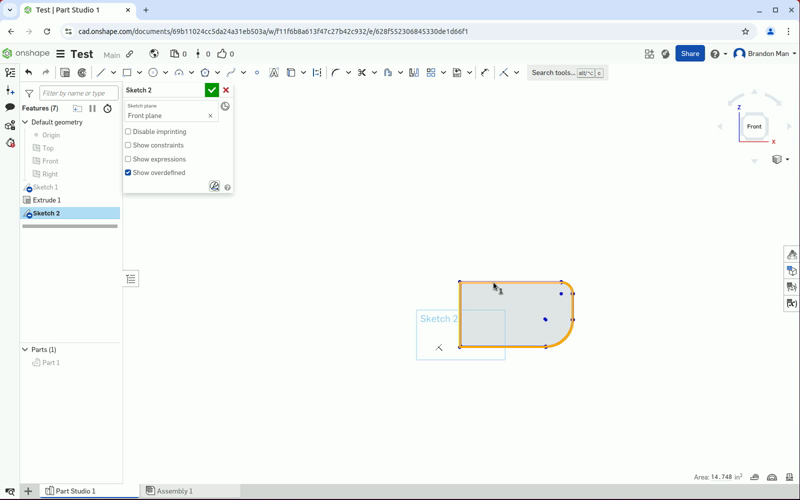
mouse_move(73, 352)
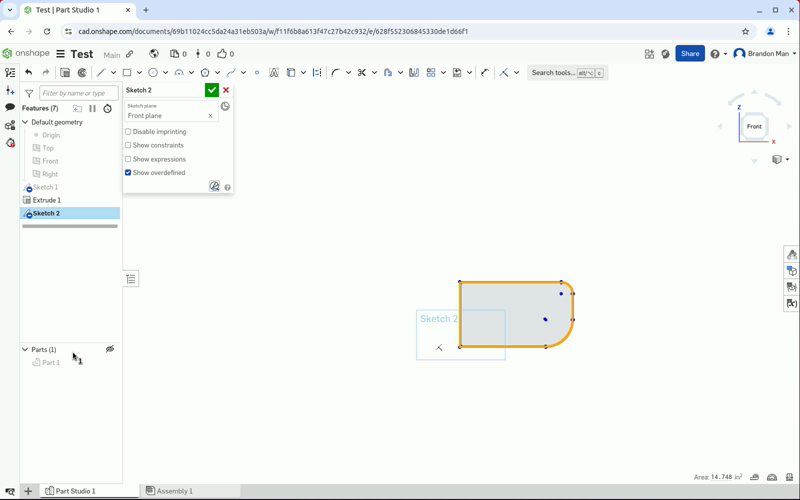
key(shift+y)
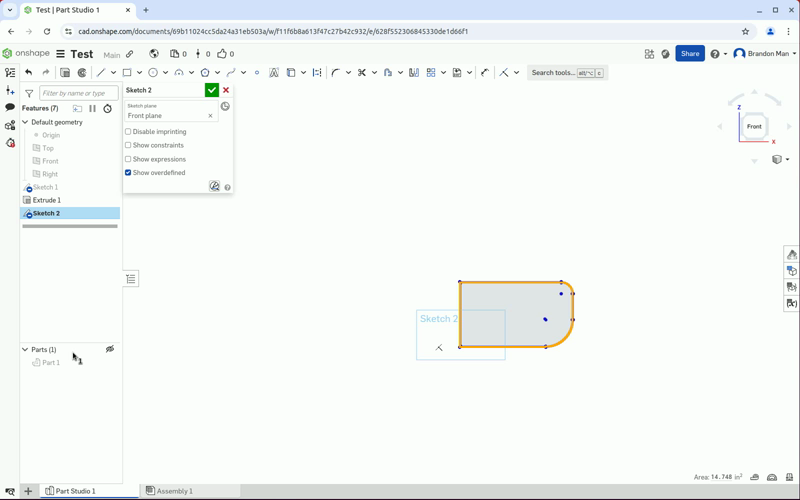
key(shift+e)
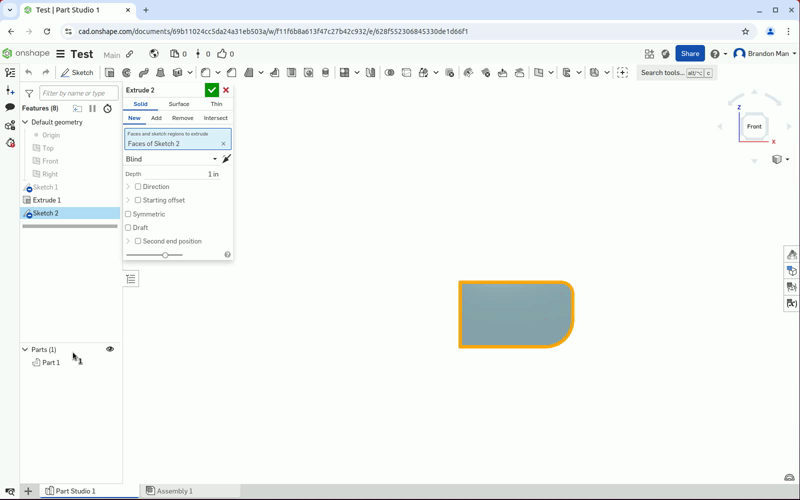
mouse_move(143, 106)
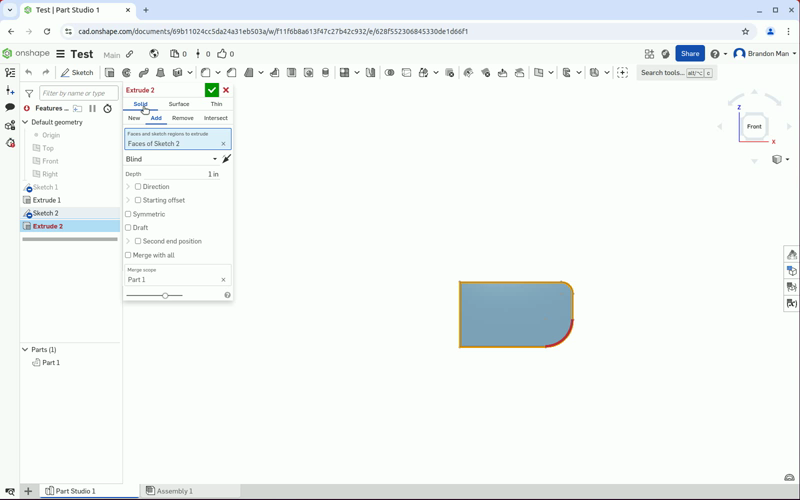
click(143, 106)
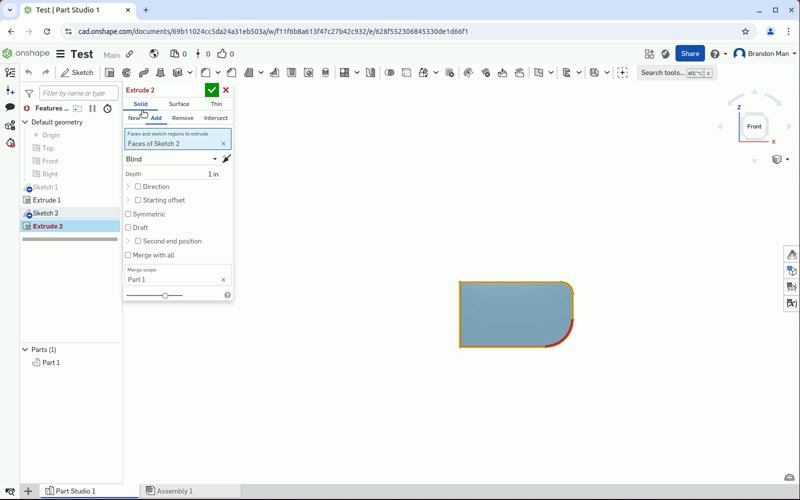
mouse_move(137, 120)
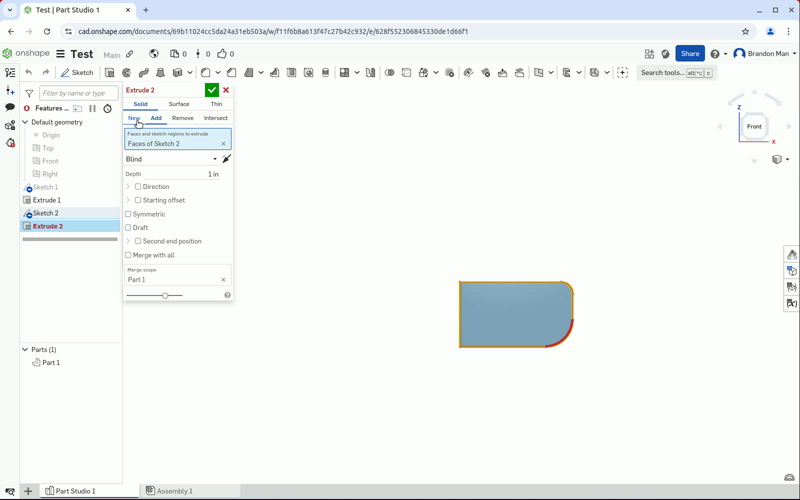
click(137, 120)
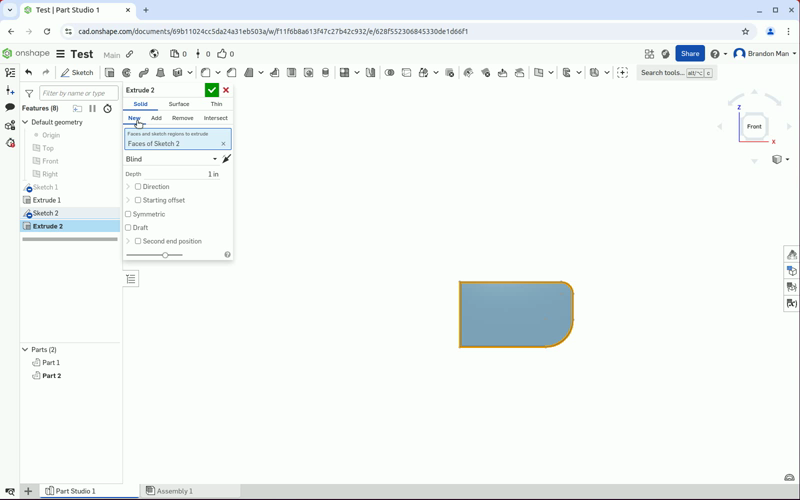
key(tab, 4)
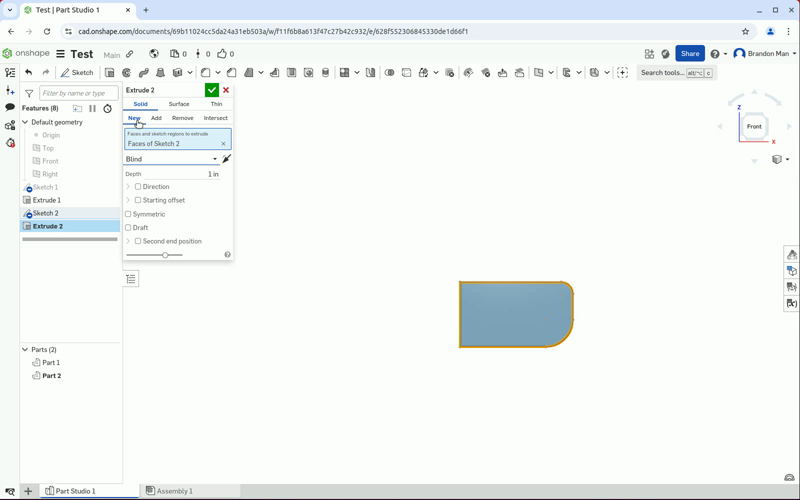
text(-0.722)
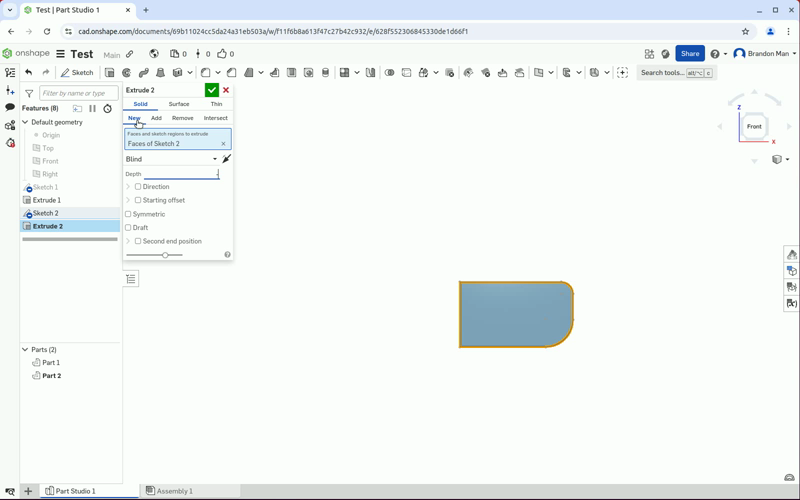
key(enter)
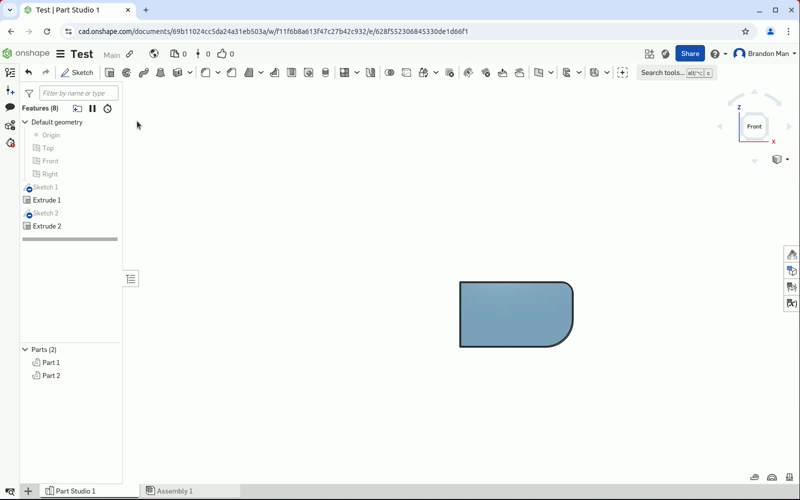
key(shift+h)
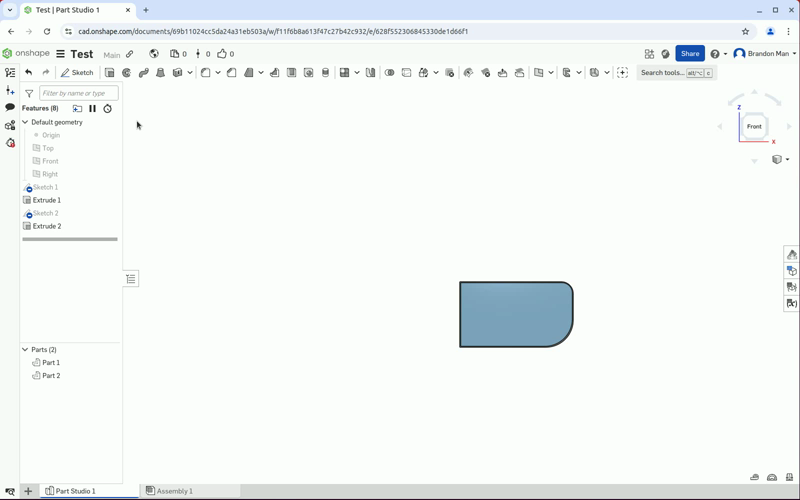
key(shift+h)
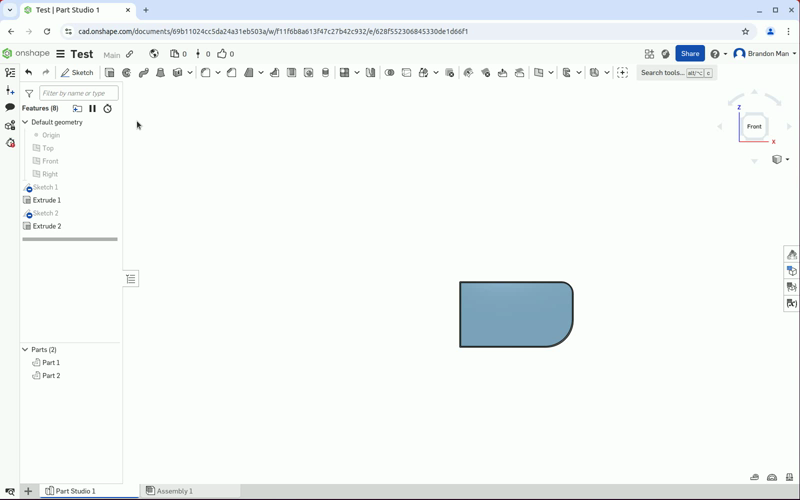
mouse_move(73, 189)
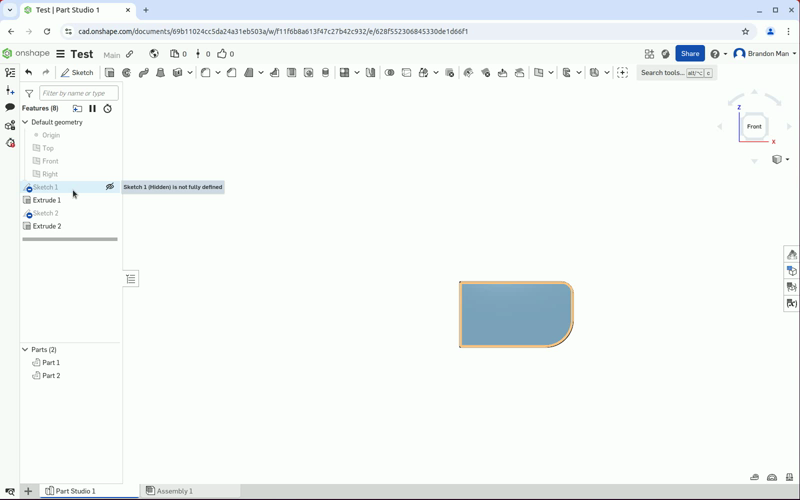
click(73, 189)
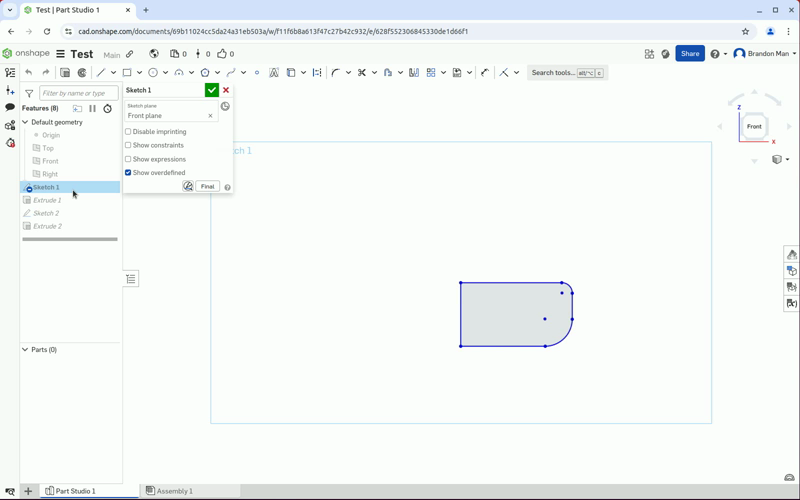
mouse_move(229, 92)
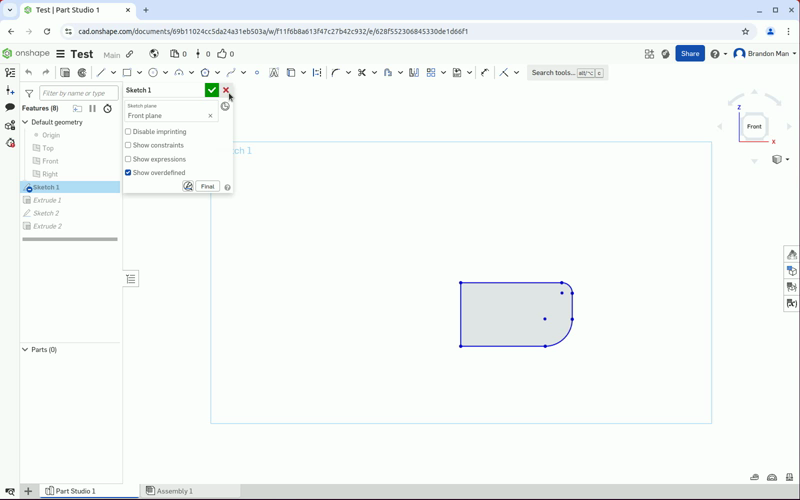
click(229, 92)
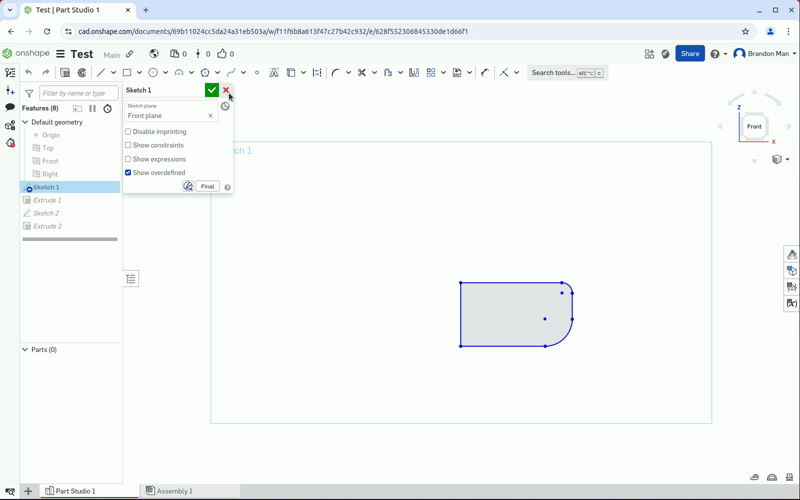
key(shift+s)
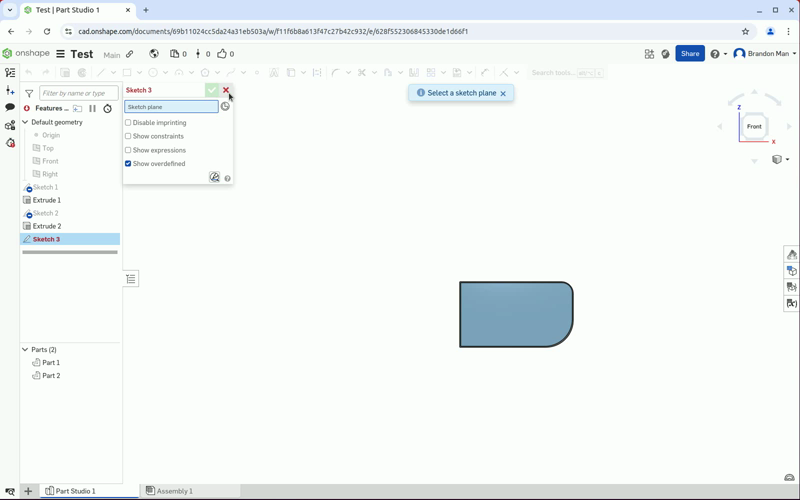
mouse_move(73, 163)
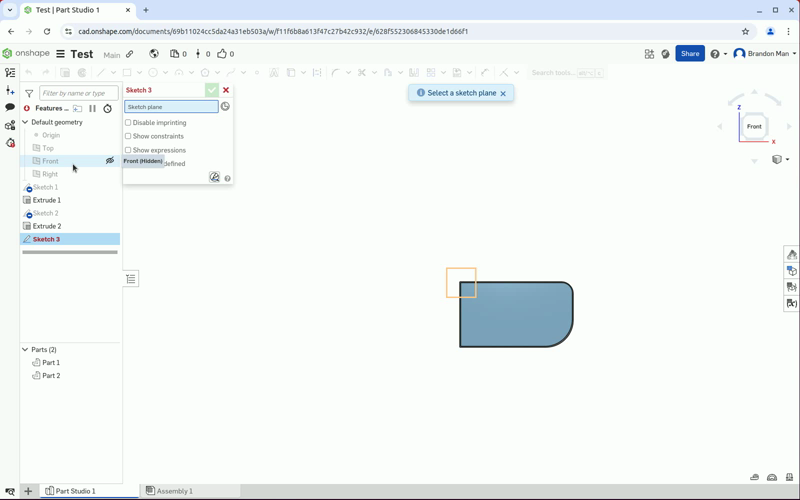
click(73, 163)
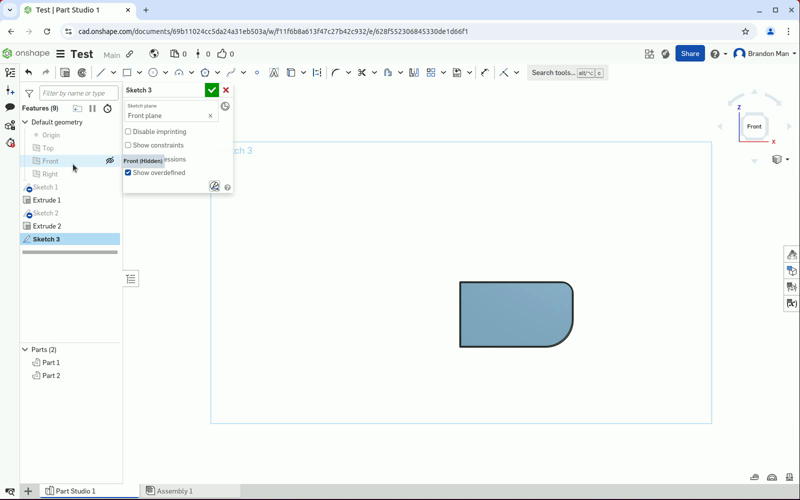
mouse_move(73, 352)
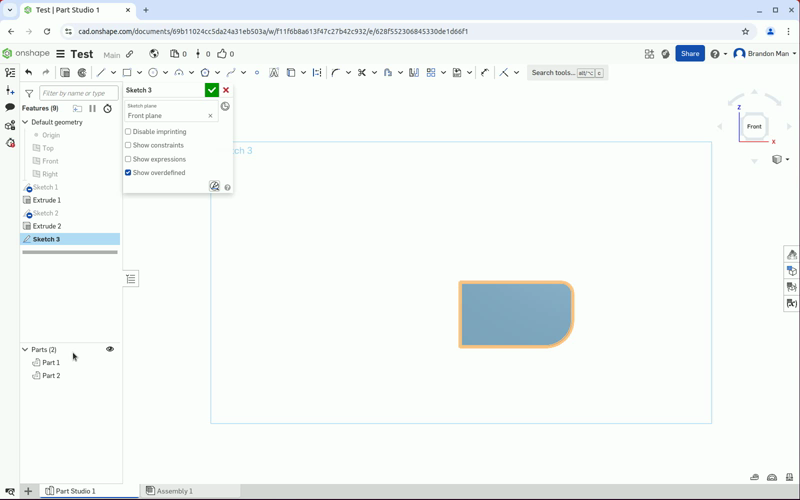
key(y)
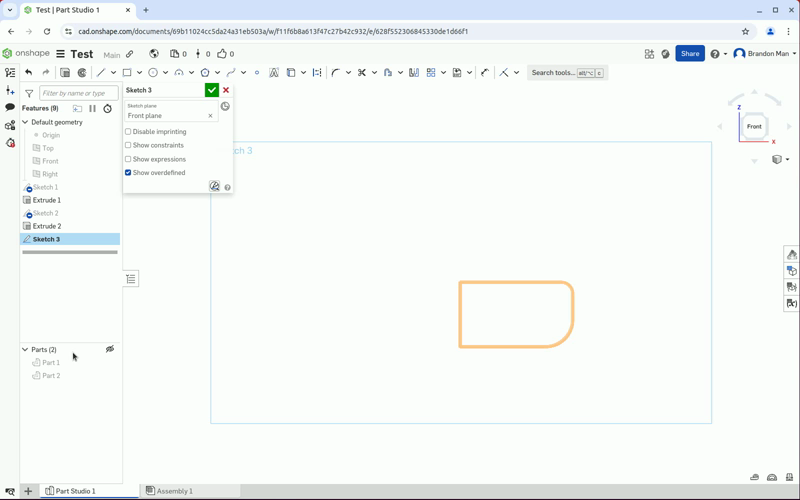
key(l)
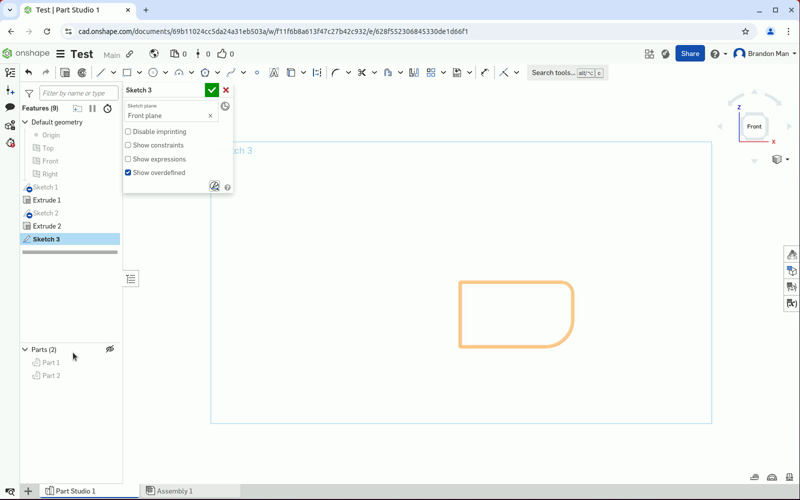
key_down(shift)
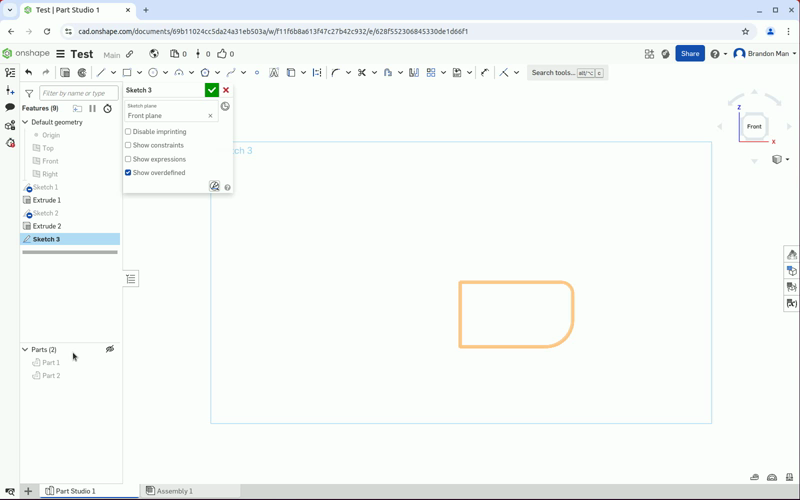
mouse_move(459, 347)
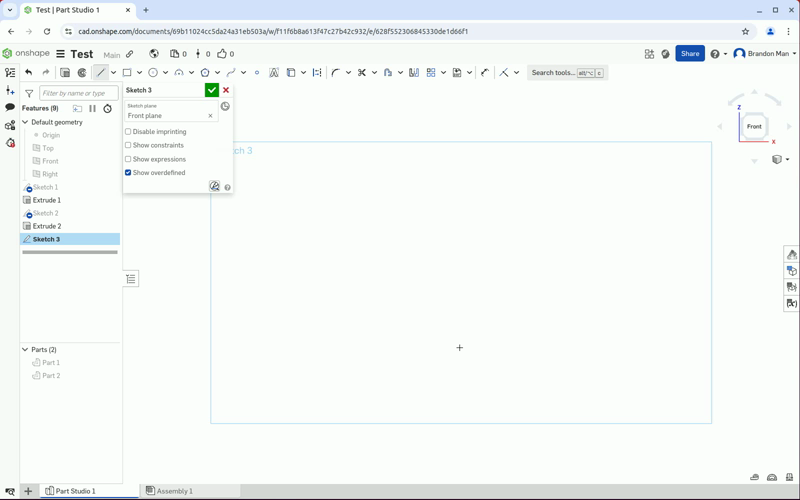
click(459, 347)
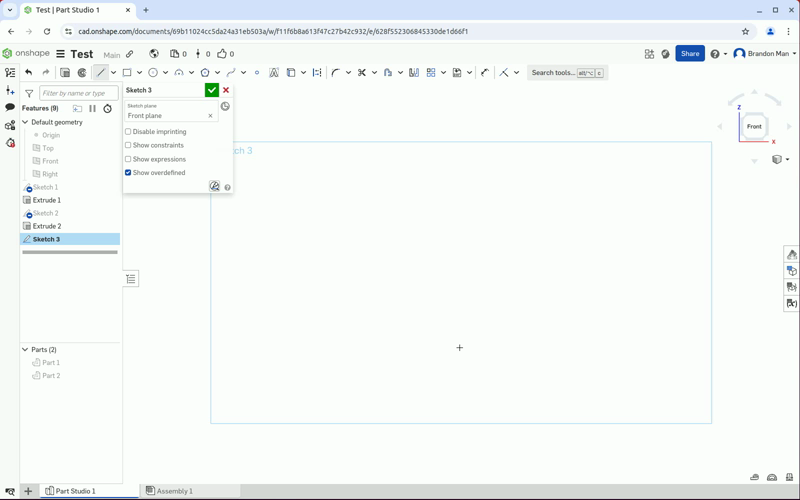
key_up(shift)
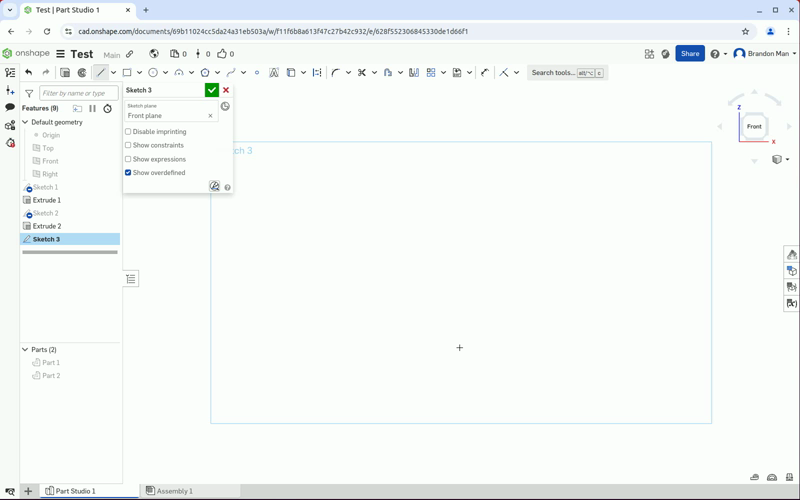
key_down(shift)
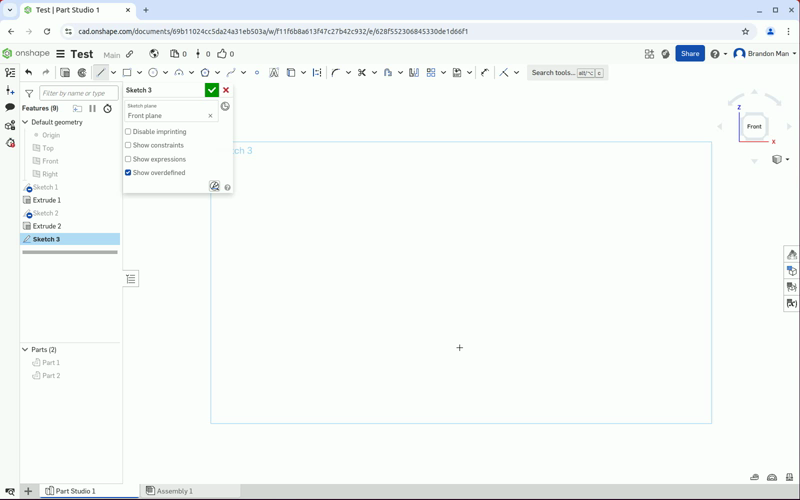
mouse_move(545, 347)
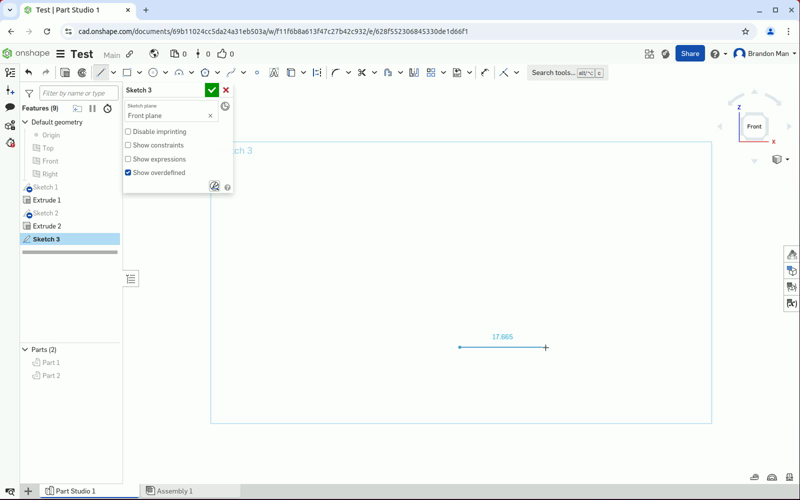
click(545, 347)
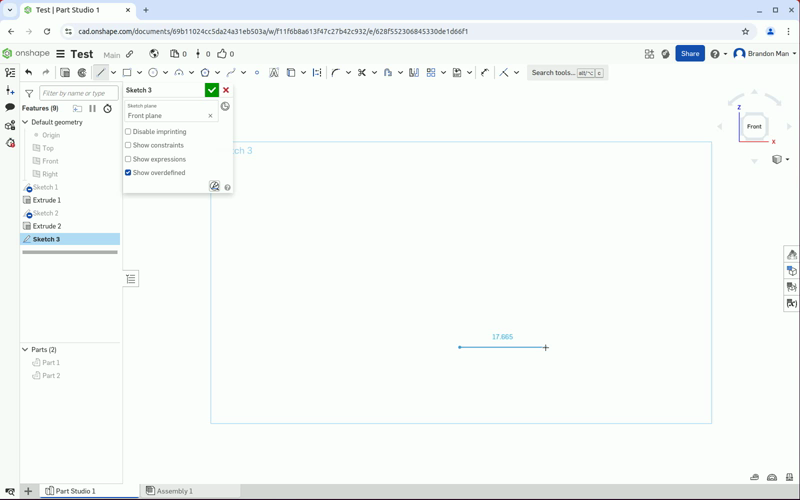
key_up(shift)
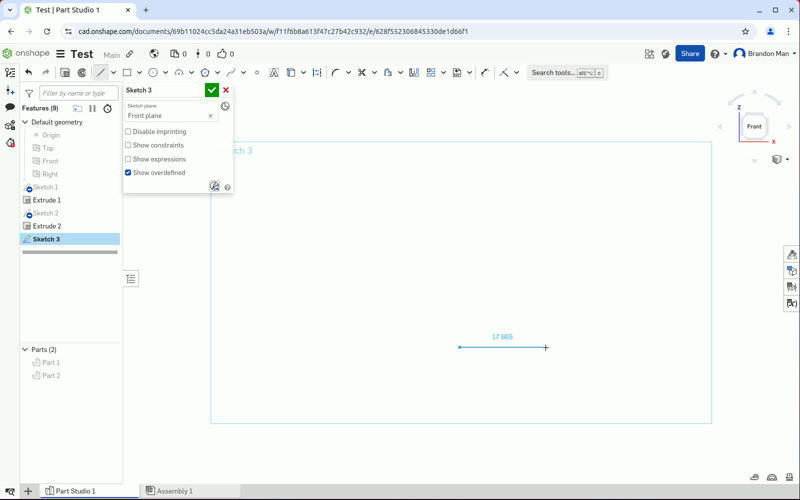
key(esc)
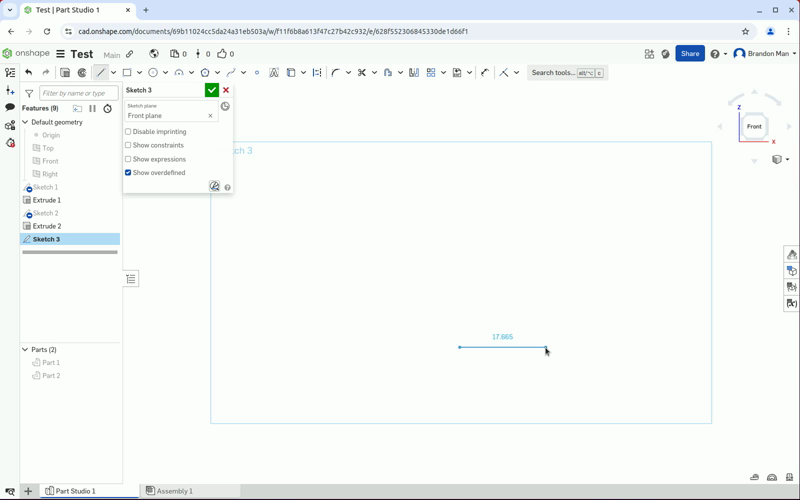
key(a)
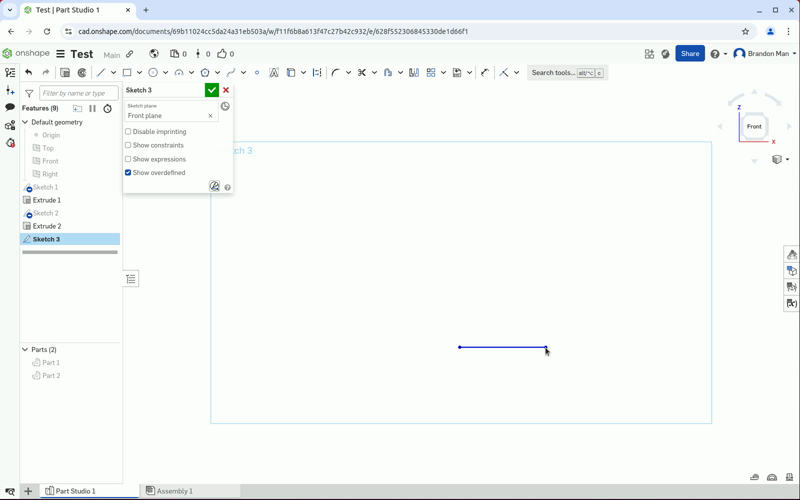
mouse_move(545, 347)
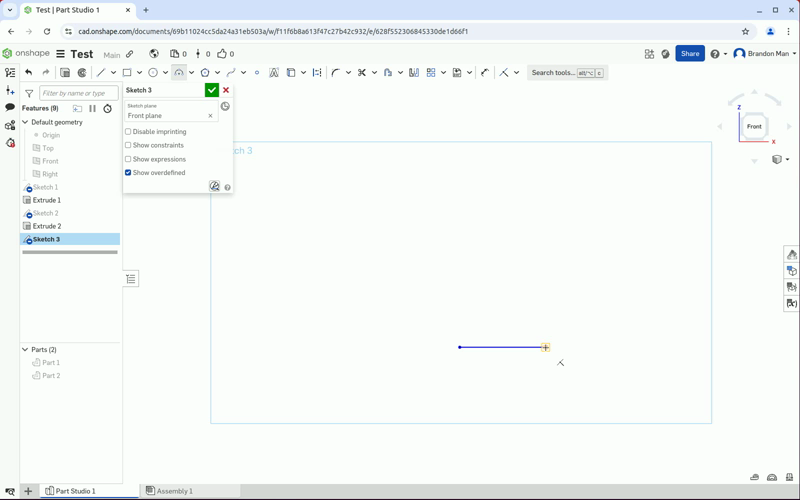
click(545, 347)
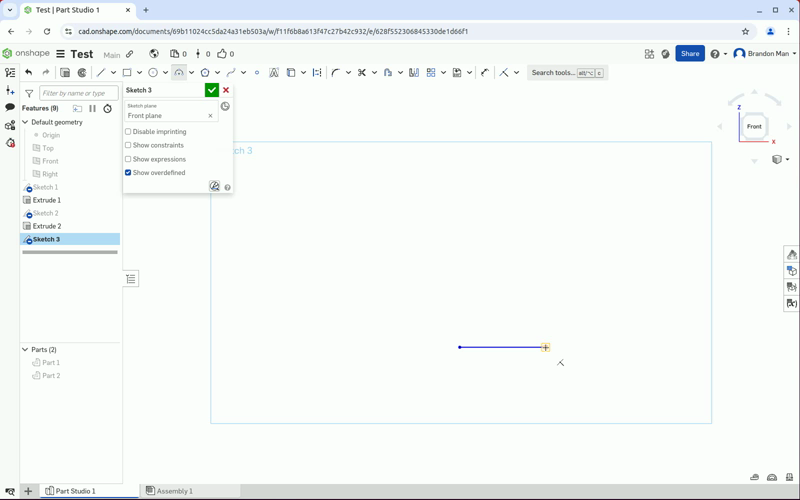
key_down(shift)
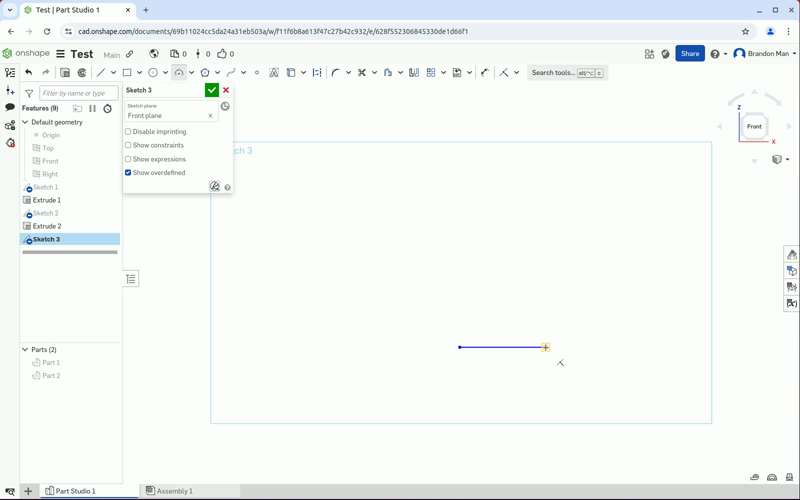
mouse_move(573, 319)
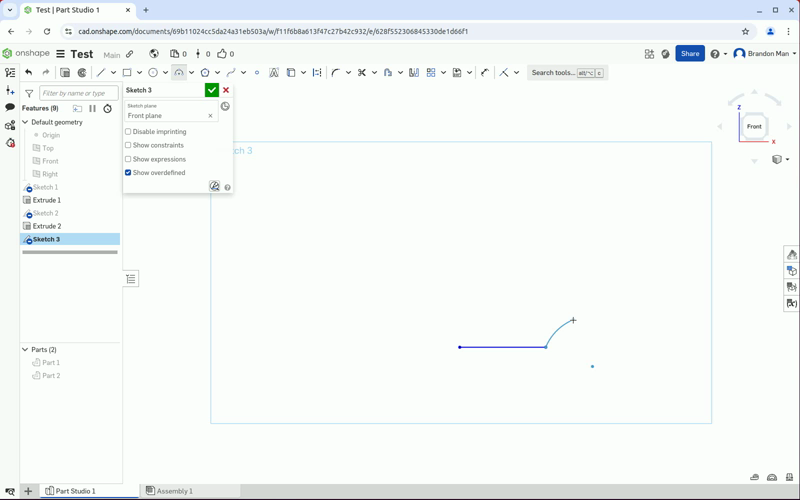
click(573, 319)
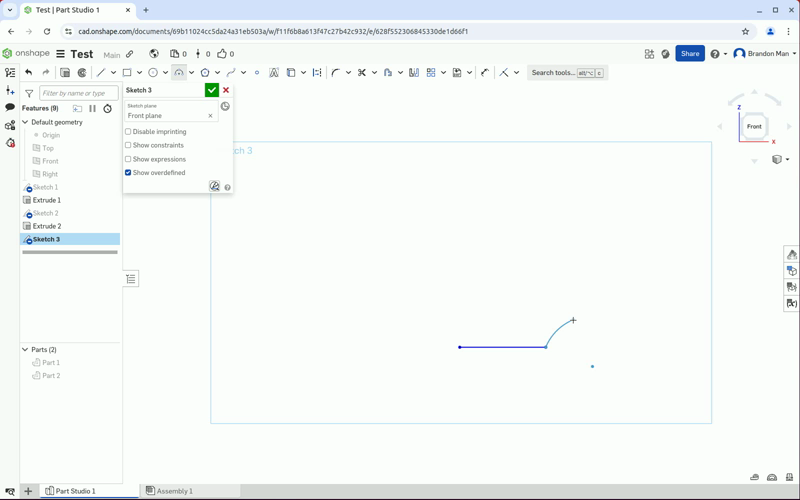
mouse_move(565, 339)
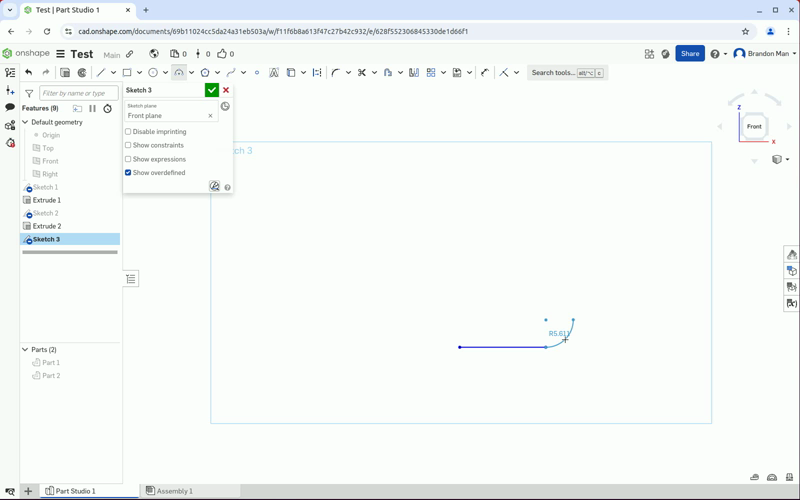
click(565, 339)
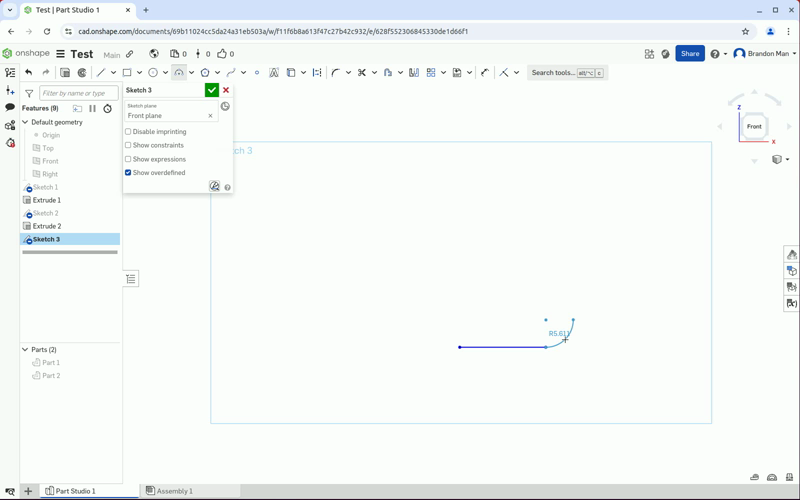
key_up(shift)
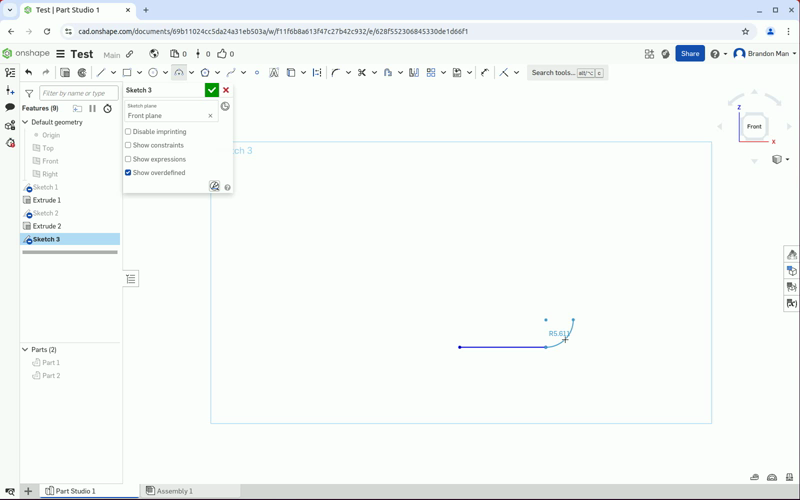
key(esc)
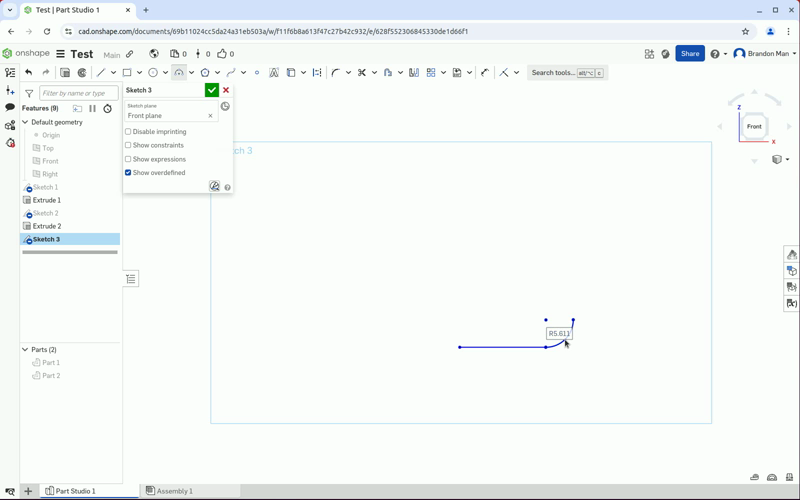
key(l)
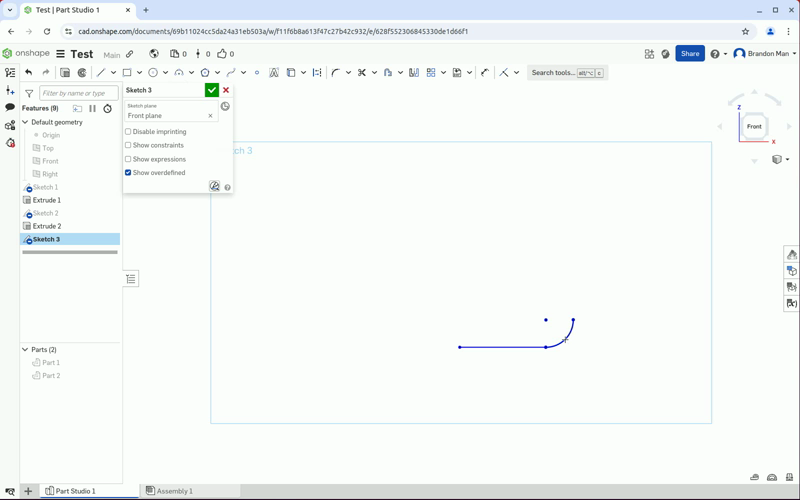
mouse_move(573, 319)
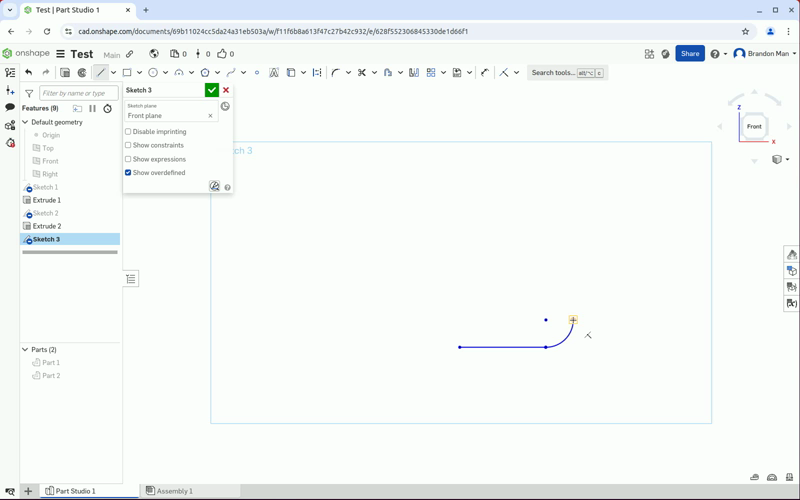
click(573, 319)
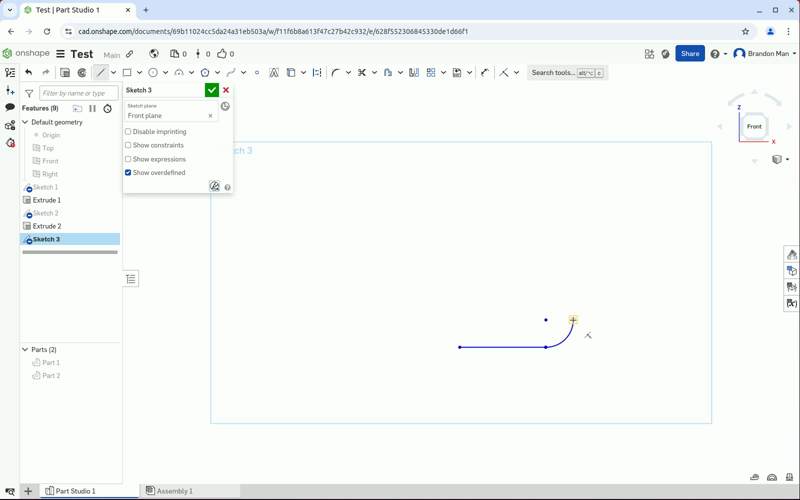
key_down(shift)
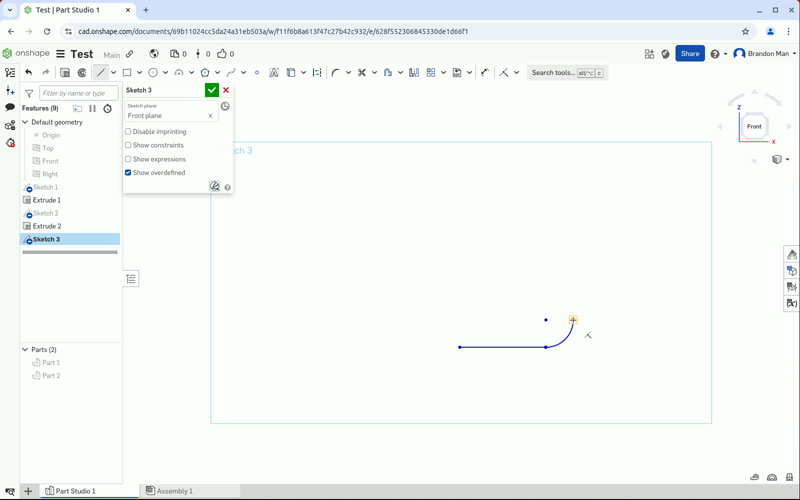
mouse_move(589, 319)
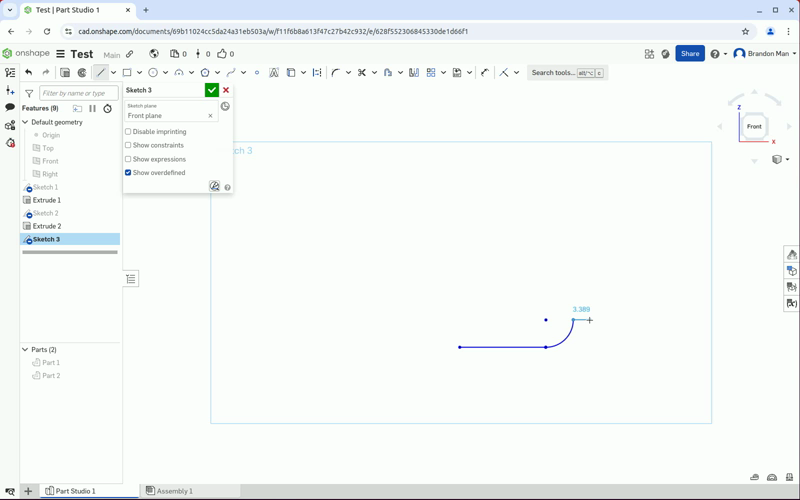
mouse_move(573, 293)
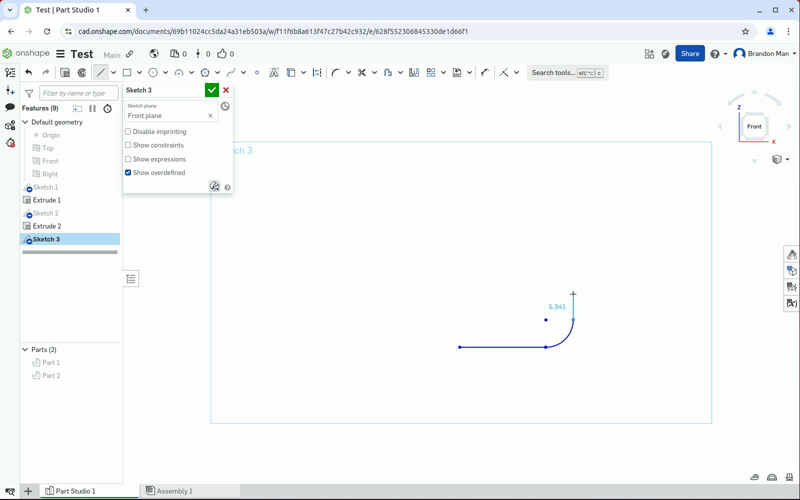
click(573, 293)
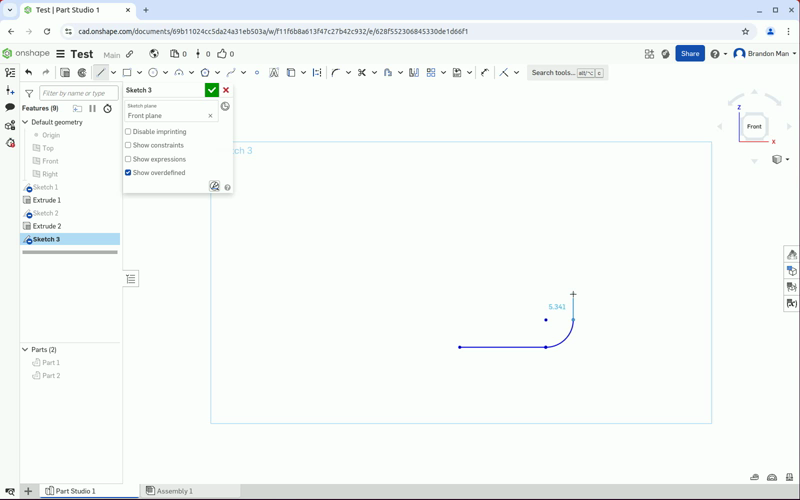
key_up(shift)
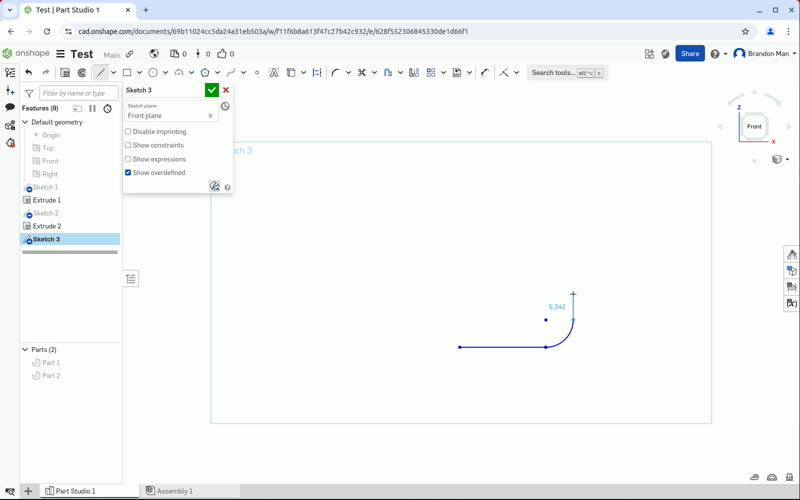
key(esc)
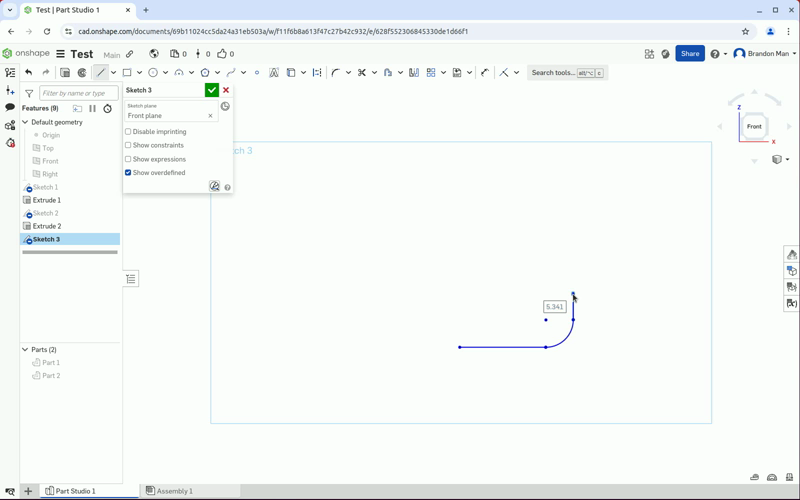
key(a)
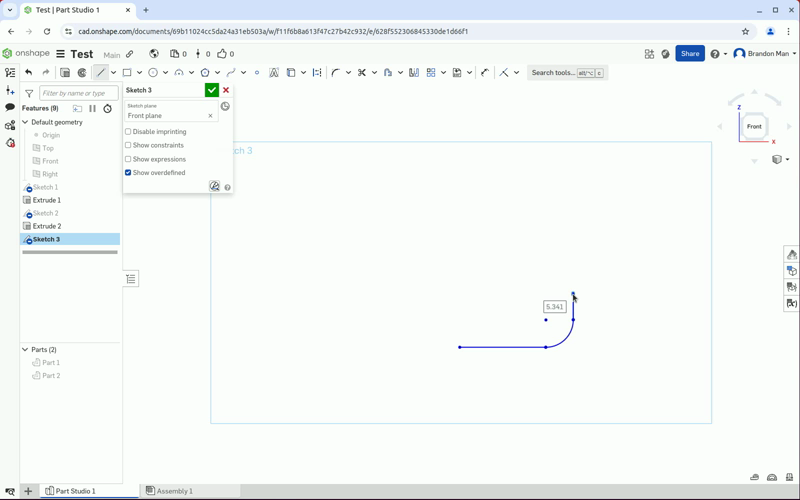
mouse_move(573, 293)
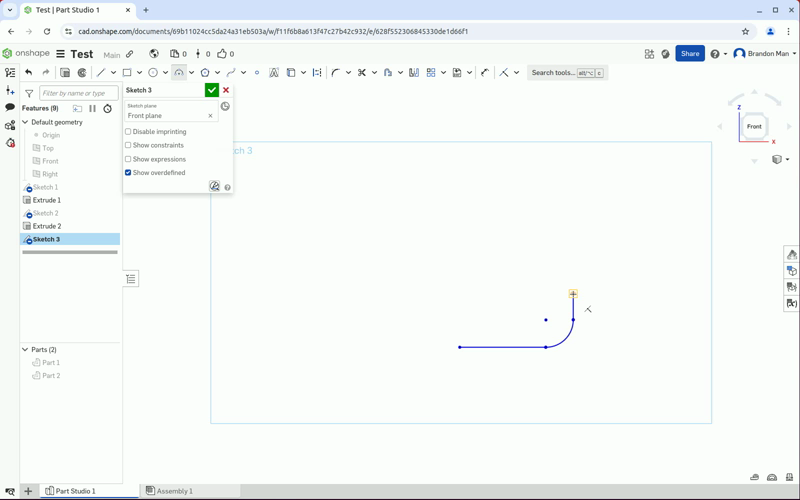
click(573, 293)
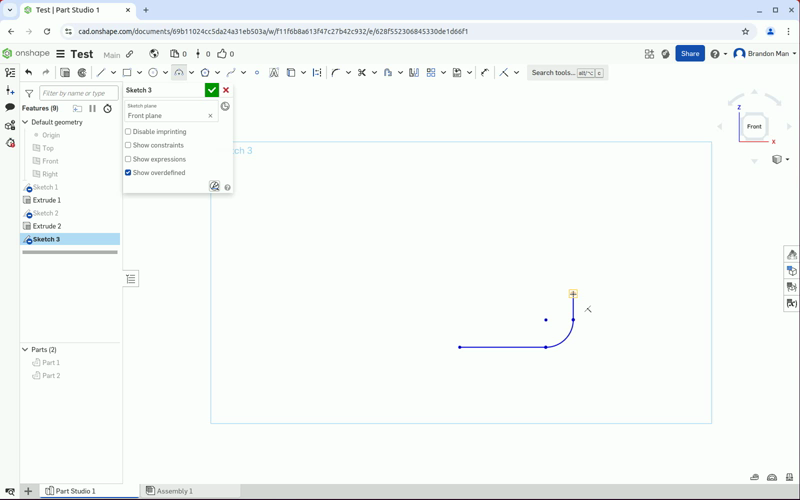
key_down(shift)
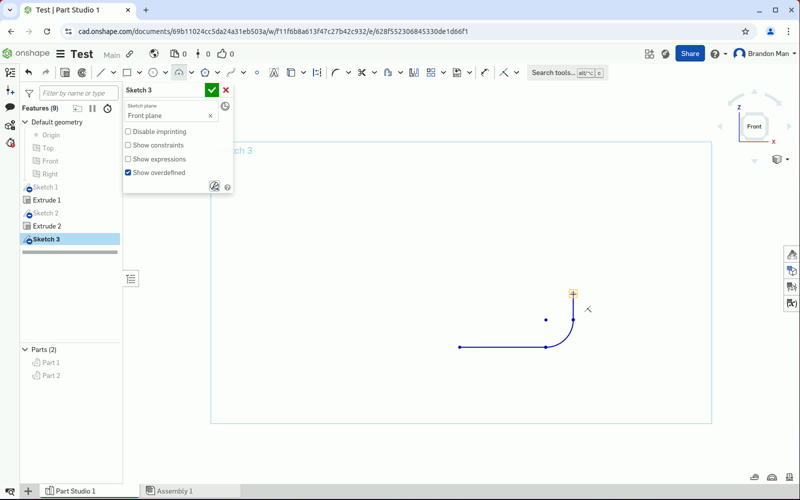
mouse_move(561, 281)
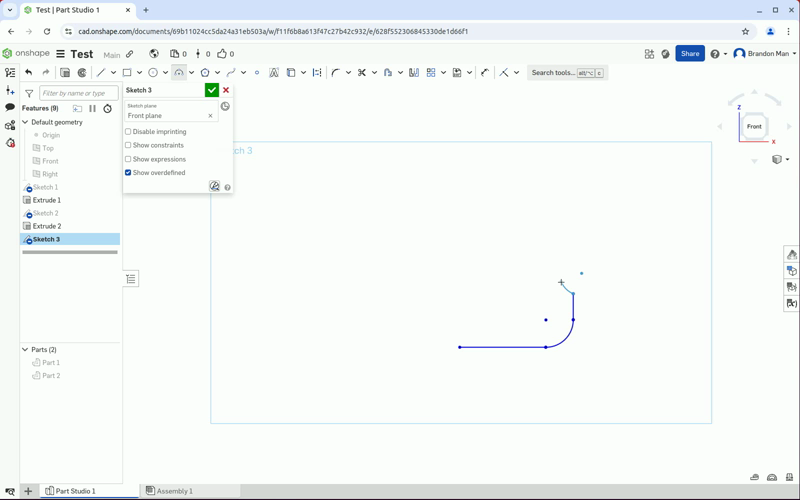
click(561, 281)
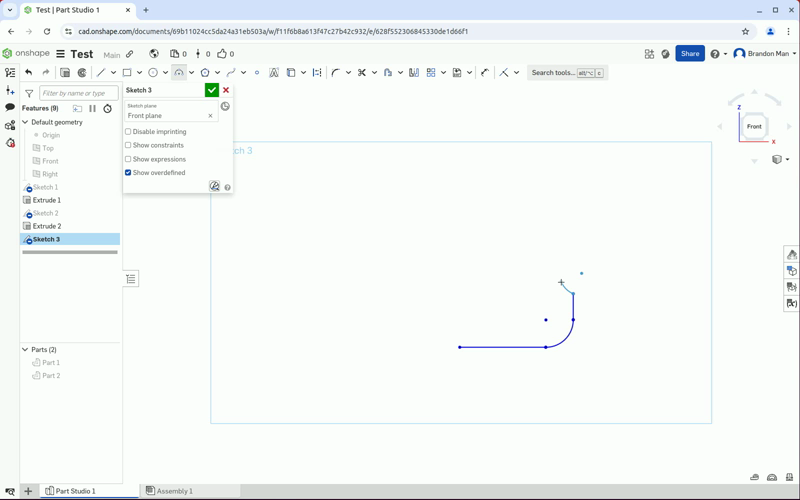
mouse_move(569, 285)
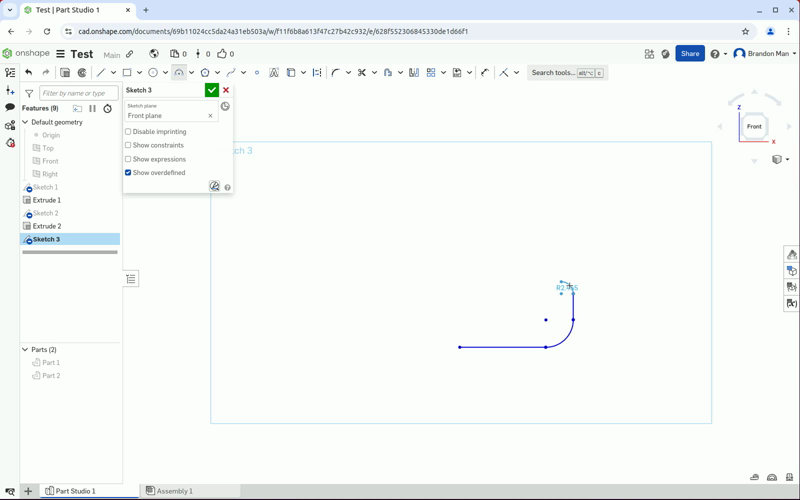
click(569, 285)
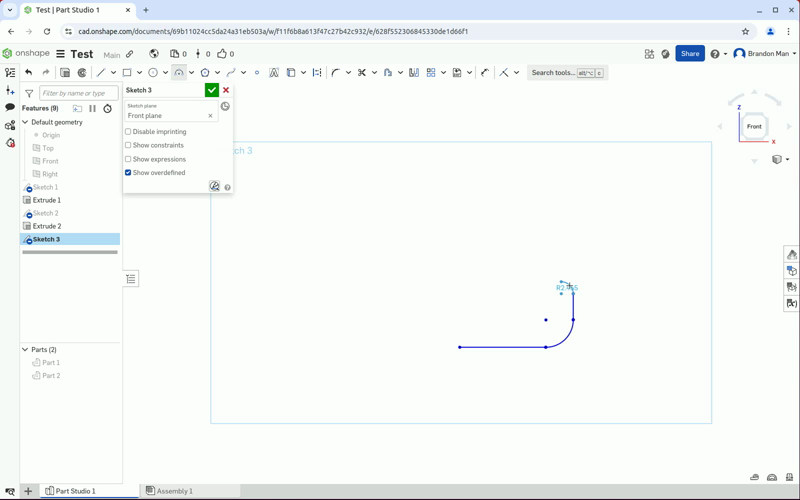
key_up(shift)
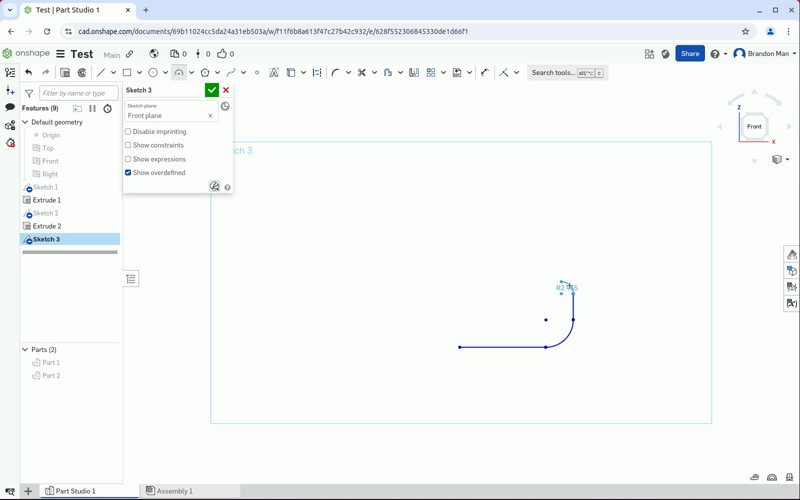
key(esc)
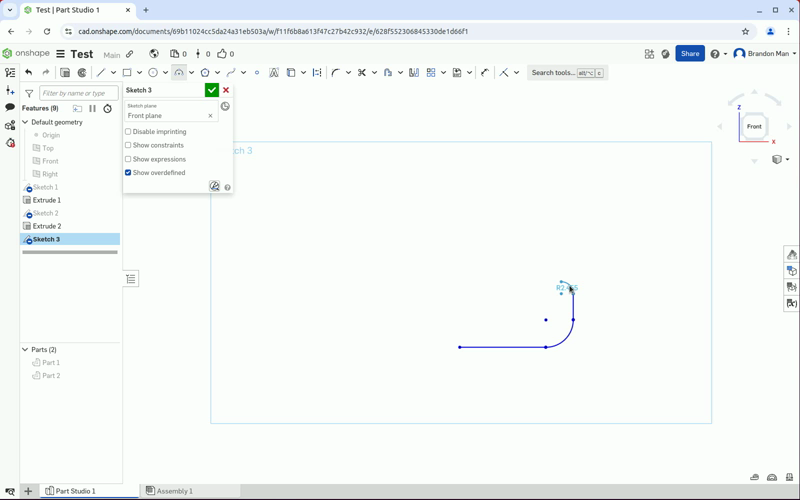
key(l)
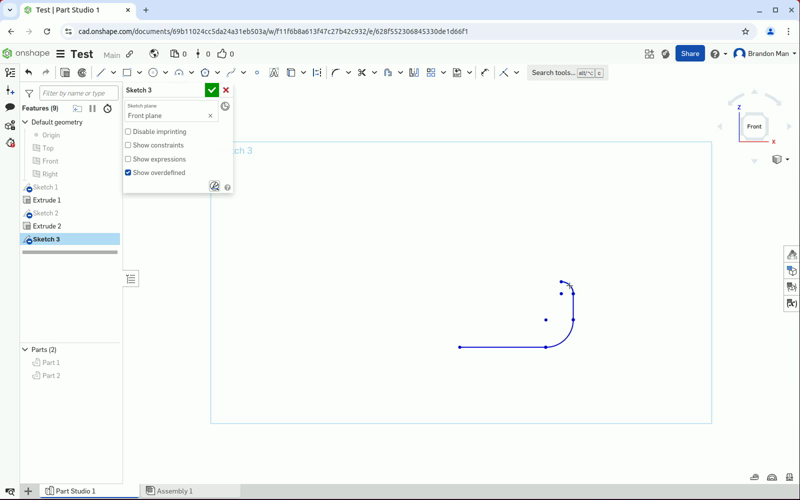
mouse_move(561, 281)
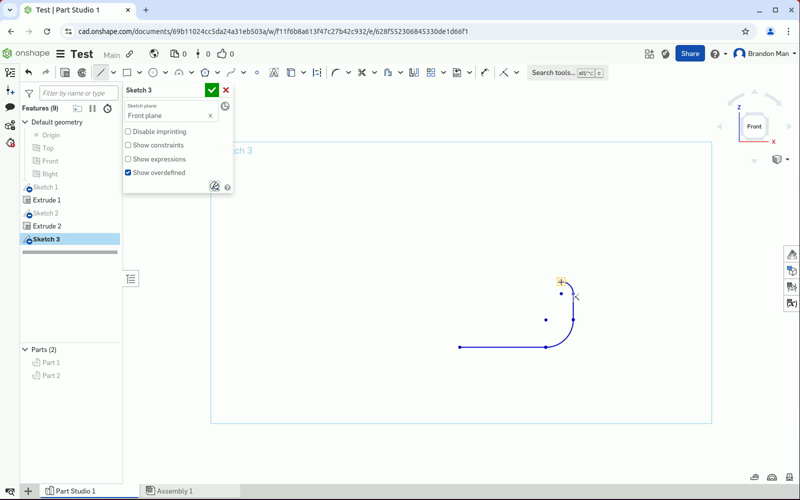
click(561, 281)
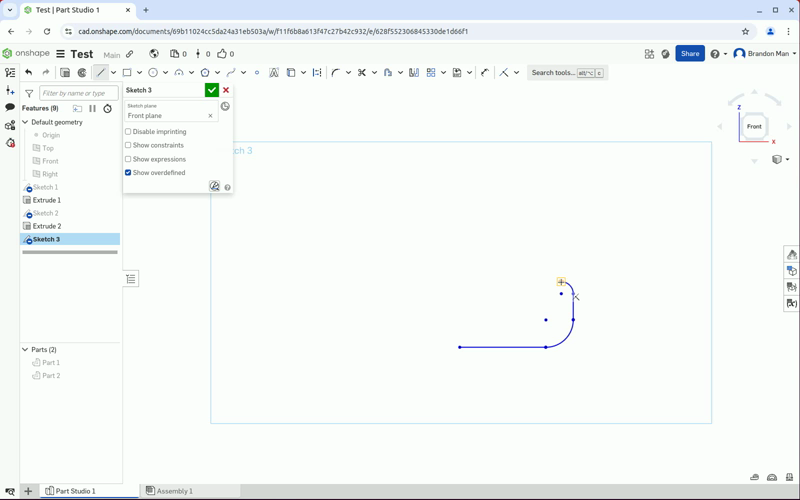
key_down(shift)
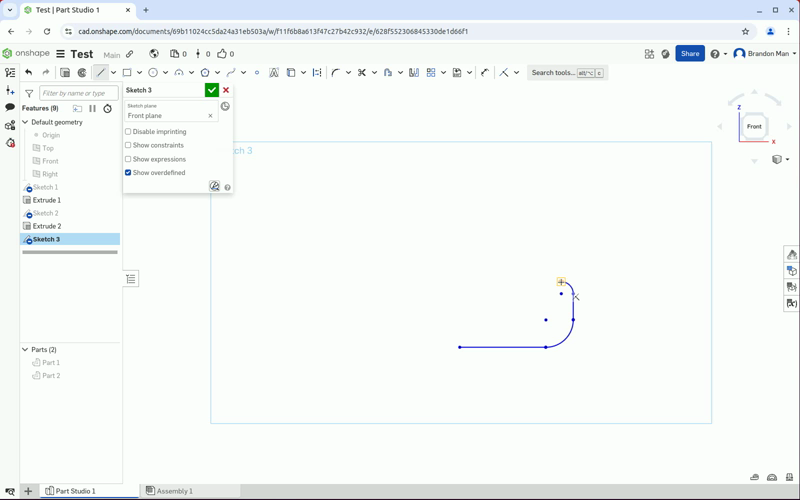
mouse_move(459, 281)
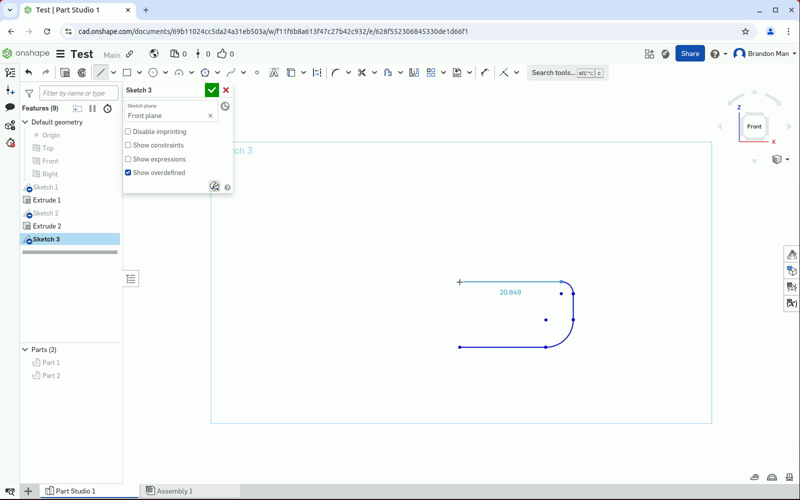
click(459, 281)
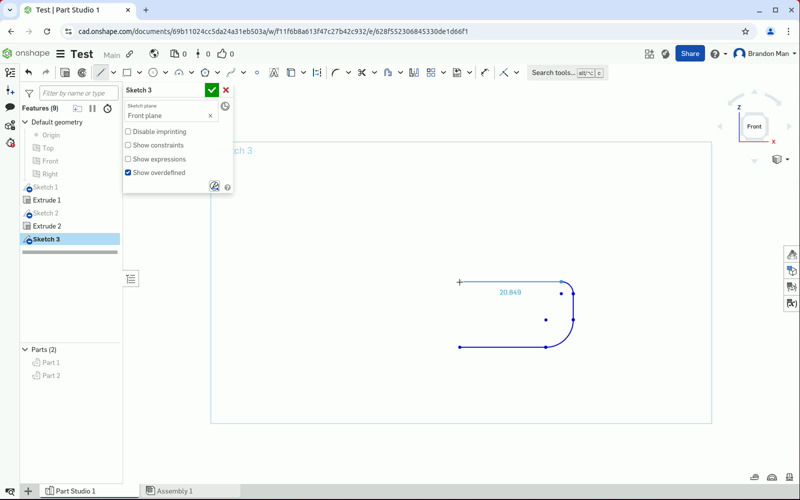
key_up(shift)
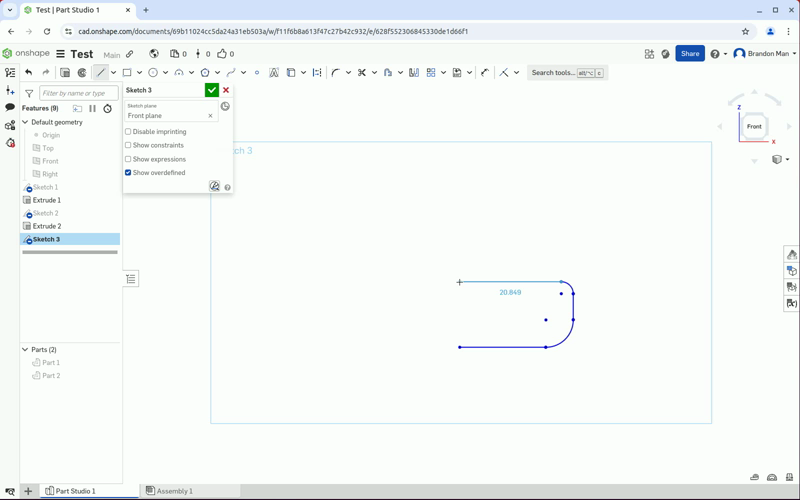
key_down(shift)
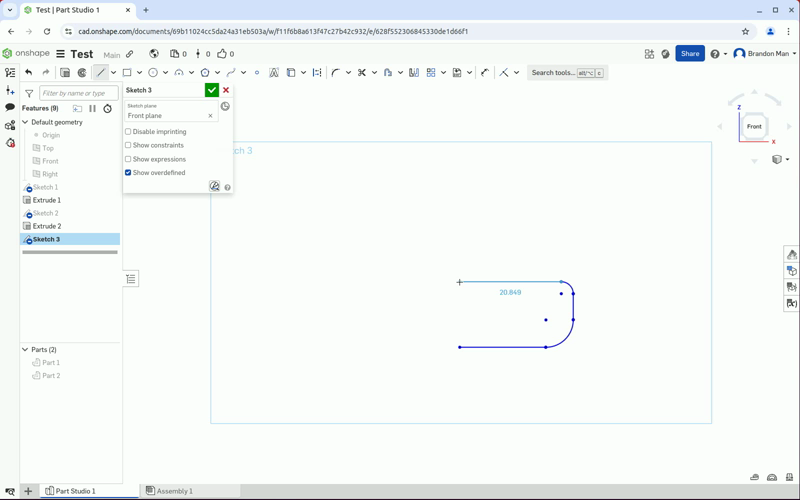
mouse_move(459, 347)
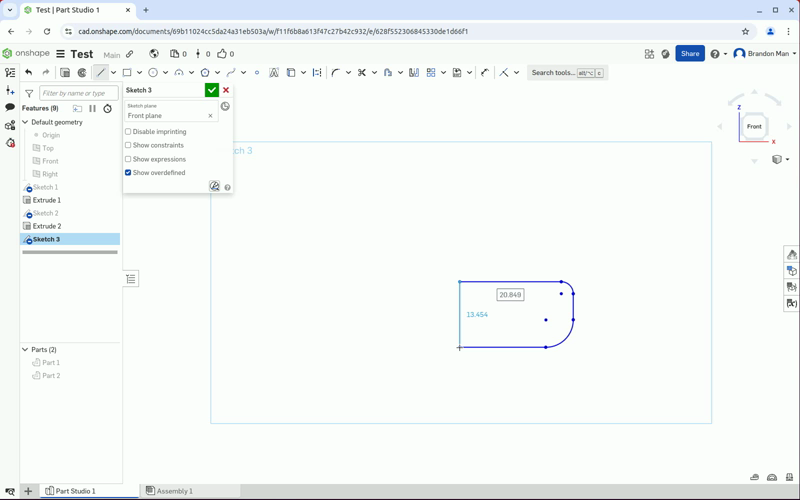
key_up(shift)
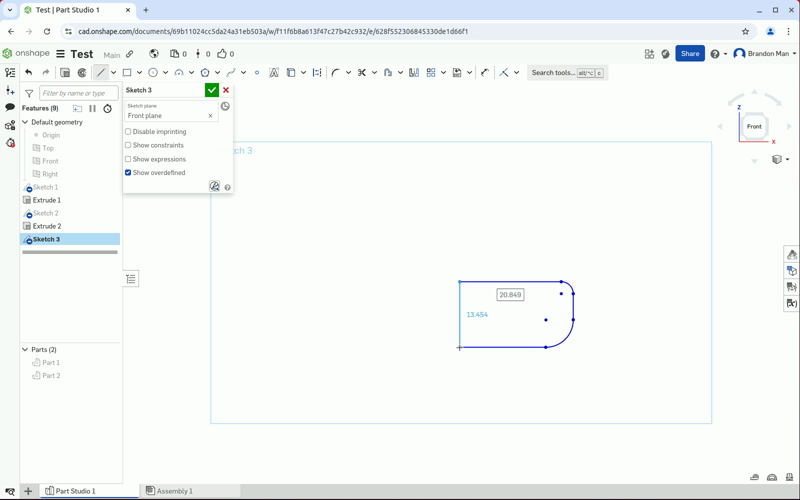
click(459, 347)
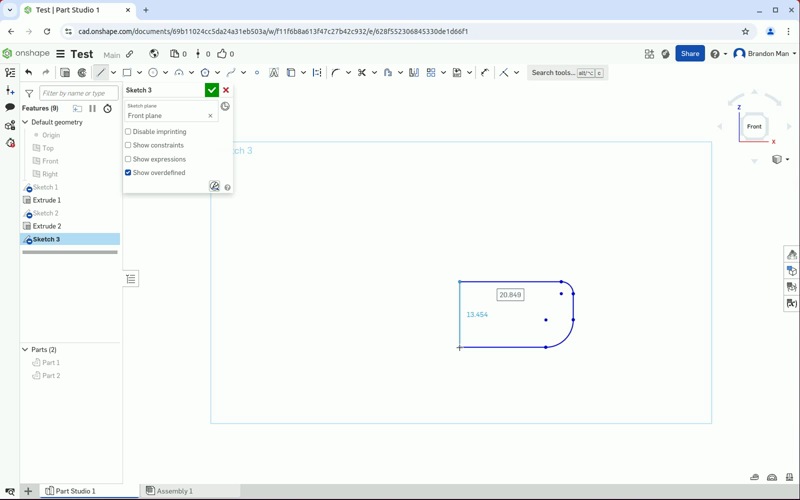
key(esc)
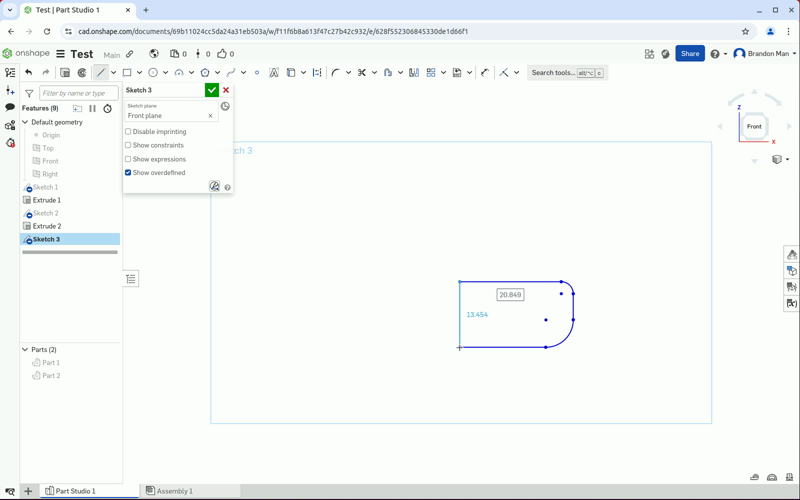
key(l)
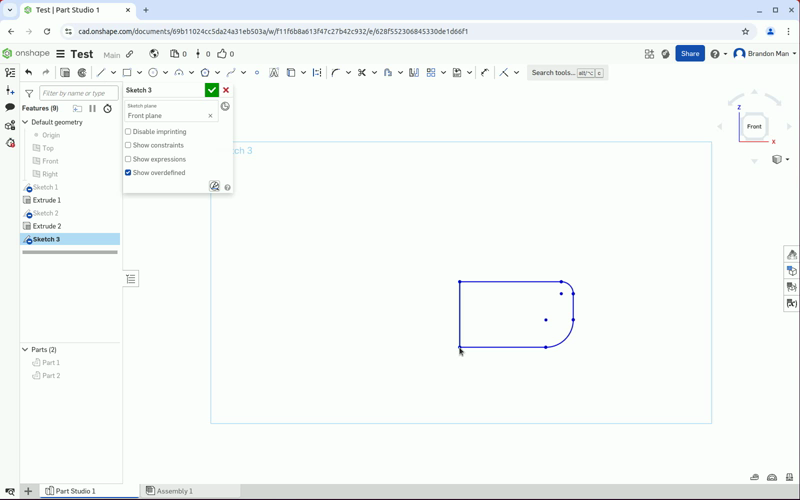
key_down(shift)
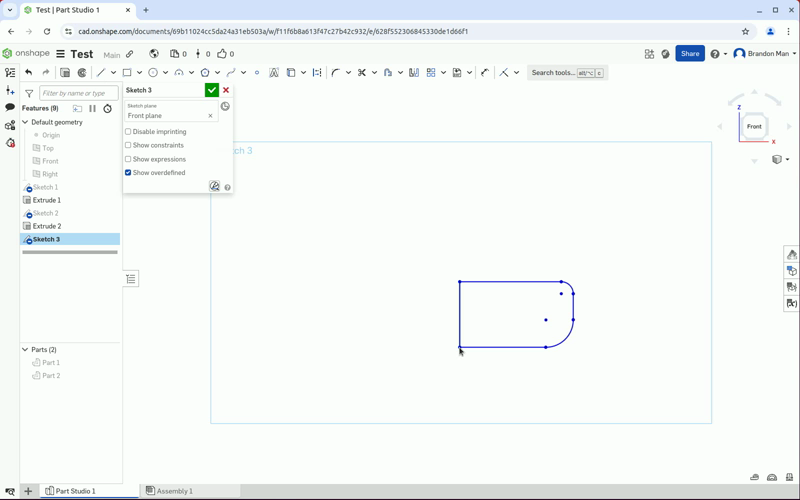
mouse_move(460, 346)
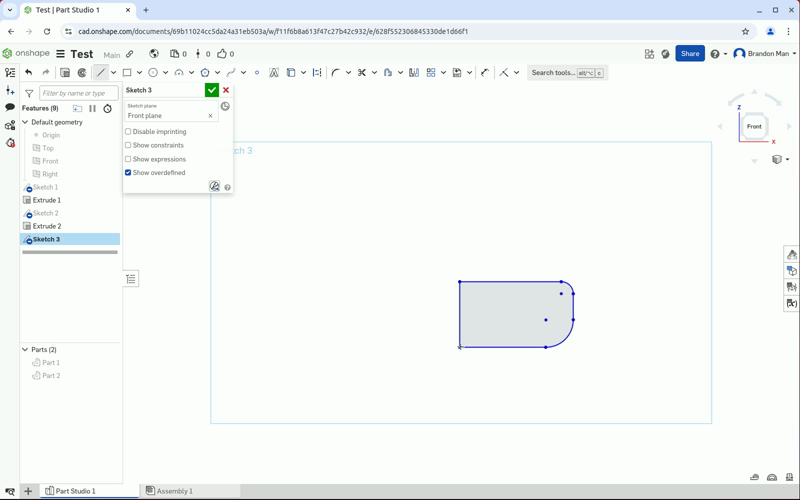
scroll(6)
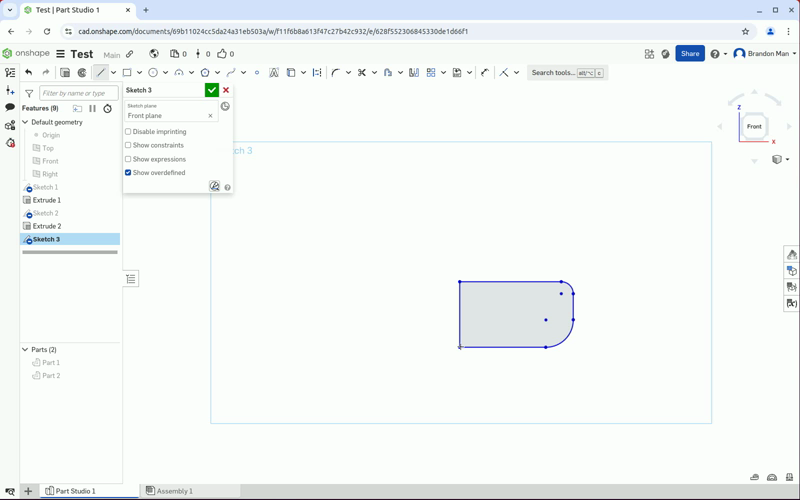
scroll(6)
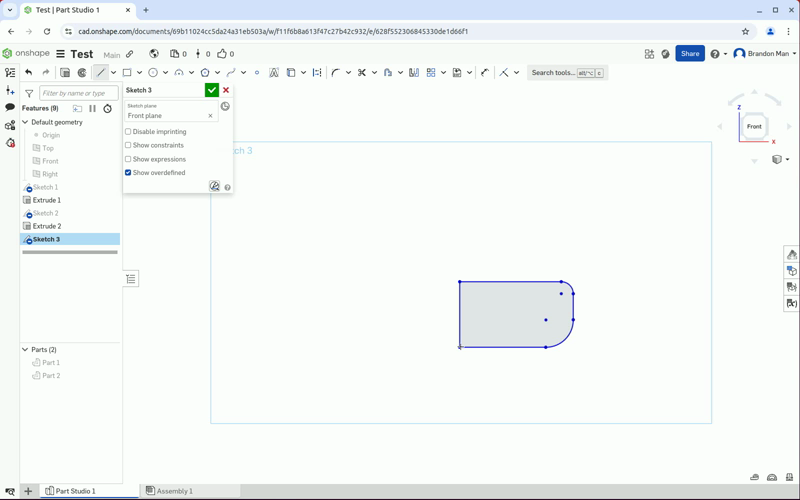
scroll(6)
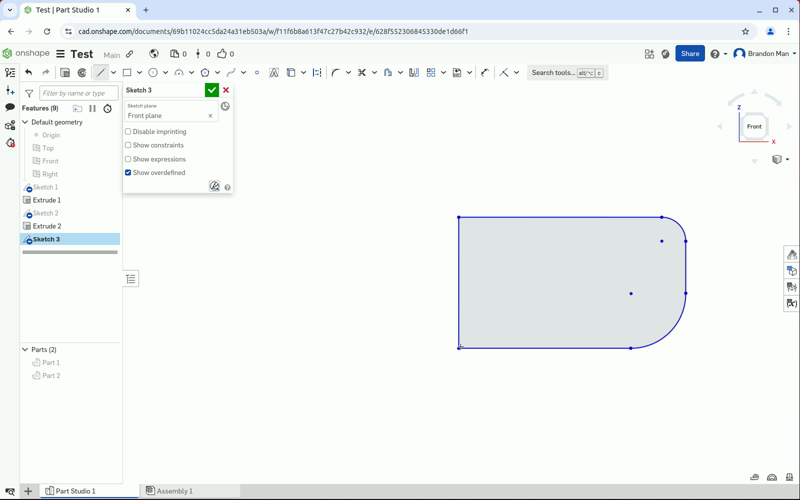
scroll(6)
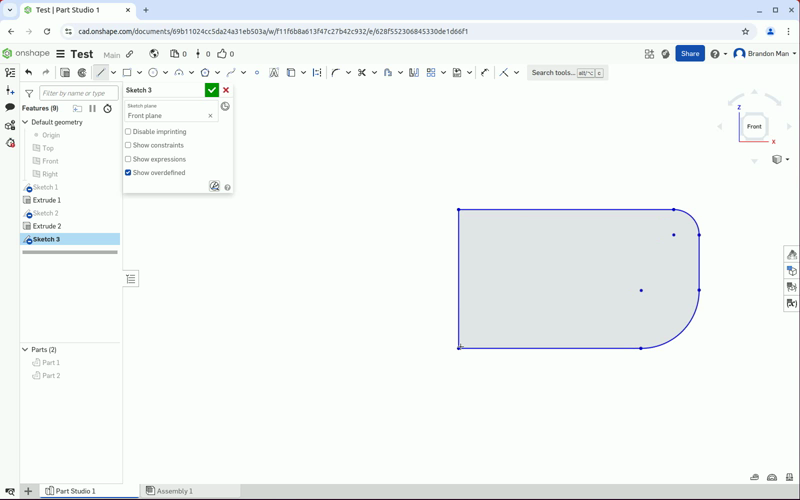
scroll(6)
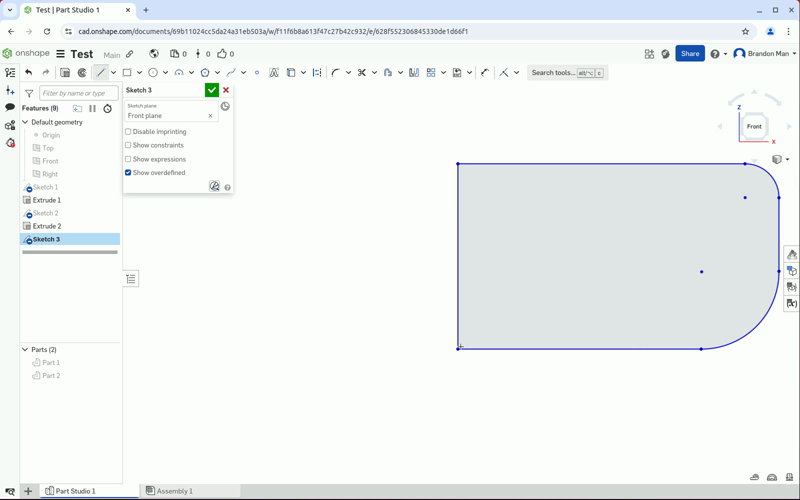
scroll(6)
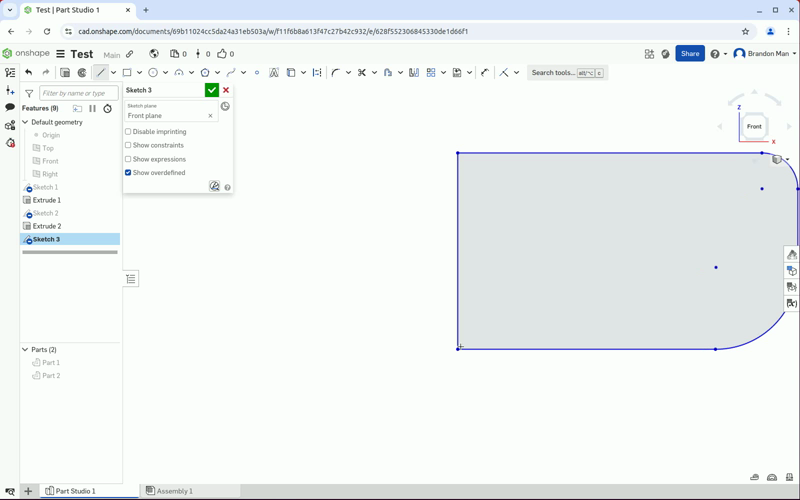
scroll(6)
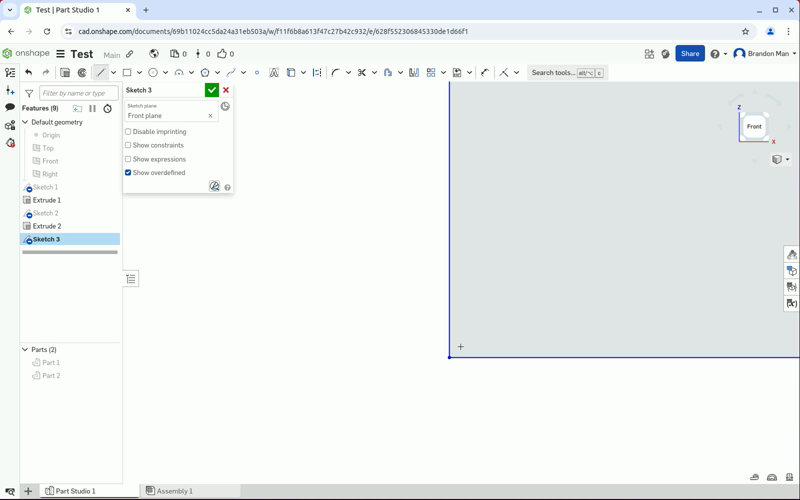
click(460, 346)
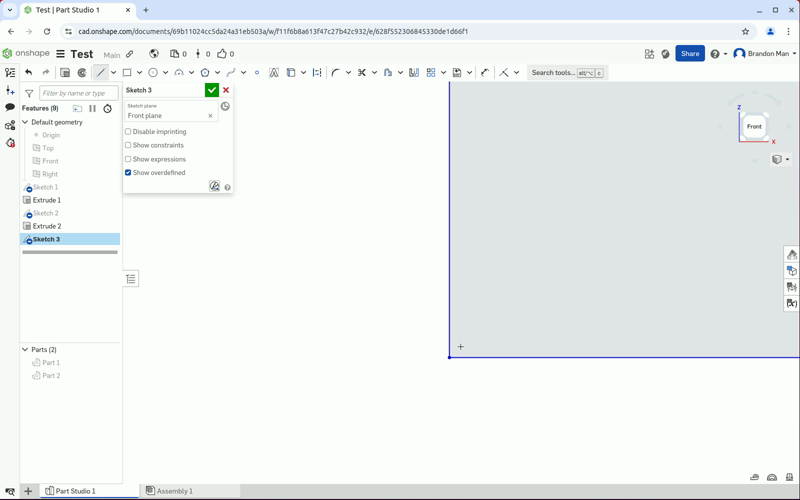
scroll(-6)
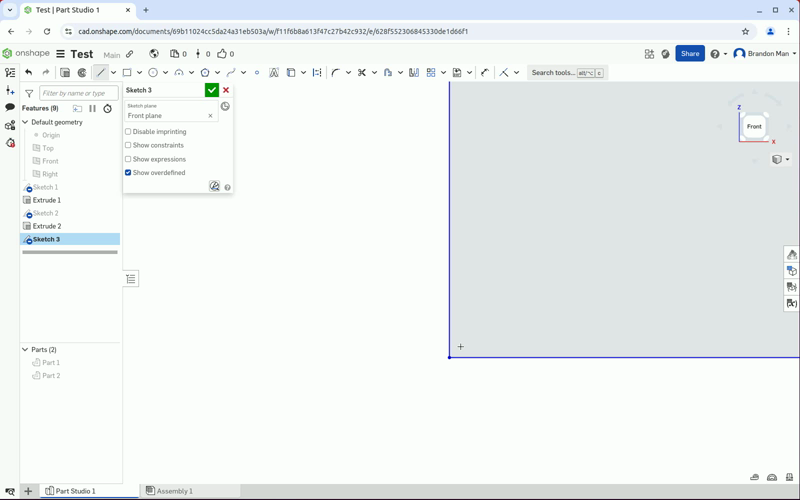
scroll(-6)
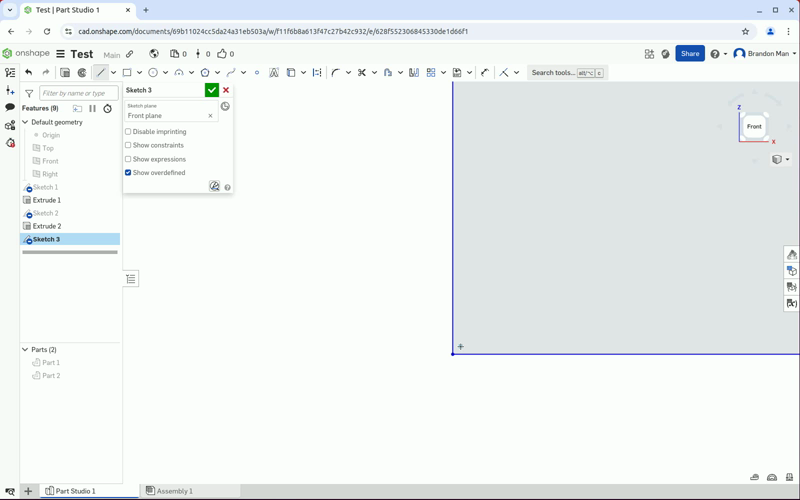
scroll(-6)
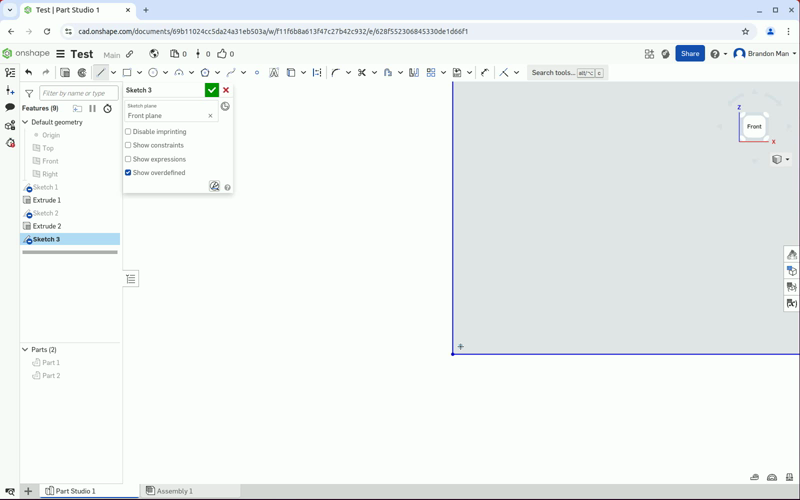
scroll(-6)
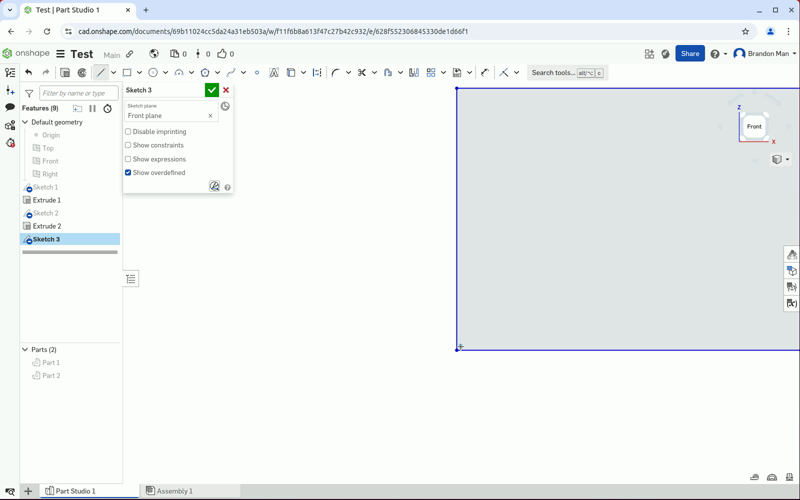
scroll(-6)
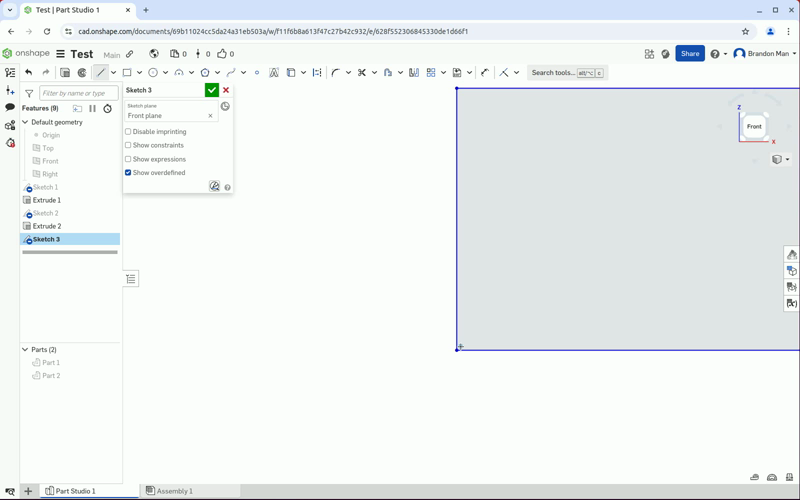
scroll(-6)
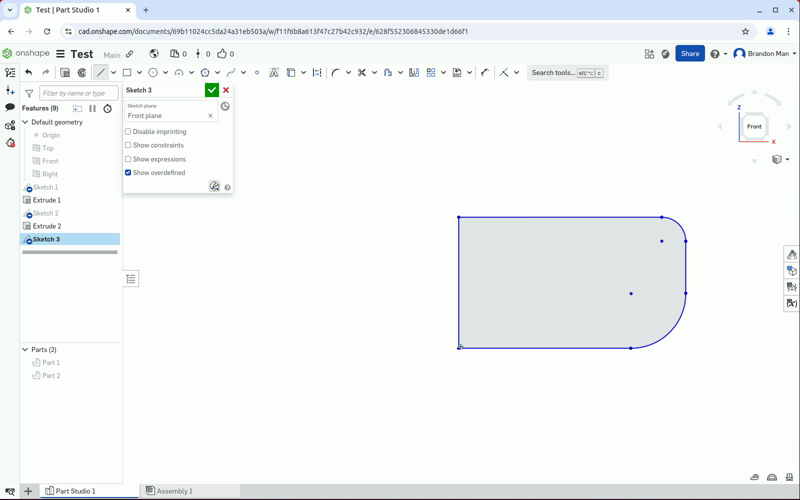
scroll(-6)
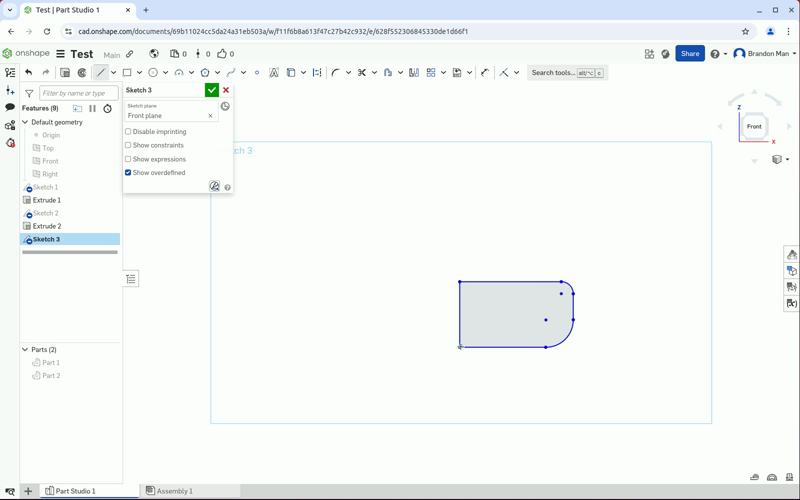
key_up(shift)
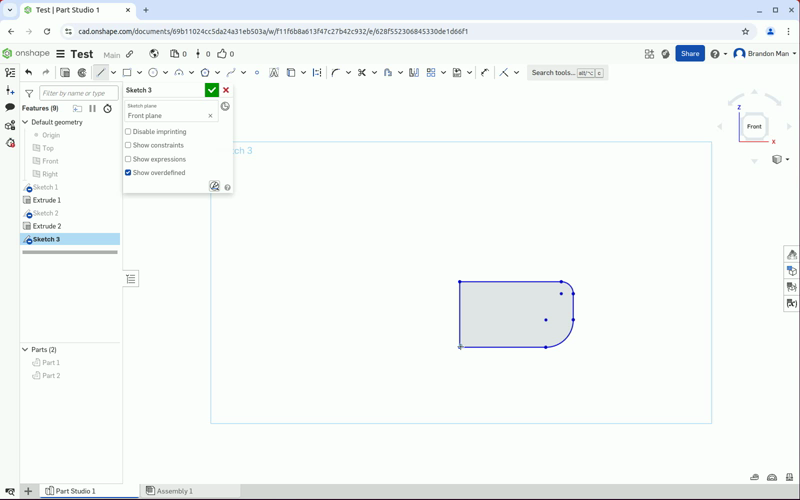
key_down(shift)
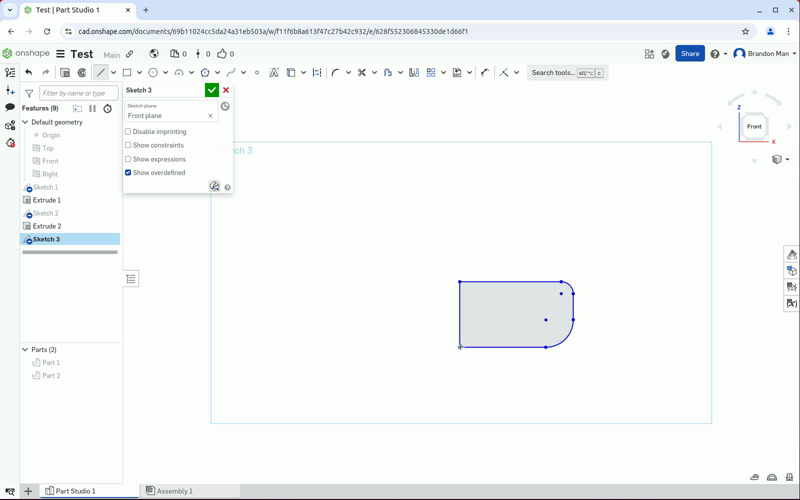
mouse_move(545, 346)
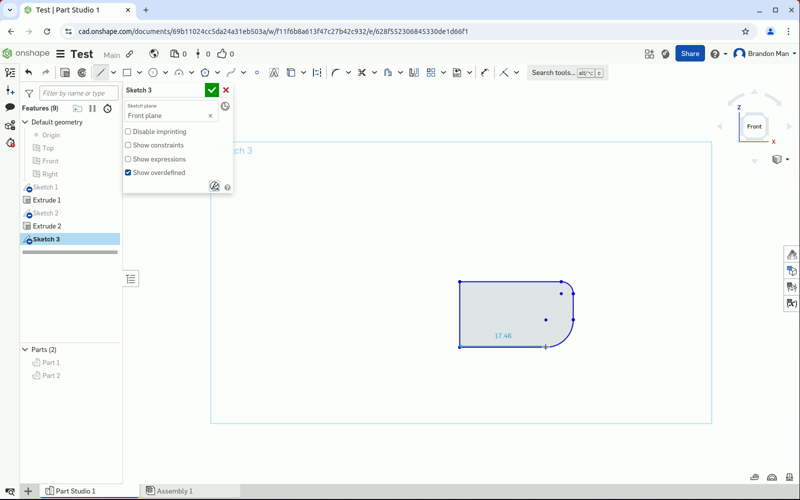
scroll(6)
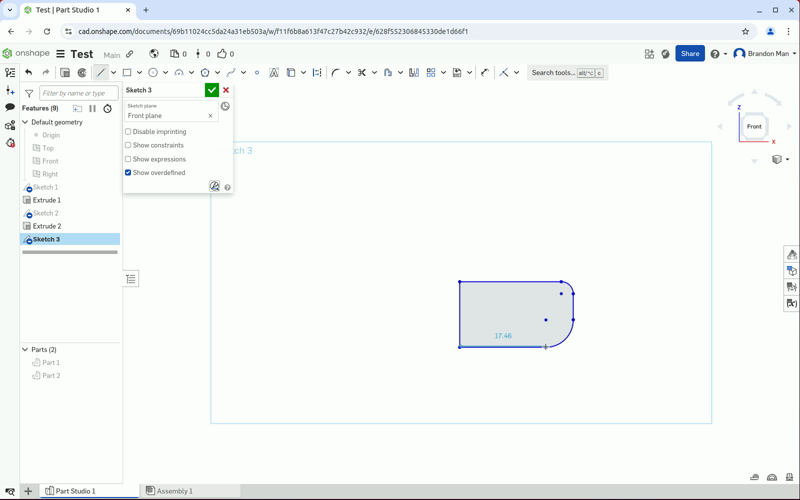
scroll(6)
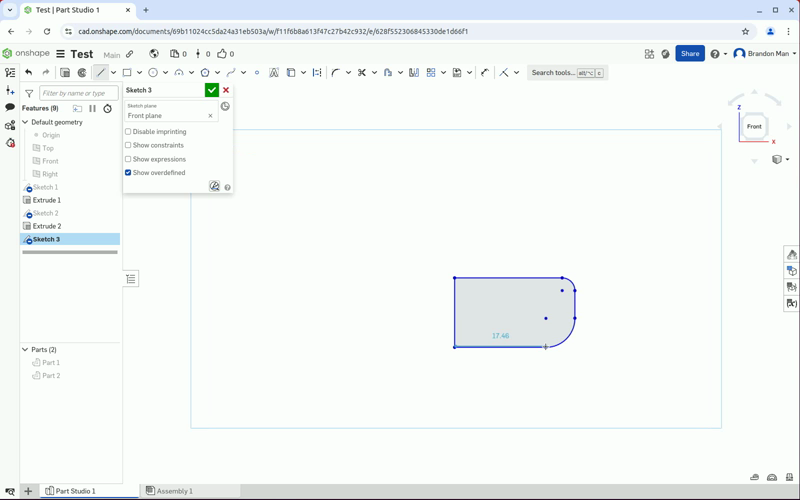
scroll(6)
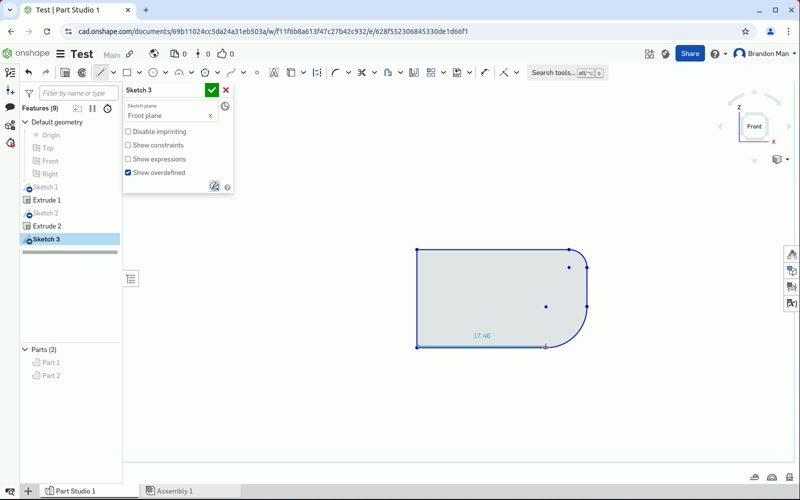
scroll(6)
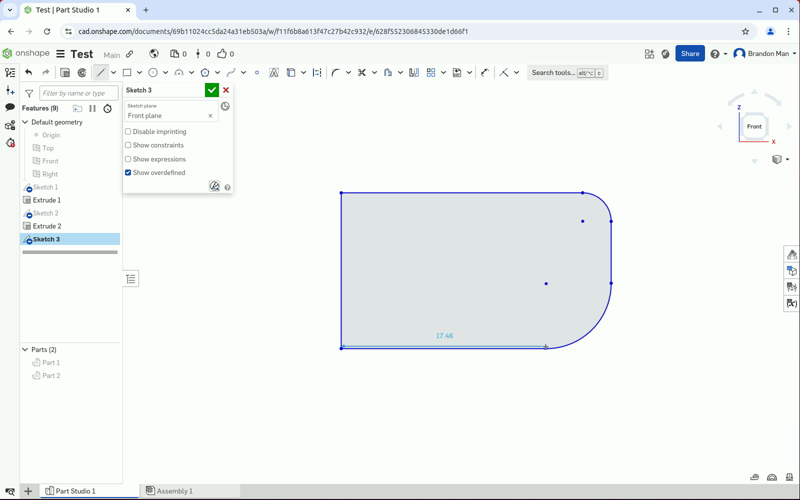
scroll(6)
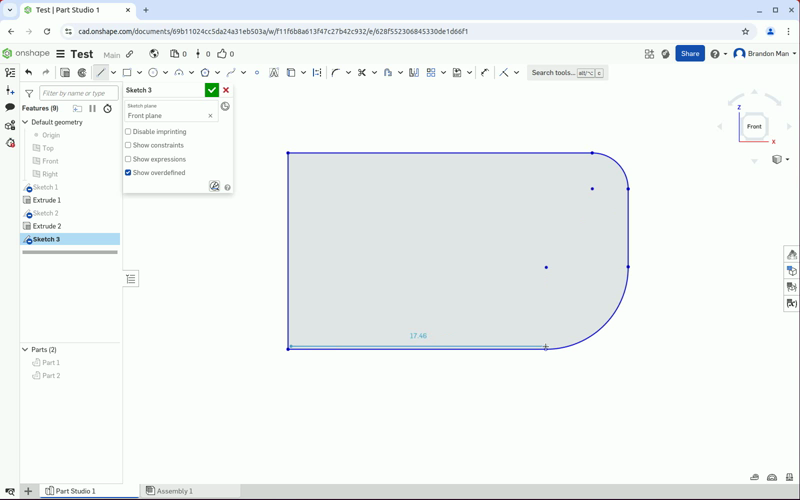
scroll(6)
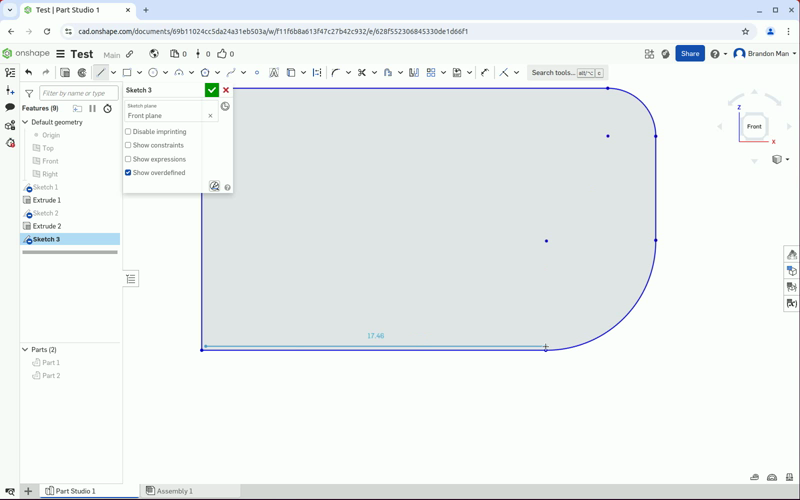
scroll(6)
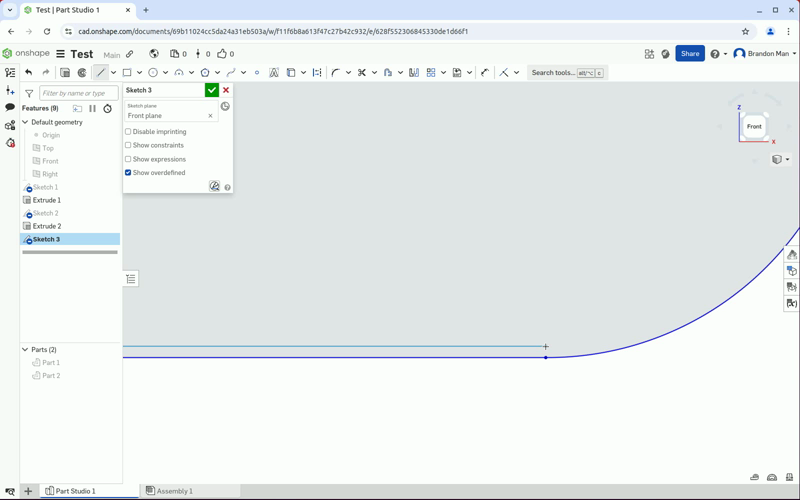
click(545, 346)
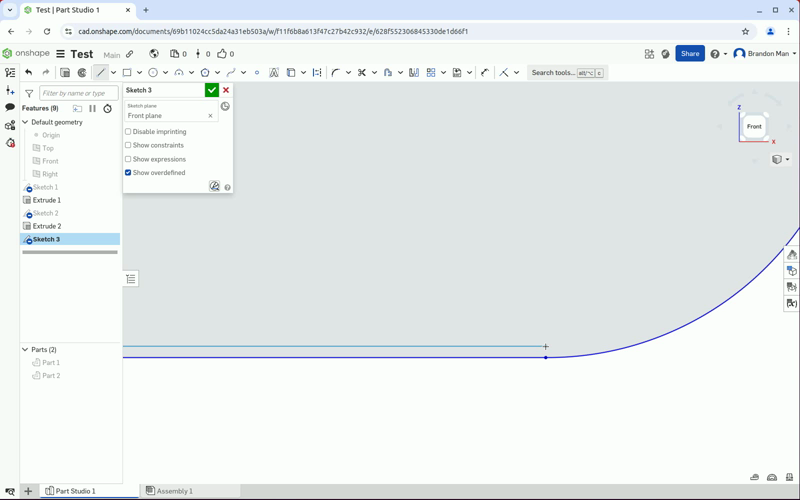
scroll(-6)
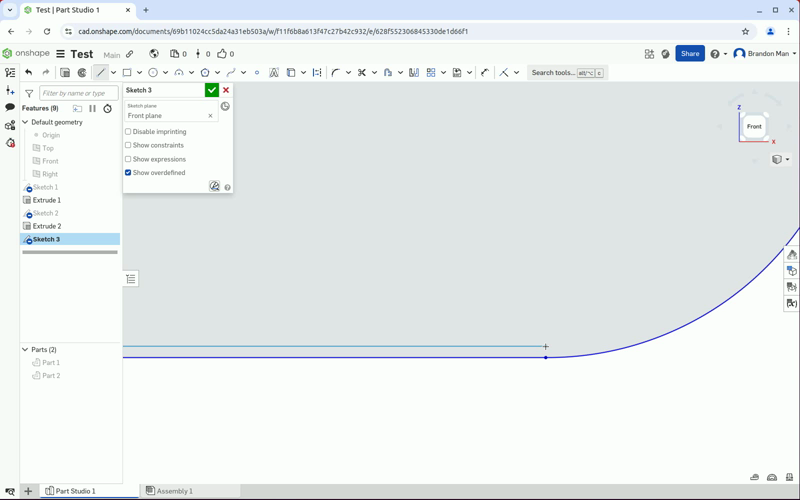
scroll(-6)
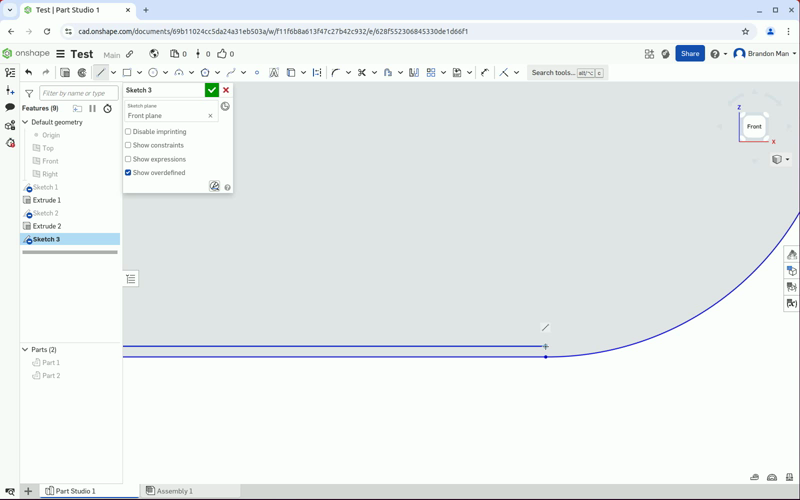
scroll(-6)
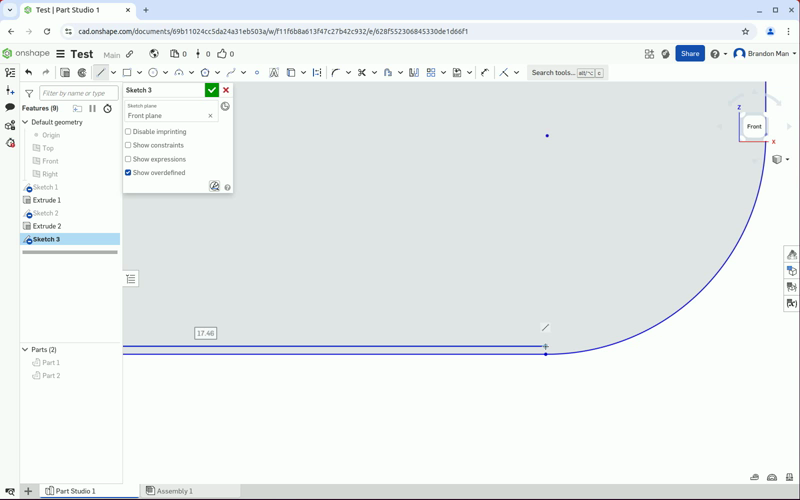
scroll(-6)
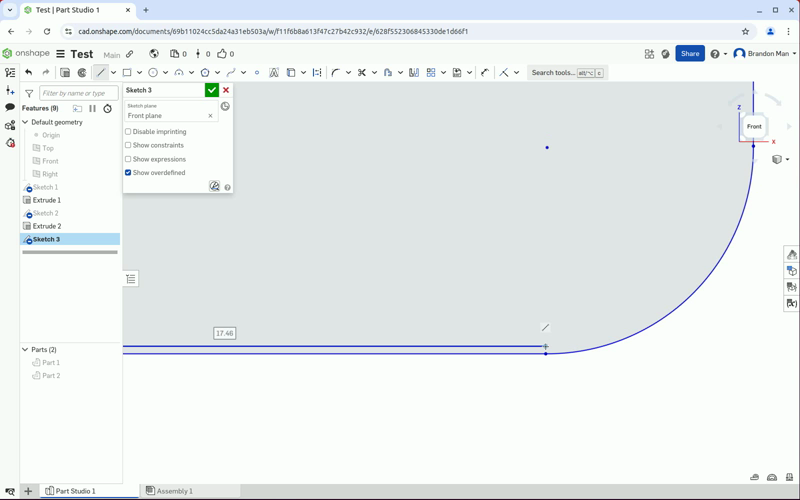
scroll(-6)
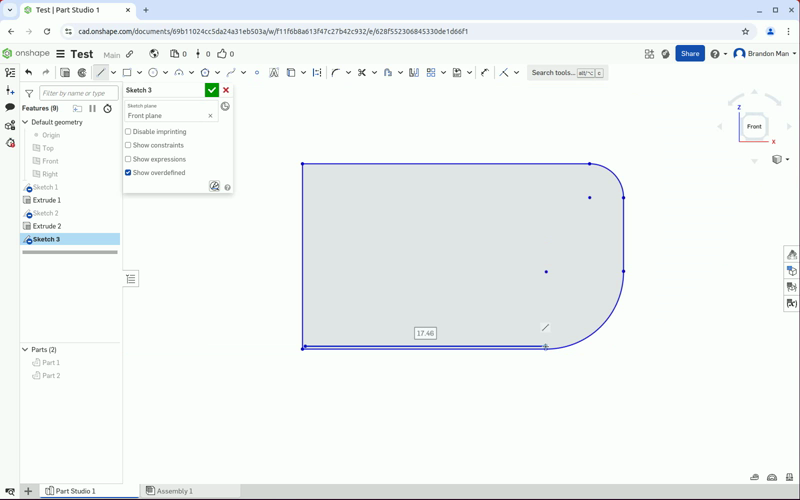
scroll(-6)
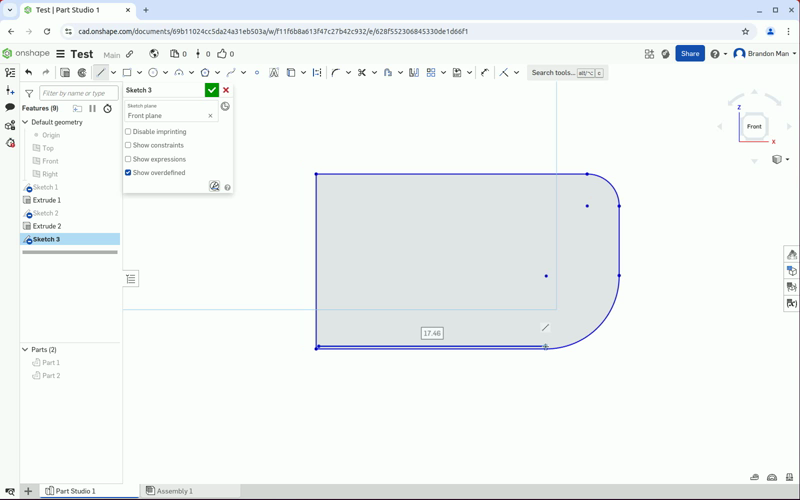
scroll(-6)
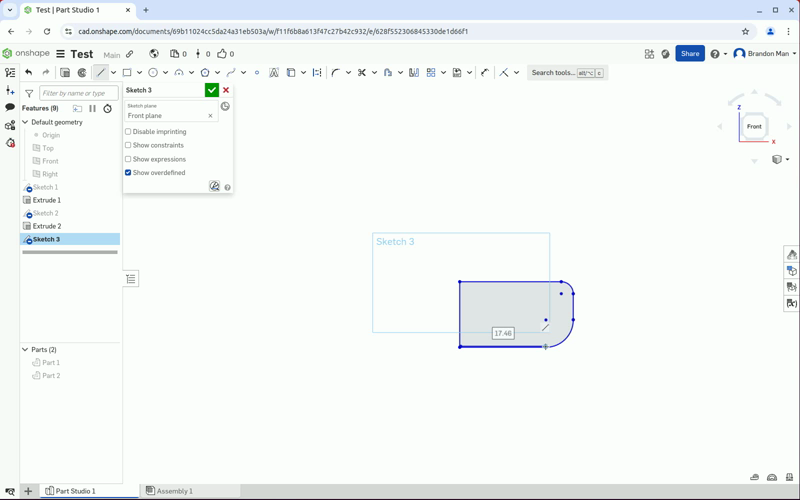
key_up(shift)
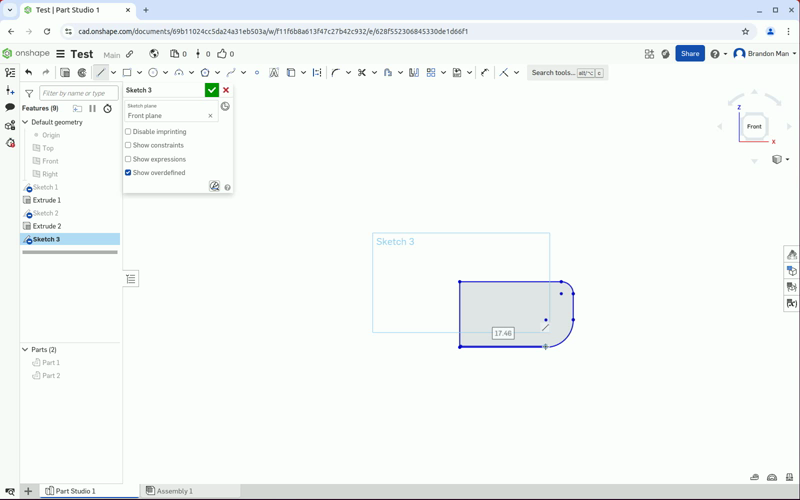
key(esc)
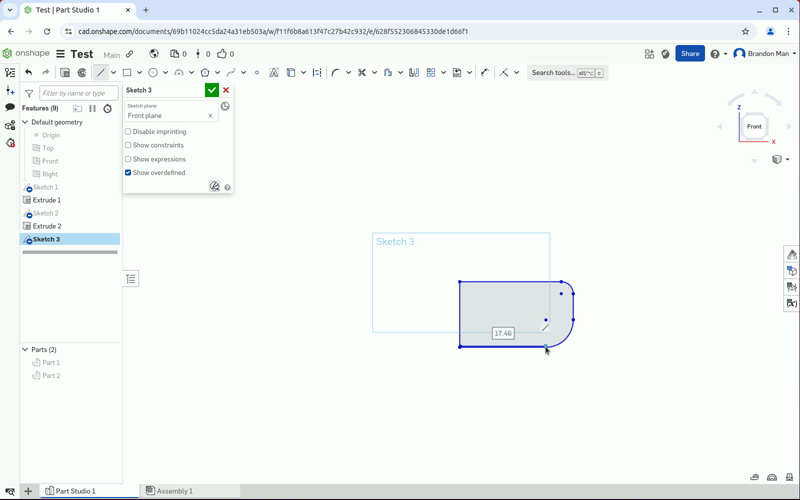
key(a)
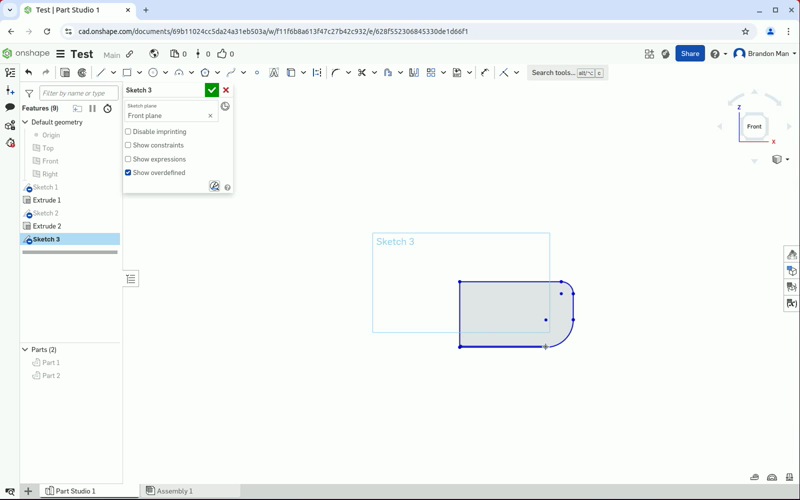
mouse_move(545, 346)
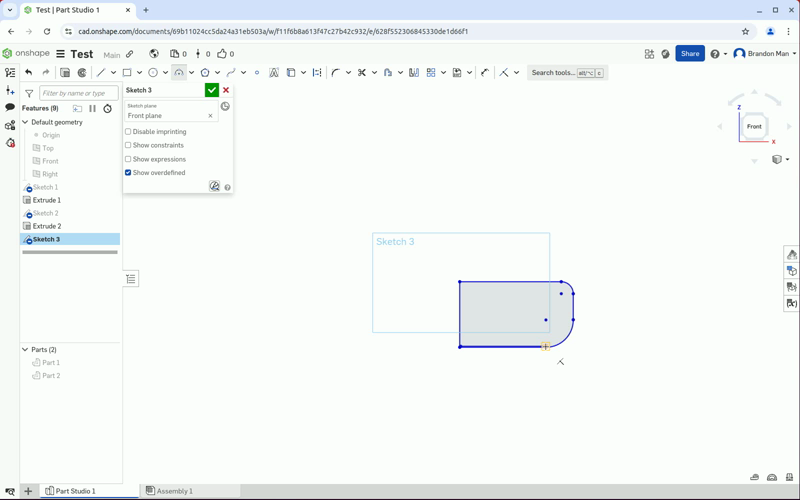
scroll(6)
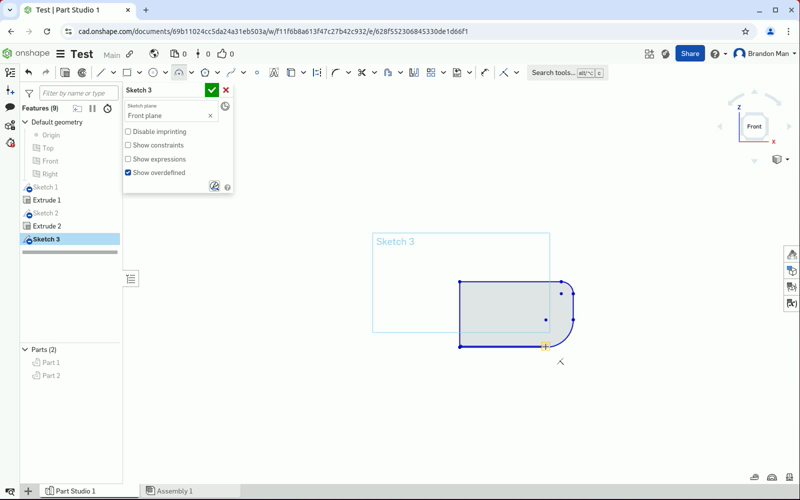
scroll(6)
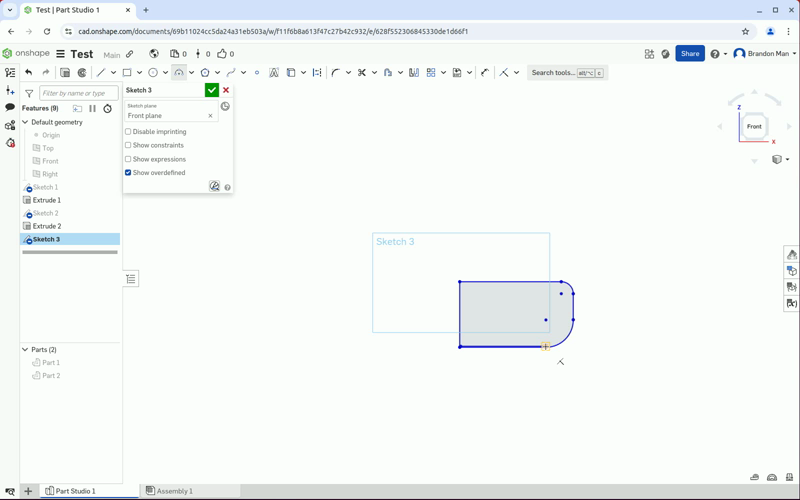
scroll(6)
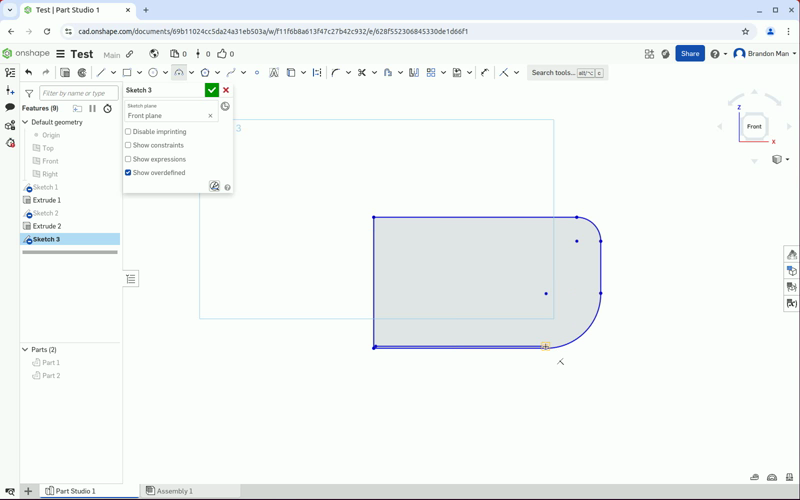
scroll(6)
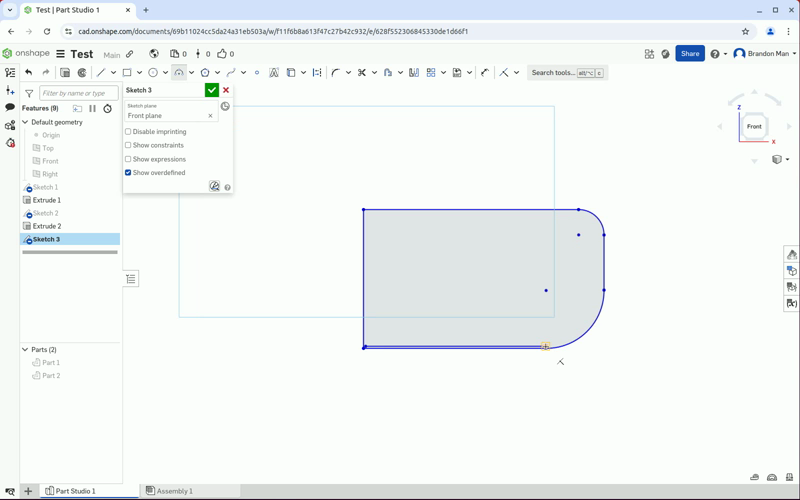
scroll(6)
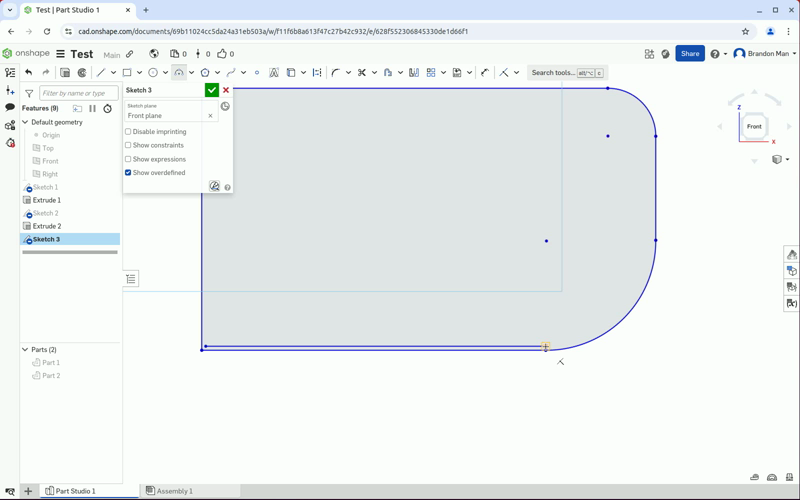
scroll(6)
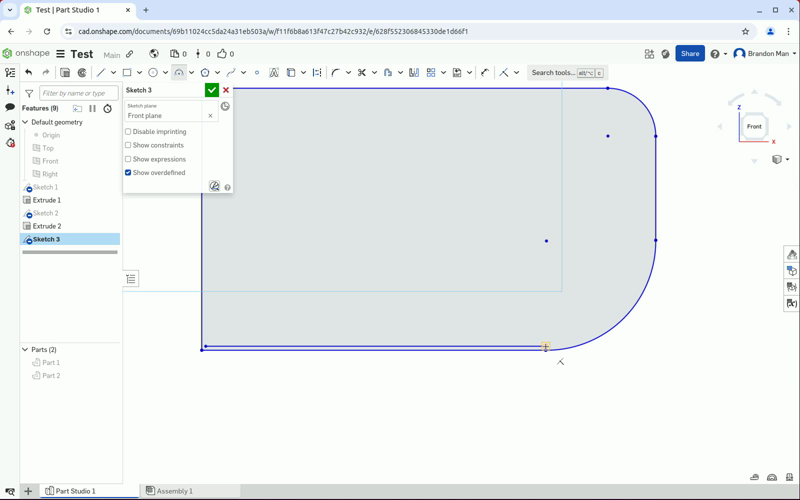
scroll(6)
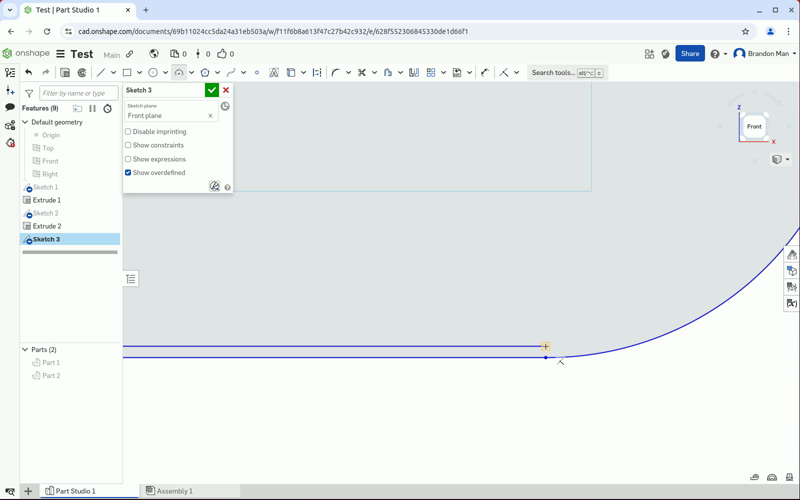
click(545, 346)
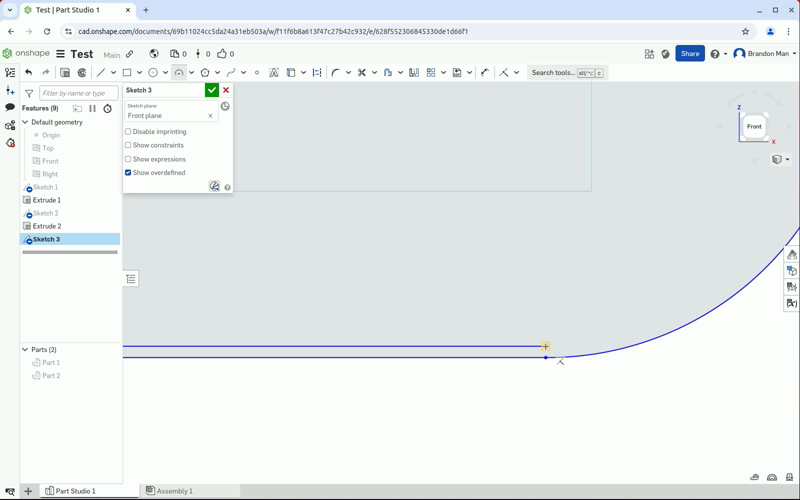
scroll(-6)
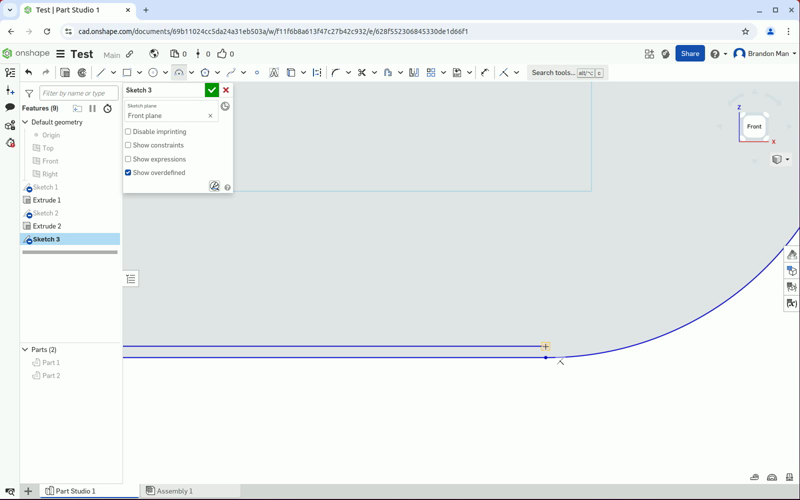
scroll(-6)
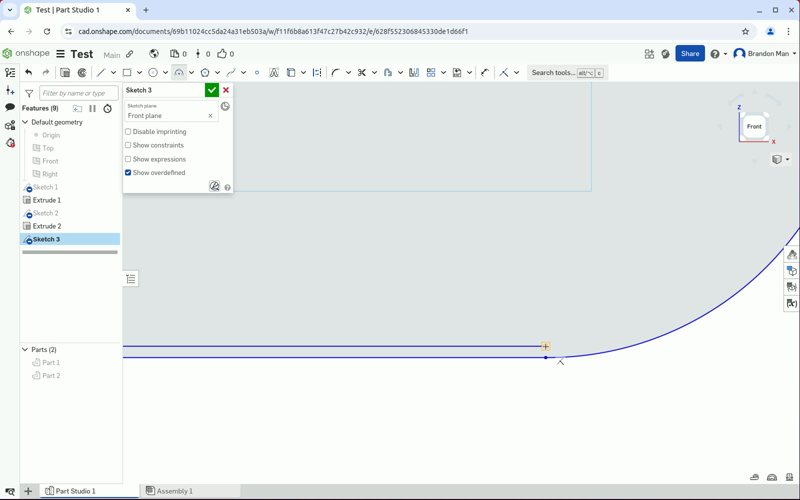
scroll(-6)
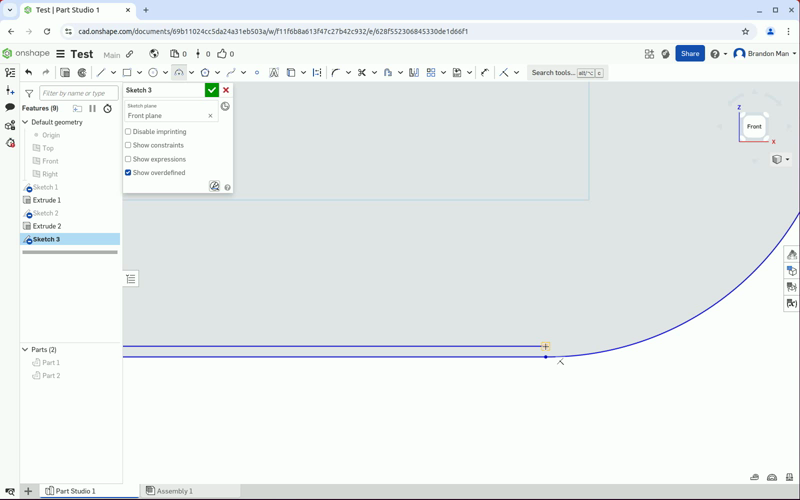
scroll(-6)
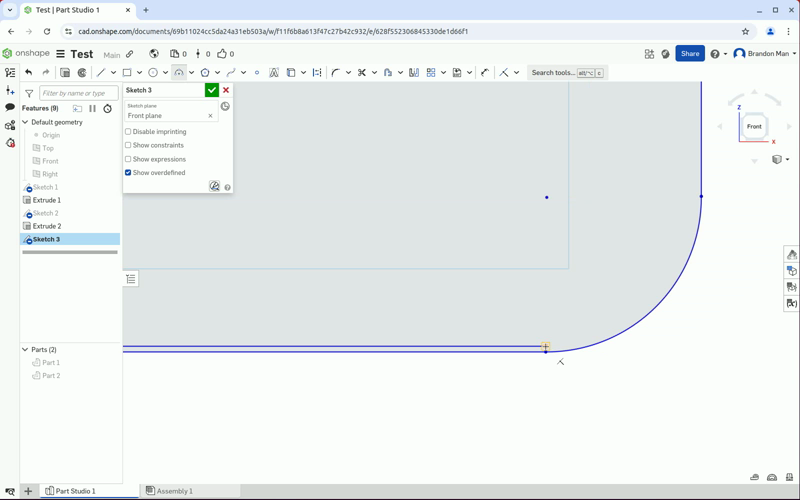
scroll(-6)
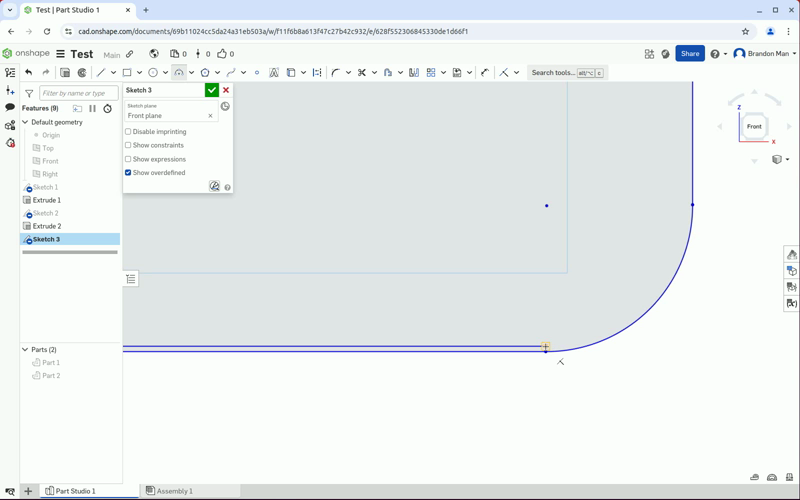
scroll(-6)
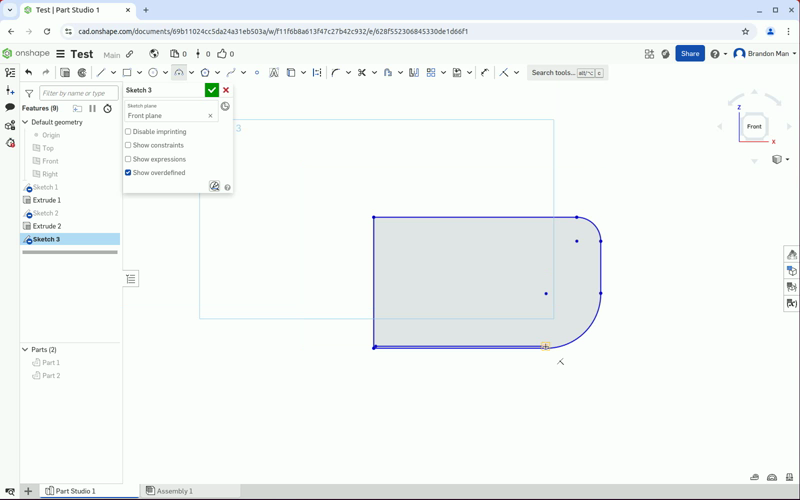
scroll(-6)
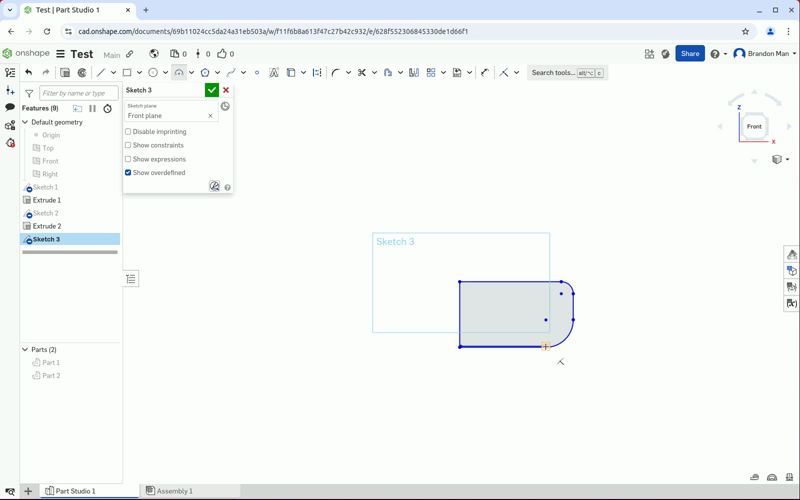
key_down(shift)
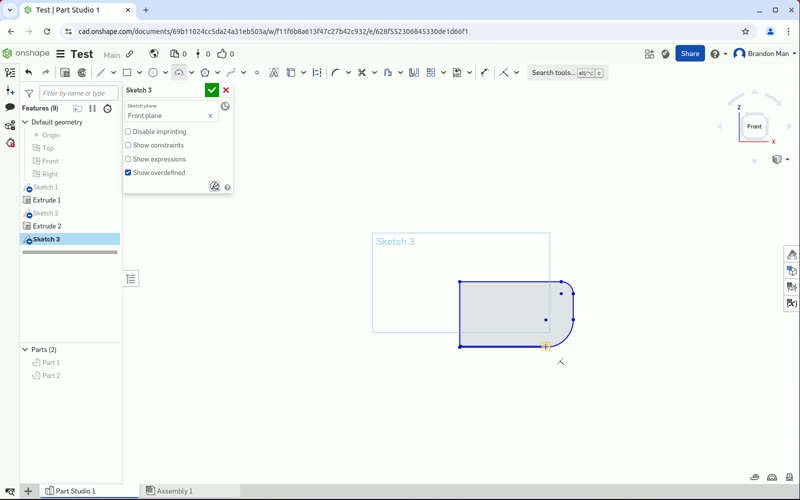
mouse_move(572, 319)
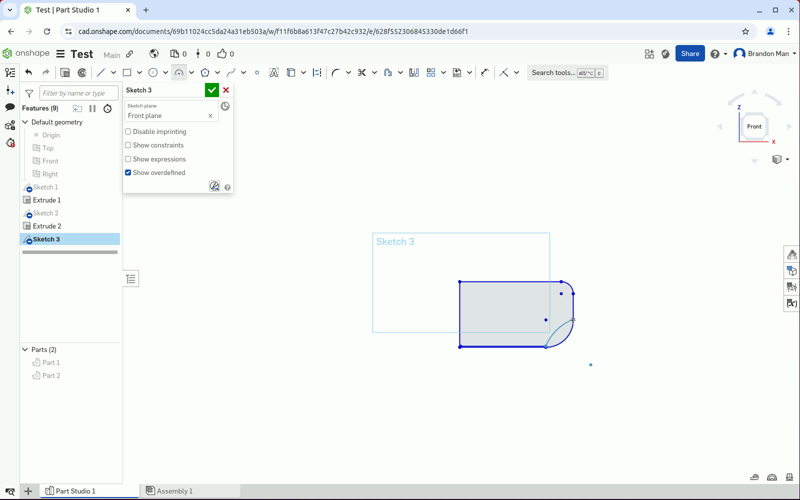
scroll(6)
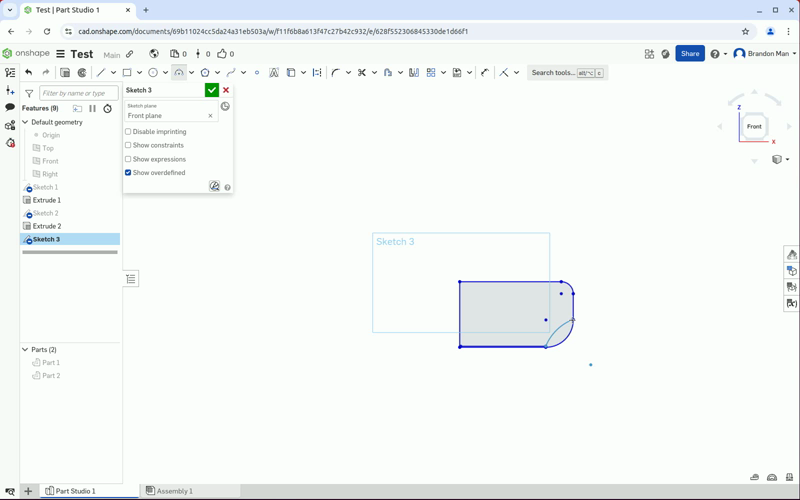
scroll(6)
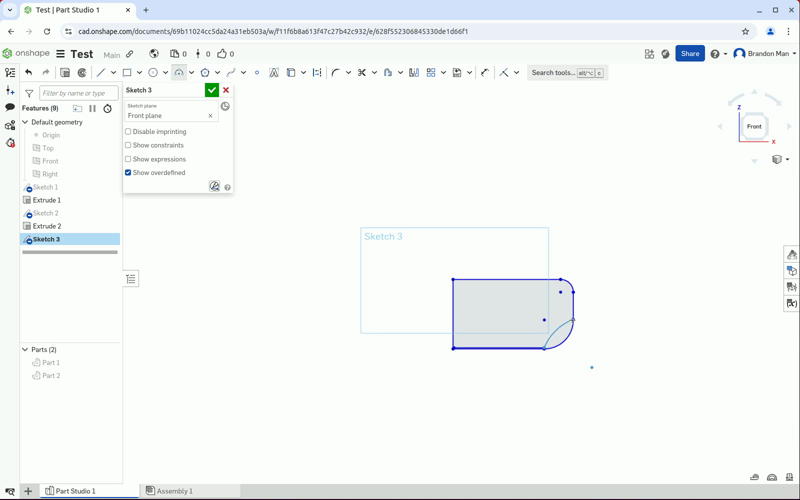
scroll(6)
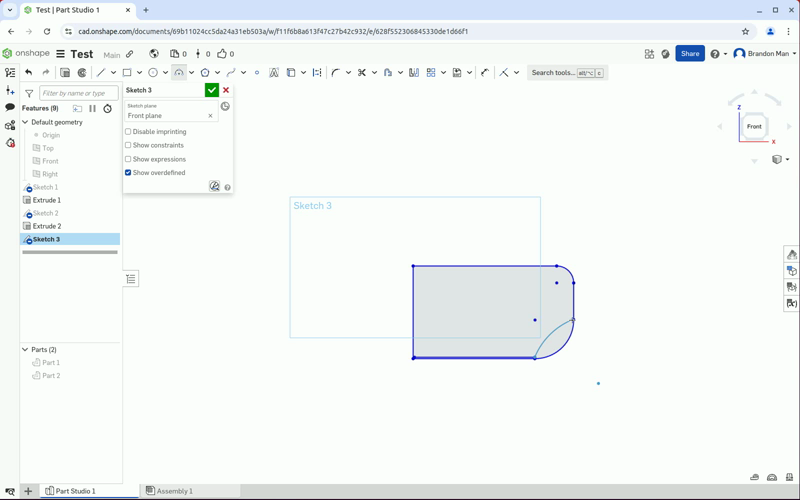
scroll(6)
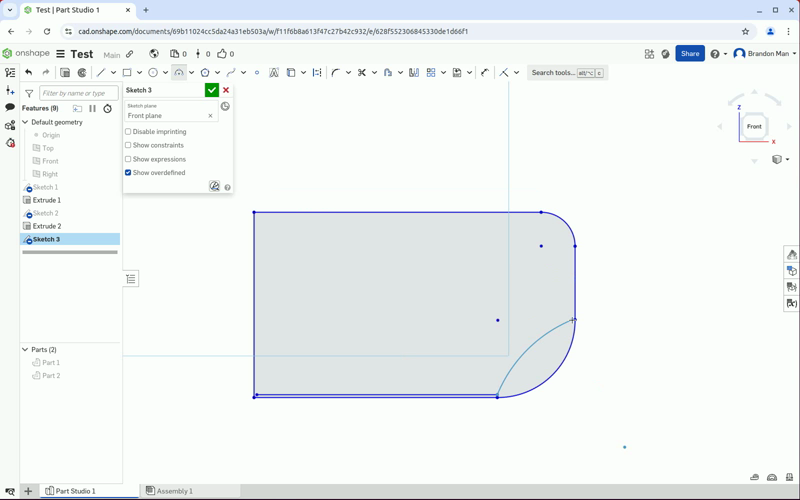
scroll(6)
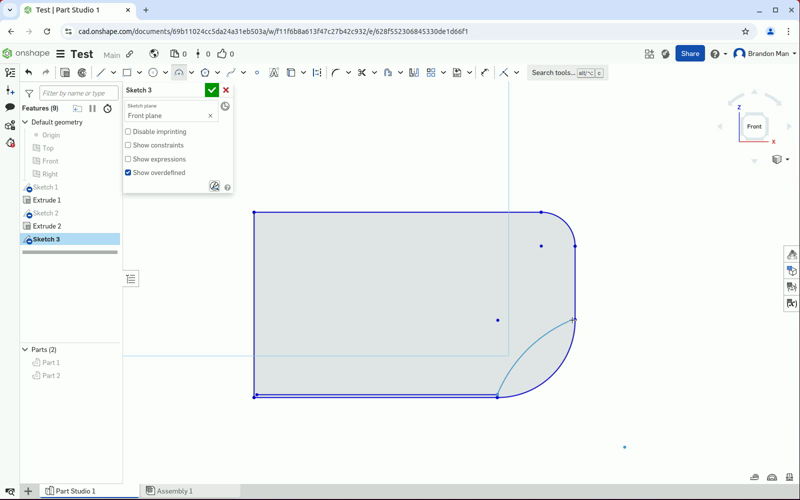
scroll(6)
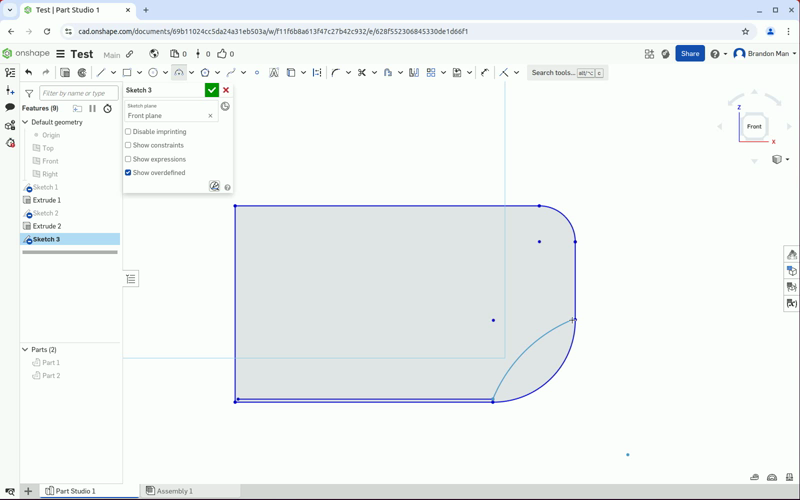
scroll(6)
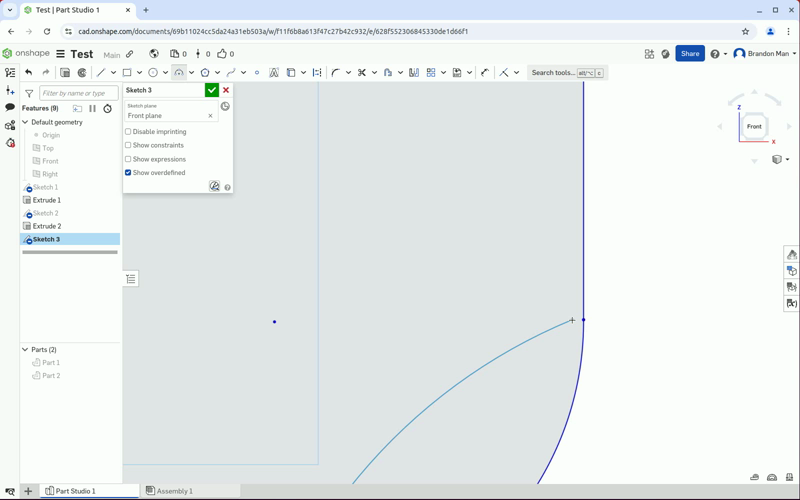
click(572, 319)
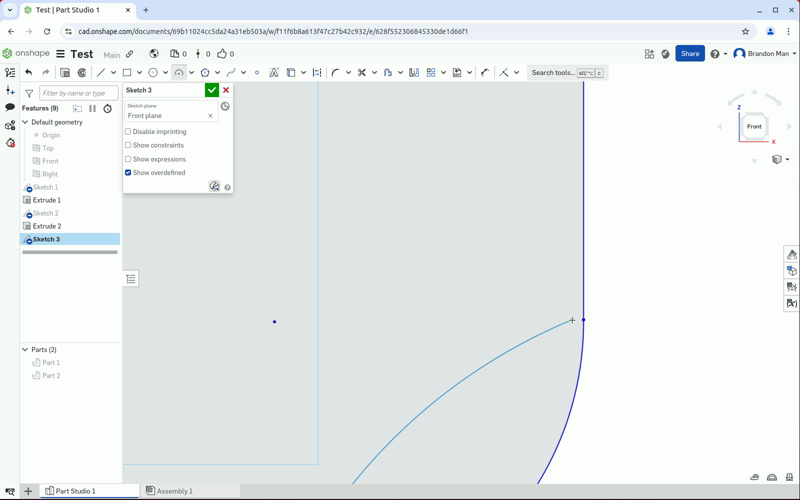
scroll(-6)
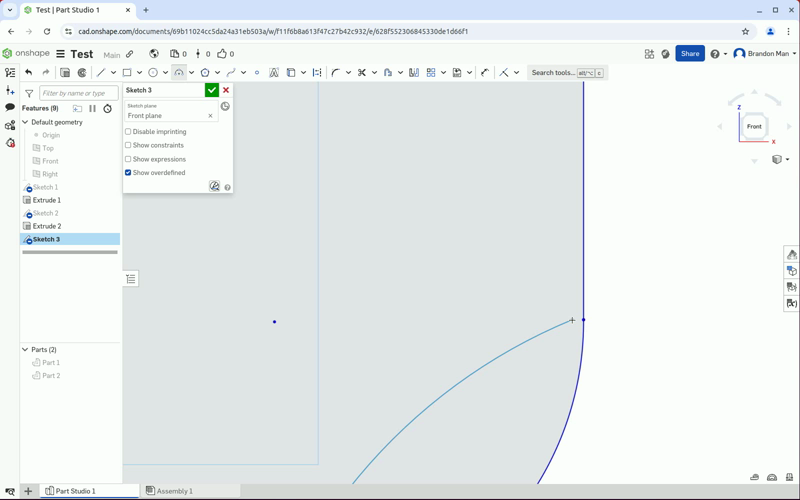
scroll(-6)
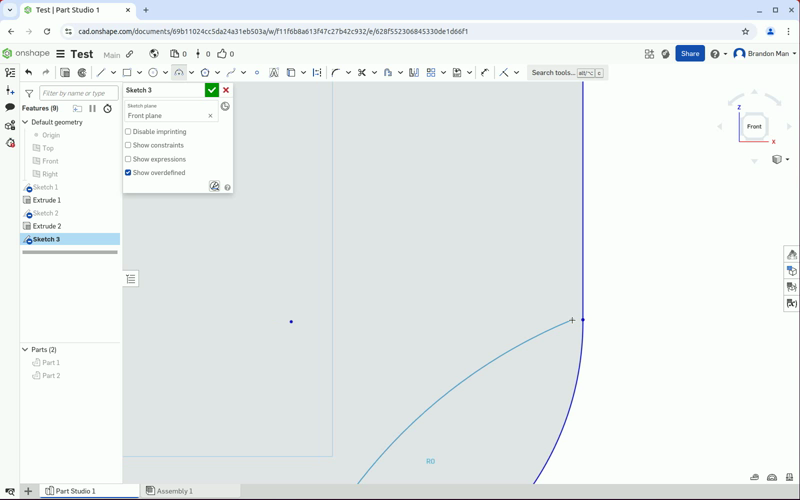
scroll(-6)
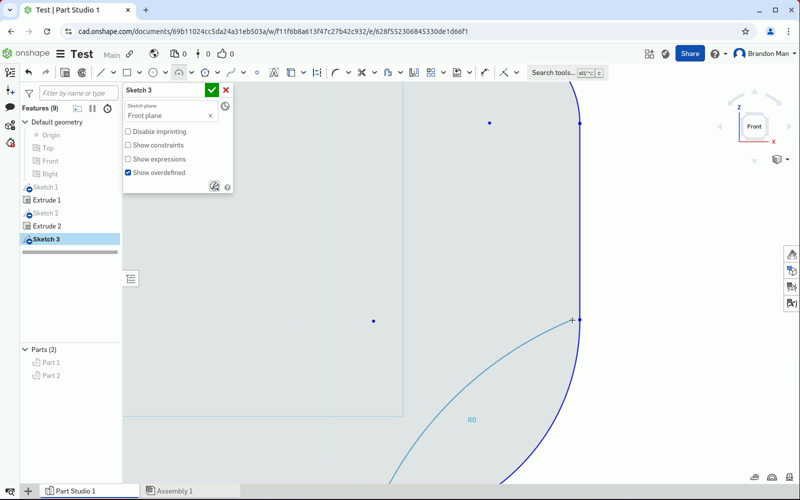
scroll(-6)
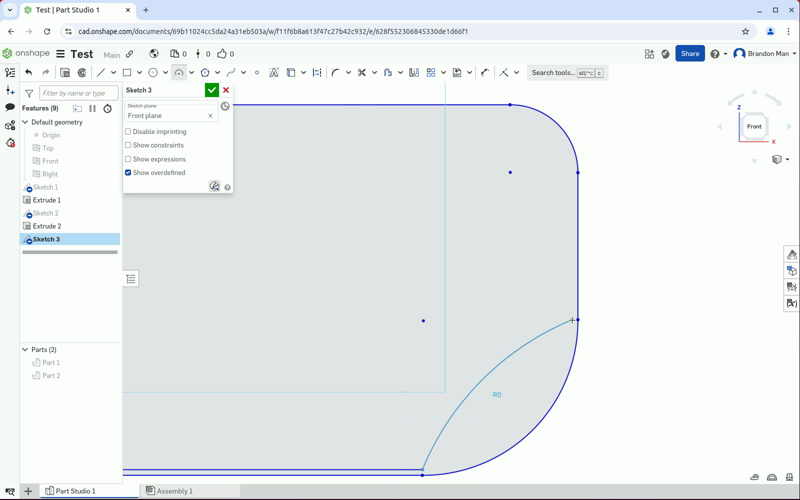
scroll(-6)
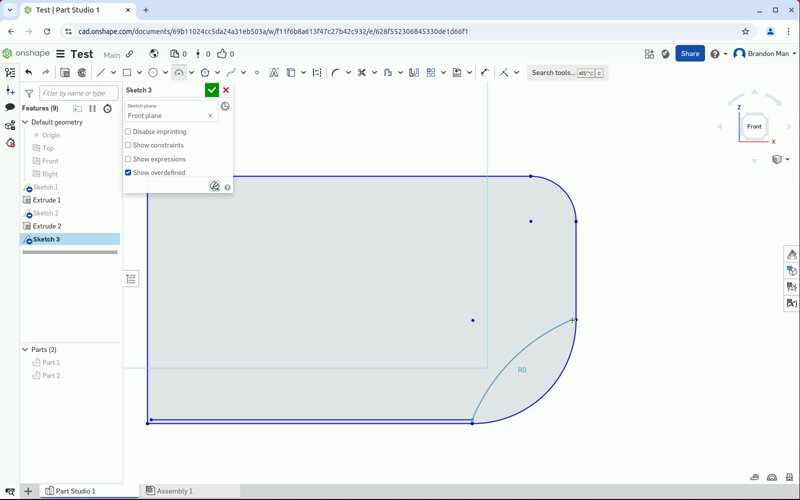
scroll(-6)
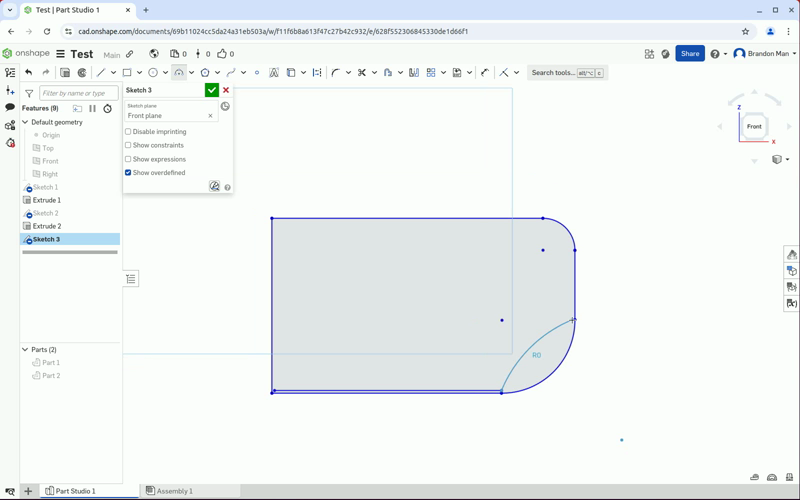
scroll(-6)
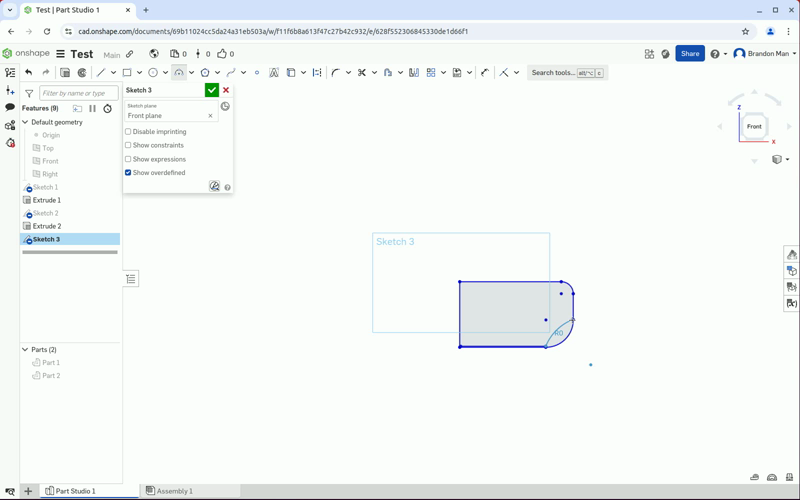
mouse_move(564, 338)
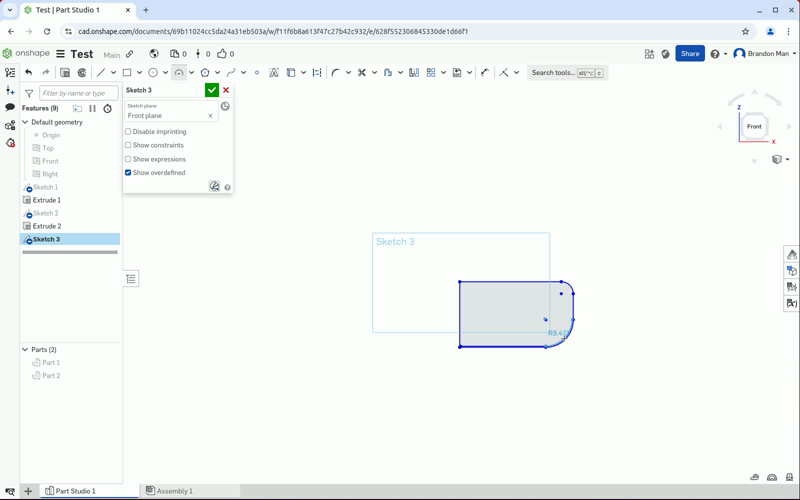
scroll(6)
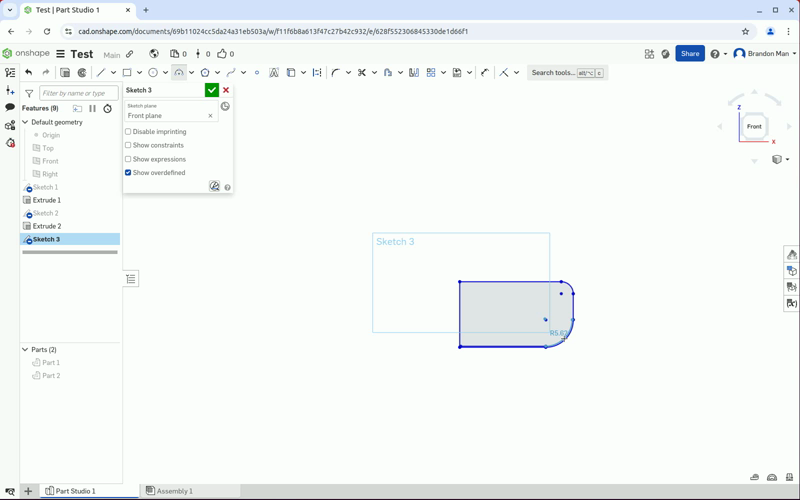
scroll(6)
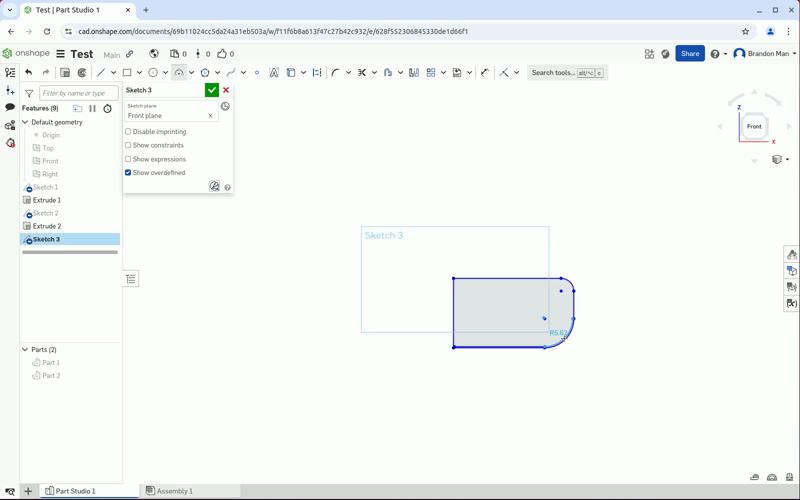
scroll(6)
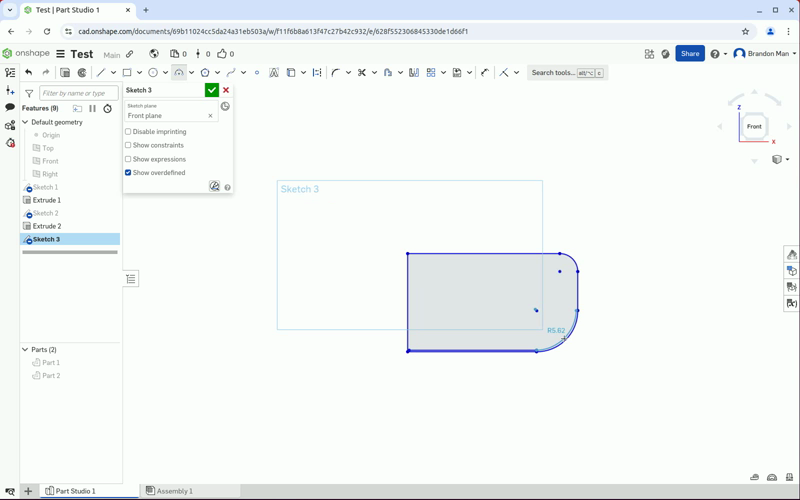
scroll(6)
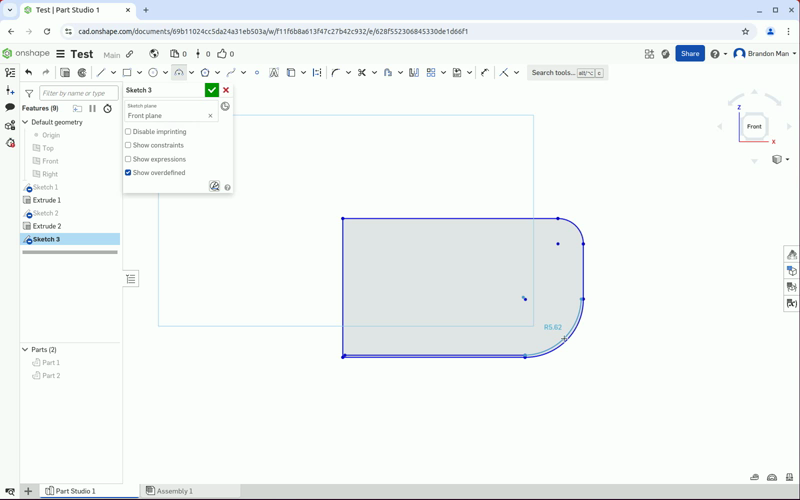
scroll(6)
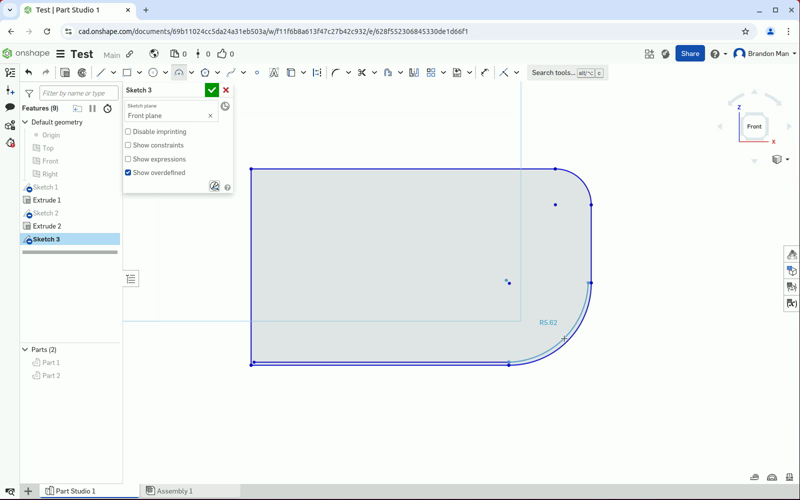
scroll(6)
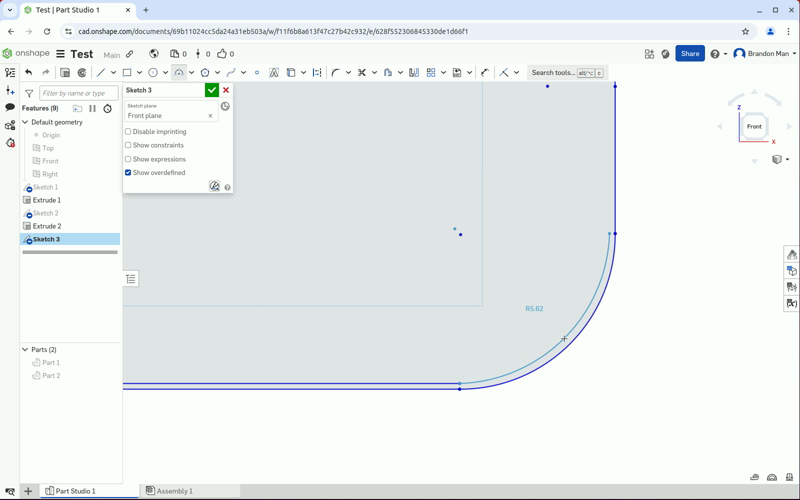
scroll(6)
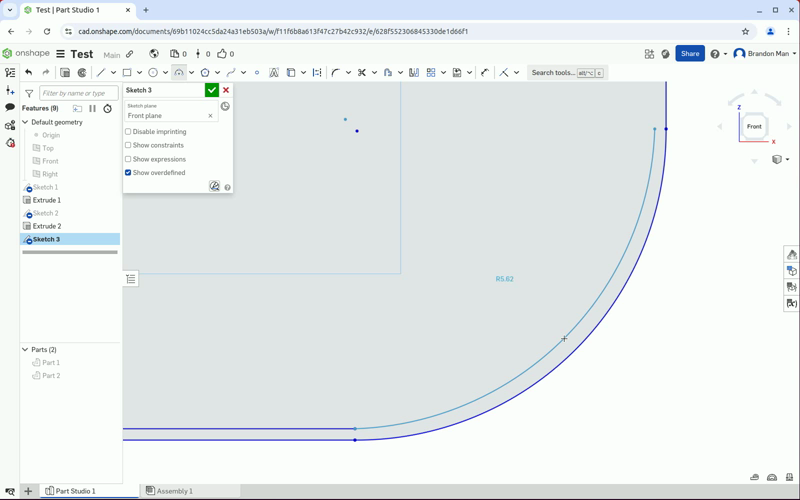
click(564, 338)
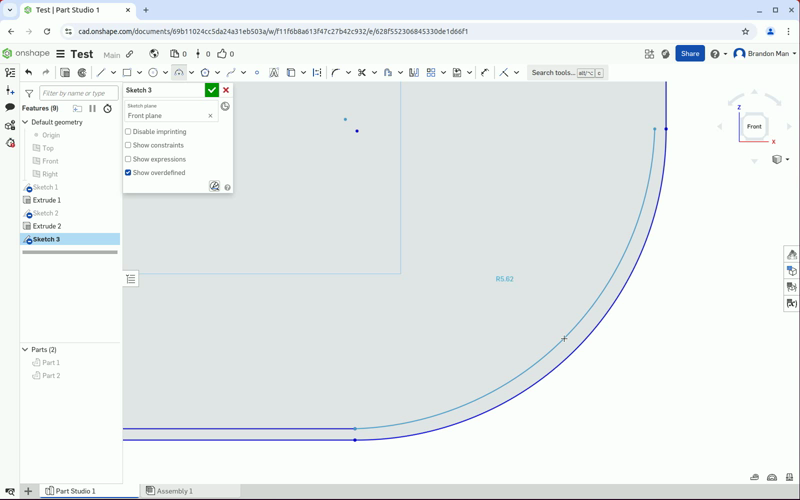
scroll(-6)
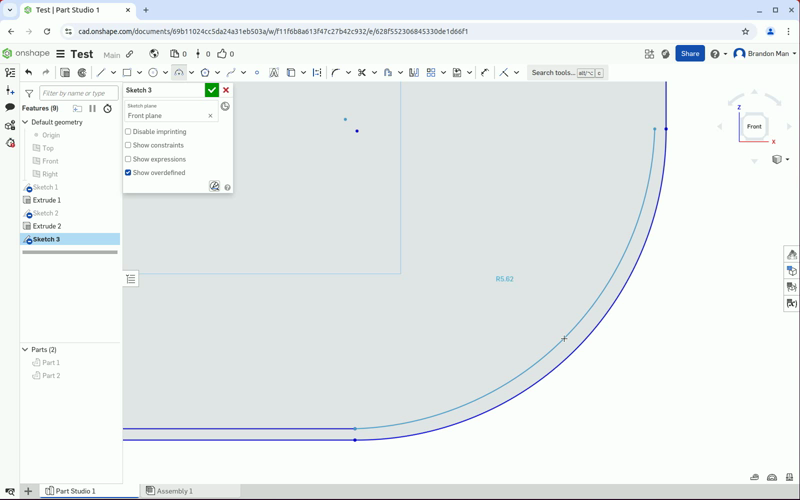
scroll(-6)
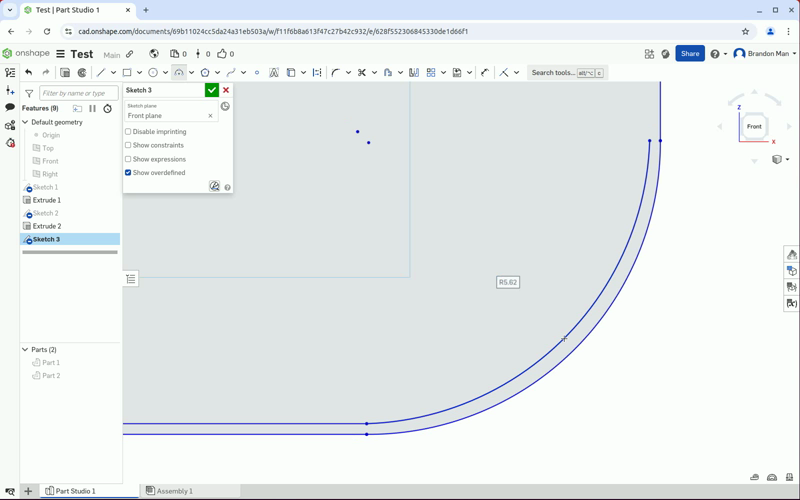
scroll(-6)
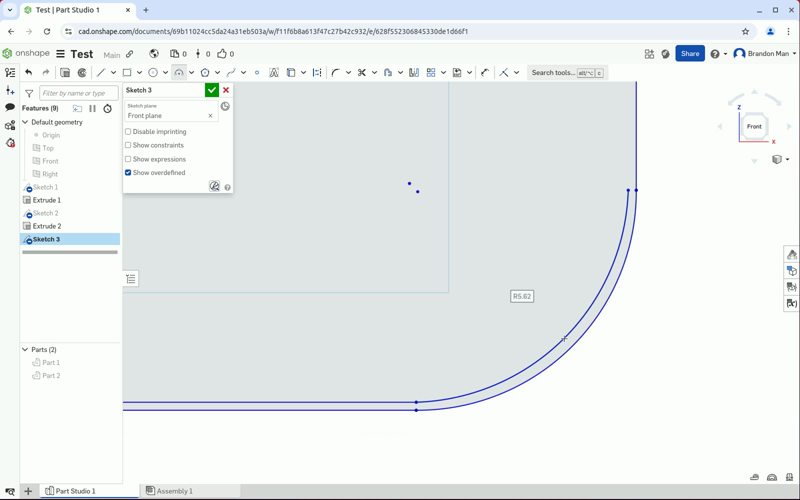
scroll(-6)
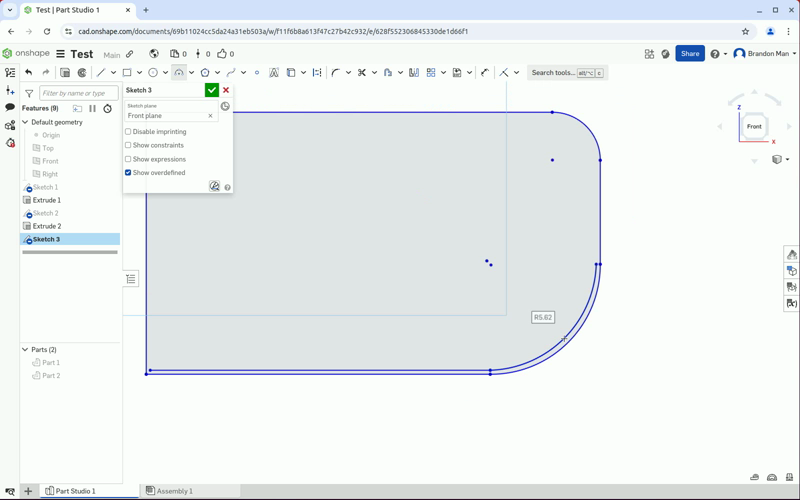
scroll(-6)
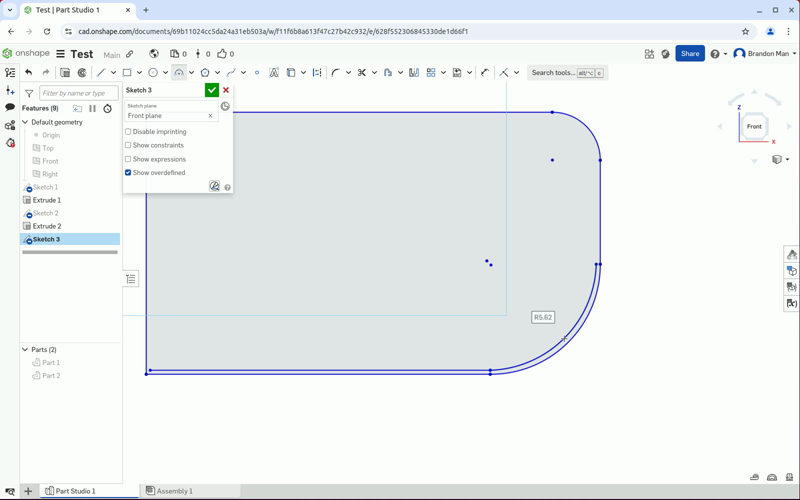
scroll(-6)
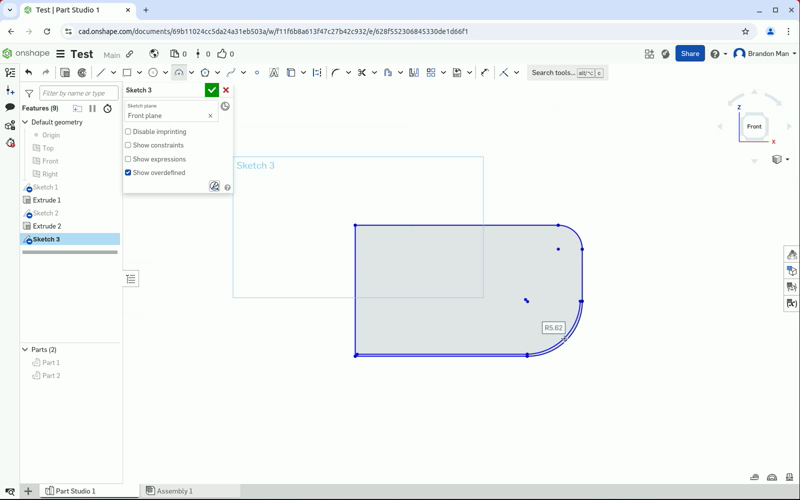
scroll(-6)
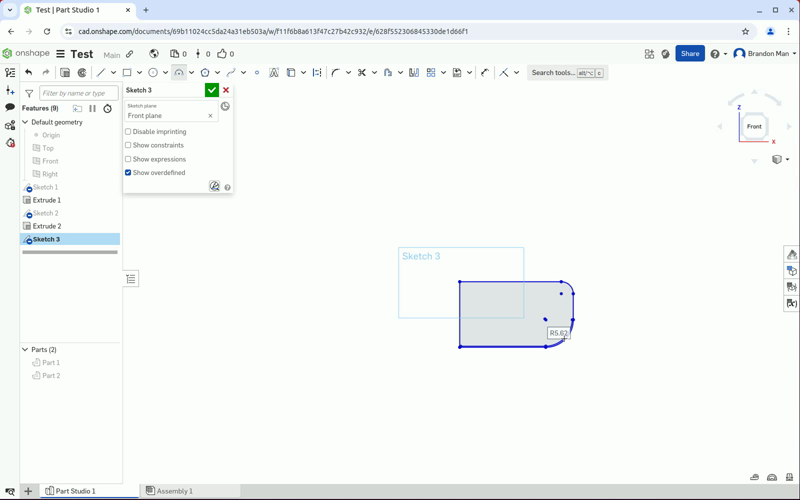
key_up(shift)
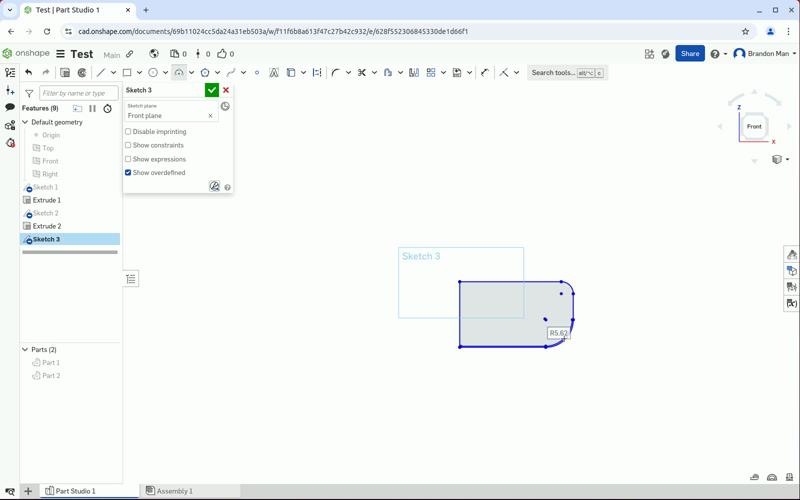
key(esc)
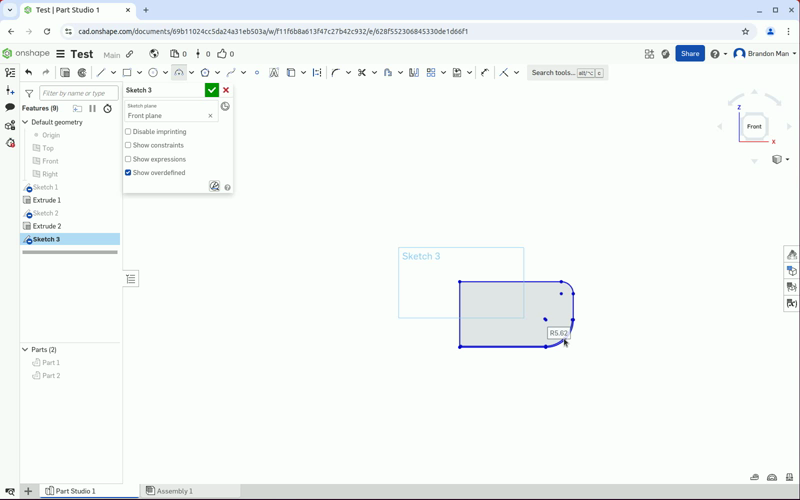
key(l)
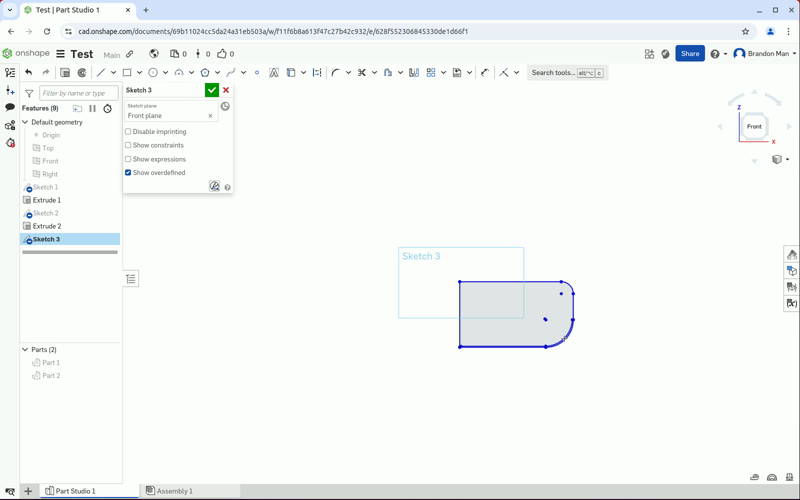
mouse_move(572, 319)
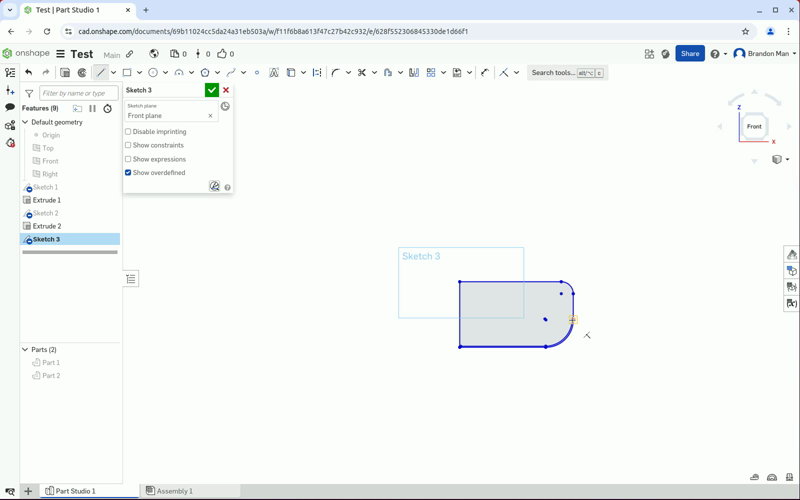
scroll(6)
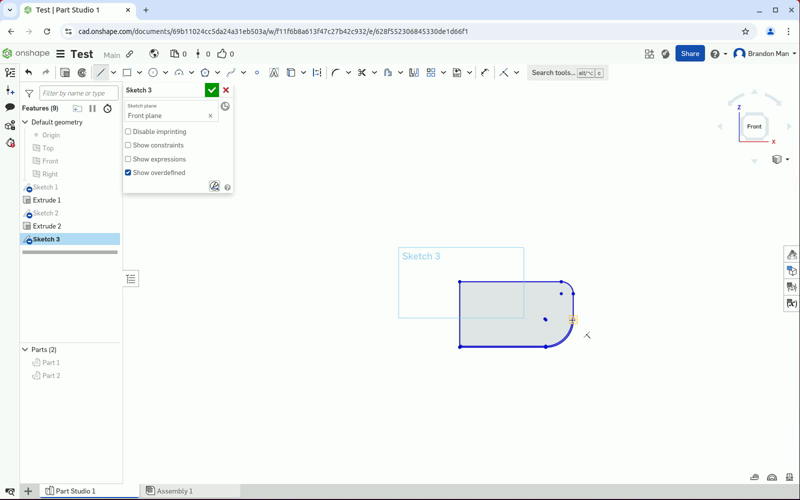
scroll(6)
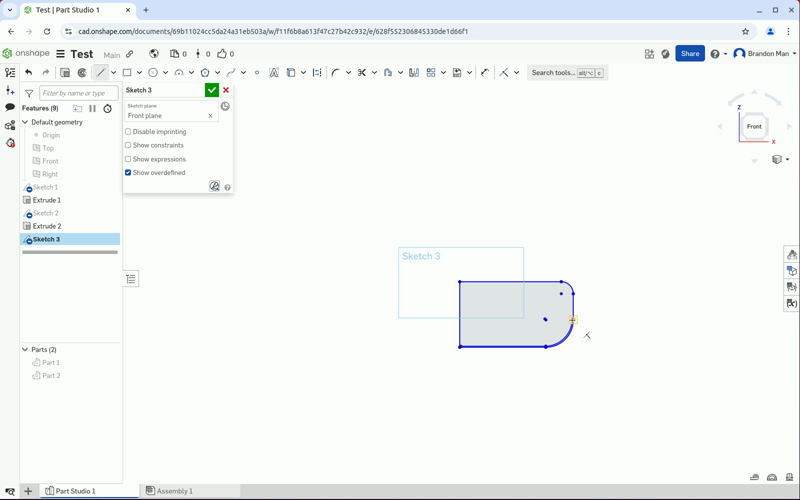
scroll(6)
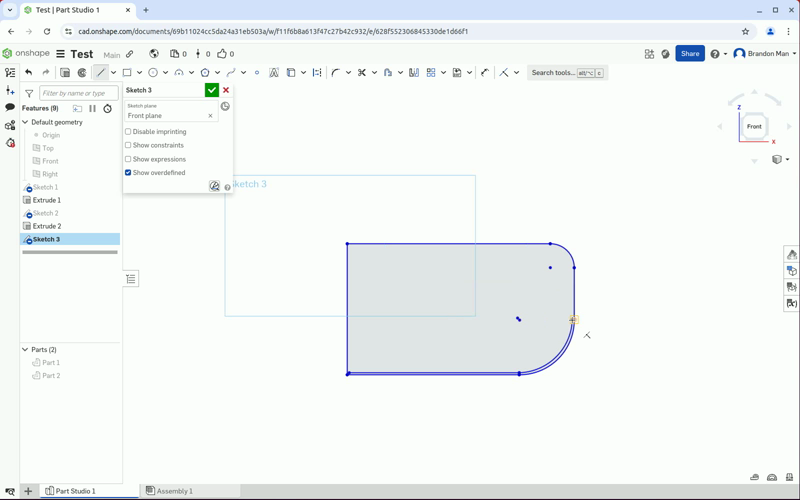
scroll(6)
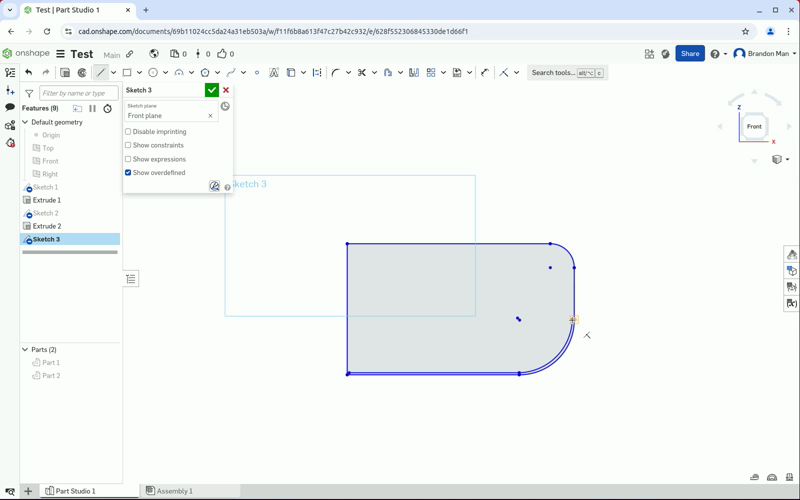
scroll(6)
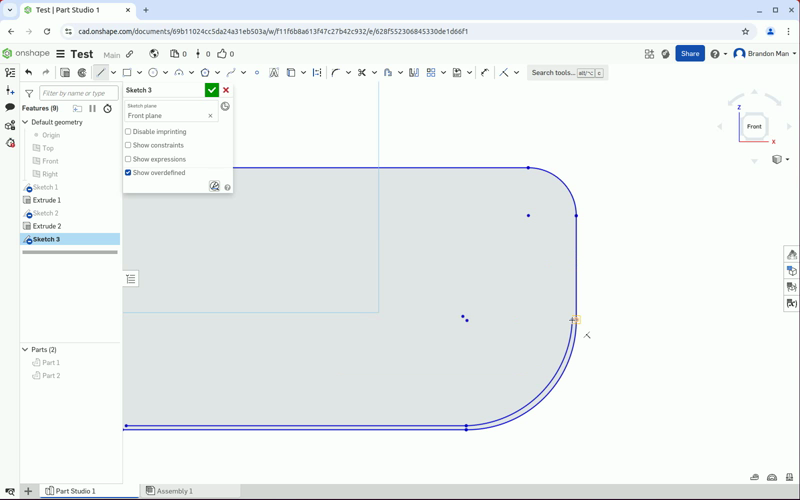
scroll(6)
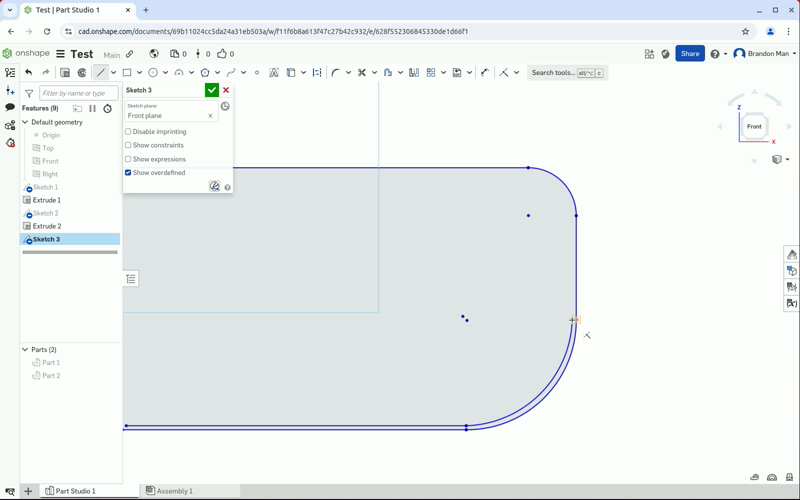
scroll(6)
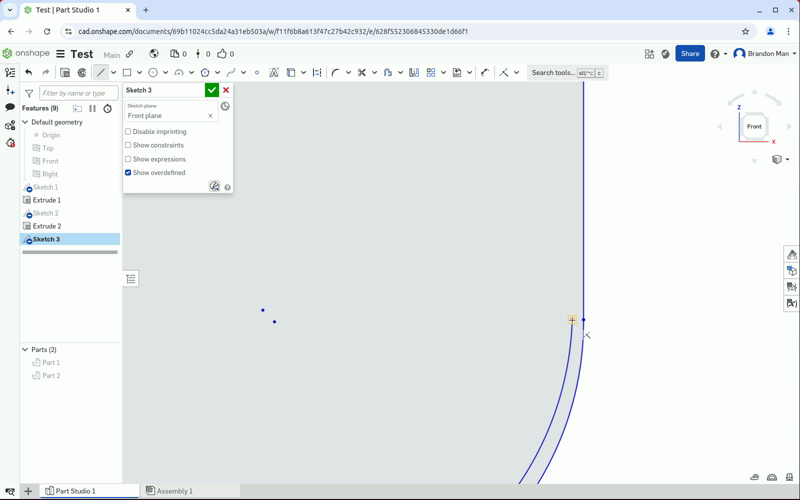
click(572, 319)
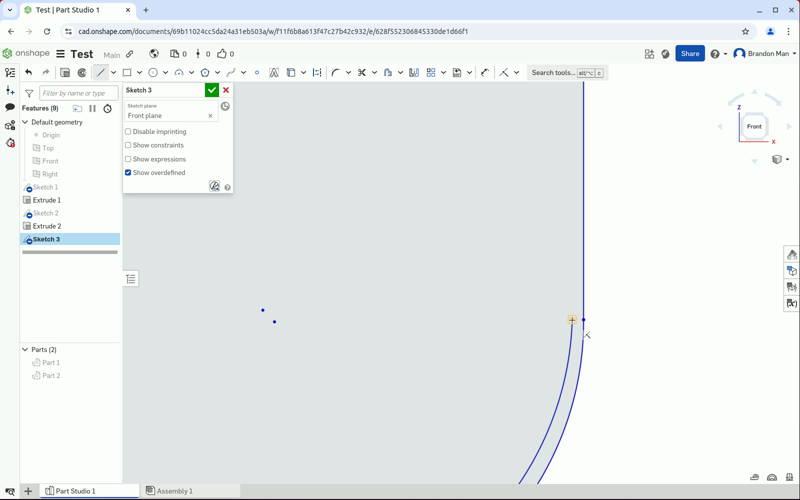
scroll(-6)
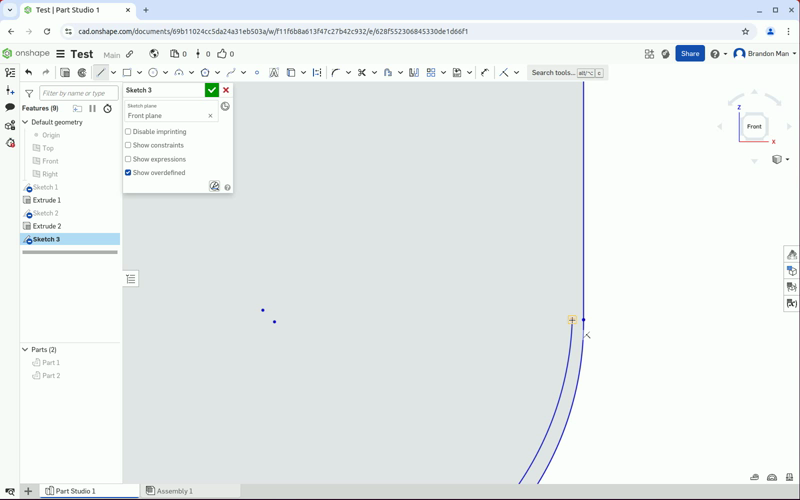
scroll(-6)
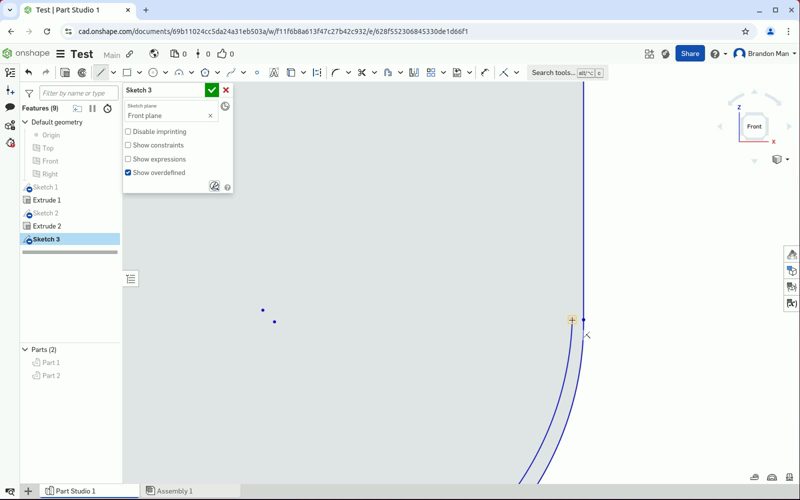
scroll(-6)
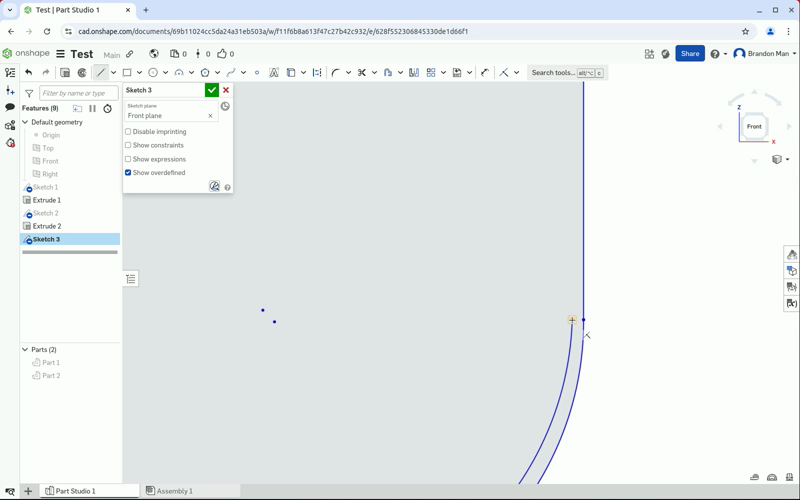
scroll(-6)
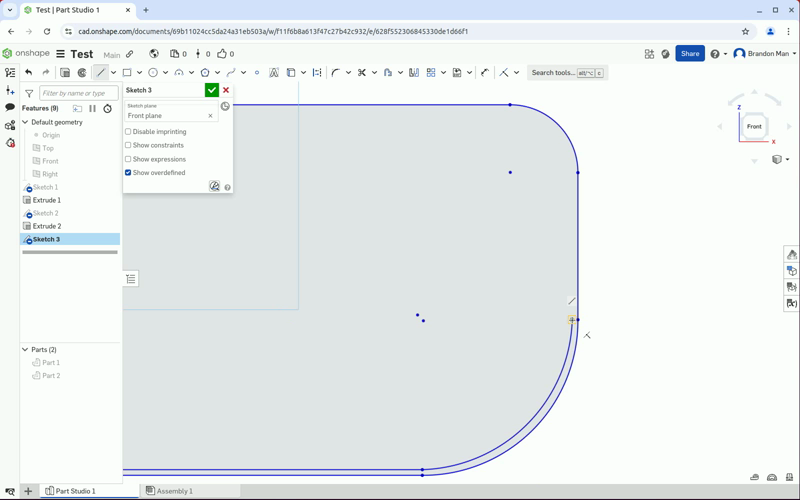
scroll(-6)
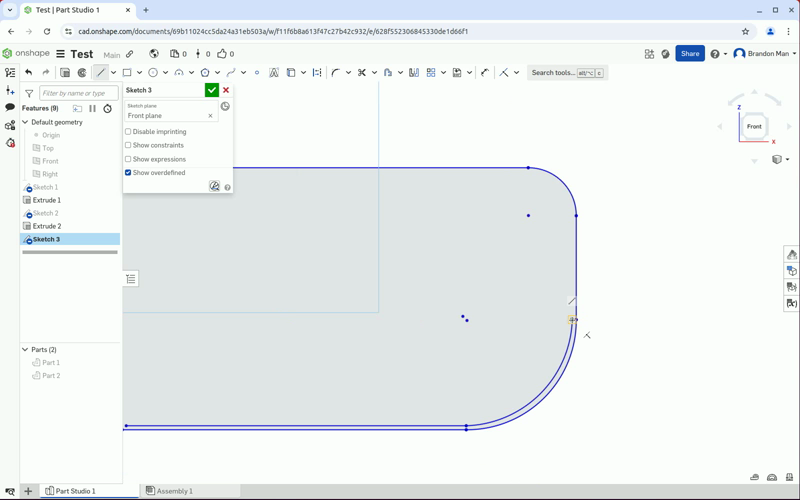
scroll(-6)
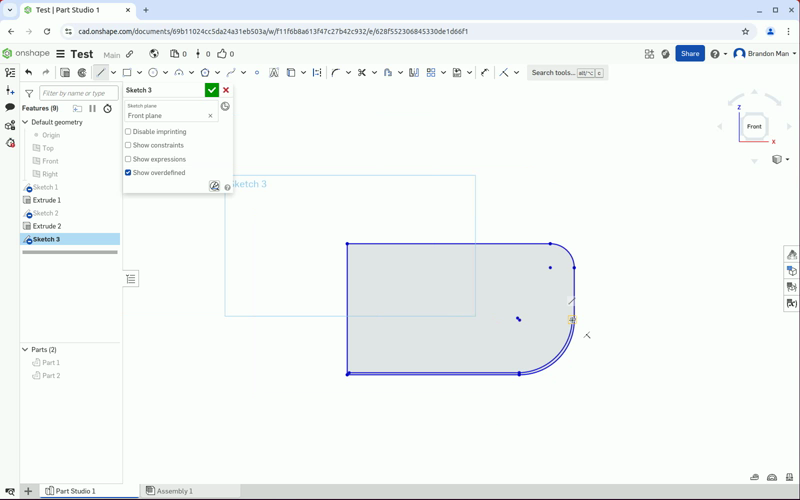
scroll(-6)
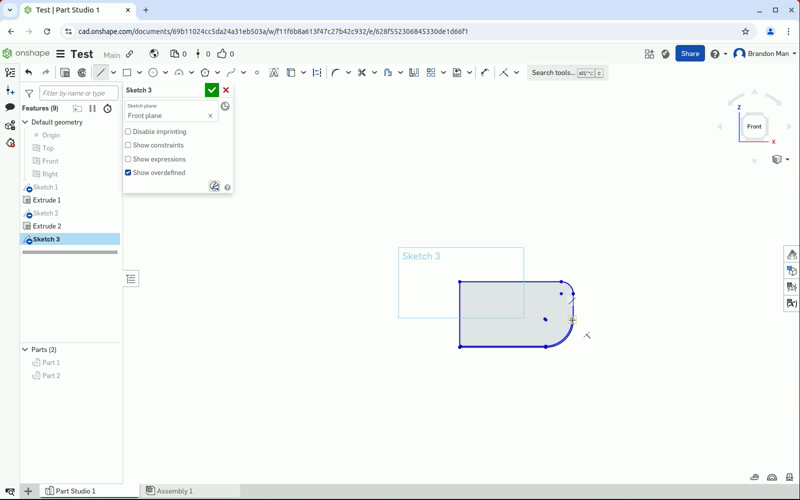
key_down(shift)
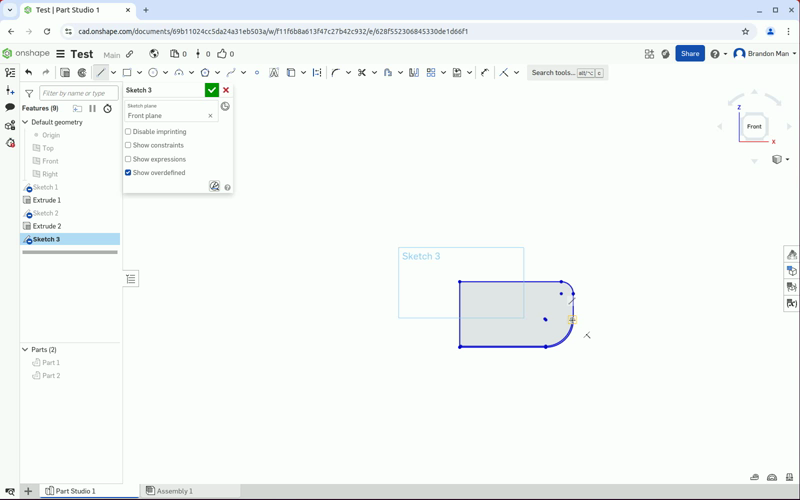
mouse_move(589, 319)
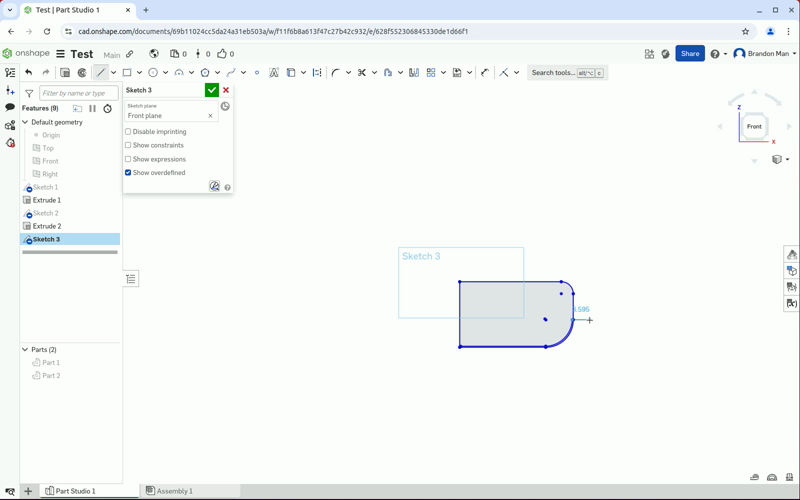
mouse_move(572, 293)
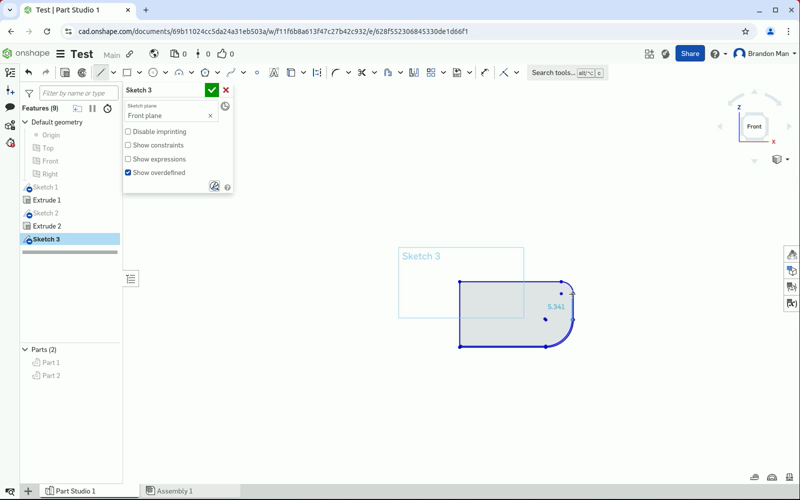
scroll(6)
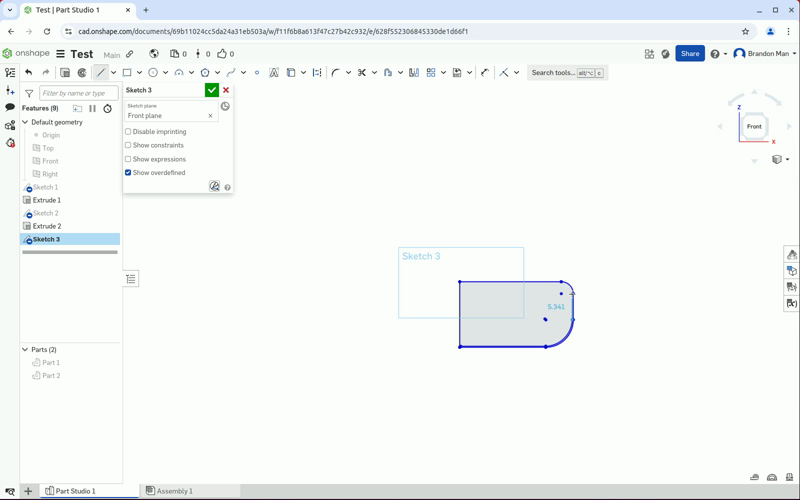
scroll(6)
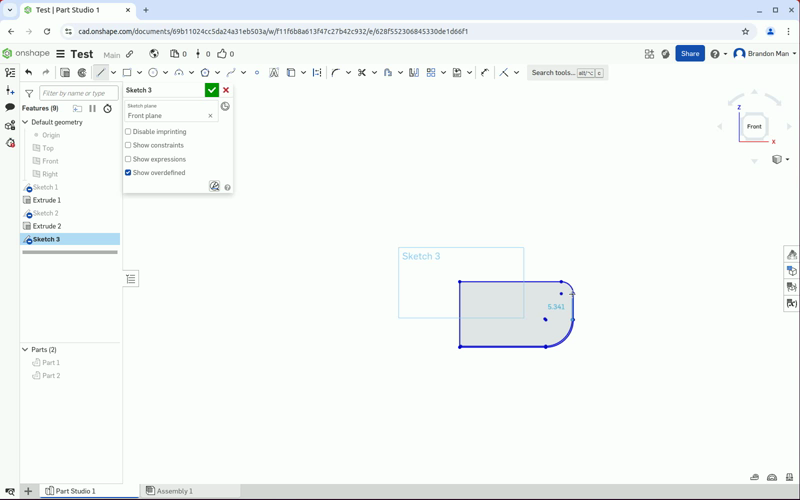
scroll(6)
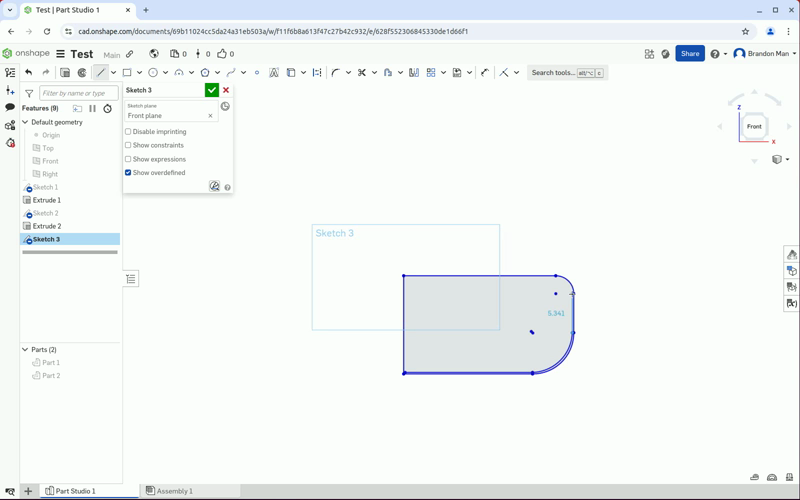
scroll(6)
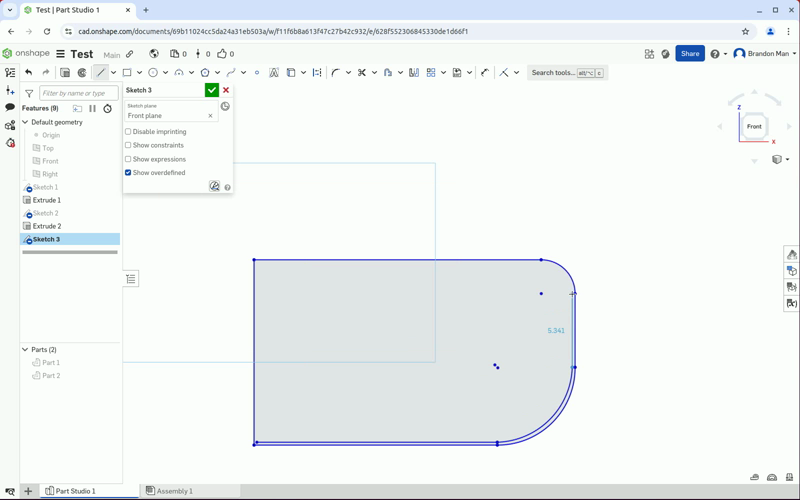
scroll(6)
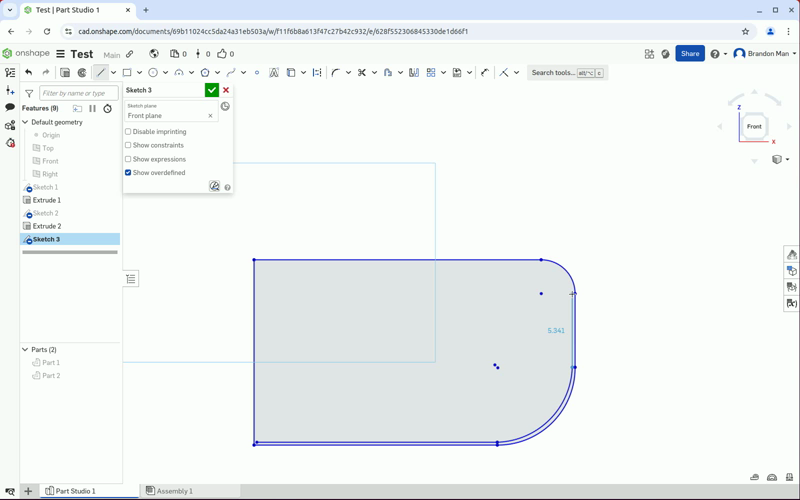
scroll(6)
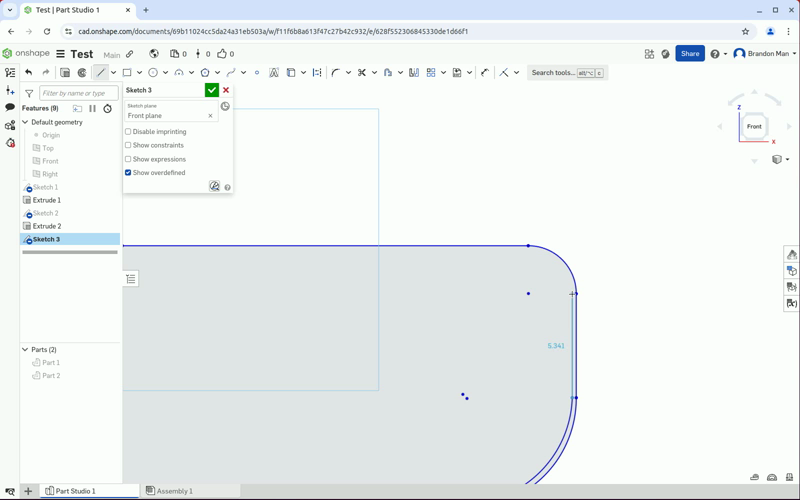
scroll(6)
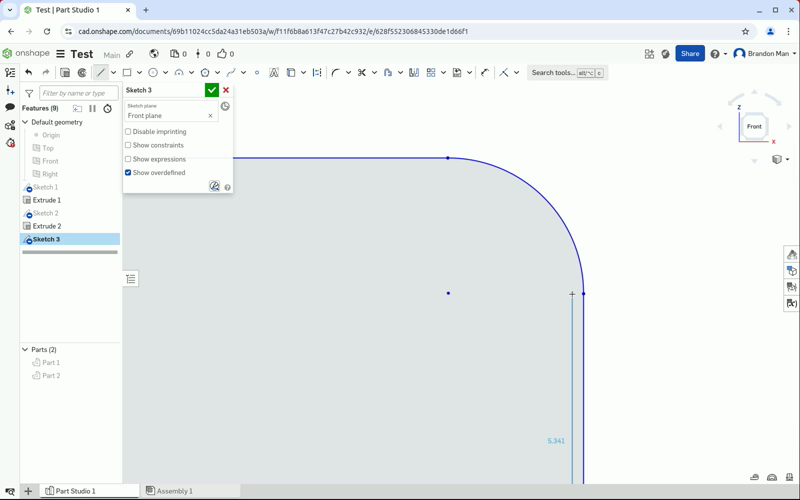
click(572, 293)
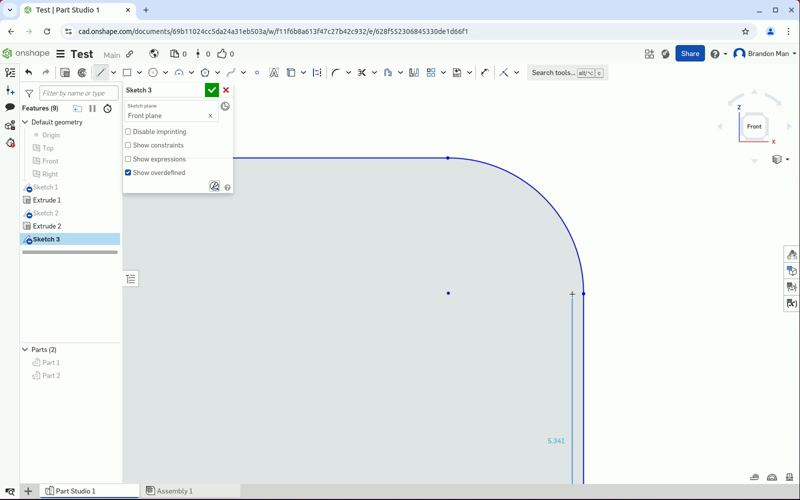
scroll(-6)
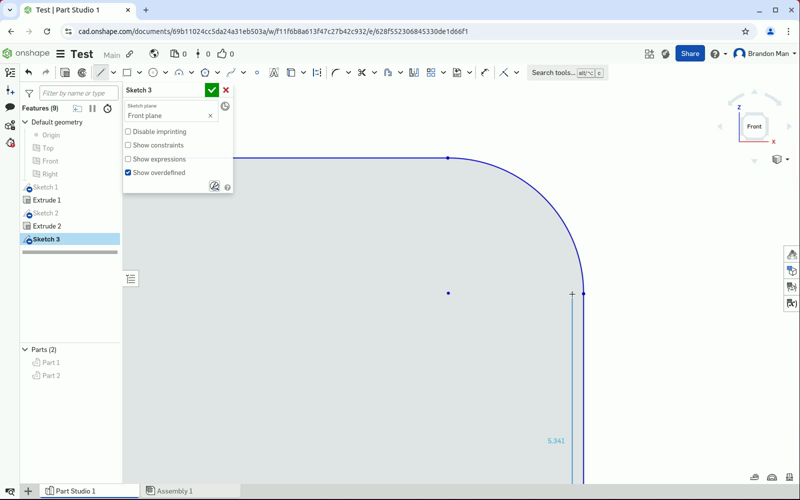
scroll(-6)
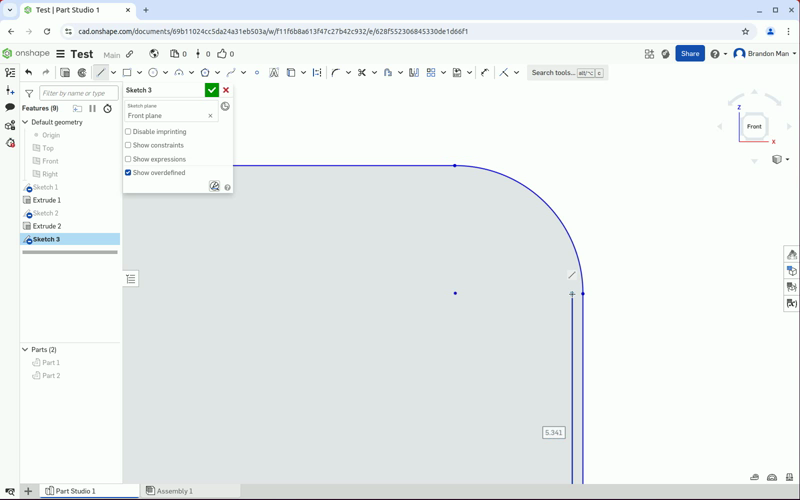
scroll(-6)
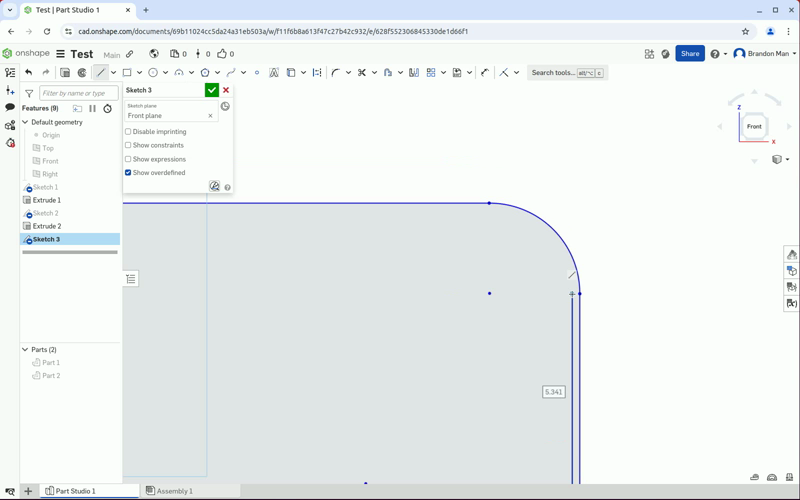
scroll(-6)
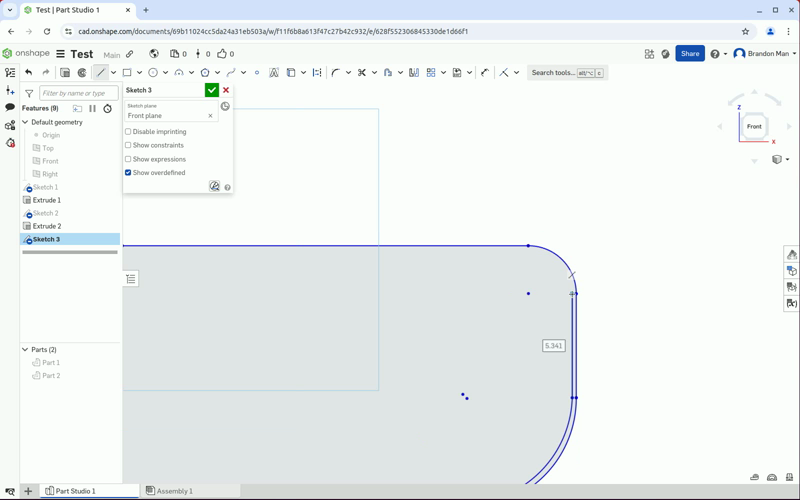
scroll(-6)
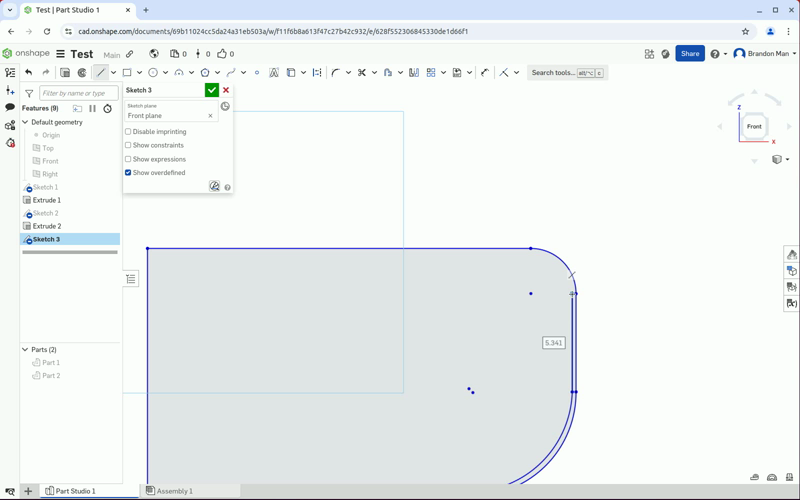
scroll(-6)
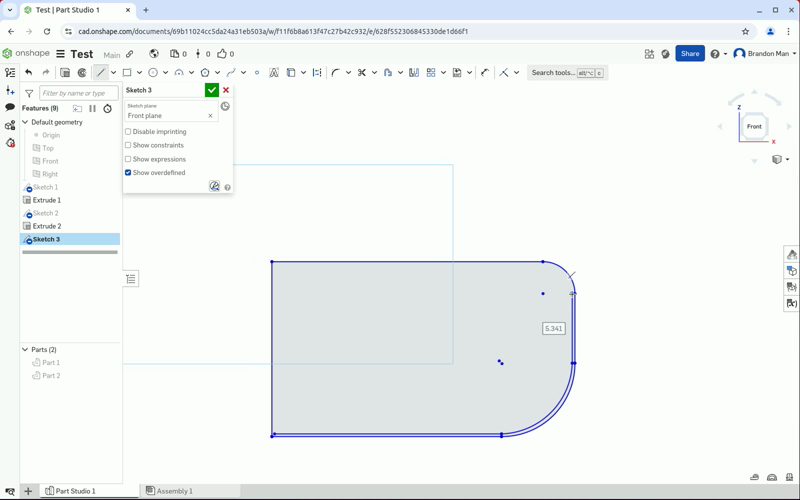
scroll(-6)
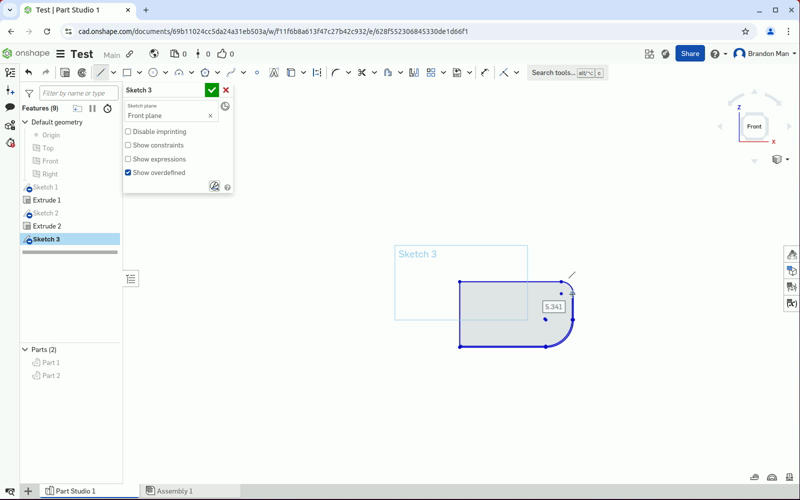
key_up(shift)
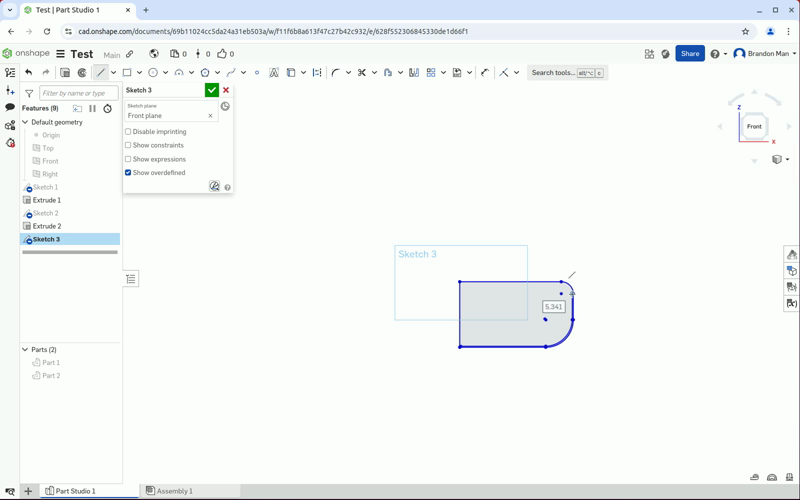
key(esc)
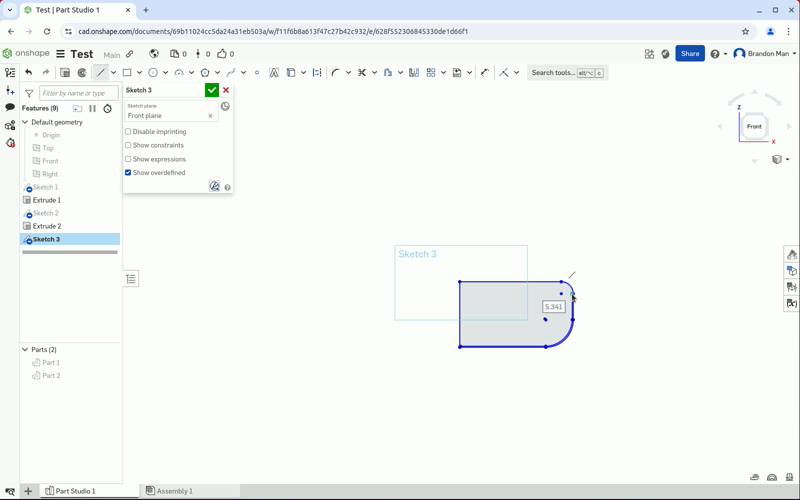
key(a)
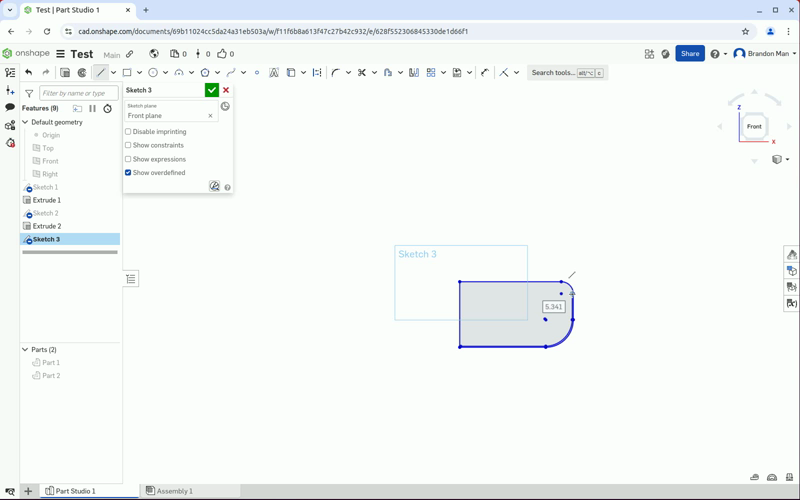
mouse_move(572, 293)
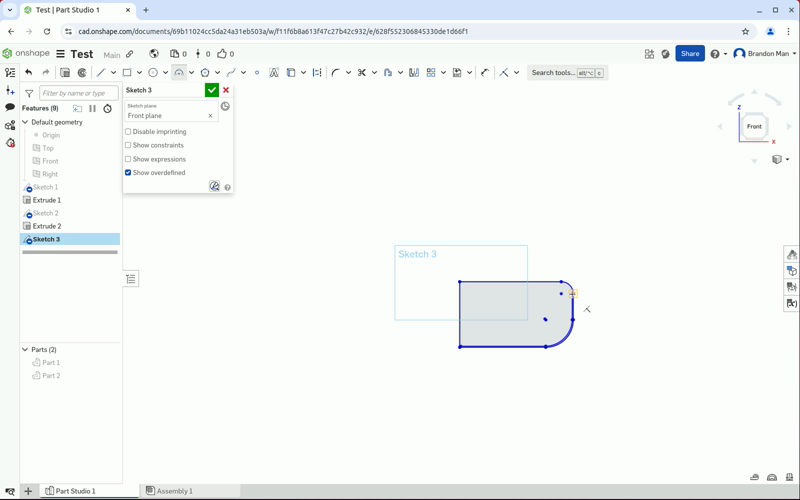
scroll(6)
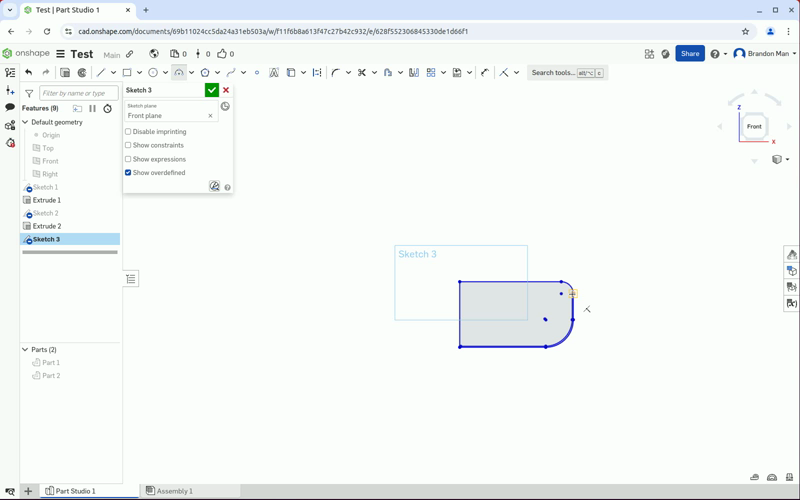
scroll(6)
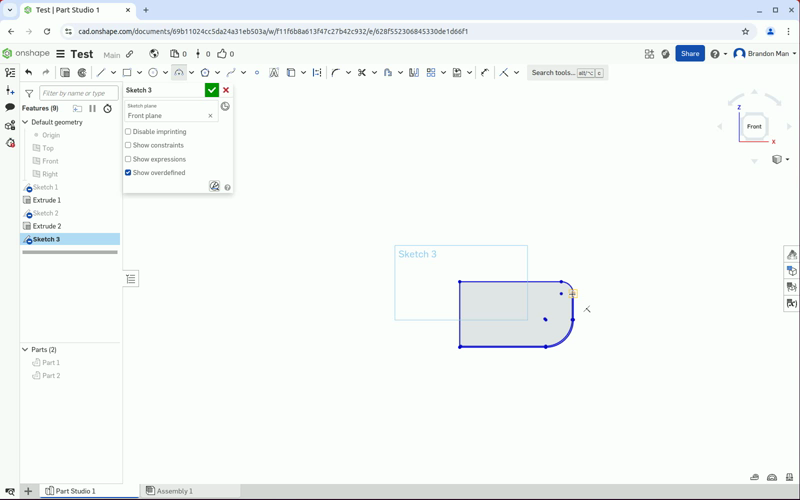
scroll(6)
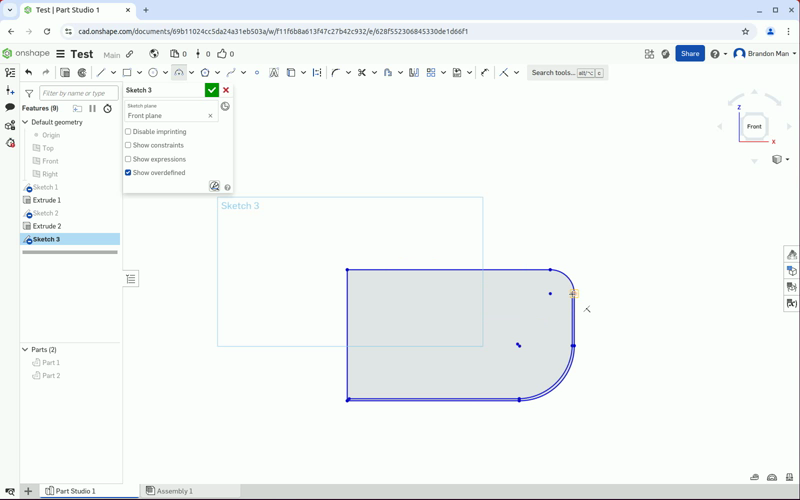
scroll(6)
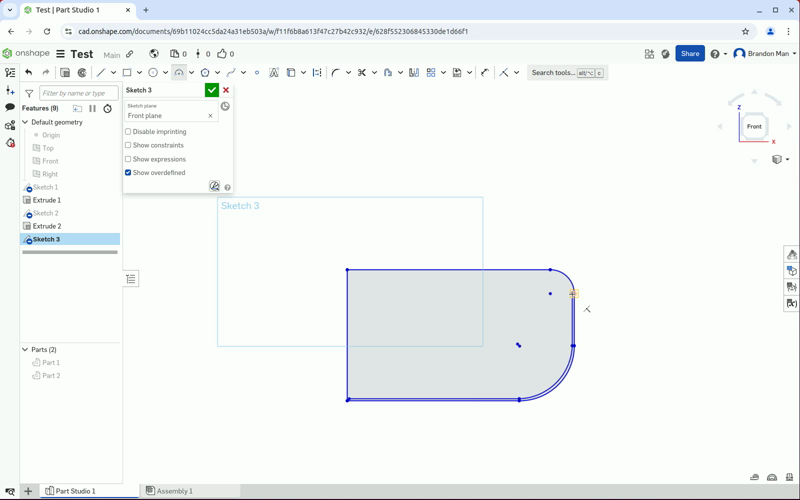
scroll(6)
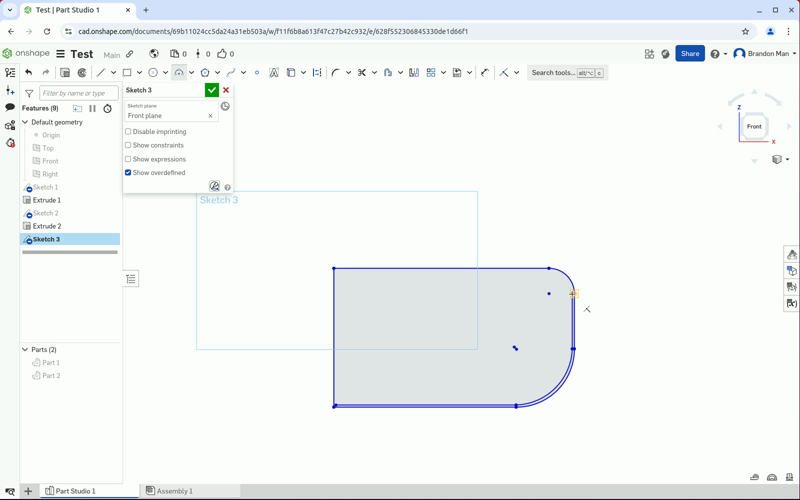
scroll(6)
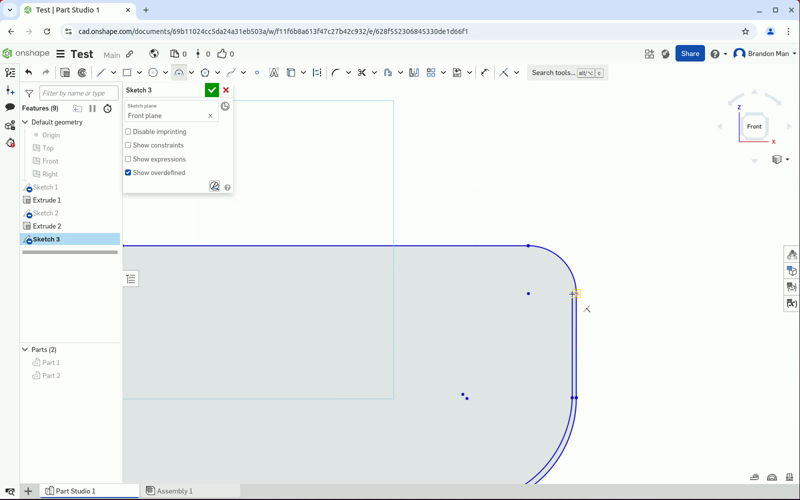
scroll(6)
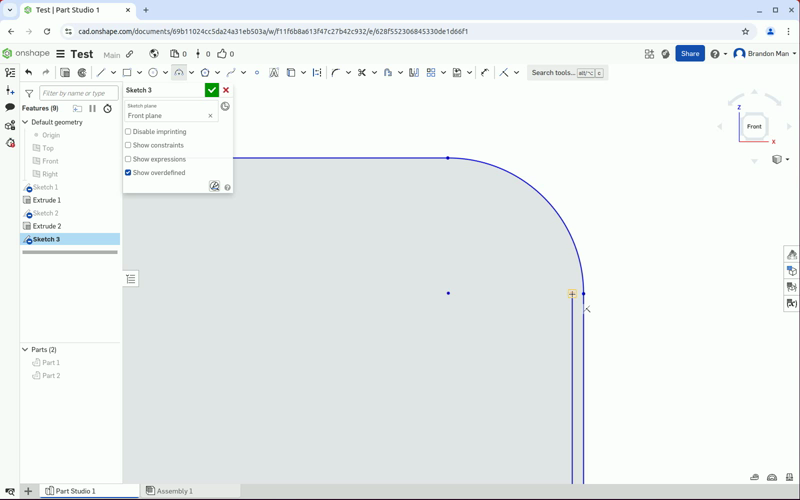
click(572, 293)
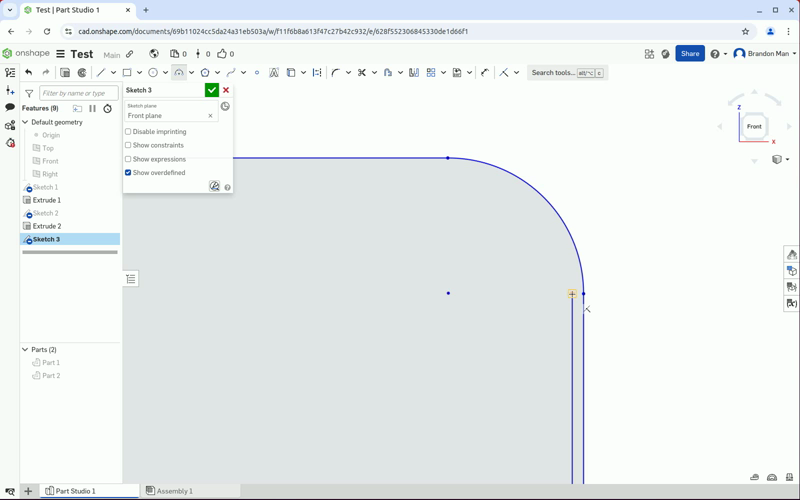
scroll(-6)
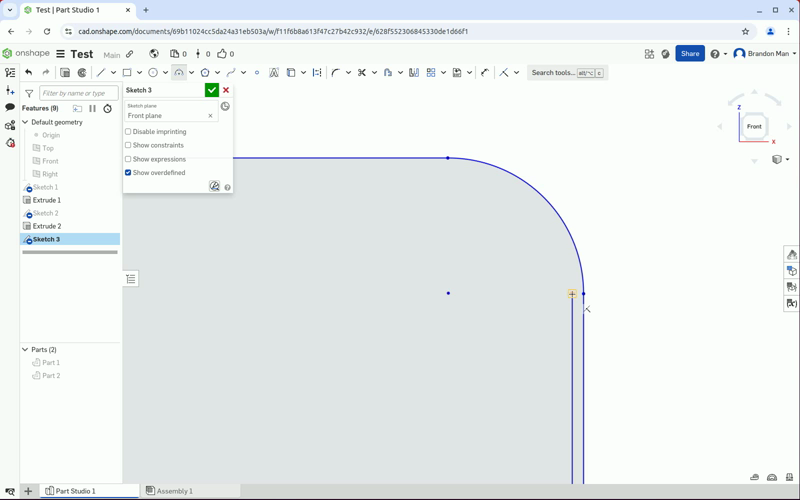
scroll(-6)
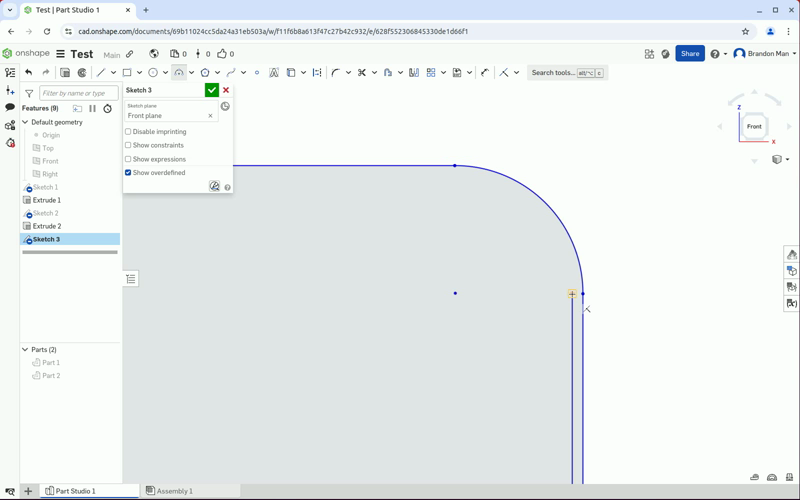
scroll(-6)
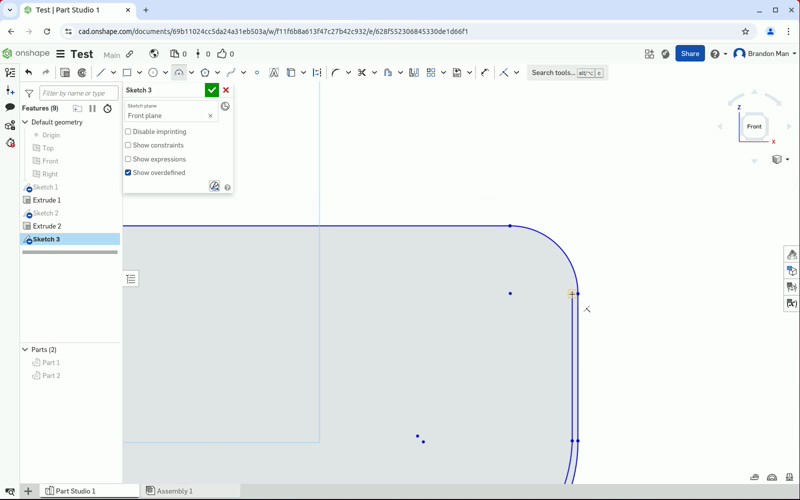
scroll(-6)
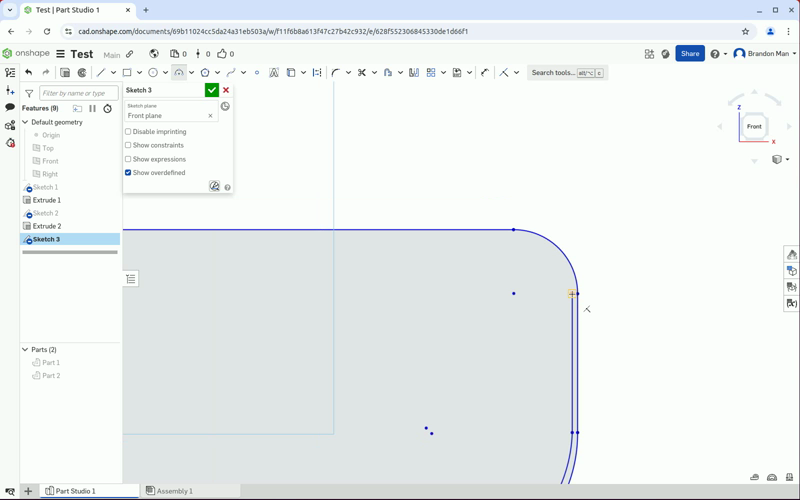
scroll(-6)
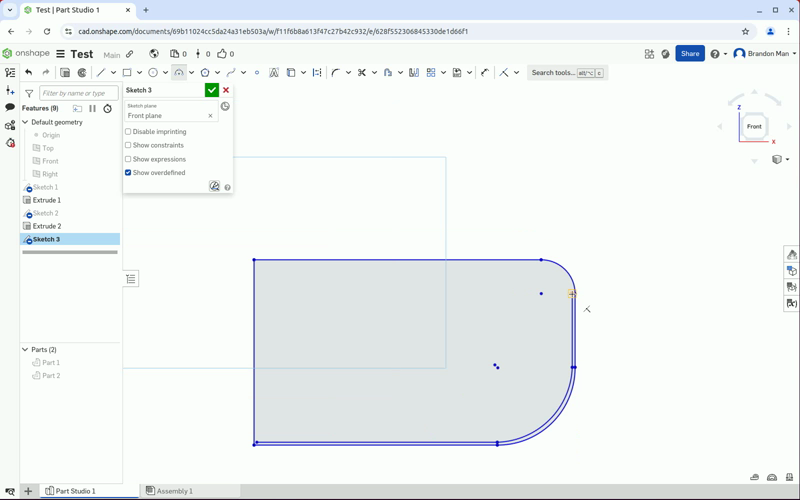
scroll(-6)
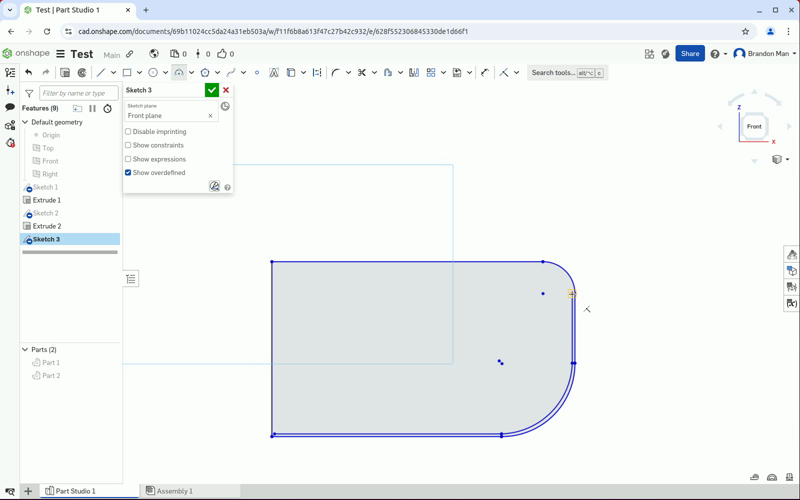
scroll(-6)
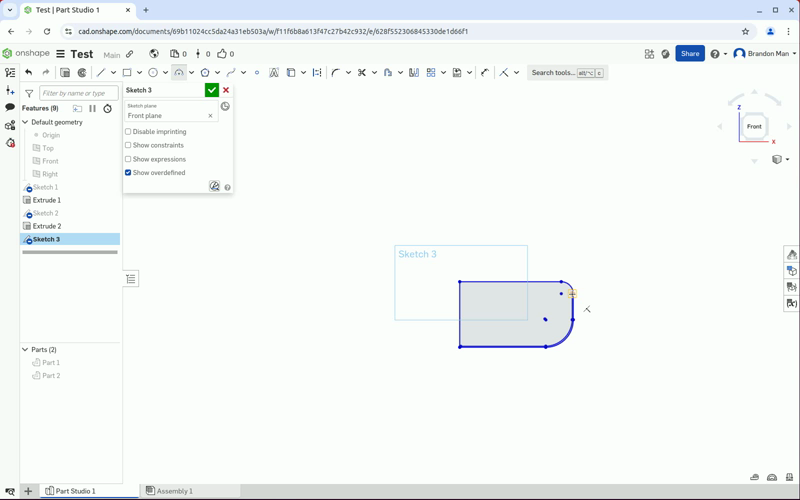
key_down(shift)
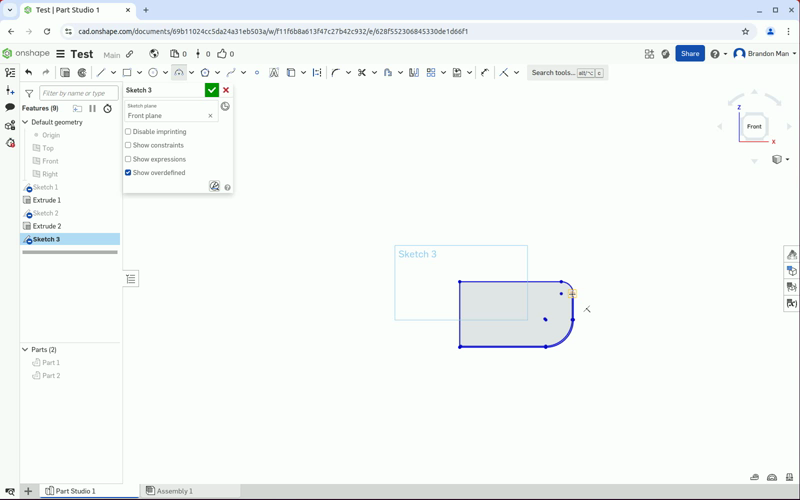
mouse_move(561, 282)
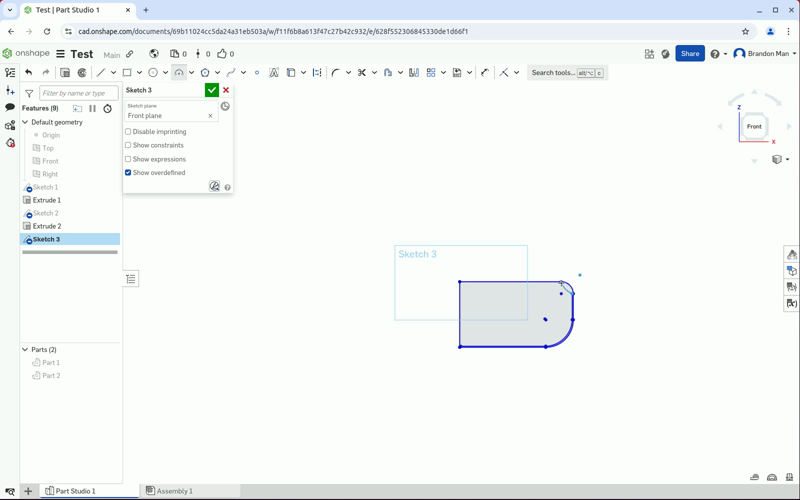
scroll(6)
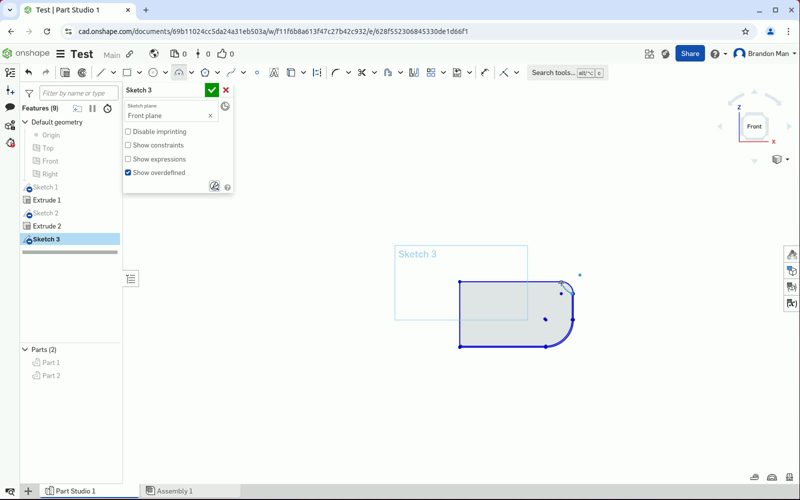
scroll(6)
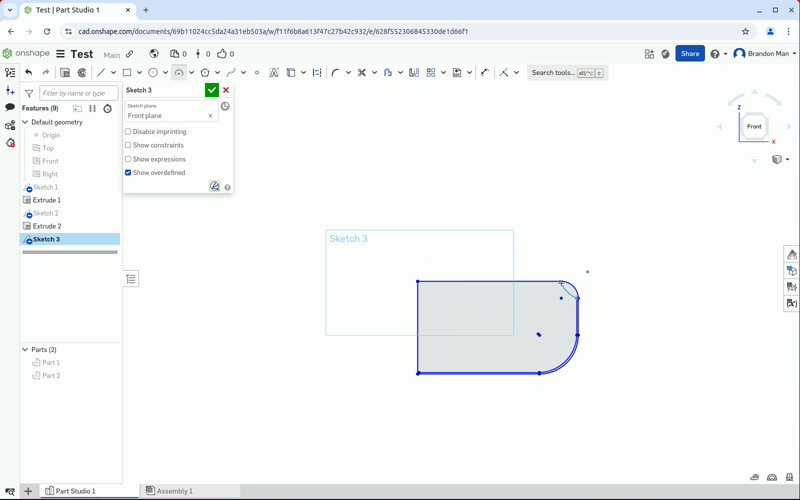
scroll(6)
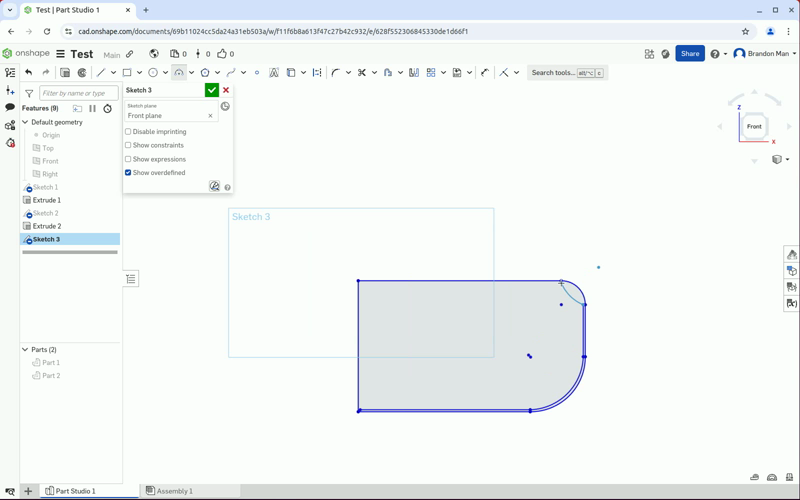
scroll(6)
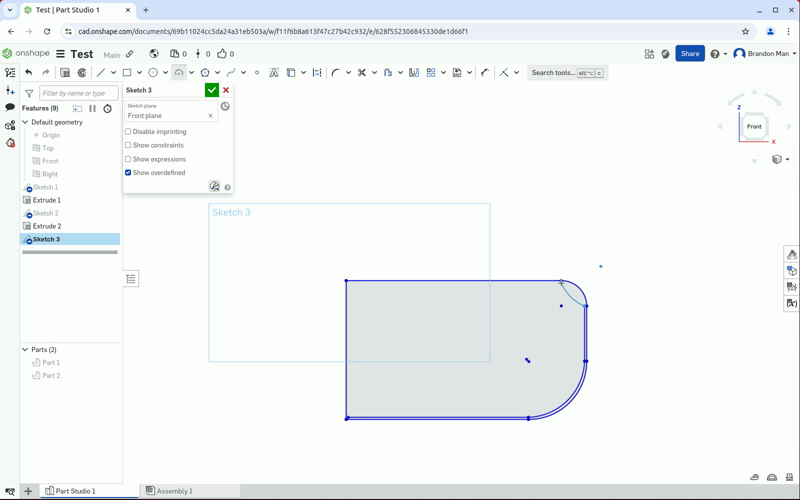
scroll(6)
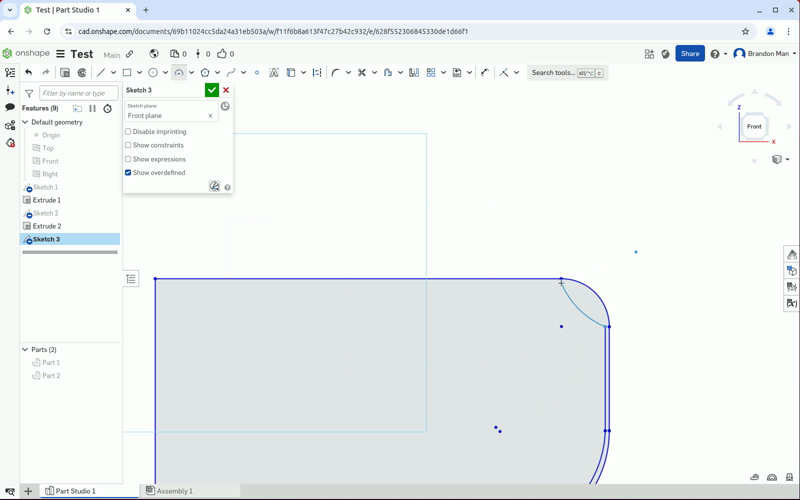
scroll(6)
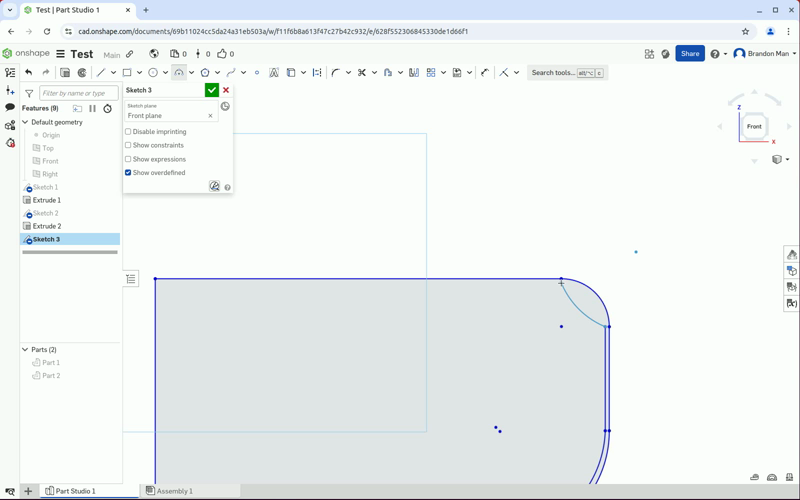
scroll(6)
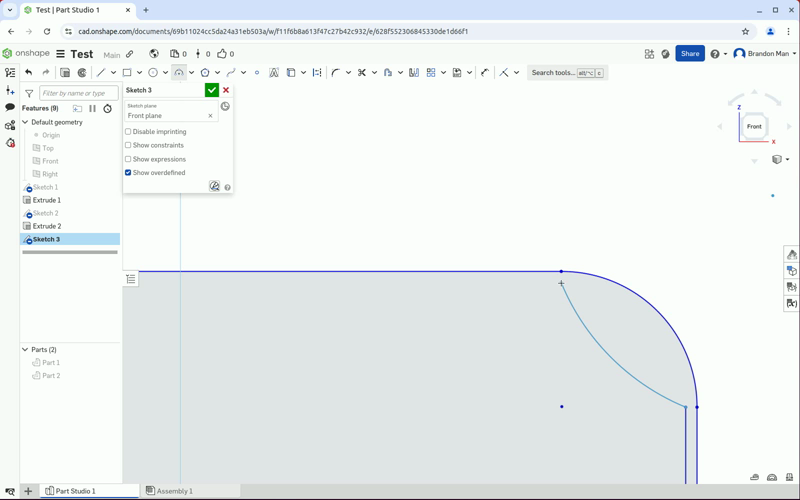
click(561, 282)
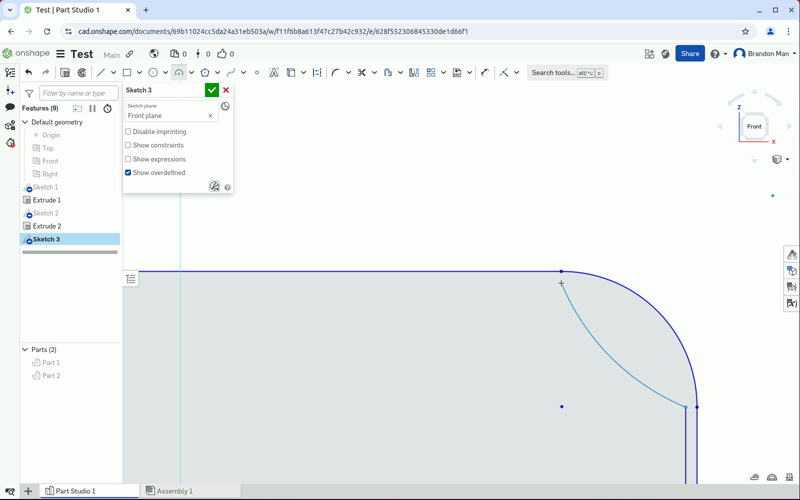
scroll(-6)
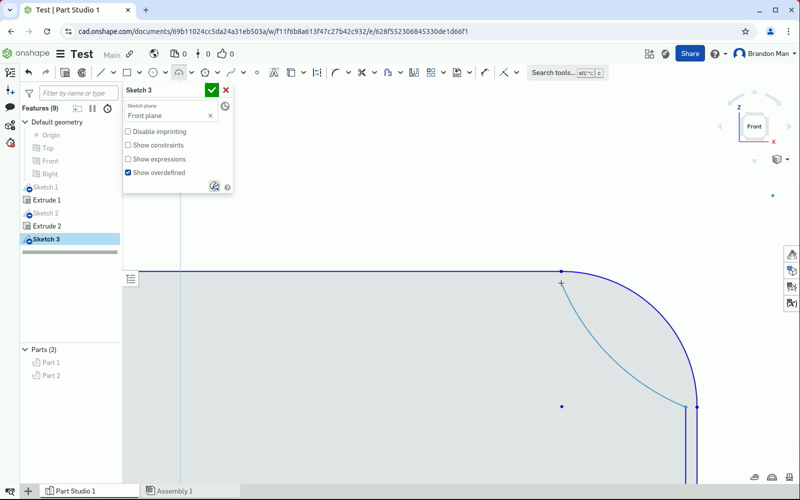
scroll(-6)
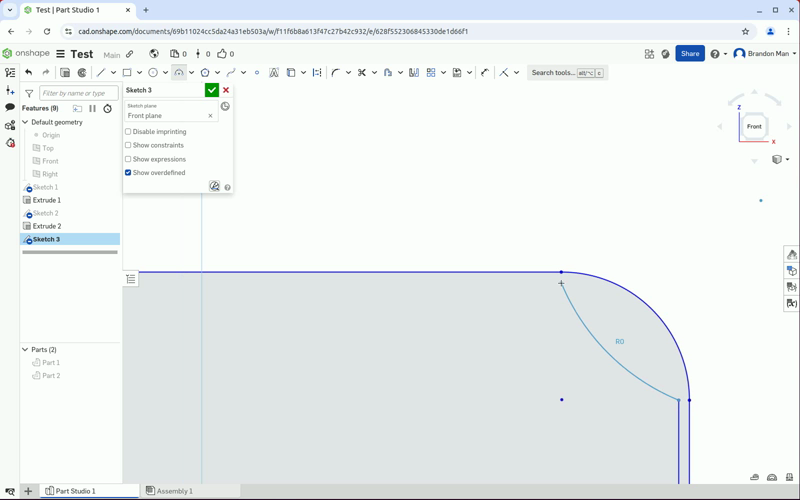
scroll(-6)
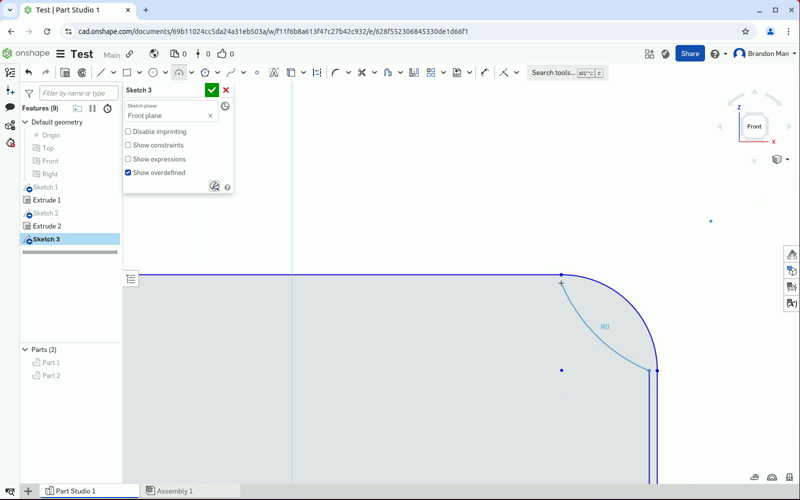
scroll(-6)
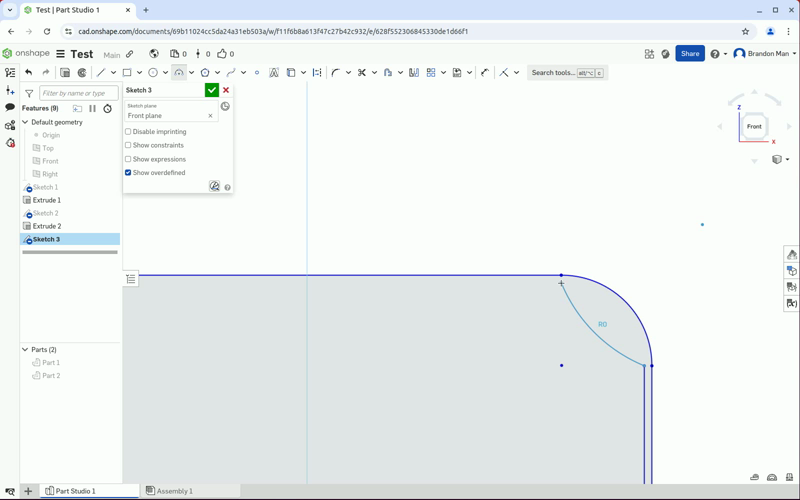
scroll(-6)
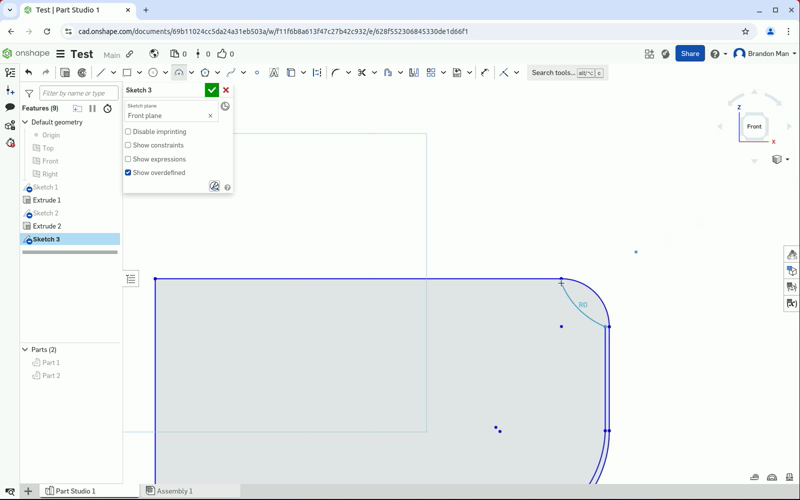
scroll(-6)
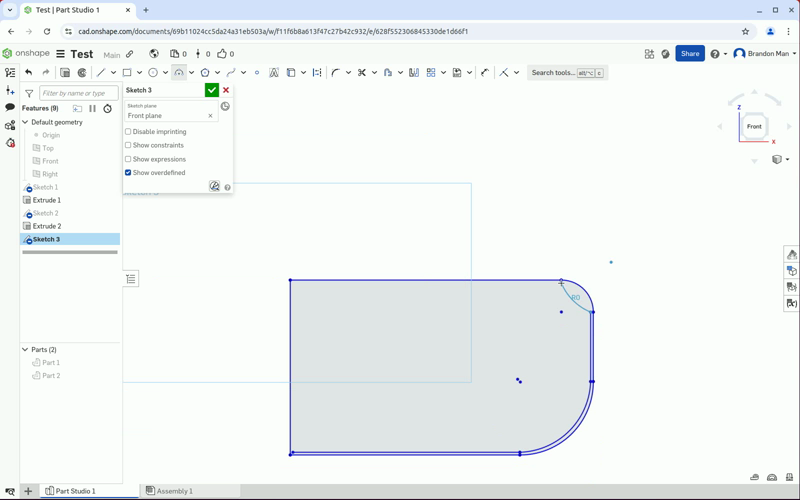
scroll(-6)
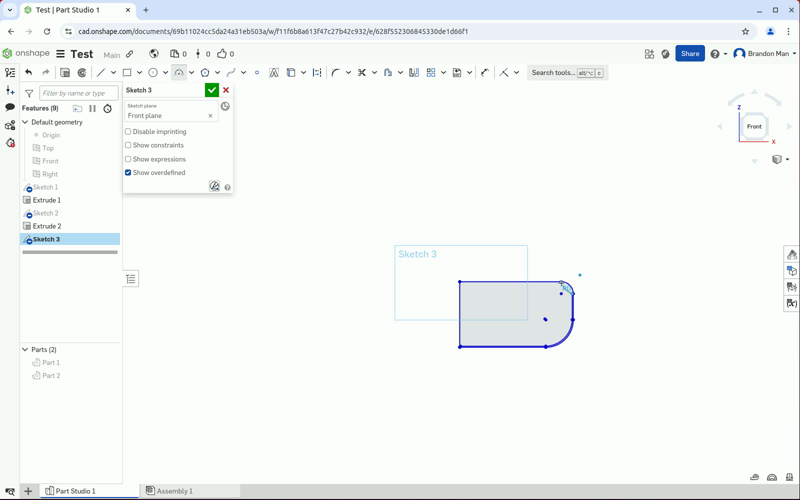
mouse_move(568, 285)
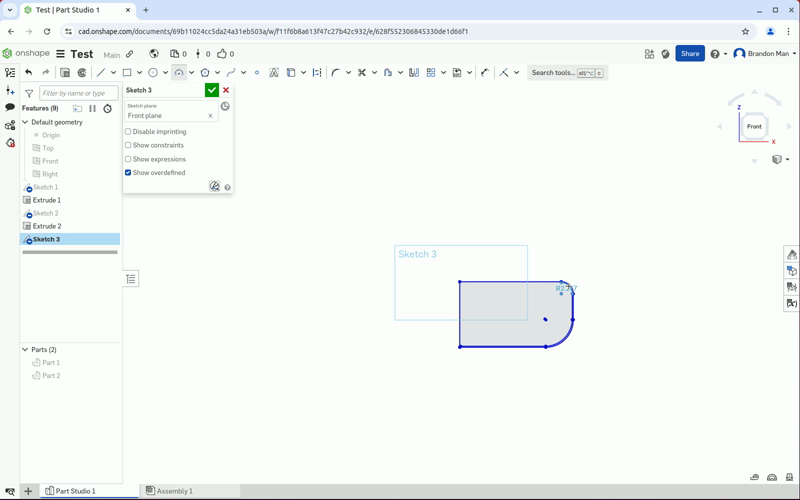
scroll(6)
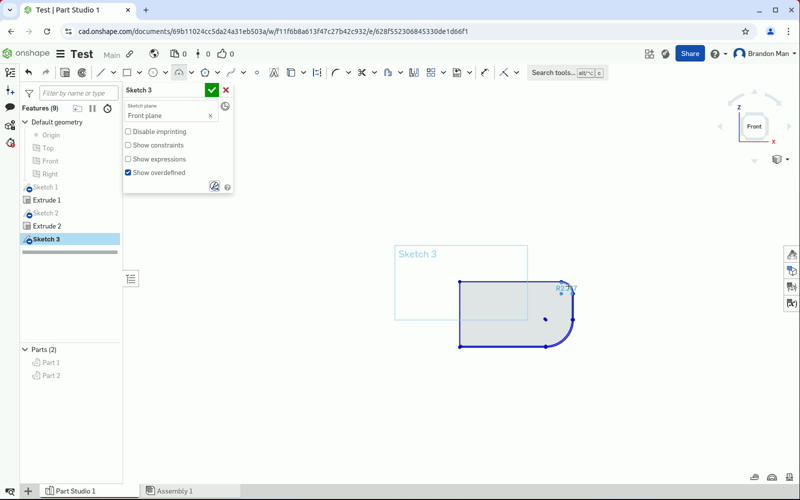
scroll(6)
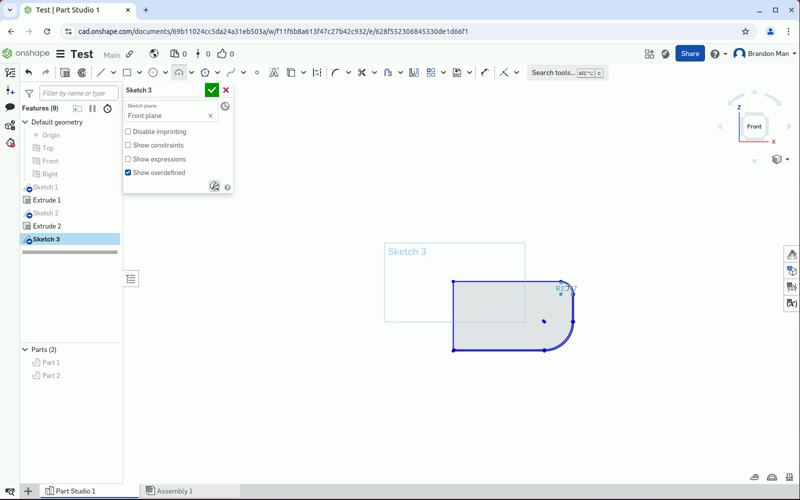
scroll(6)
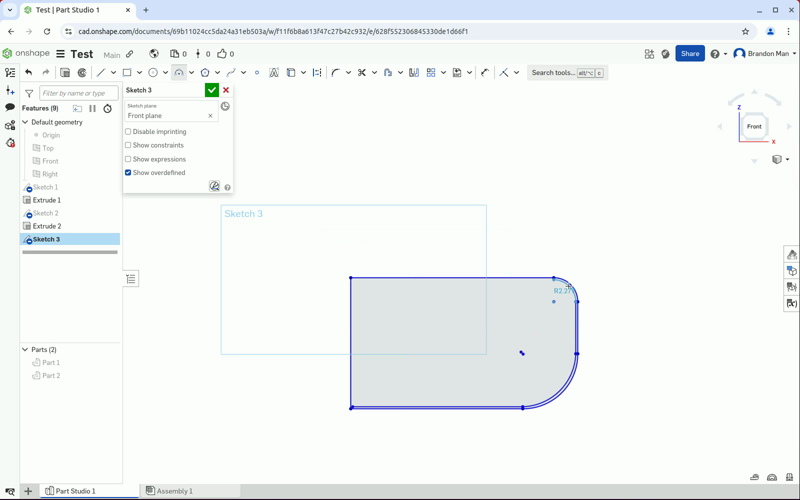
scroll(6)
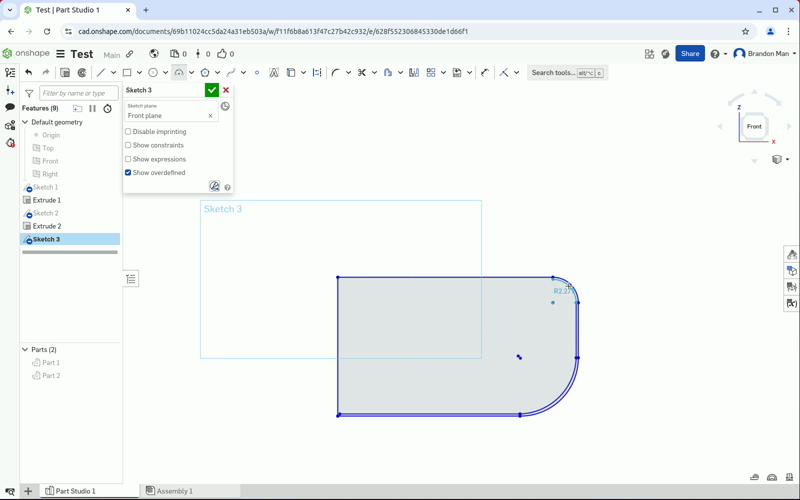
scroll(6)
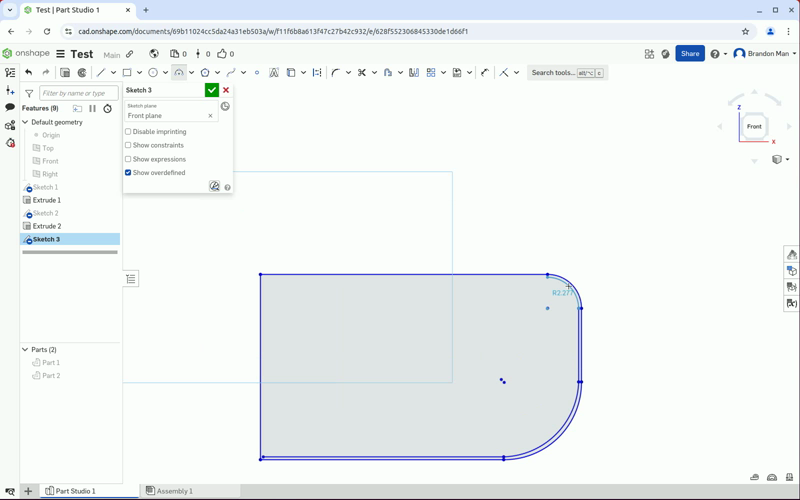
scroll(6)
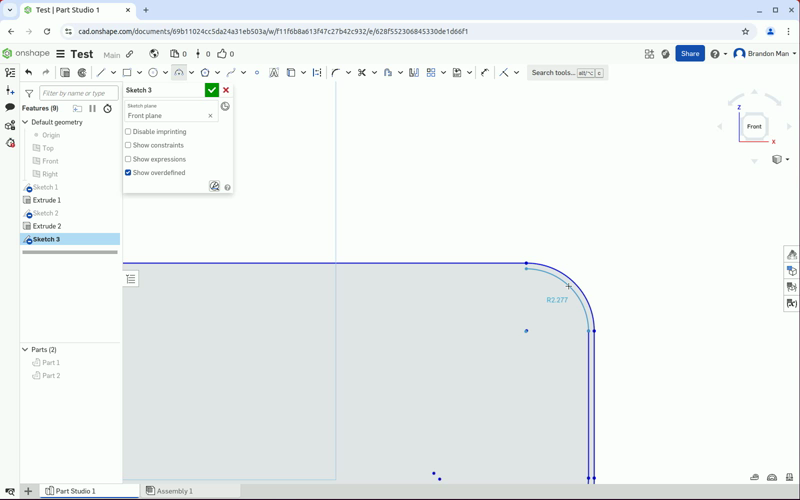
scroll(6)
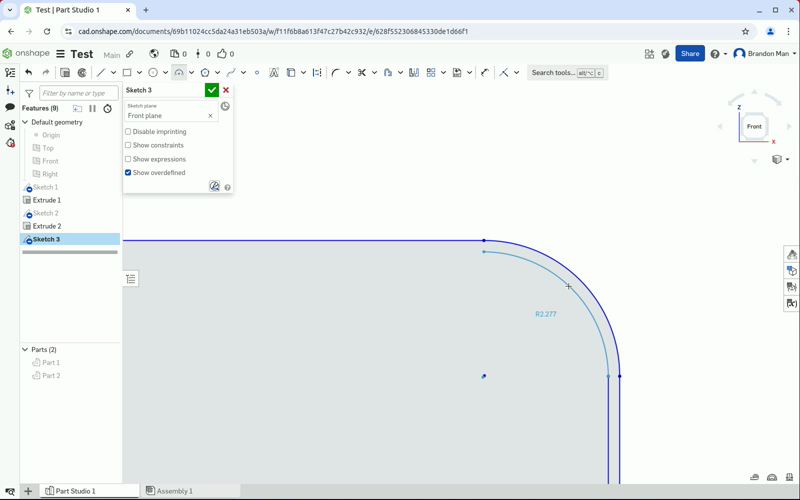
click(568, 285)
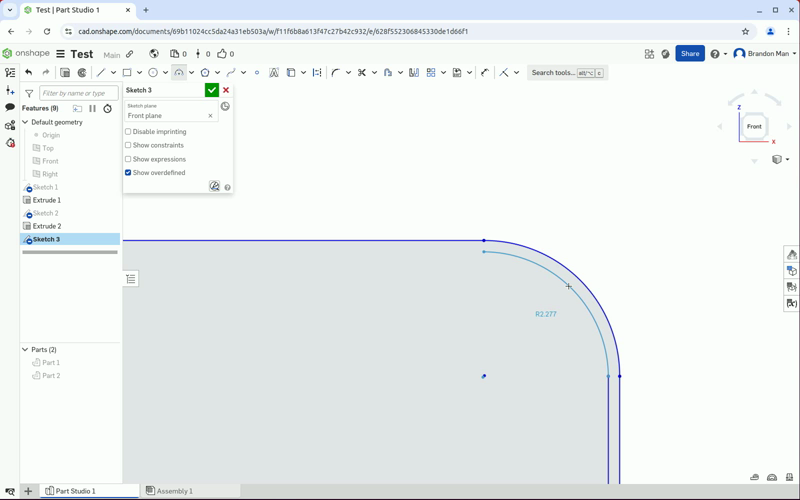
scroll(-6)
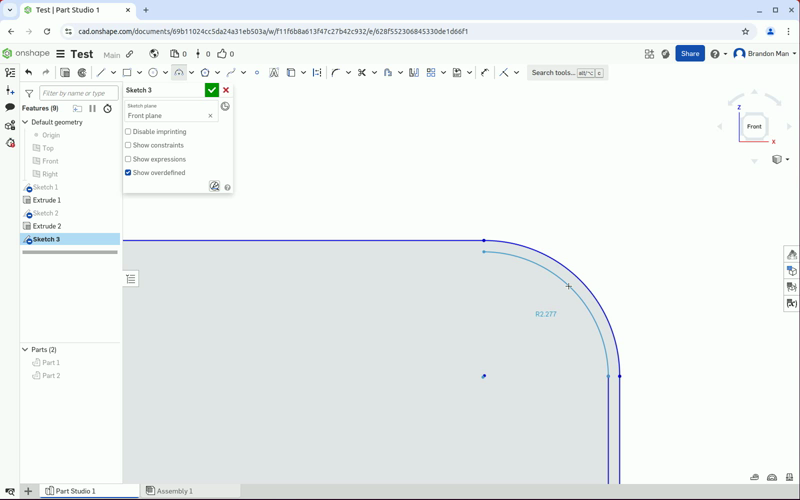
scroll(-6)
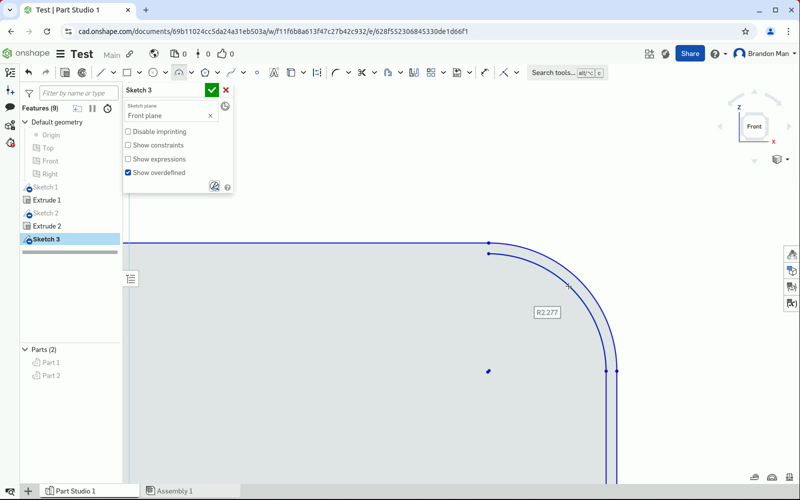
scroll(-6)
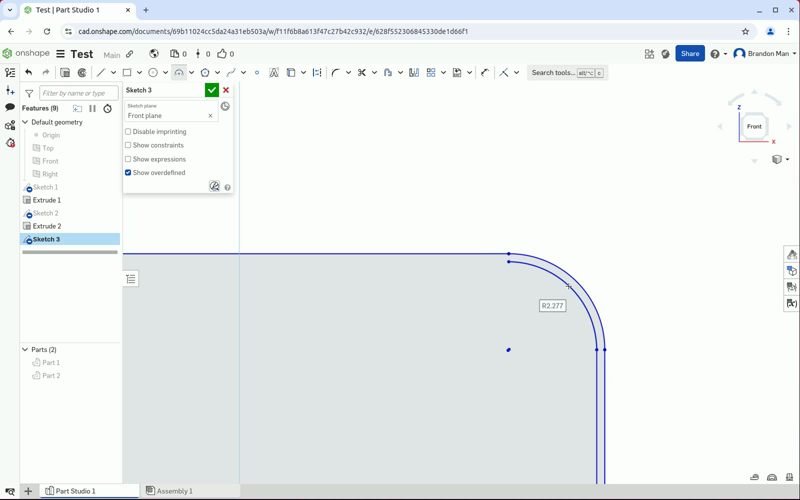
scroll(-6)
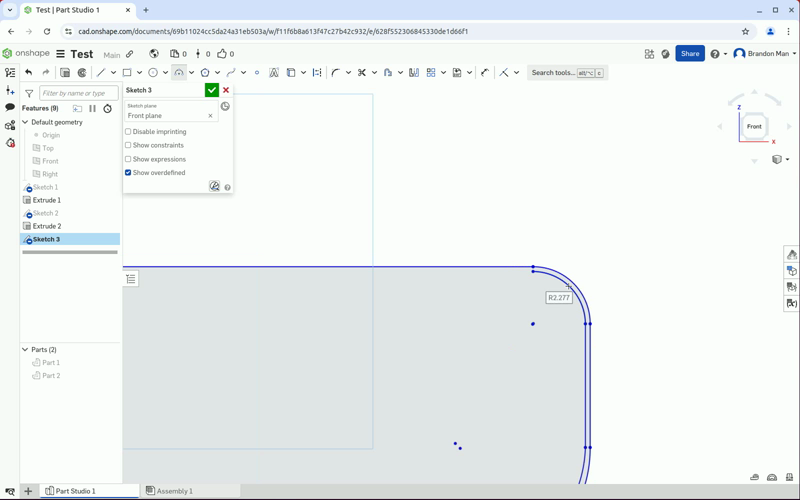
scroll(-6)
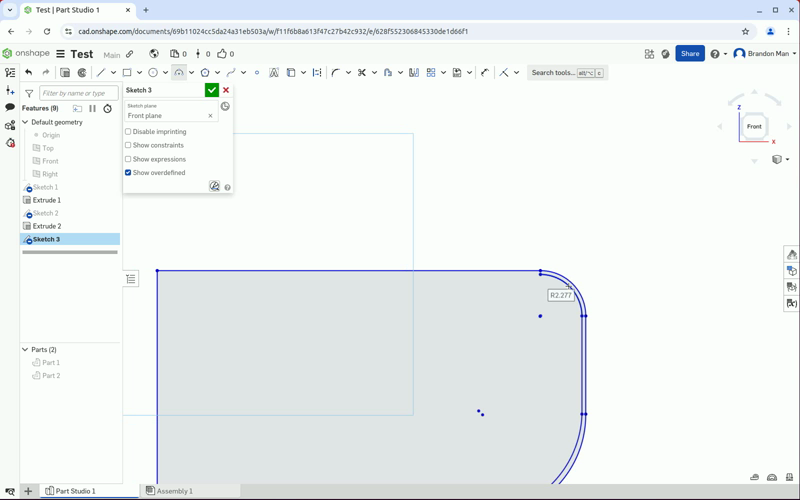
scroll(-6)
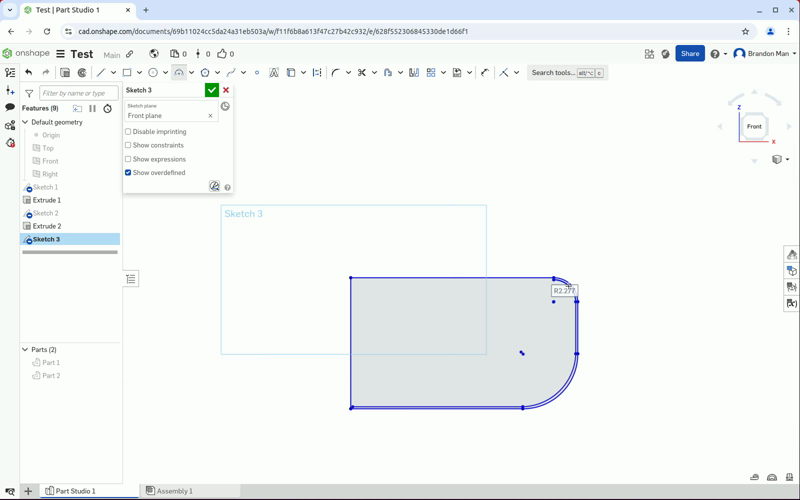
scroll(-6)
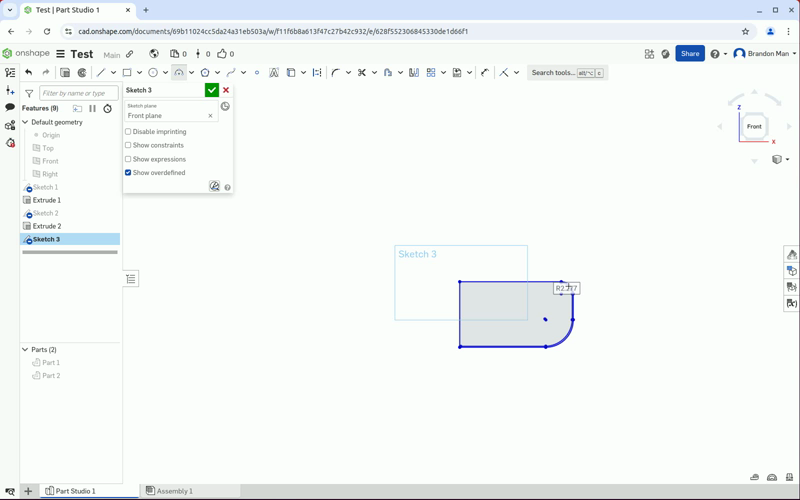
key_up(shift)
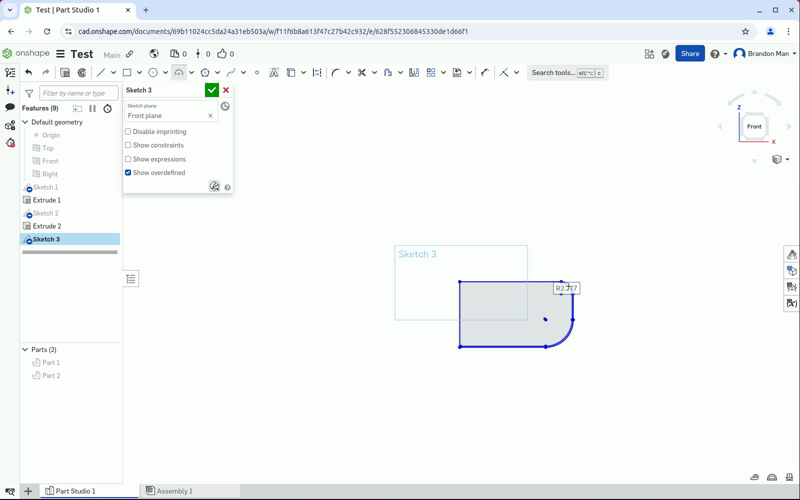
key(esc)
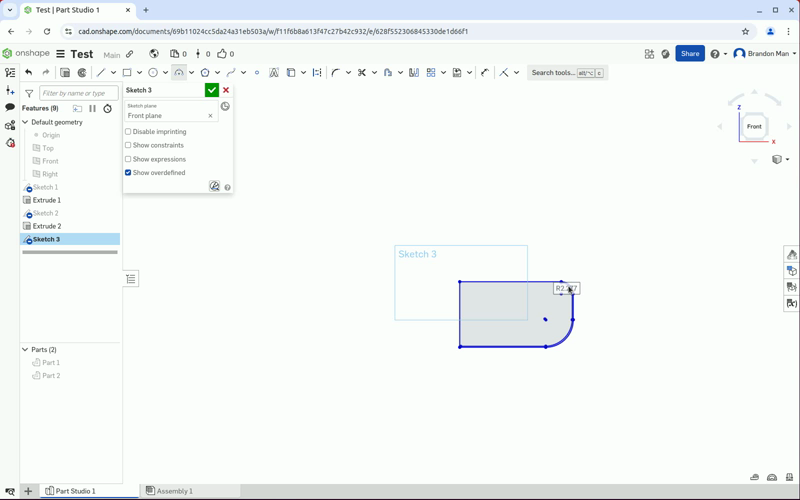
key(l)
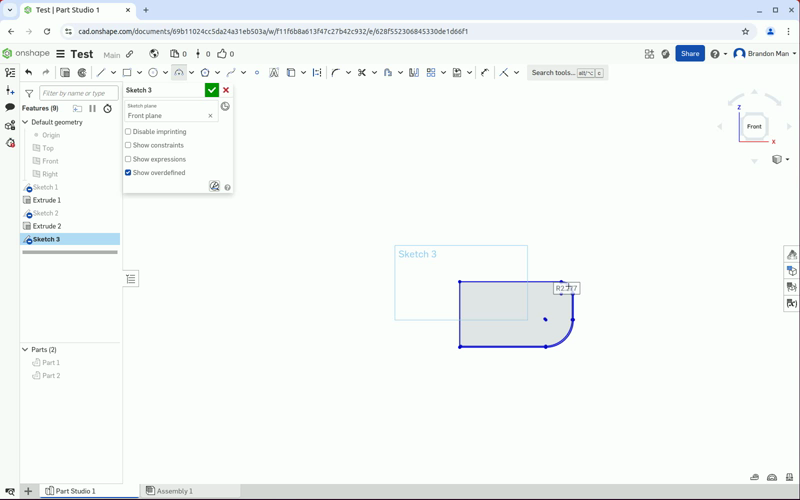
mouse_move(561, 282)
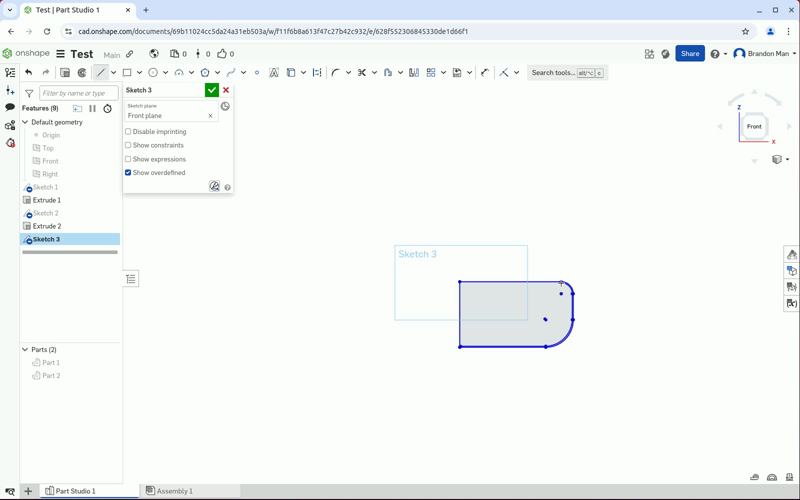
scroll(6)
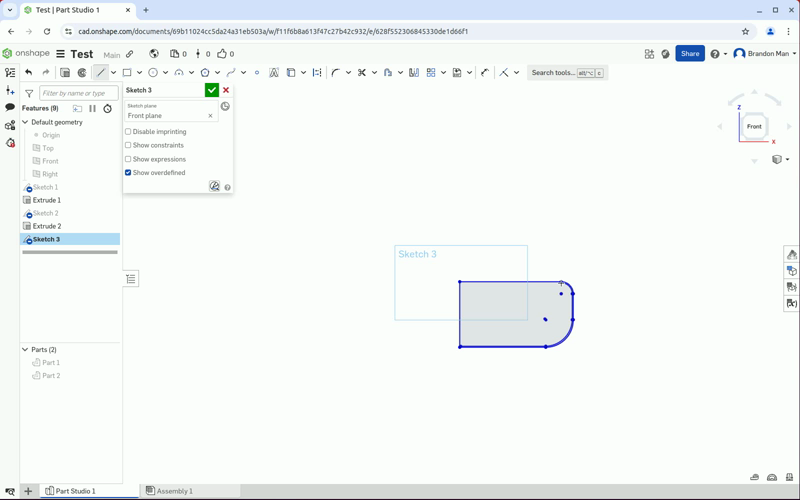
scroll(6)
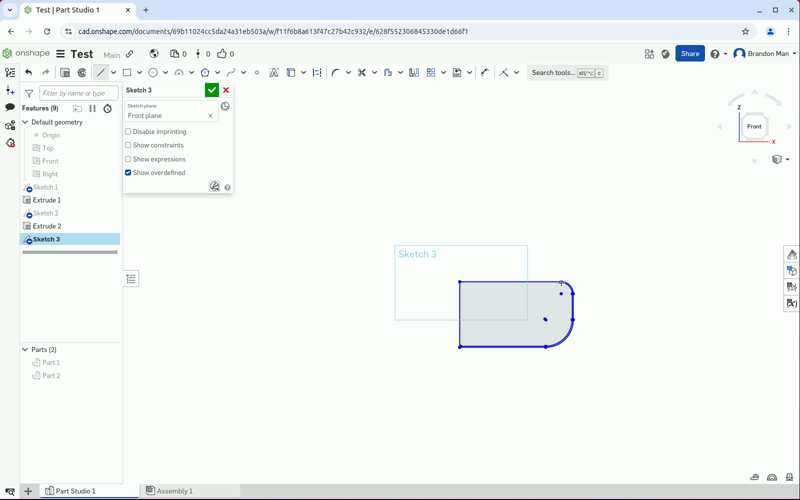
scroll(6)
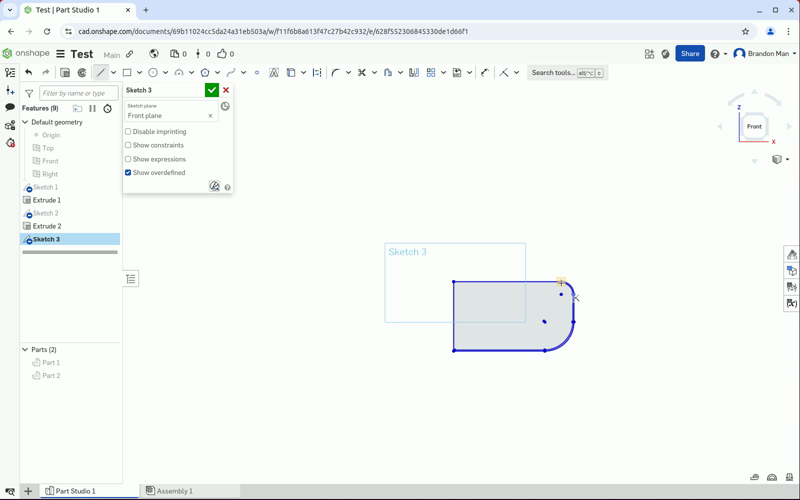
scroll(6)
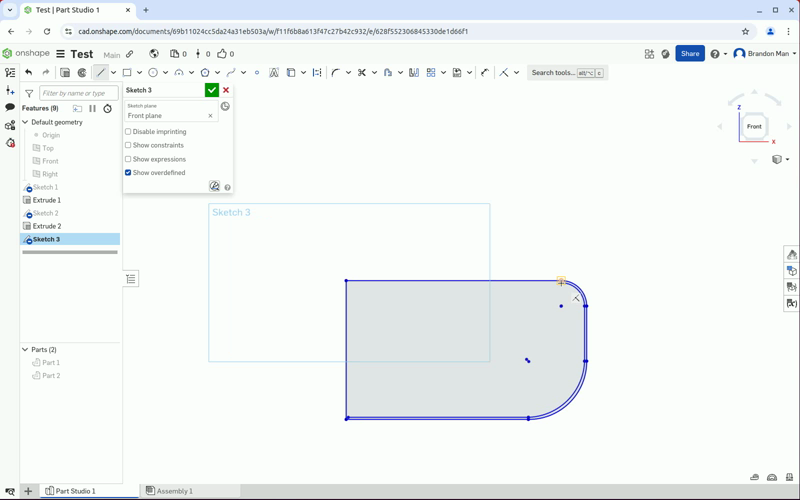
scroll(6)
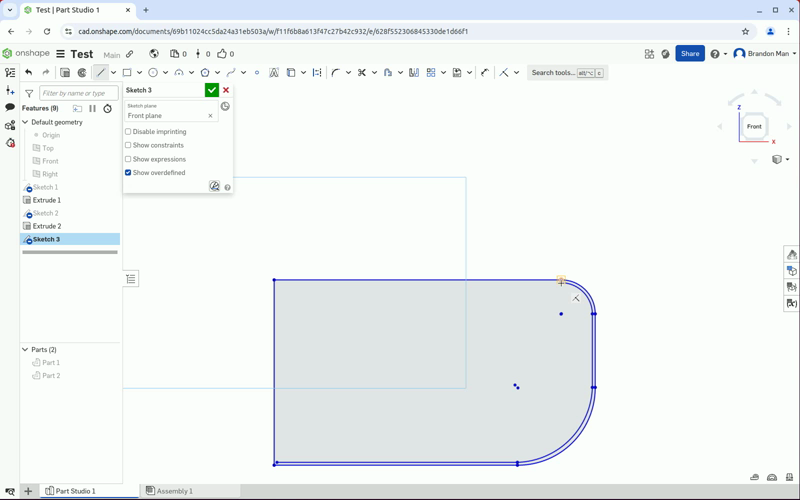
scroll(6)
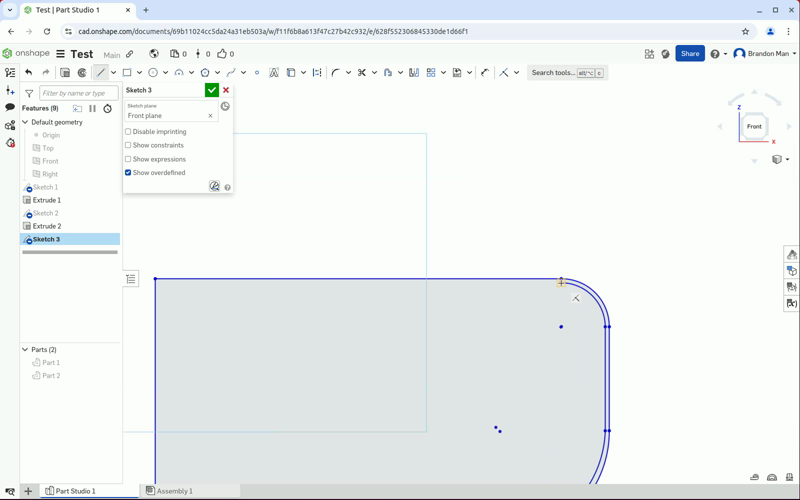
scroll(6)
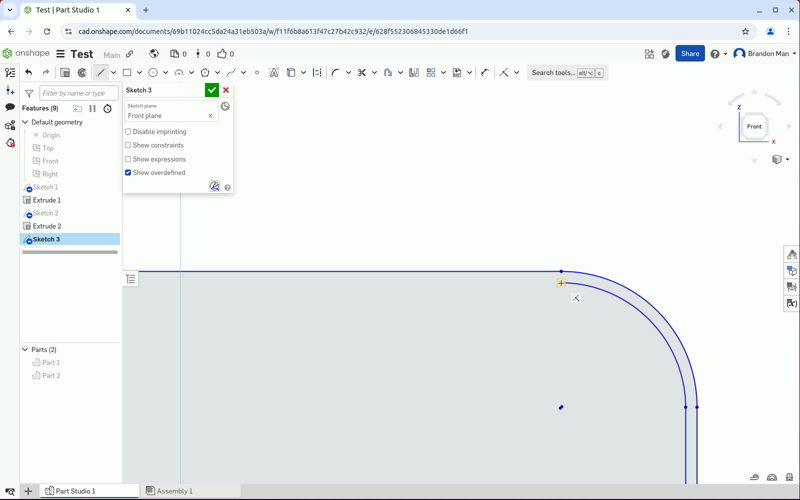
click(561, 282)
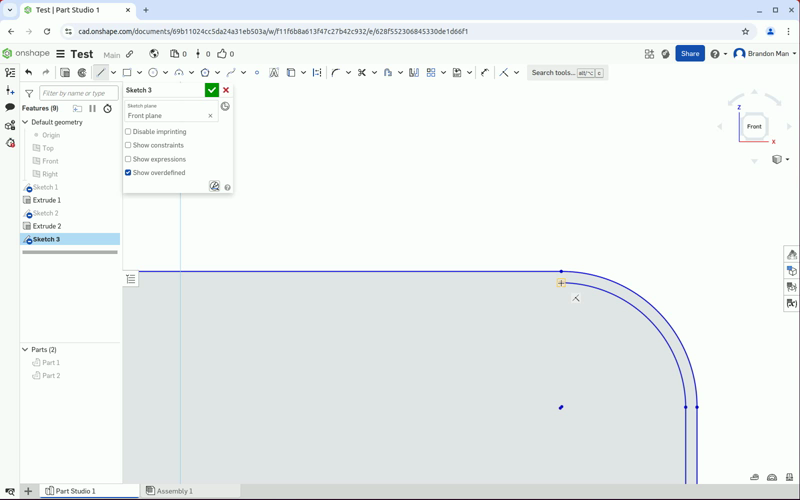
scroll(-6)
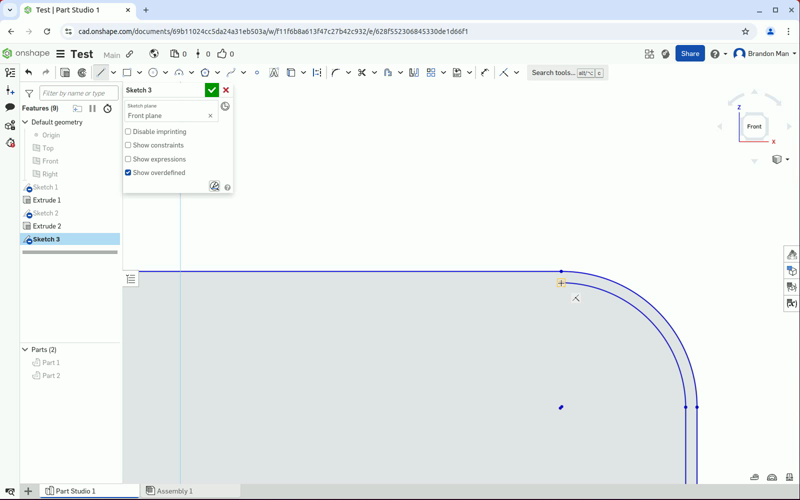
scroll(-6)
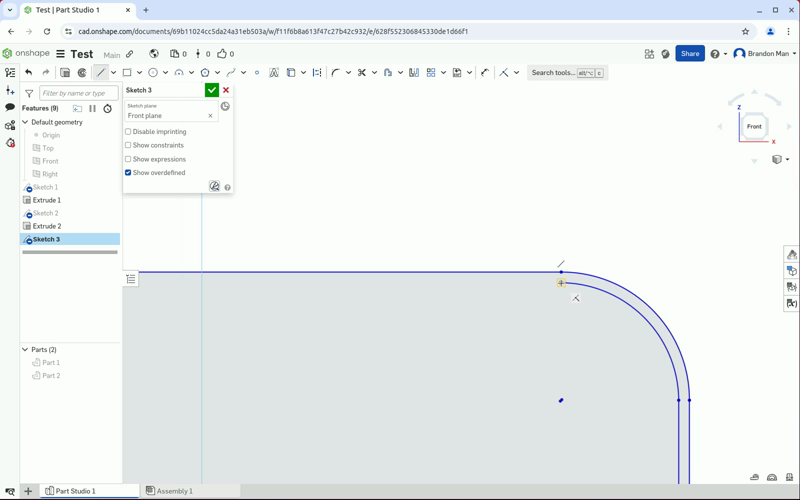
scroll(-6)
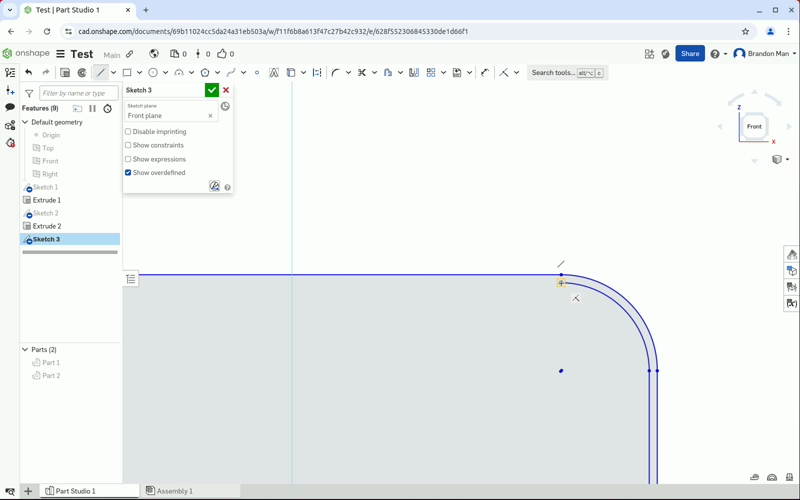
scroll(-6)
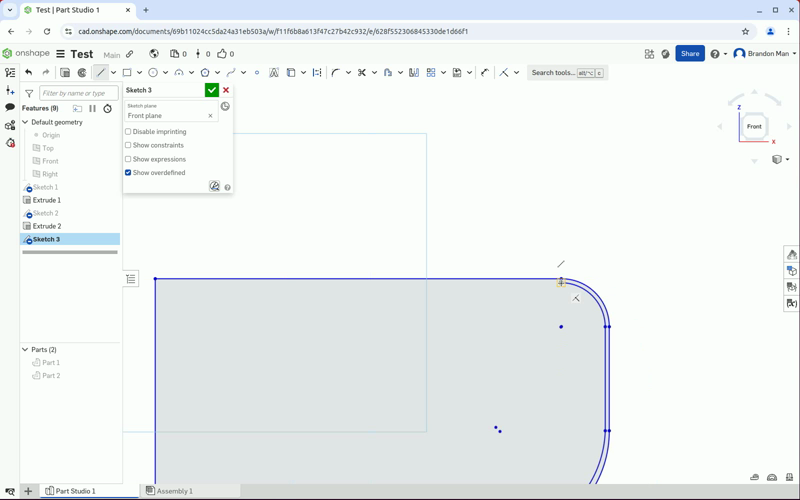
scroll(-6)
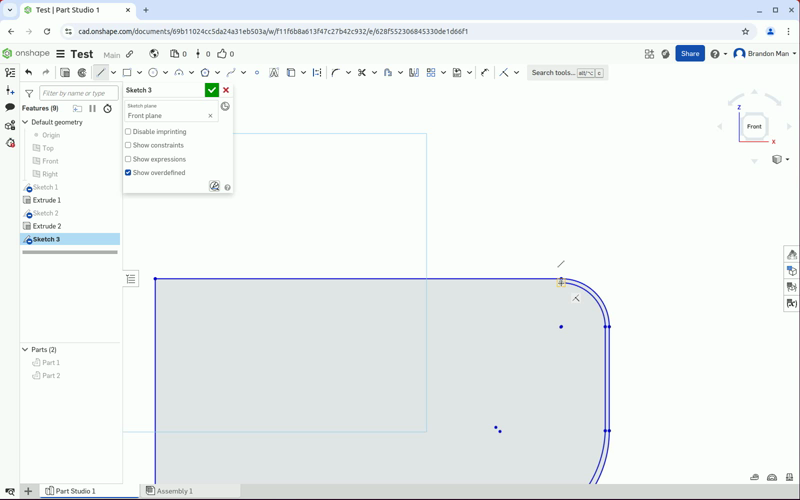
scroll(-6)
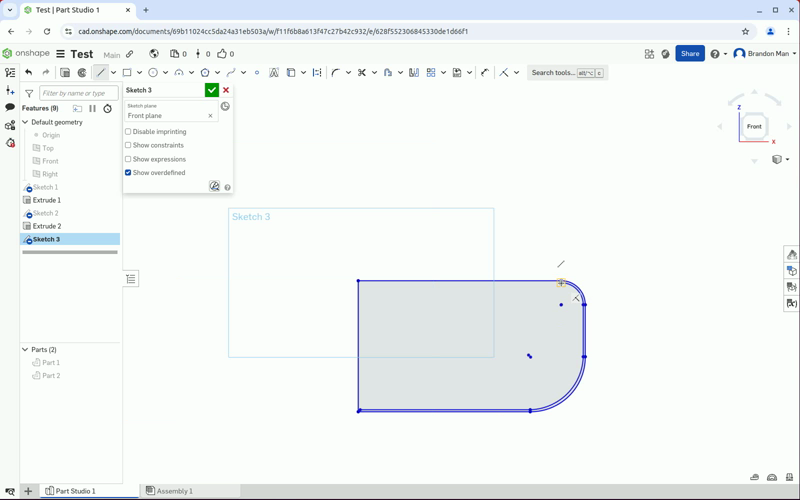
scroll(-6)
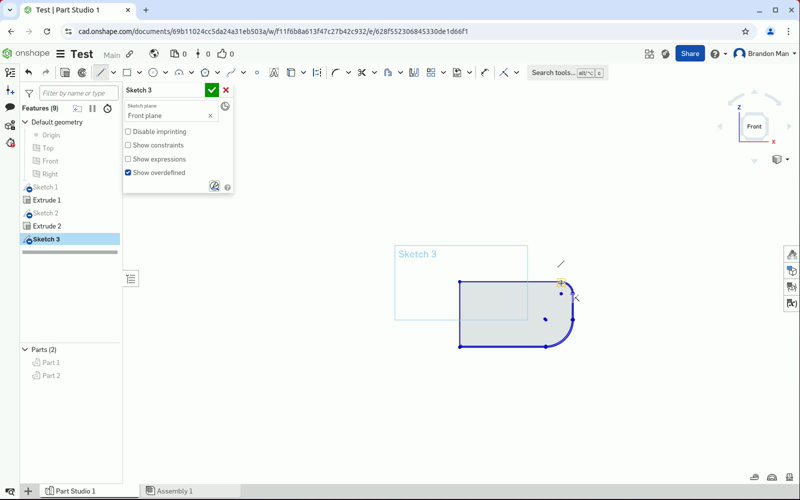
key_down(shift)
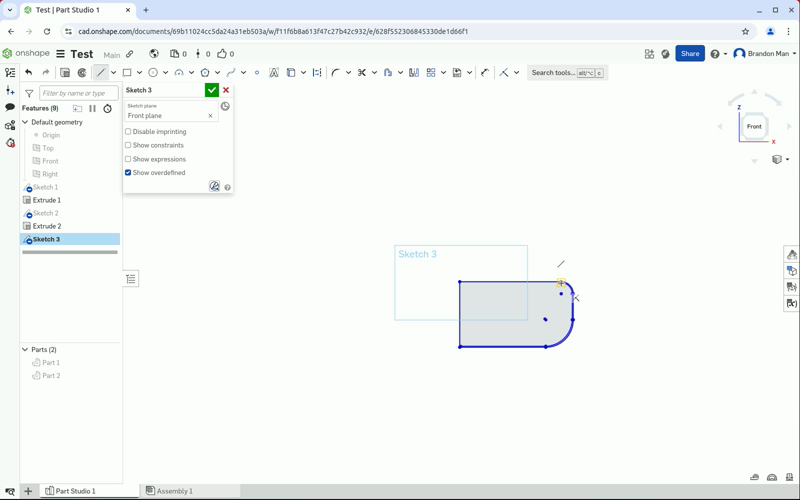
mouse_move(460, 282)
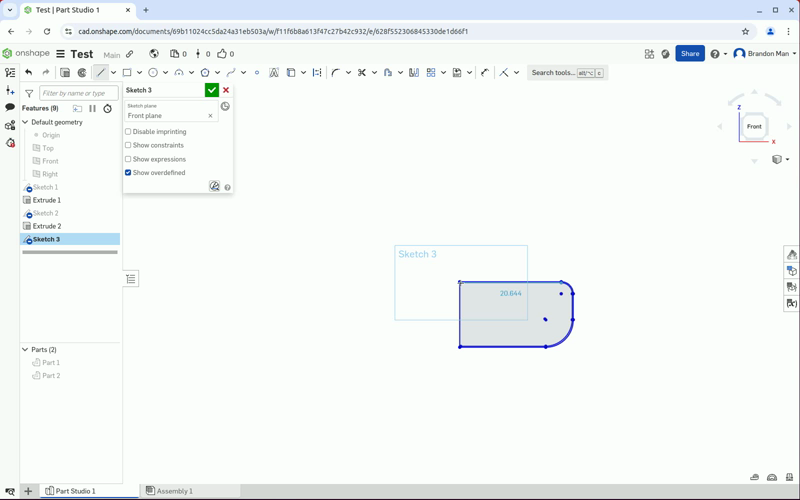
scroll(6)
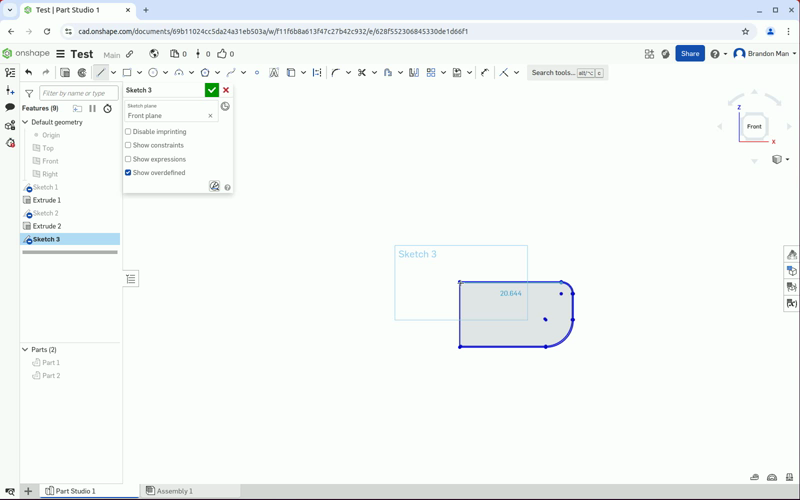
scroll(6)
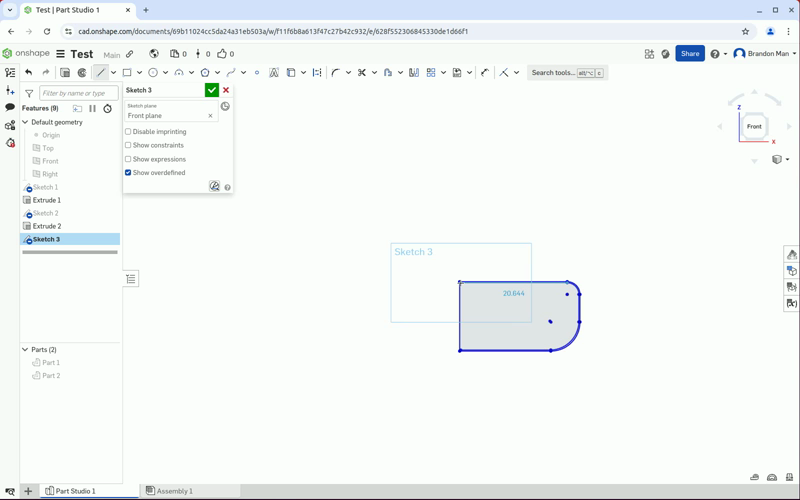
scroll(6)
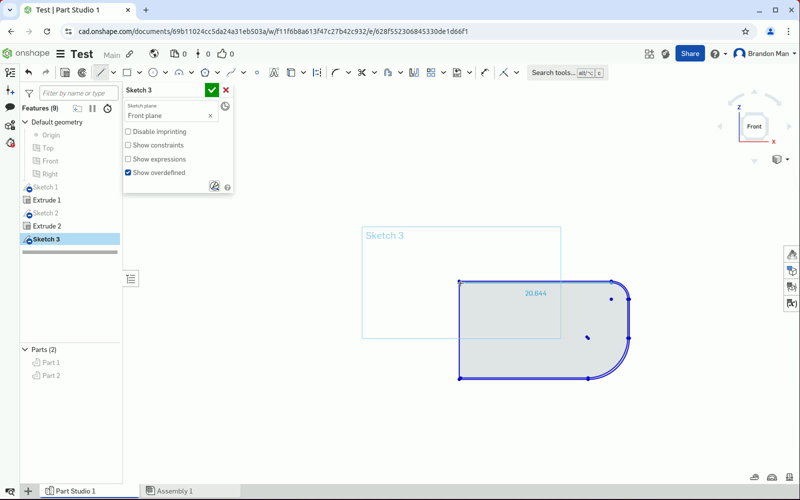
scroll(6)
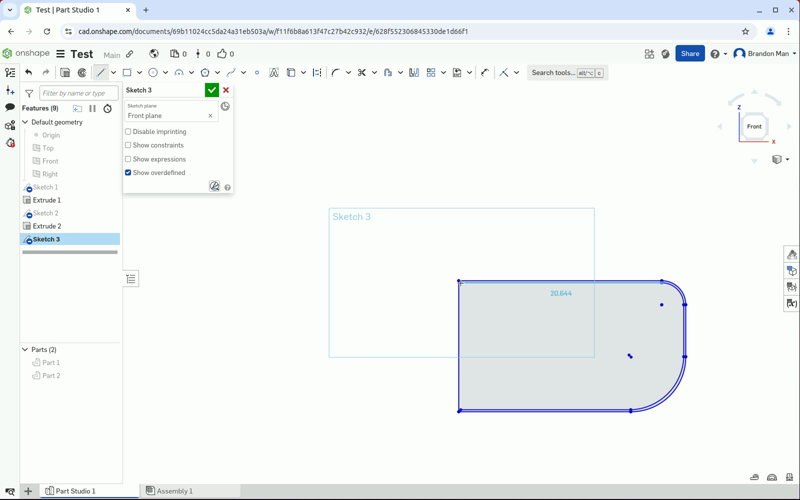
scroll(6)
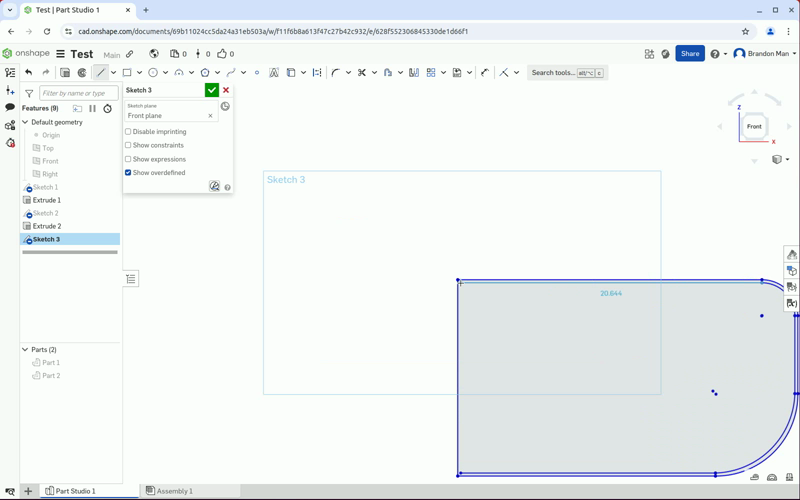
scroll(6)
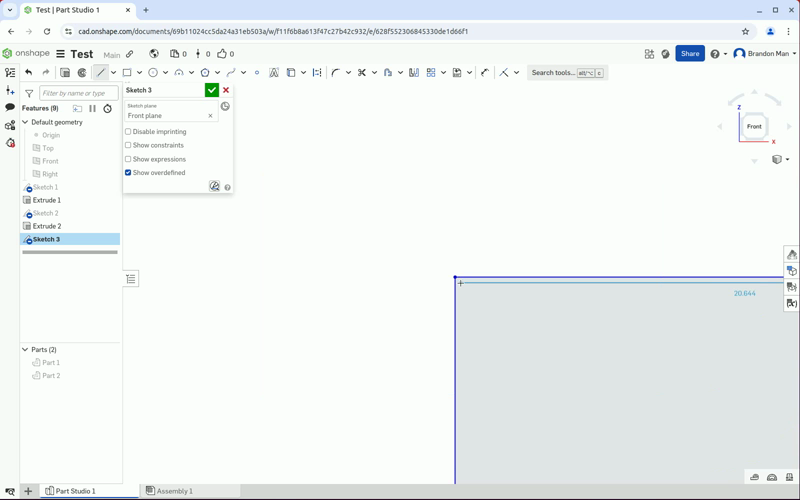
scroll(6)
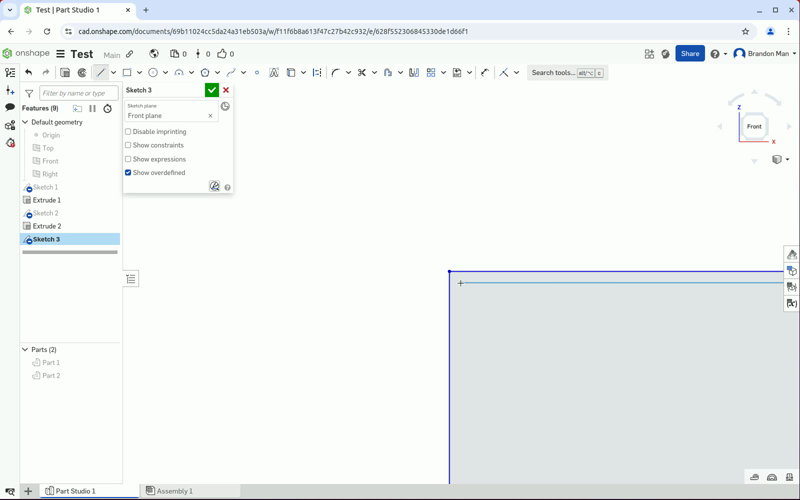
click(460, 282)
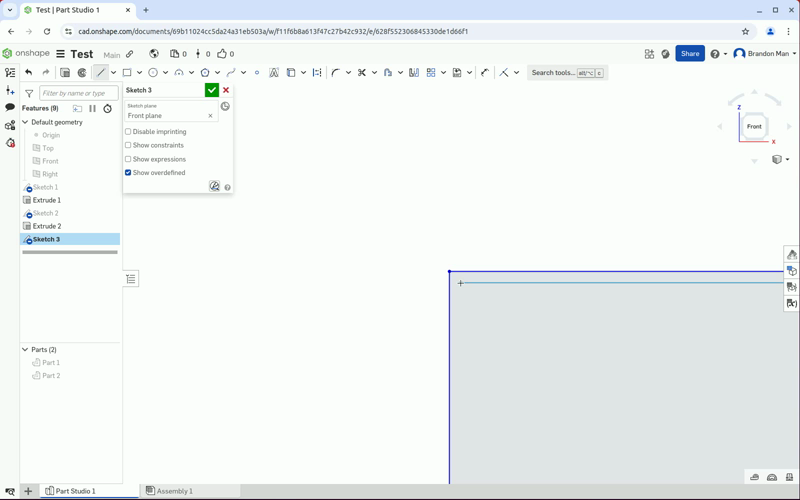
scroll(-6)
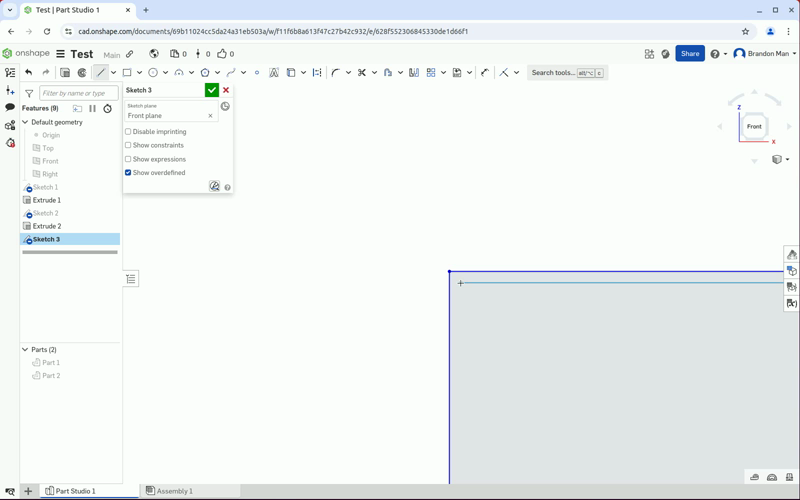
scroll(-6)
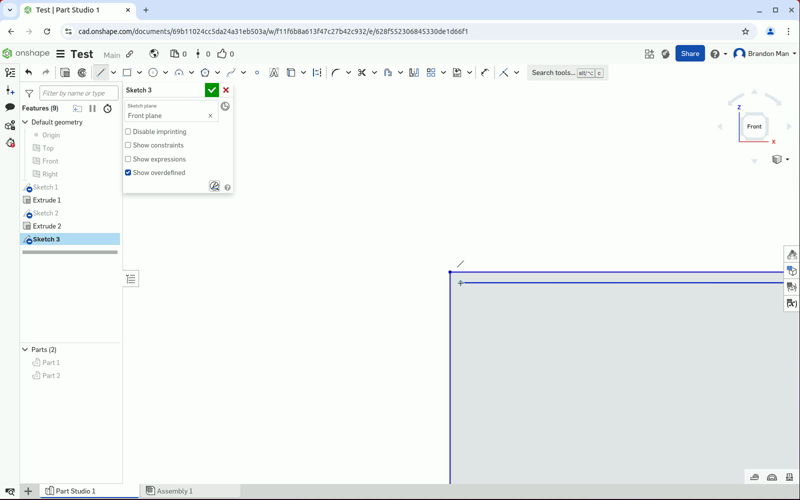
scroll(-6)
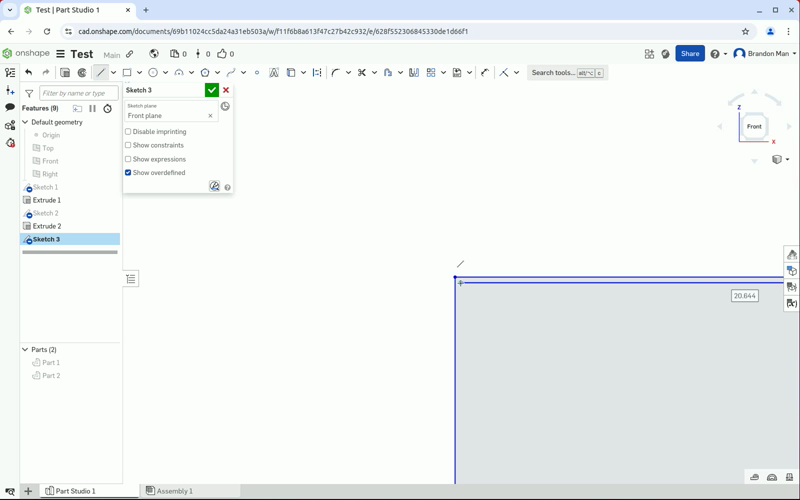
scroll(-6)
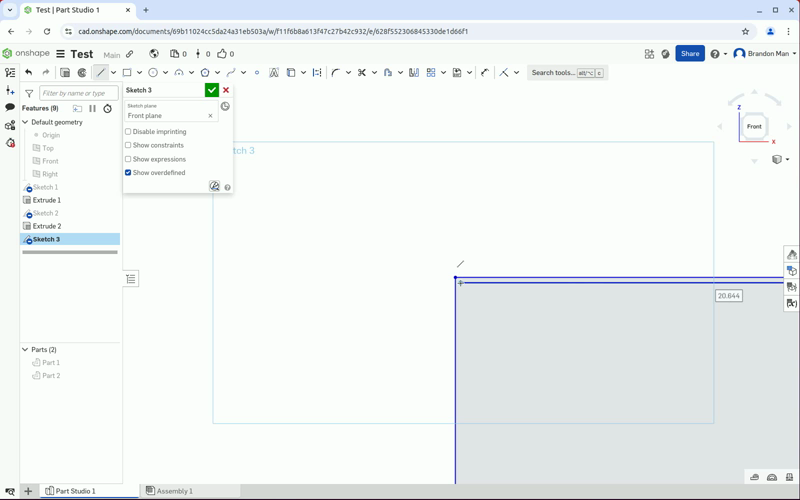
scroll(-6)
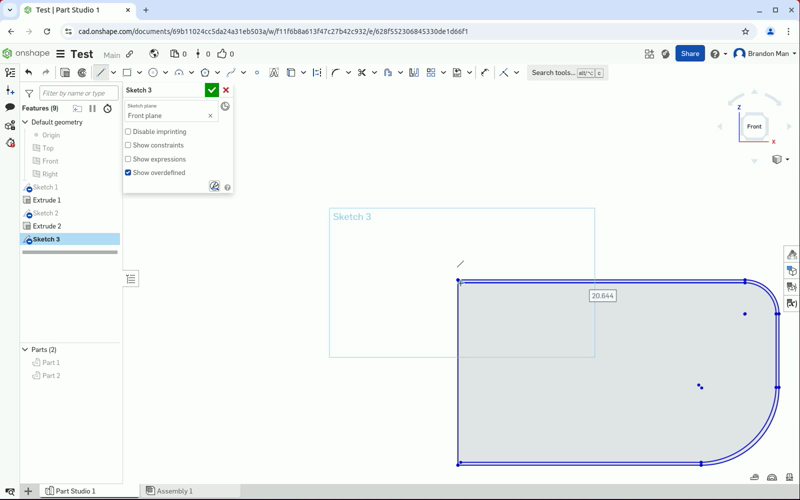
scroll(-6)
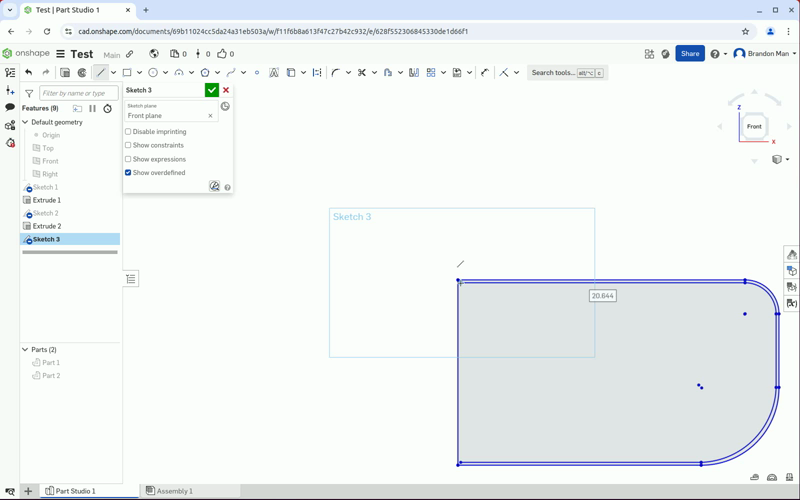
scroll(-6)
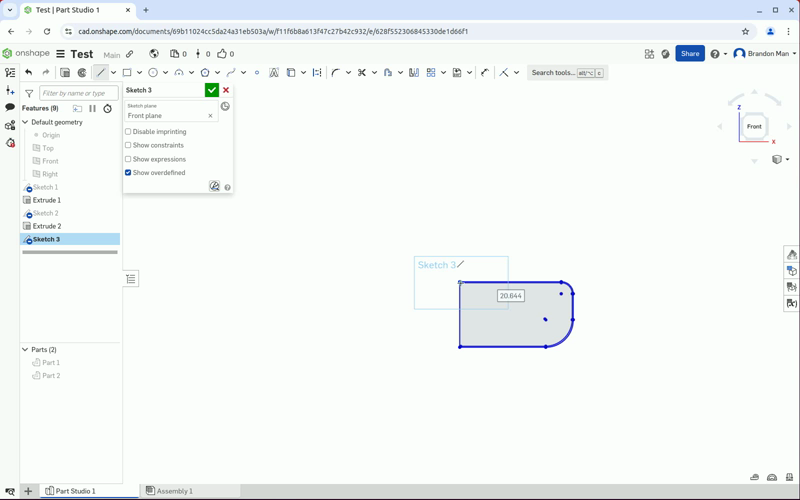
key_up(shift)
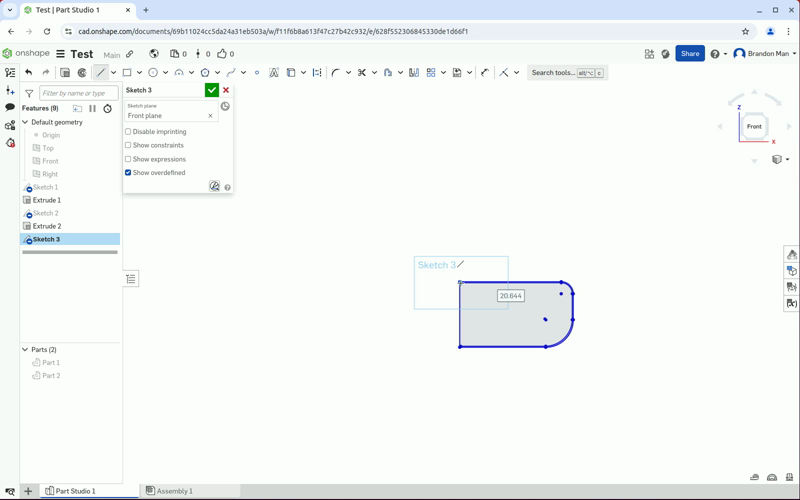
key_down(shift)
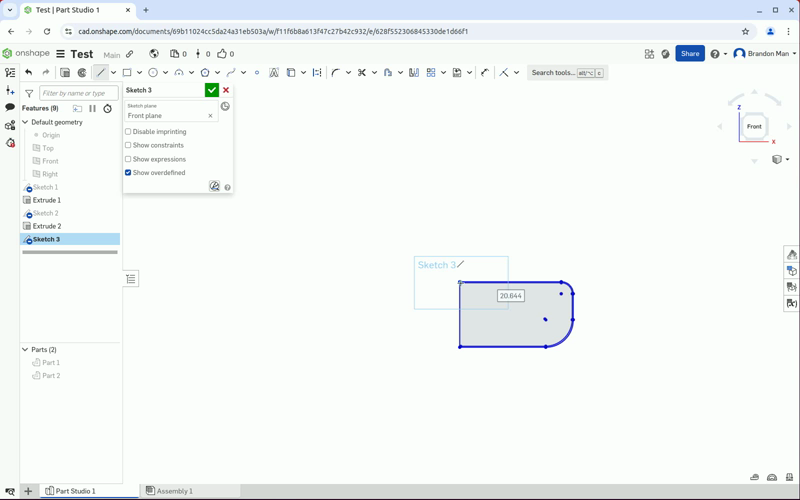
mouse_move(460, 346)
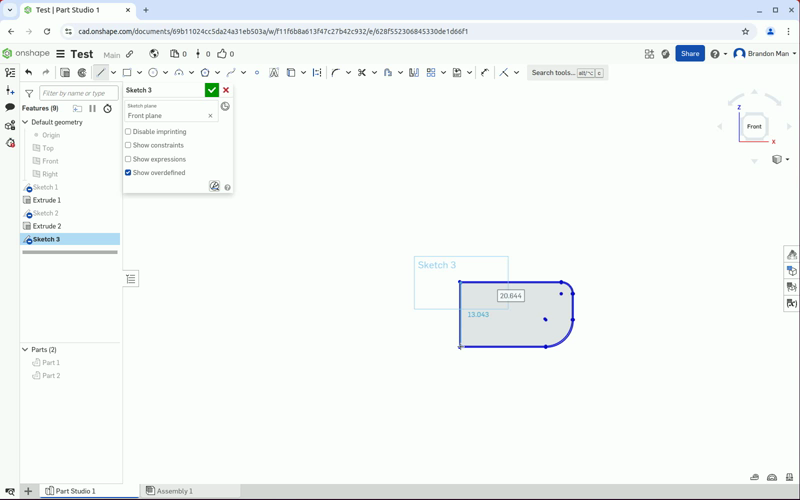
scroll(6)
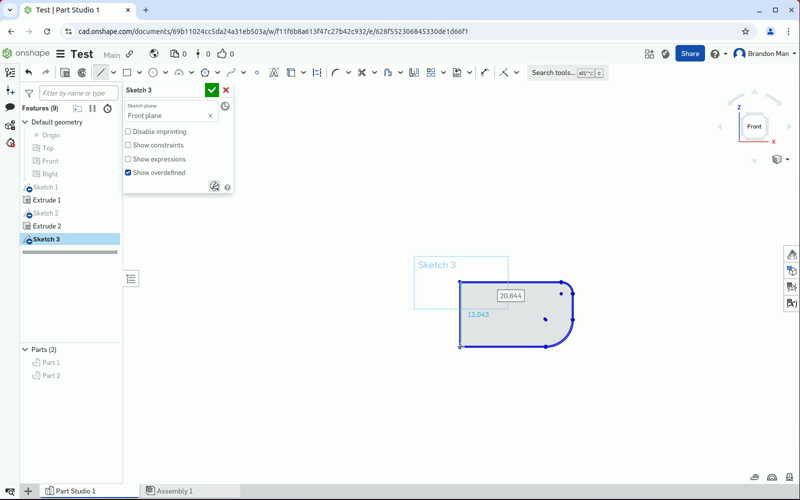
scroll(6)
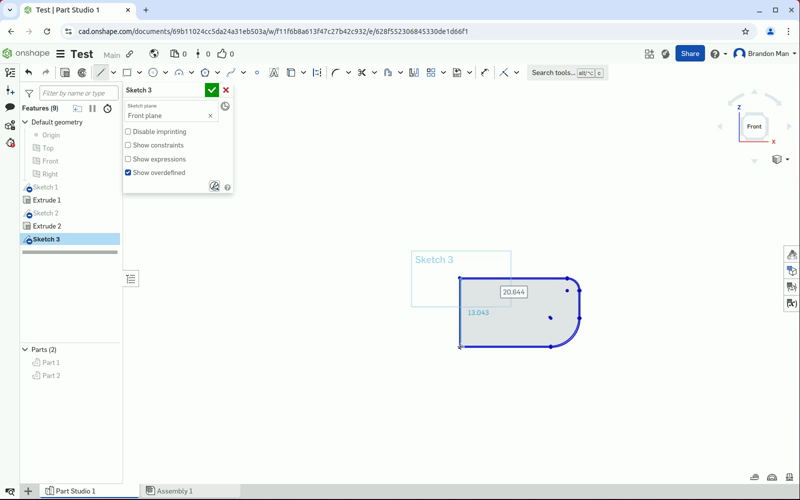
scroll(6)
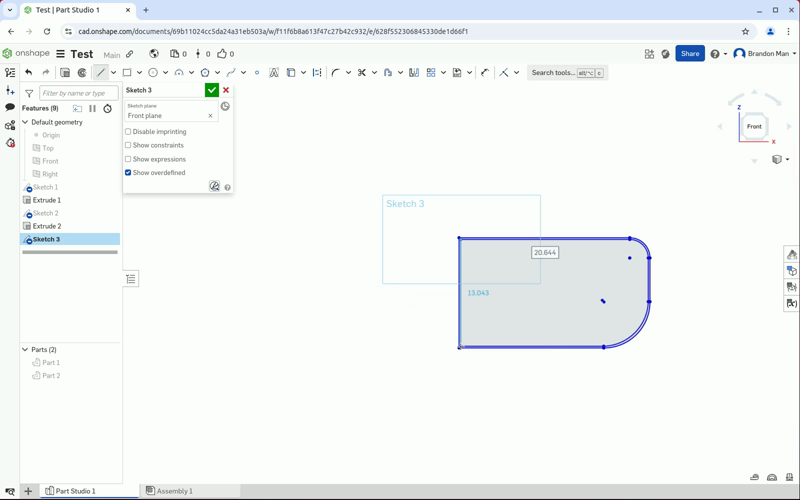
scroll(6)
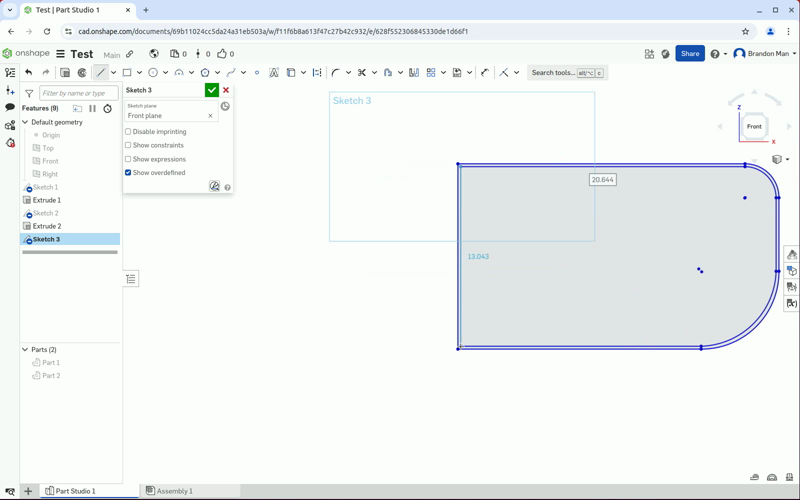
scroll(6)
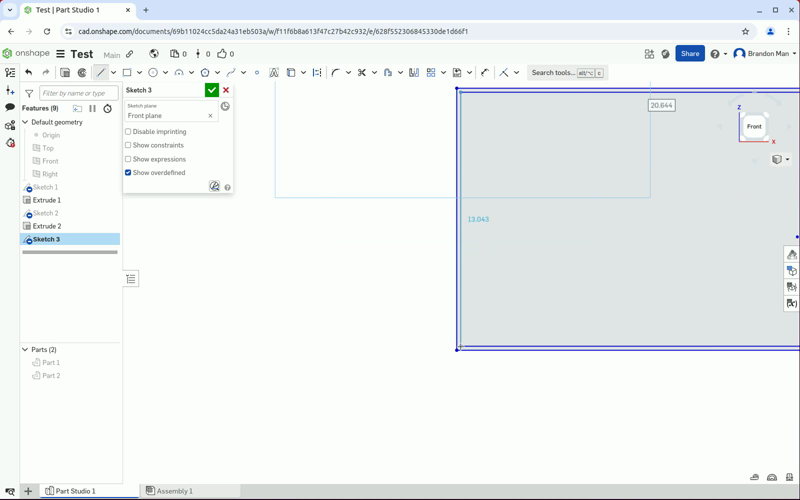
scroll(6)
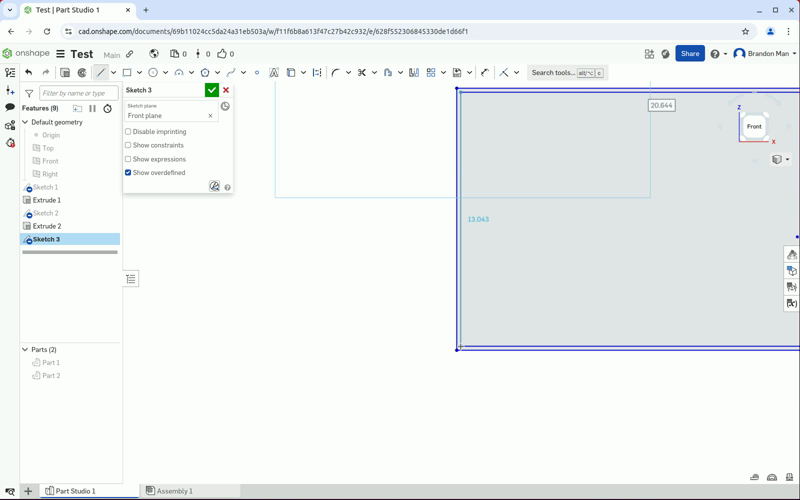
scroll(6)
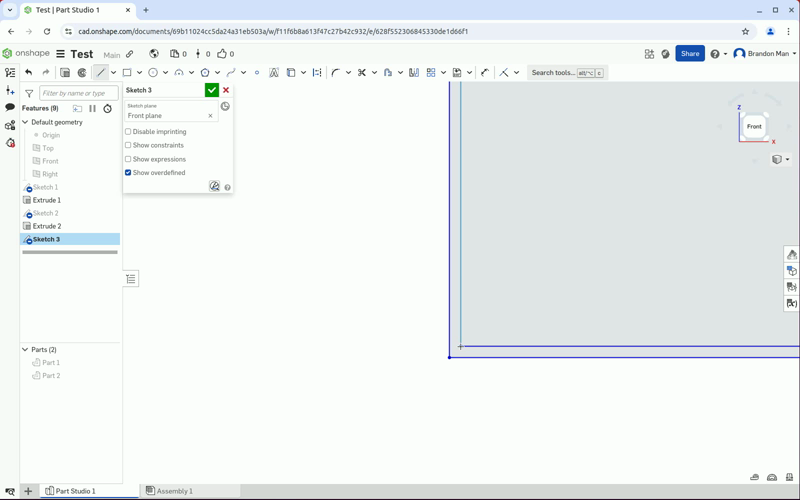
key_up(shift)
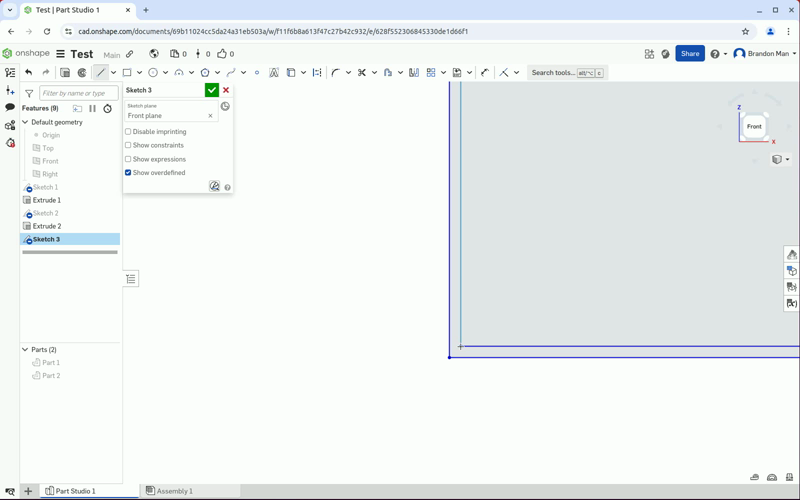
click(460, 346)
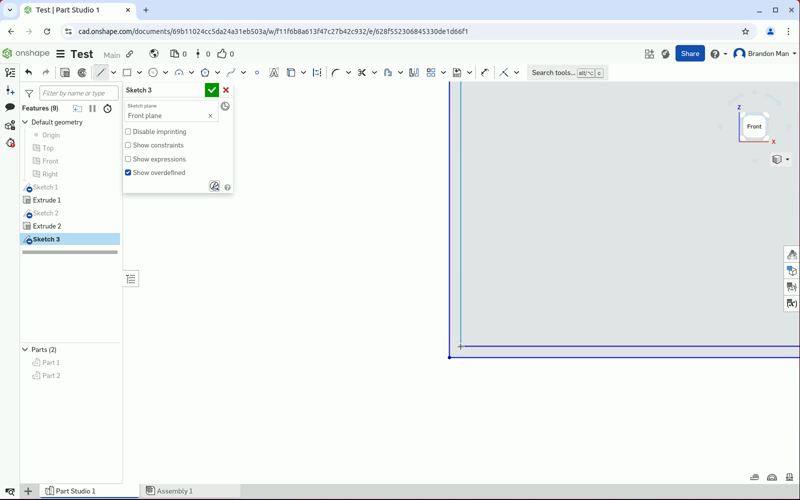
scroll(-6)
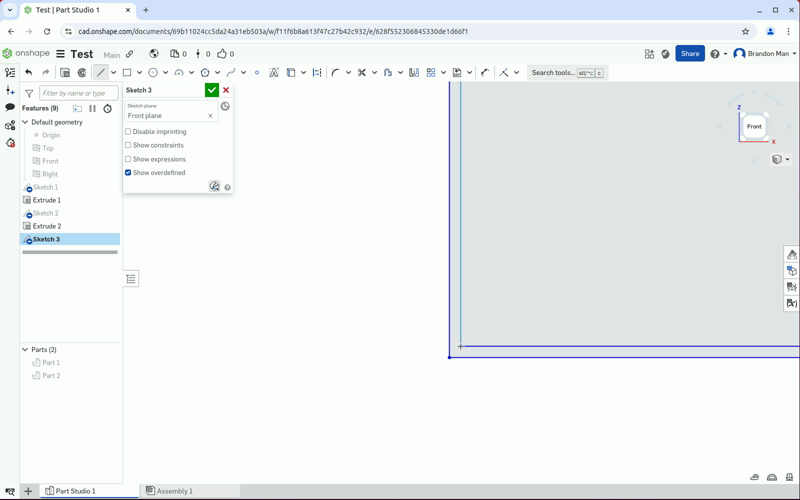
scroll(-6)
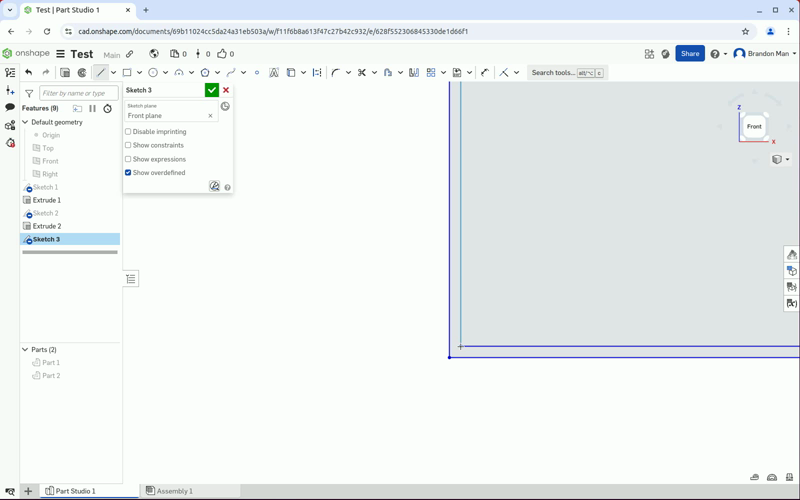
scroll(-6)
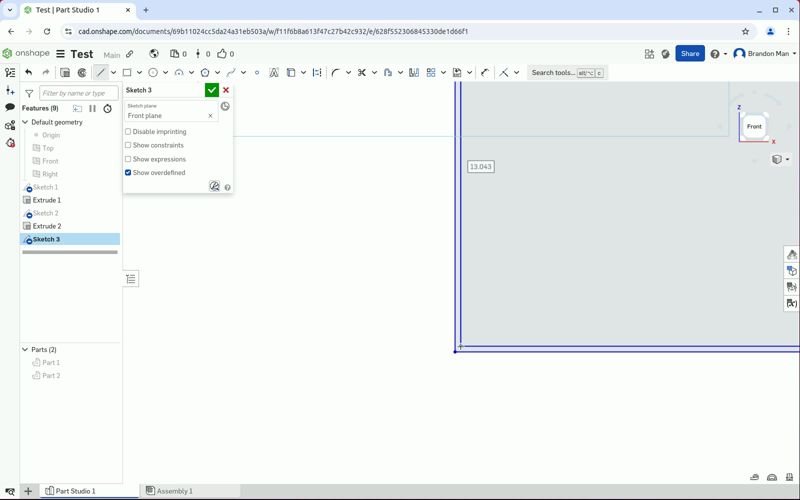
scroll(-6)
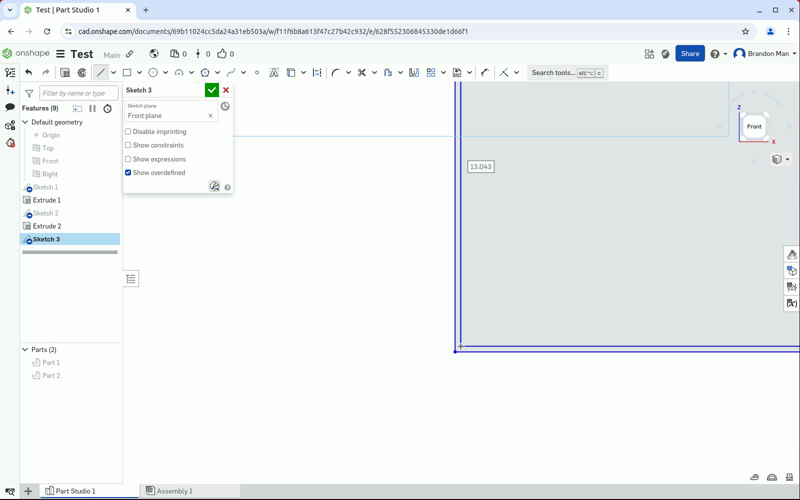
scroll(-6)
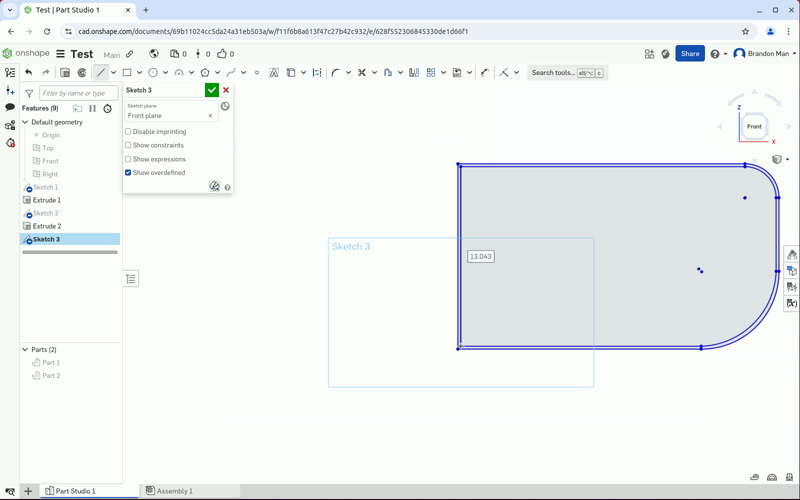
scroll(-6)
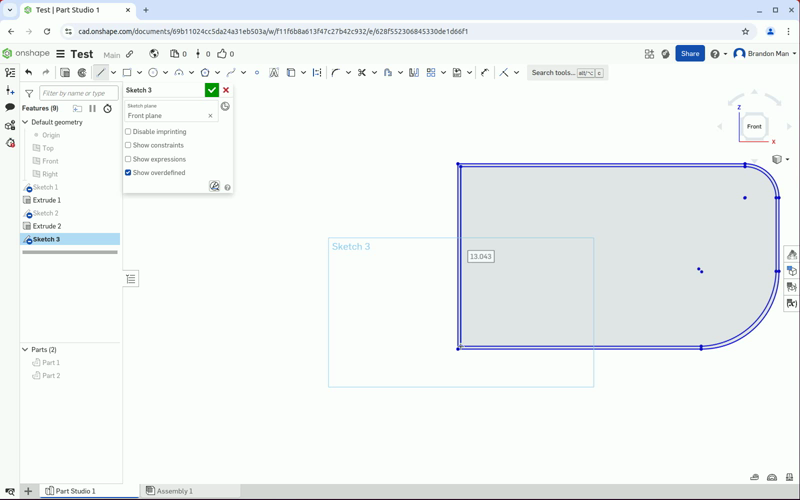
scroll(-6)
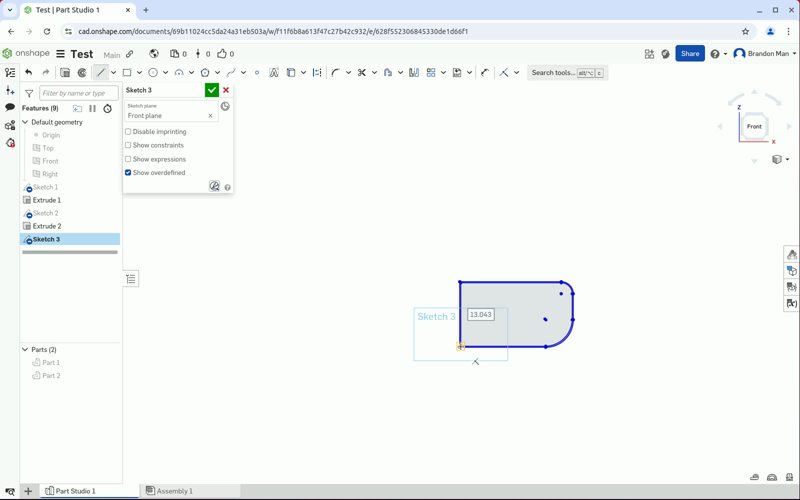
key(esc)
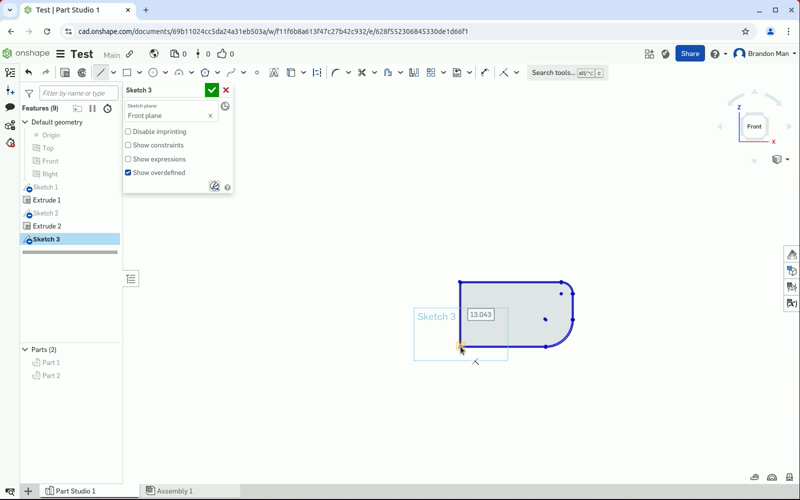
mouse_move(531, 282)
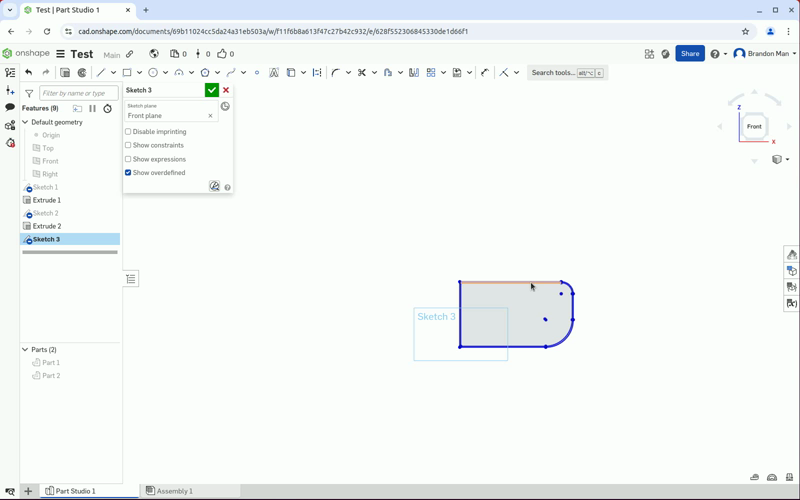
scroll(6)
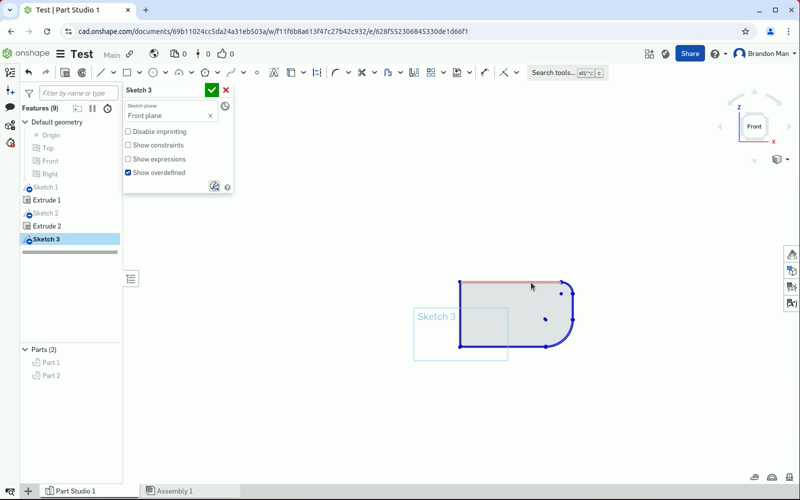
scroll(6)
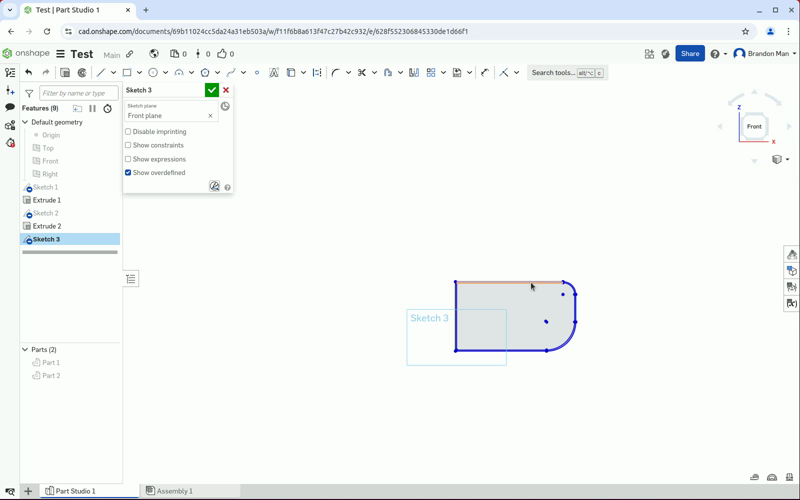
scroll(6)
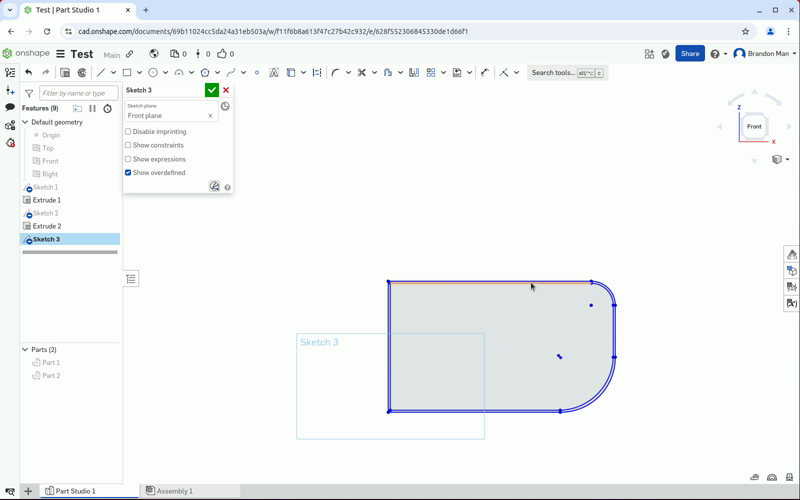
scroll(6)
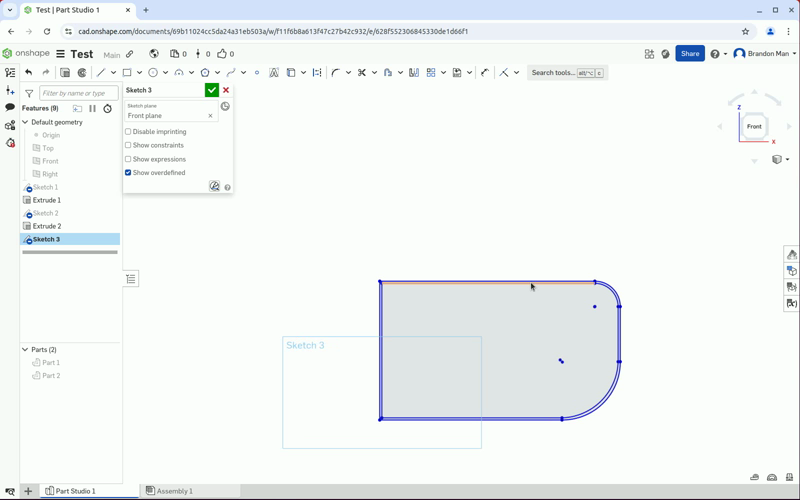
scroll(6)
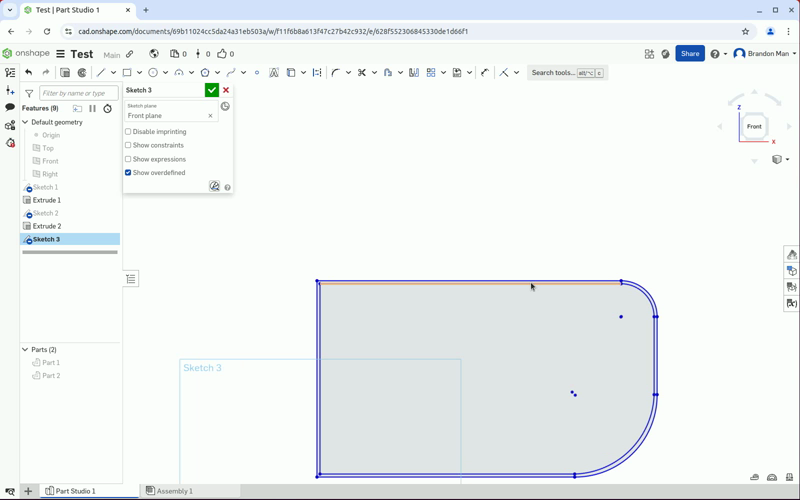
scroll(6)
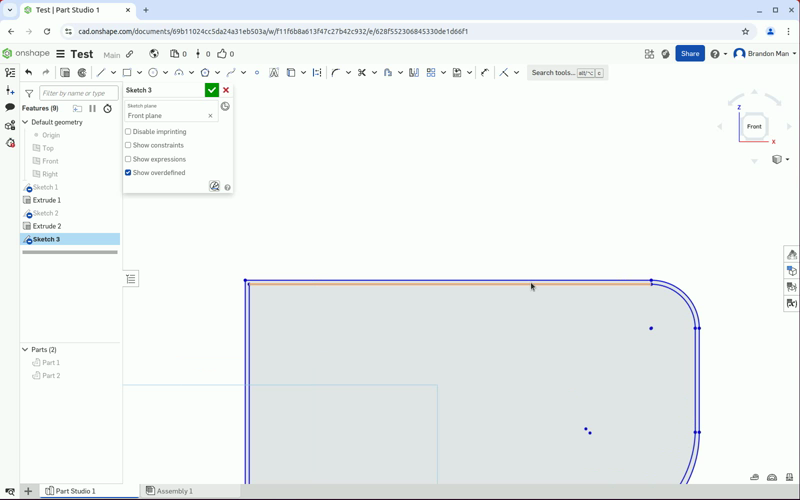
scroll(6)
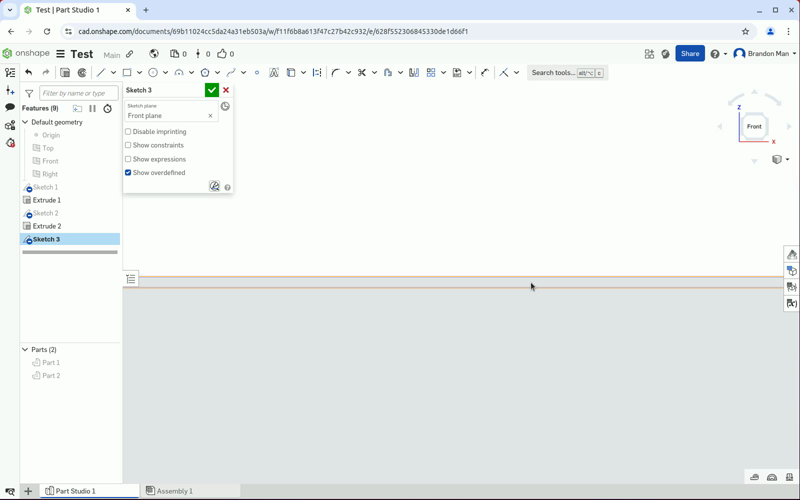
click(531, 282)
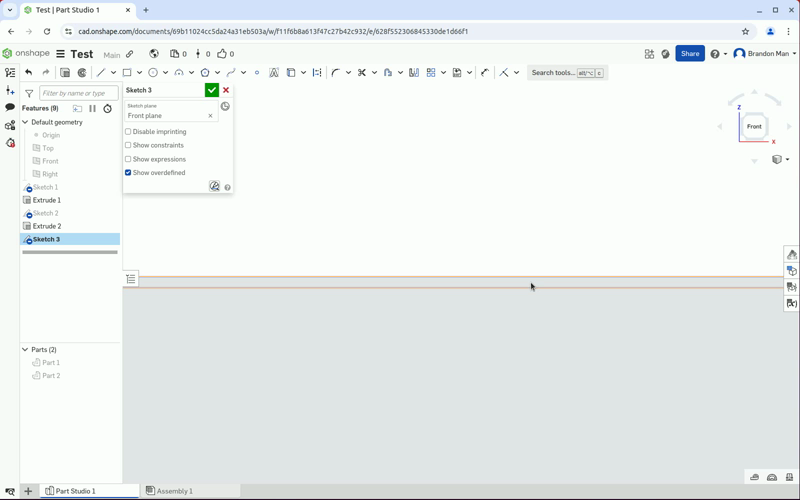
scroll(-6)
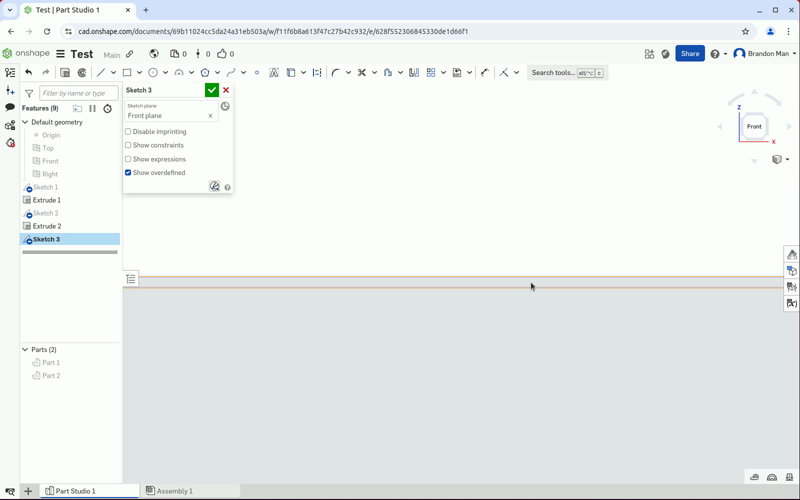
scroll(-6)
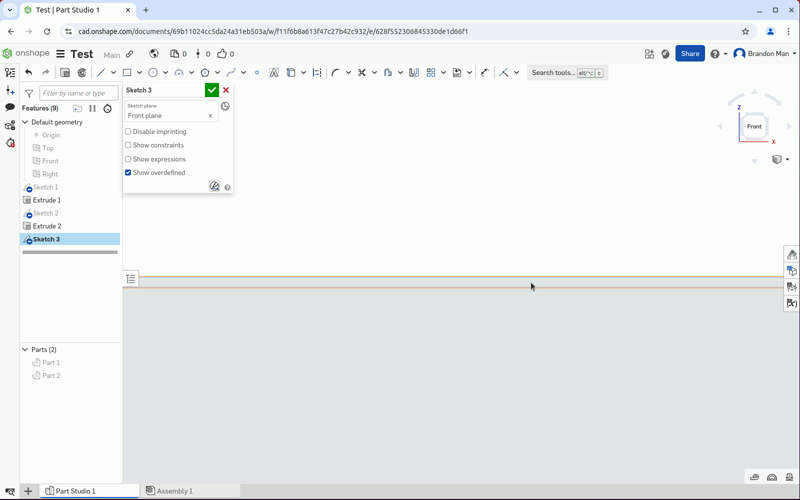
scroll(-6)
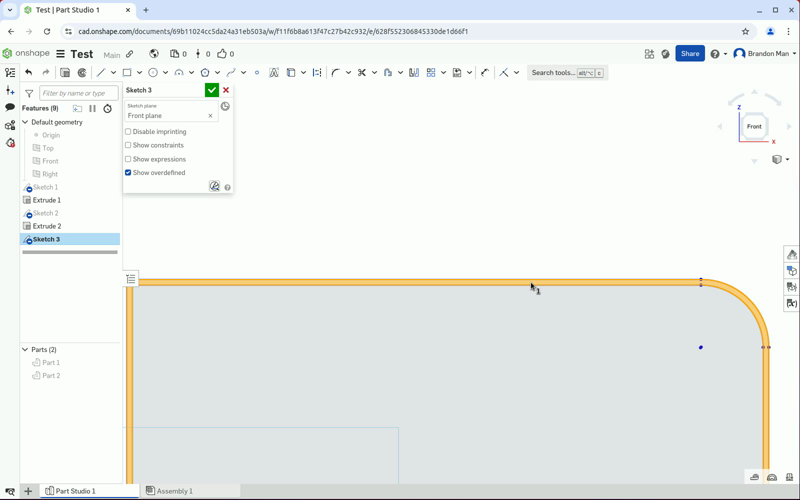
scroll(-6)
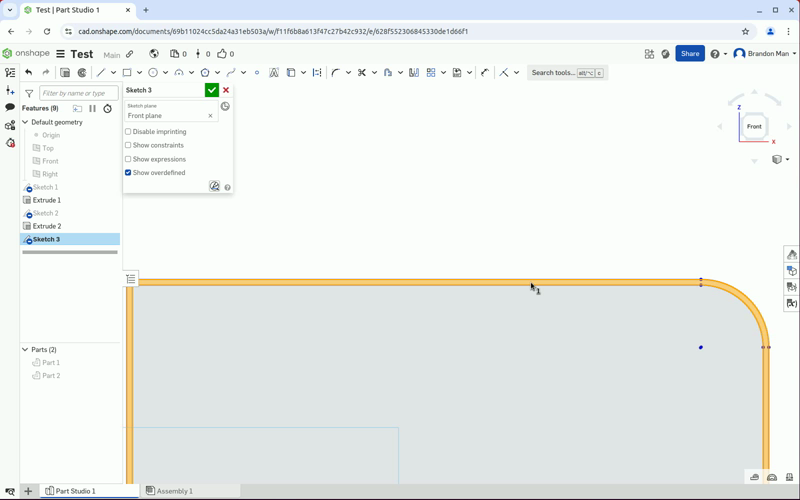
scroll(-6)
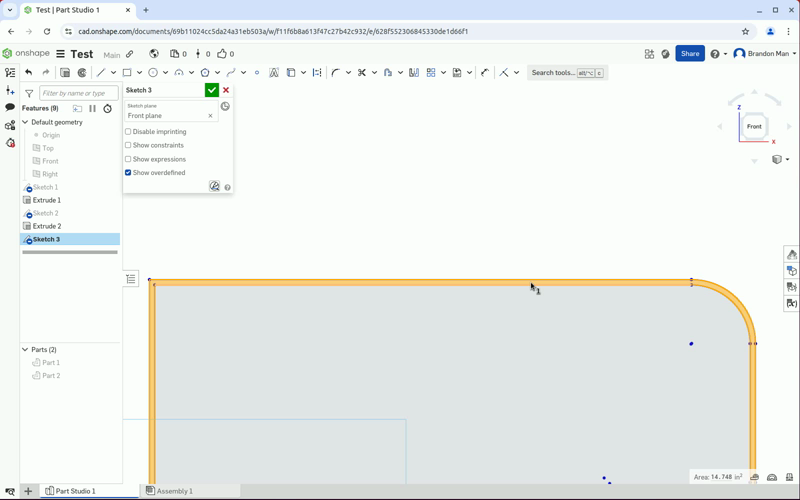
scroll(-6)
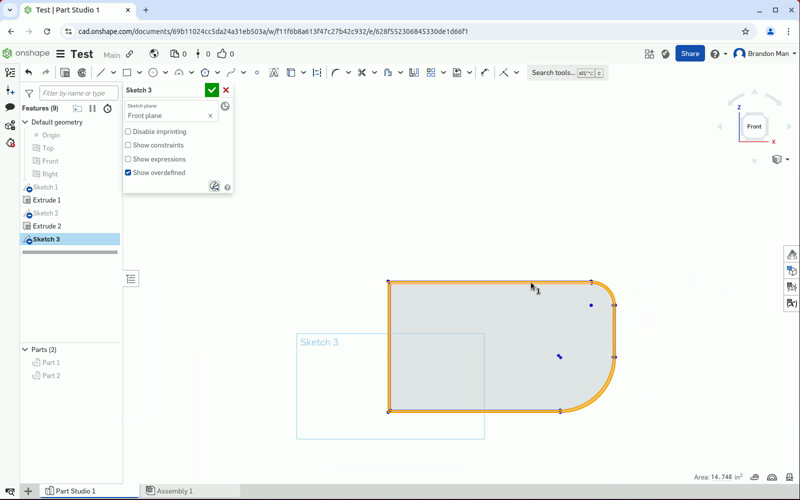
scroll(-6)
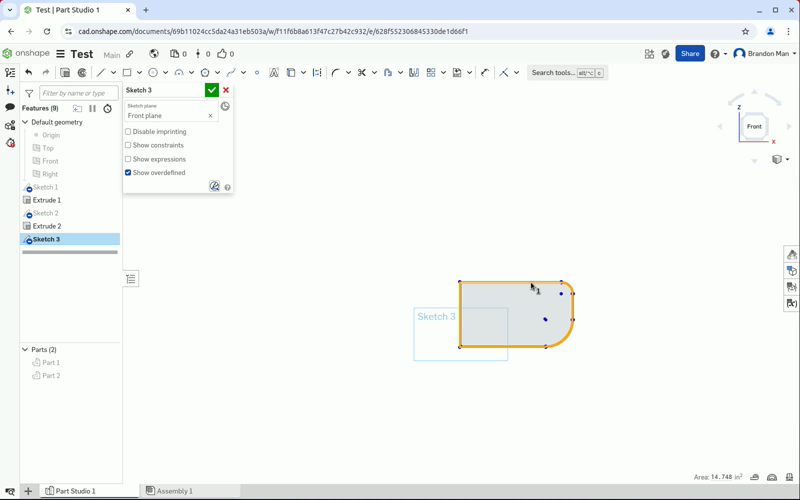
mouse_move(73, 352)
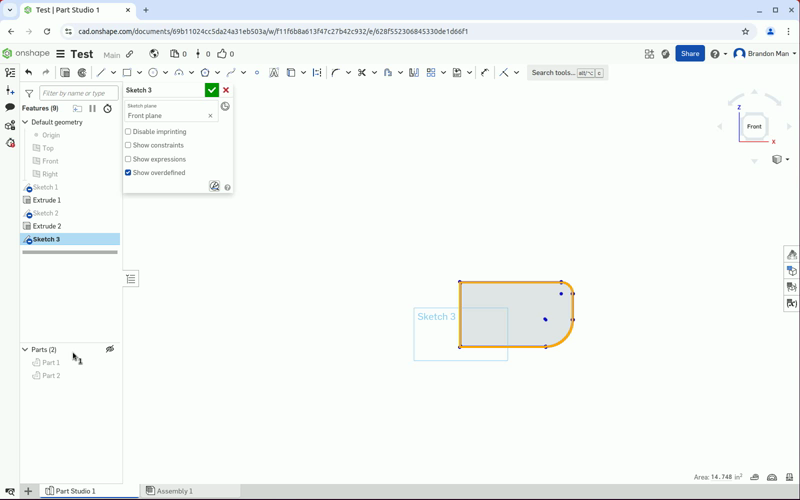
key(shift+y)
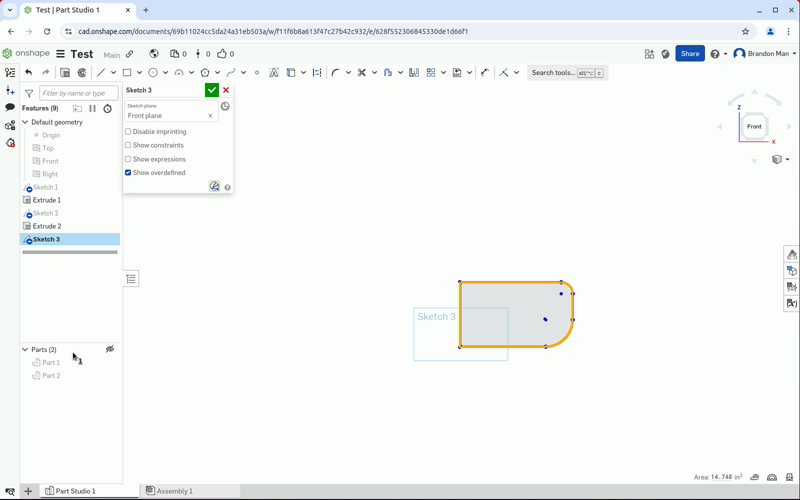
key(shift+e)
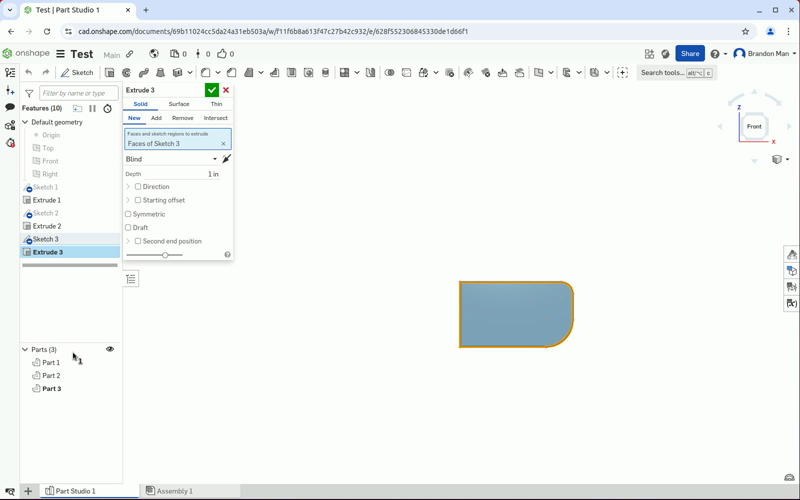
mouse_move(143, 106)
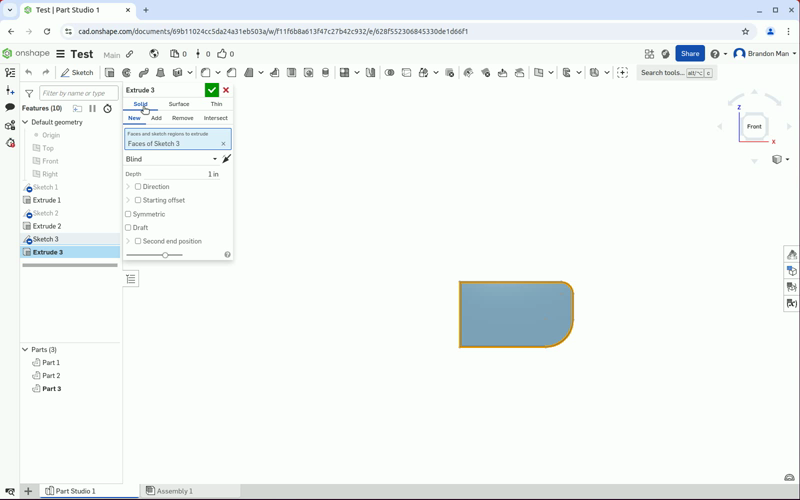
click(143, 106)
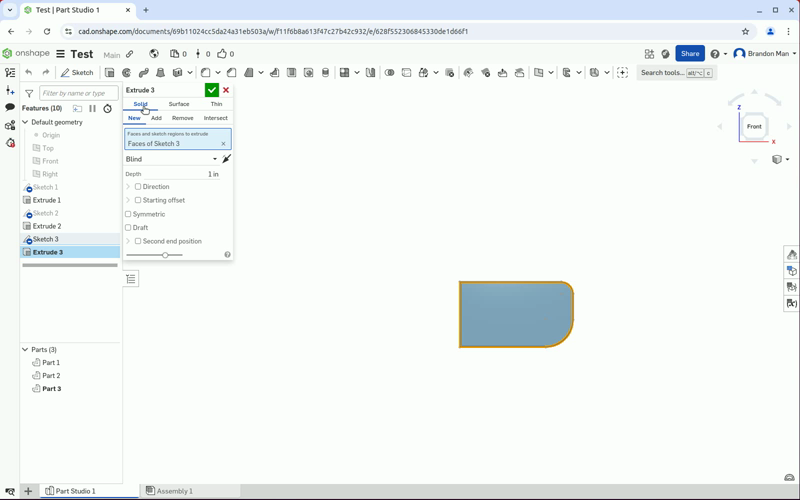
mouse_move(137, 120)
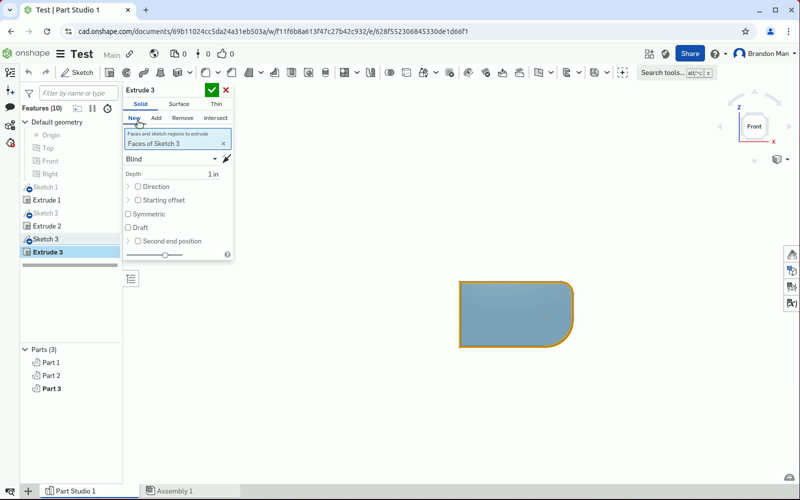
click(137, 120)
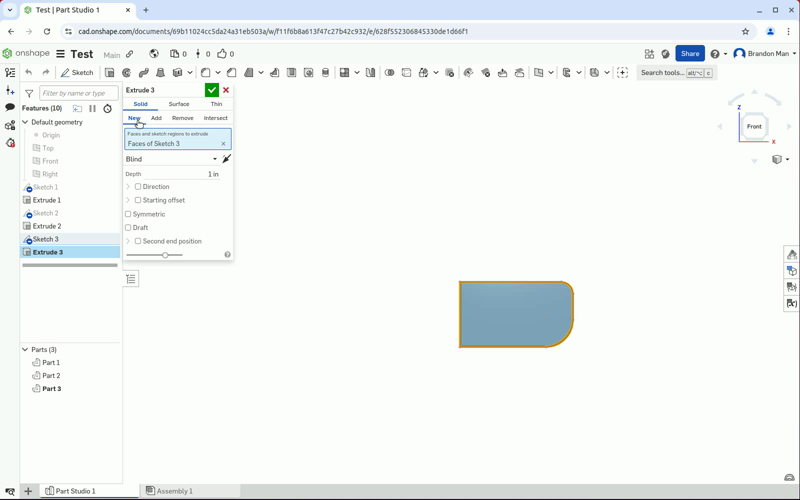
key(tab, 4)
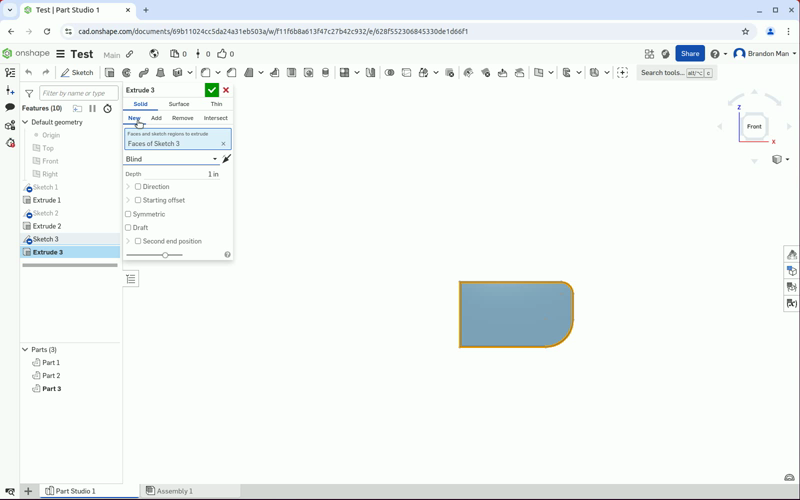
text(0.241)
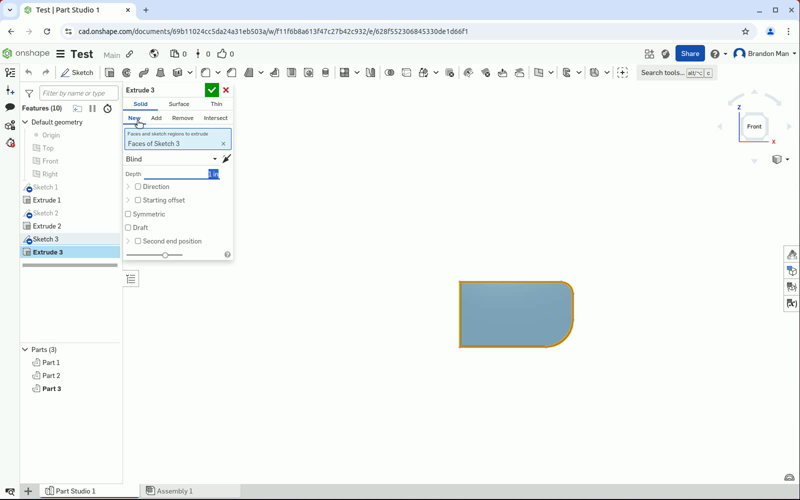
key(enter)
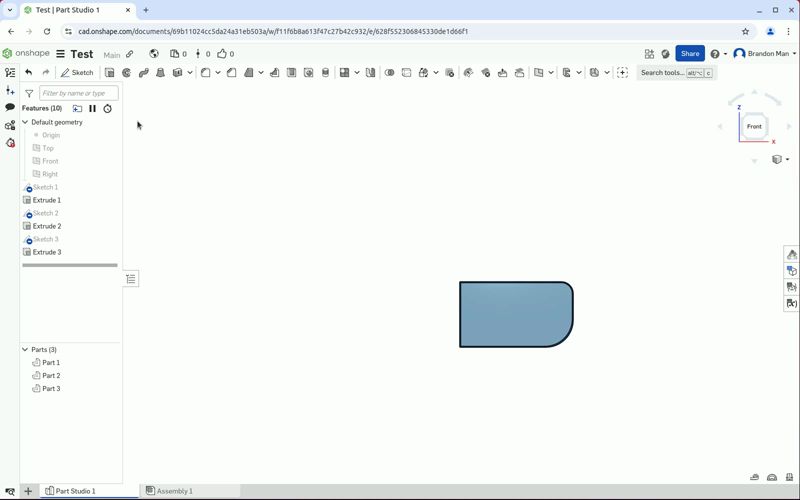
key(shift+h)
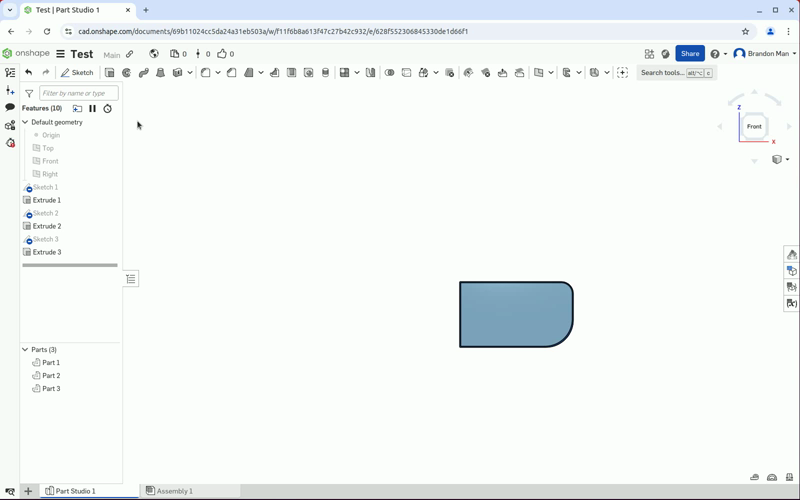
key(shift+h)
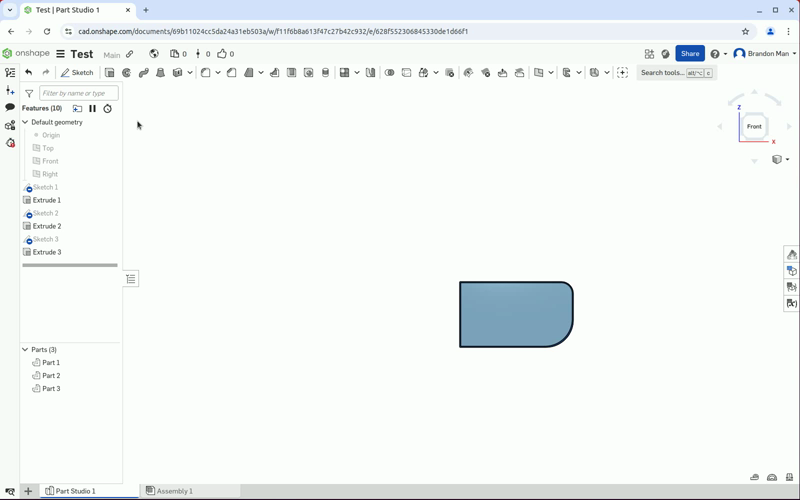
key(shift+7)
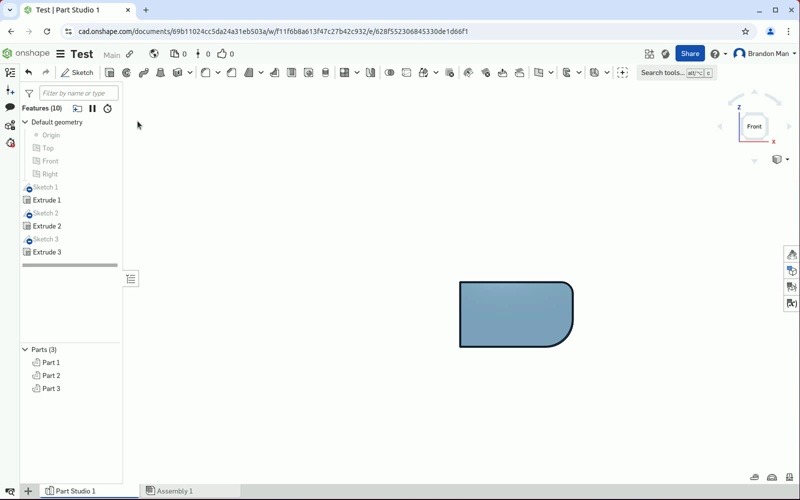
key(left, 2)
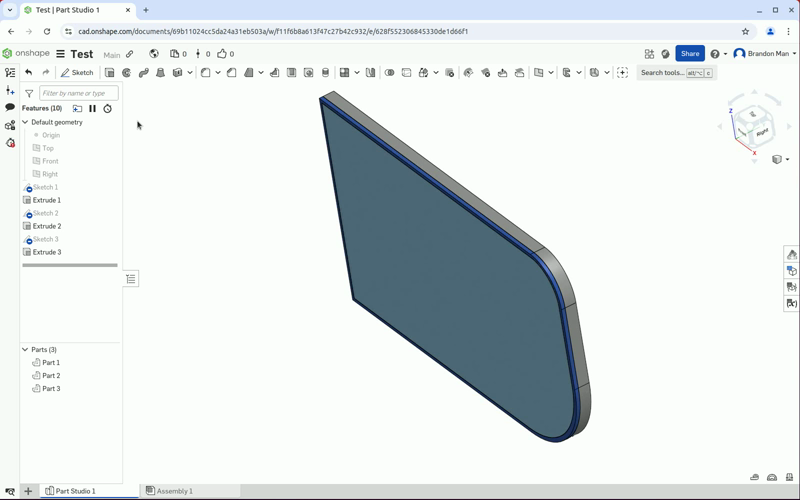
key(down, 2)
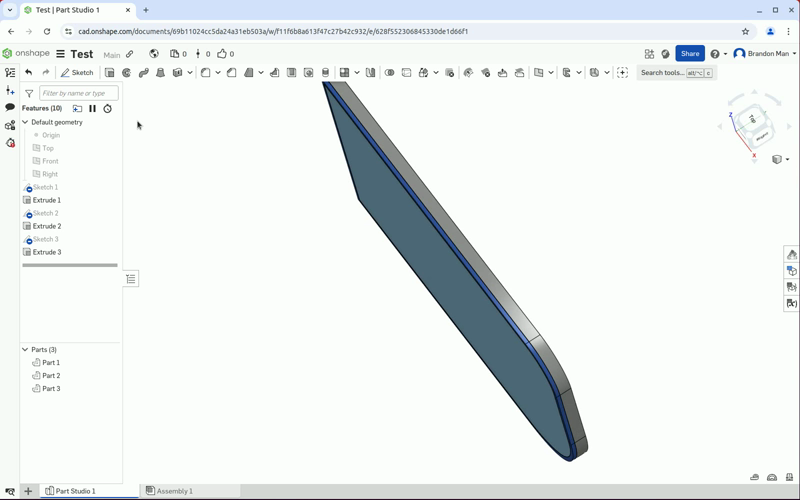
key(up, 2)
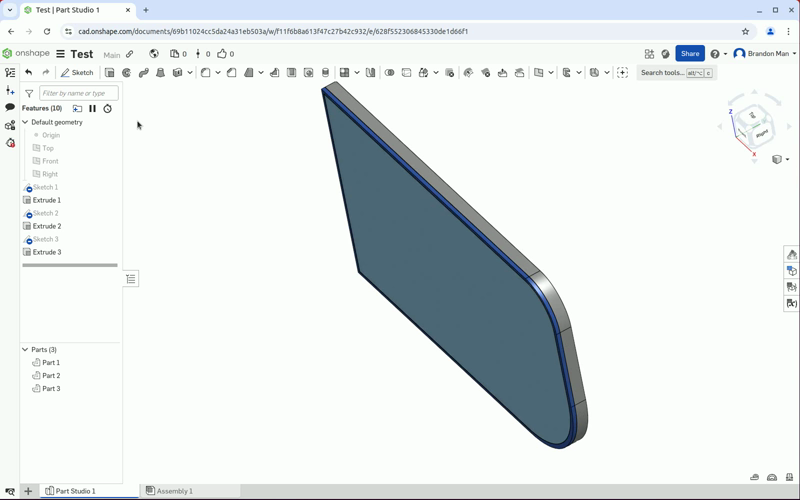
key(right, 2)
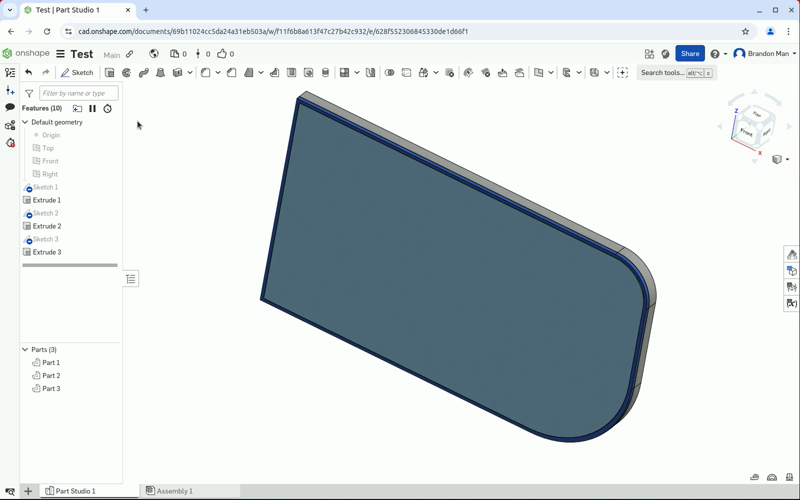
mouse_move(73, 189)
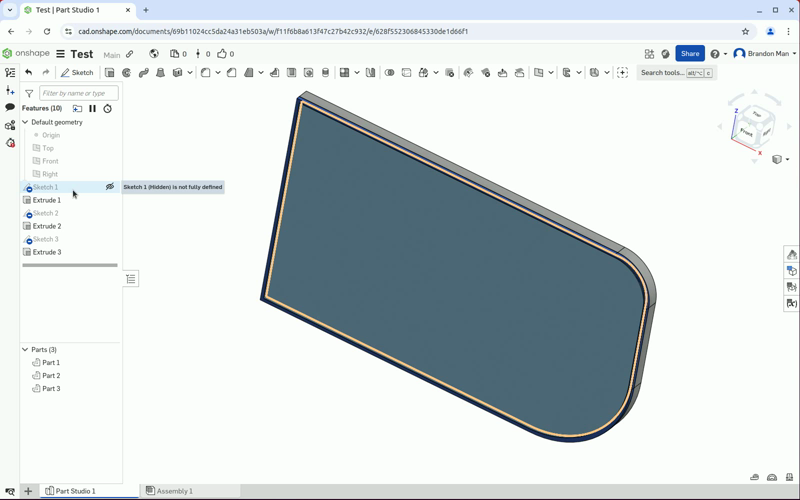
click(73, 189)